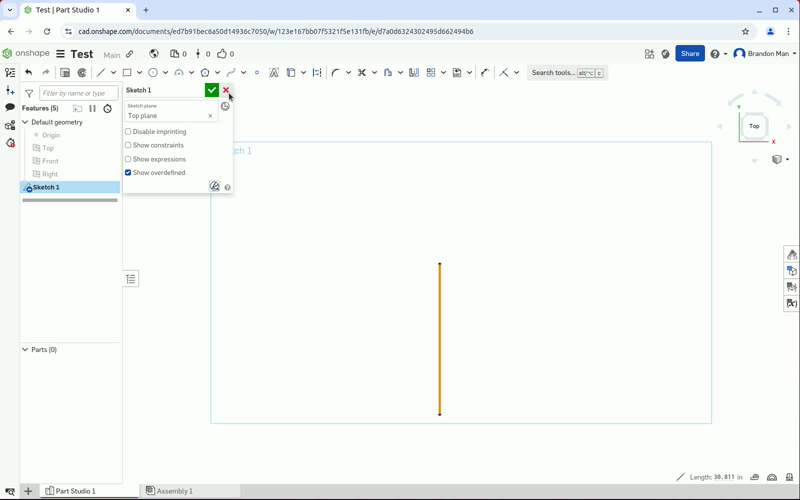
key(shift+h)
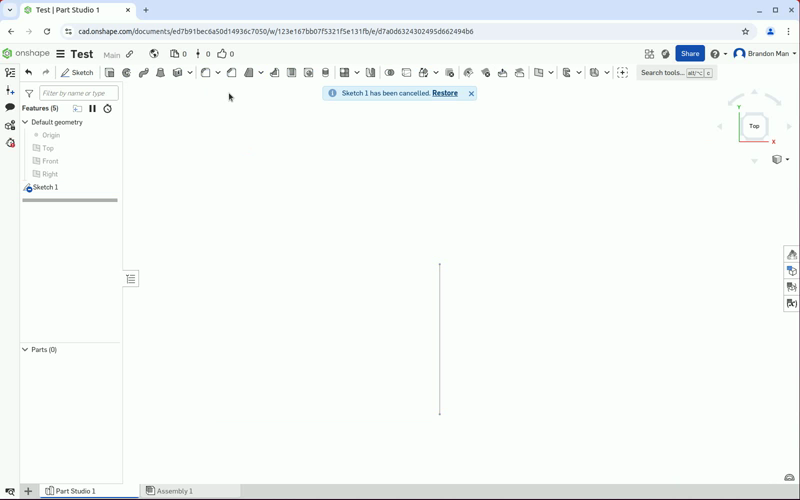
key(shift+s)
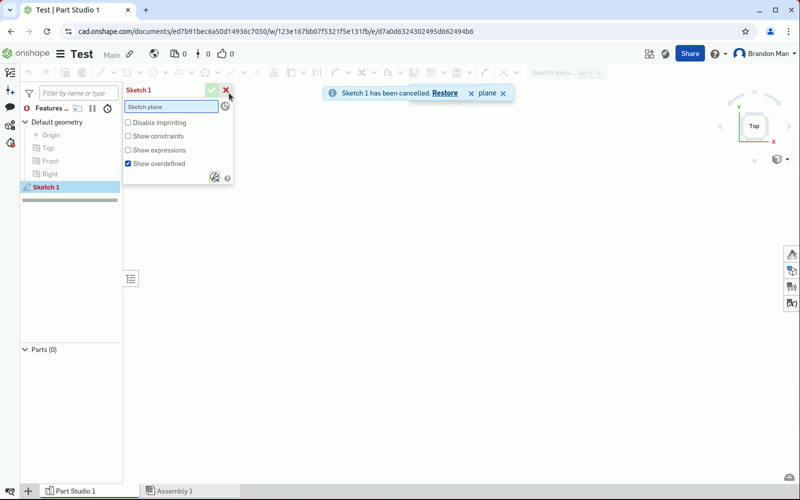
mouse_move(73, 150)
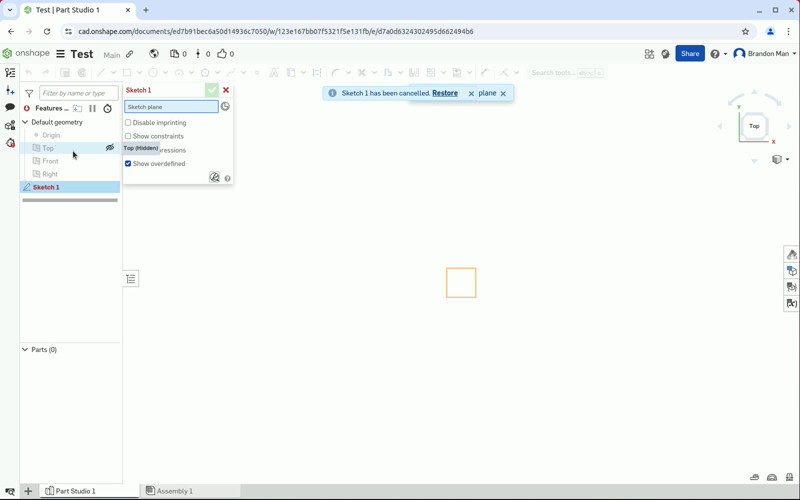
click(73, 150)
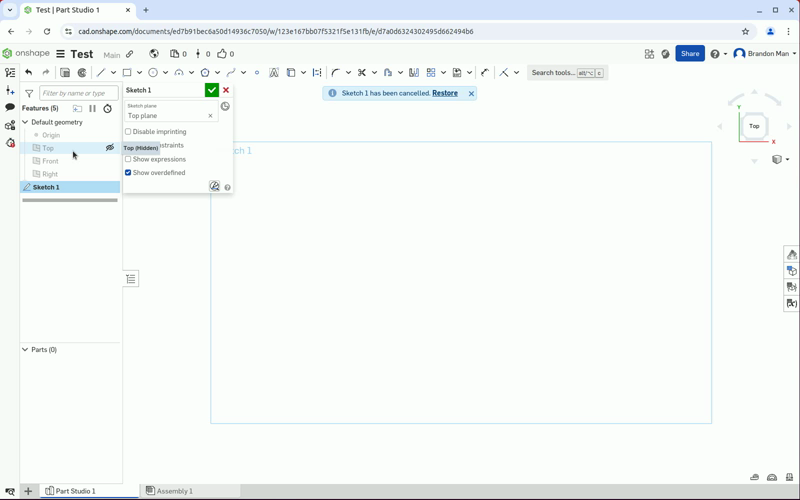
mouse_move(73, 352)
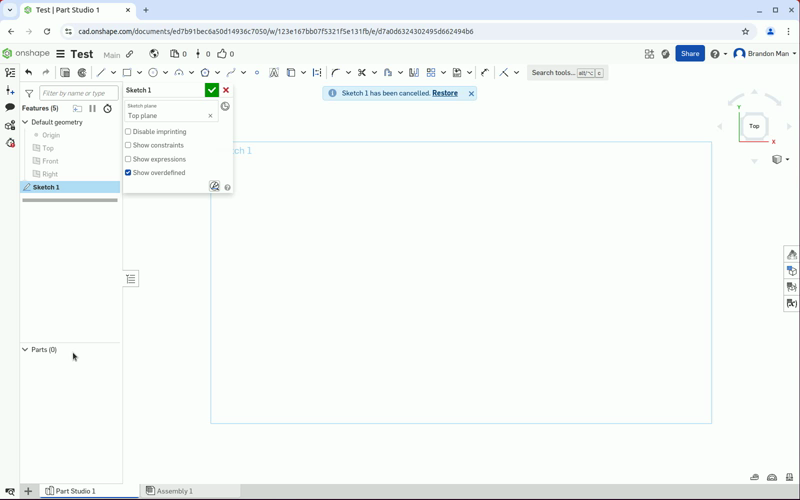
key(y)
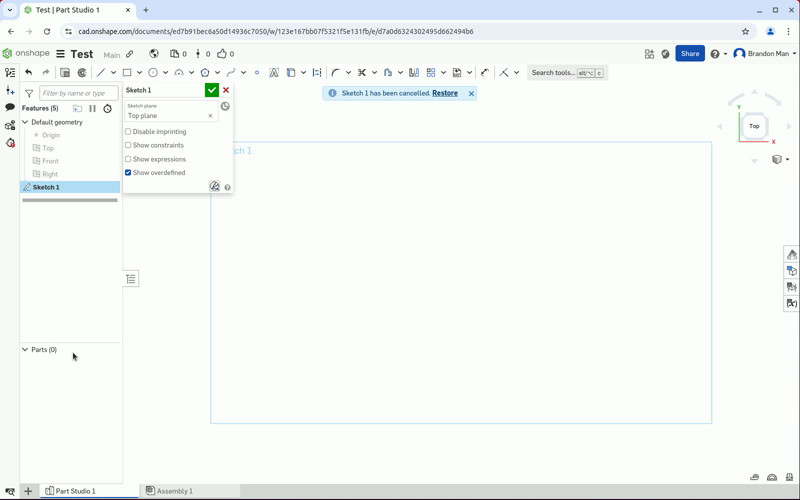
key(l)
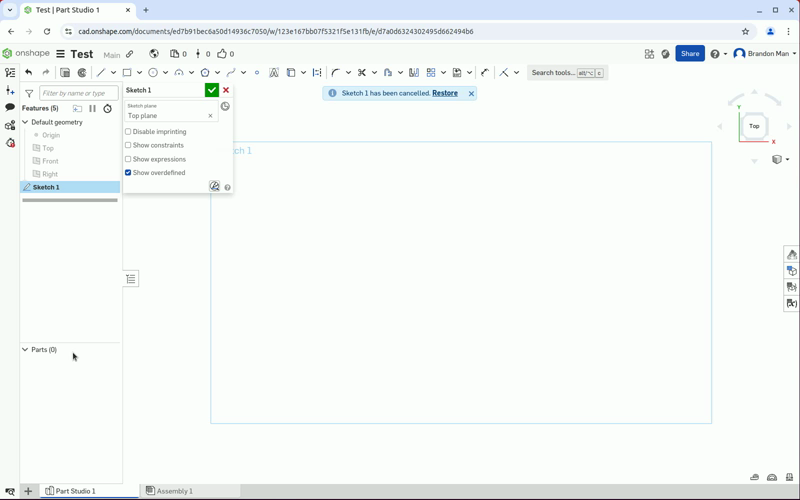
key_down(shift)
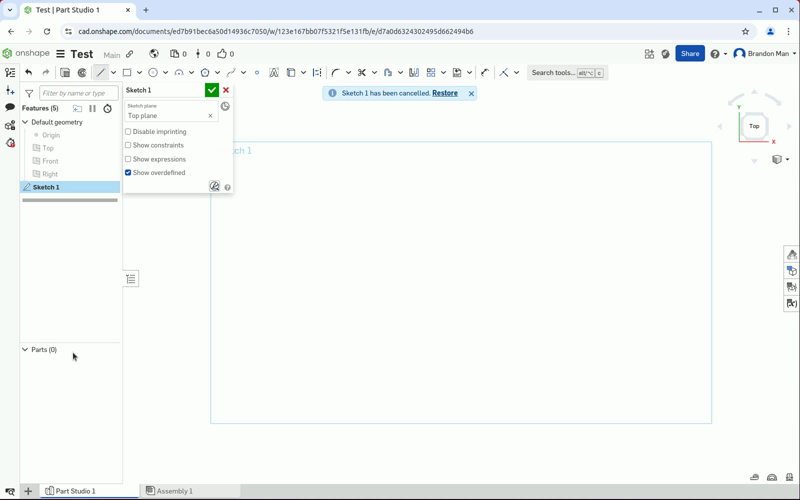
mouse_move(432, 299)
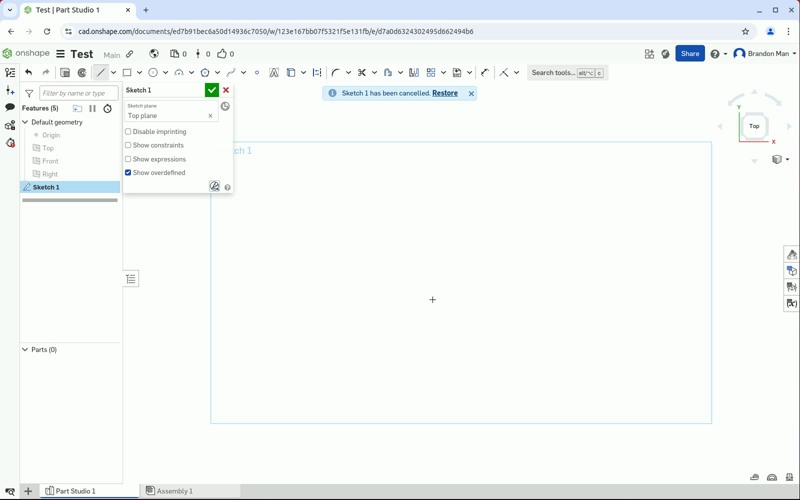
click(432, 299)
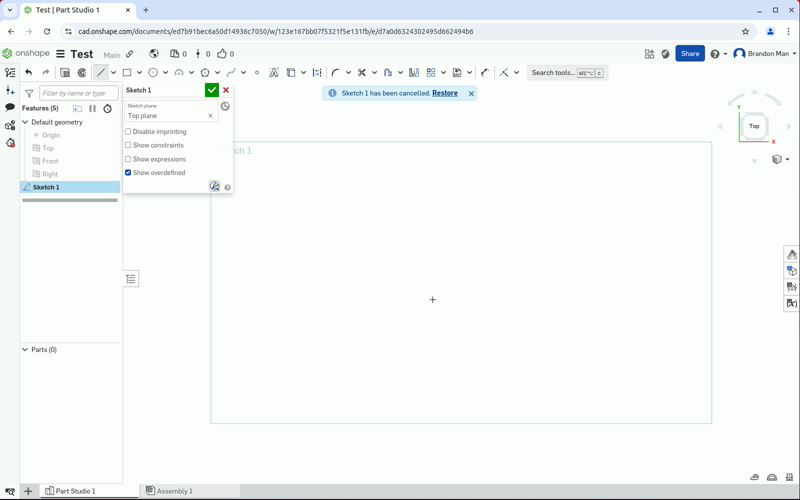
key_up(shift)
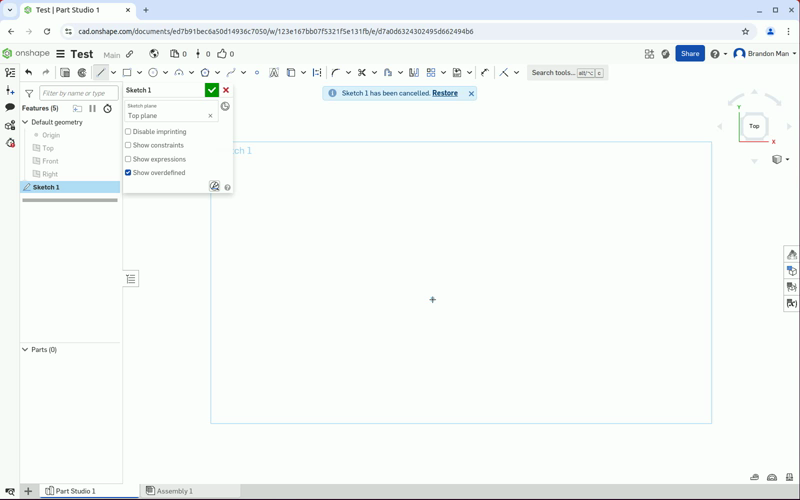
key_down(shift)
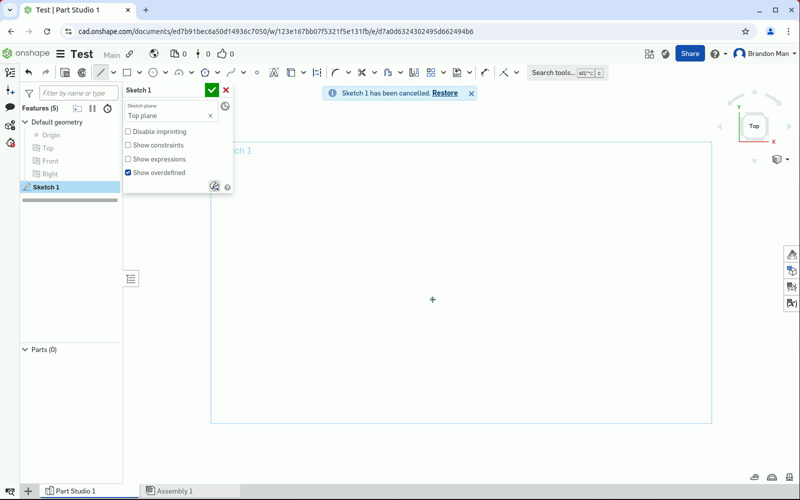
mouse_move(462, 299)
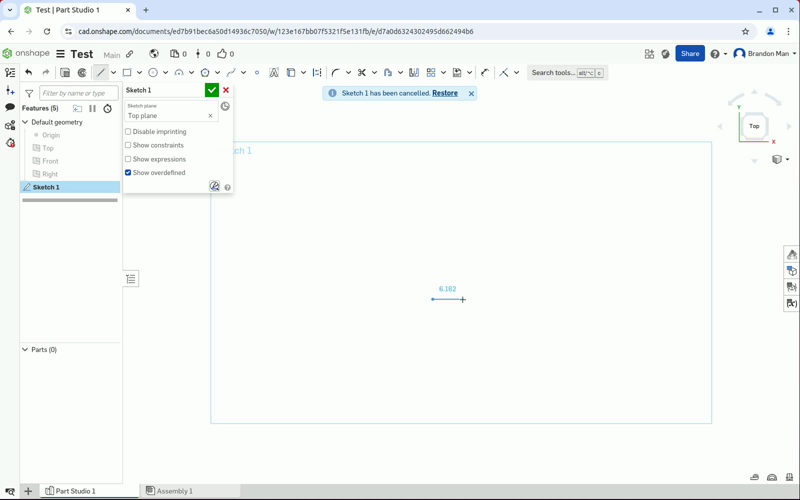
mouse_move(480, 299)
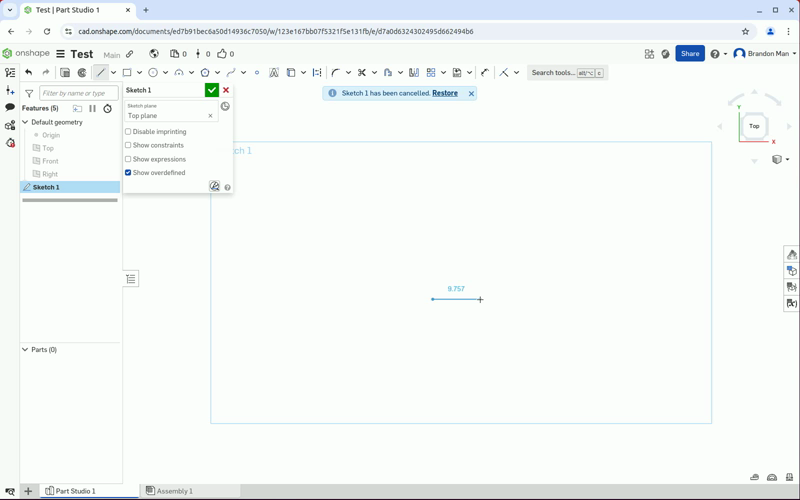
click(480, 299)
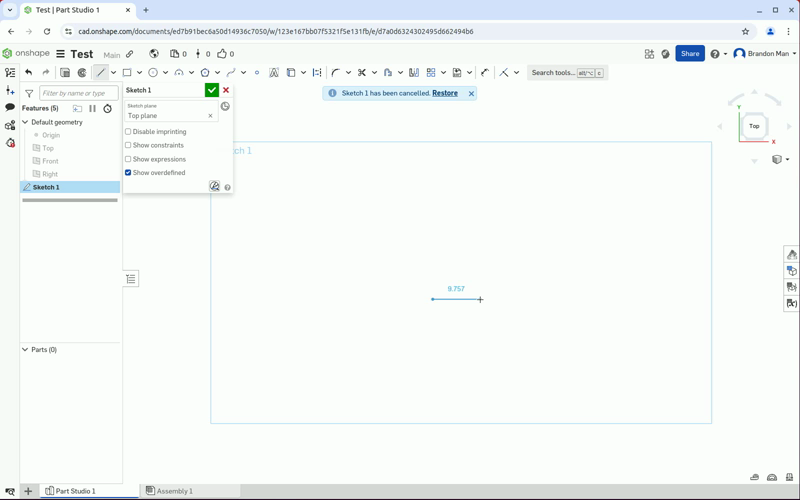
key_up(shift)
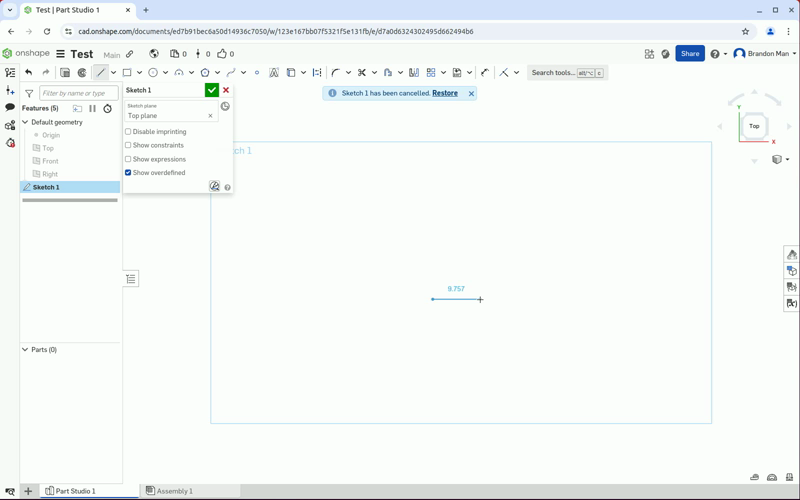
key_down(shift)
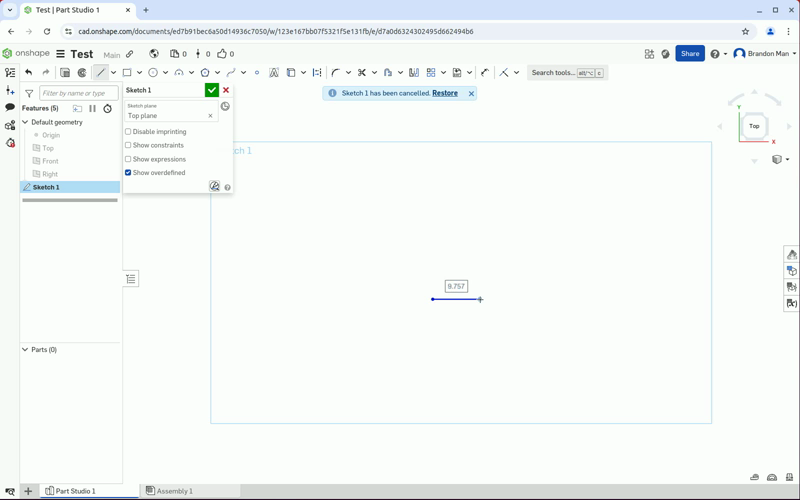
mouse_move(510, 299)
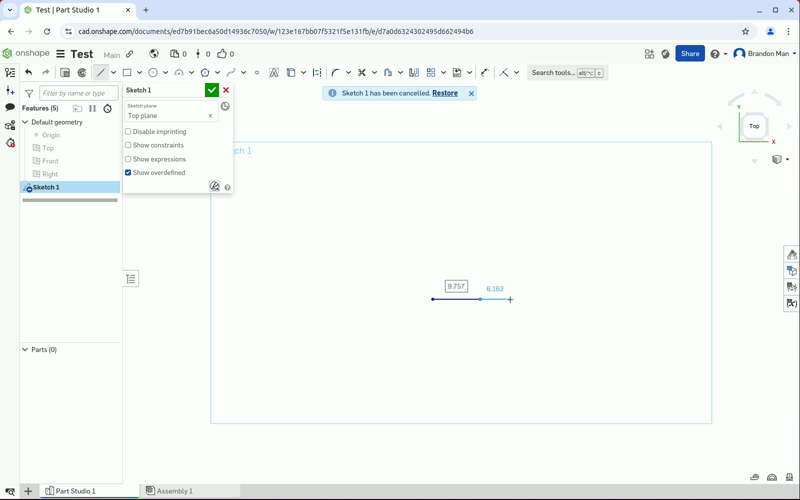
mouse_move(480, 258)
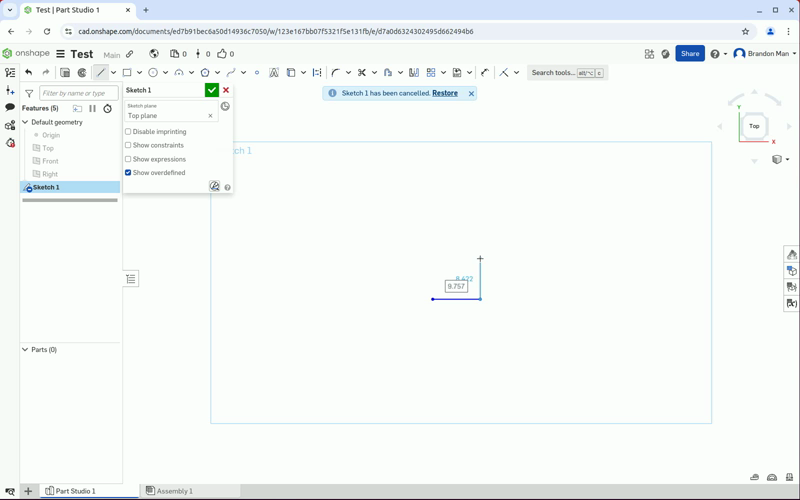
click(480, 258)
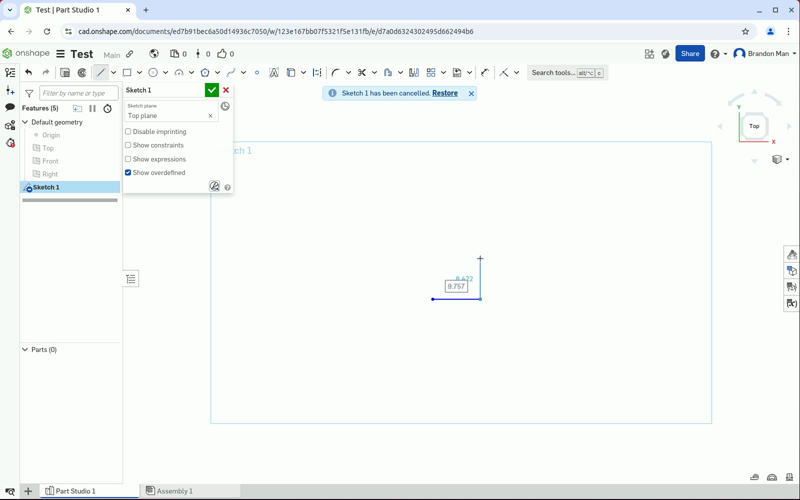
key_up(shift)
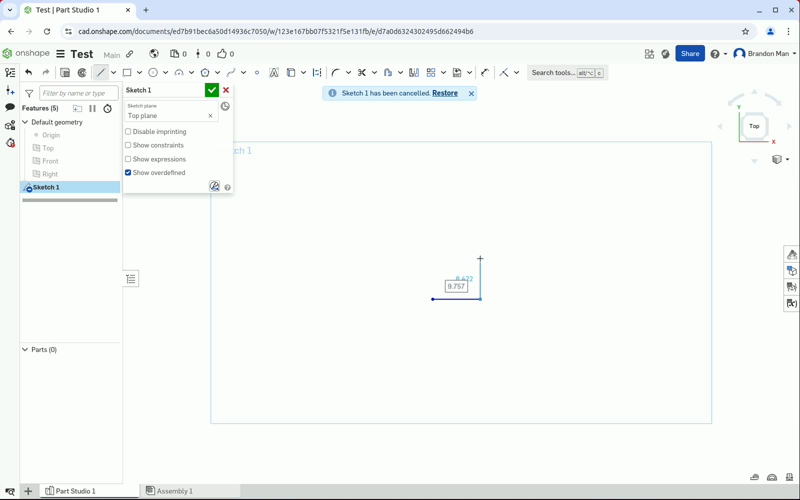
key_down(shift)
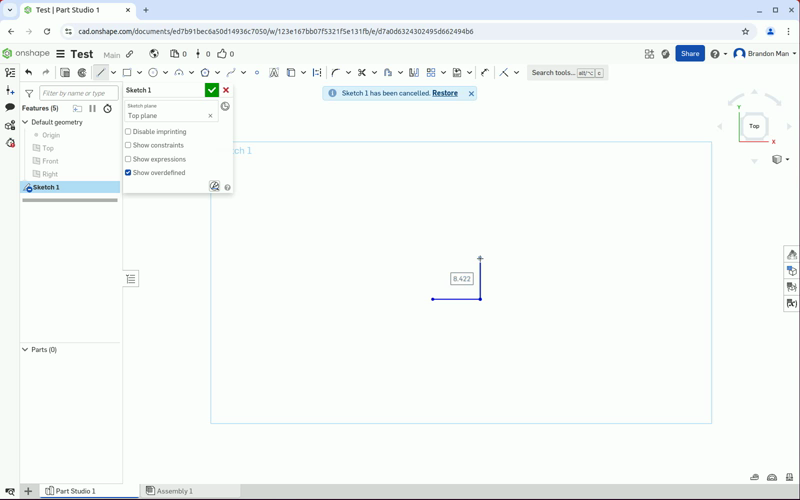
mouse_move(510, 258)
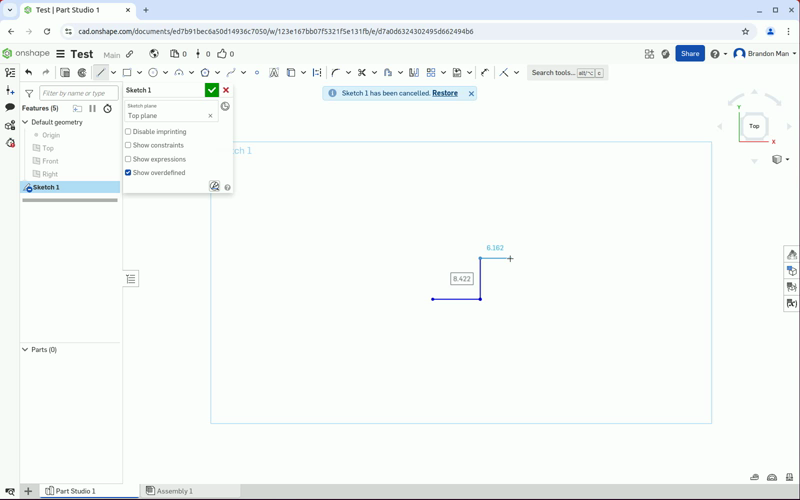
mouse_move(456, 258)
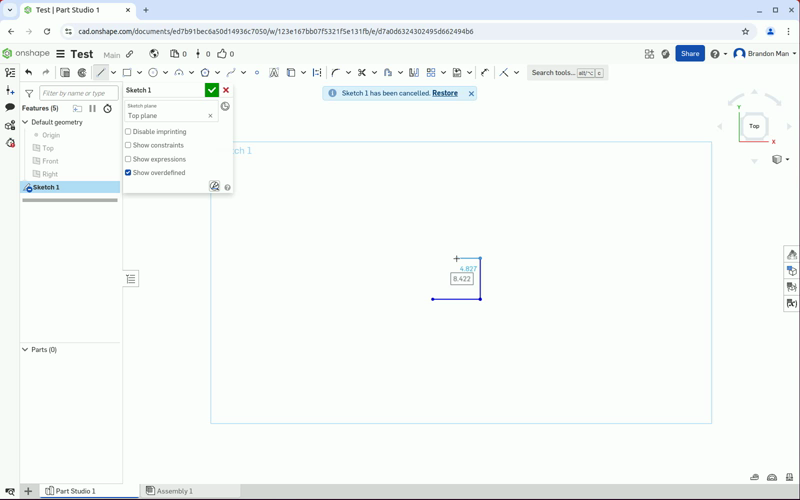
click(456, 258)
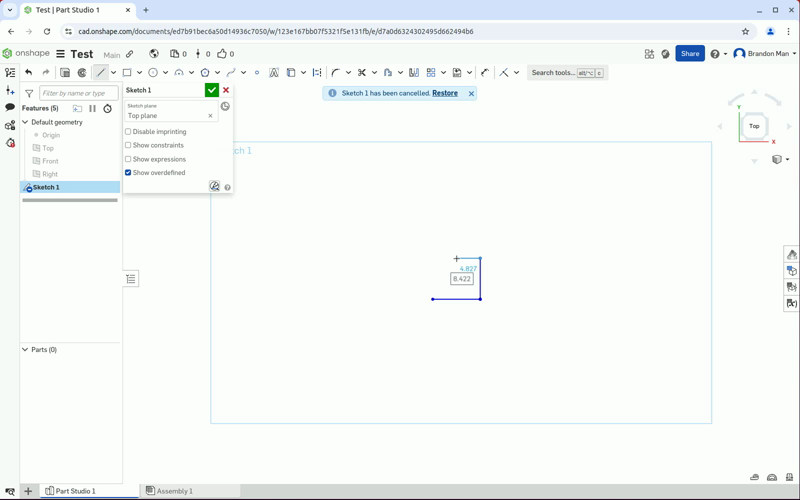
key_up(shift)
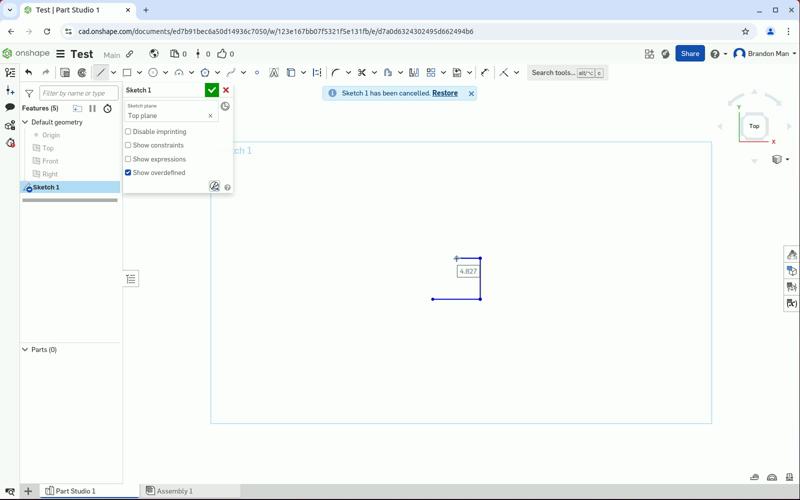
key_down(shift)
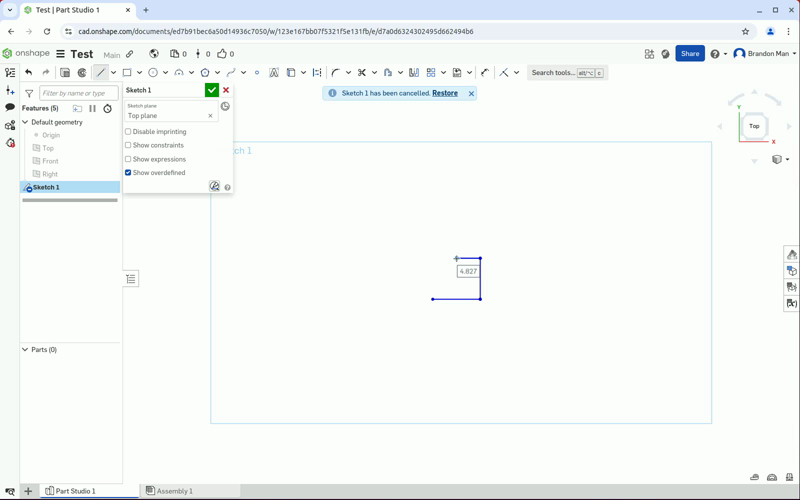
mouse_move(486, 258)
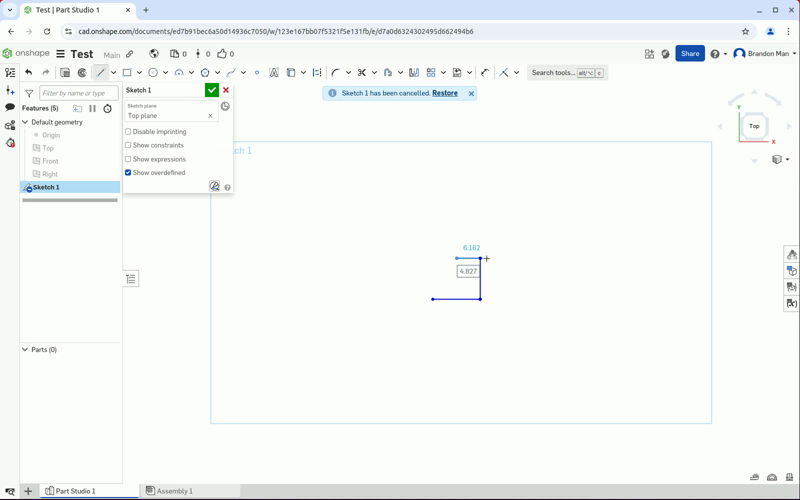
mouse_move(432, 258)
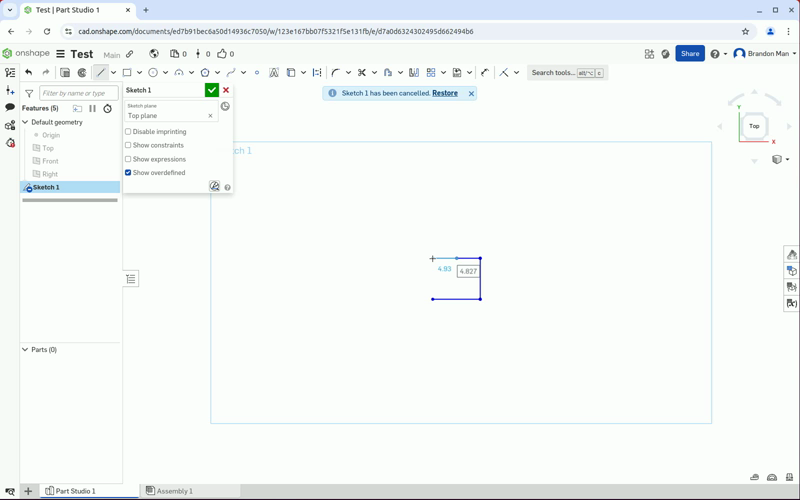
click(432, 258)
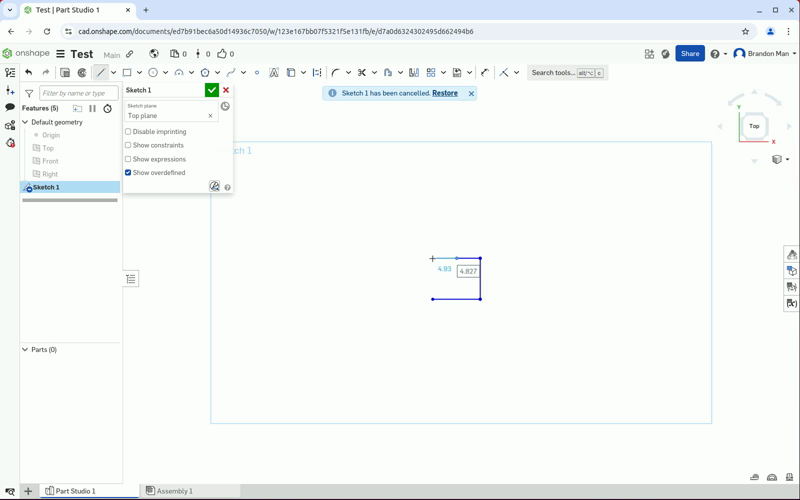
key_up(shift)
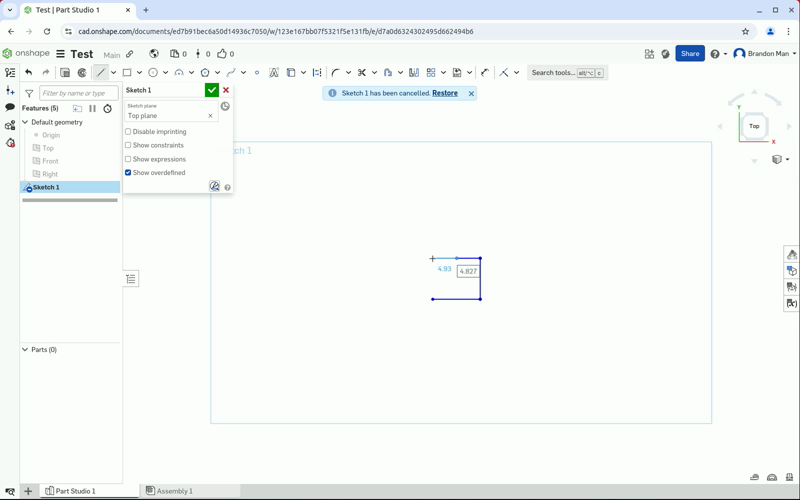
mouse_move(462, 258)
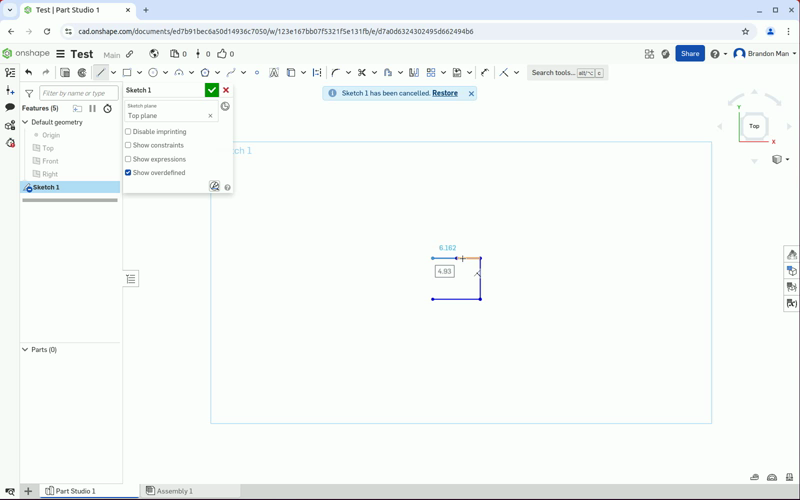
key_down(shift)
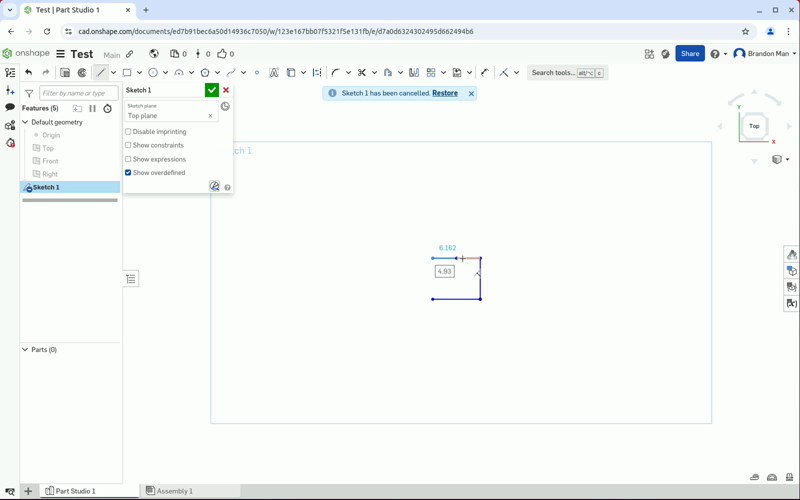
mouse_move(432, 299)
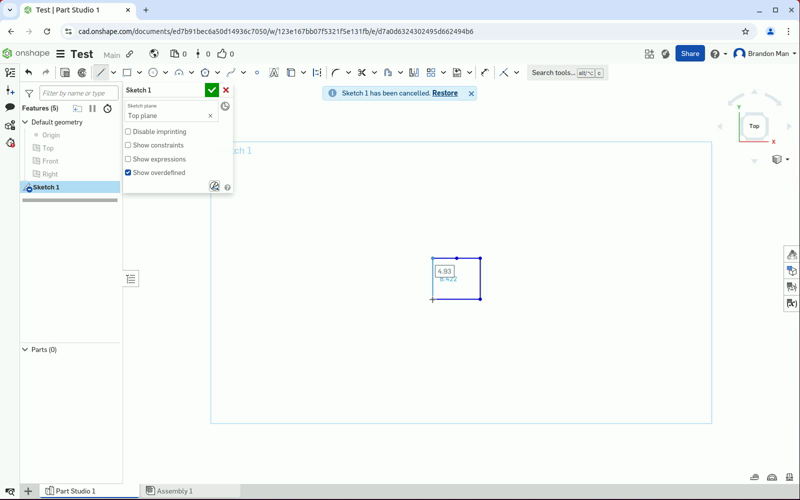
key_up(shift)
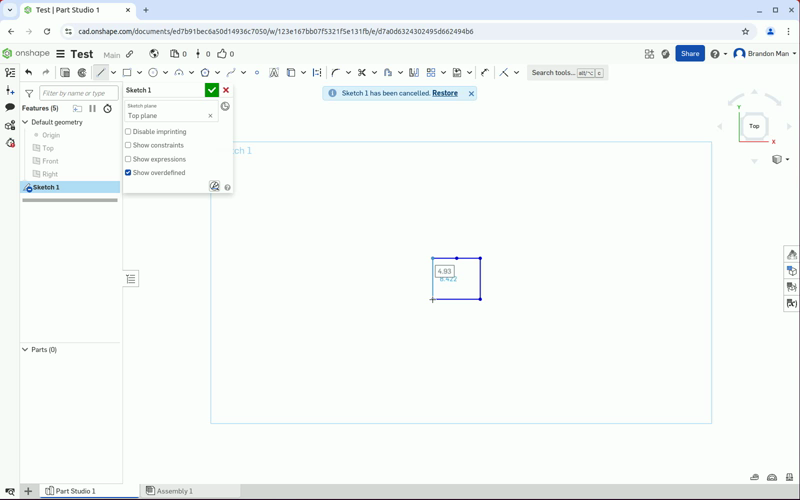
click(432, 299)
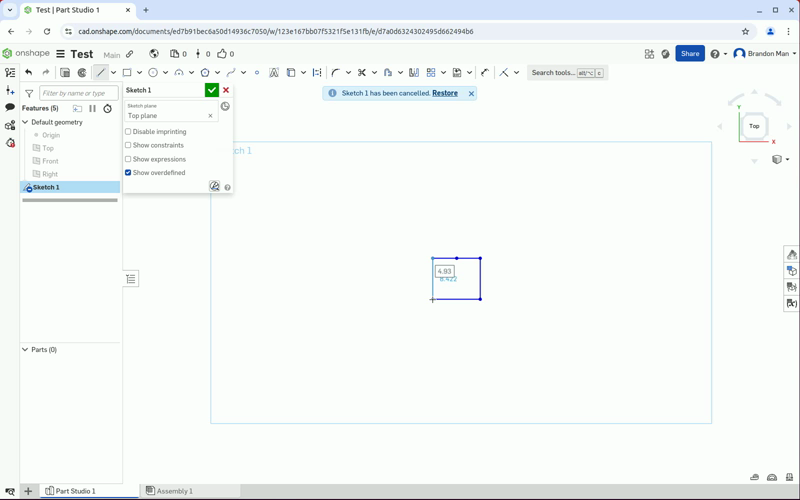
key(esc)
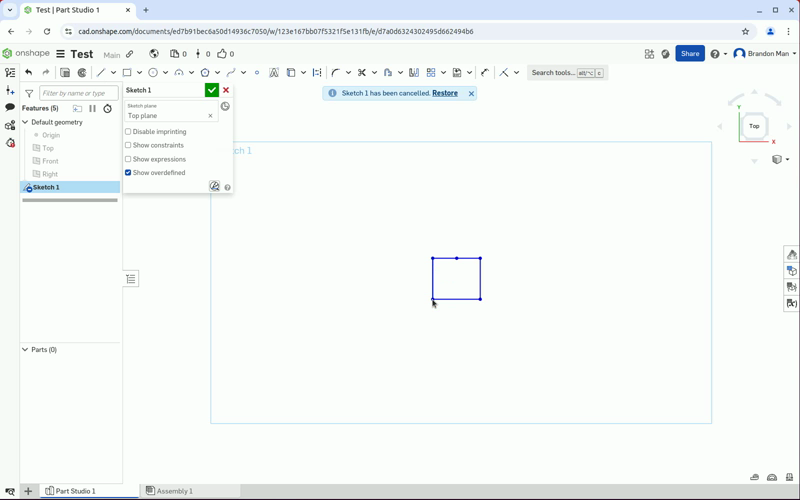
mouse_move(477, 288)
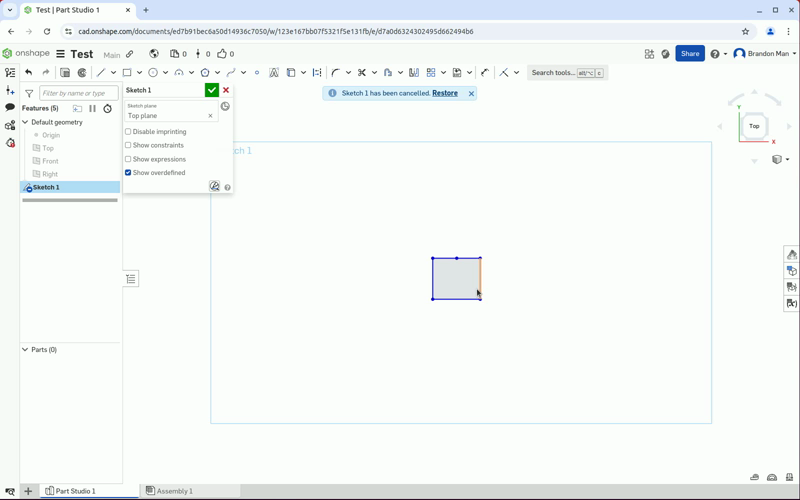
click(477, 288)
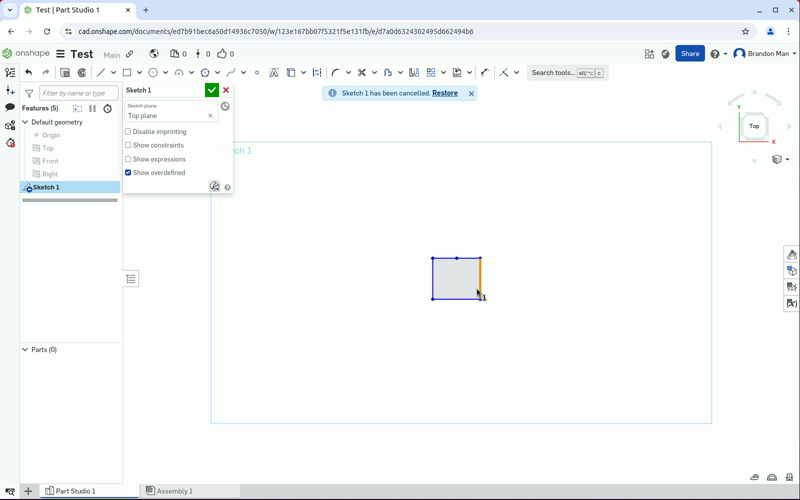
mouse_move(73, 352)
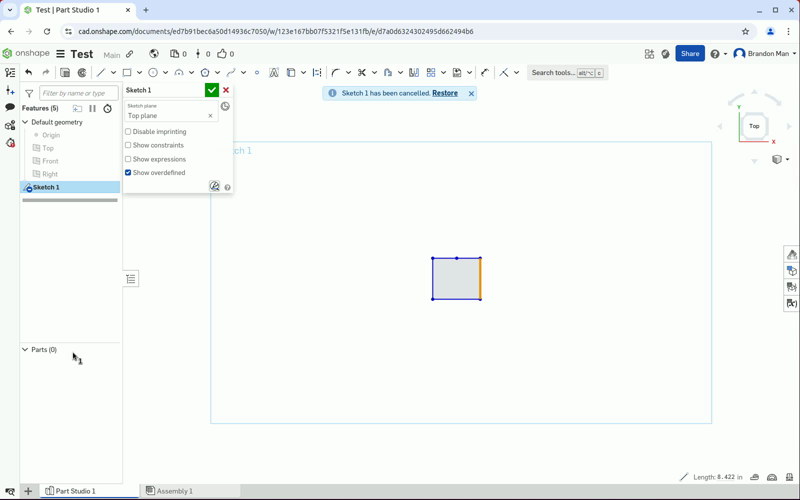
key(shift+y)
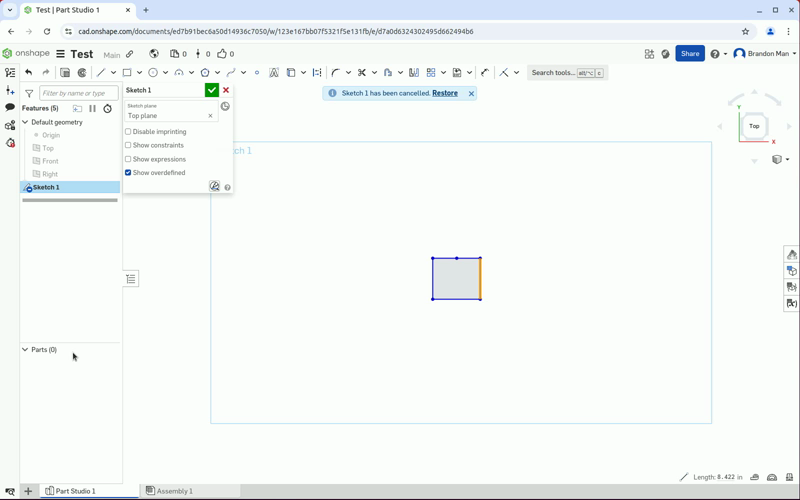
key(shift+e)
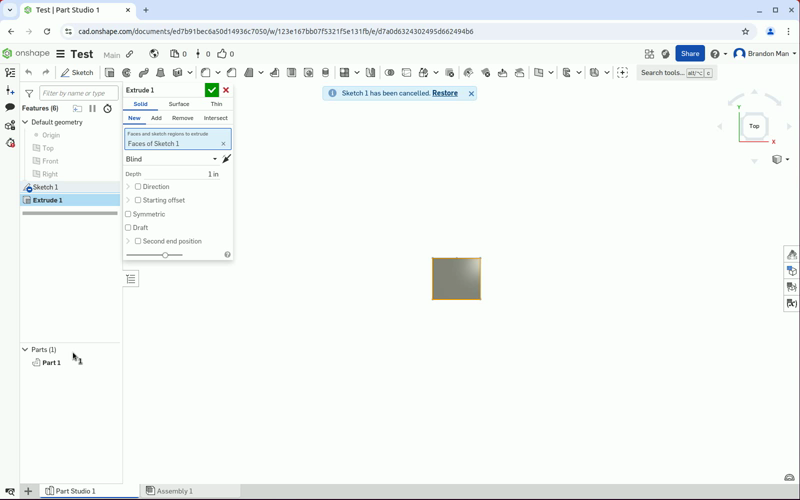
mouse_move(143, 106)
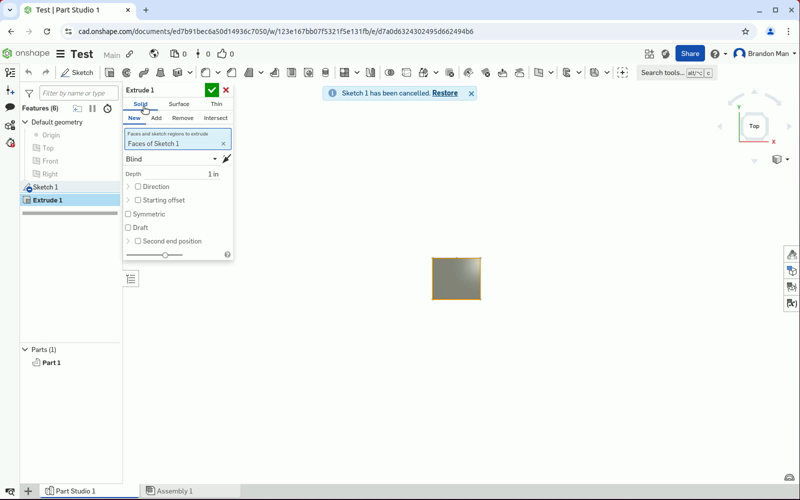
click(143, 106)
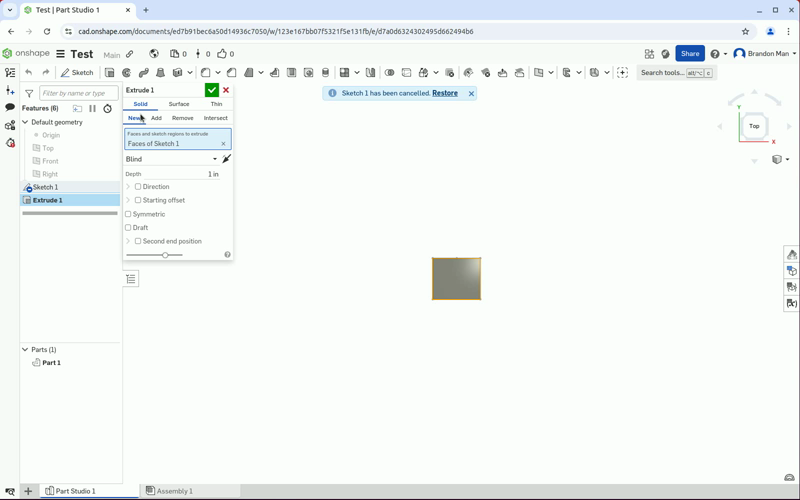
mouse_move(137, 120)
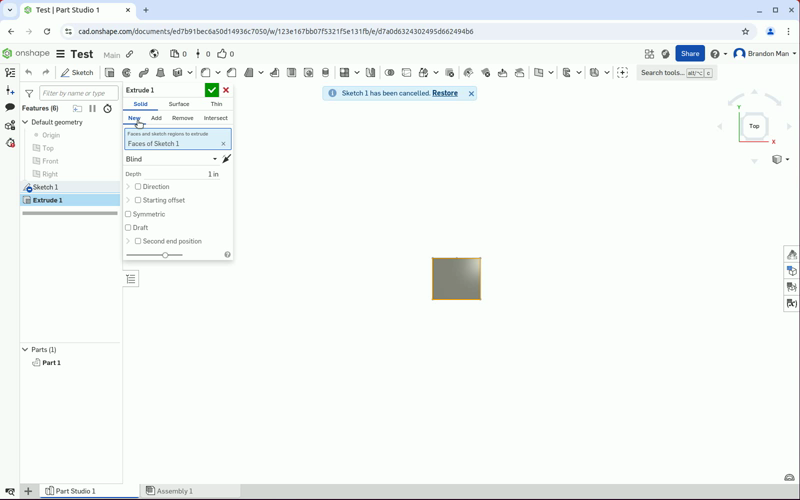
click(137, 120)
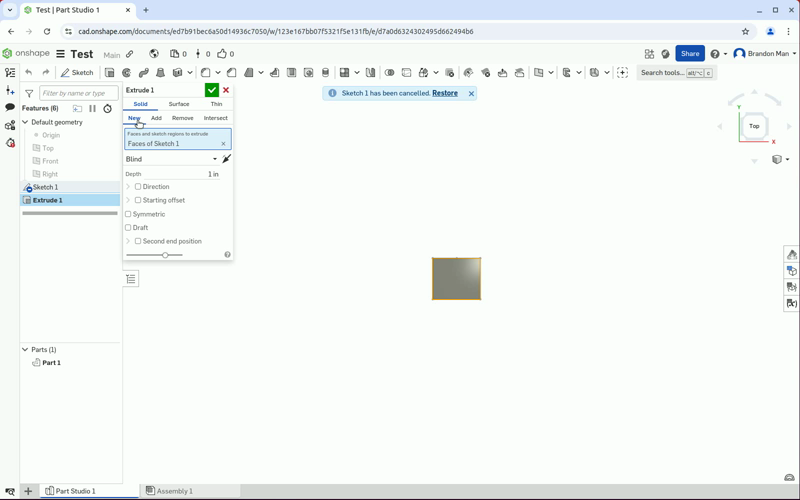
key(tab, 4)
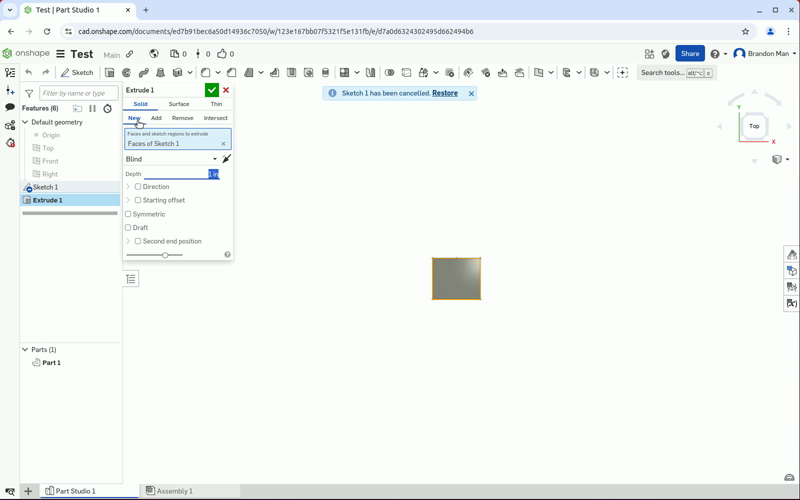
text(10.591)
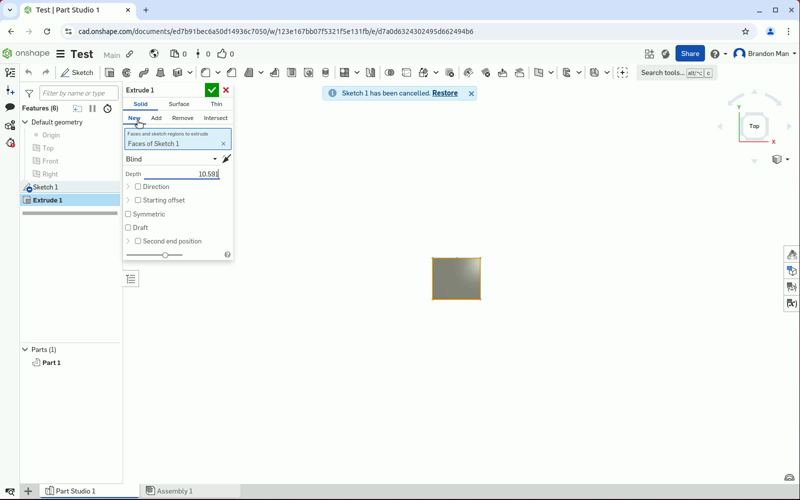
key(enter)
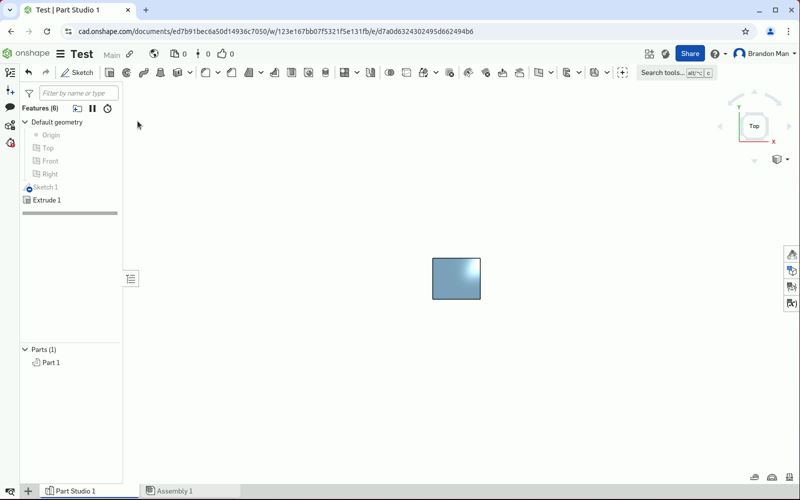
key(shift+h)
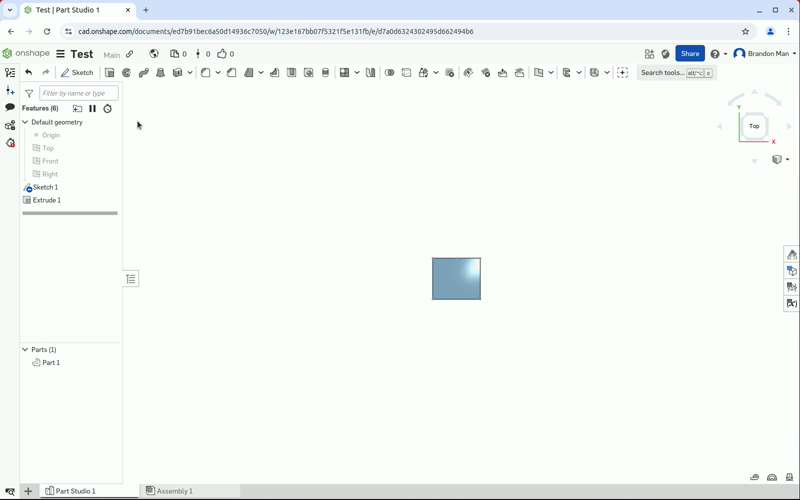
key(shift+h)
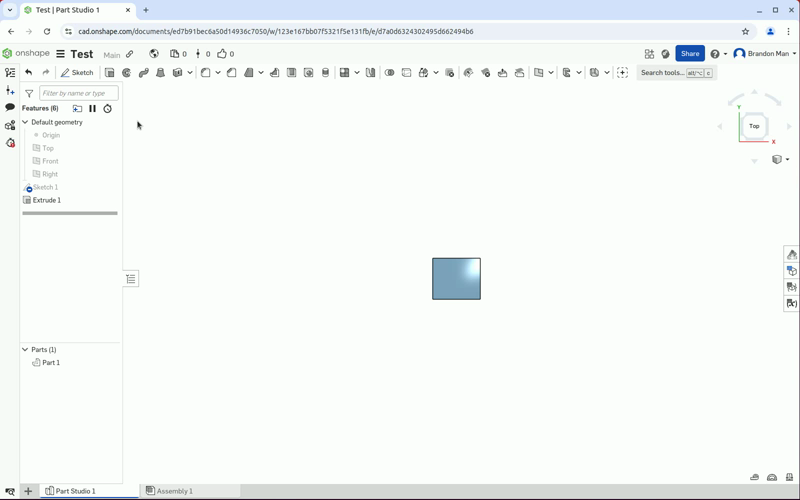
mouse_move(73, 189)
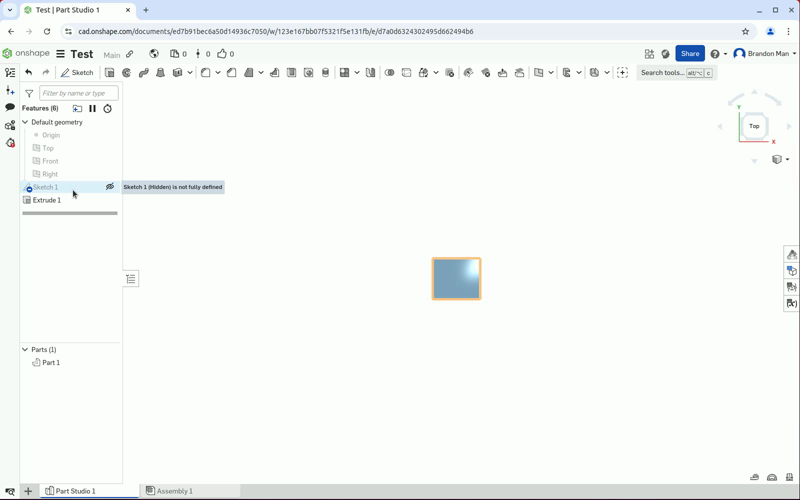
click(73, 189)
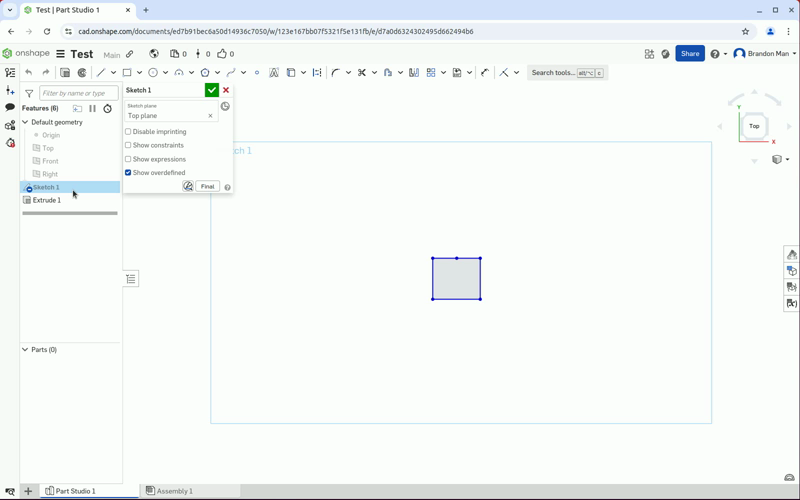
mouse_move(229, 92)
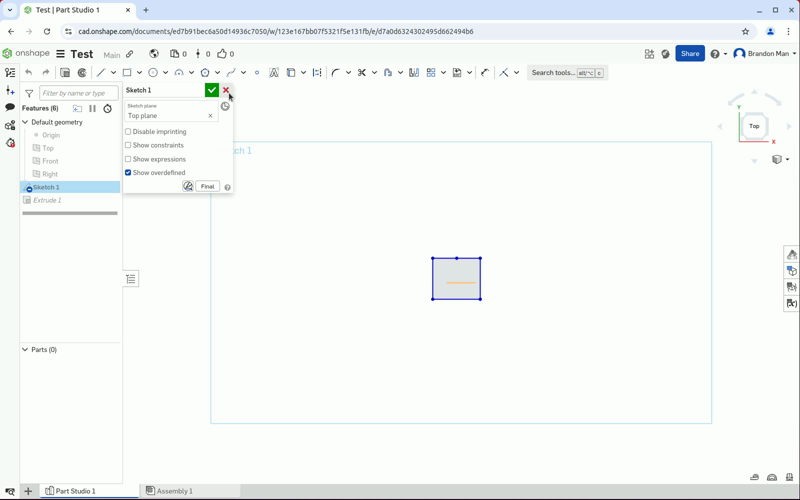
click(229, 92)
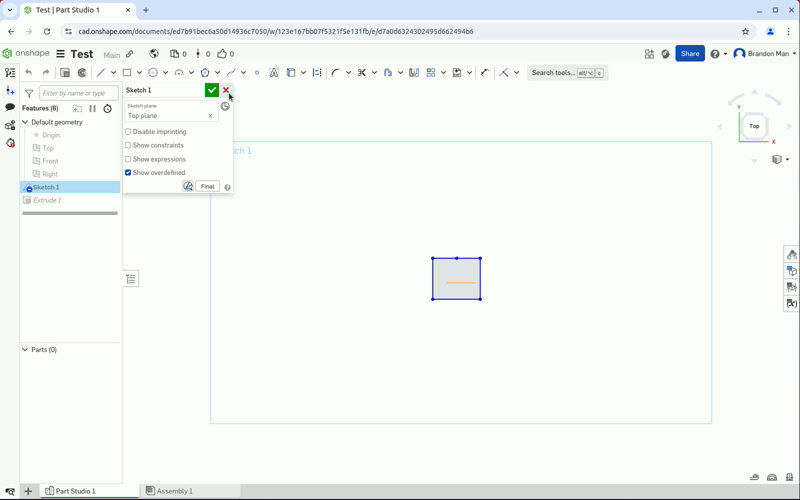
key(shift+s)
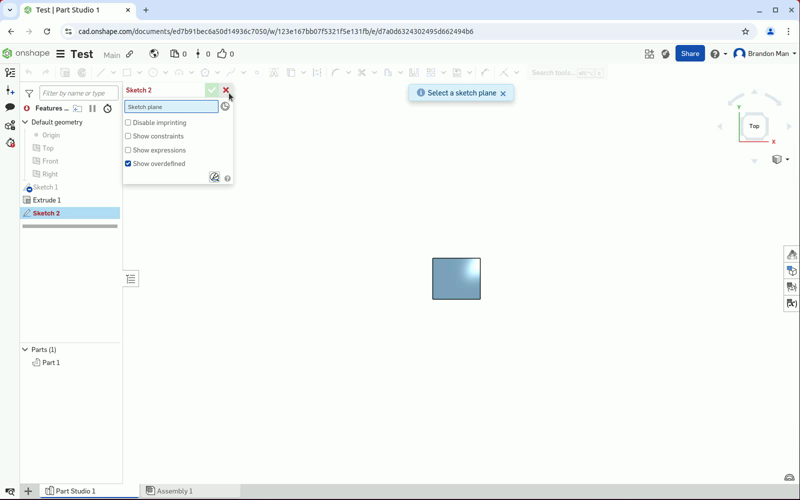
mouse_move(73, 150)
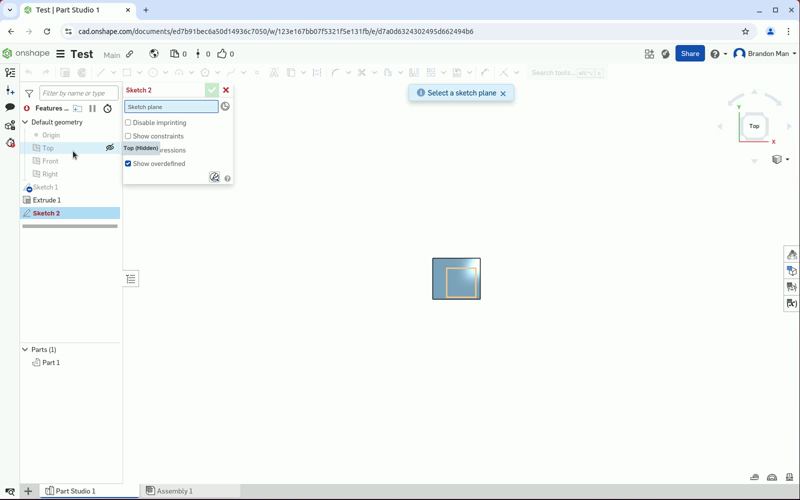
click(73, 150)
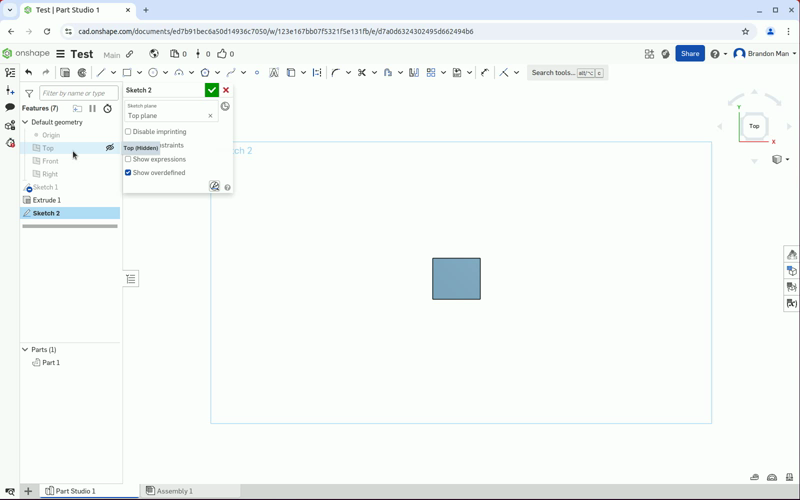
mouse_move(73, 352)
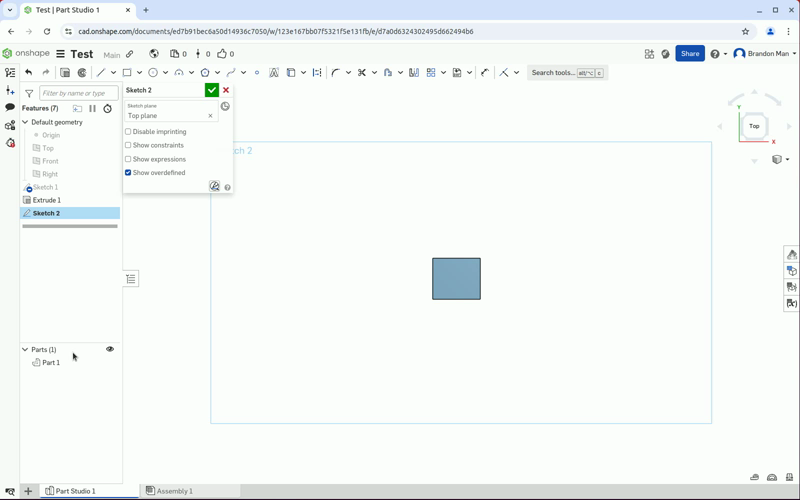
key(y)
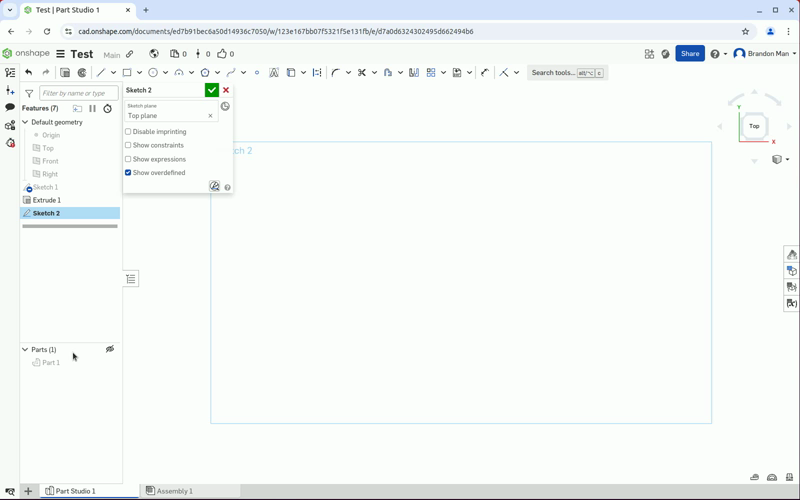
key(l)
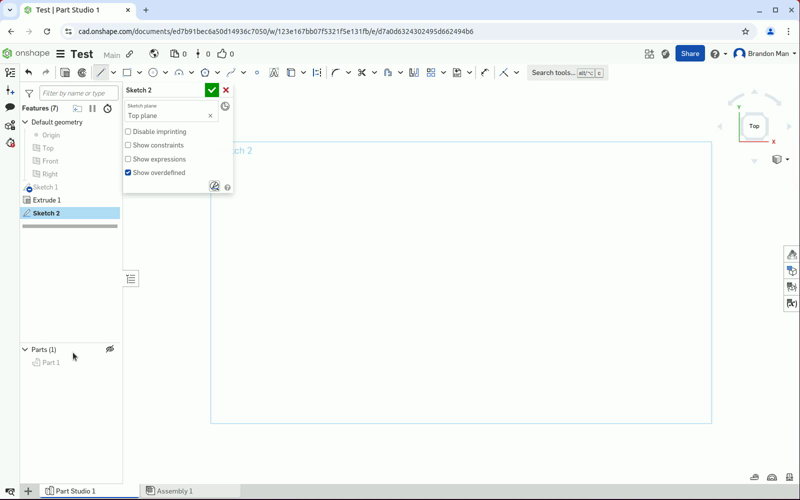
key_down(shift)
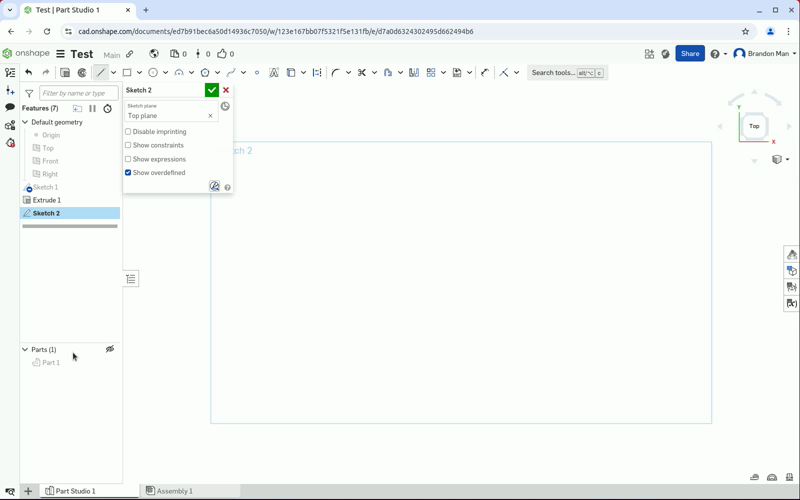
mouse_move(427, 200)
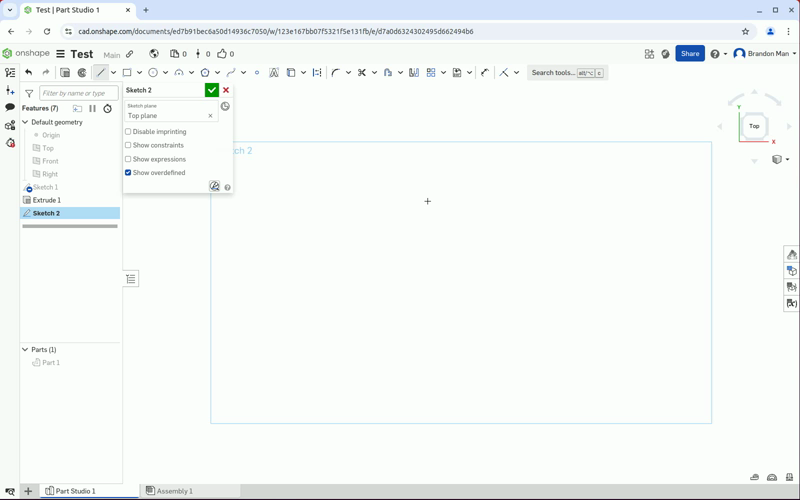
click(427, 200)
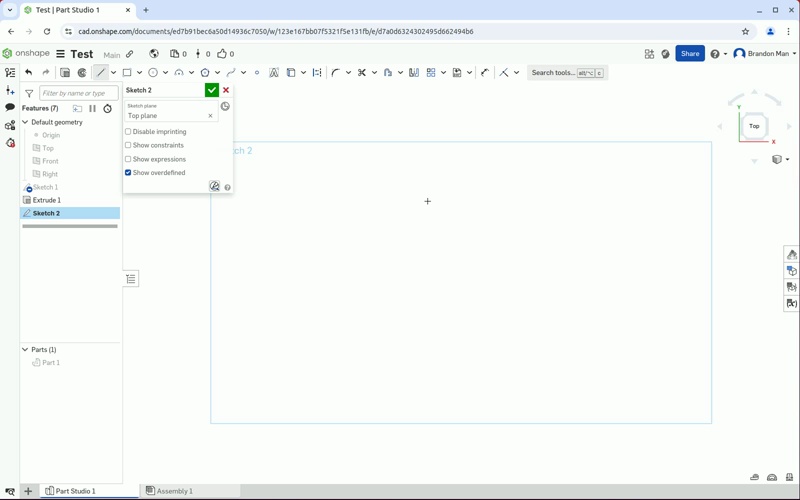
key_up(shift)
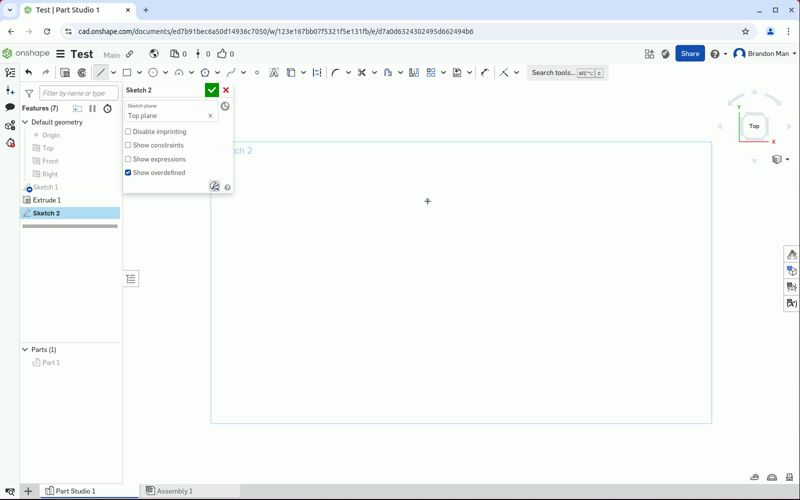
key_down(shift)
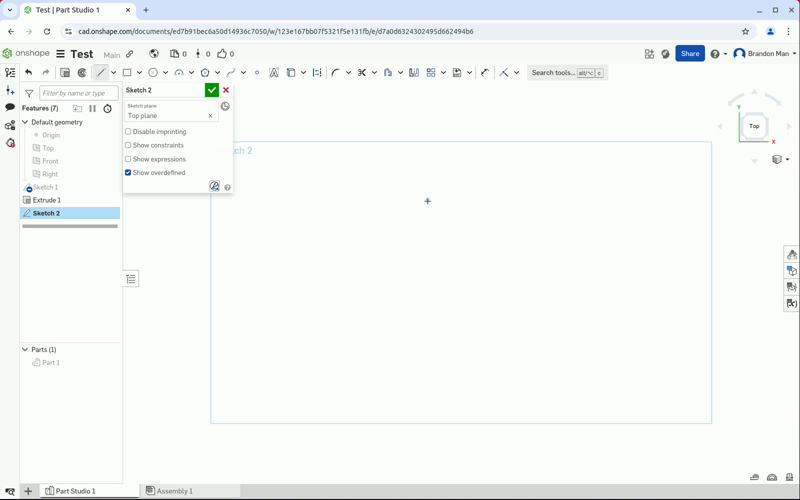
mouse_move(457, 200)
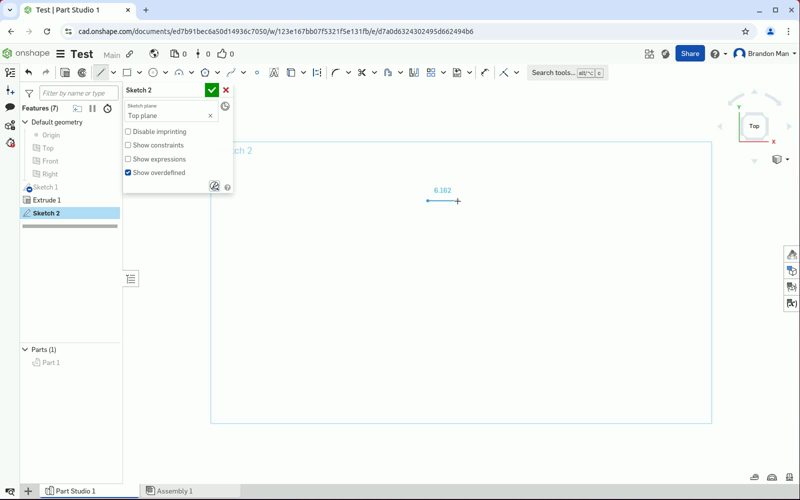
mouse_move(438, 213)
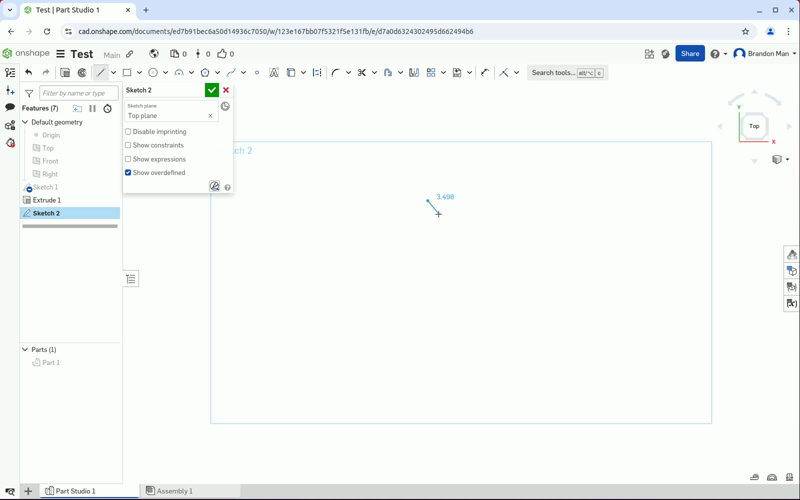
click(438, 213)
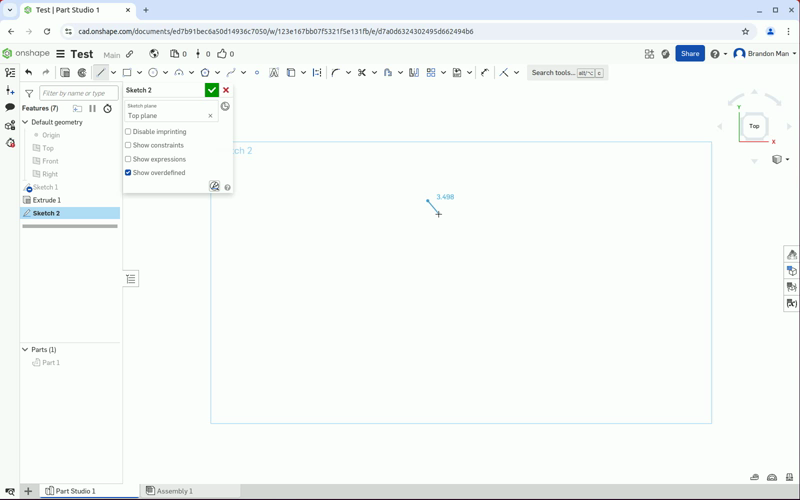
key_up(shift)
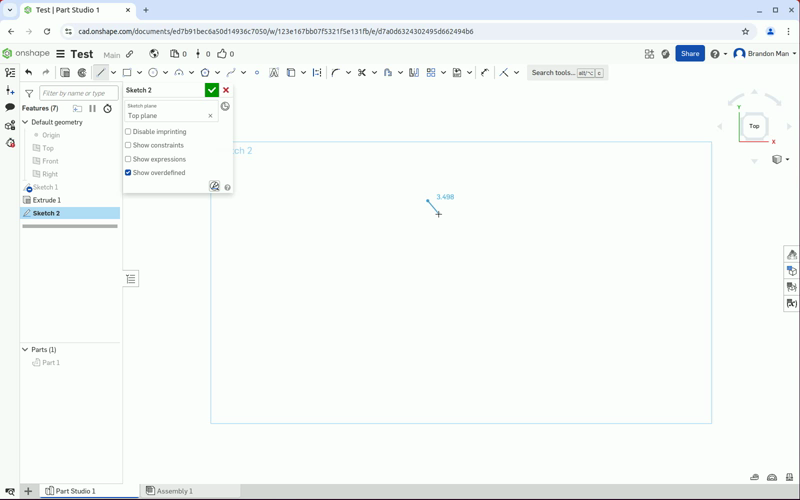
key_down(shift)
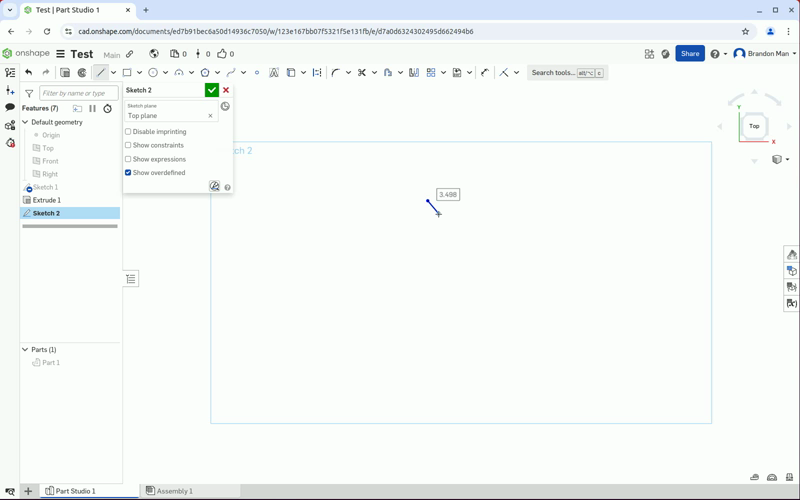
mouse_move(468, 213)
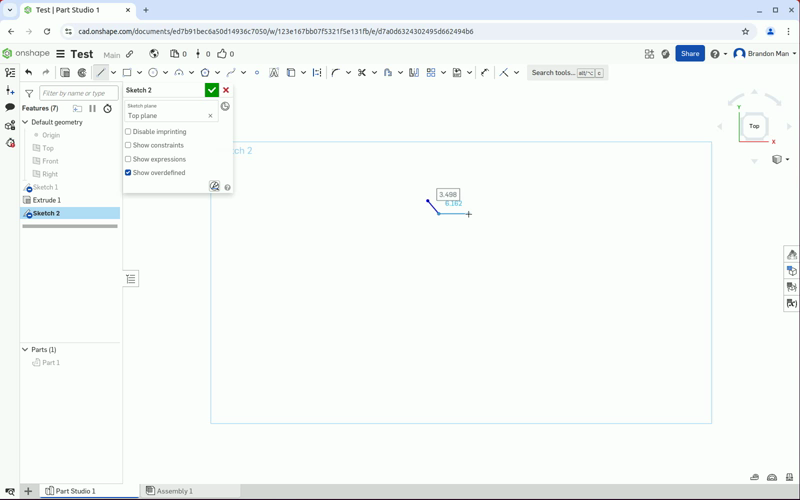
mouse_move(451, 215)
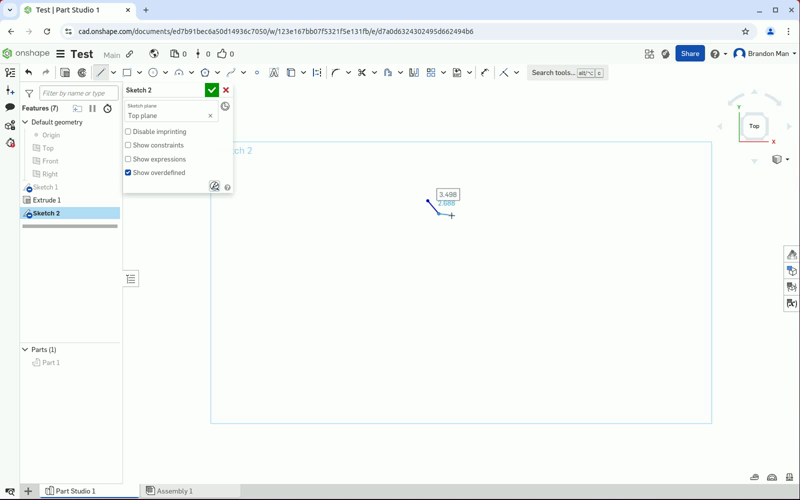
click(451, 215)
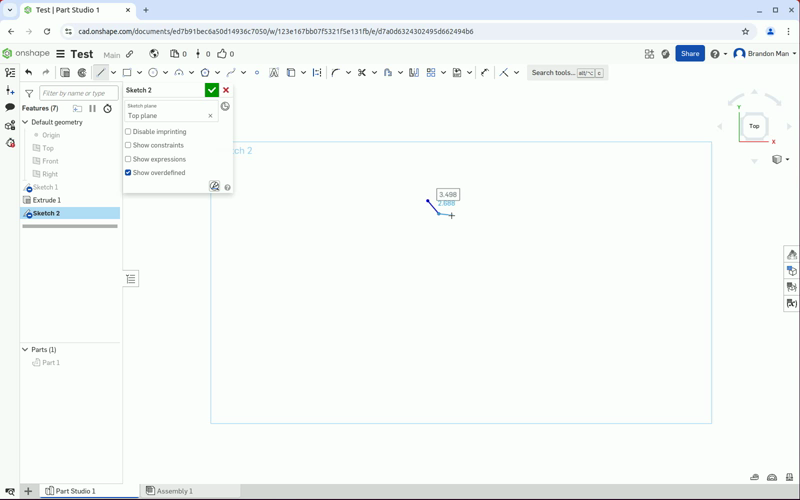
key_up(shift)
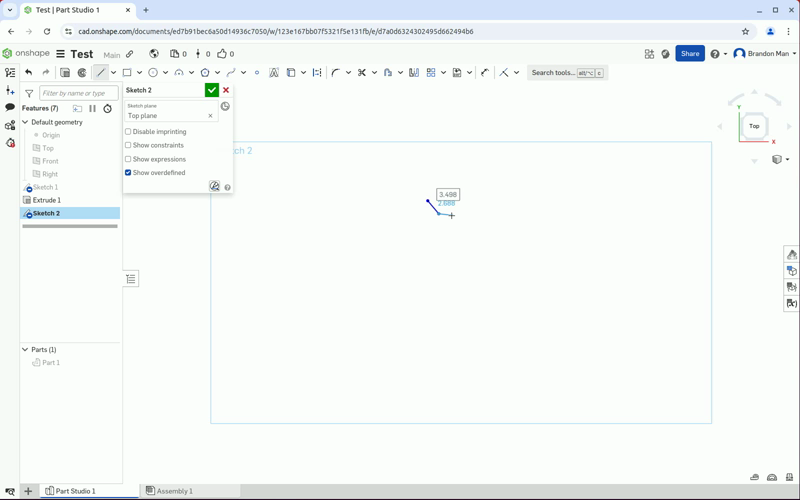
key(esc)
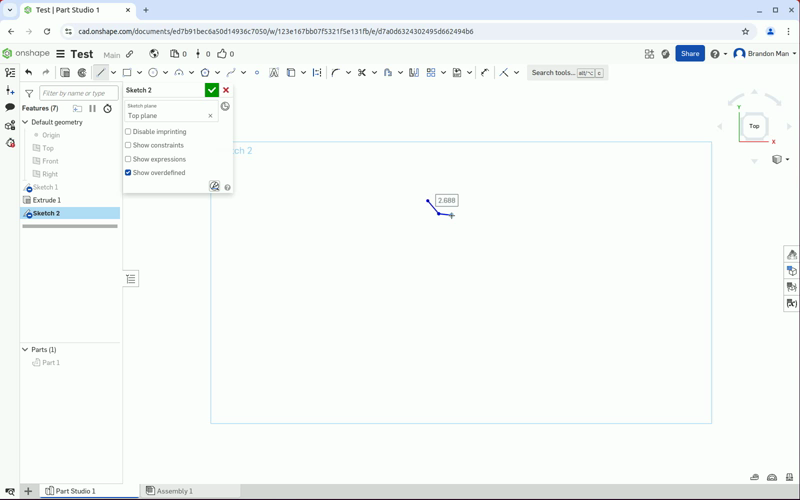
key(a)
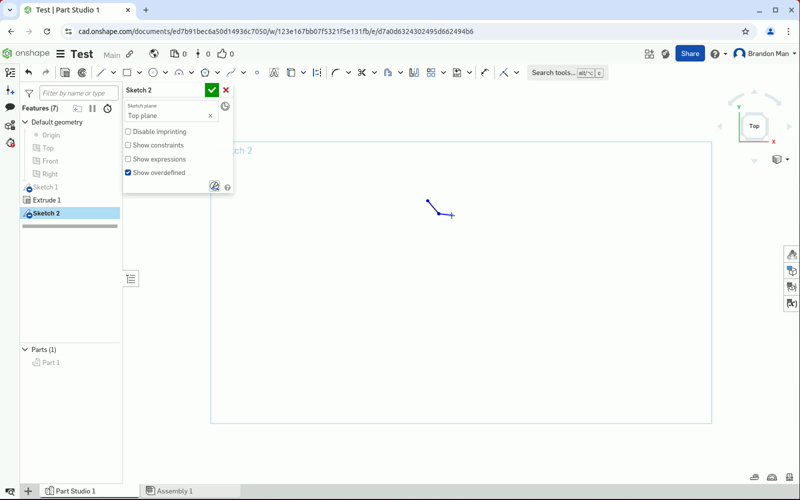
mouse_move(451, 215)
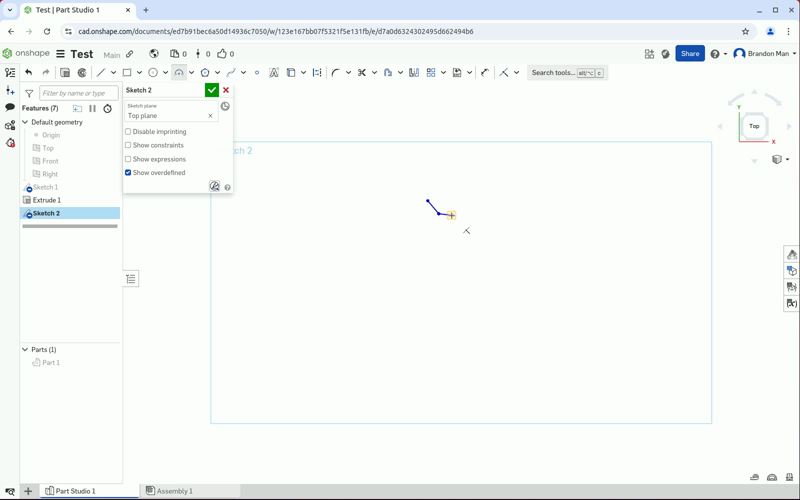
click(451, 215)
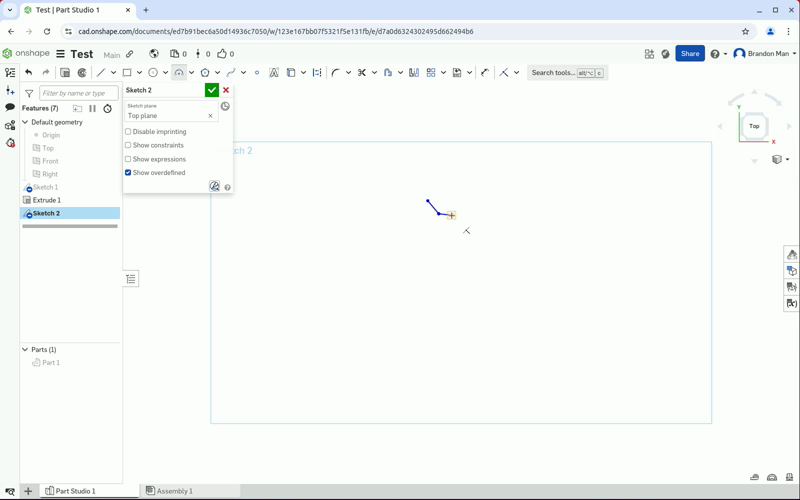
key_down(shift)
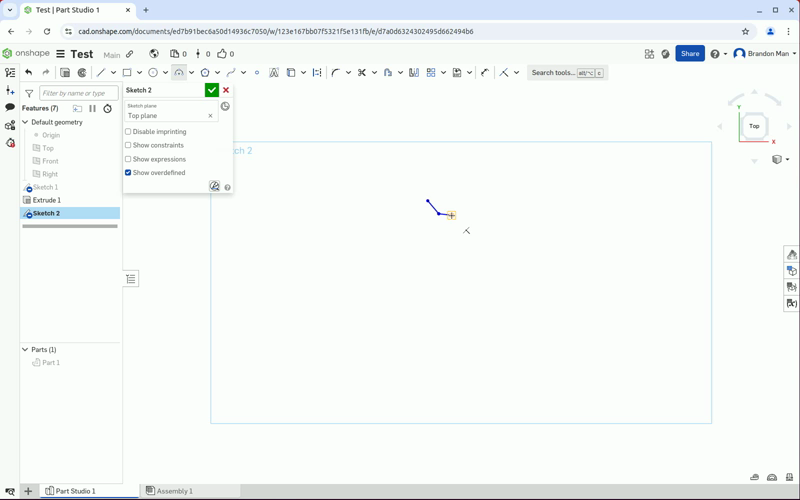
mouse_move(456, 215)
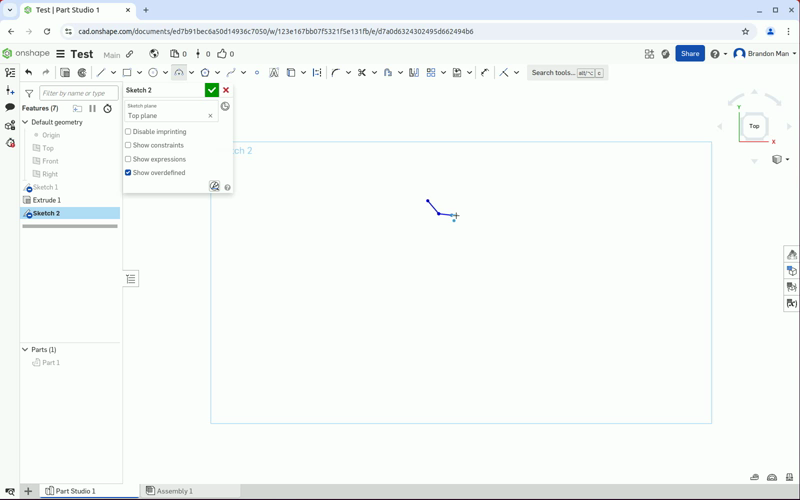
scroll(6)
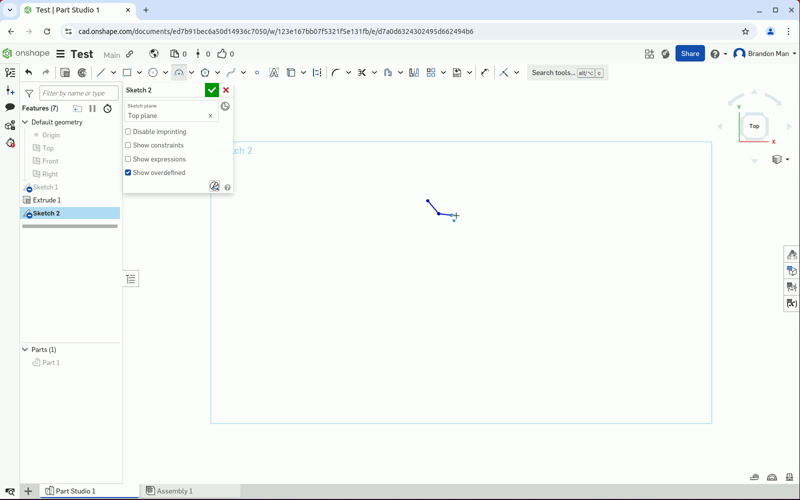
scroll(6)
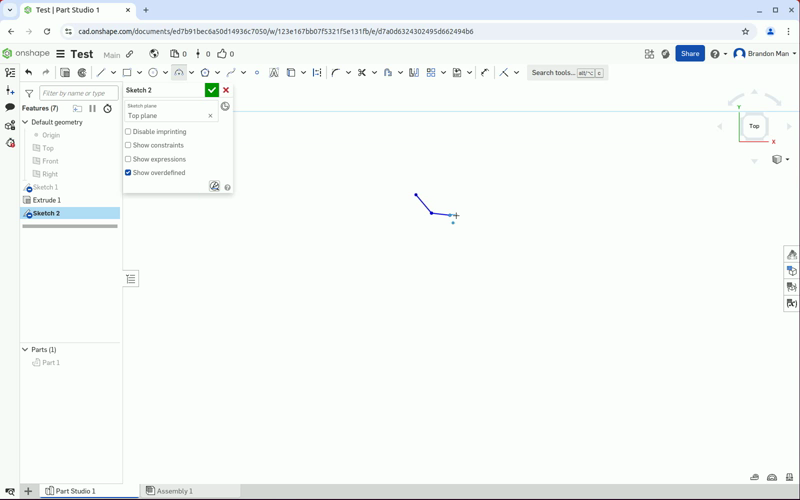
scroll(6)
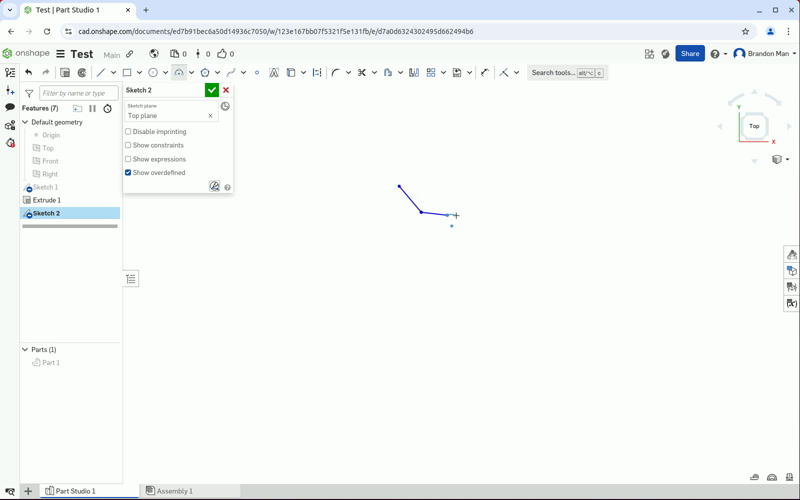
scroll(6)
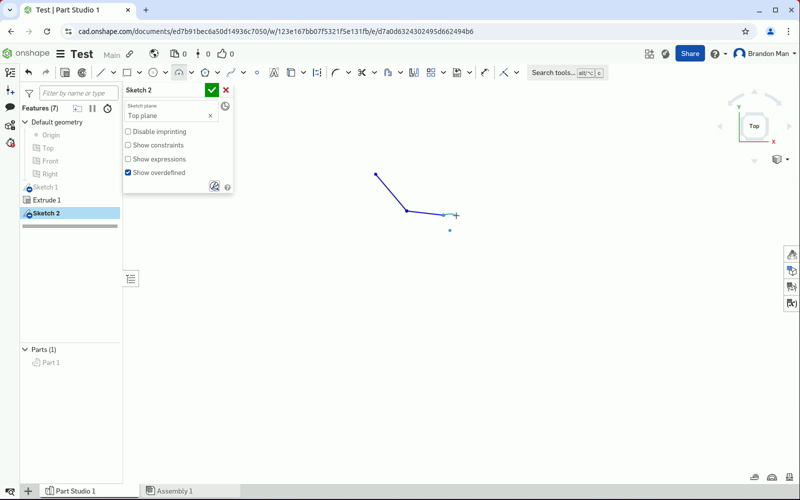
scroll(6)
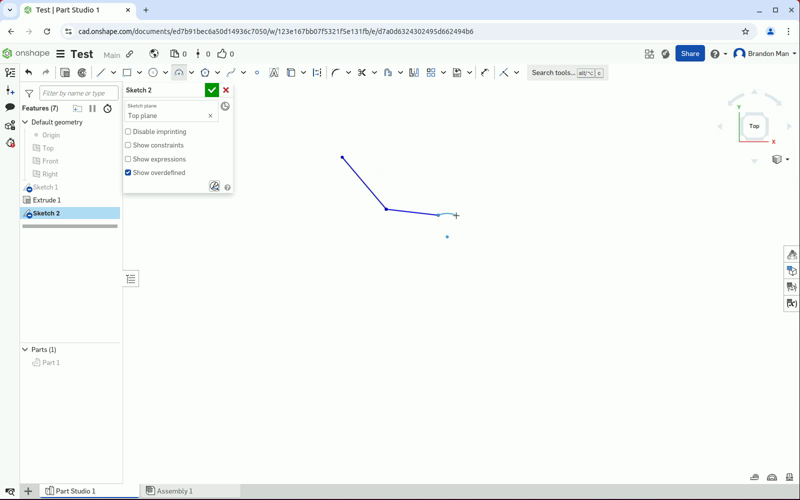
scroll(6)
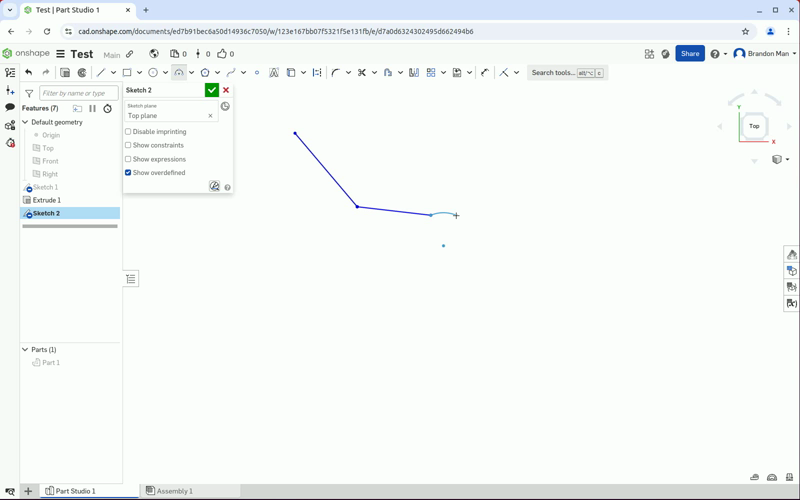
scroll(6)
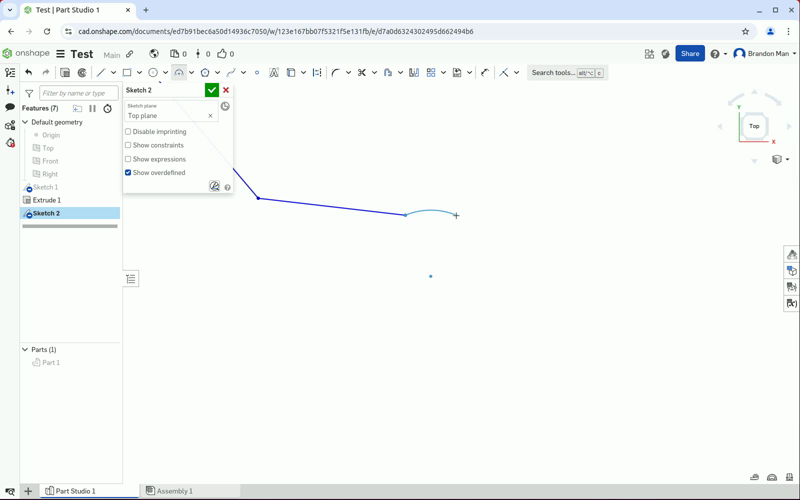
click(456, 215)
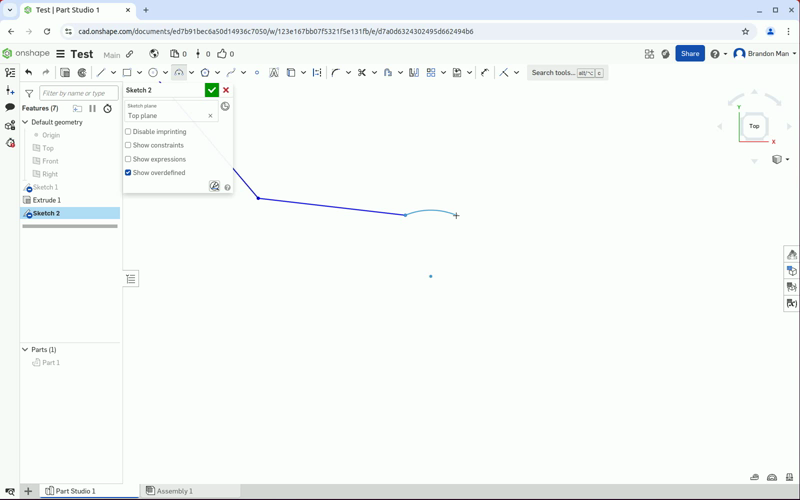
scroll(-6)
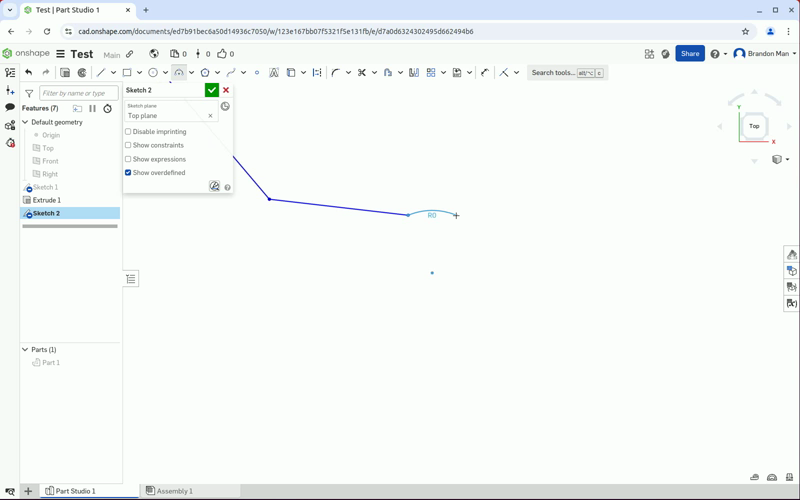
scroll(-6)
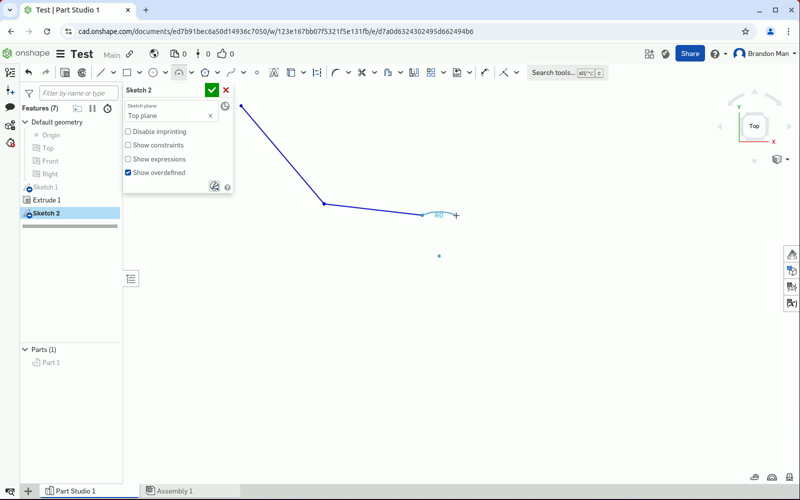
scroll(-6)
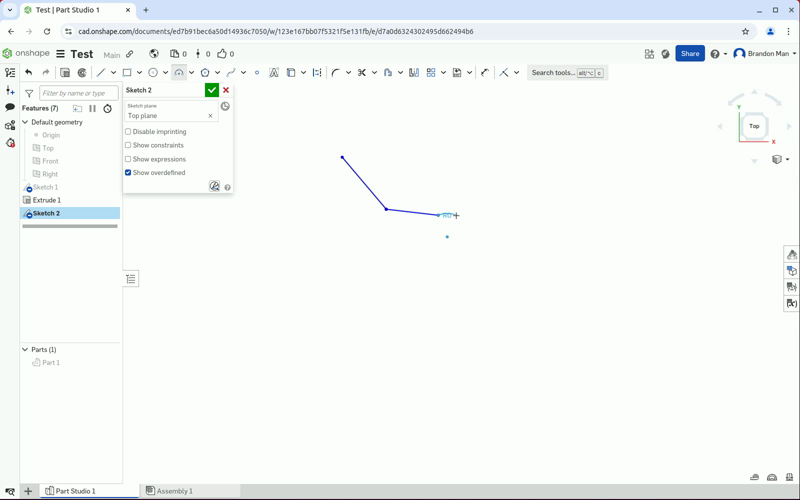
scroll(-6)
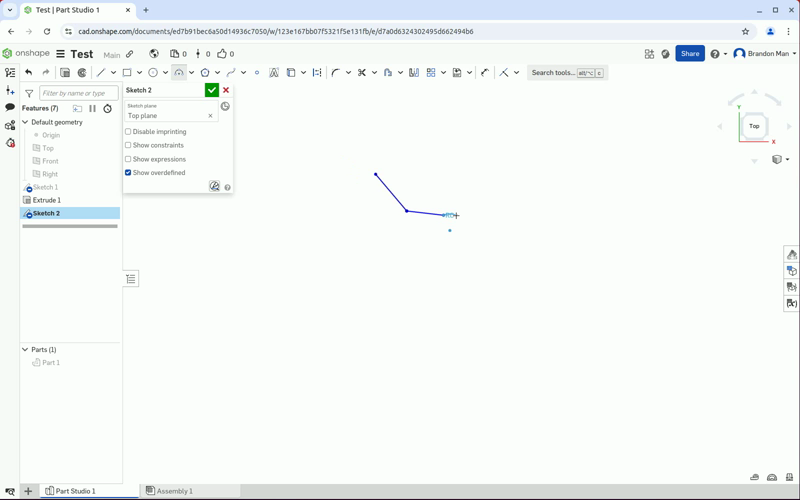
scroll(-6)
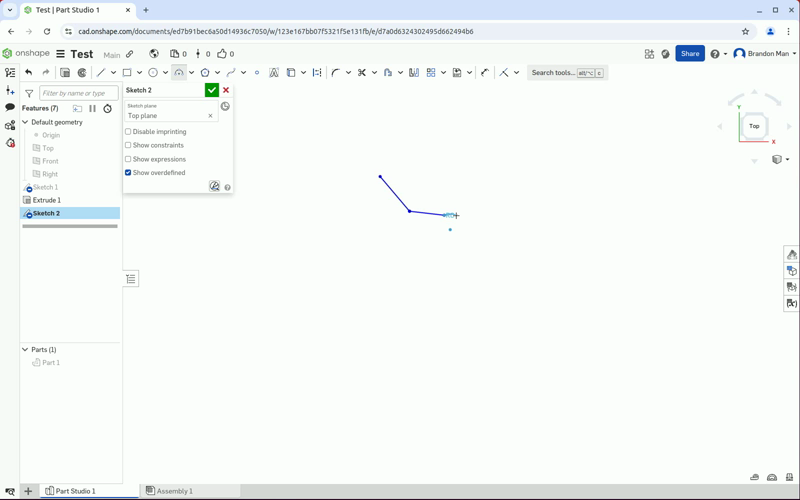
scroll(-6)
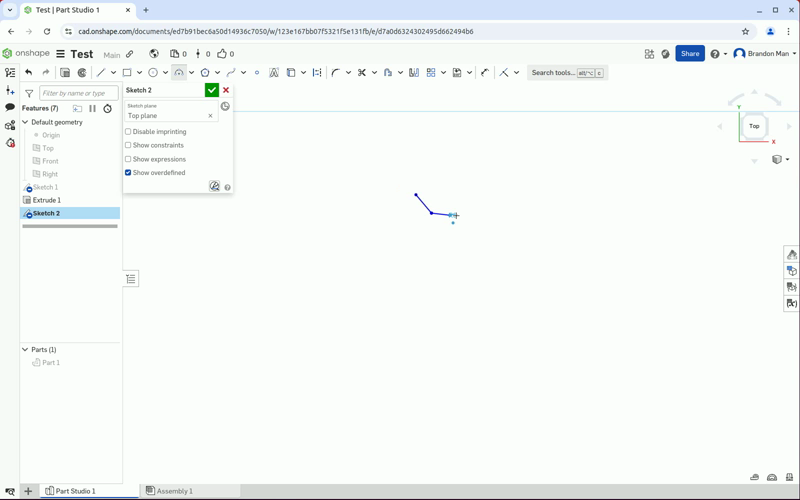
scroll(-6)
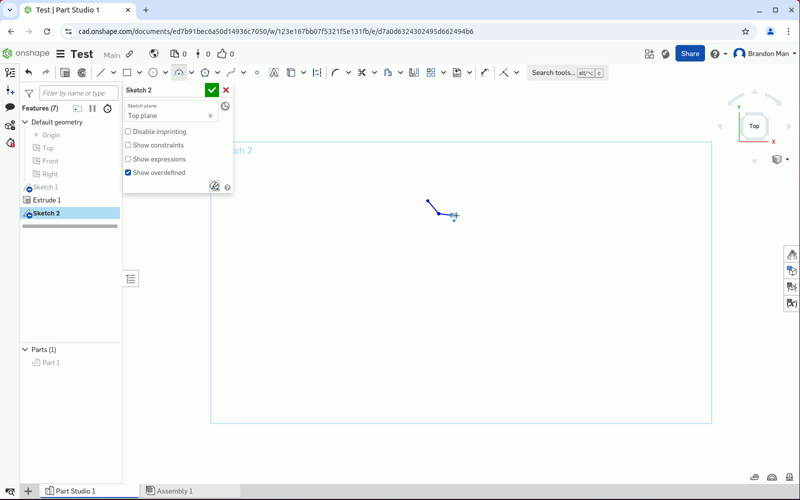
mouse_move(453, 216)
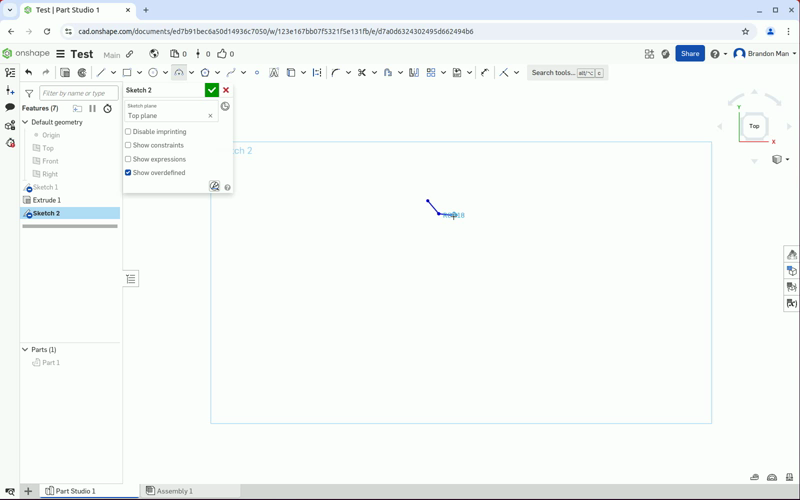
scroll(6)
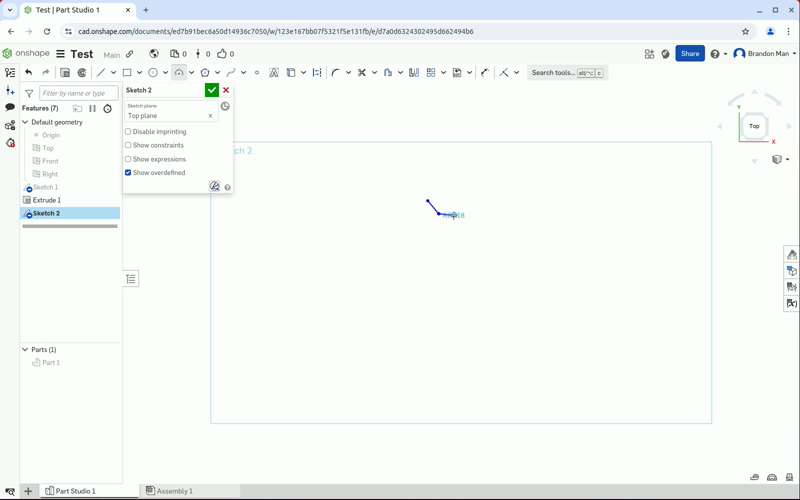
scroll(6)
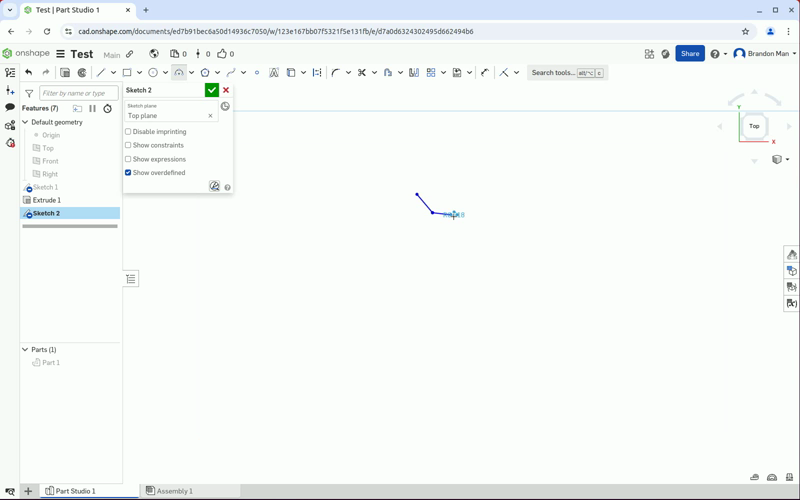
scroll(6)
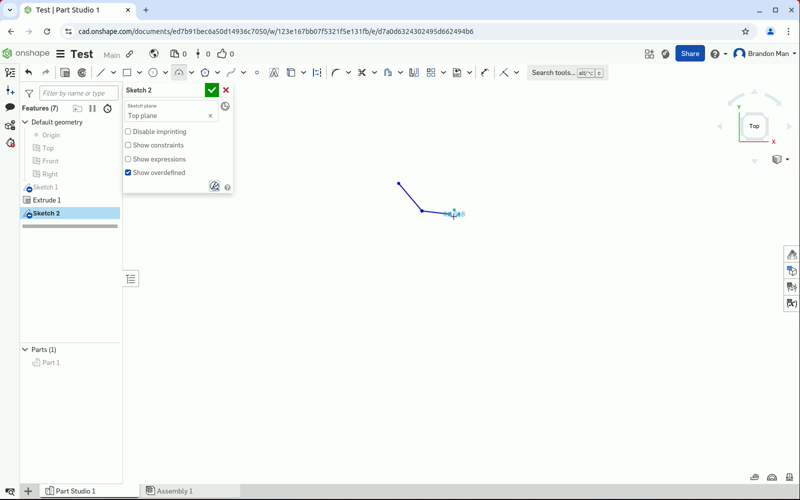
scroll(6)
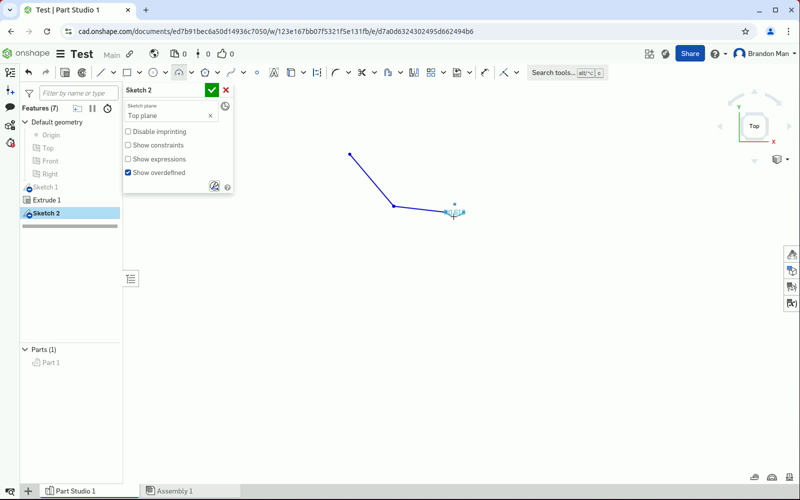
scroll(6)
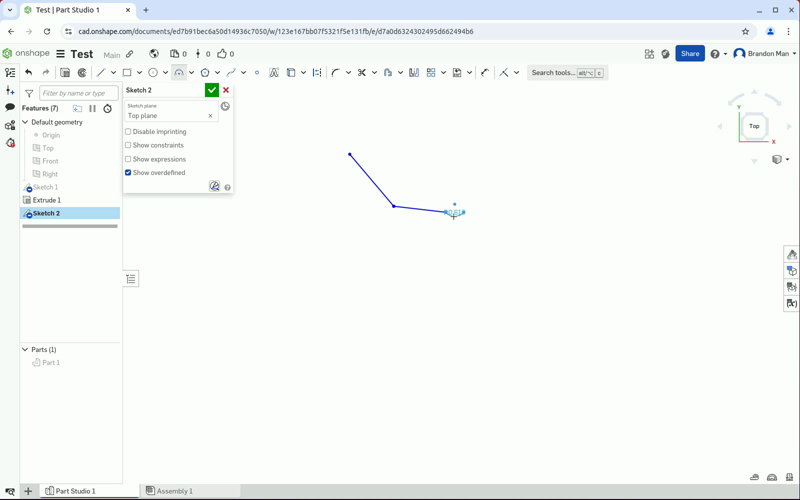
scroll(6)
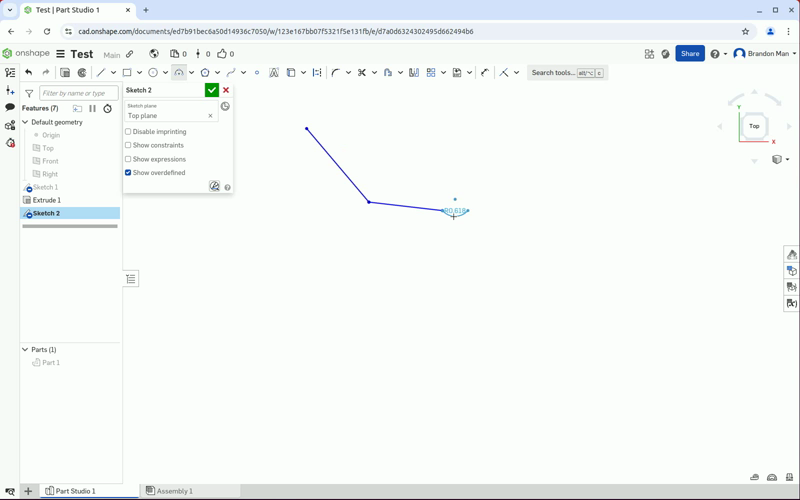
scroll(6)
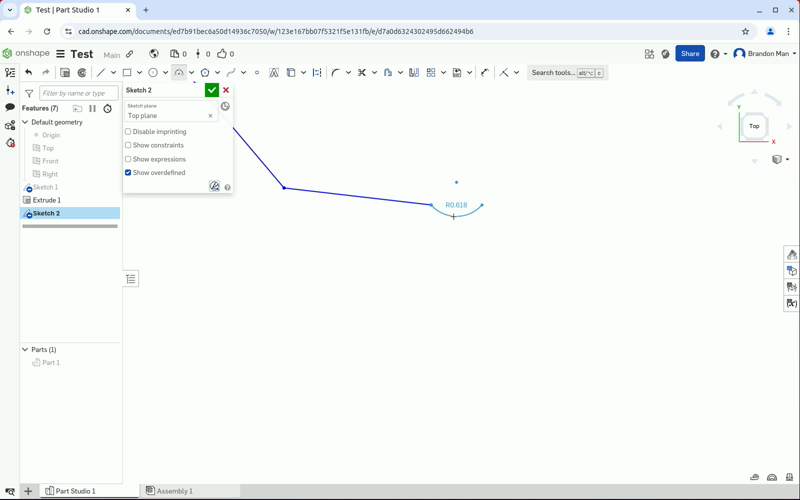
click(453, 216)
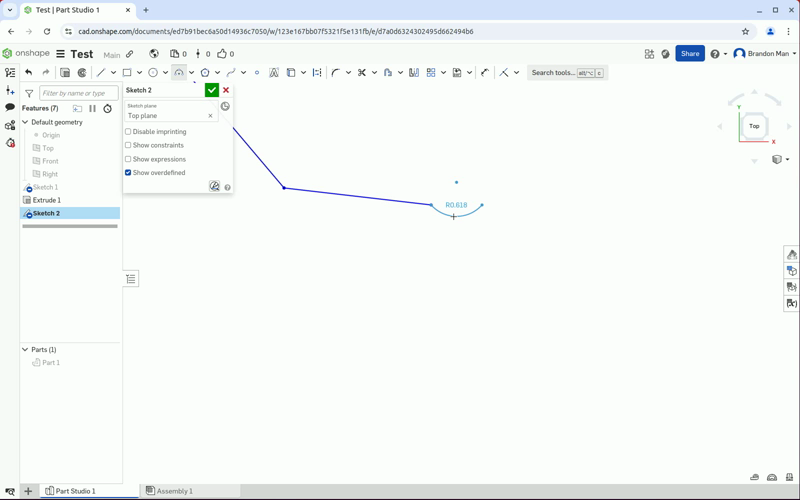
scroll(-6)
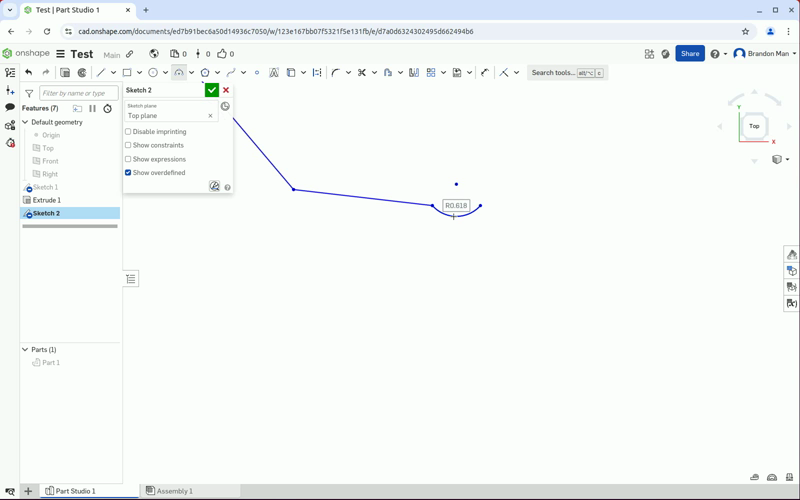
scroll(-6)
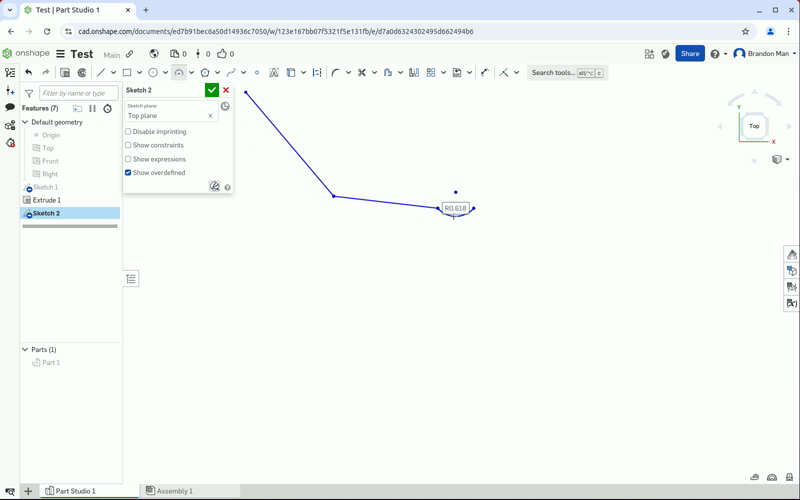
scroll(-6)
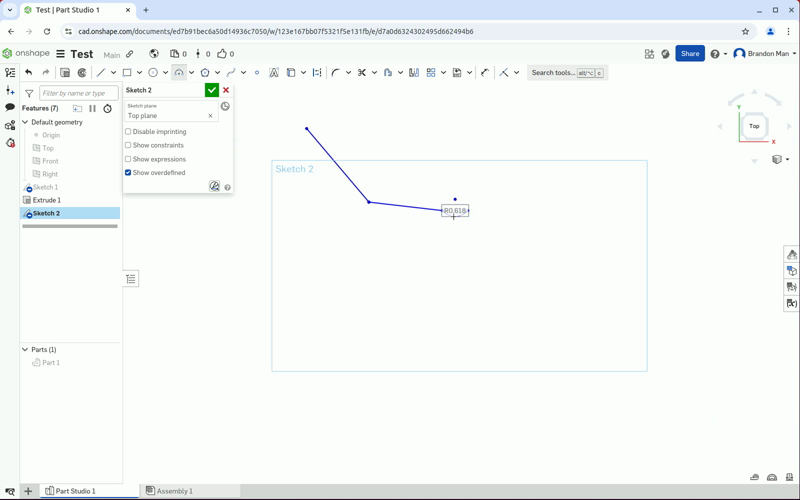
scroll(-6)
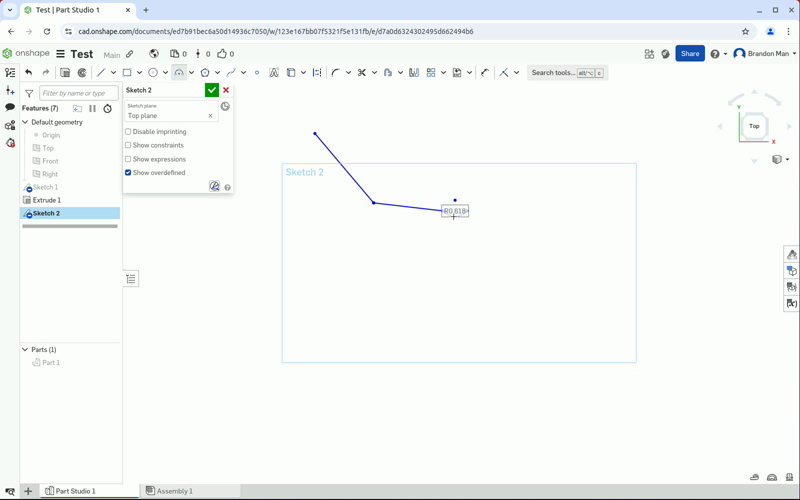
scroll(-6)
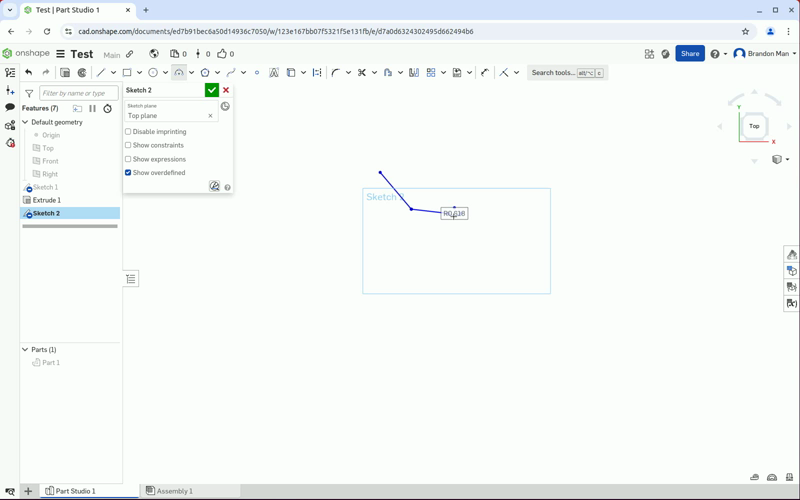
scroll(-6)
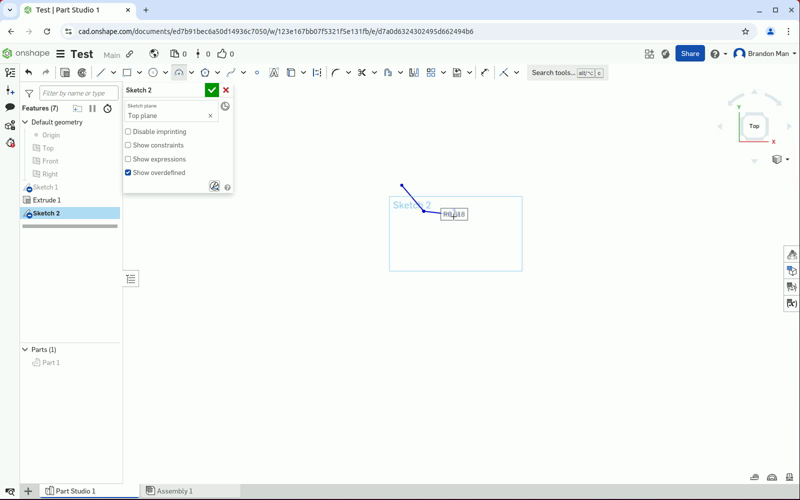
scroll(-6)
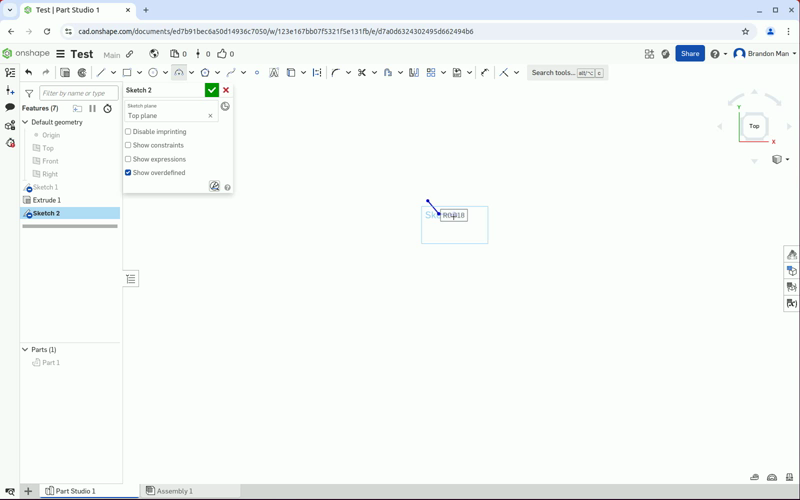
key_up(shift)
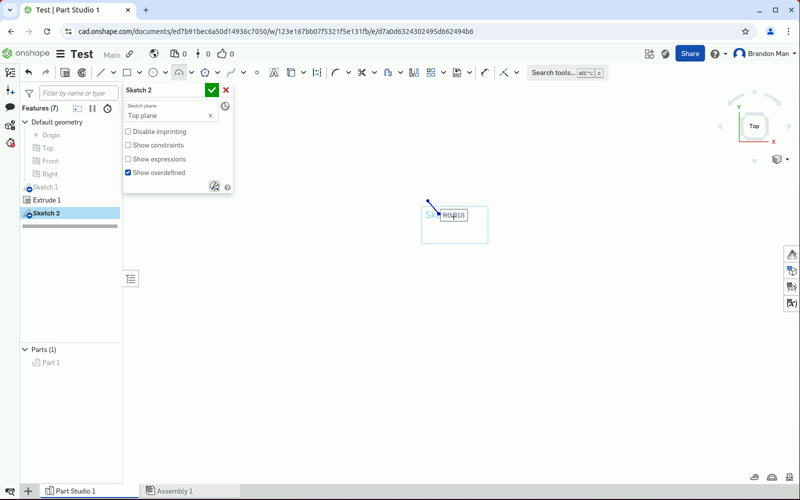
key(esc)
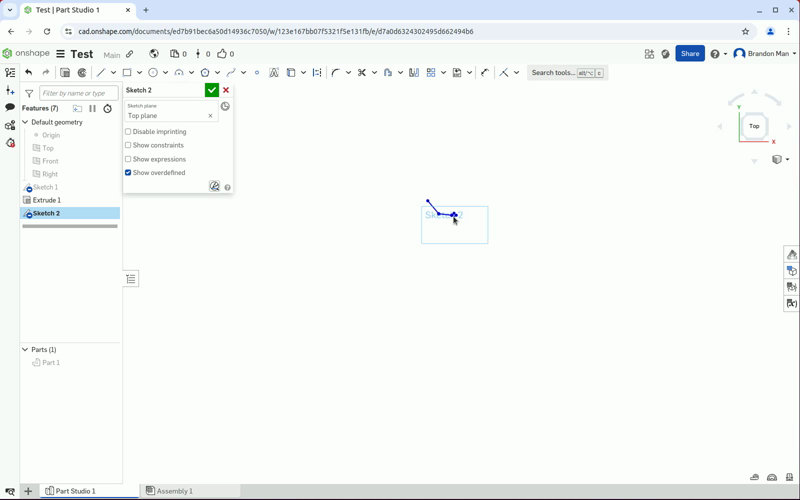
key(l)
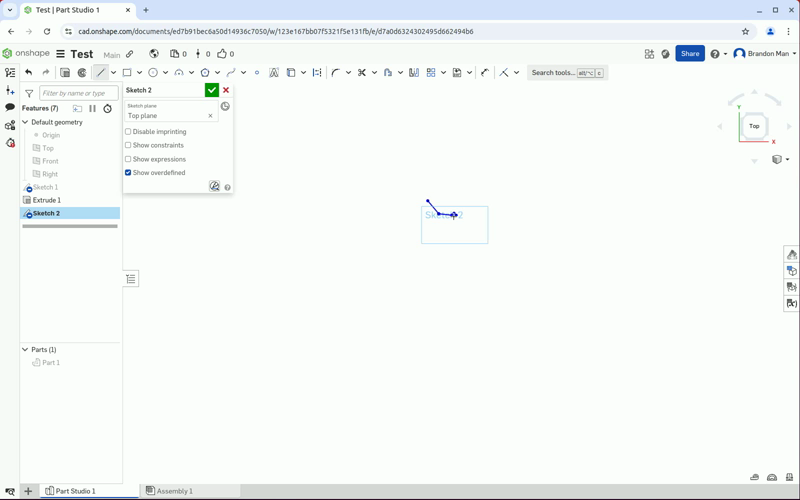
mouse_move(456, 215)
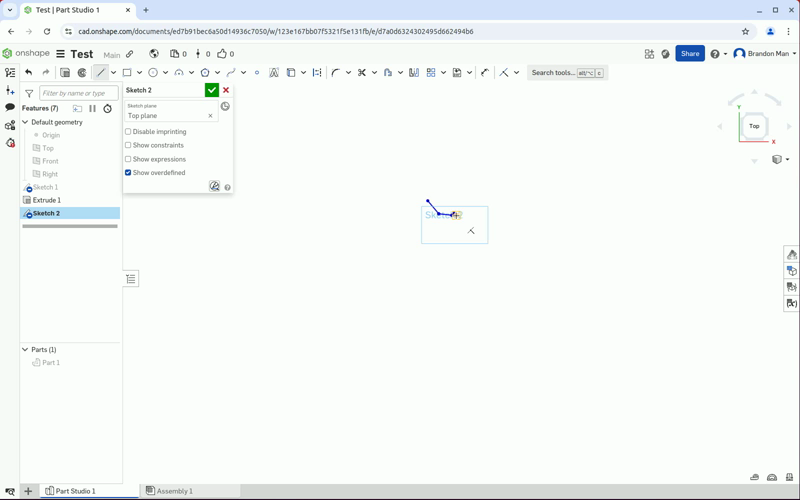
scroll(6)
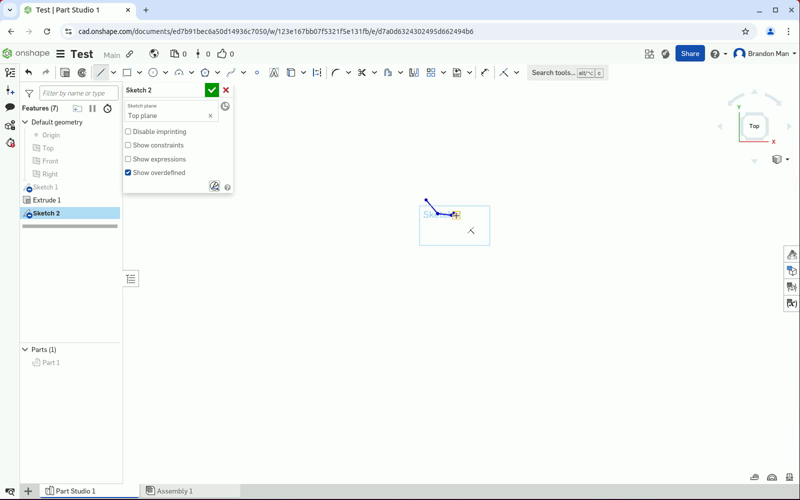
scroll(6)
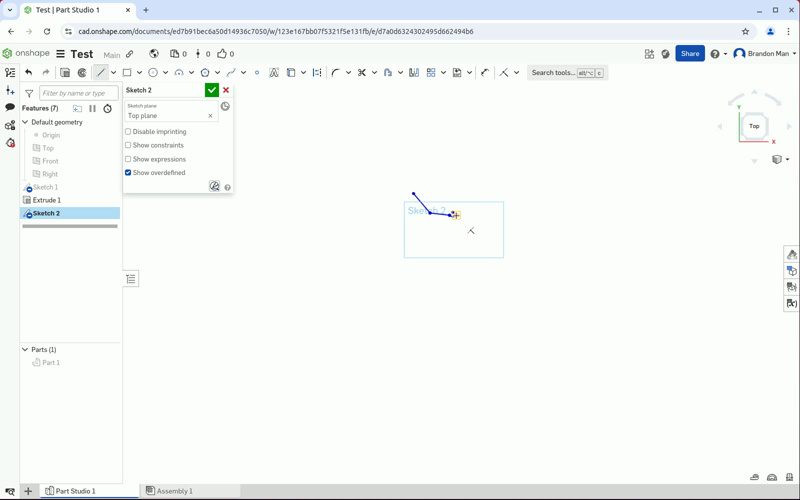
scroll(6)
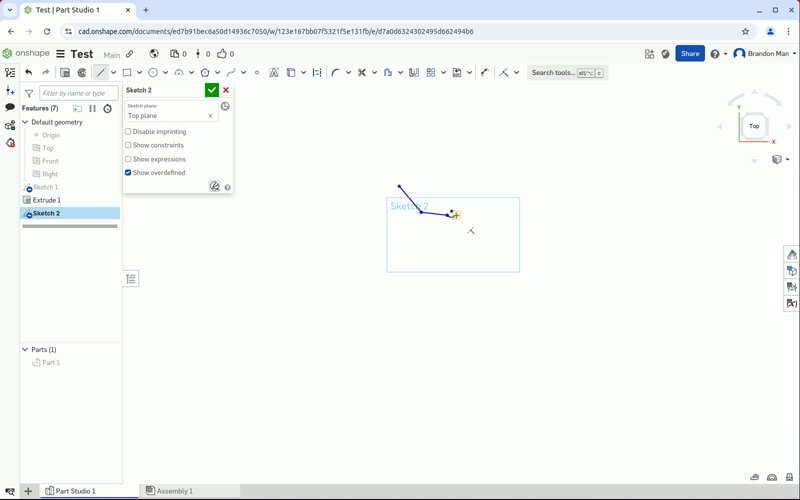
scroll(6)
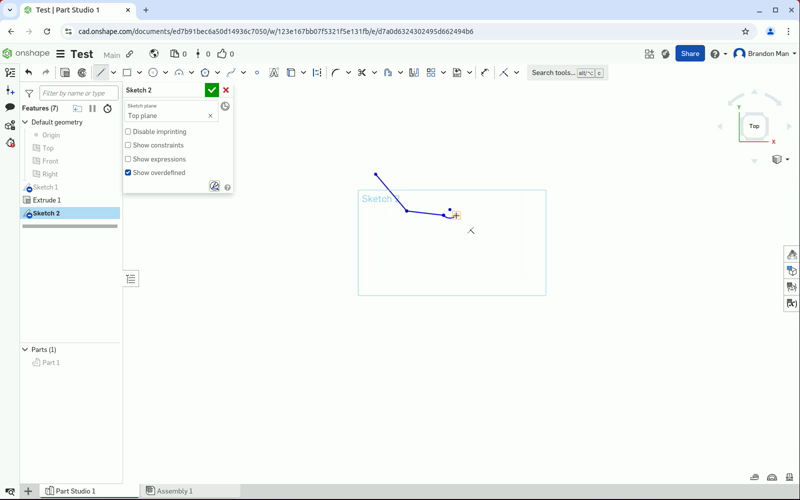
scroll(6)
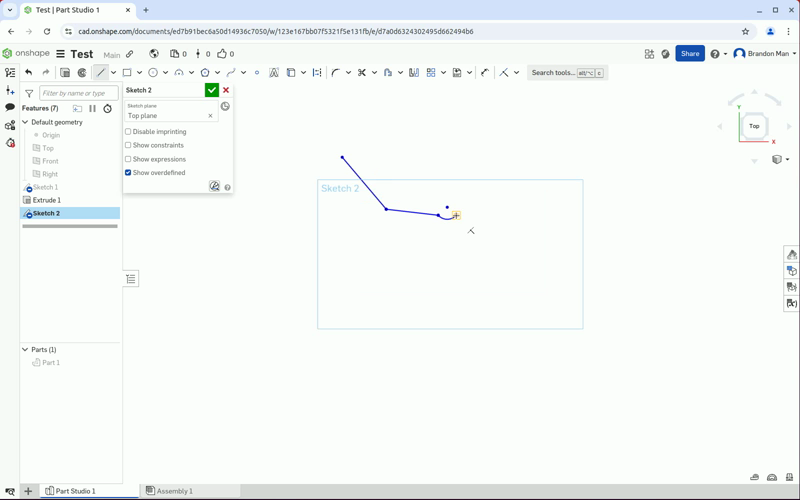
scroll(6)
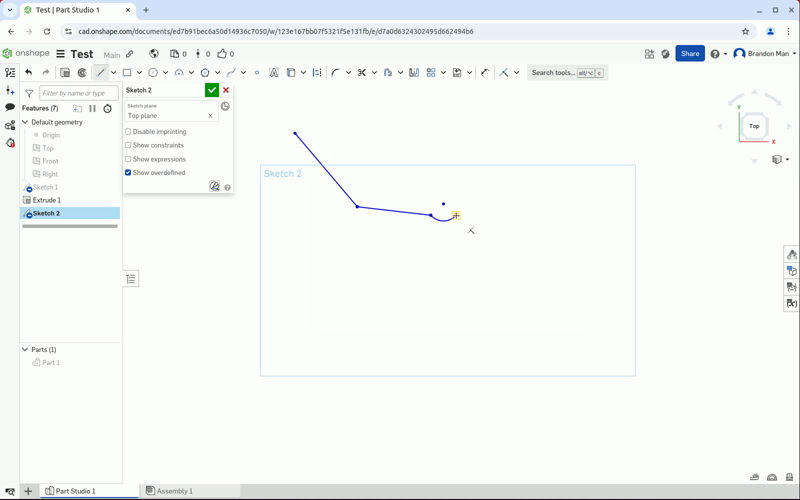
scroll(6)
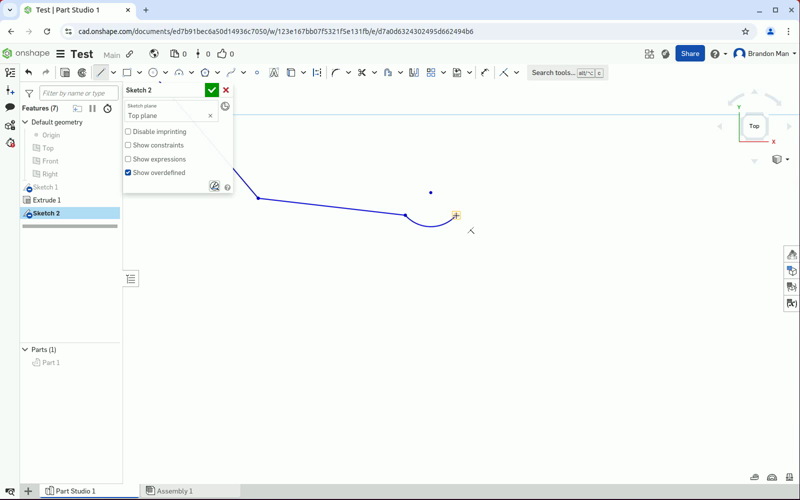
click(456, 215)
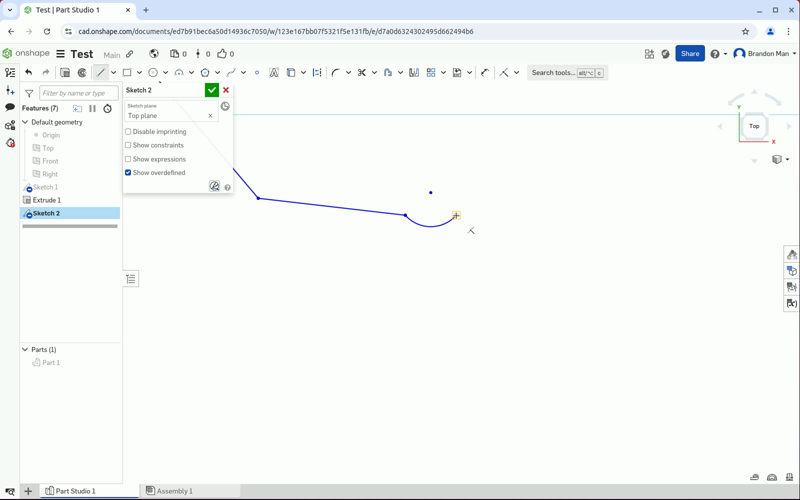
scroll(-6)
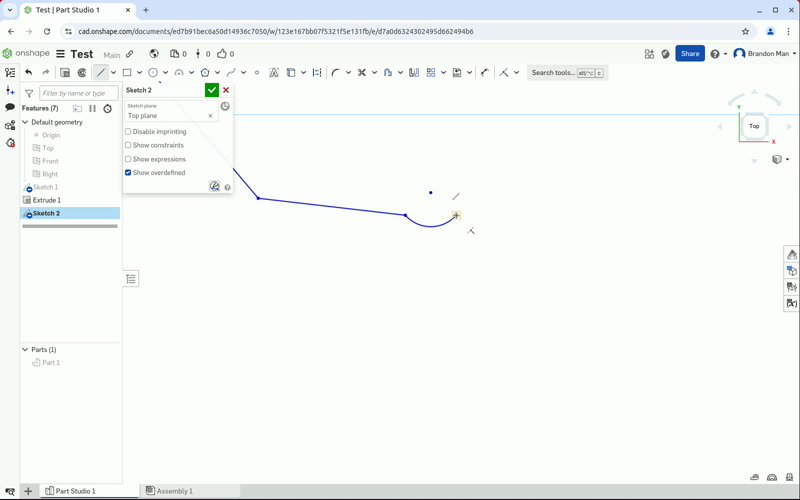
scroll(-6)
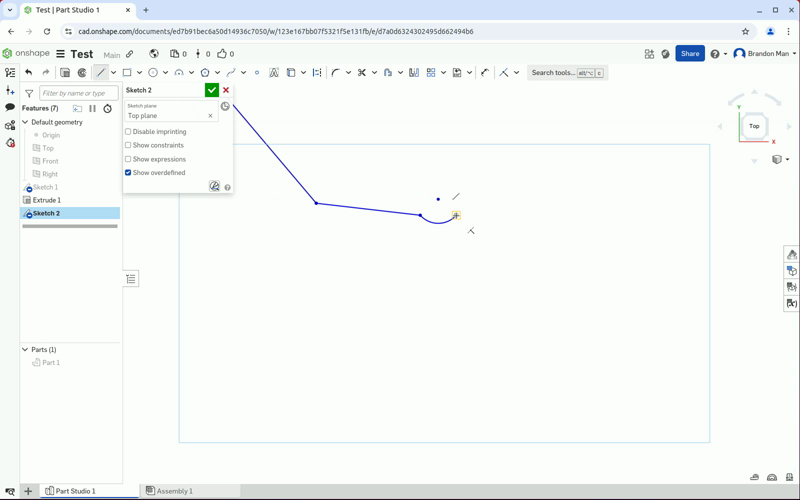
scroll(-6)
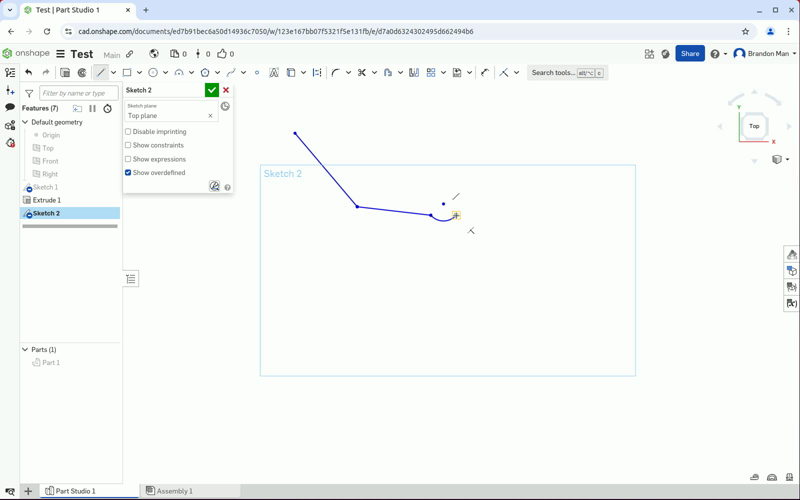
scroll(-6)
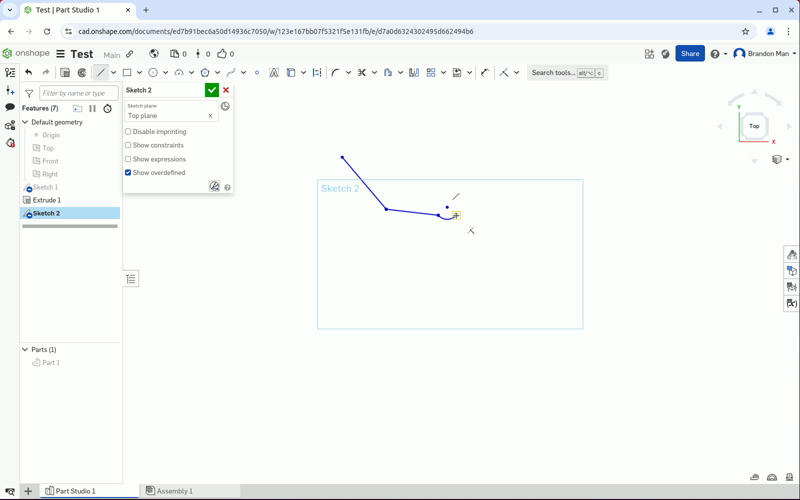
scroll(-6)
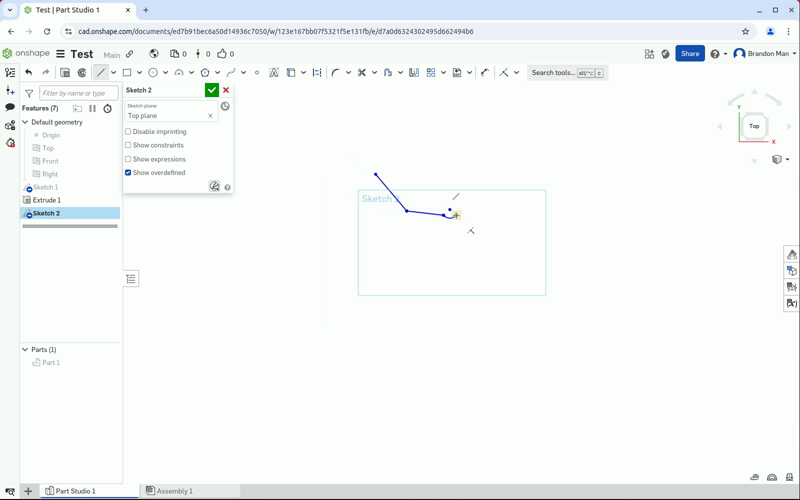
scroll(-6)
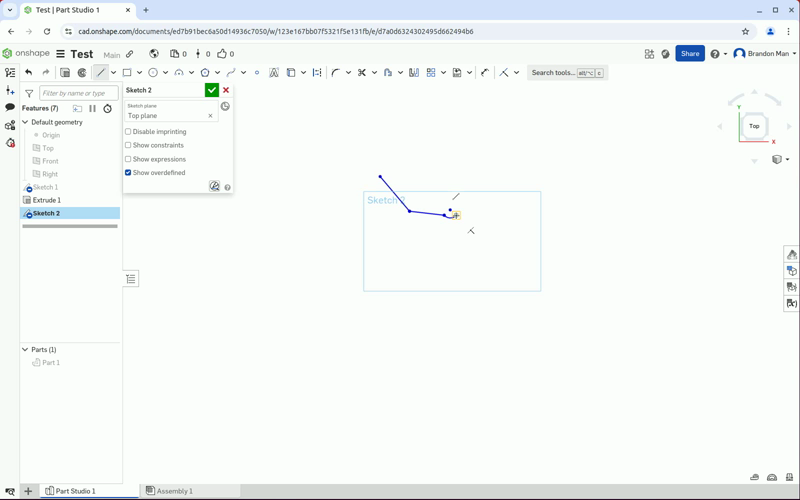
scroll(-6)
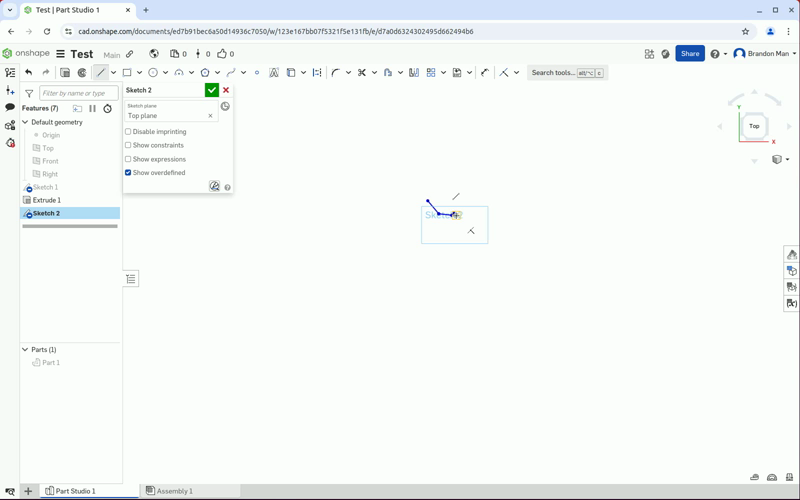
key_down(shift)
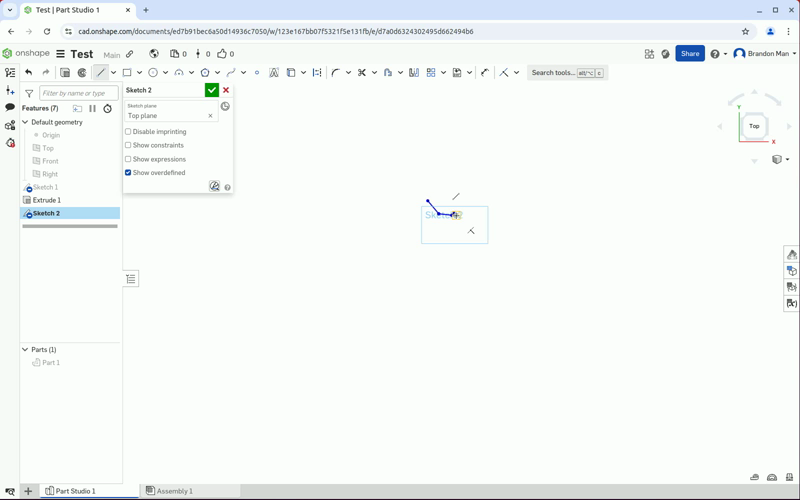
mouse_move(486, 215)
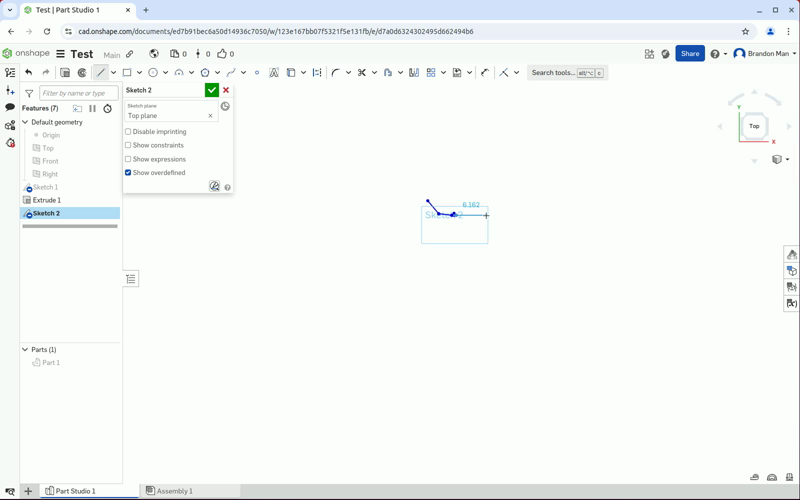
mouse_move(468, 208)
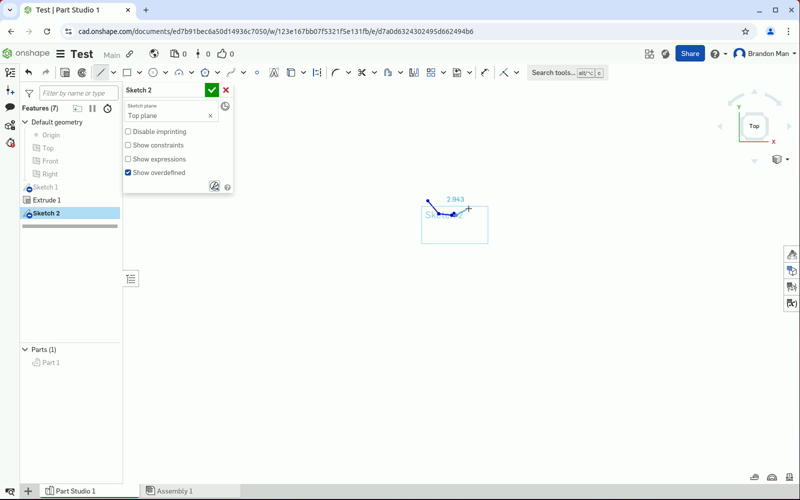
click(468, 208)
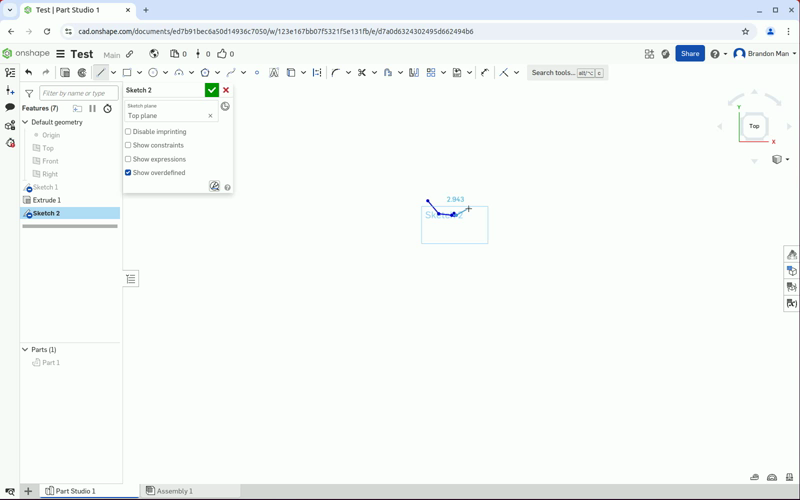
key_up(shift)
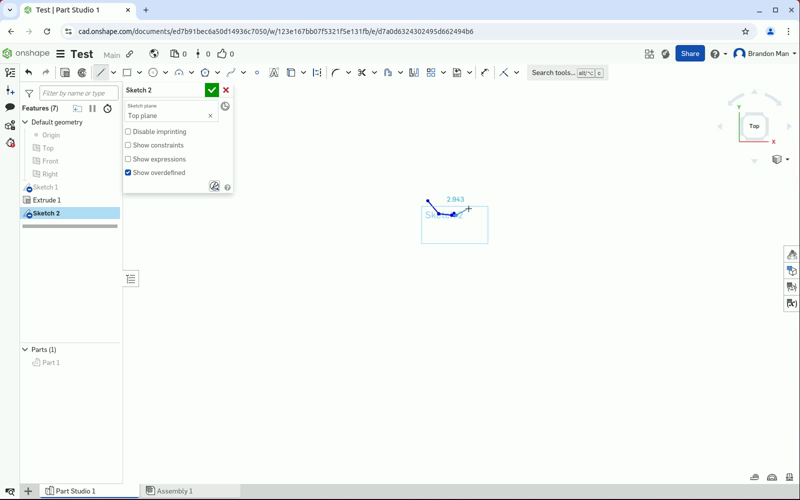
key_down(shift)
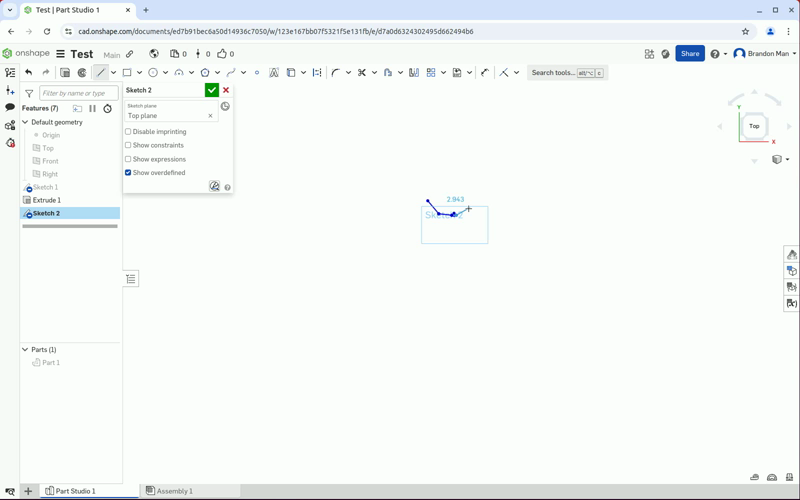
mouse_move(498, 208)
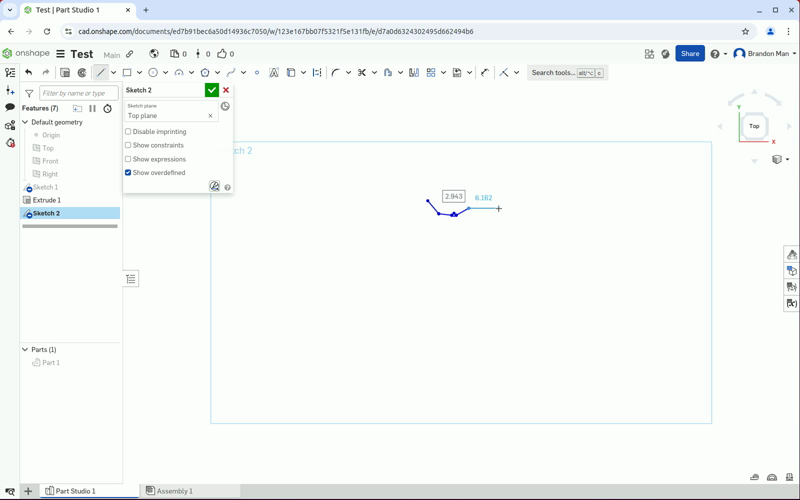
mouse_move(474, 192)
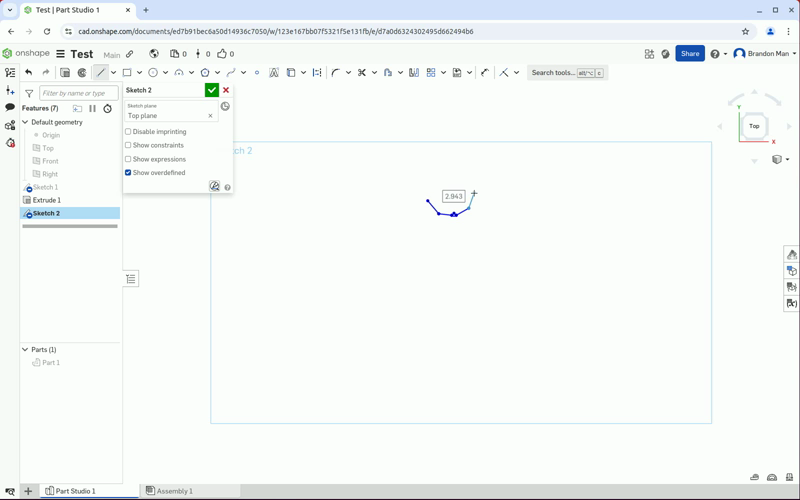
click(474, 192)
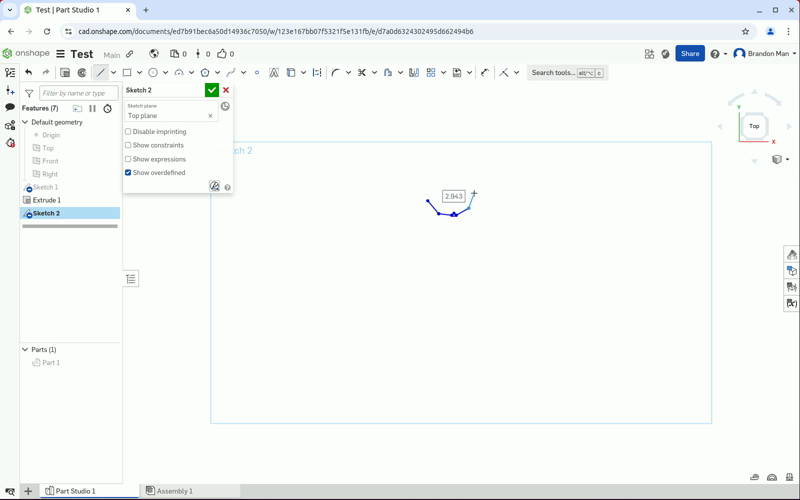
key_up(shift)
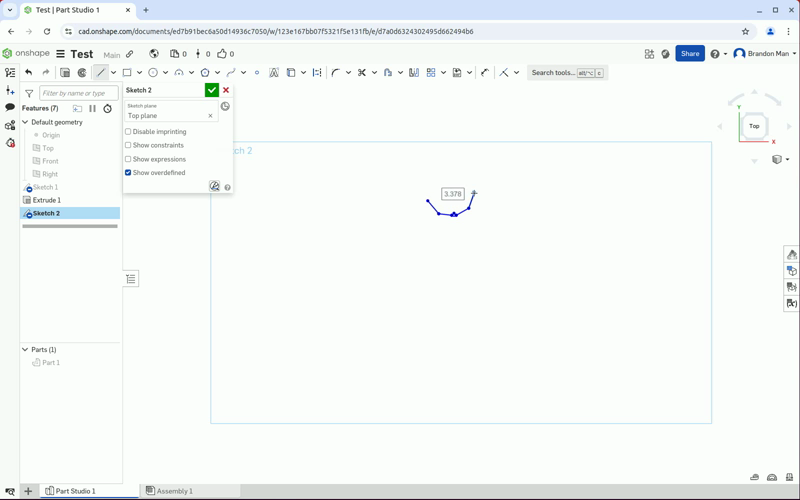
key_down(shift)
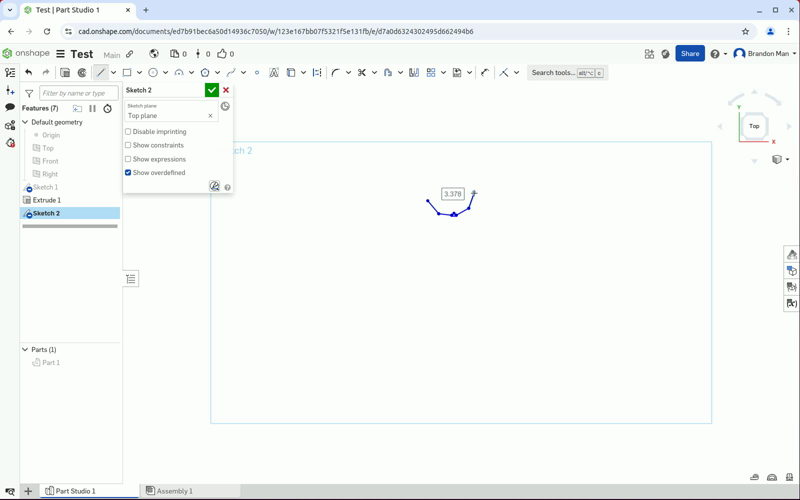
mouse_move(504, 192)
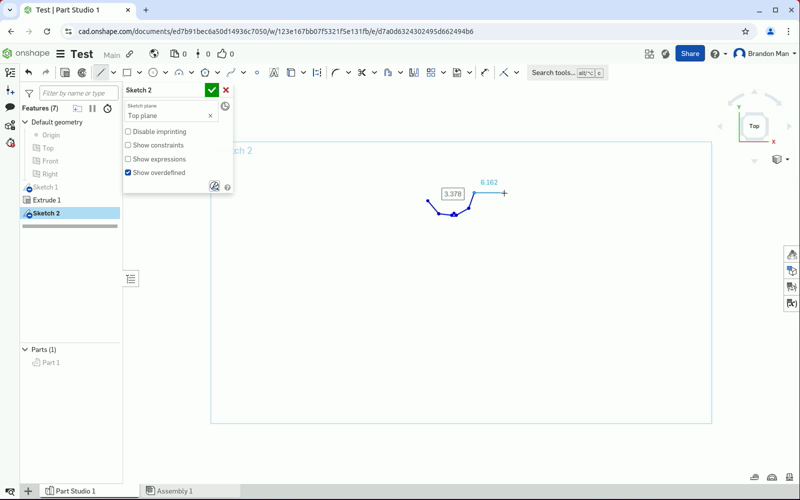
mouse_move(468, 177)
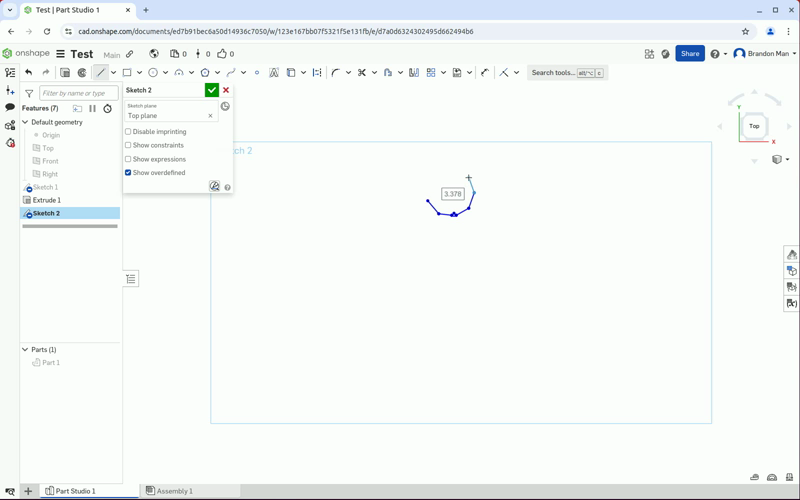
click(468, 177)
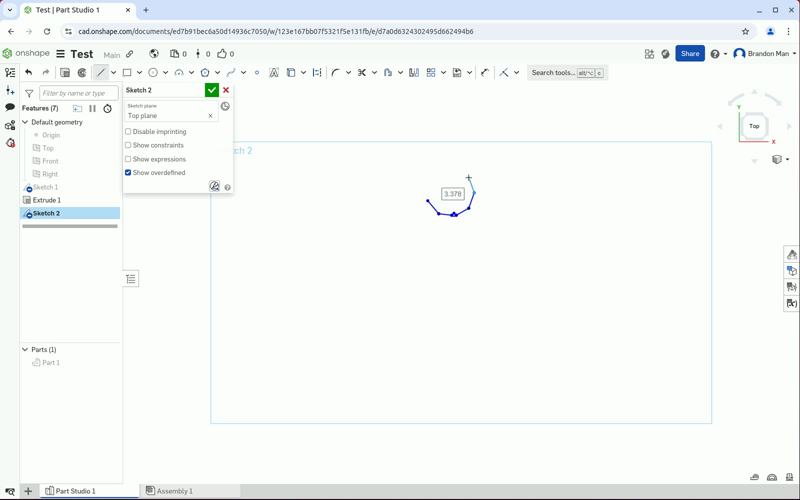
key_up(shift)
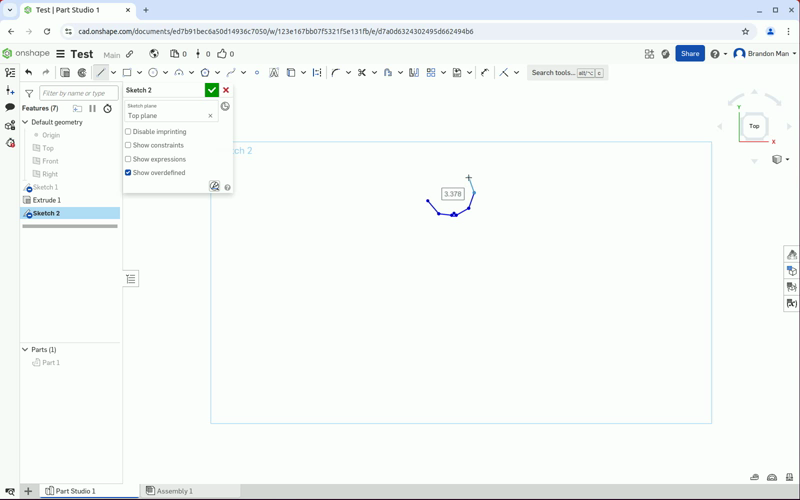
key_down(shift)
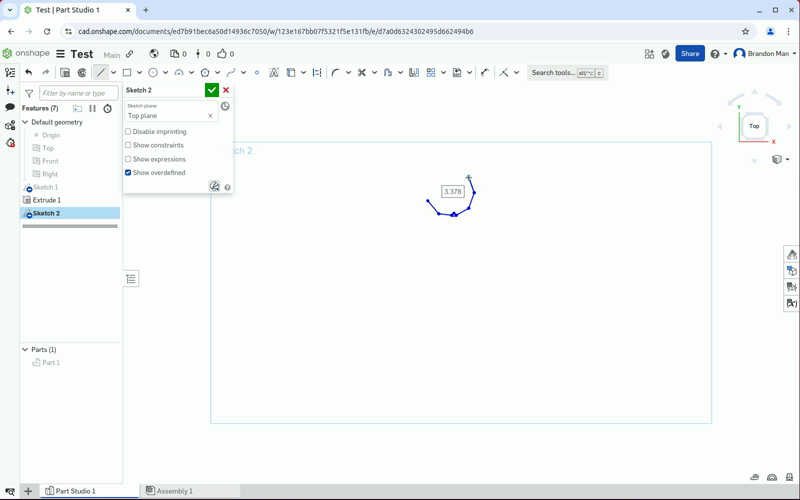
mouse_move(498, 177)
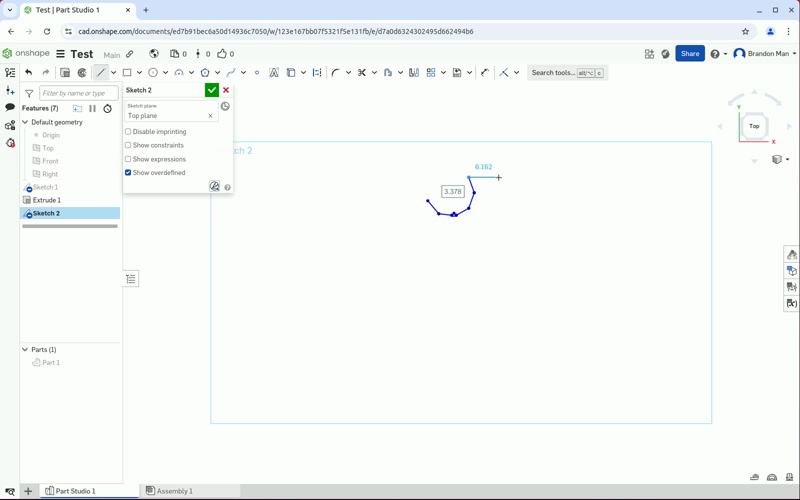
mouse_move(454, 169)
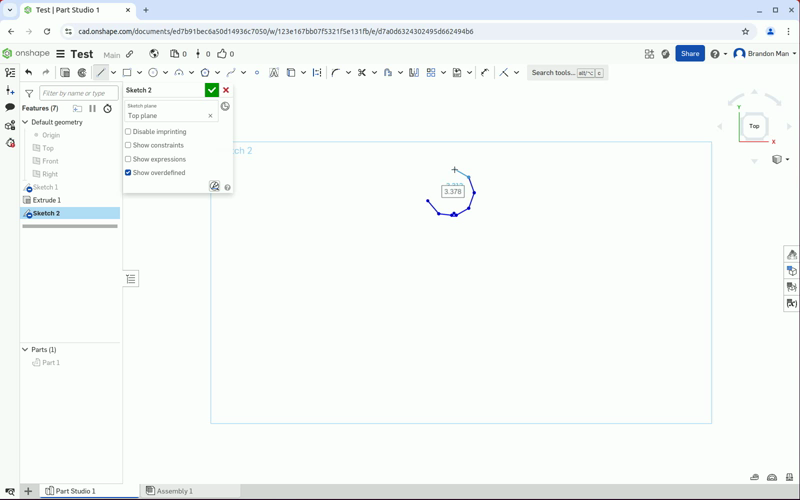
click(454, 169)
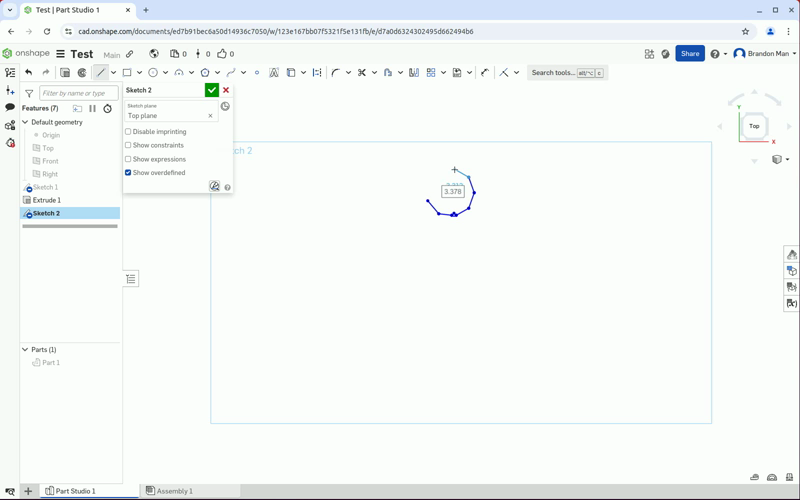
key_up(shift)
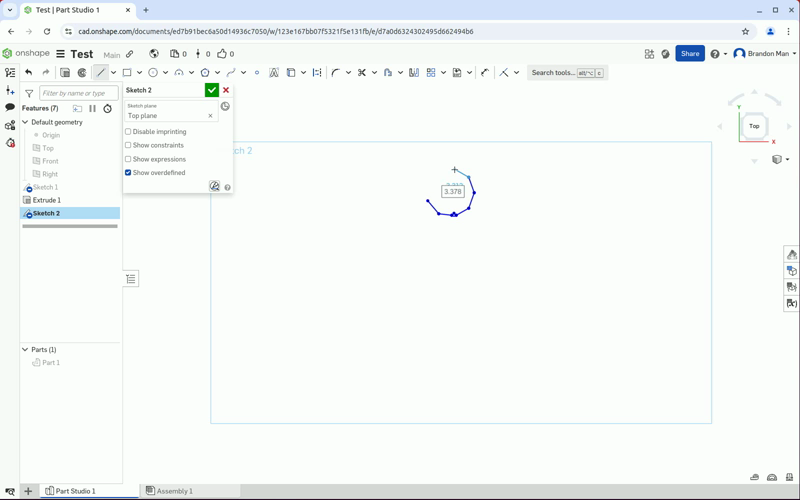
key_down(shift)
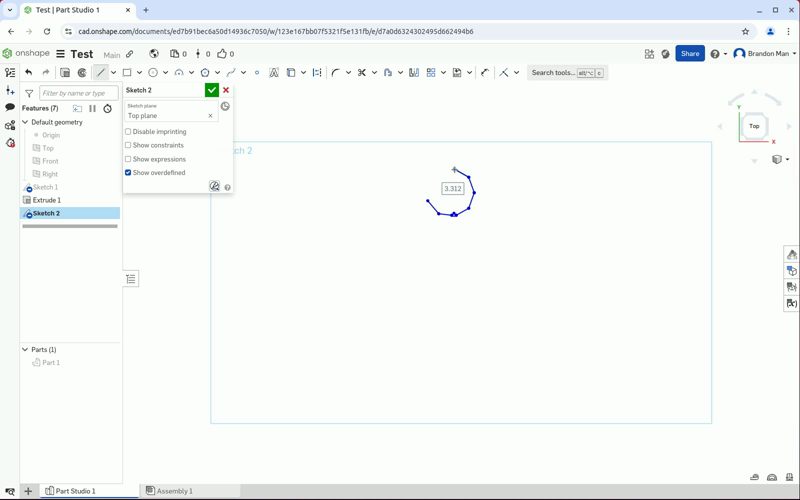
mouse_move(484, 169)
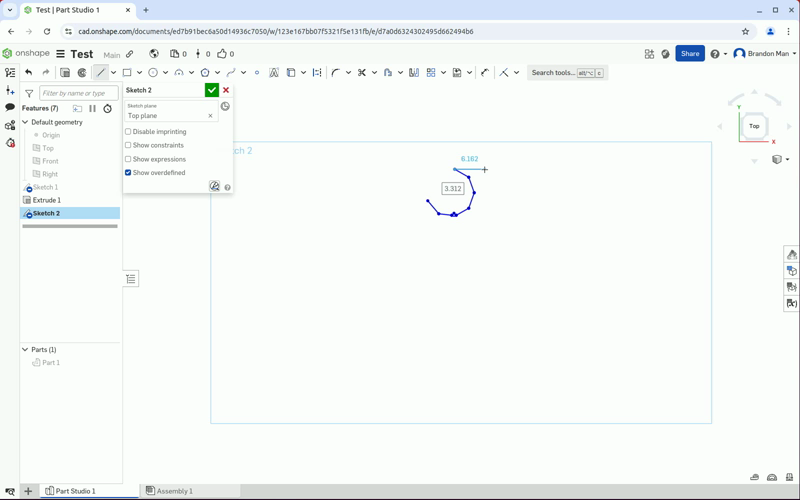
mouse_move(438, 171)
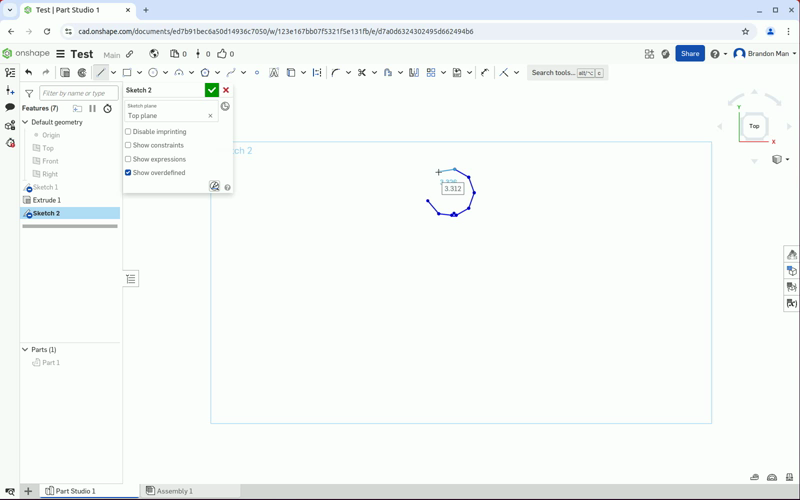
click(438, 171)
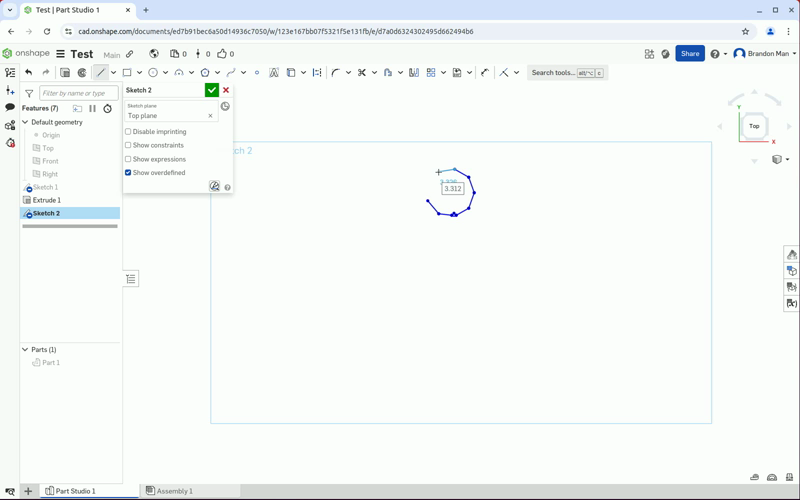
key_up(shift)
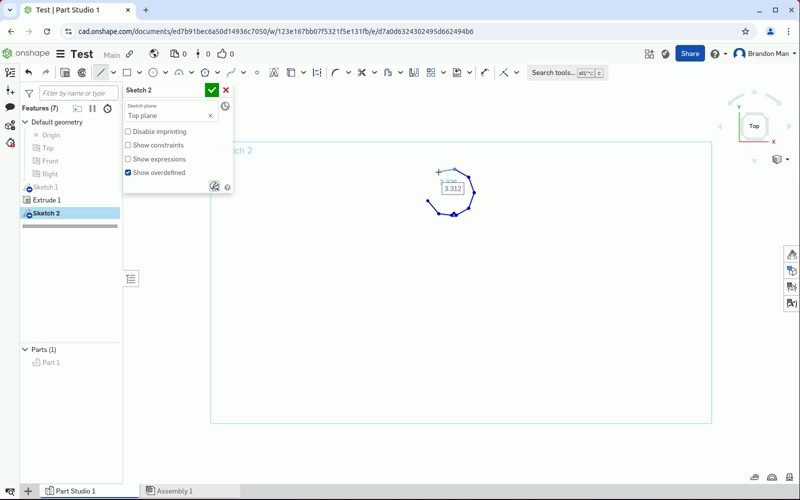
key_down(shift)
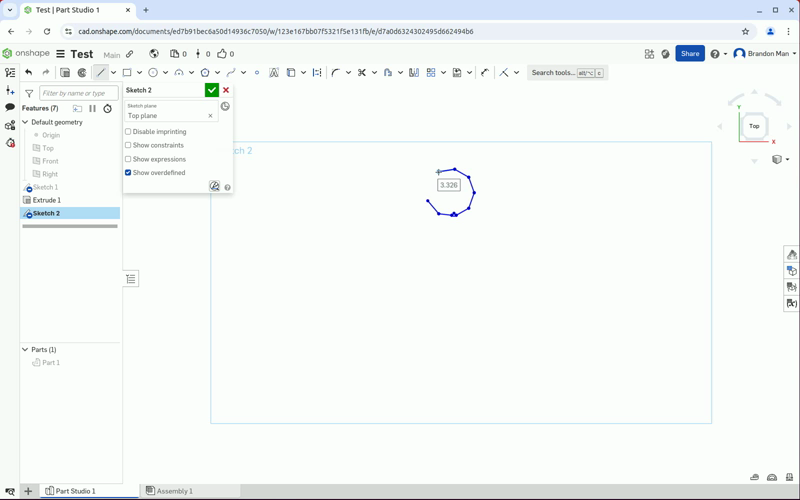
mouse_move(468, 171)
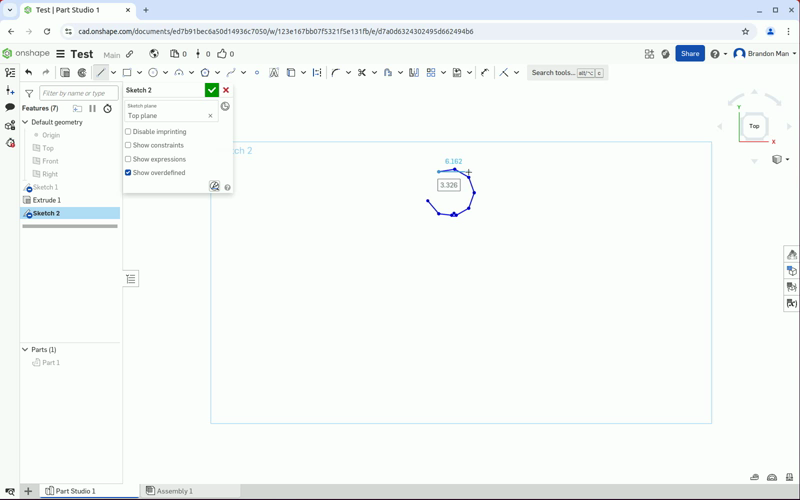
mouse_move(427, 184)
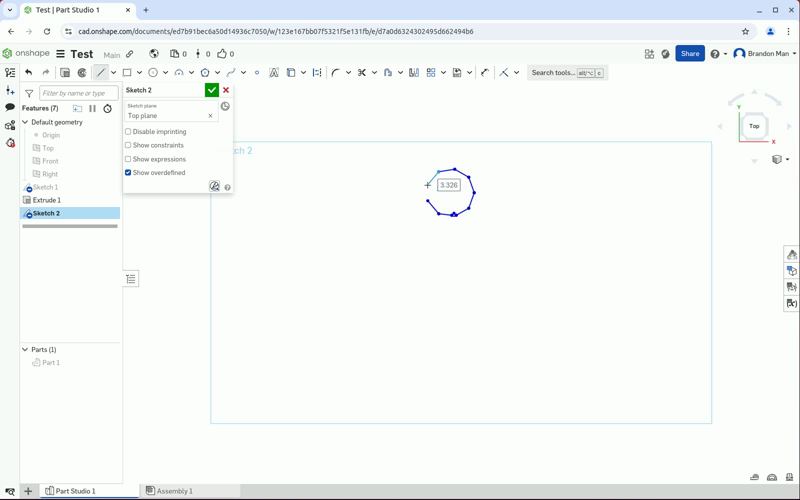
click(427, 184)
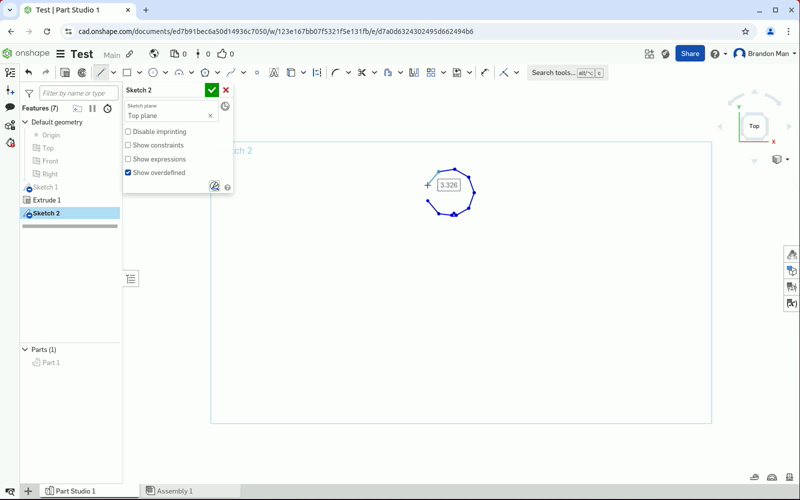
key_up(shift)
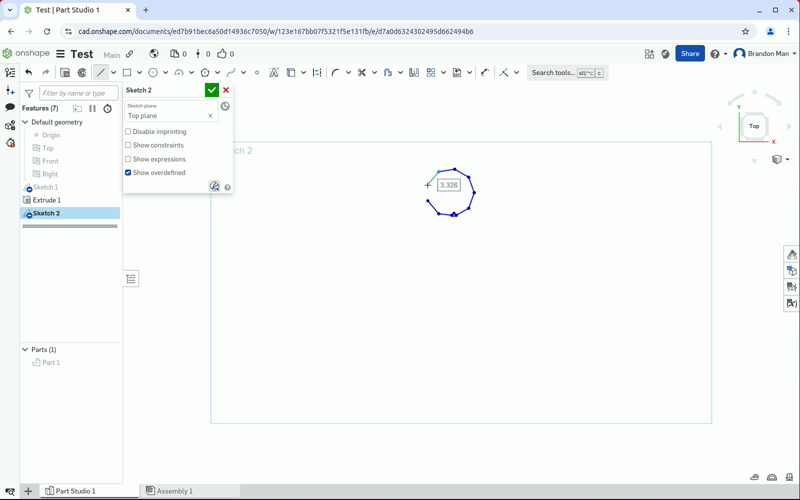
mouse_move(457, 184)
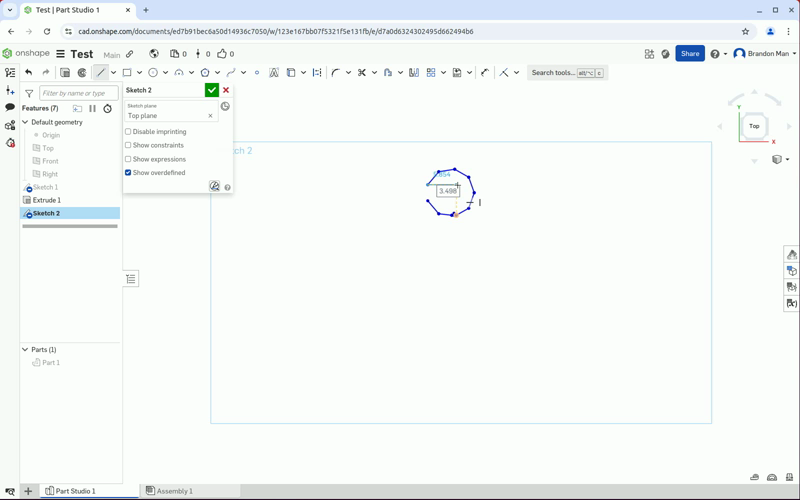
key_down(shift)
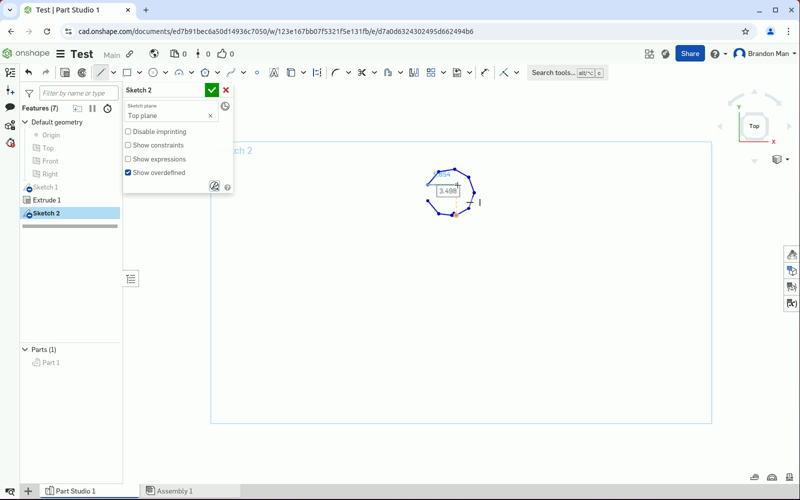
mouse_move(427, 200)
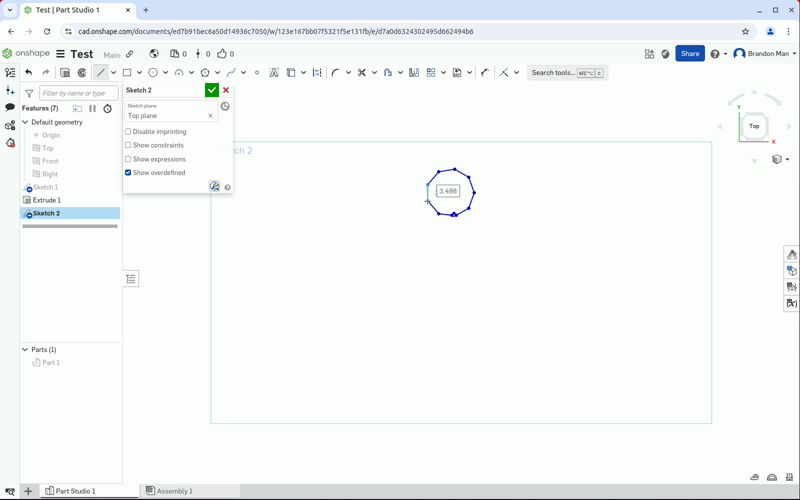
key_up(shift)
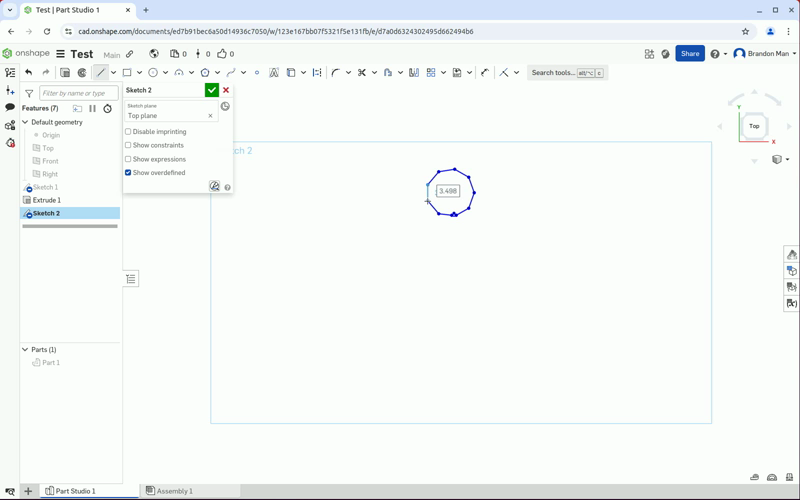
click(427, 200)
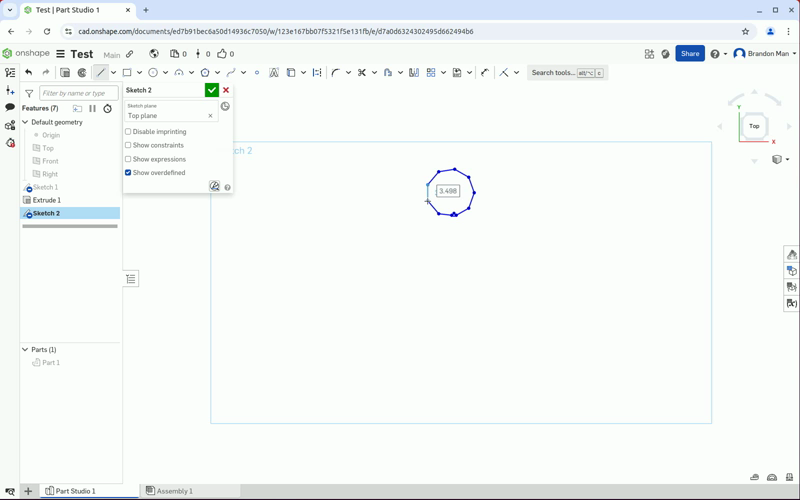
key(esc)
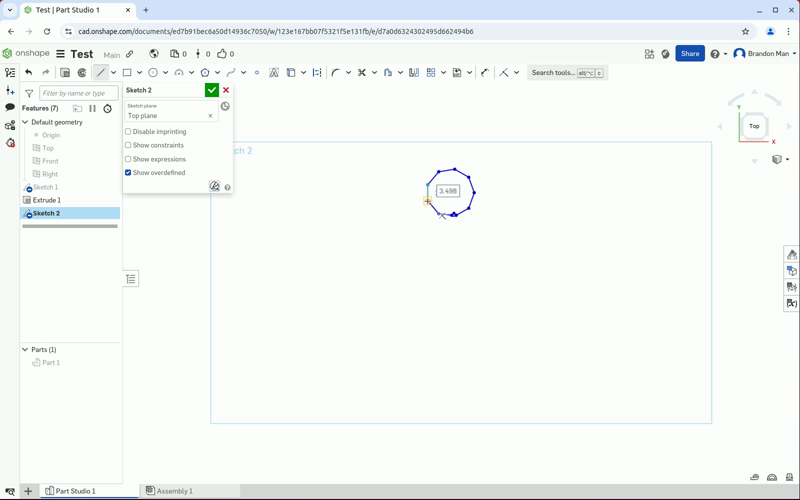
mouse_move(448, 204)
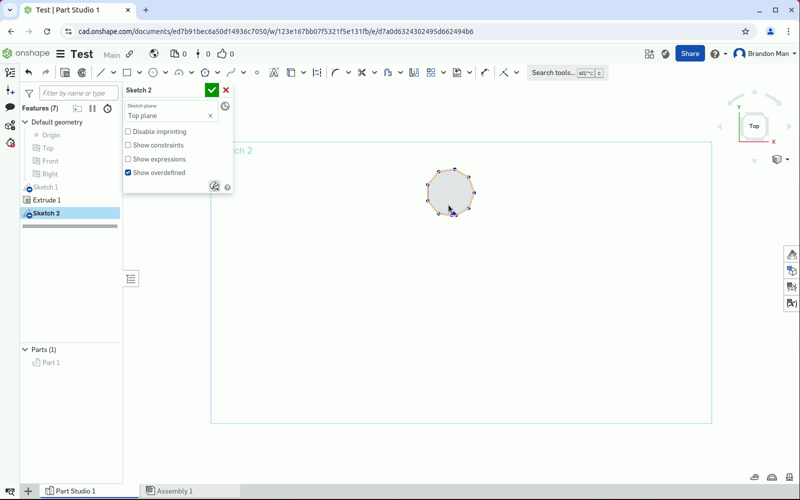
scroll(6)
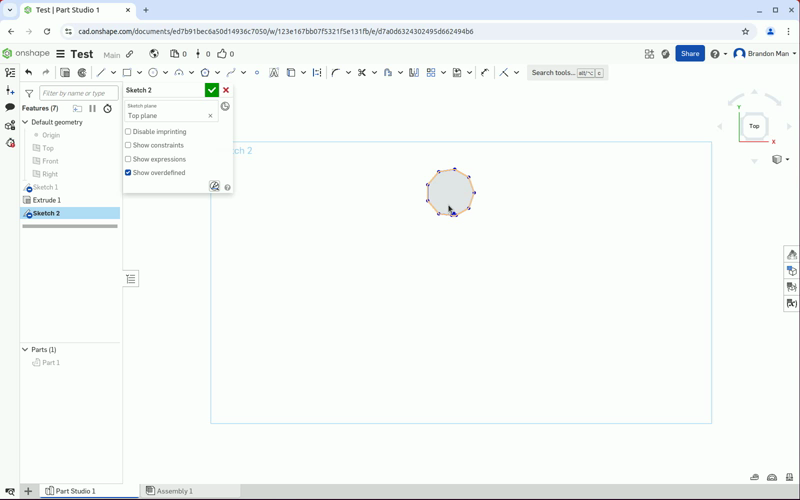
scroll(6)
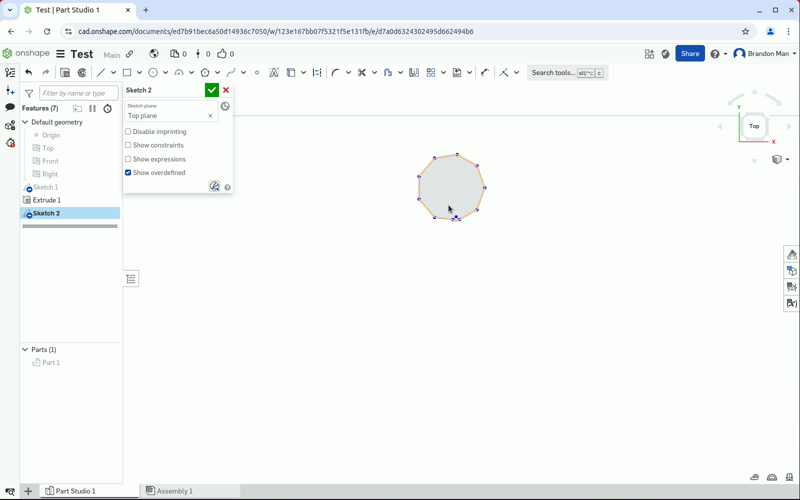
scroll(6)
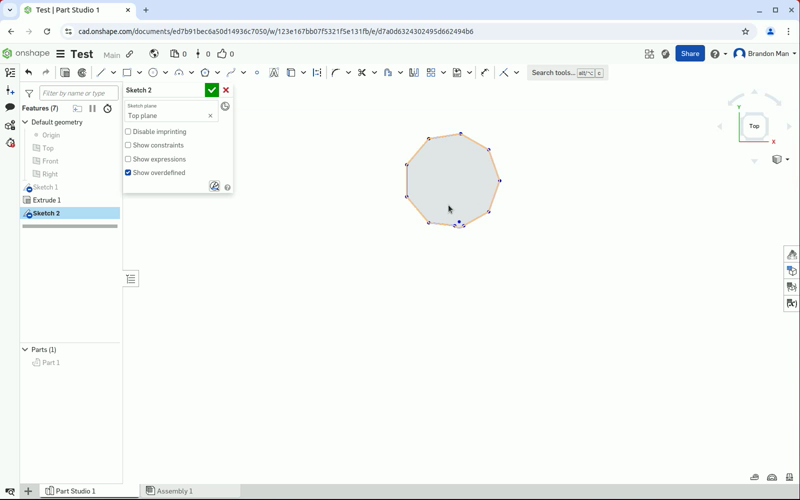
scroll(6)
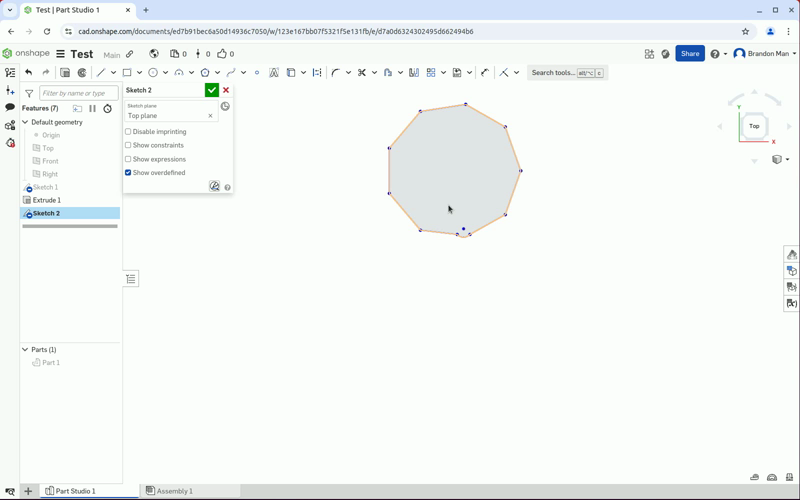
scroll(6)
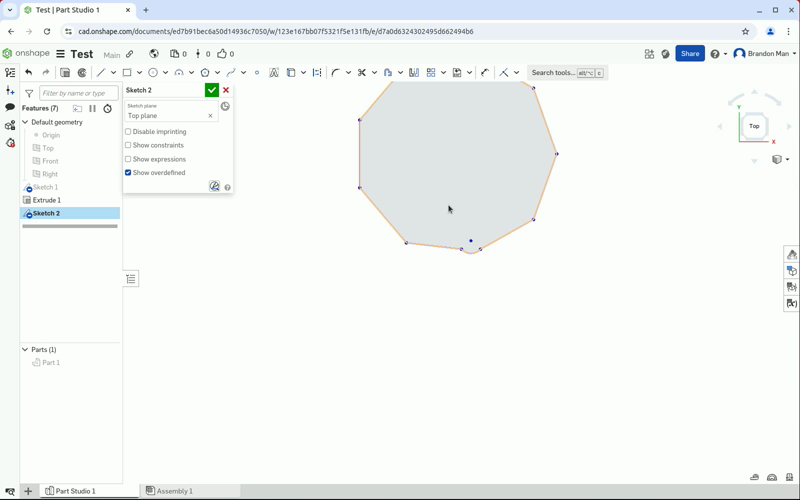
scroll(6)
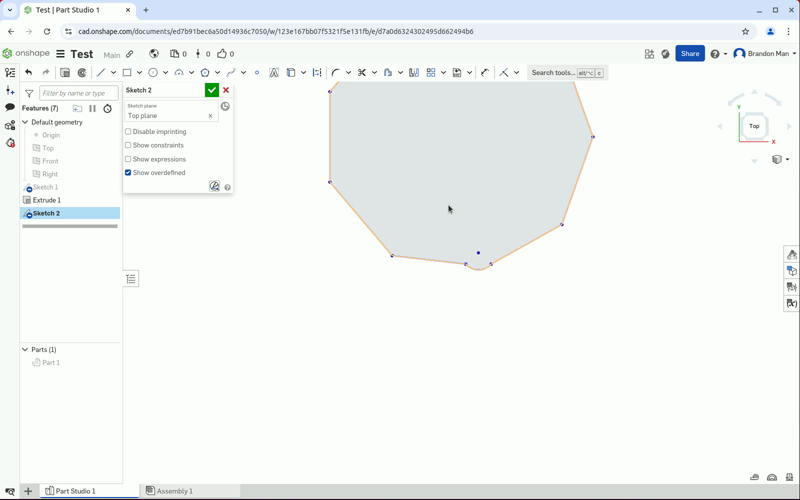
scroll(6)
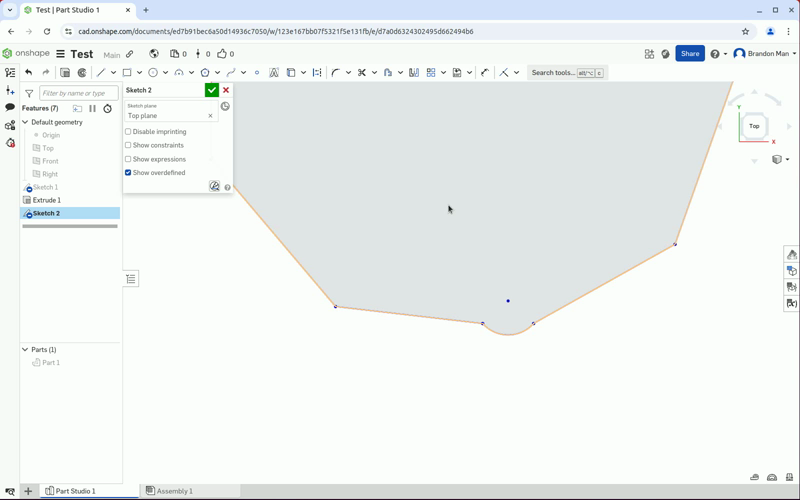
click(448, 204)
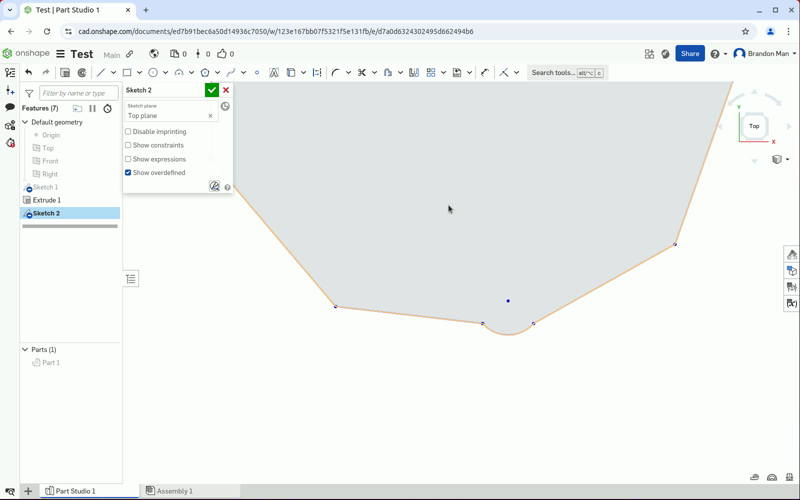
scroll(-6)
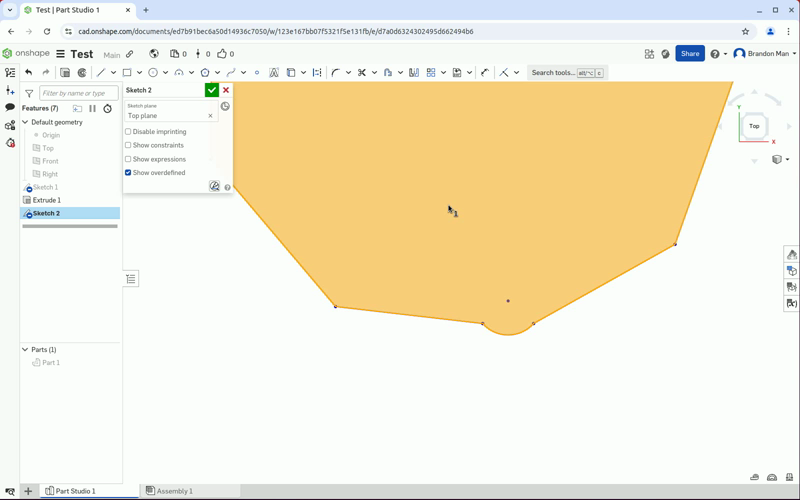
scroll(-6)
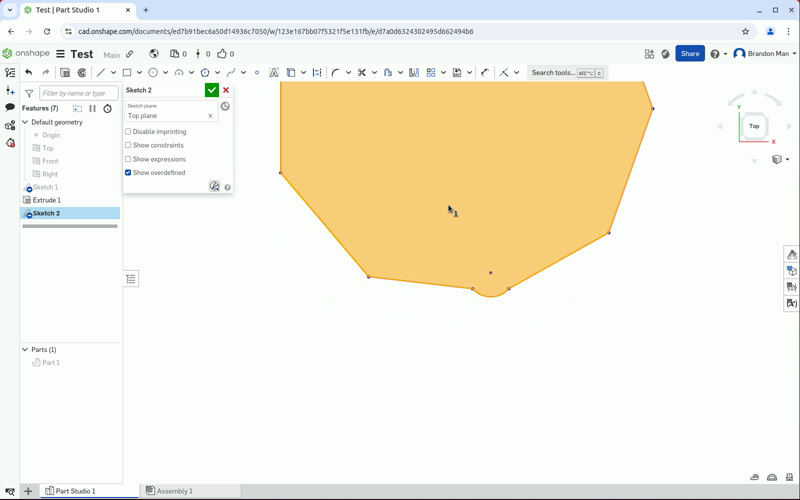
scroll(-6)
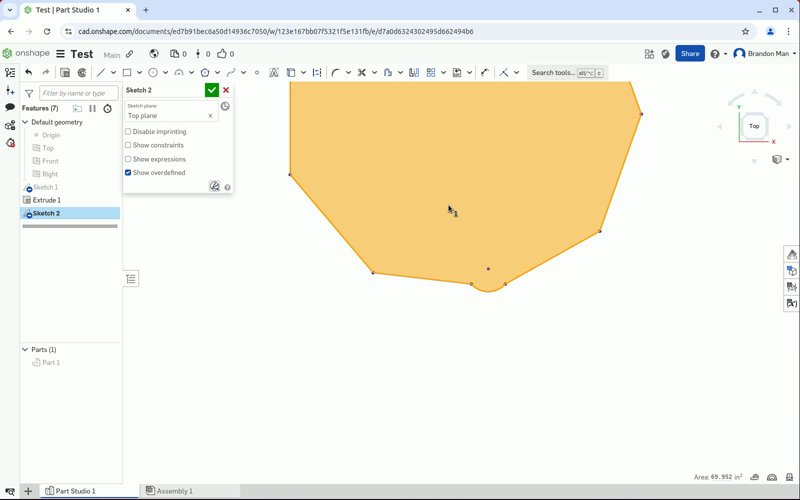
scroll(-6)
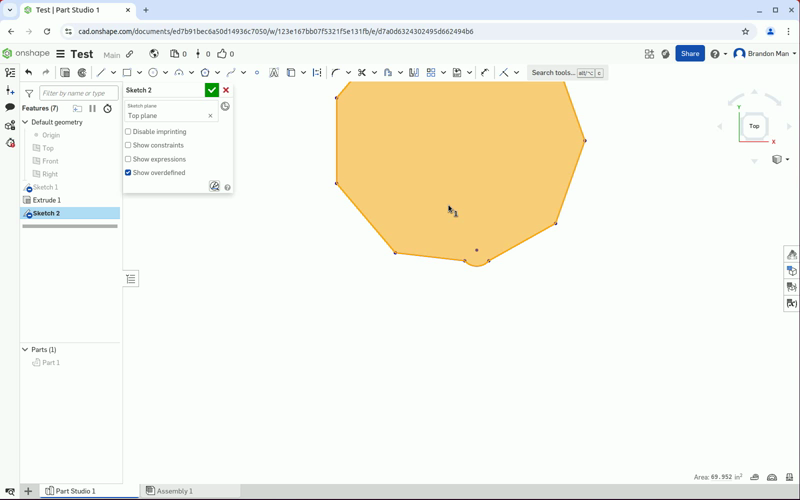
scroll(-6)
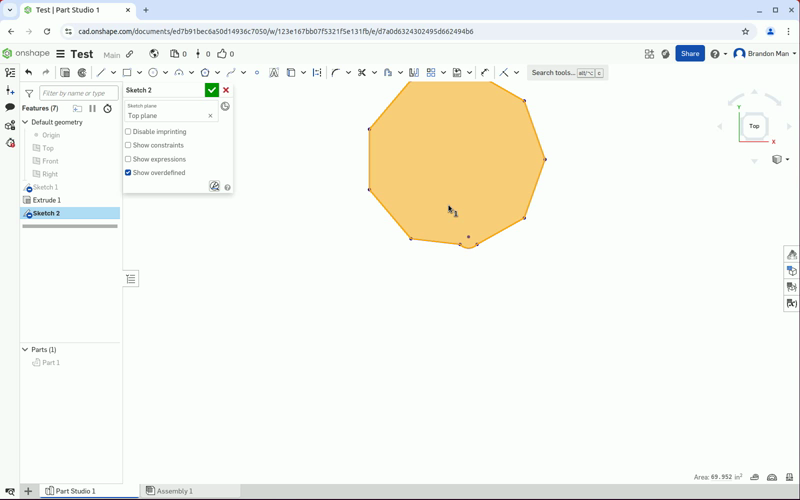
scroll(-6)
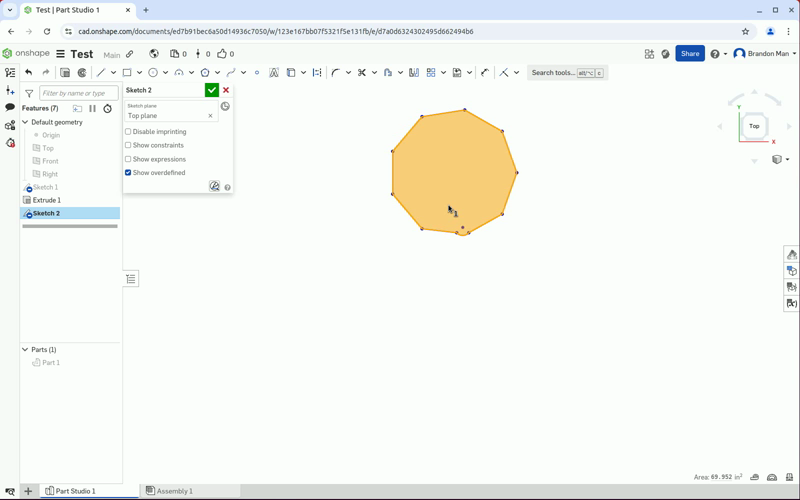
scroll(-6)
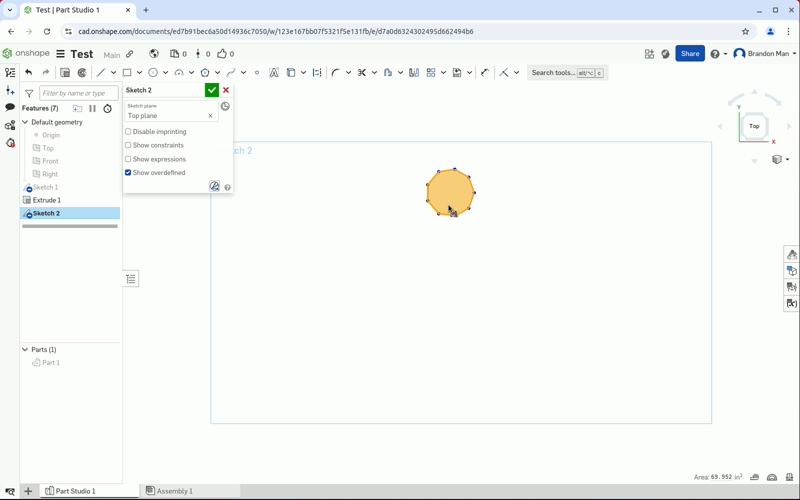
mouse_move(73, 352)
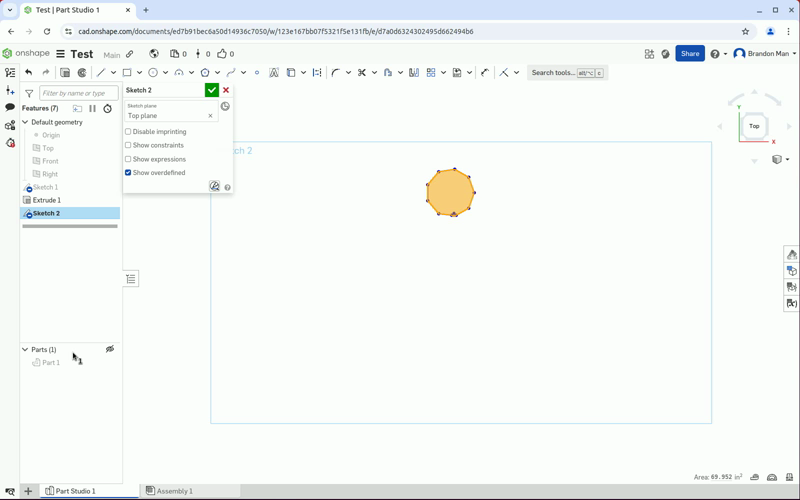
key(shift+y)
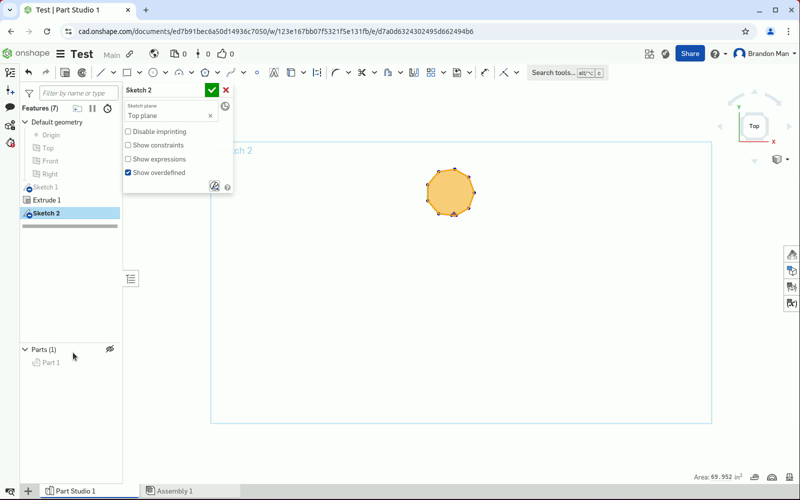
key(shift+e)
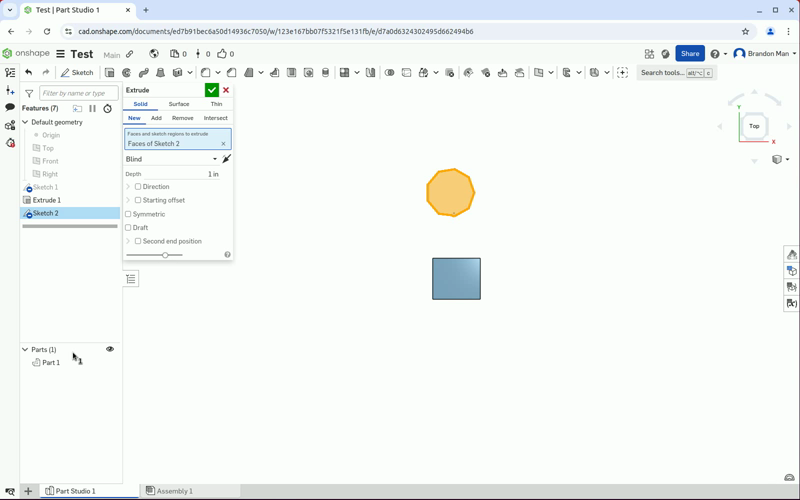
mouse_move(143, 106)
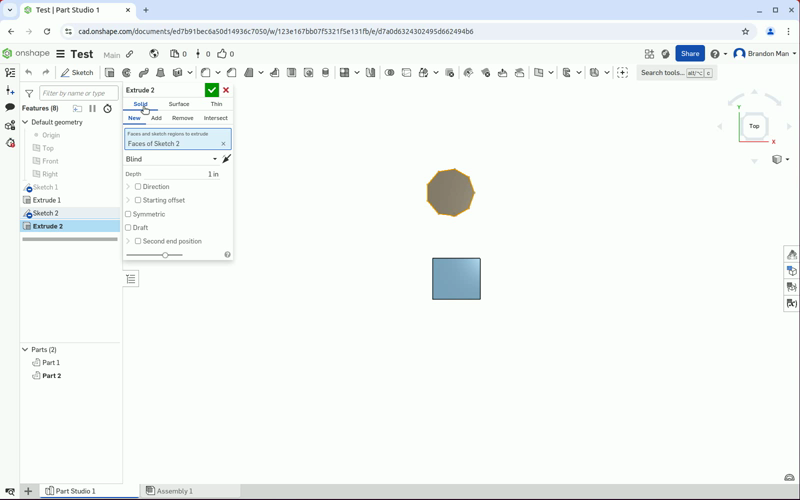
click(143, 106)
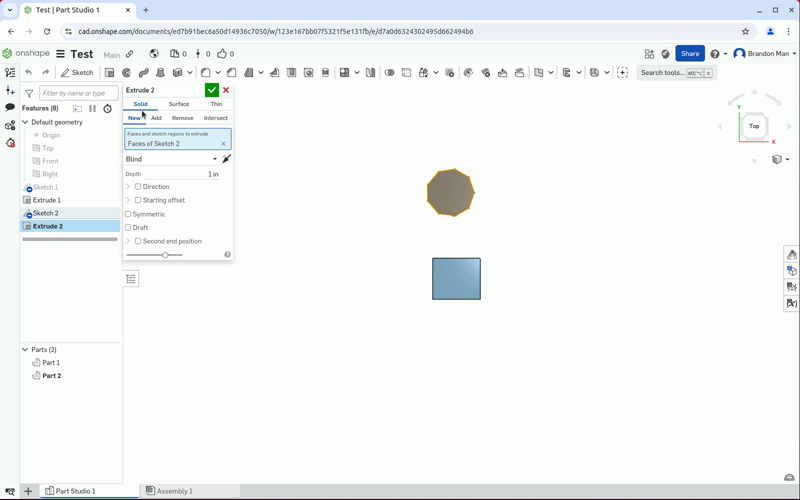
mouse_move(137, 120)
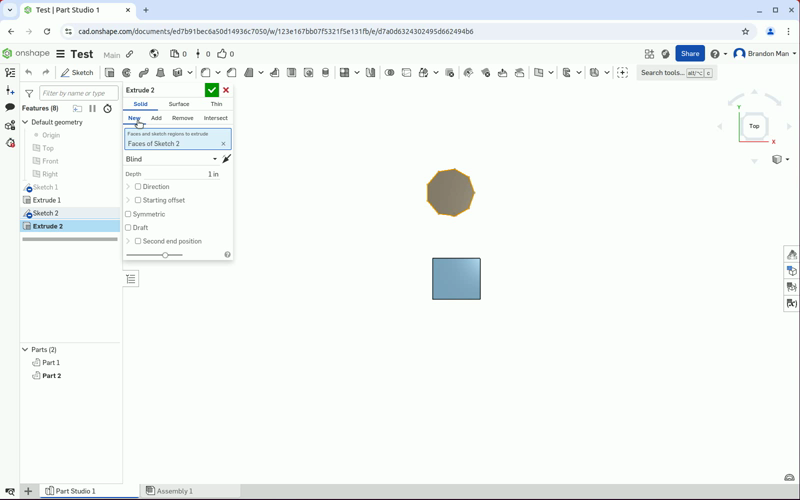
click(137, 120)
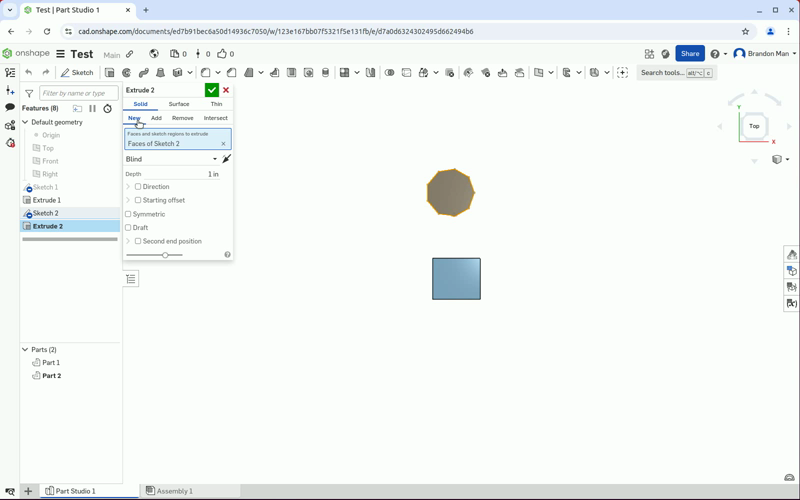
key(tab, 4)
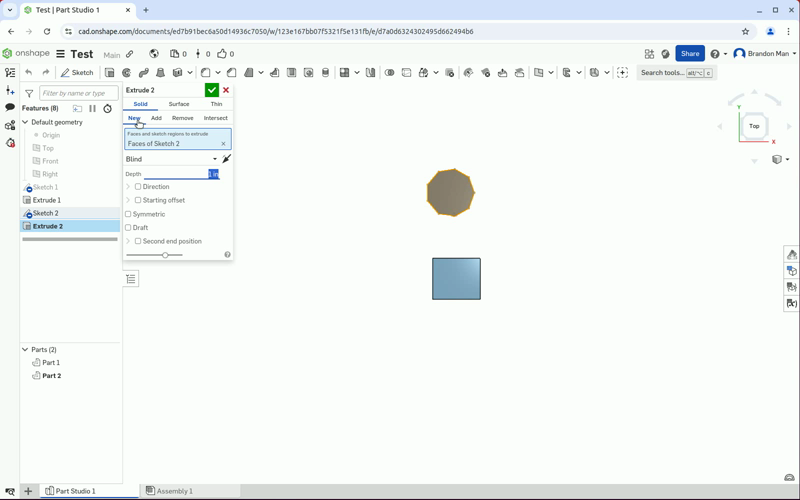
text(10.591)
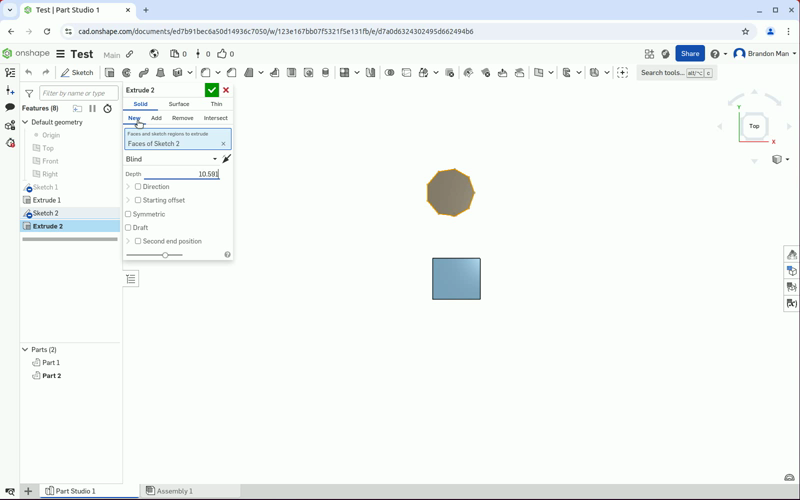
key(enter)
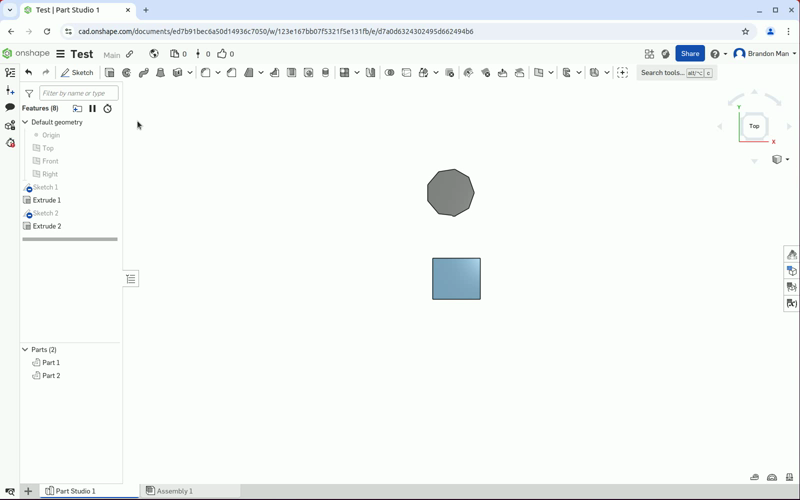
key(shift+h)
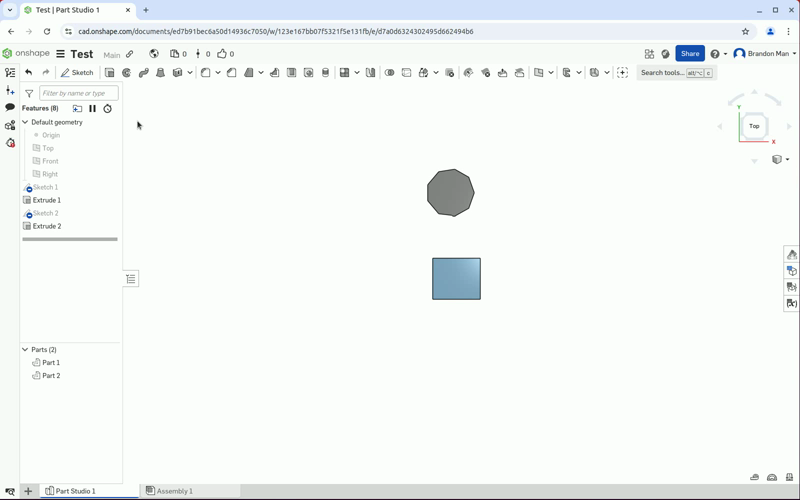
key(shift+h)
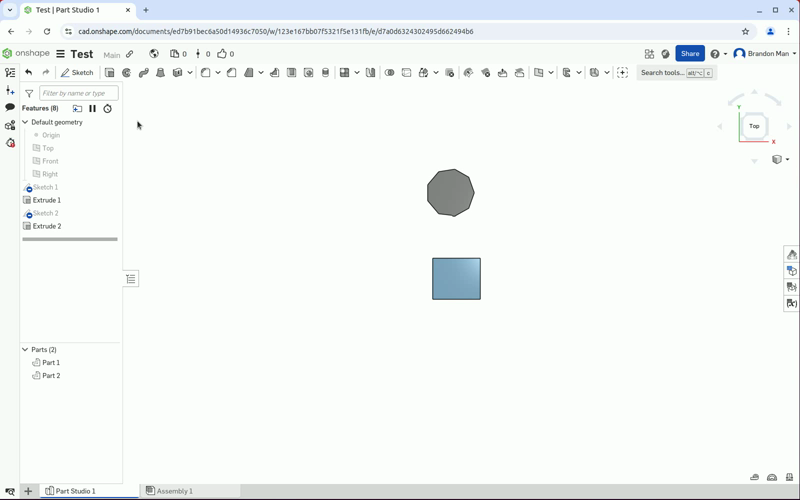
mouse_move(73, 189)
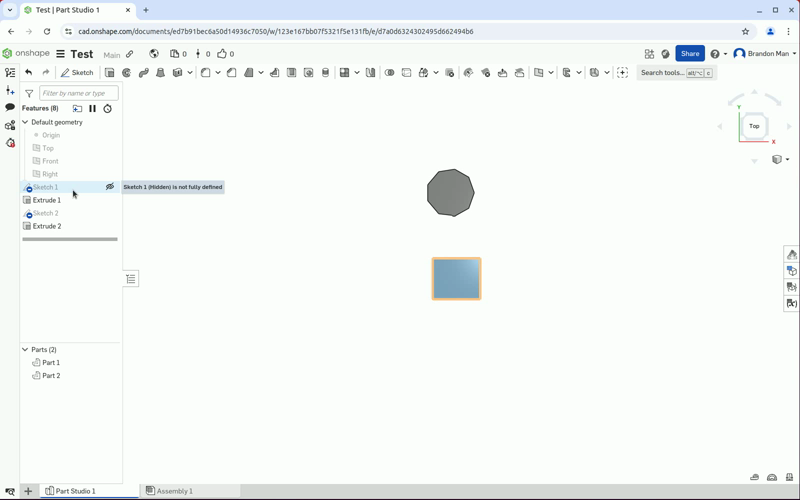
click(73, 189)
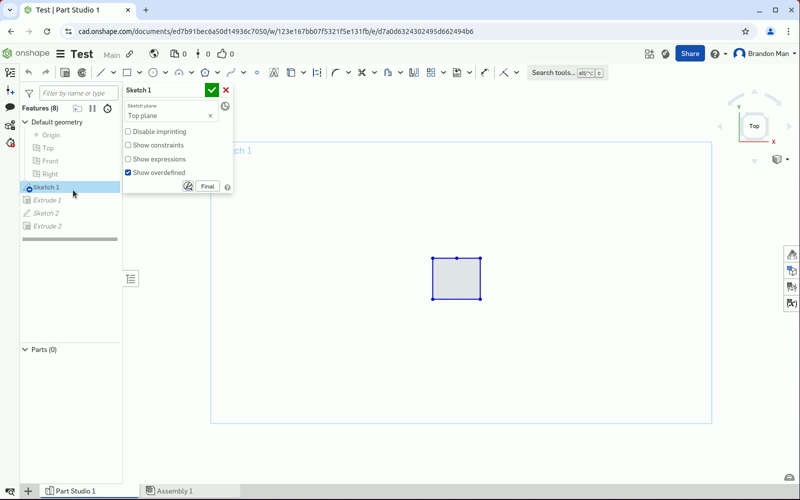
mouse_move(229, 92)
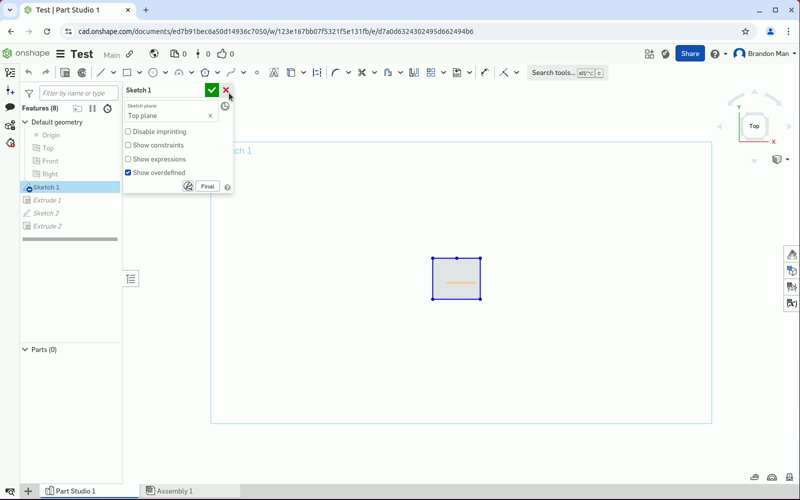
click(229, 92)
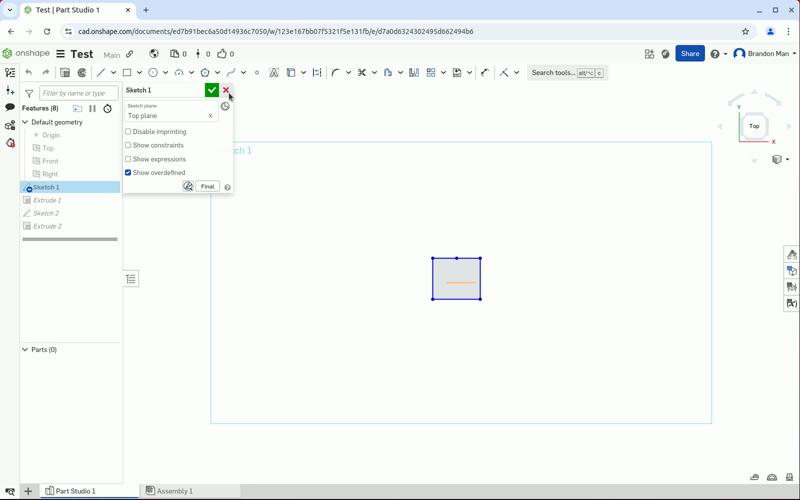
key(shift+s)
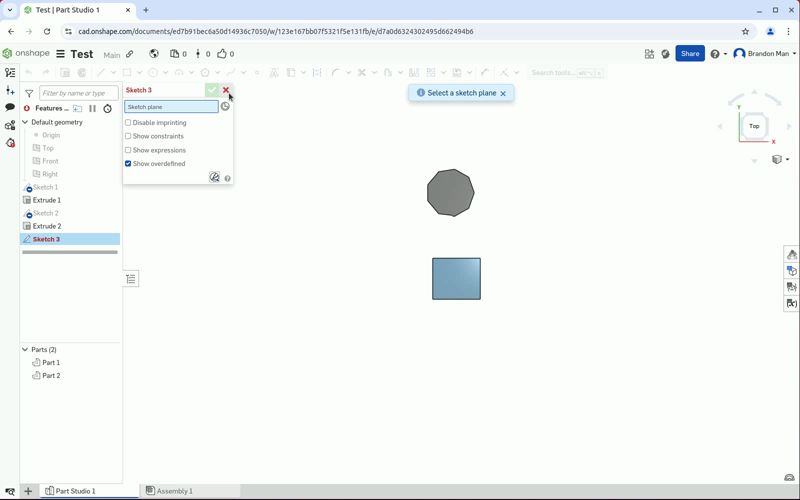
mouse_move(73, 150)
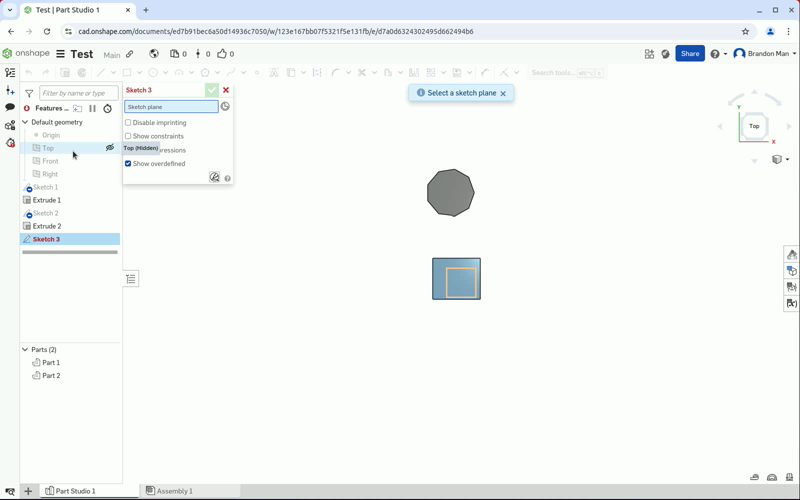
click(73, 150)
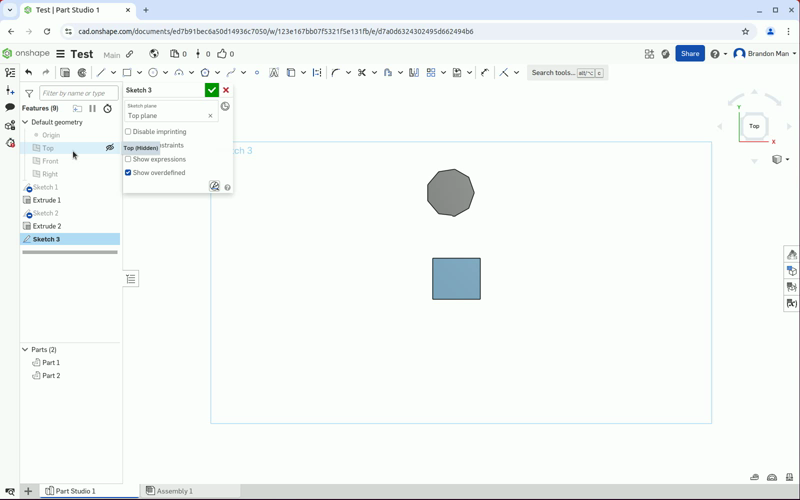
mouse_move(73, 352)
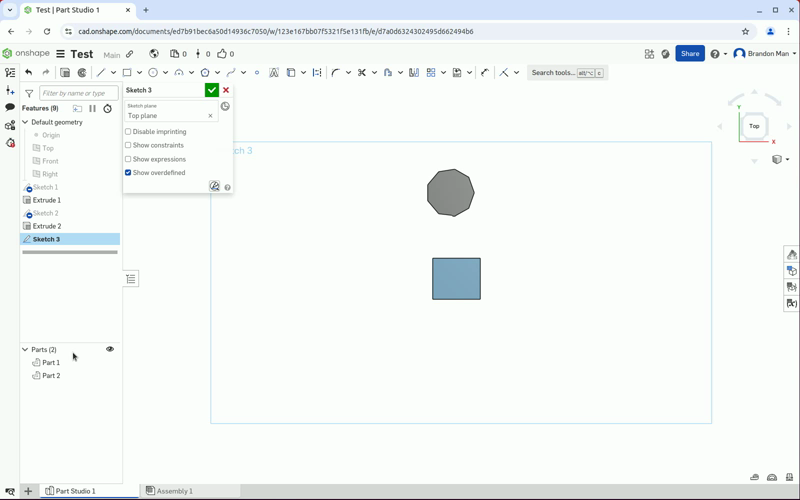
key(y)
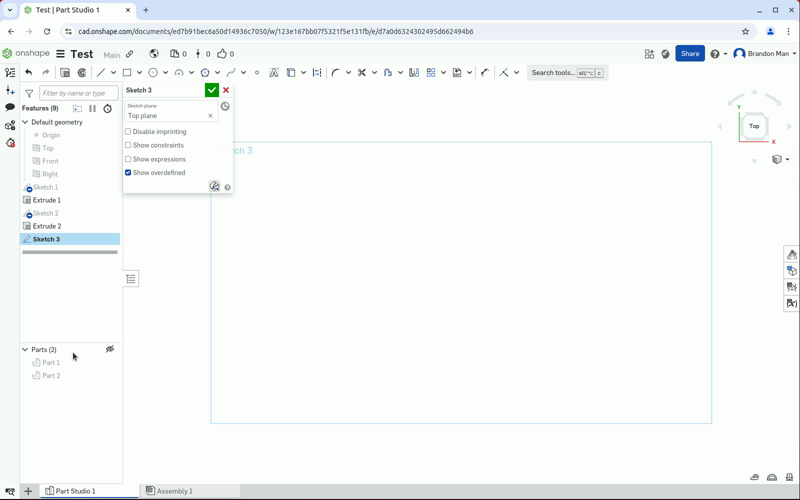
key(l)
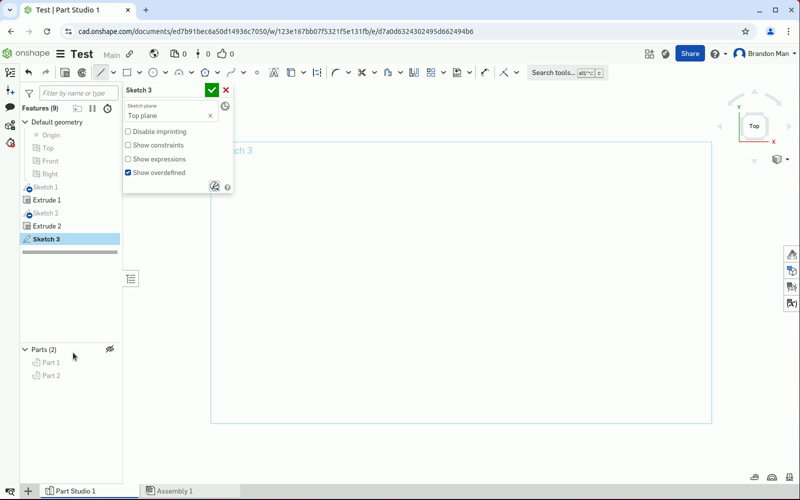
key_down(shift)
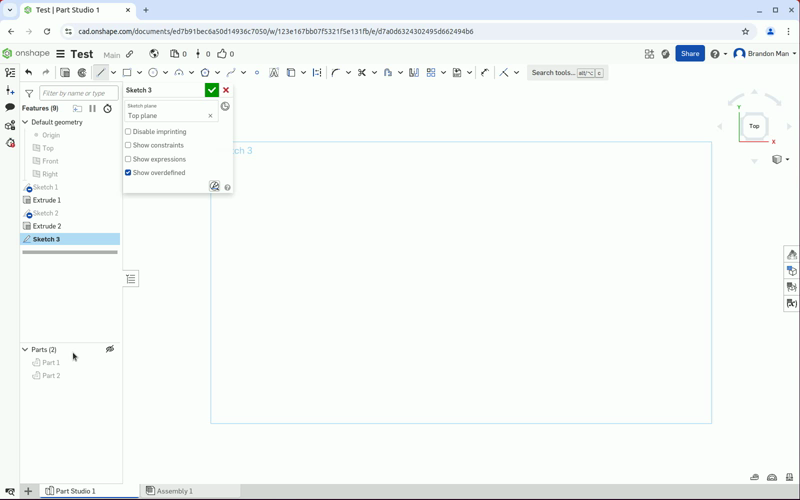
mouse_move(398, 225)
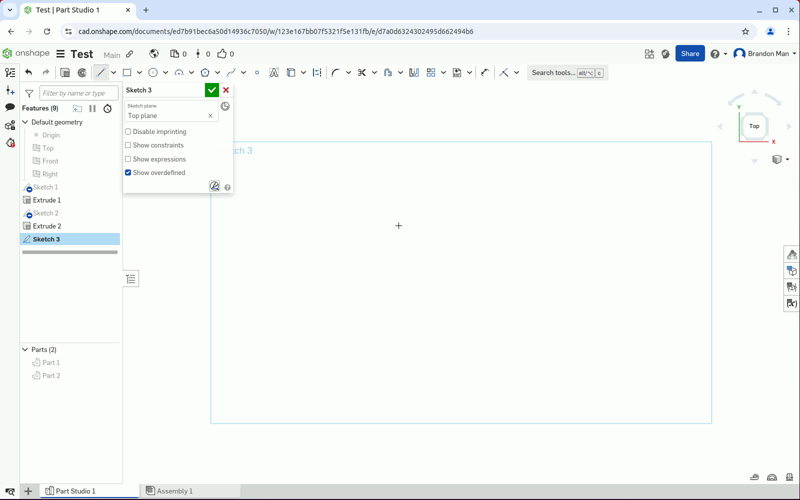
click(398, 225)
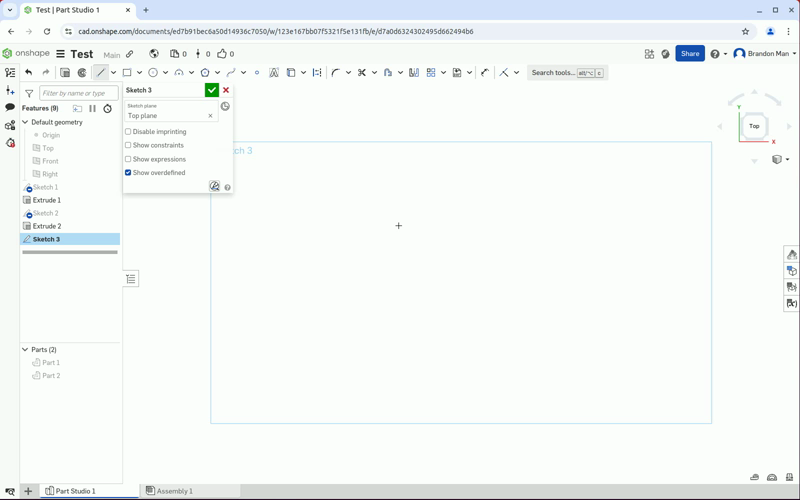
key_up(shift)
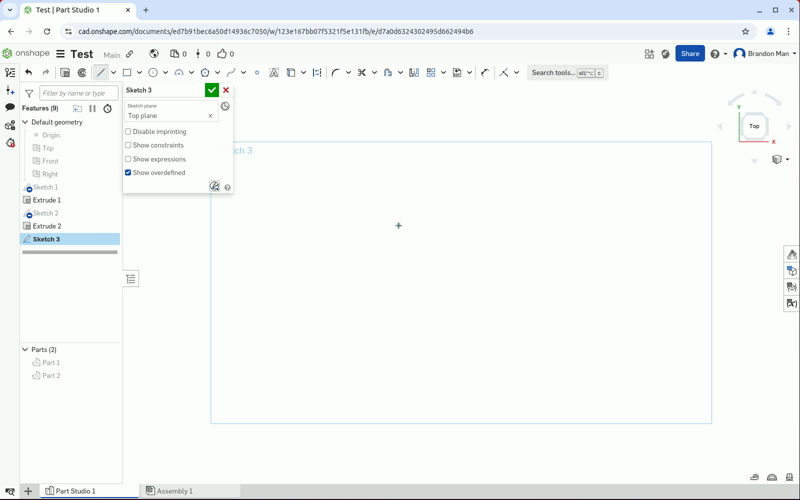
key_down(shift)
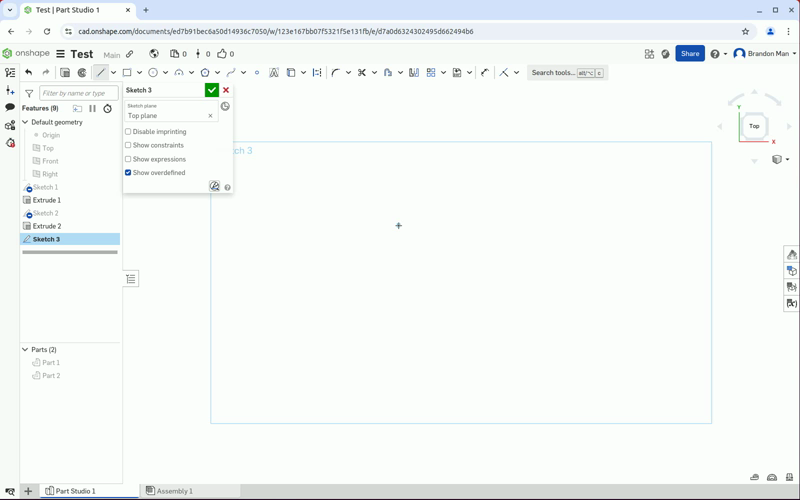
mouse_move(428, 225)
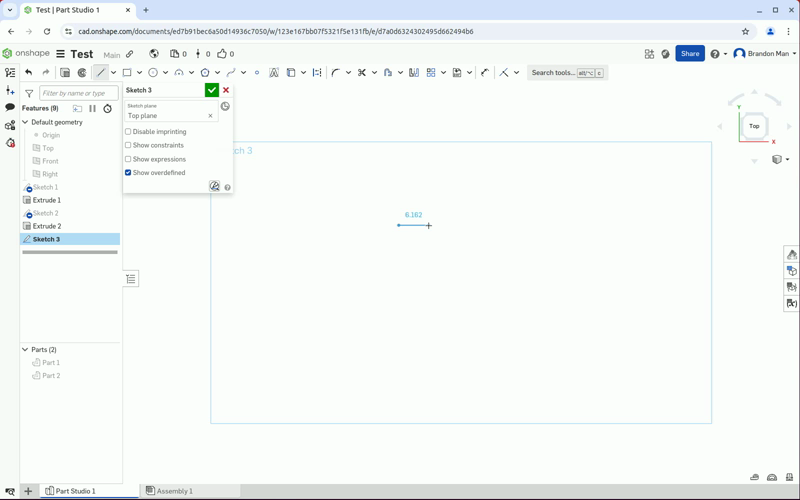
mouse_move(434, 241)
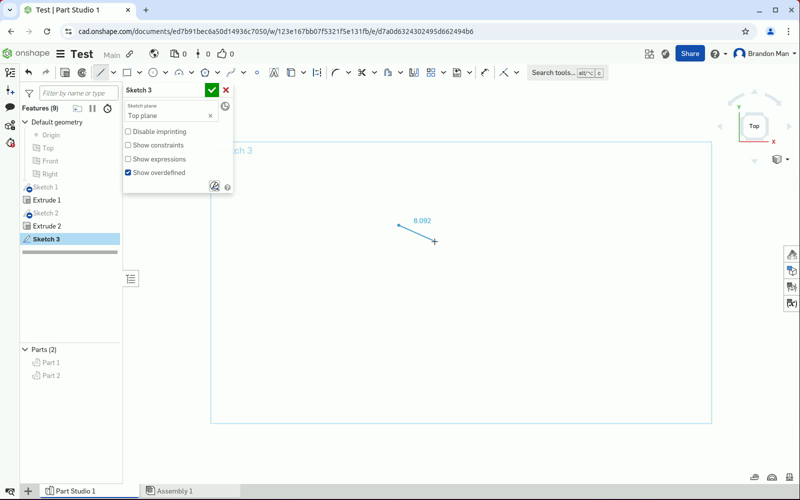
click(434, 241)
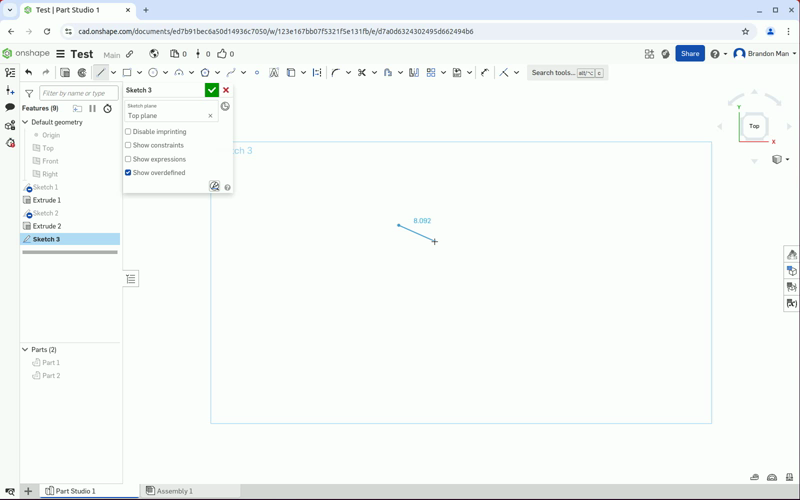
key_up(shift)
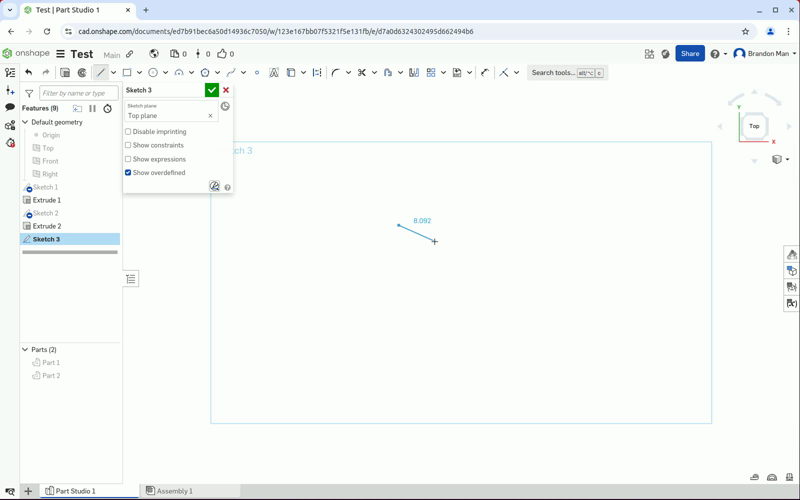
key(esc)
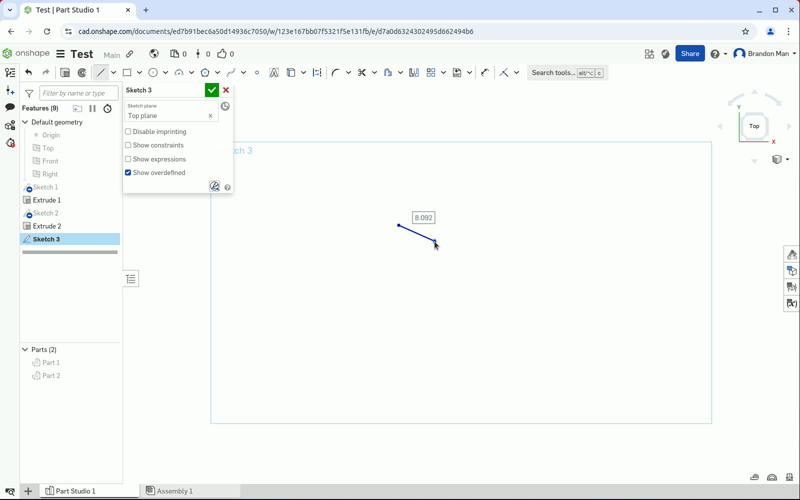
key(a)
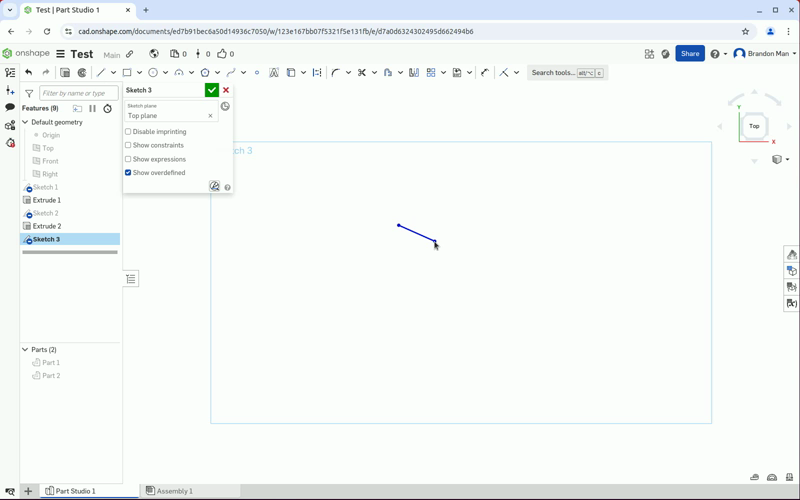
mouse_move(434, 241)
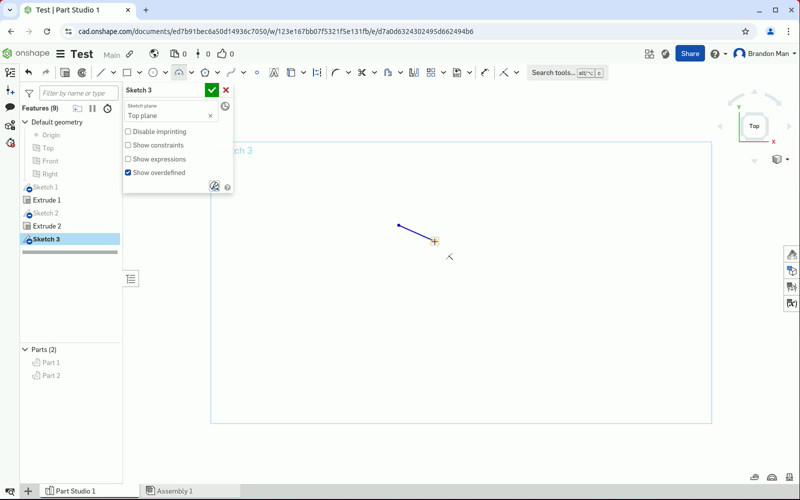
click(434, 241)
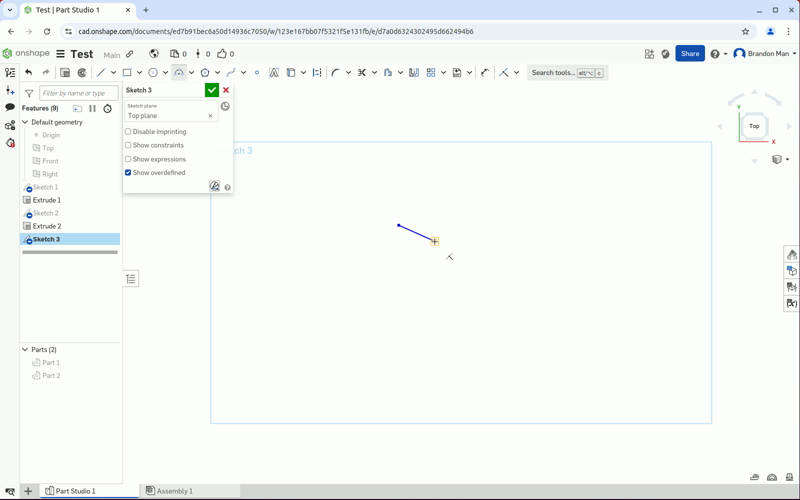
key_down(shift)
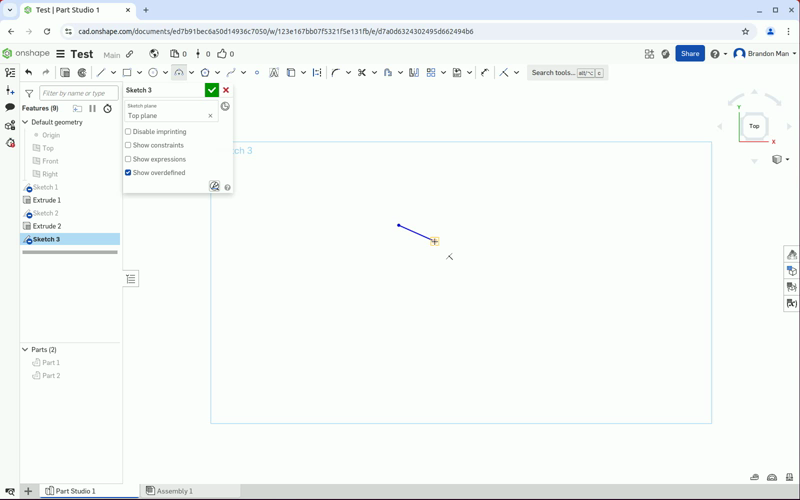
mouse_move(434, 233)
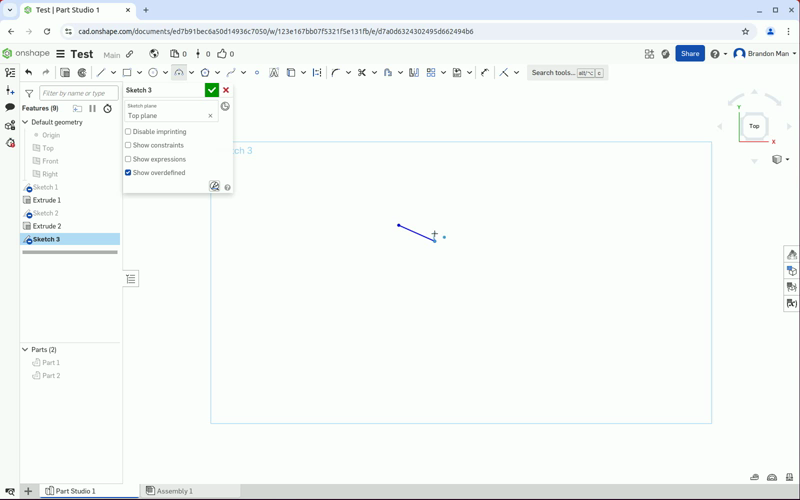
click(434, 233)
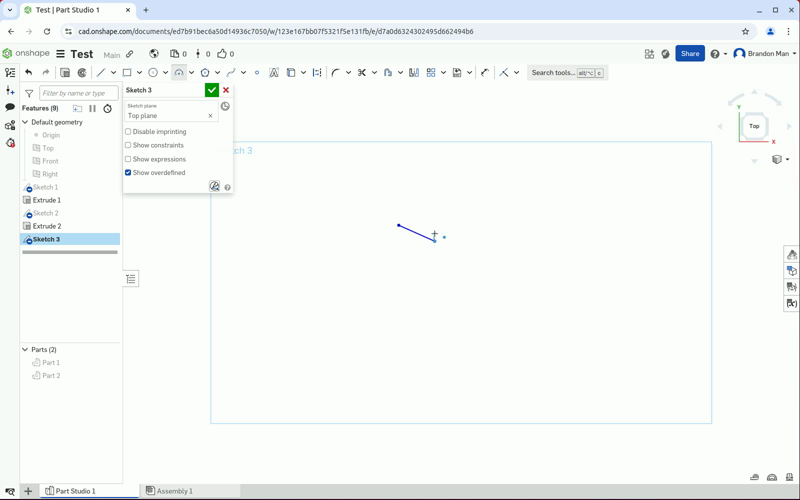
mouse_move(433, 237)
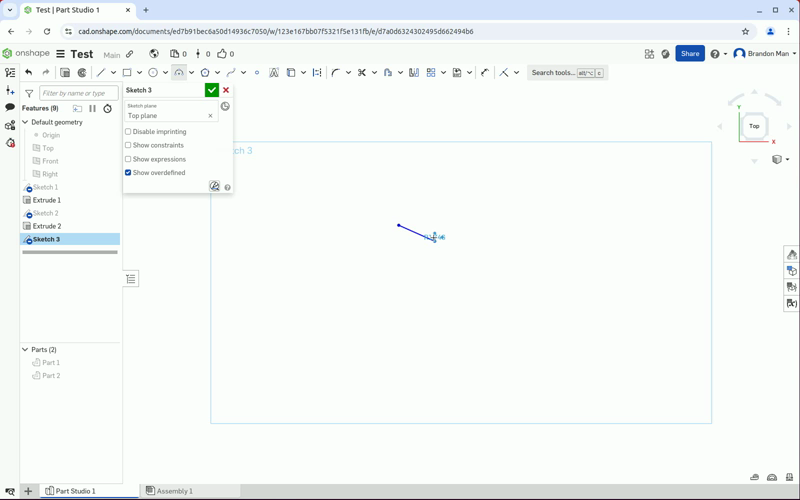
scroll(6)
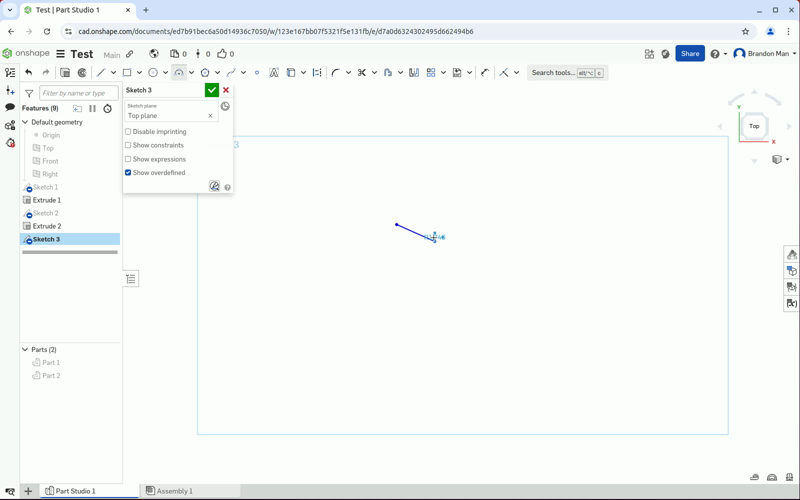
scroll(6)
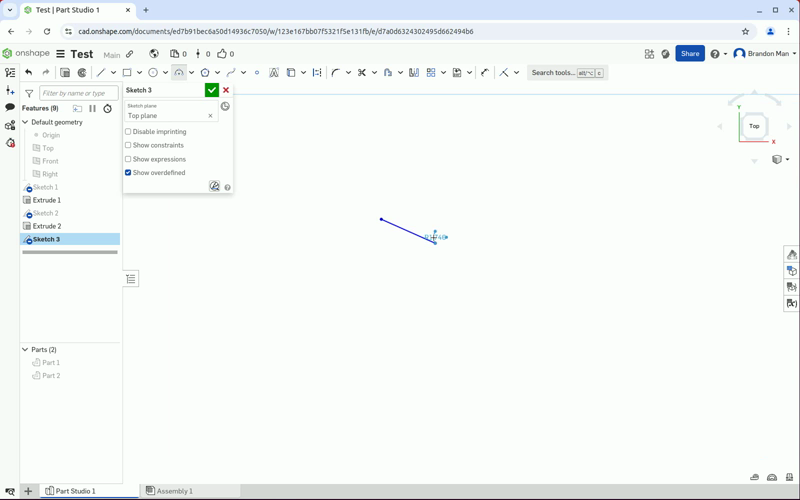
scroll(6)
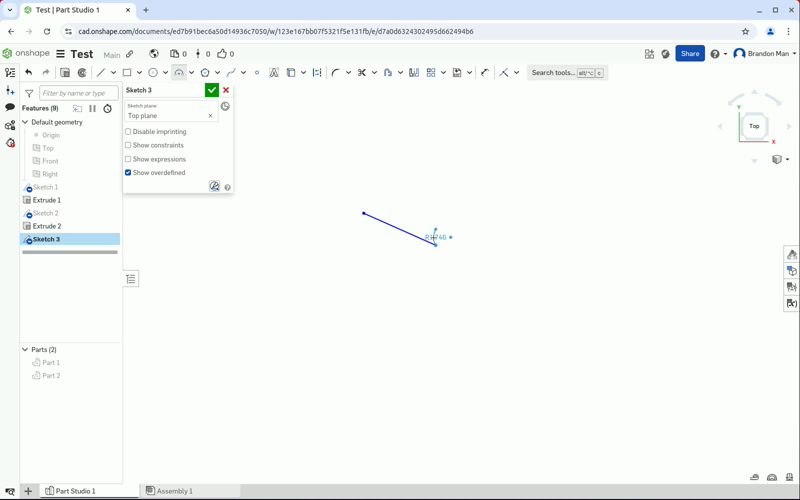
scroll(6)
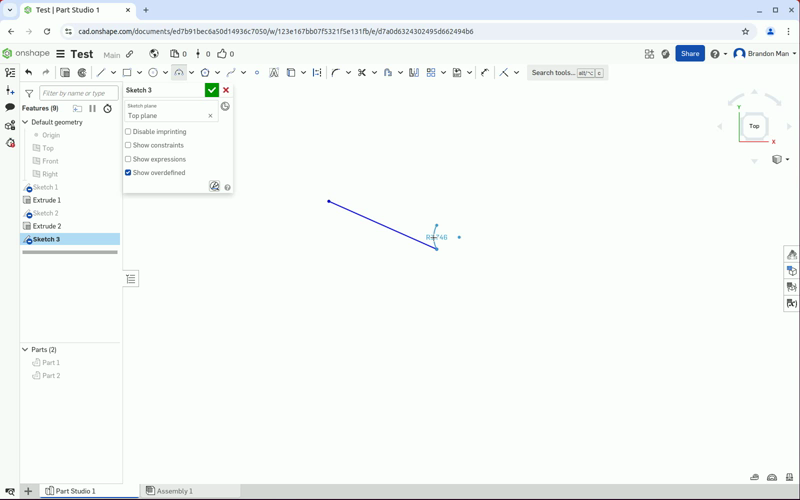
scroll(6)
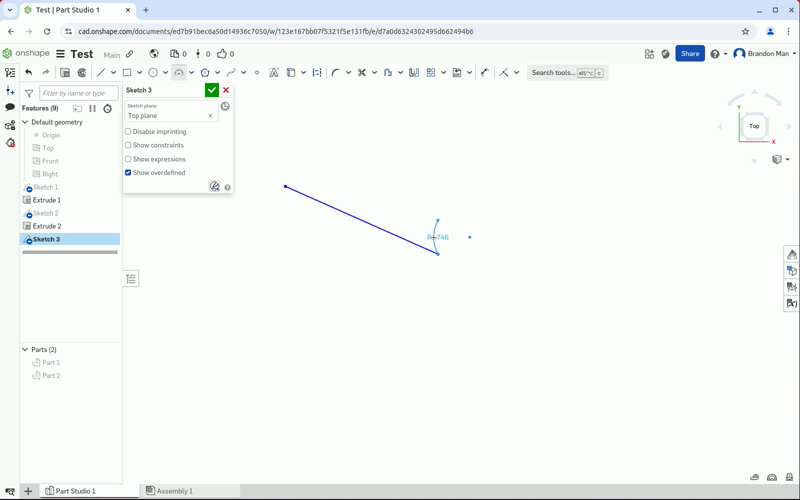
scroll(6)
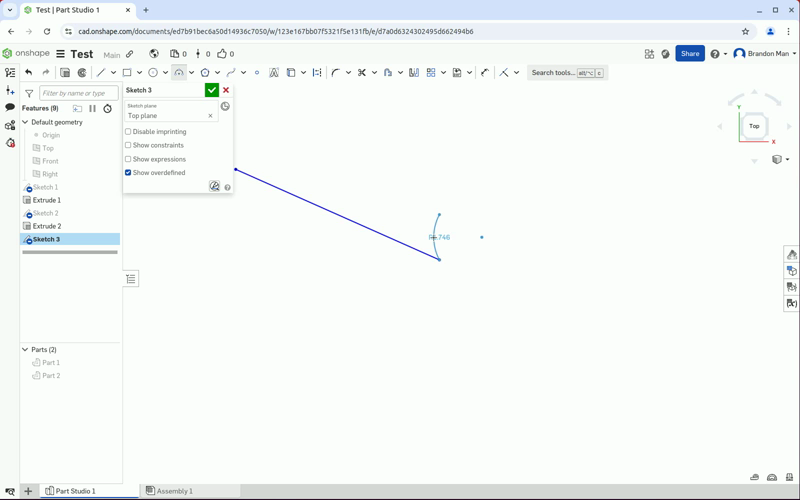
scroll(6)
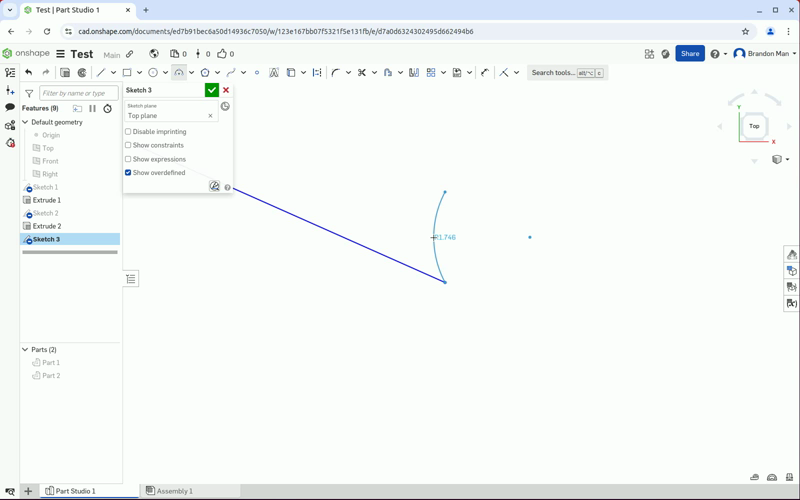
click(433, 237)
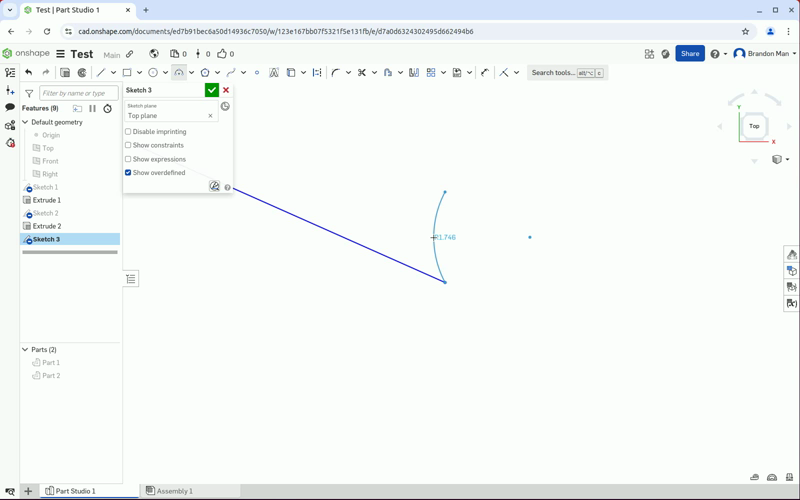
scroll(-6)
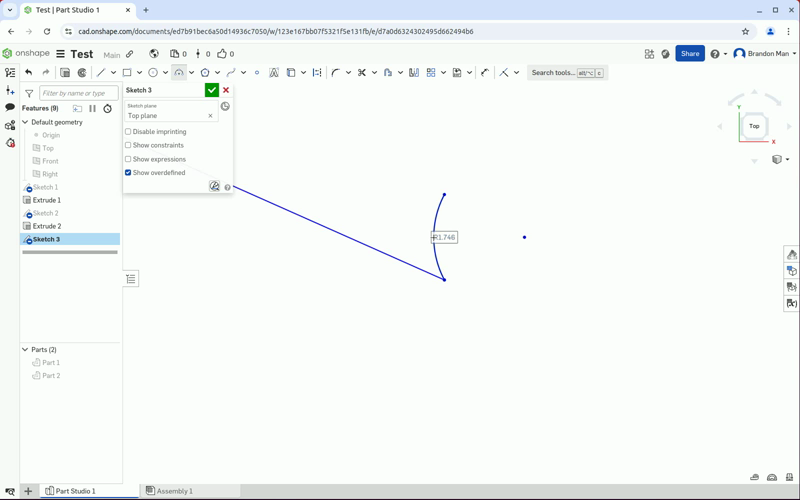
scroll(-6)
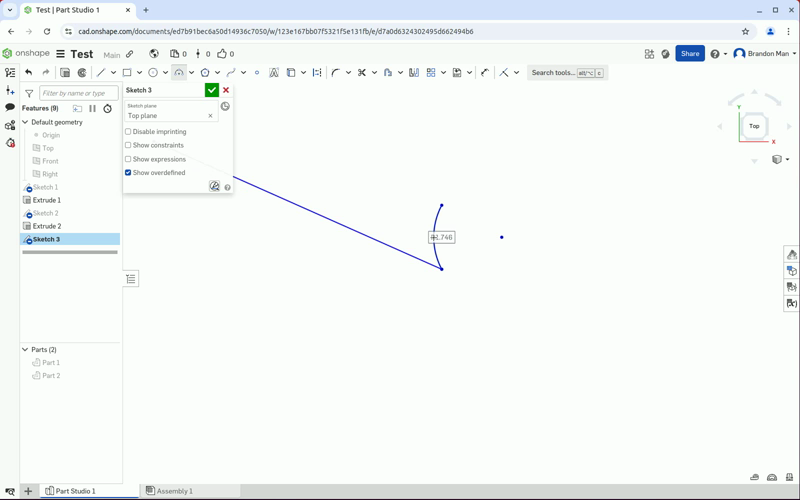
scroll(-6)
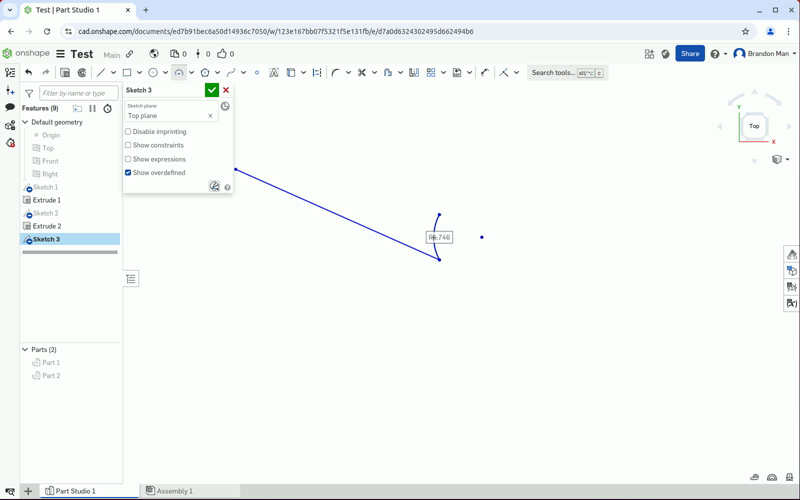
scroll(-6)
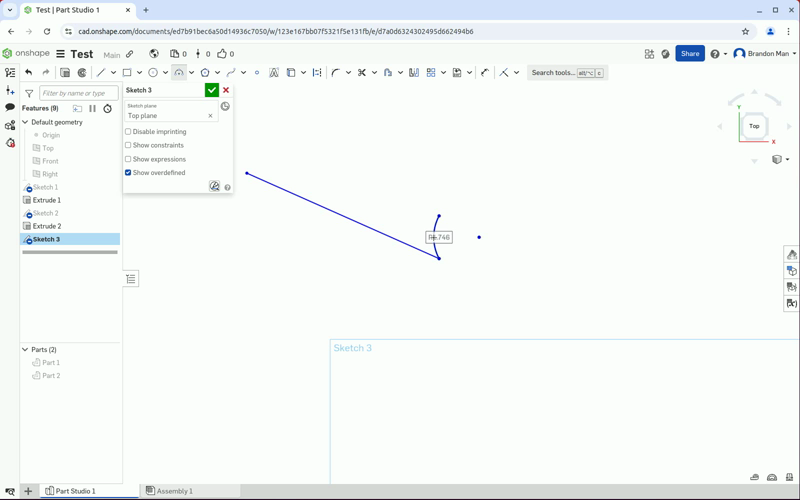
scroll(-6)
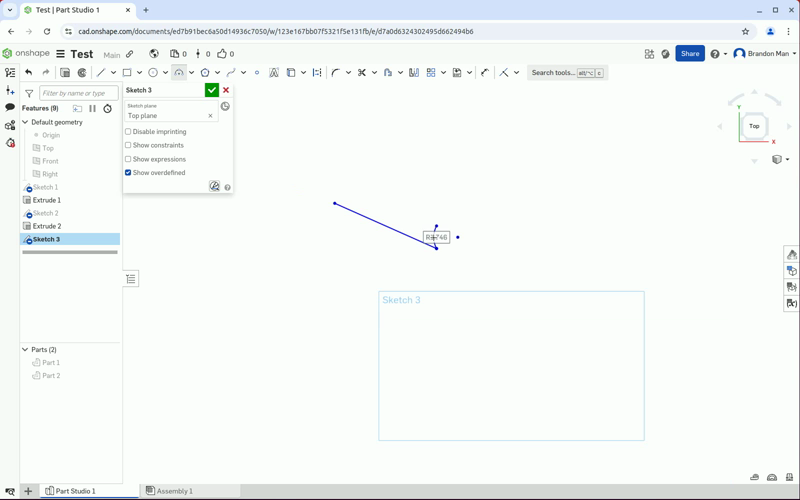
scroll(-6)
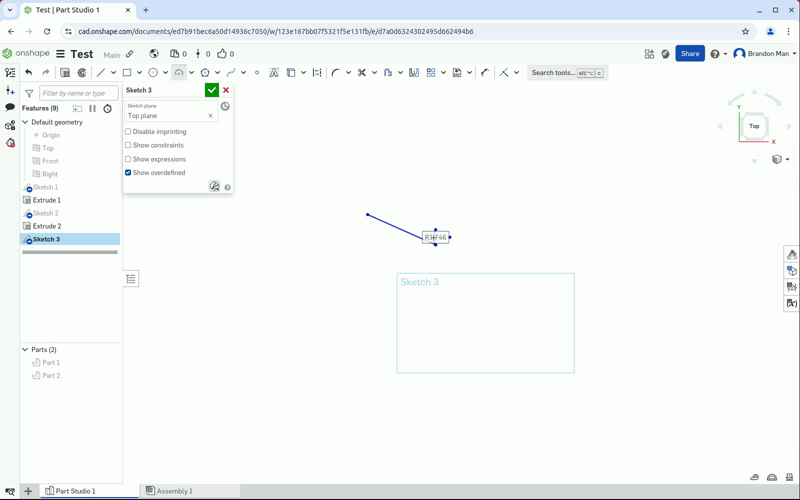
scroll(-6)
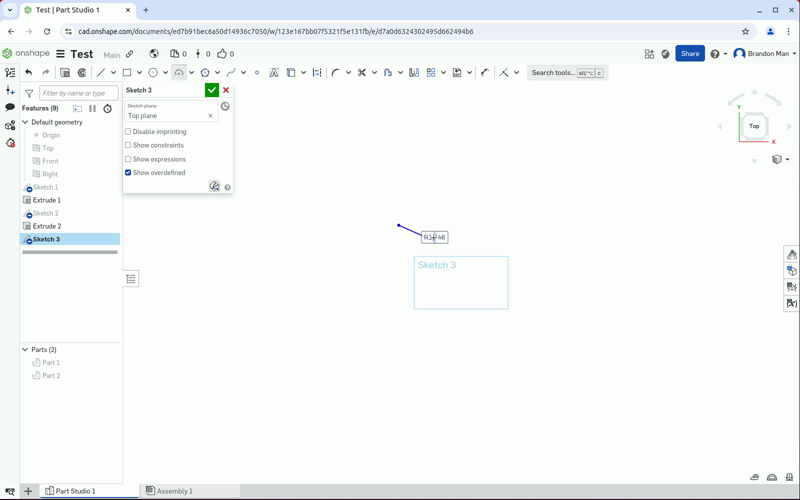
key_up(shift)
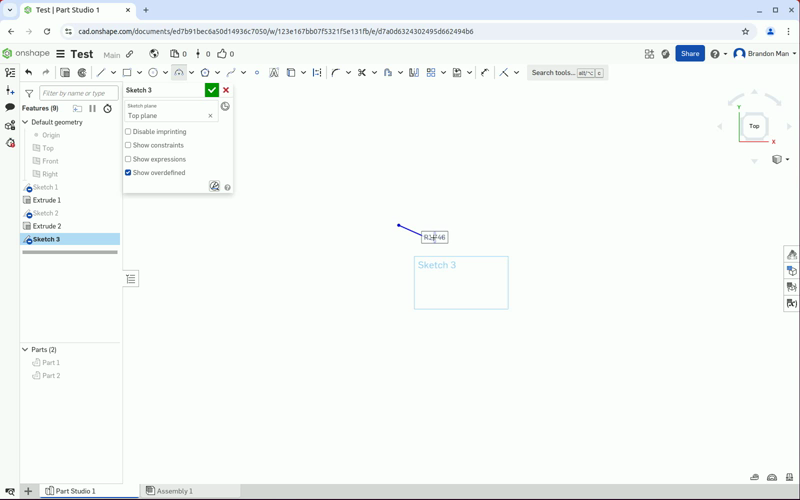
key(esc)
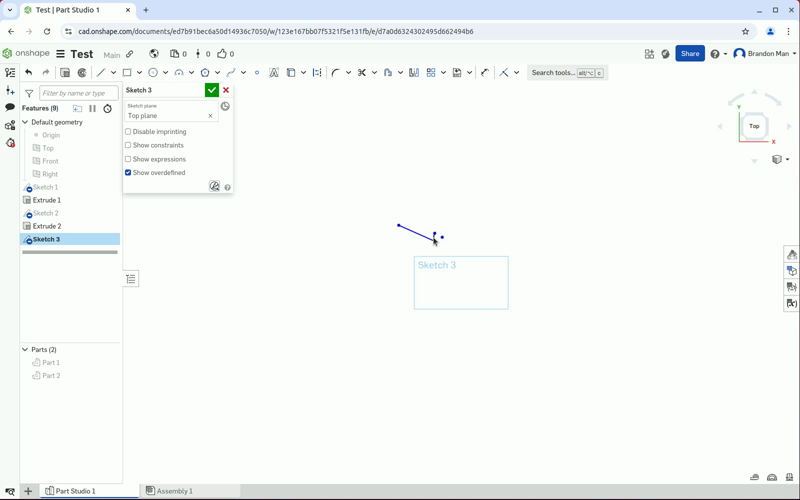
key(l)
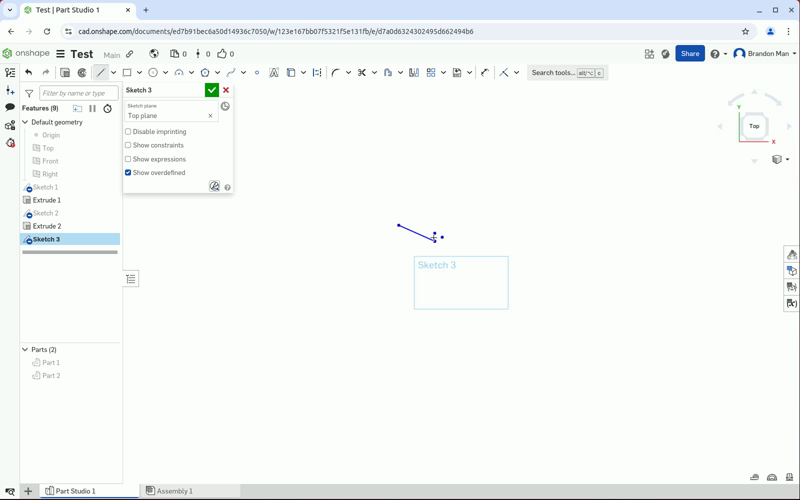
mouse_move(434, 233)
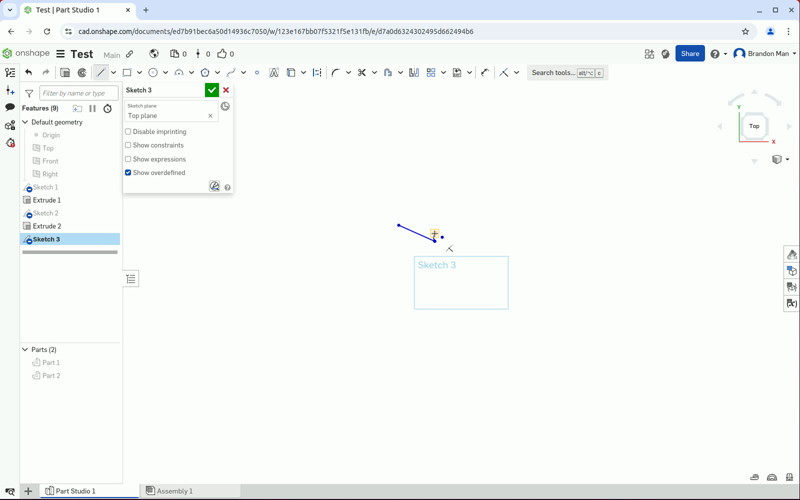
scroll(6)
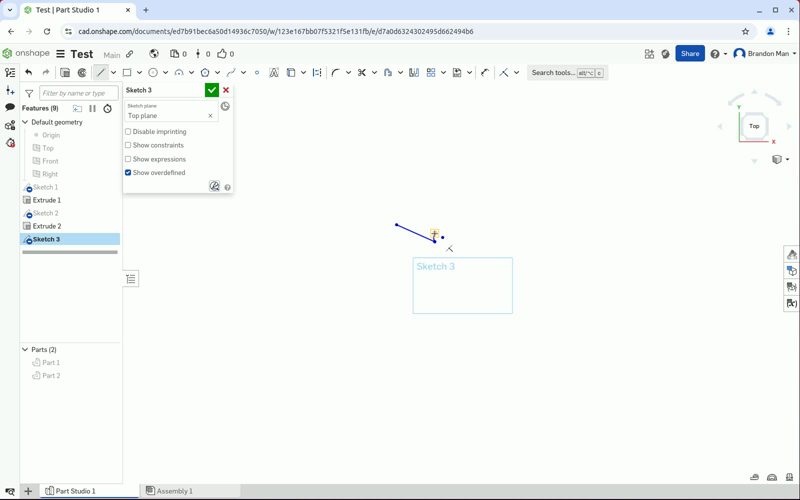
scroll(6)
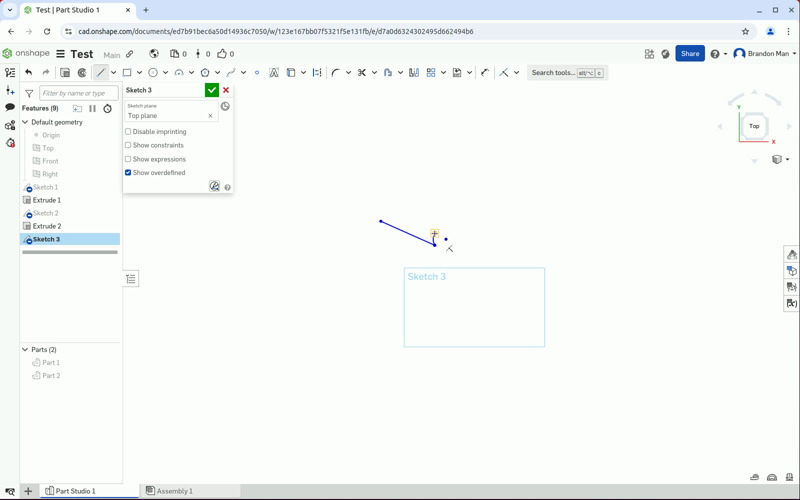
scroll(6)
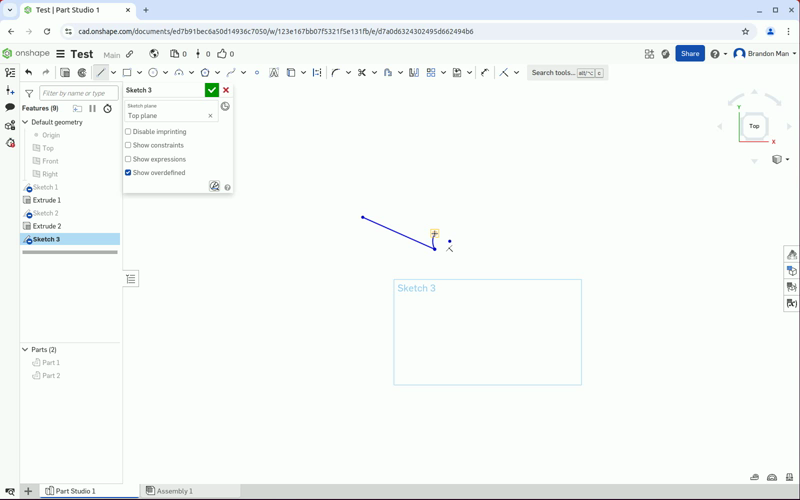
scroll(6)
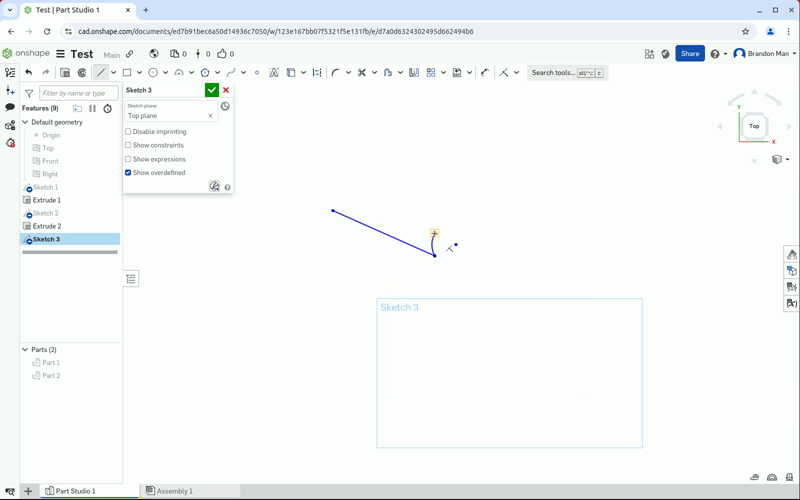
scroll(6)
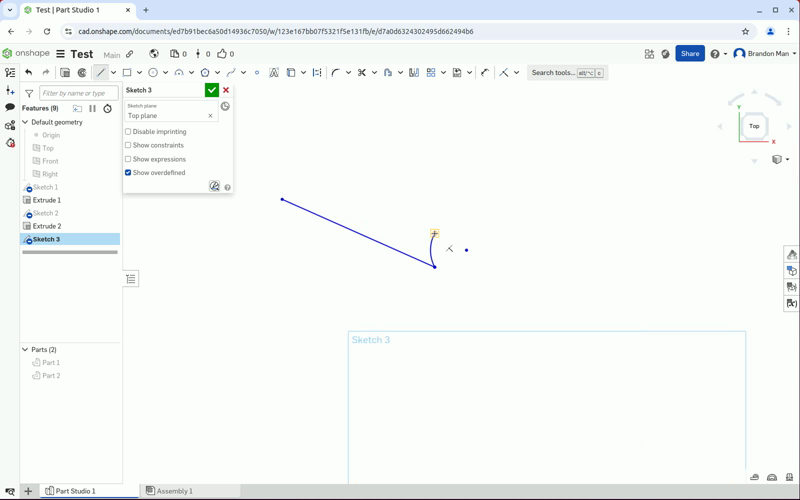
scroll(6)
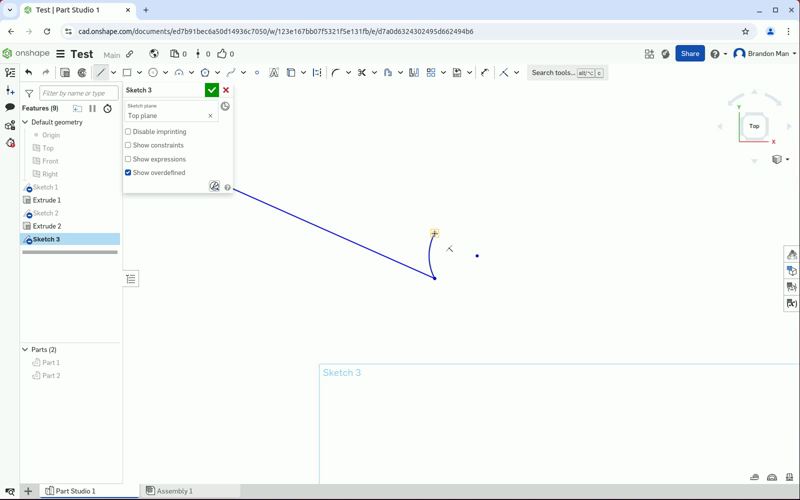
scroll(6)
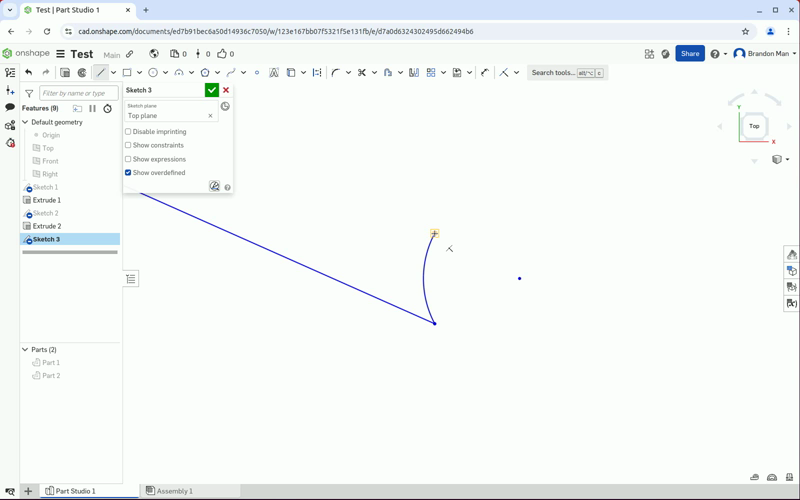
click(434, 233)
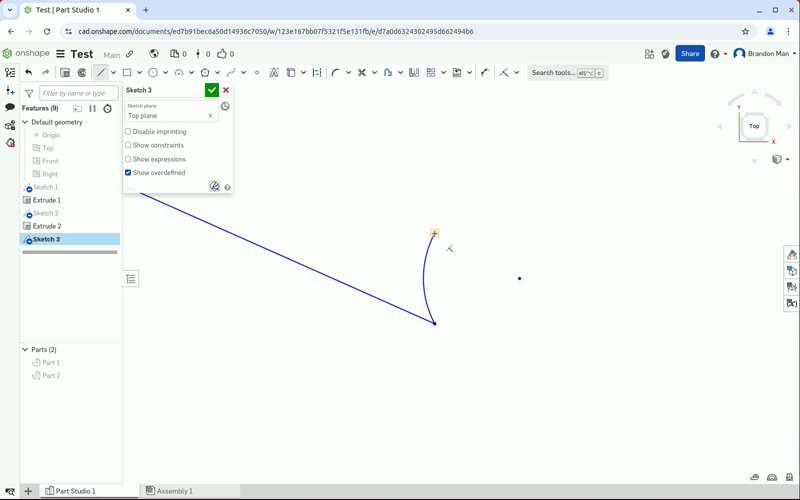
scroll(-6)
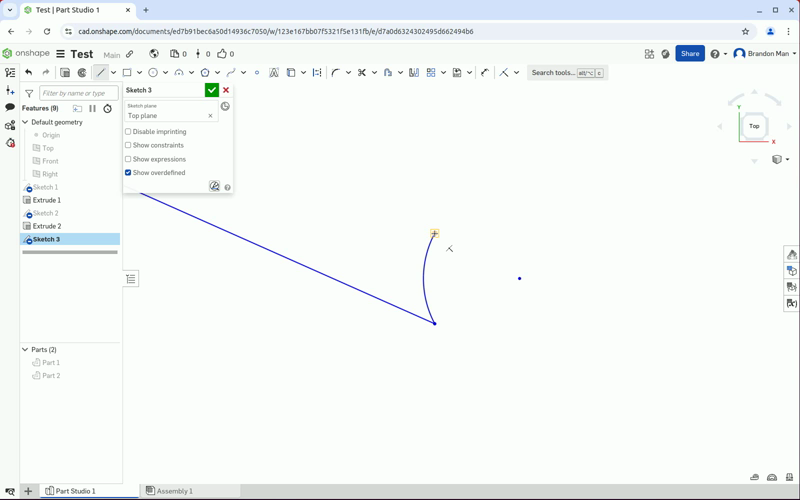
scroll(-6)
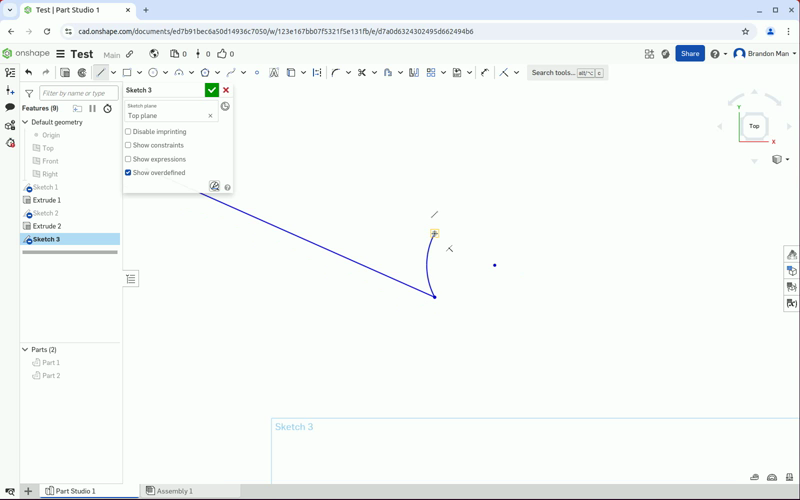
scroll(-6)
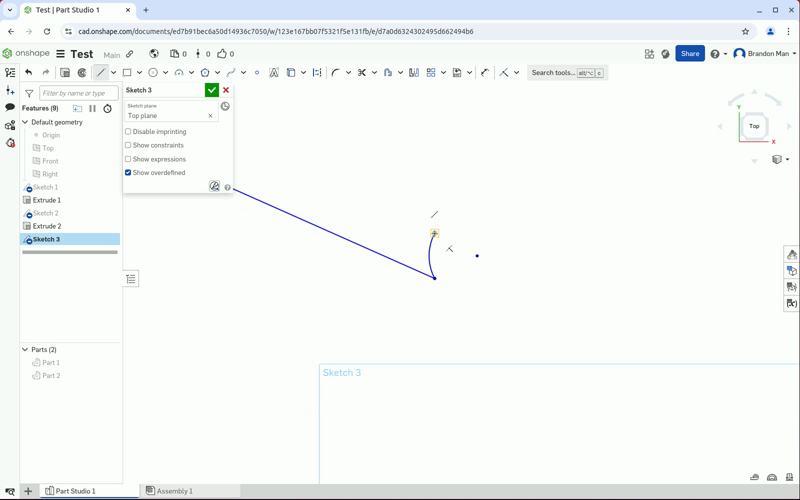
scroll(-6)
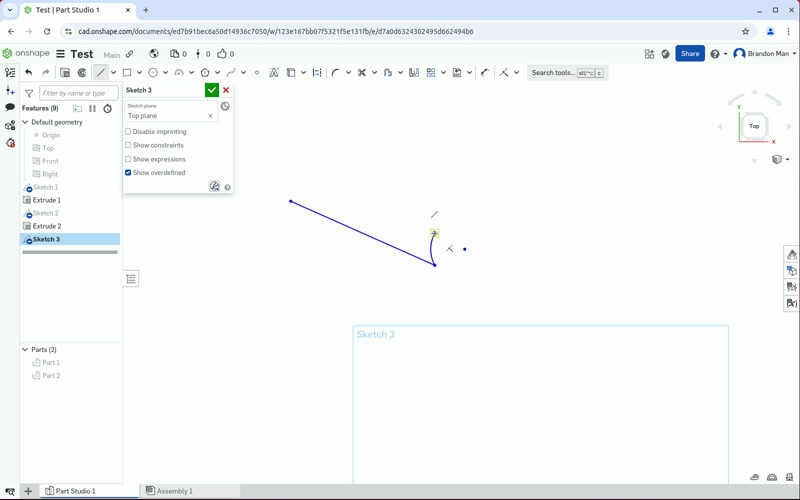
scroll(-6)
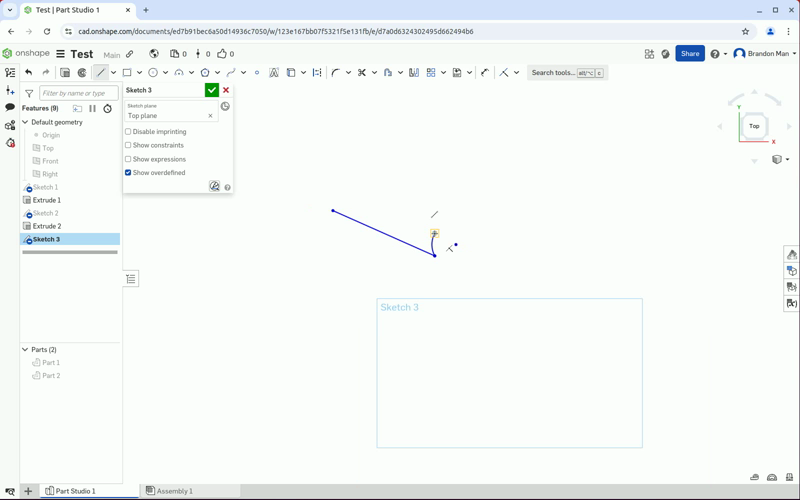
scroll(-6)
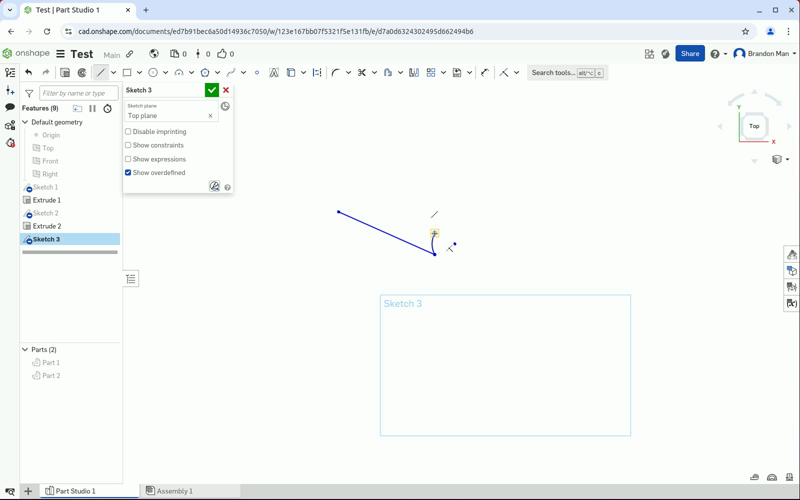
scroll(-6)
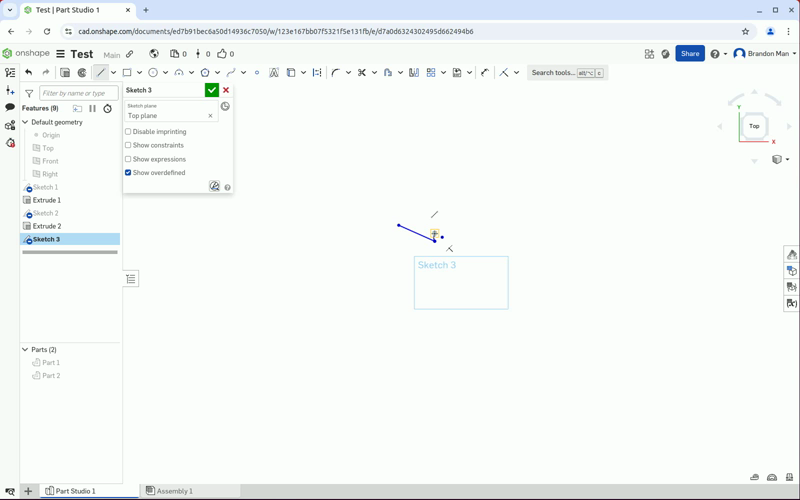
key_down(shift)
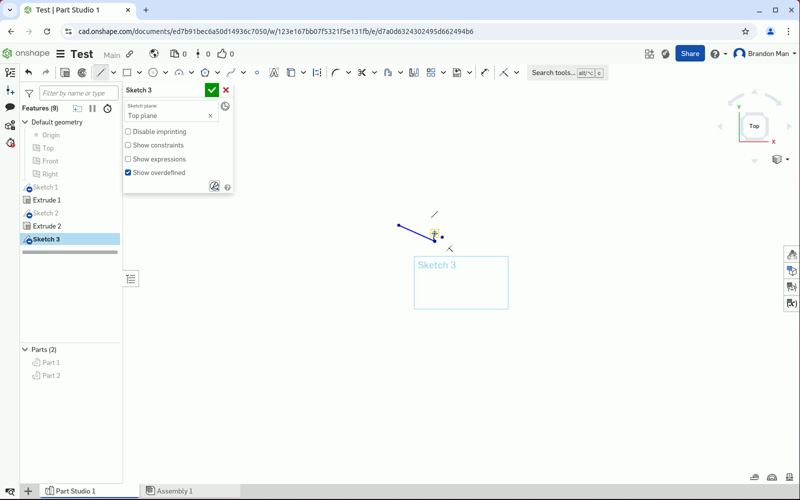
mouse_move(464, 233)
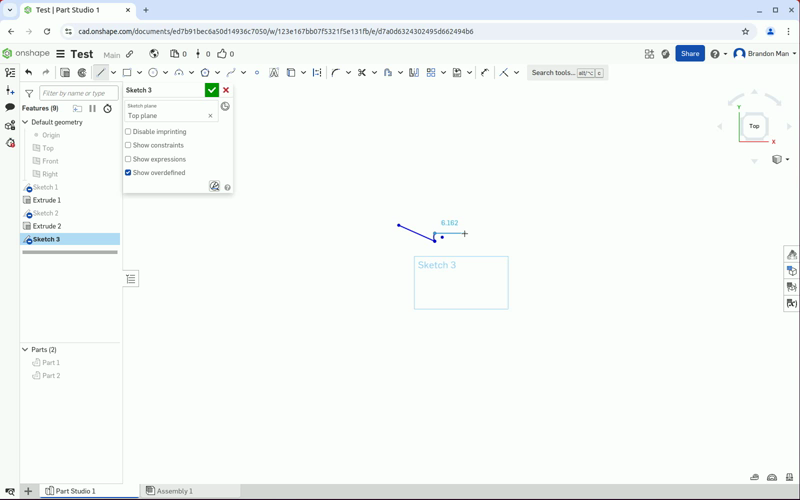
mouse_move(401, 218)
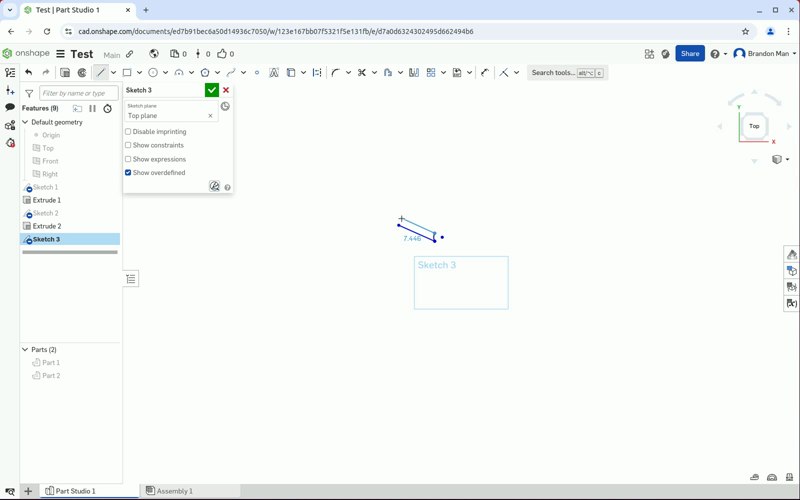
click(401, 218)
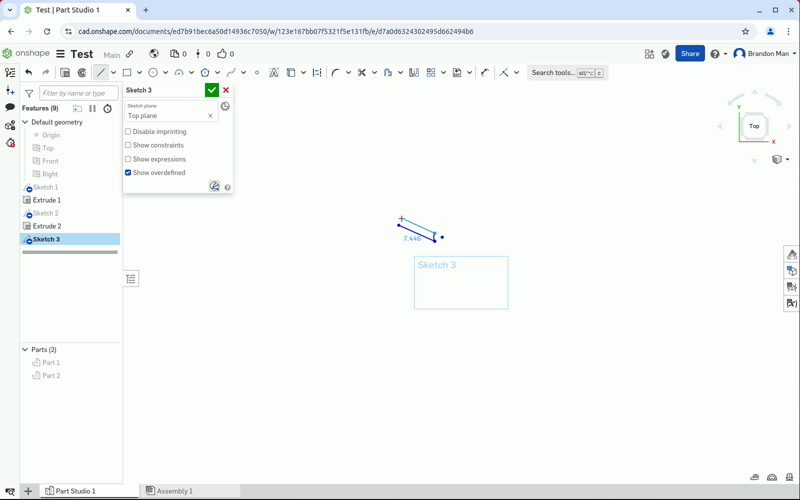
key_up(shift)
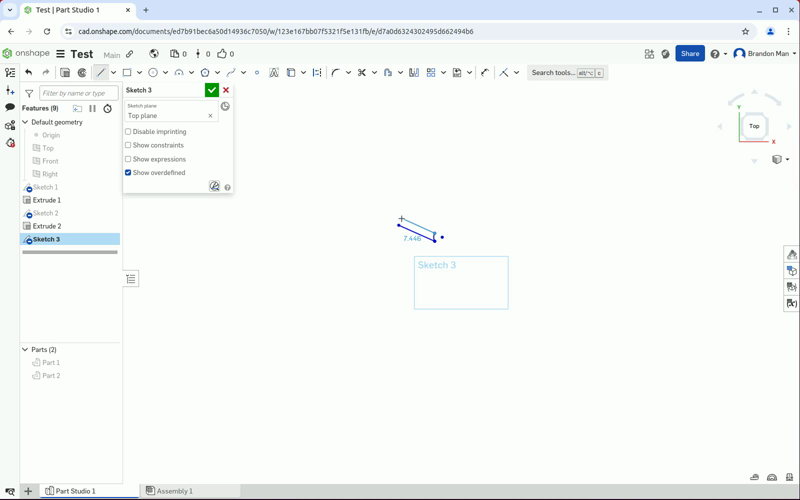
mouse_move(431, 218)
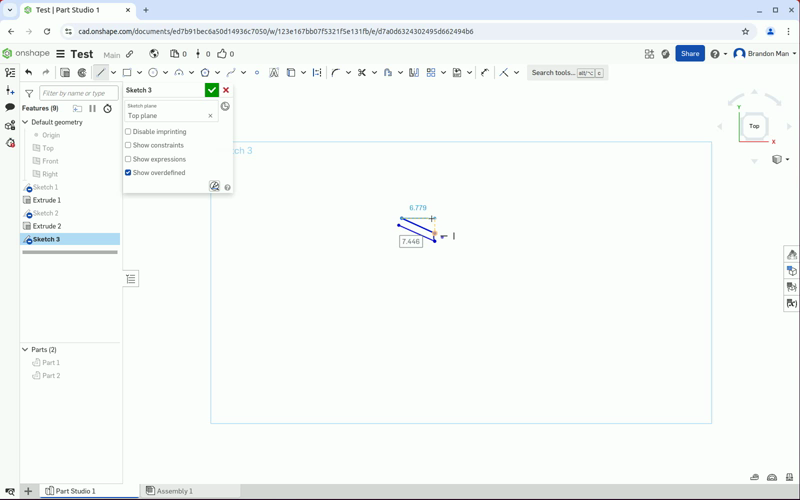
key_down(shift)
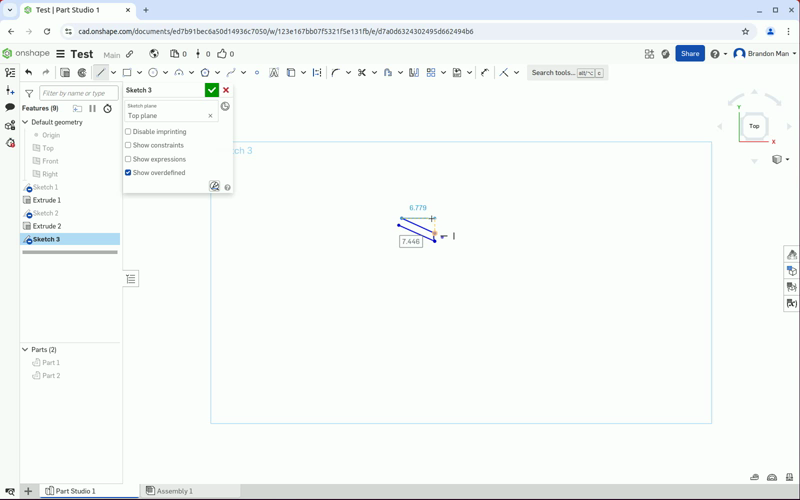
mouse_move(398, 225)
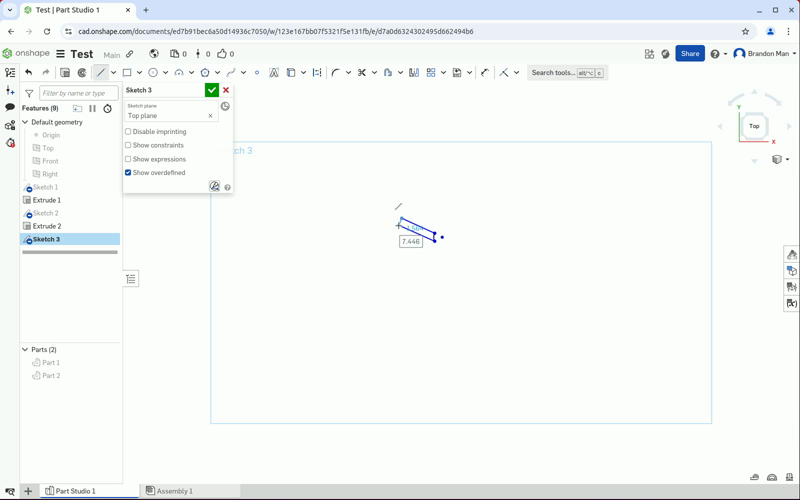
key_up(shift)
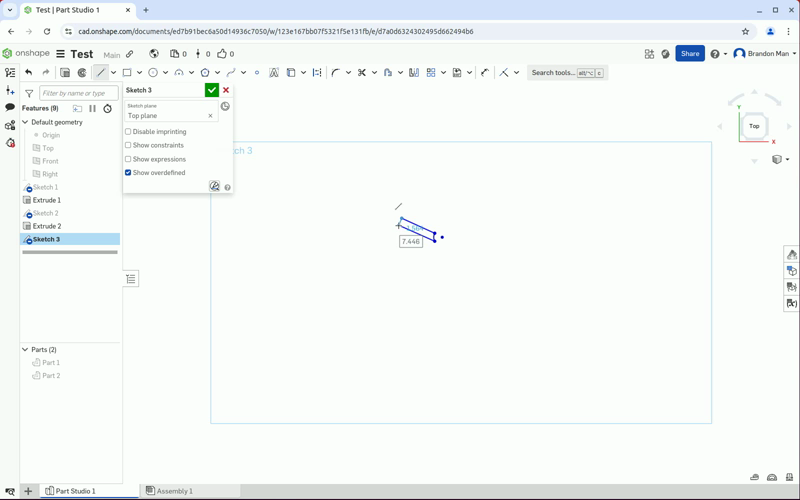
click(398, 225)
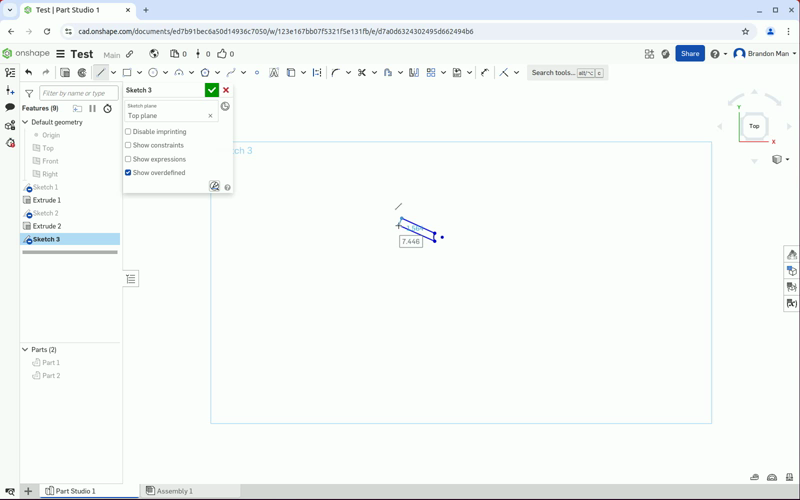
key(esc)
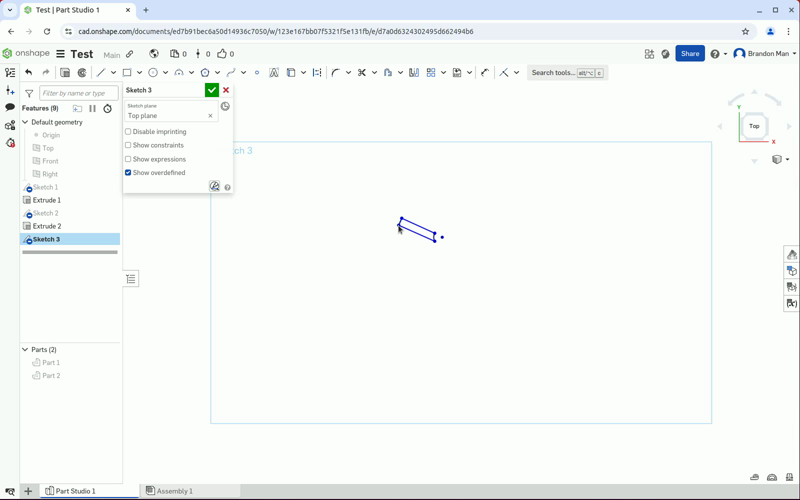
mouse_move(422, 234)
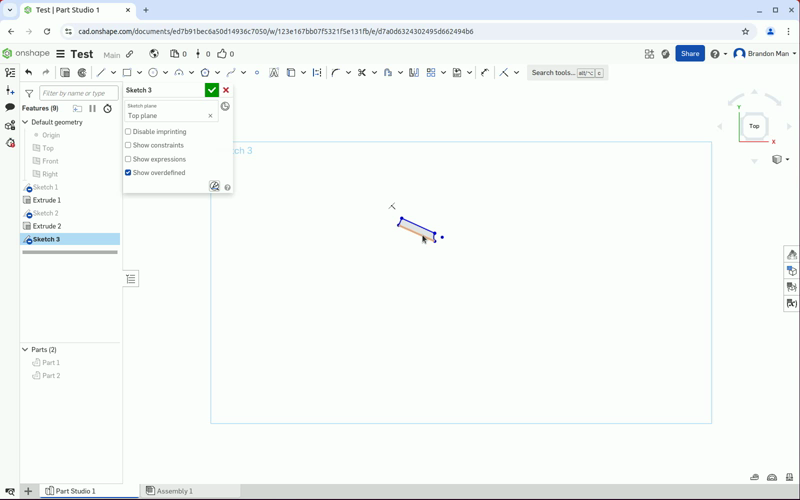
scroll(6)
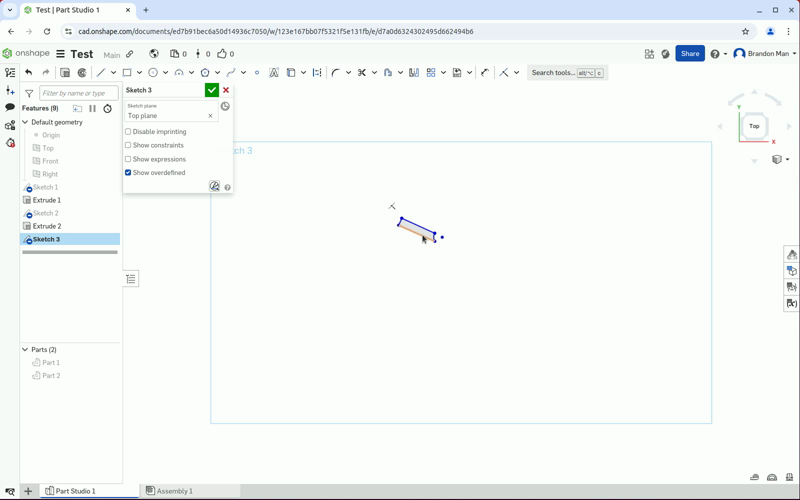
scroll(6)
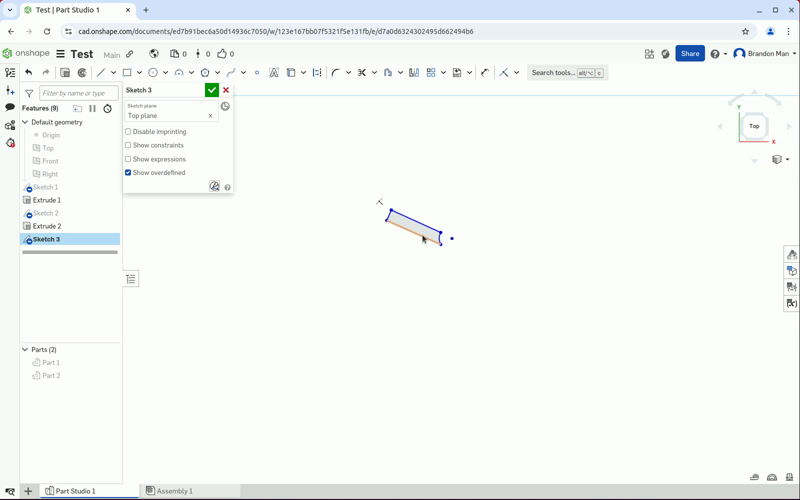
scroll(6)
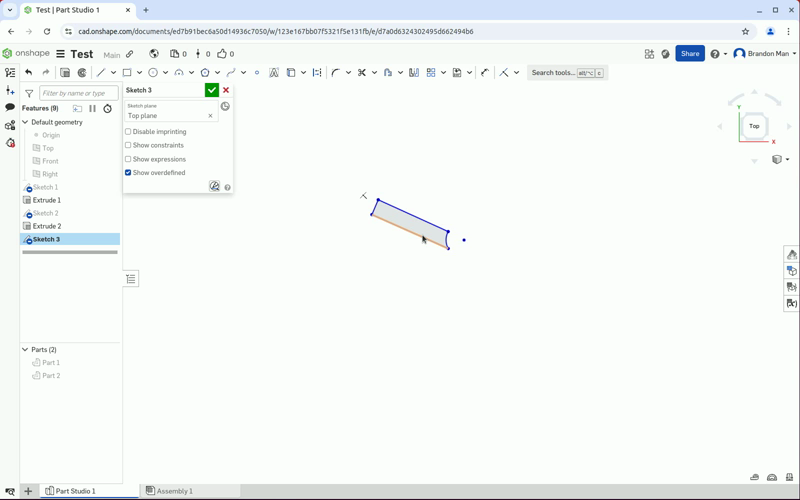
scroll(6)
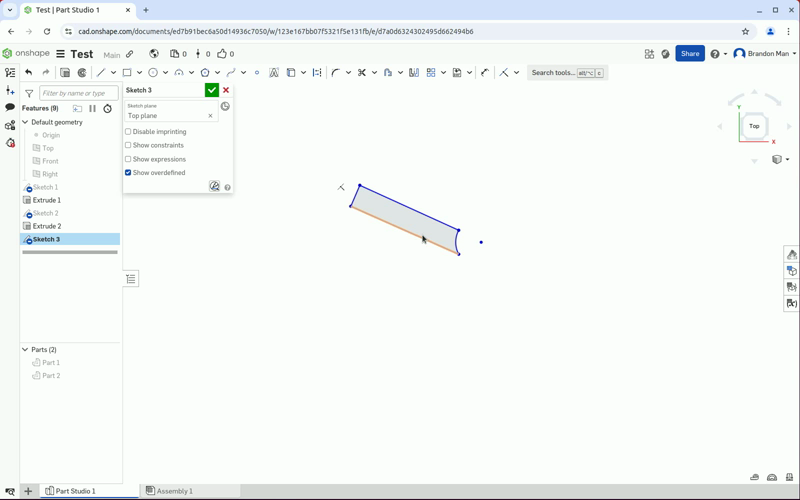
scroll(6)
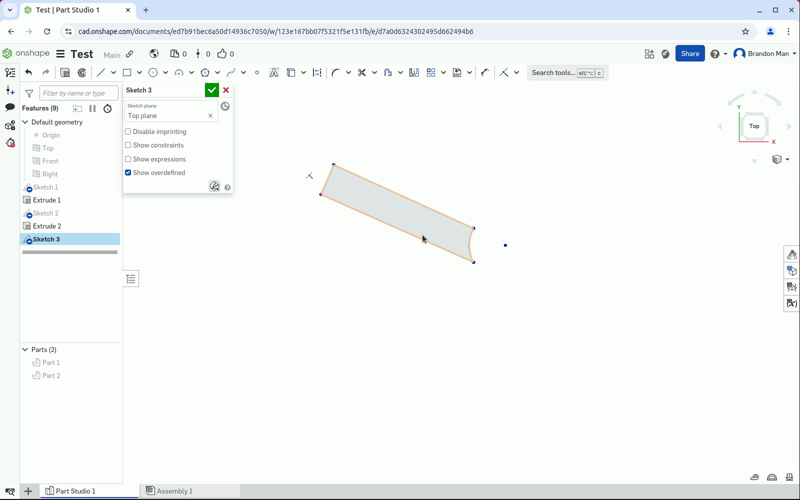
scroll(6)
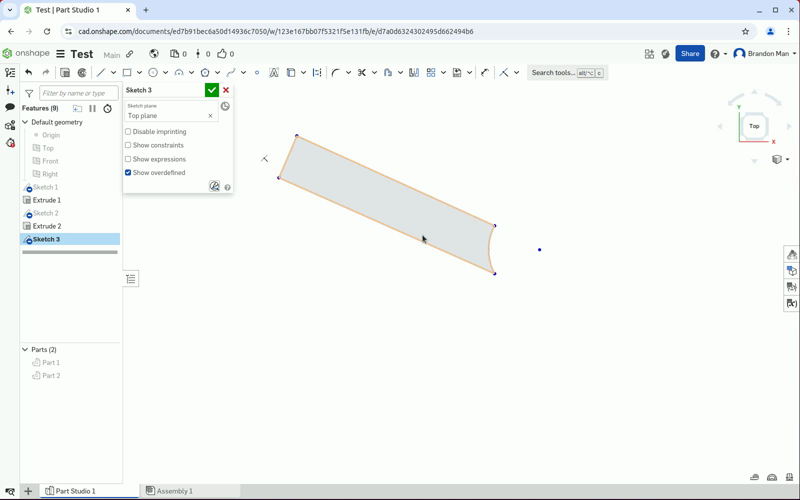
scroll(6)
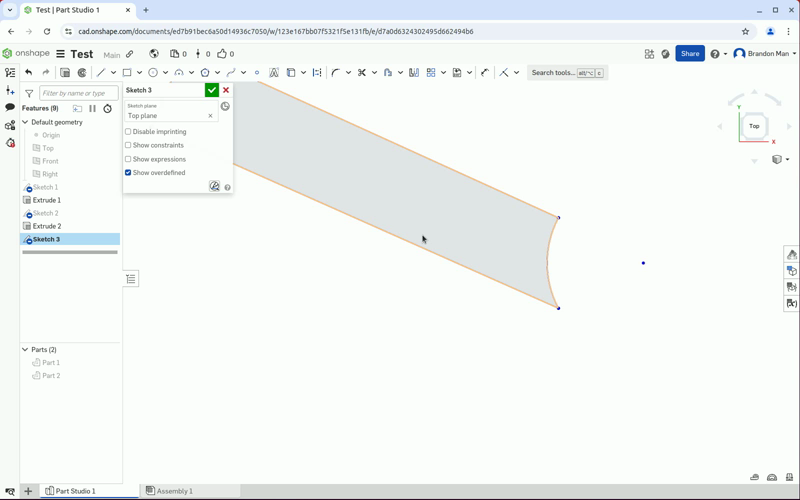
click(422, 234)
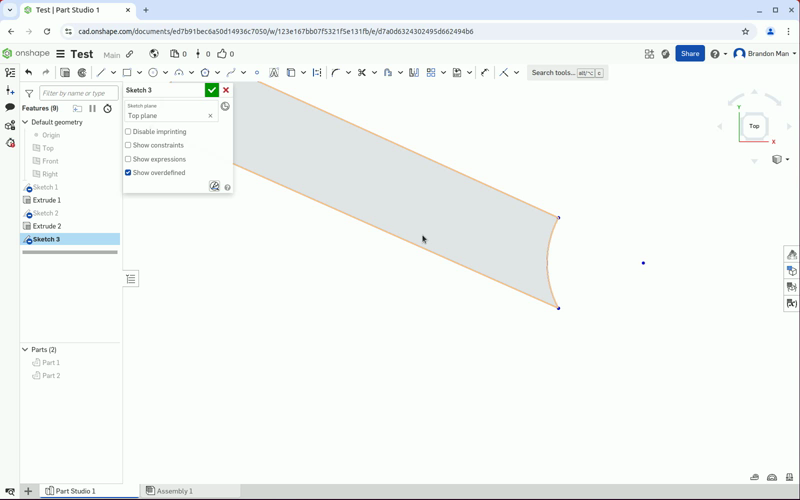
scroll(-6)
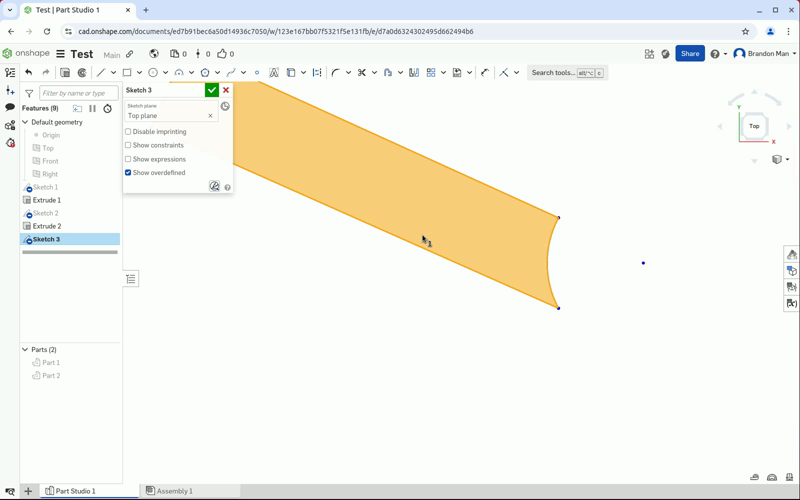
scroll(-6)
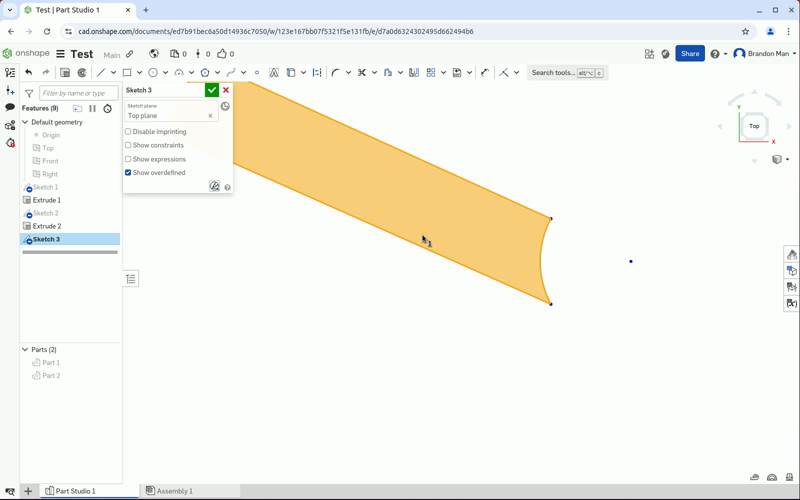
scroll(-6)
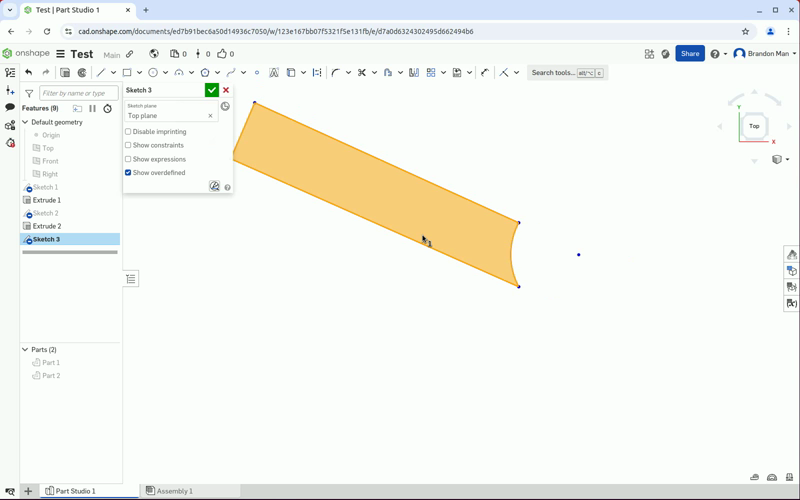
scroll(-6)
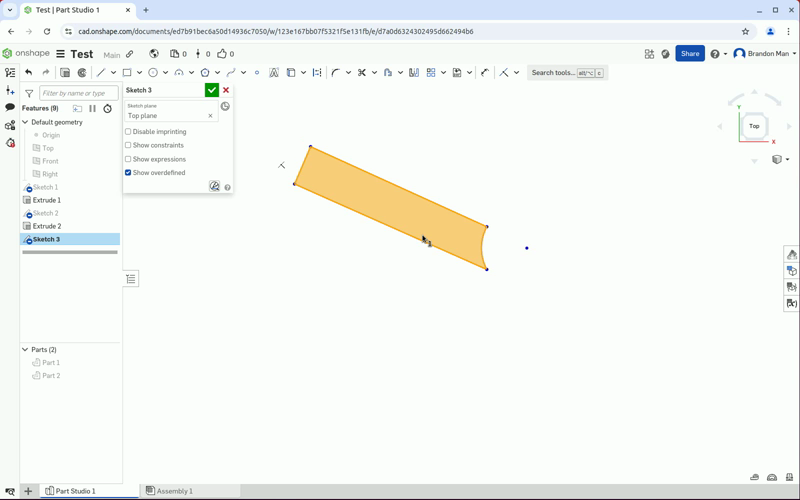
scroll(-6)
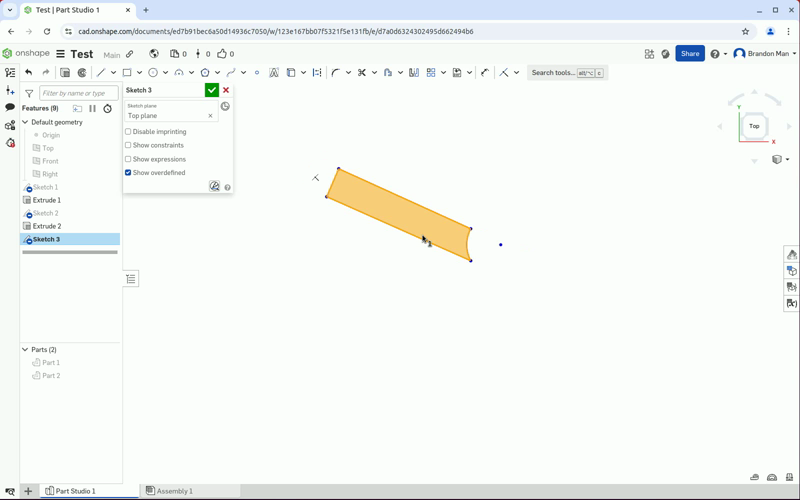
scroll(-6)
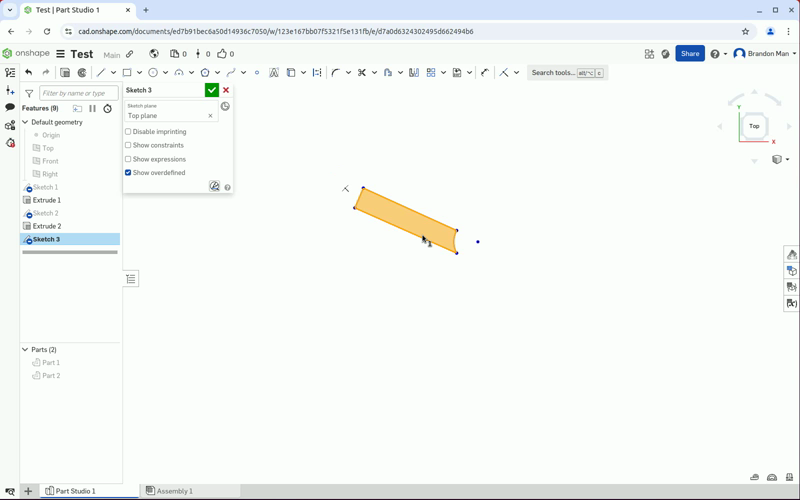
scroll(-6)
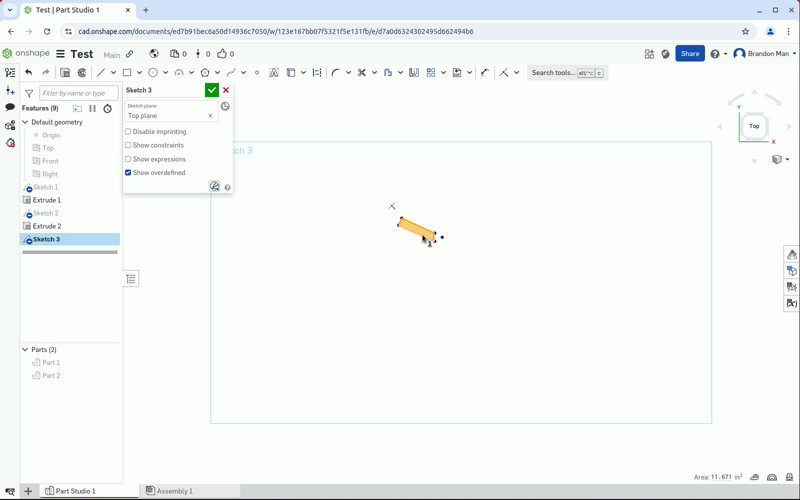
mouse_move(73, 352)
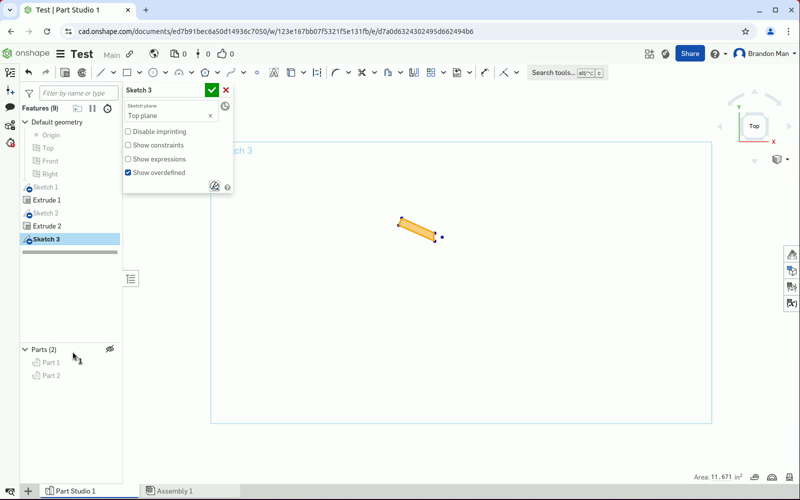
key(shift+y)
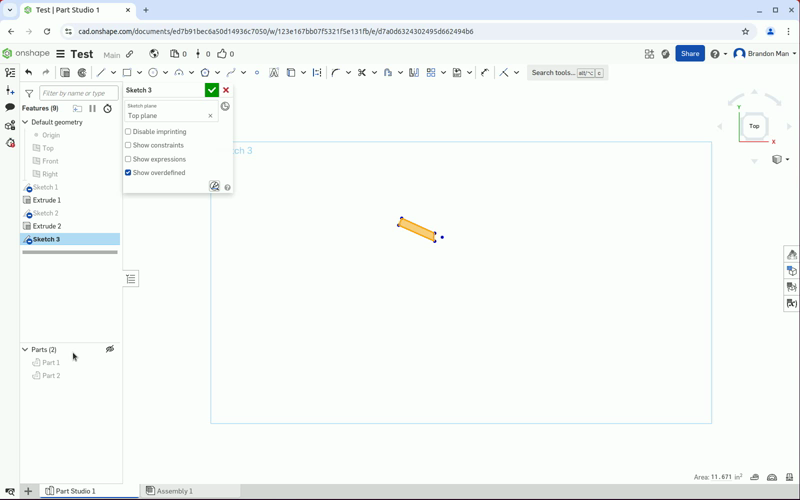
key(shift+e)
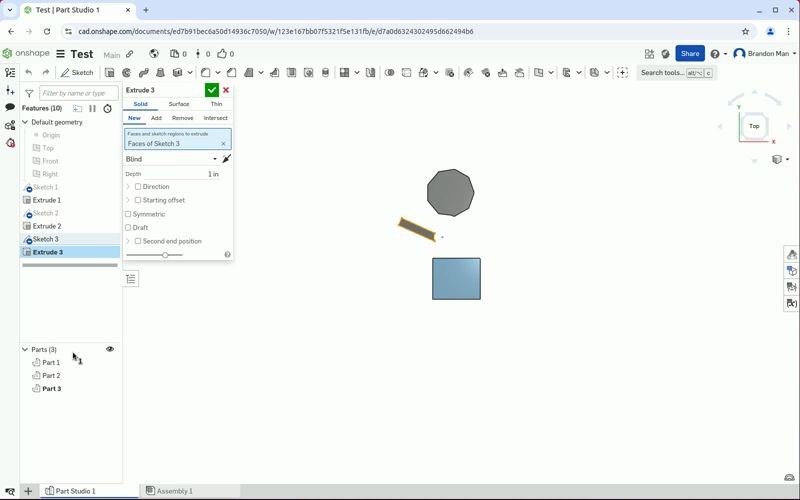
mouse_move(143, 106)
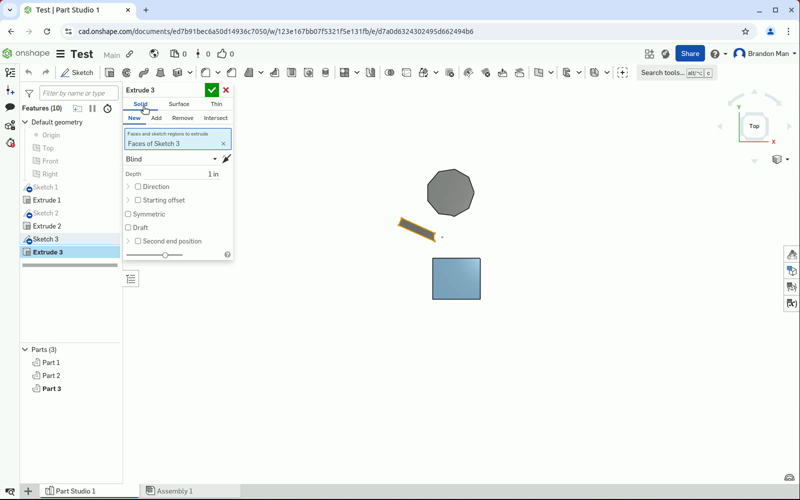
click(143, 106)
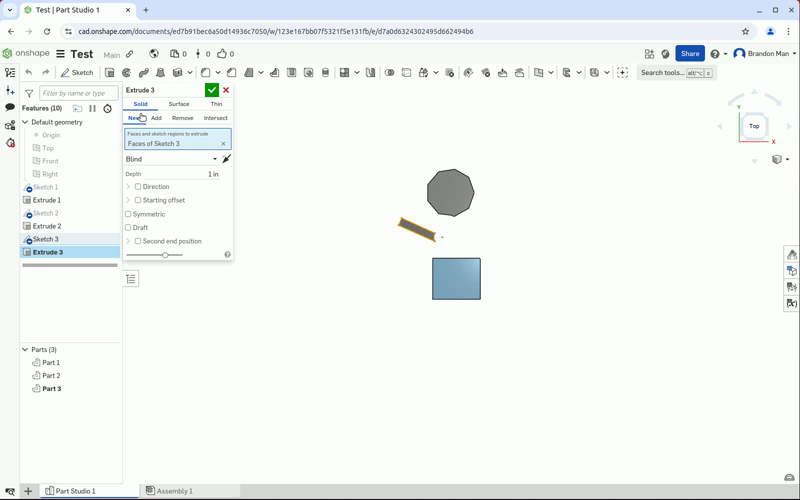
mouse_move(137, 120)
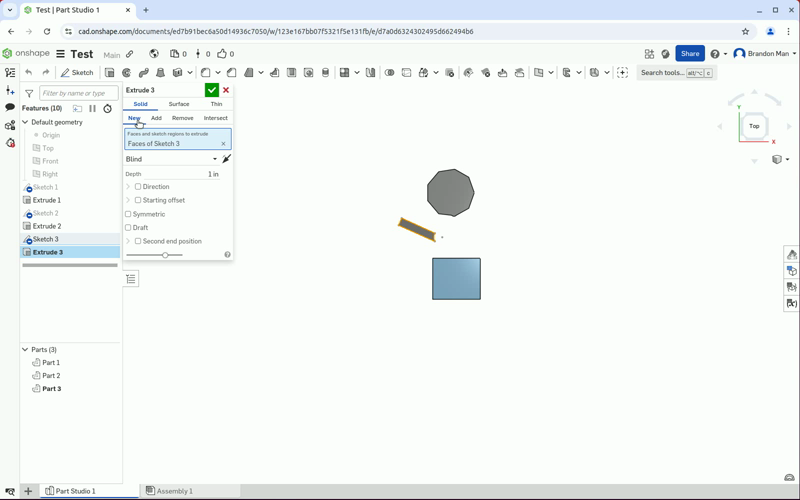
click(137, 120)
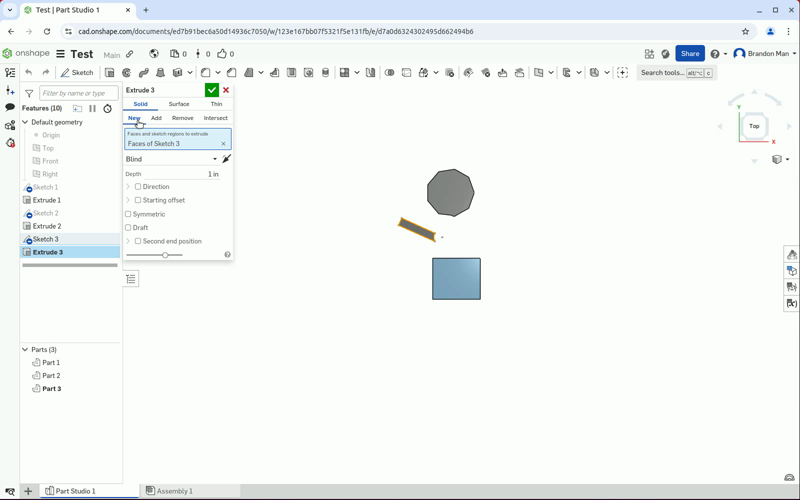
key(tab, 4)
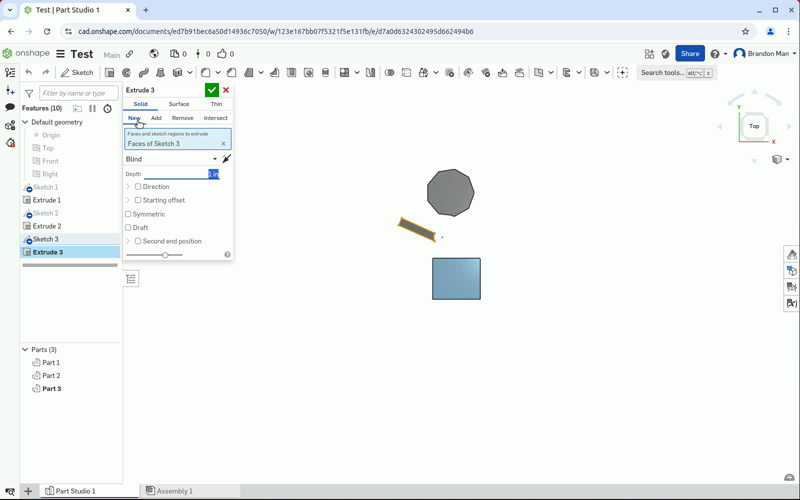
text(10.591)
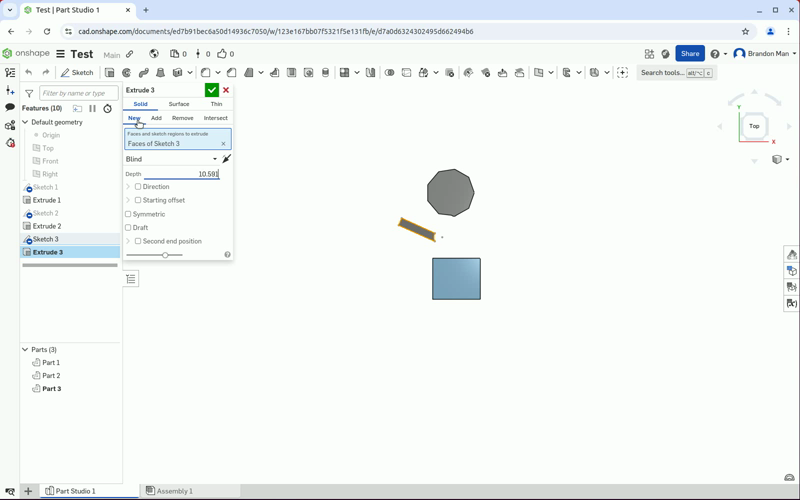
key(enter)
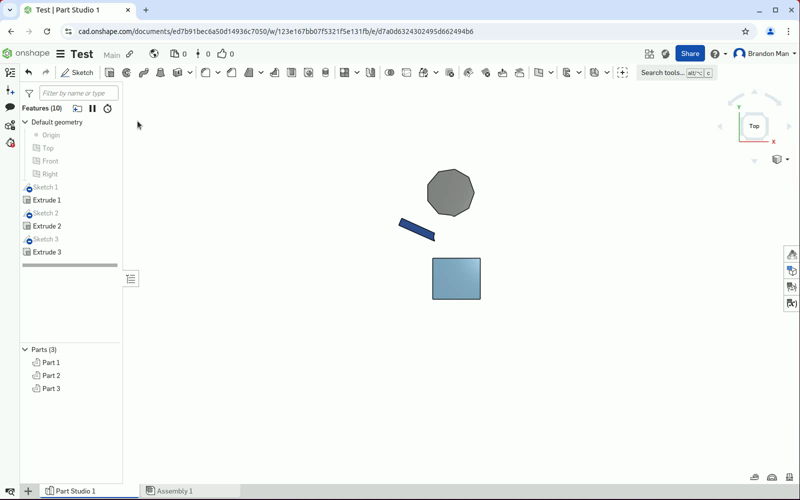
key(shift+h)
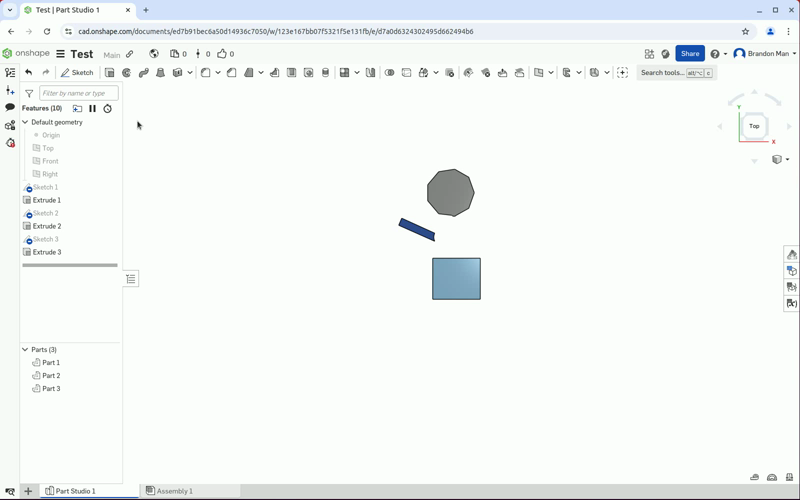
key(shift+h)
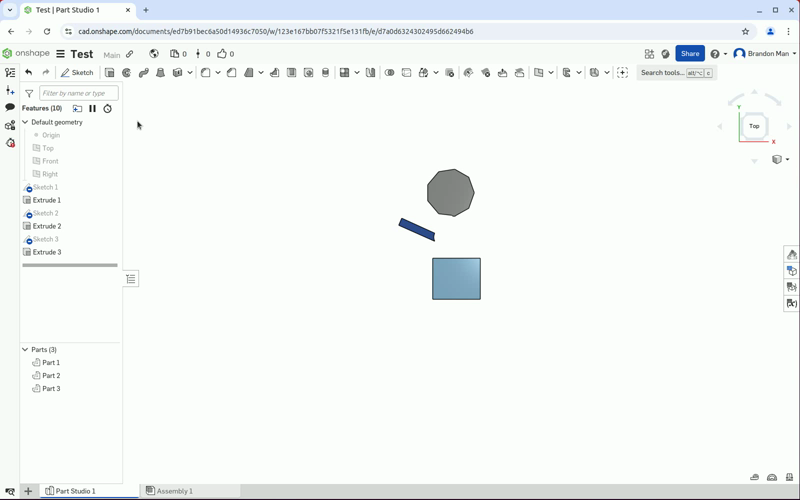
mouse_move(73, 189)
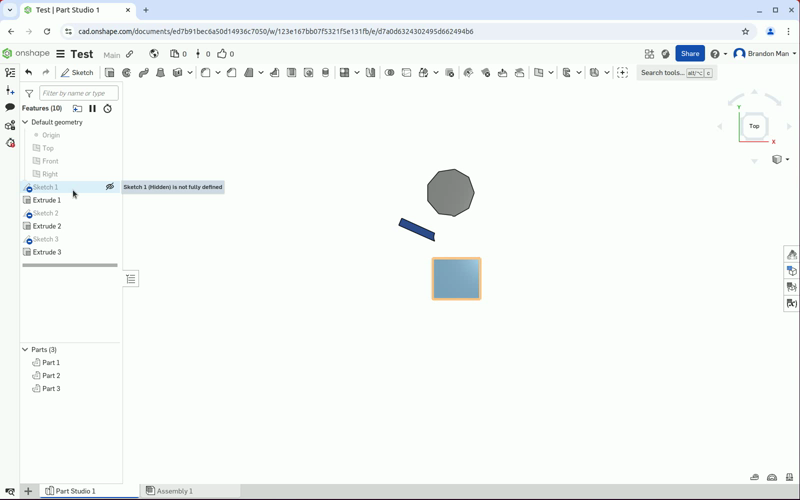
click(73, 189)
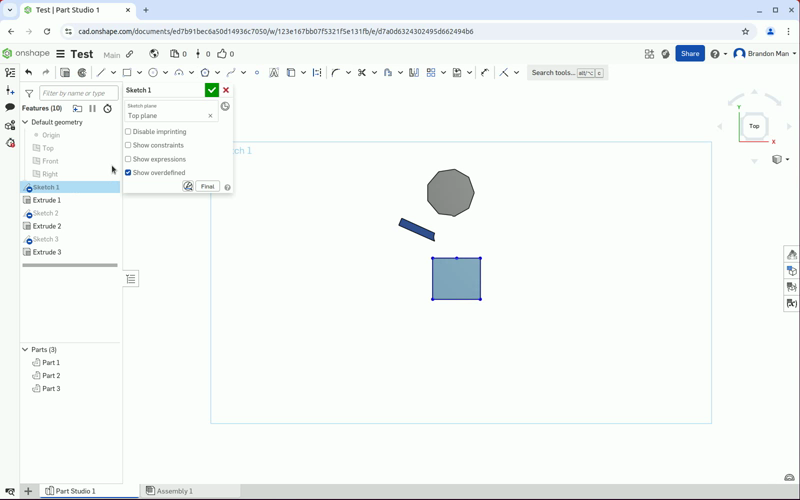
mouse_move(229, 92)
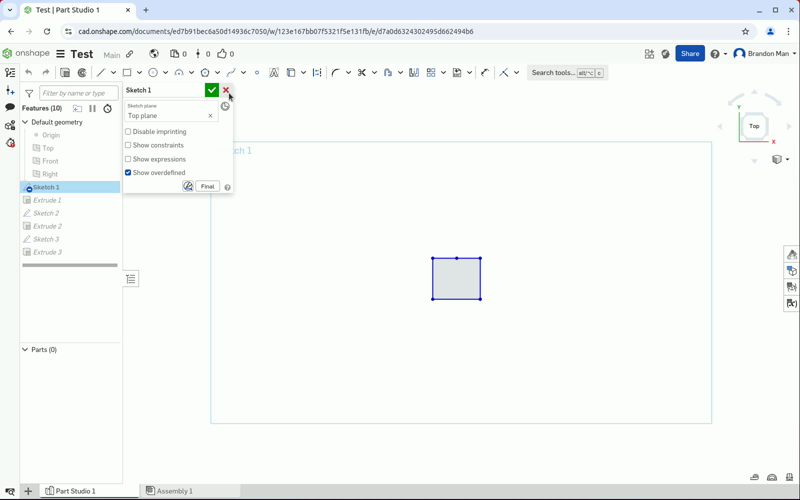
click(229, 92)
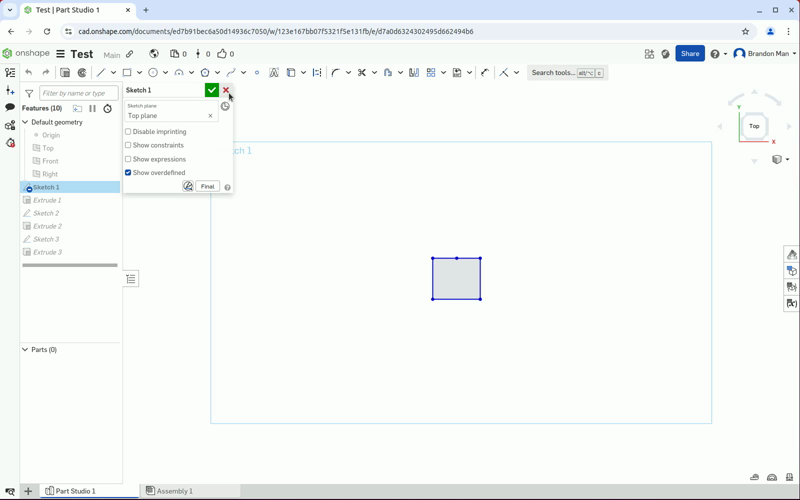
key(shift+s)
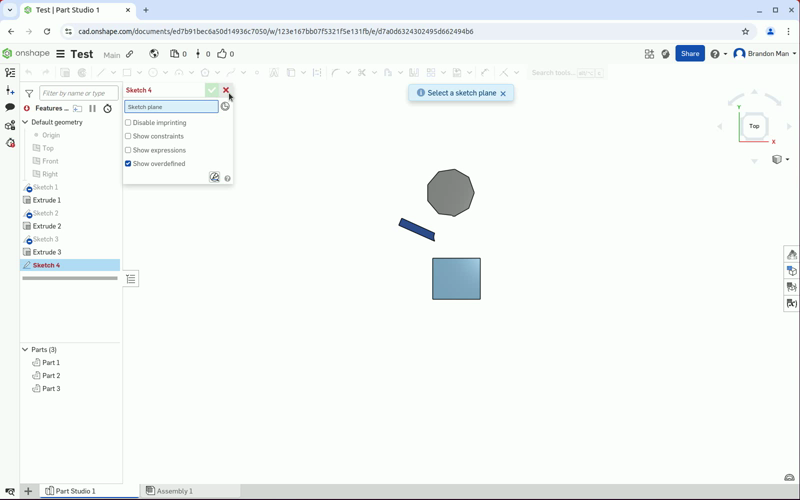
mouse_move(73, 150)
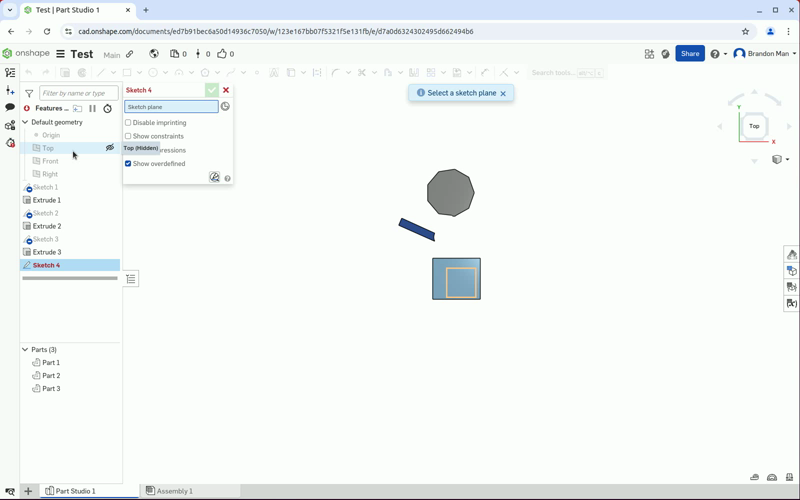
click(73, 150)
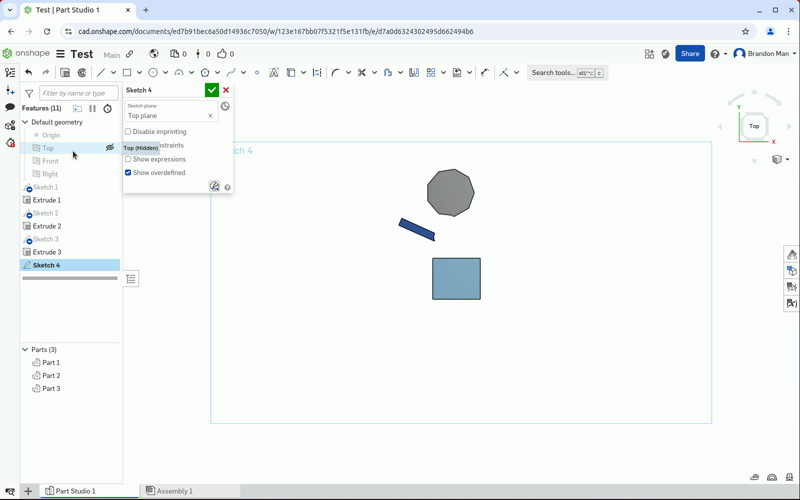
mouse_move(73, 352)
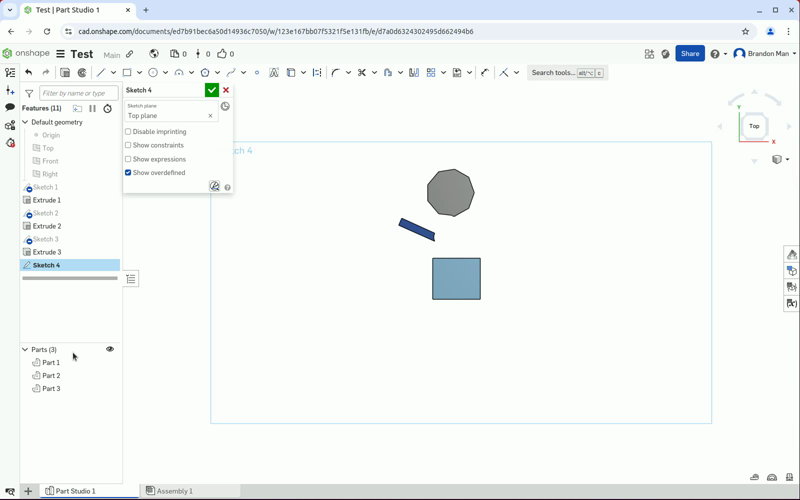
key(y)
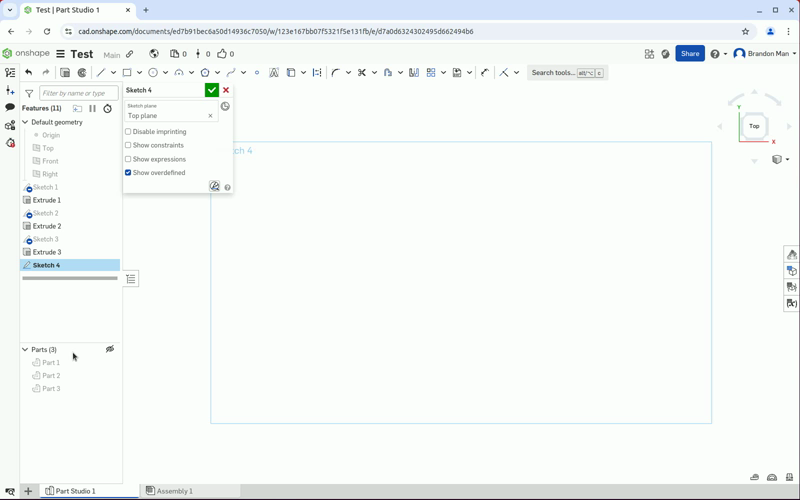
key(l)
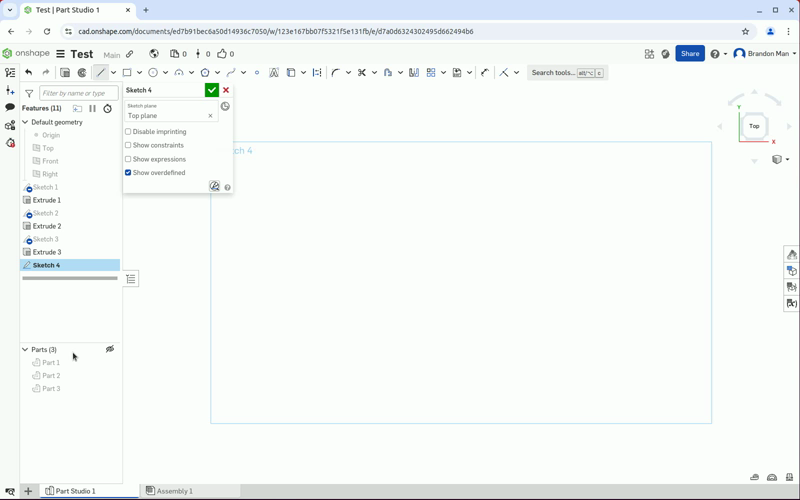
key_down(shift)
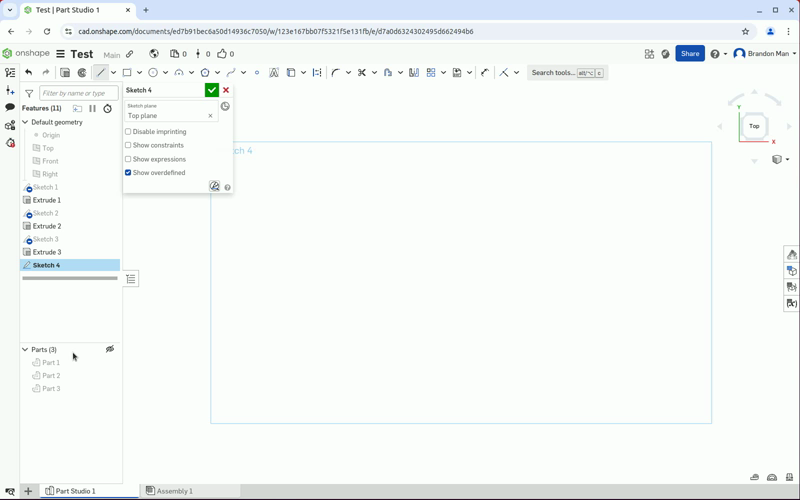
mouse_move(477, 240)
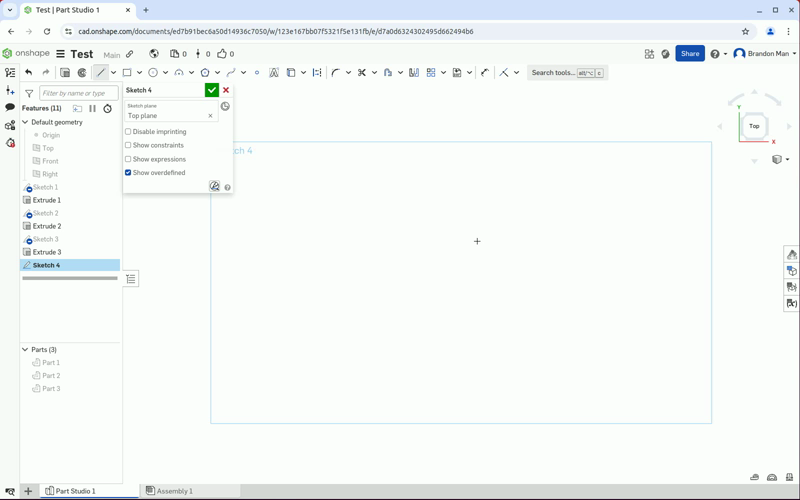
click(477, 240)
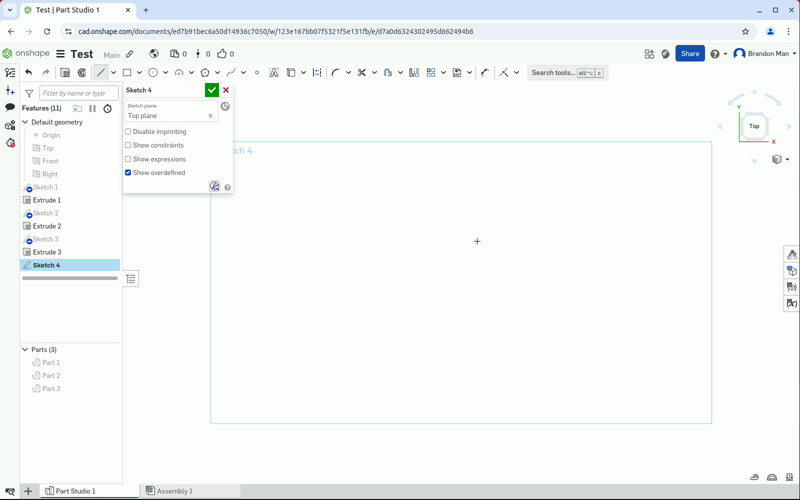
key_up(shift)
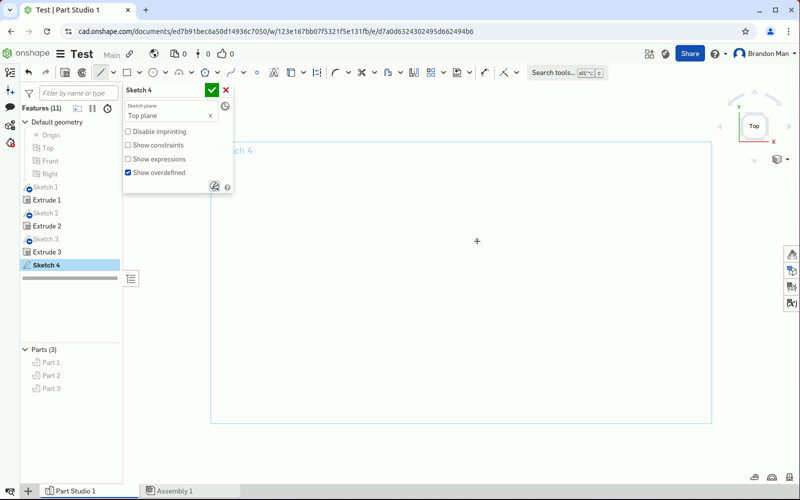
key_down(shift)
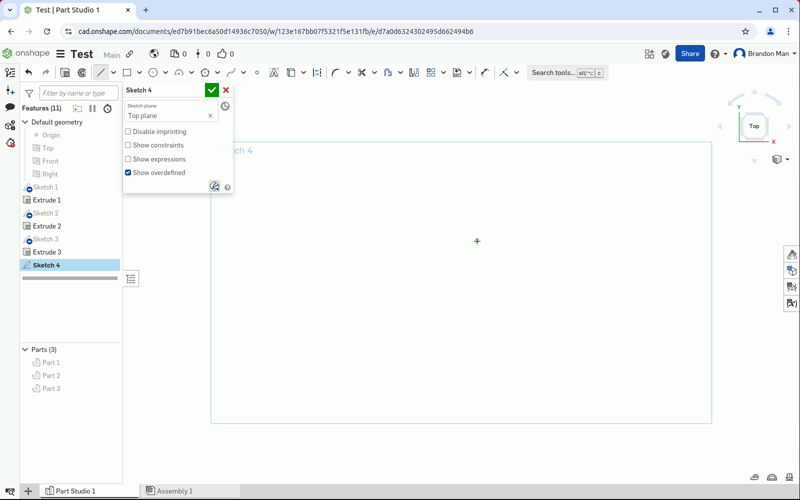
mouse_move(507, 240)
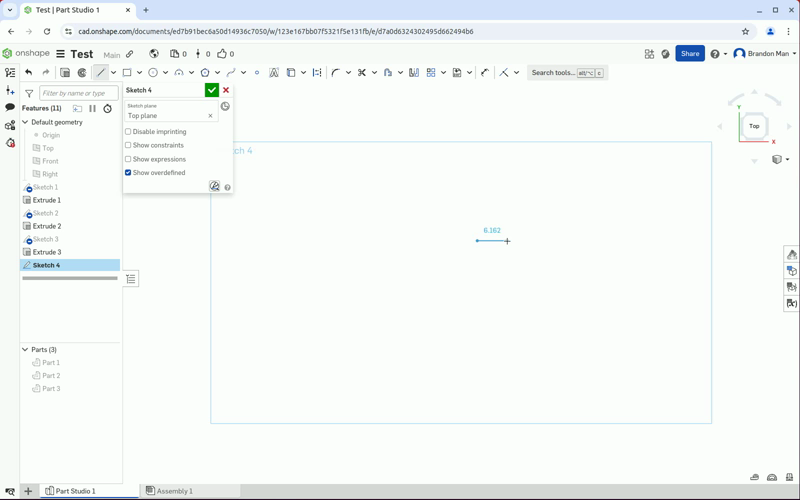
mouse_move(510, 232)
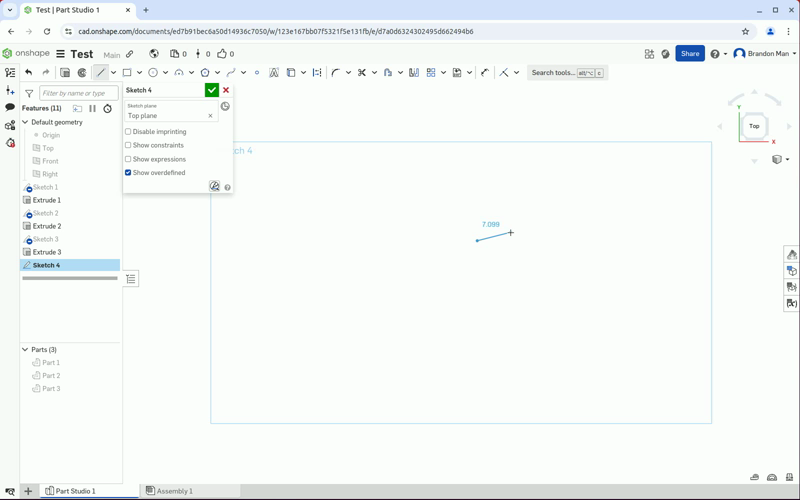
click(510, 232)
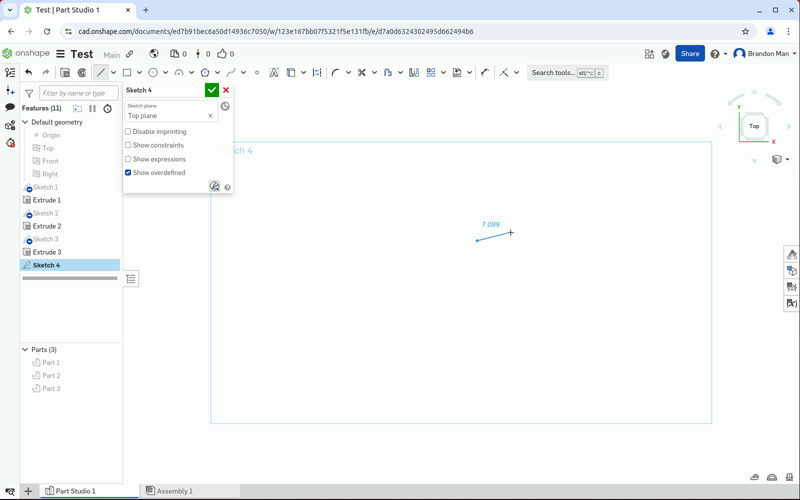
key_up(shift)
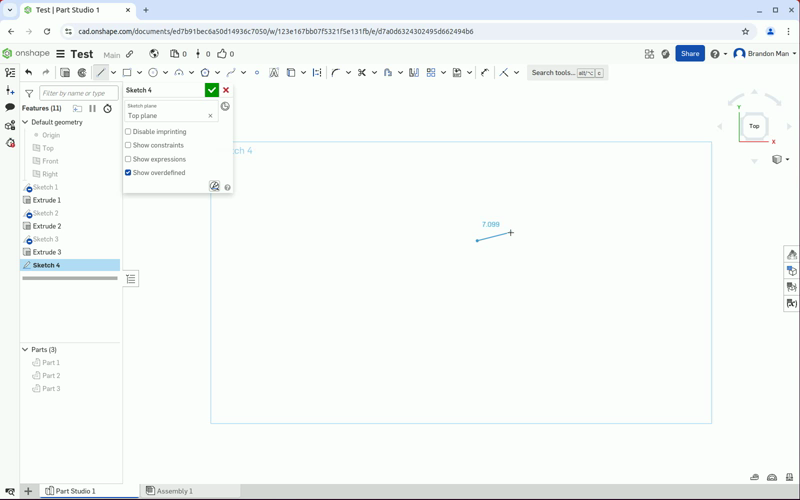
key_down(shift)
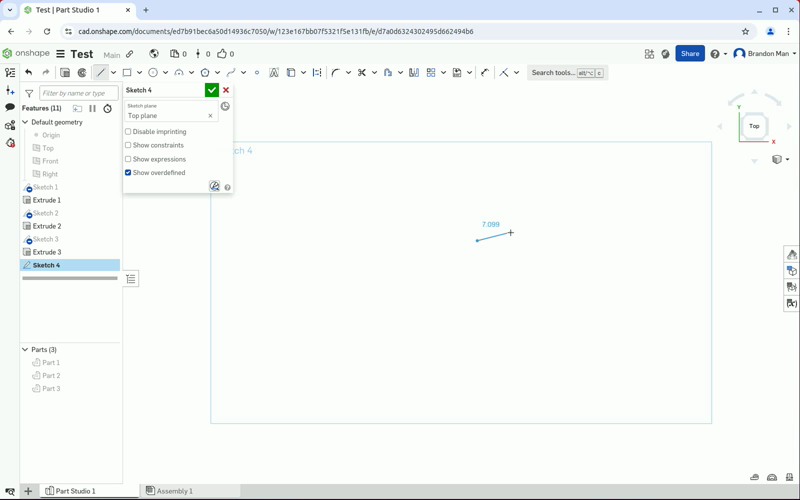
mouse_move(540, 232)
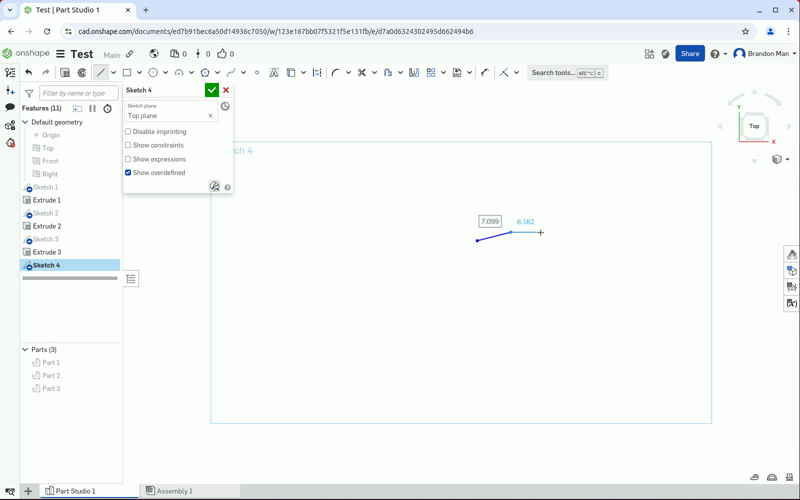
mouse_move(508, 225)
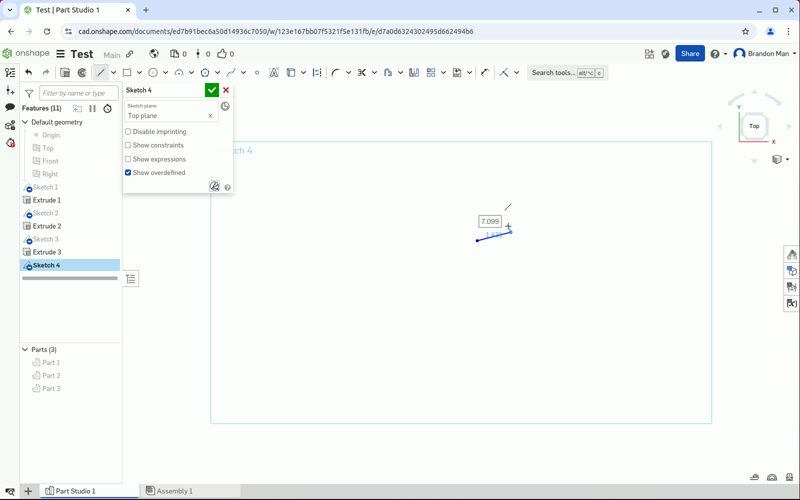
scroll(6)
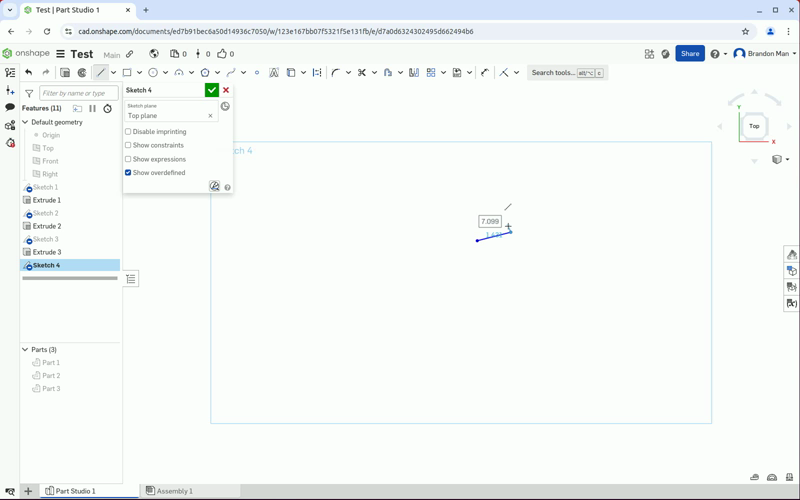
scroll(6)
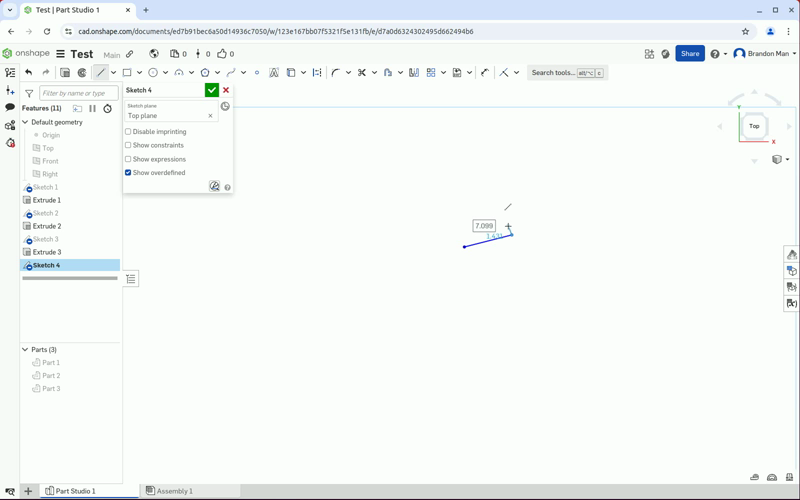
scroll(6)
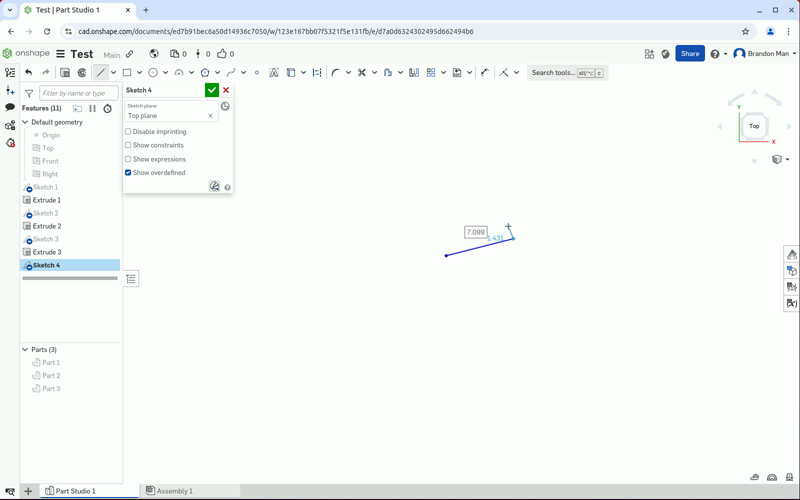
scroll(6)
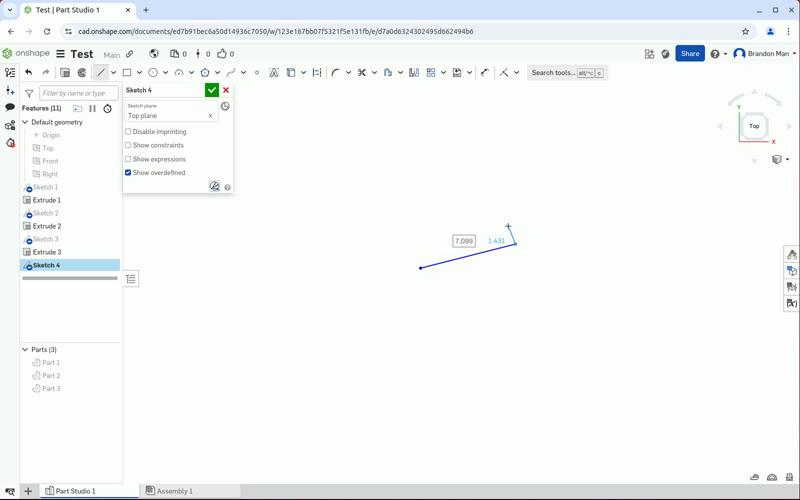
scroll(6)
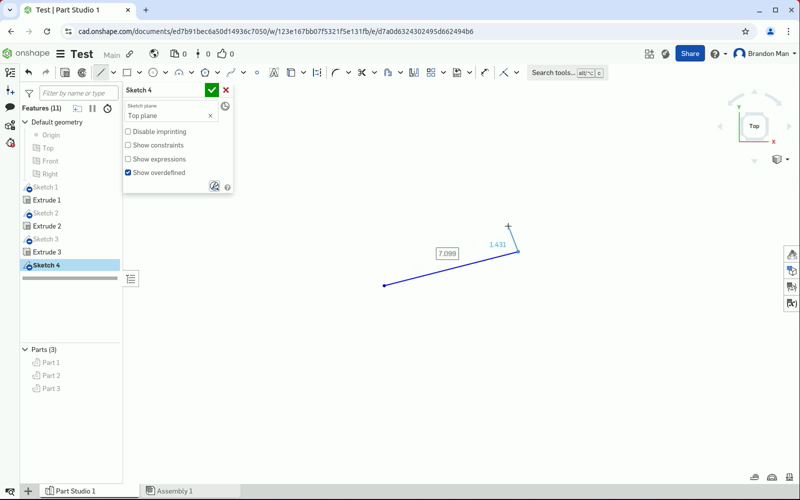
scroll(6)
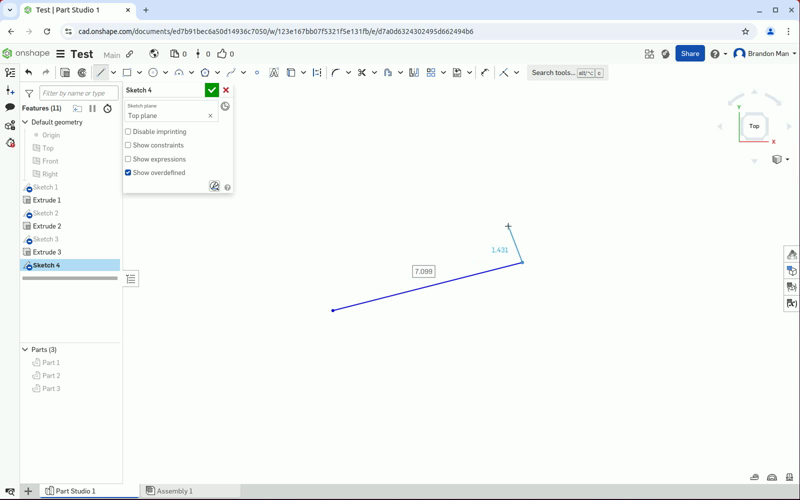
scroll(6)
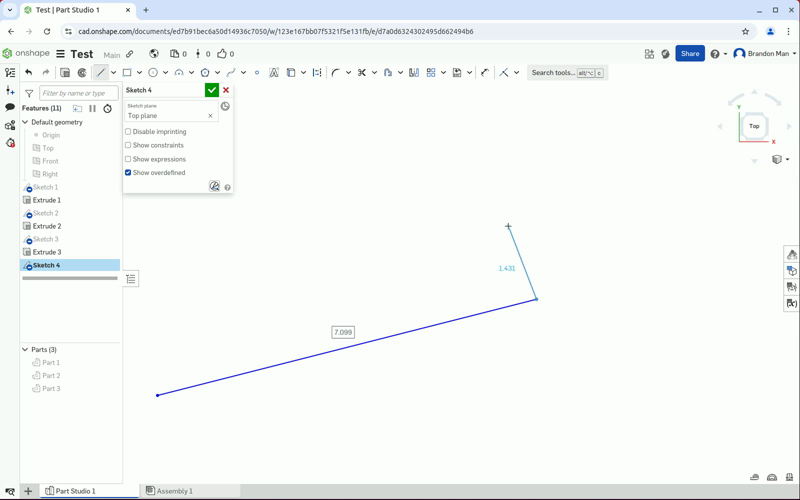
click(508, 225)
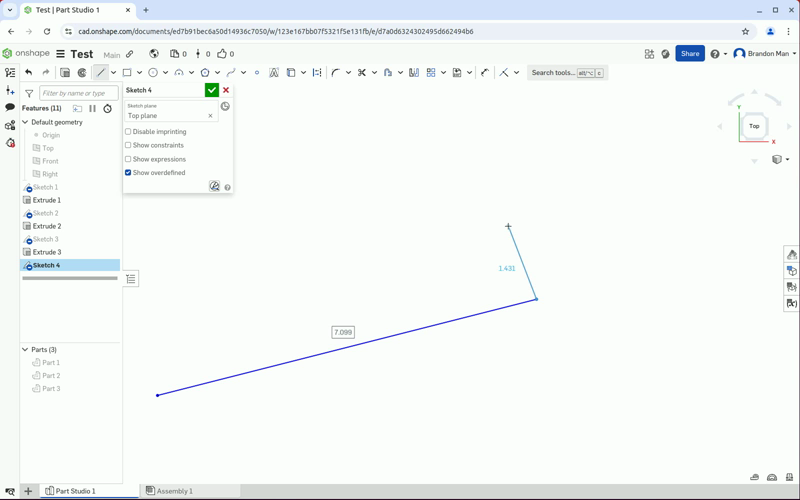
scroll(-6)
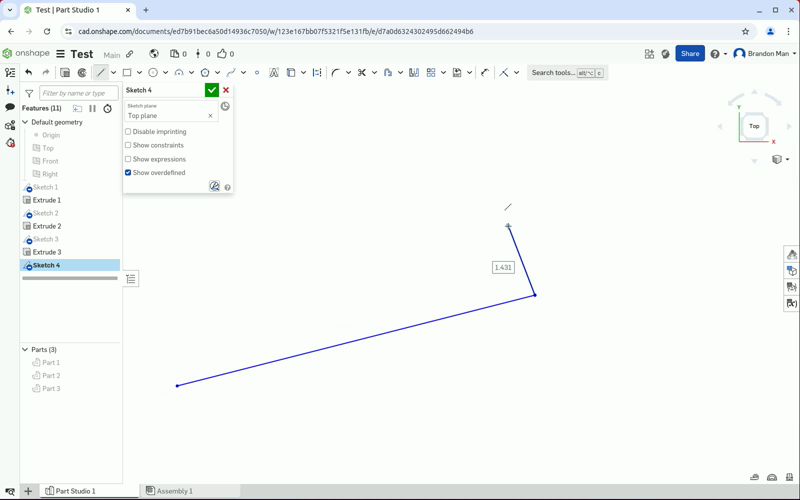
scroll(-6)
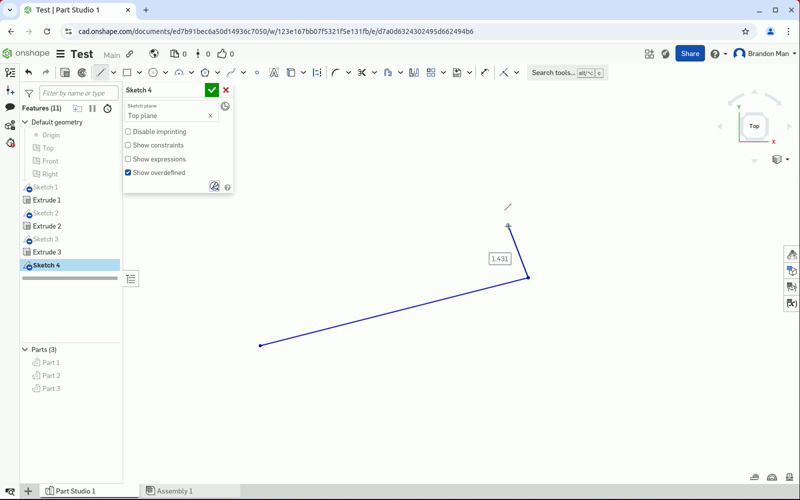
scroll(-6)
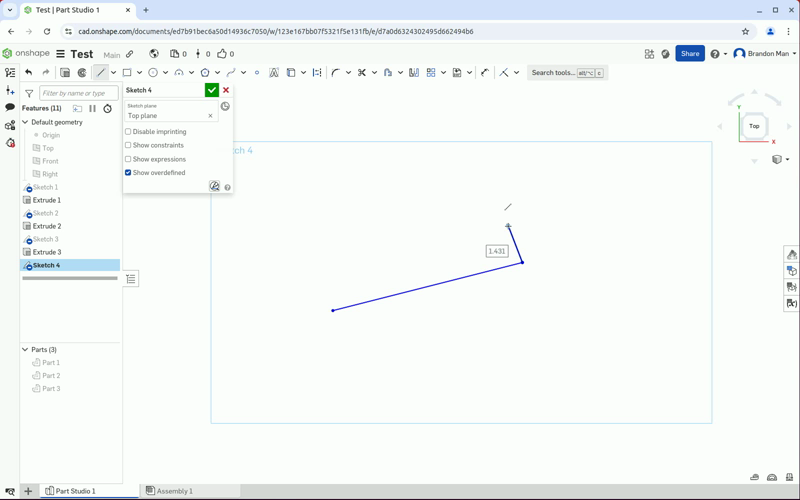
scroll(-6)
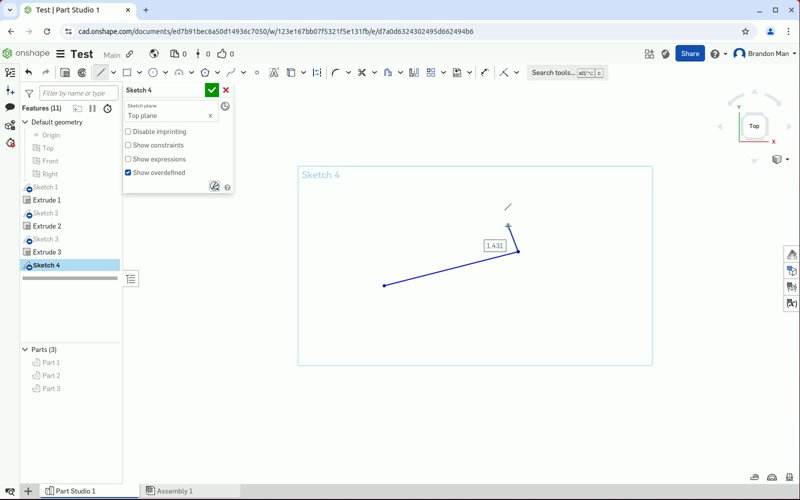
scroll(-6)
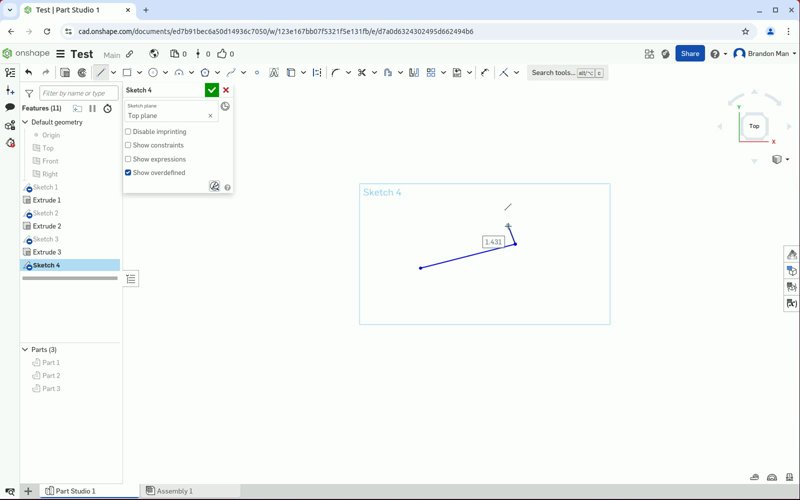
scroll(-6)
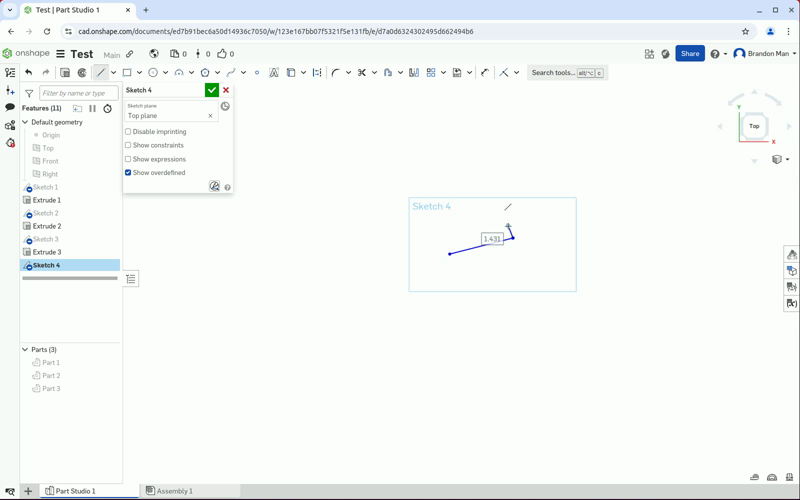
scroll(-6)
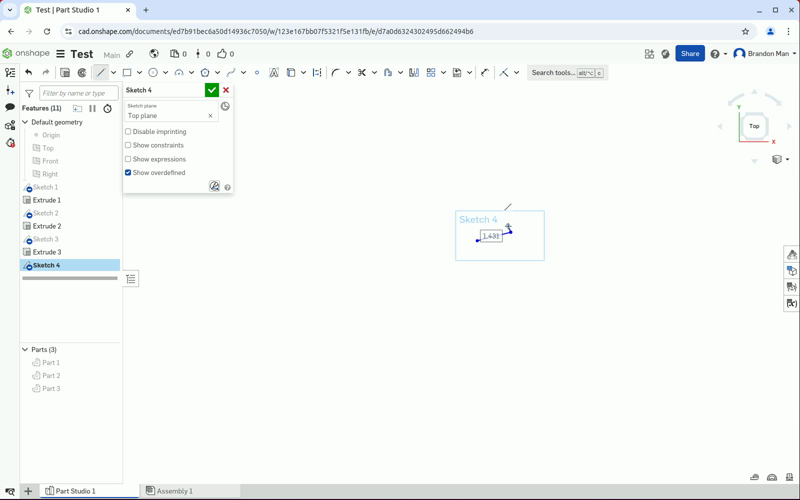
key_up(shift)
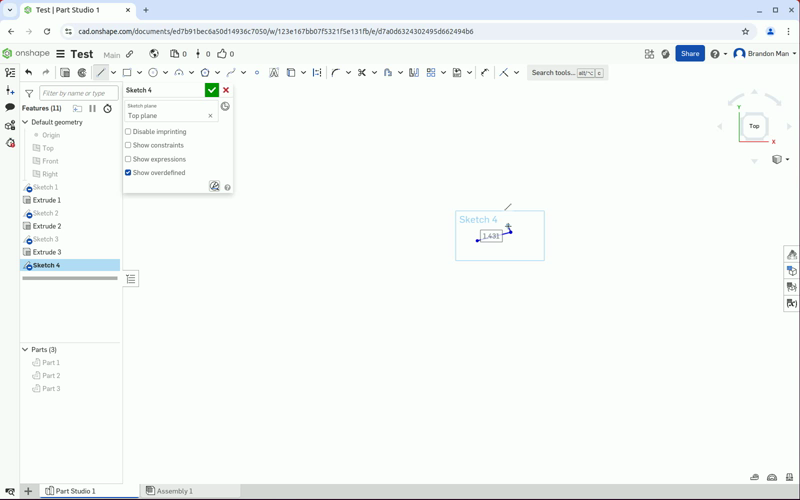
key_down(shift)
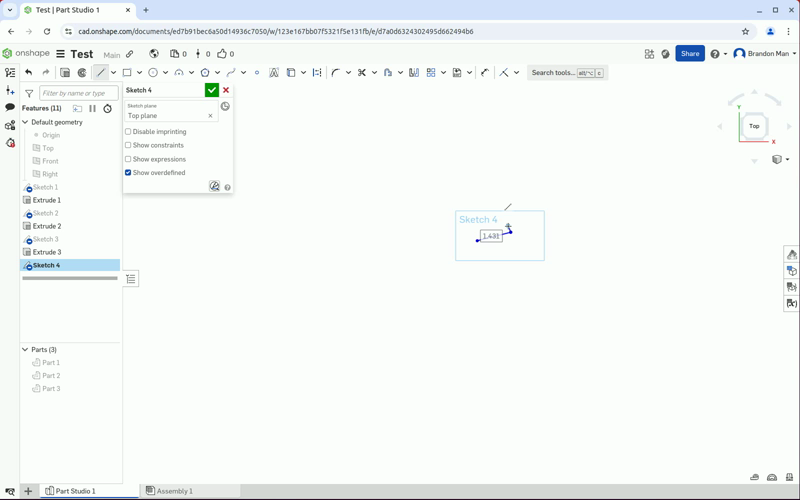
mouse_move(538, 225)
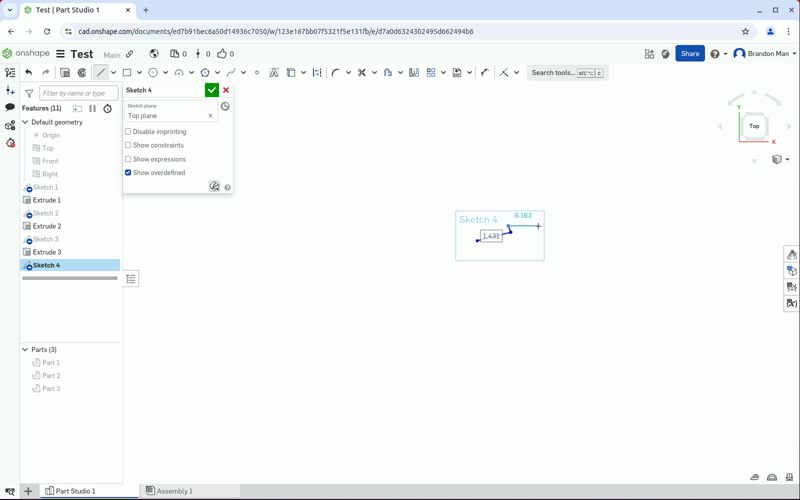
mouse_move(477, 237)
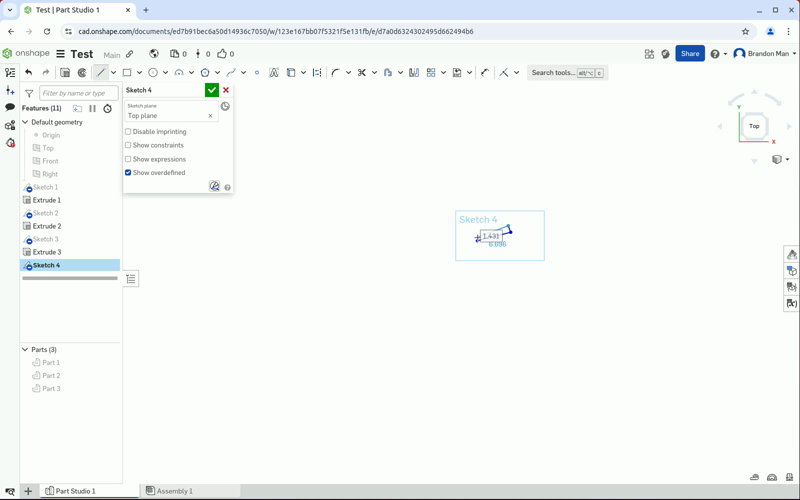
scroll(6)
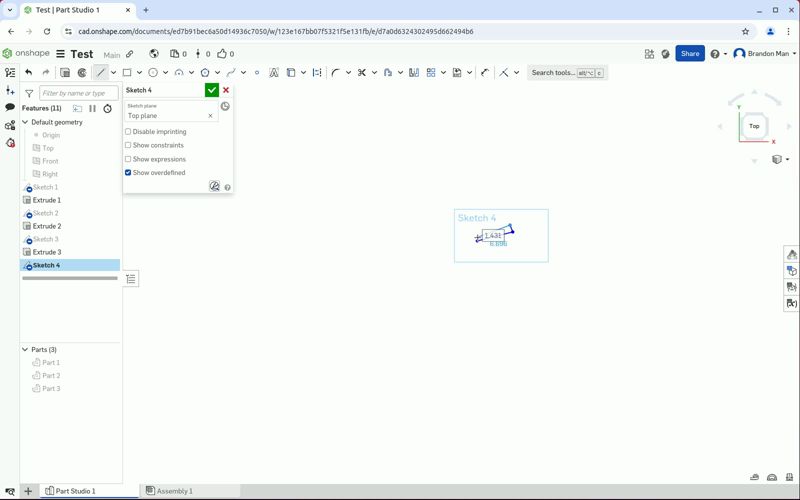
scroll(6)
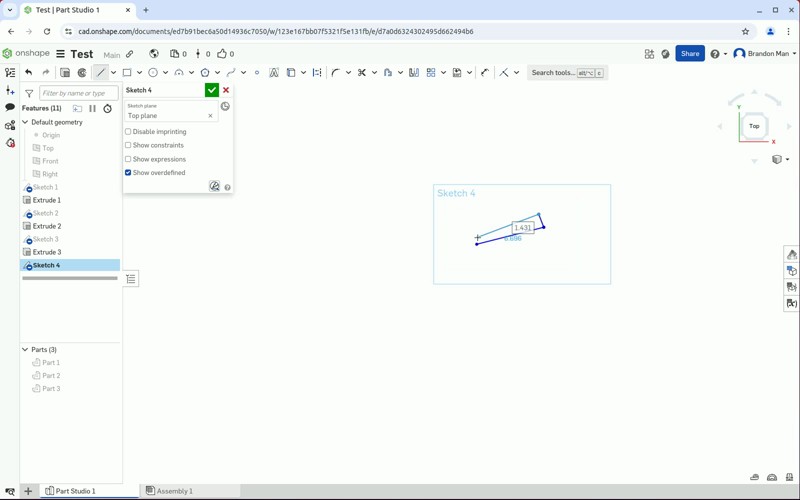
scroll(6)
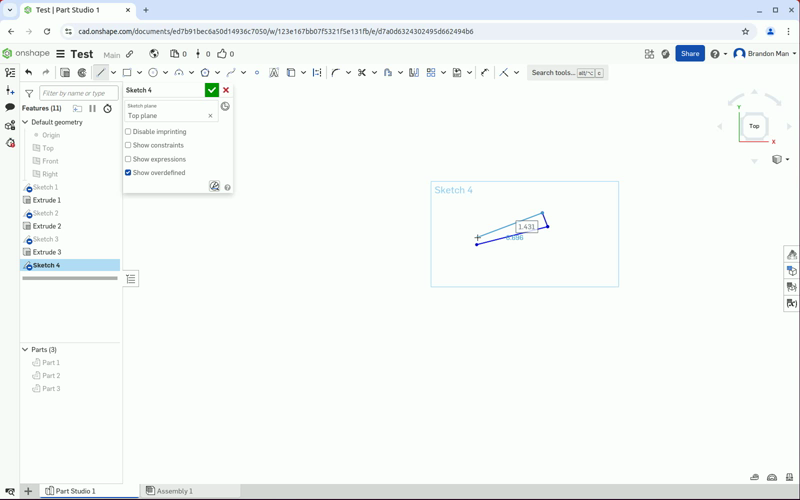
scroll(6)
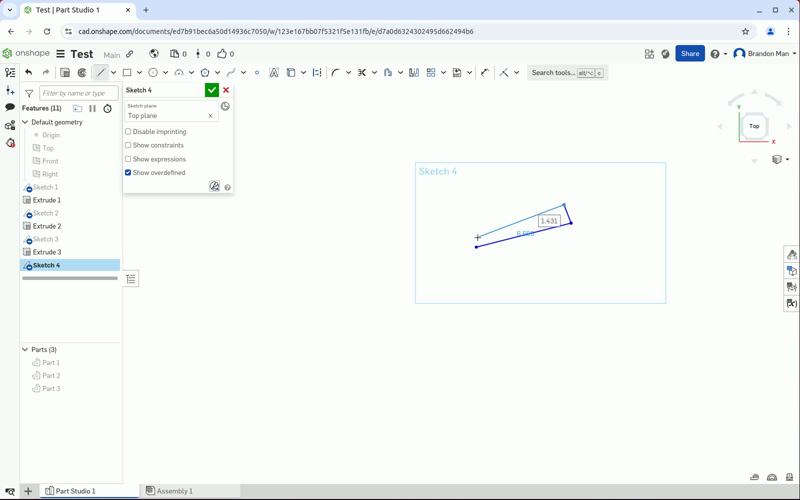
scroll(6)
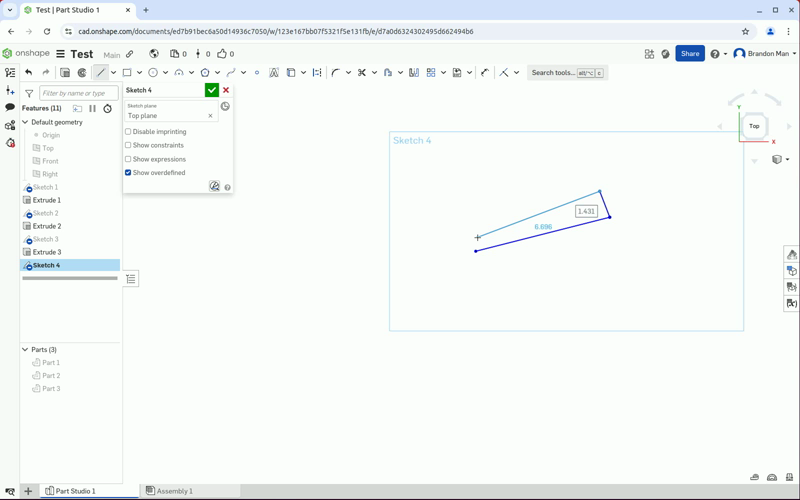
scroll(6)
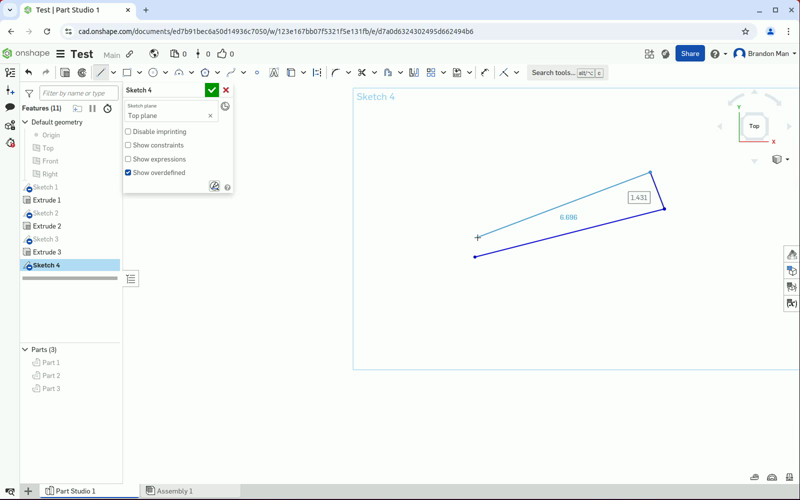
scroll(6)
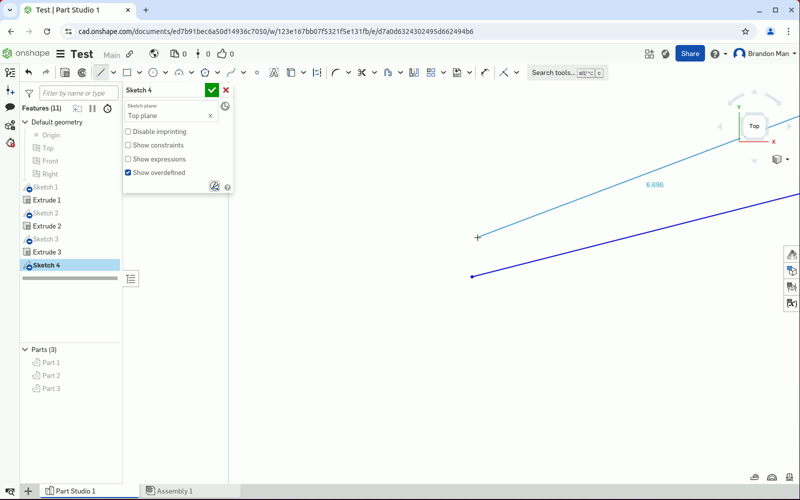
click(477, 237)
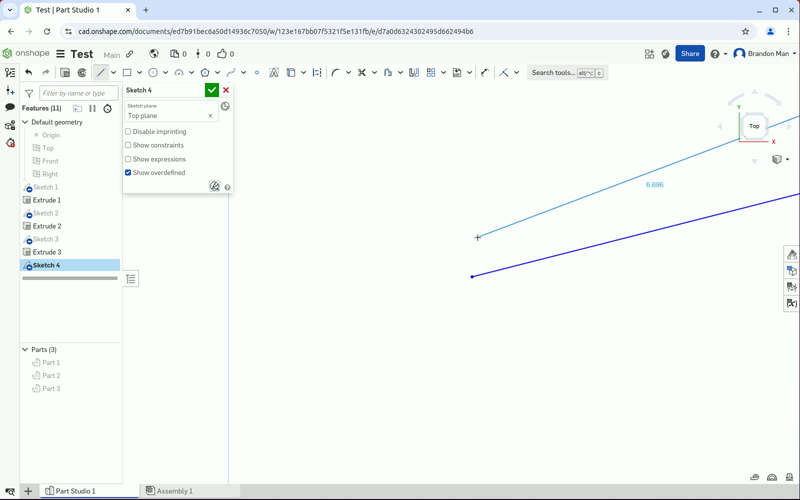
scroll(-6)
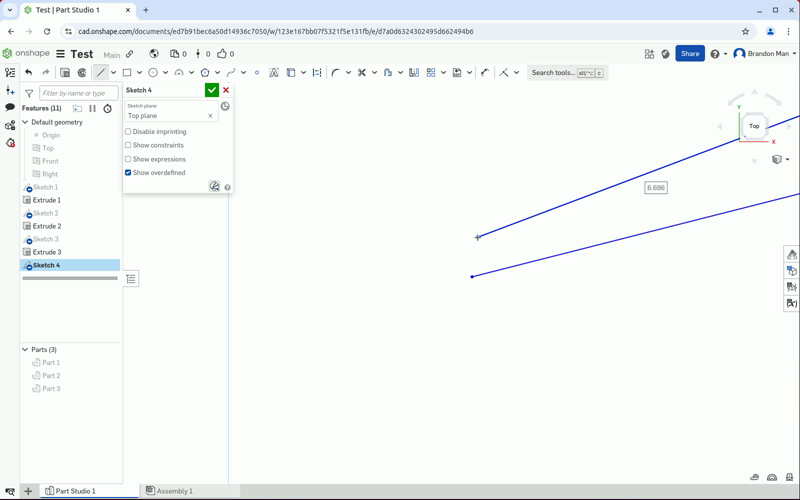
scroll(-6)
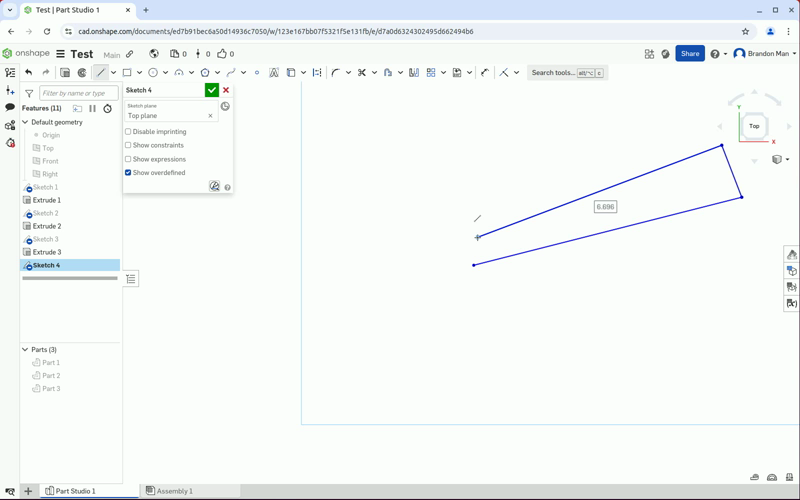
scroll(-6)
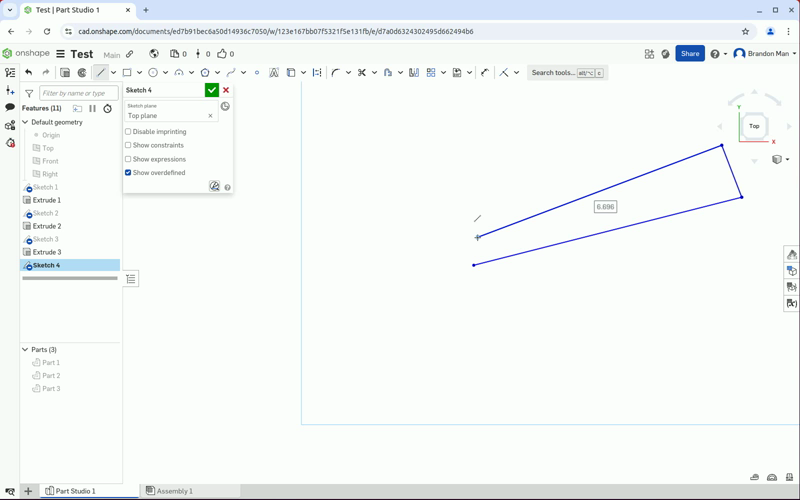
scroll(-6)
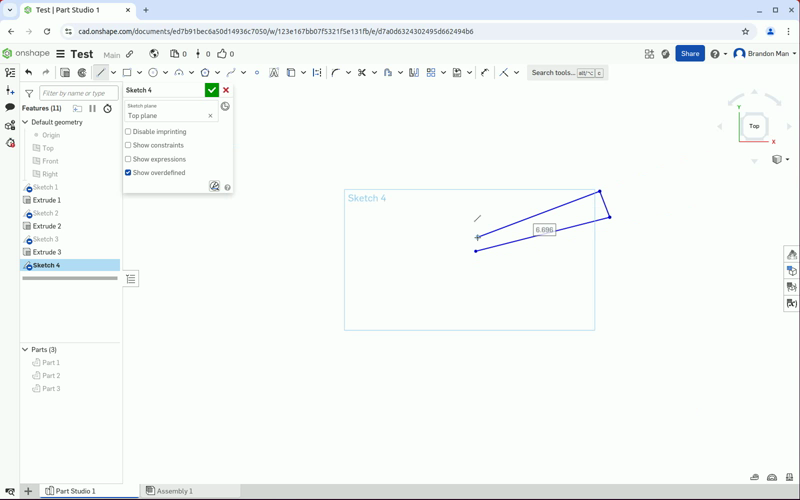
scroll(-6)
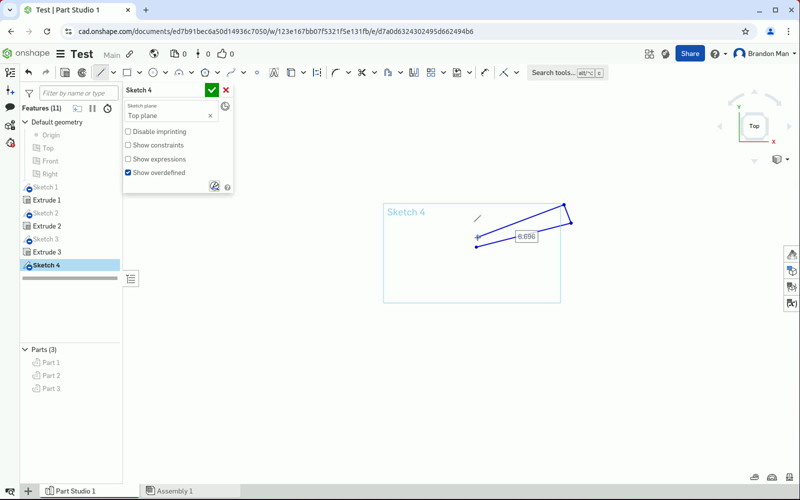
scroll(-6)
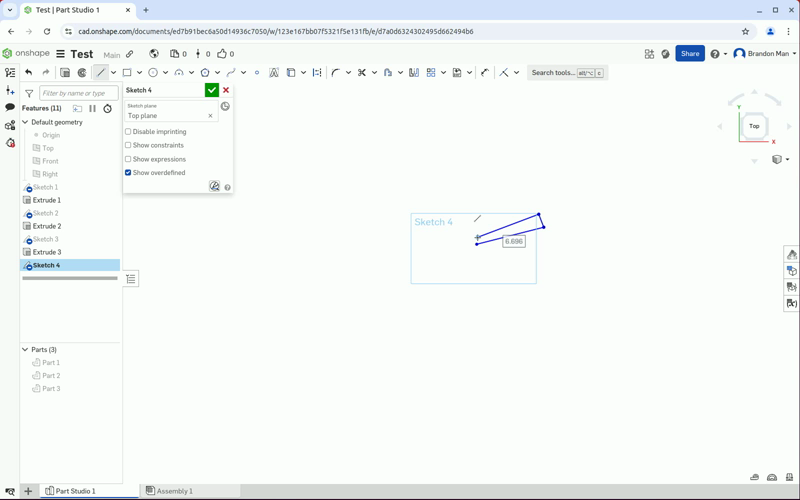
scroll(-6)
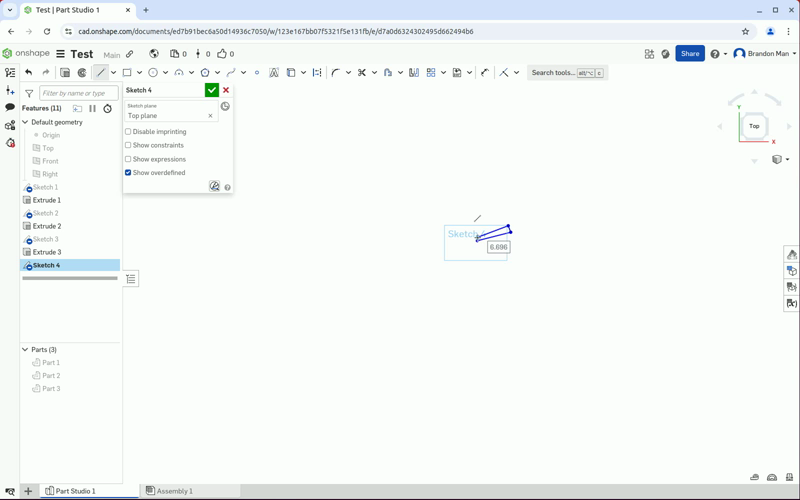
key_up(shift)
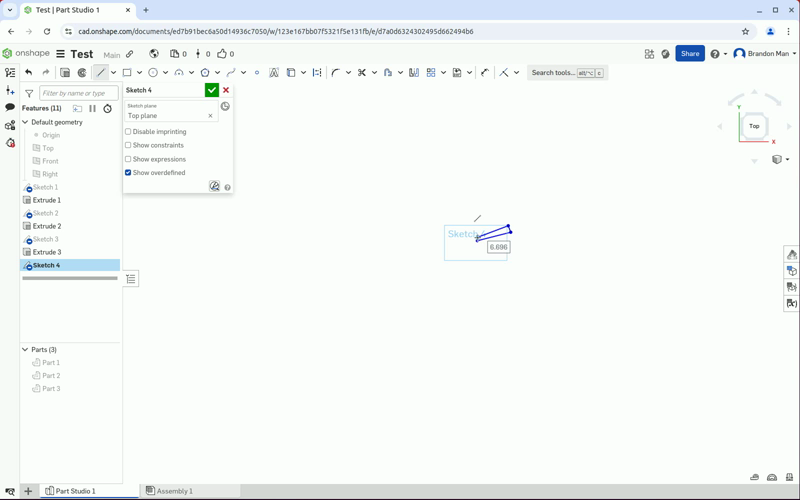
key(esc)
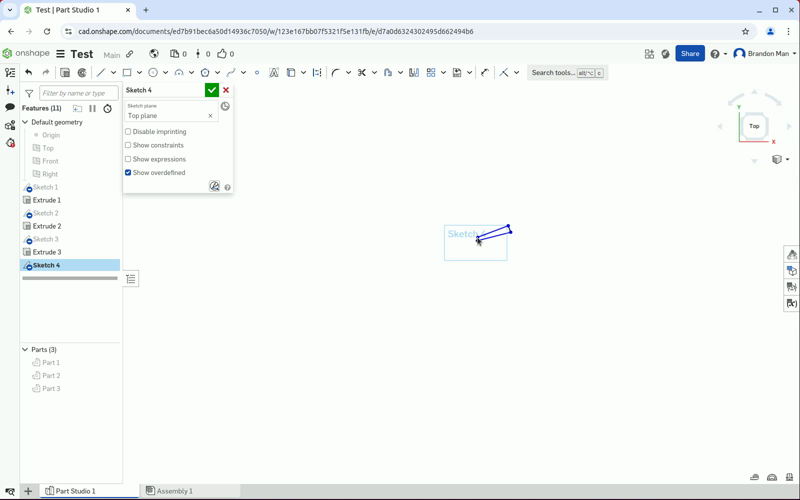
key(a)
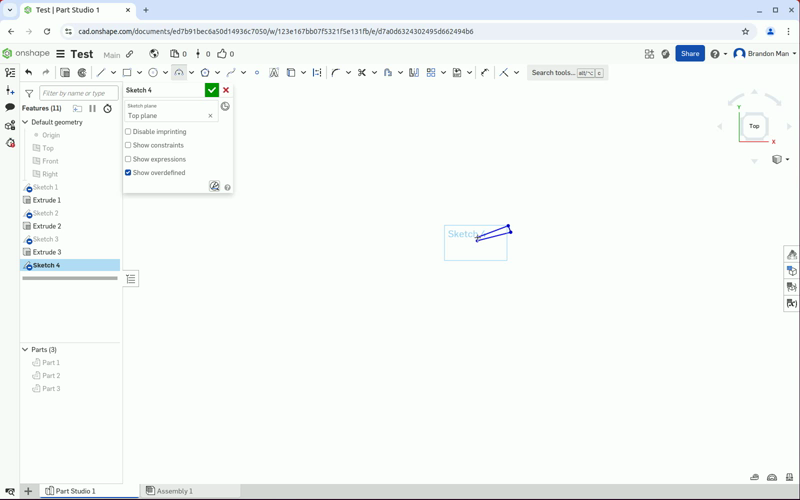
mouse_move(477, 237)
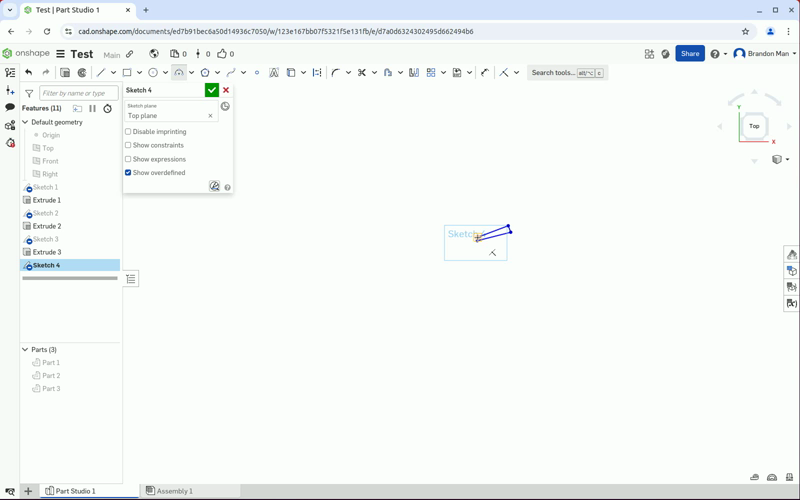
scroll(6)
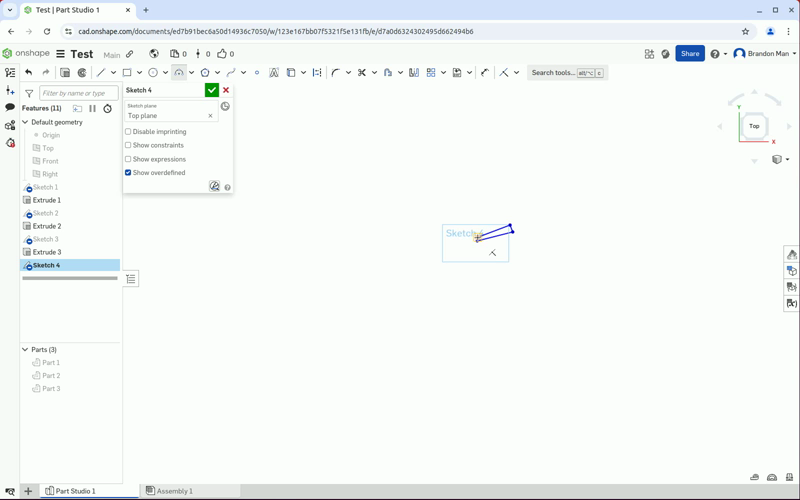
scroll(6)
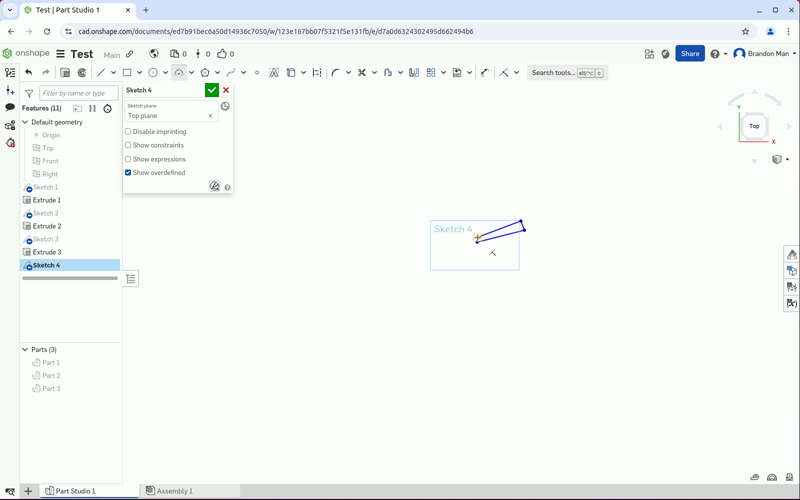
scroll(6)
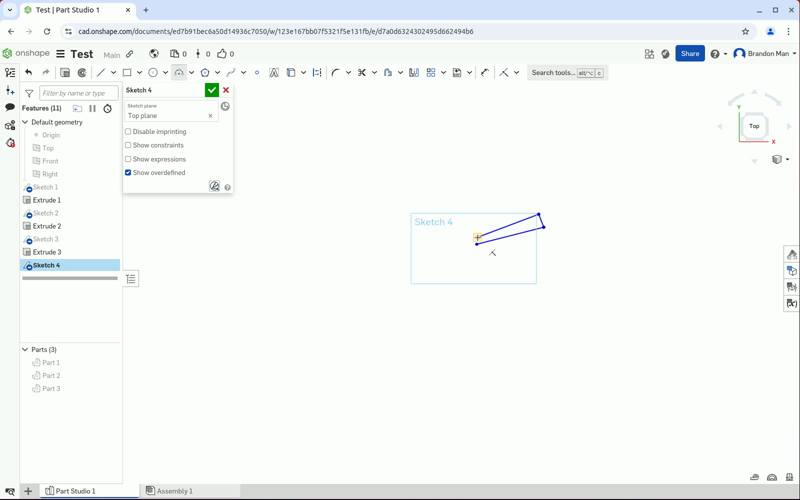
scroll(6)
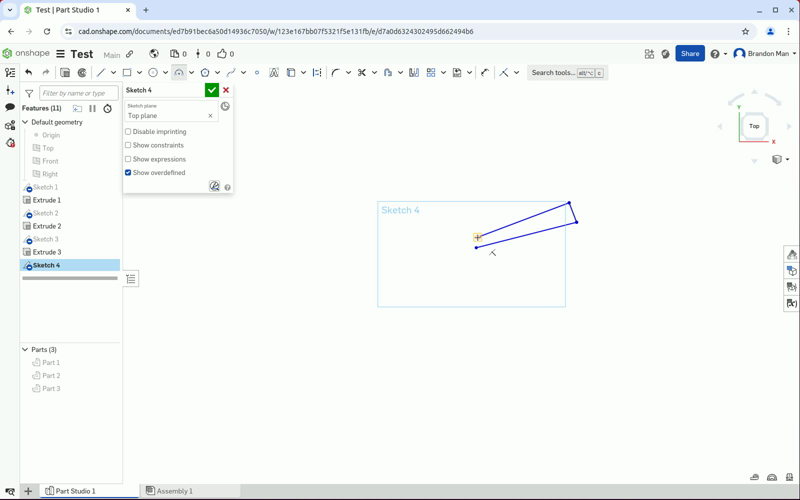
scroll(6)
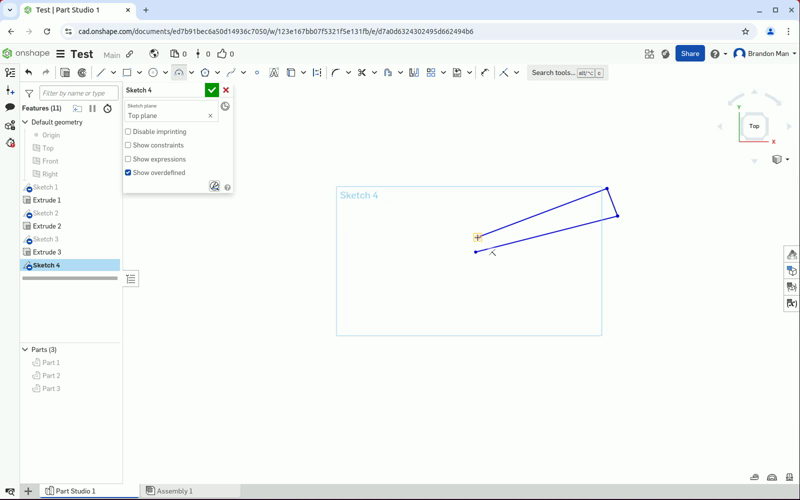
scroll(6)
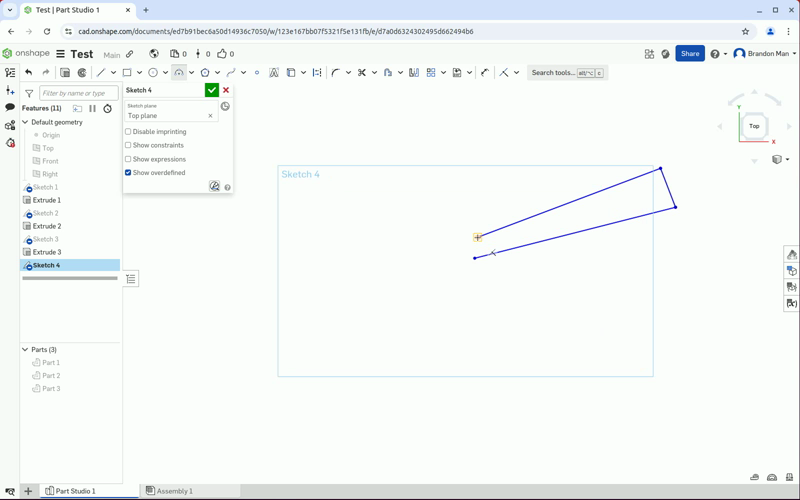
scroll(6)
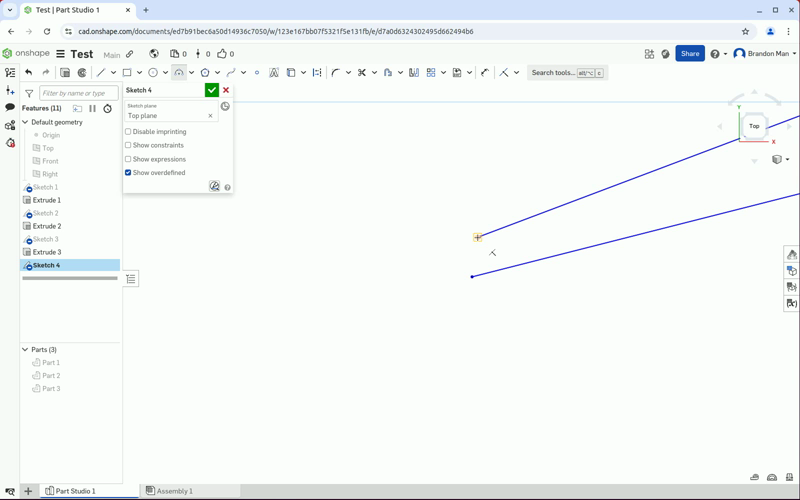
click(477, 237)
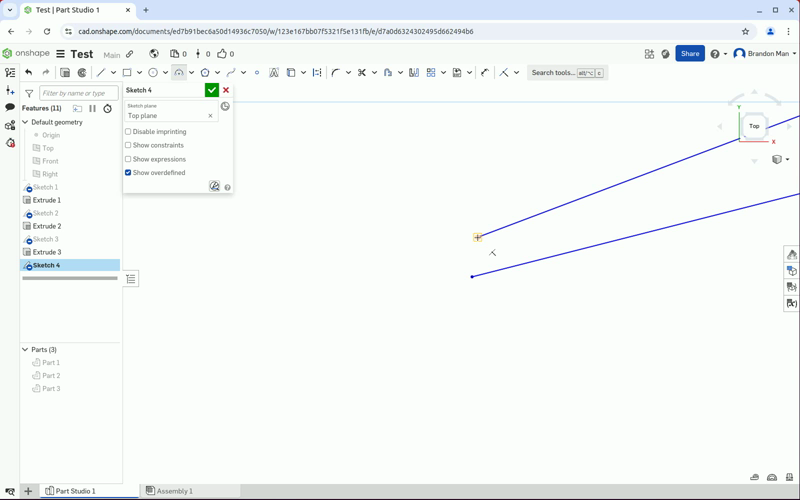
scroll(-6)
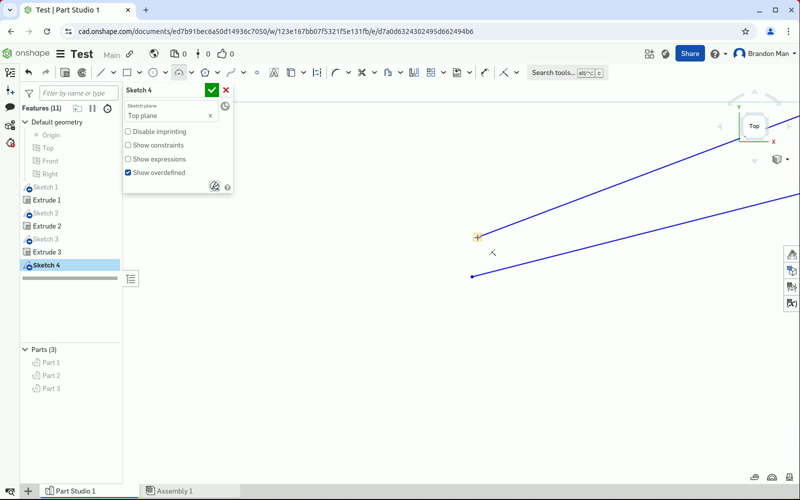
scroll(-6)
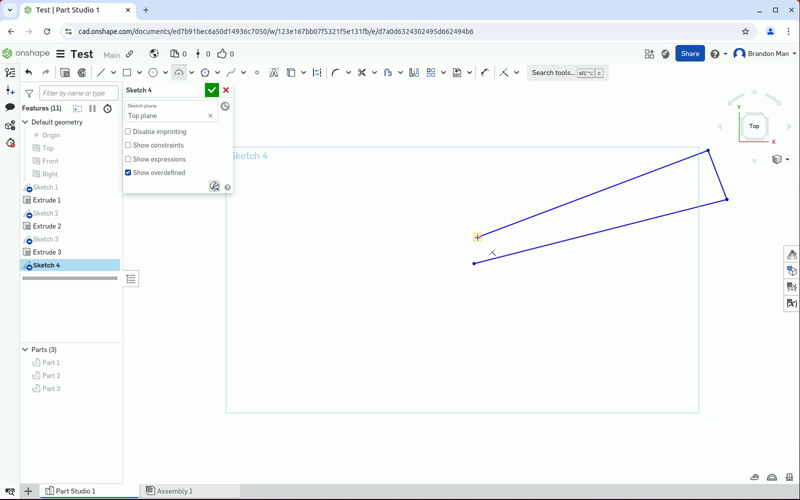
scroll(-6)
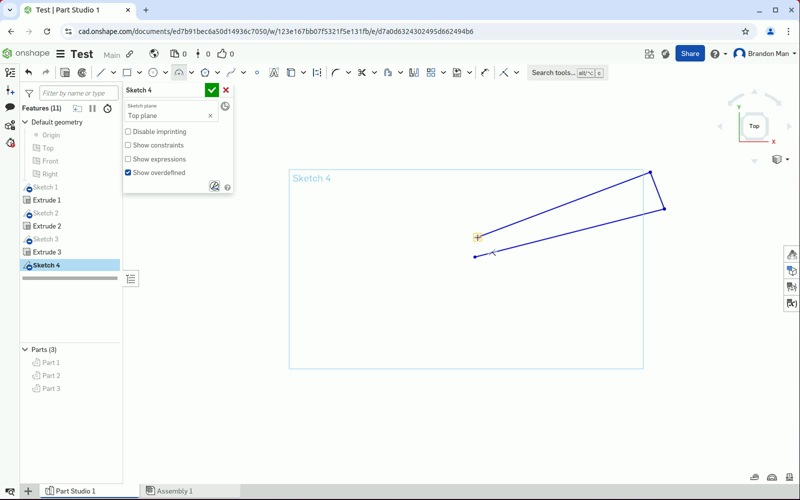
scroll(-6)
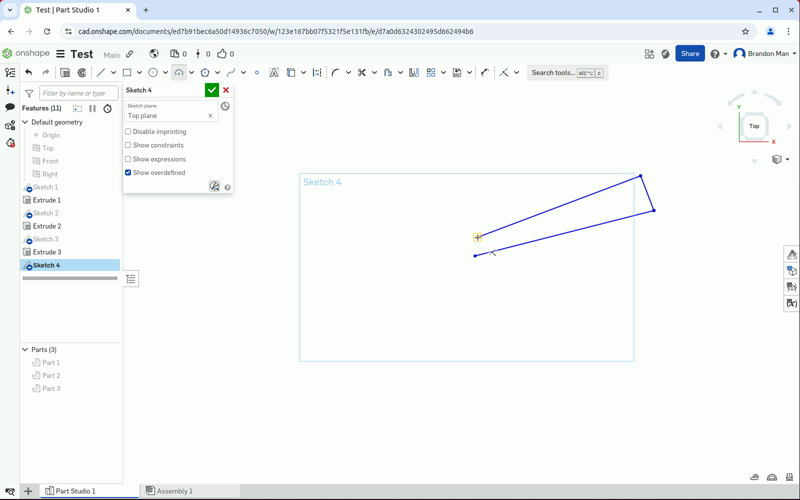
scroll(-6)
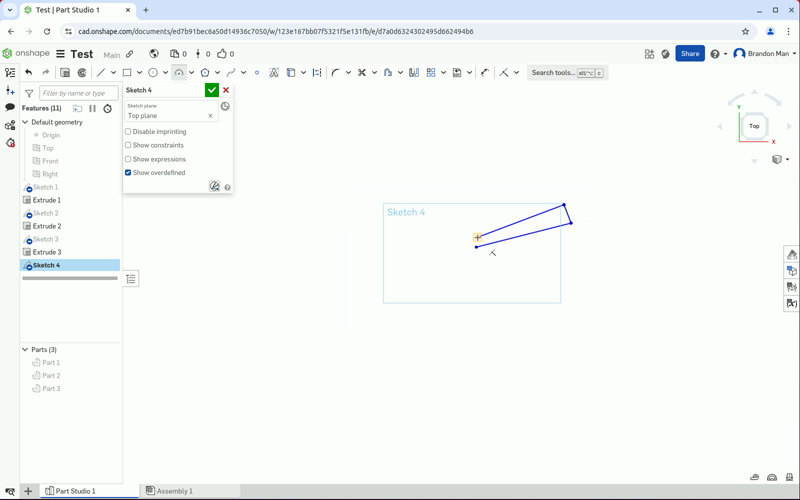
scroll(-6)
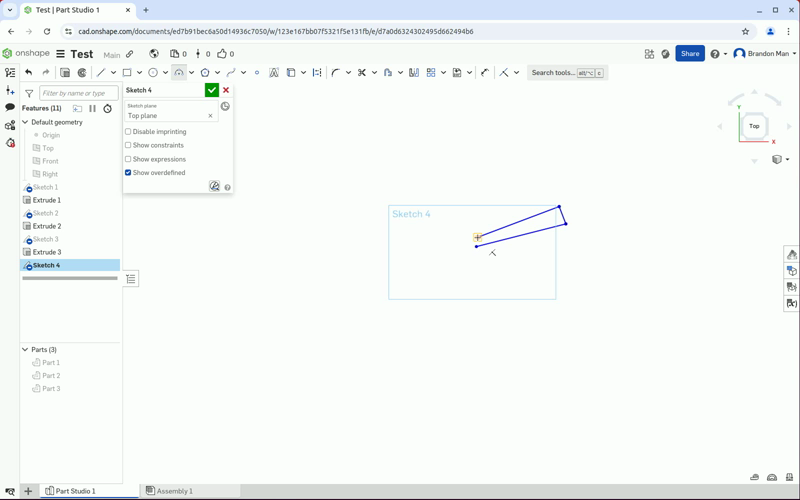
scroll(-6)
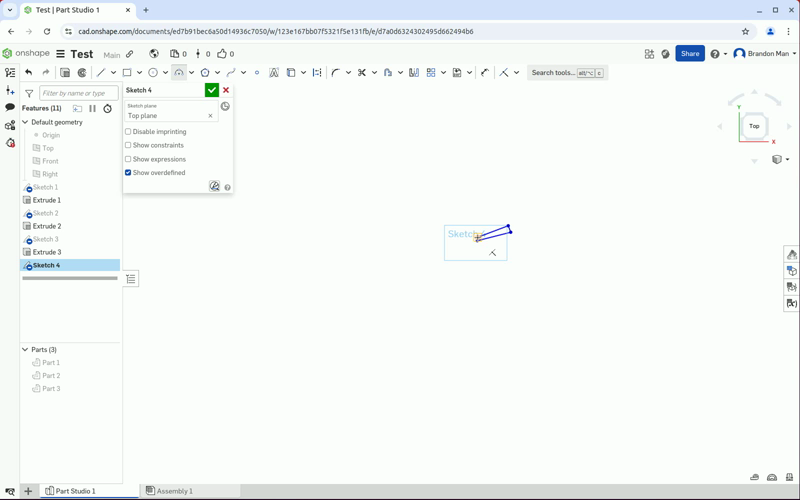
mouse_move(477, 240)
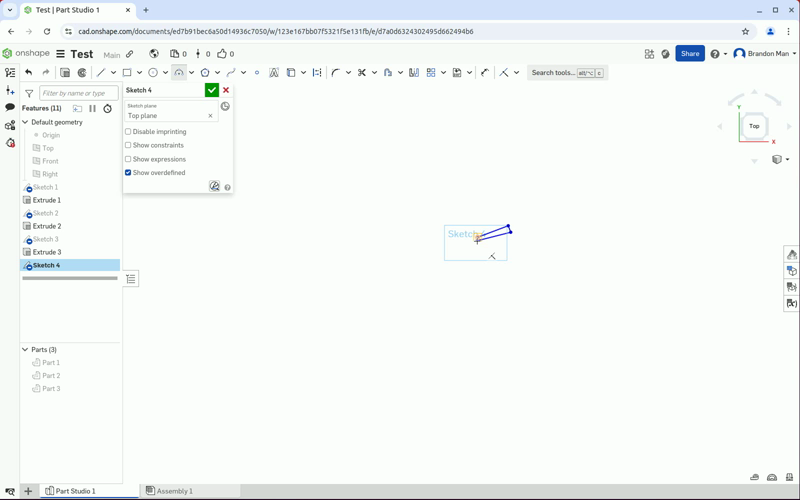
scroll(6)
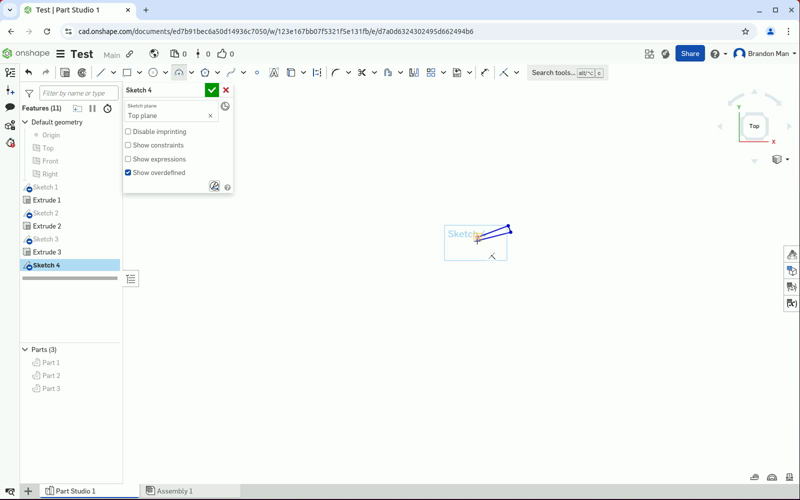
scroll(6)
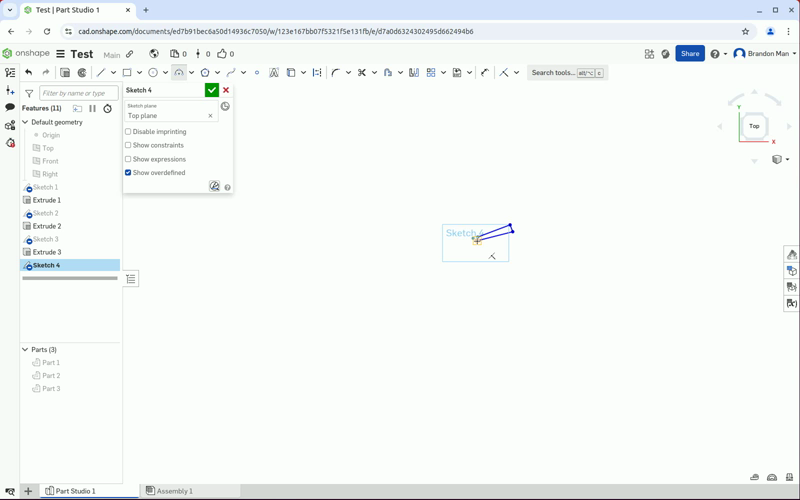
scroll(6)
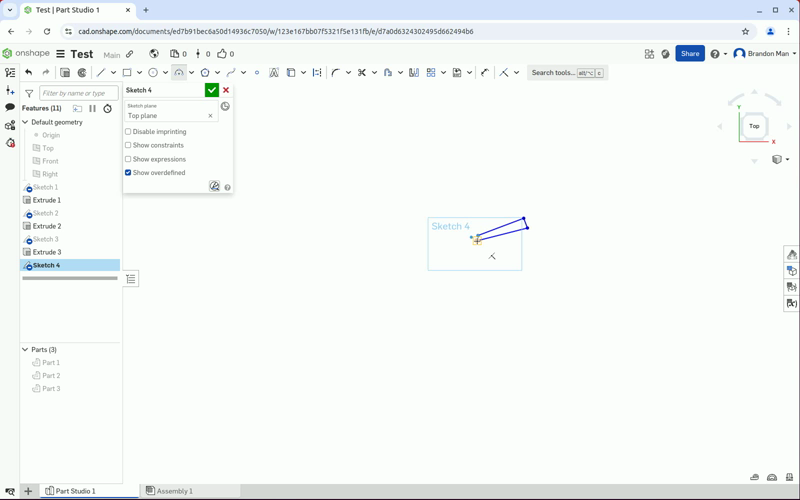
scroll(6)
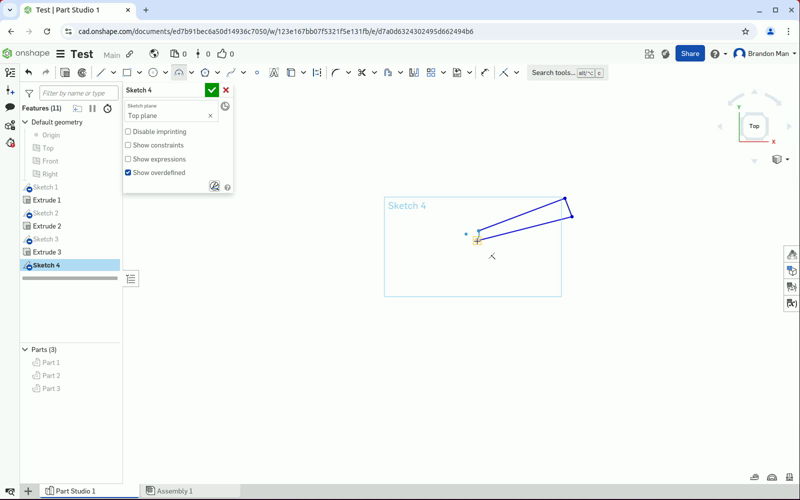
scroll(6)
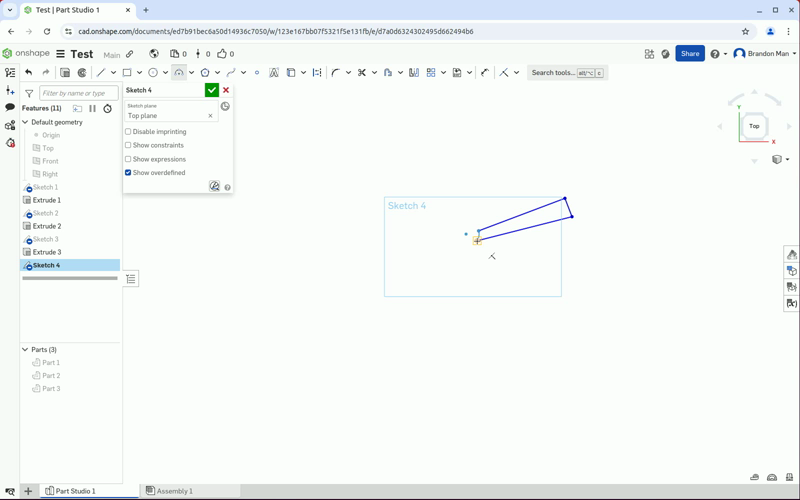
scroll(6)
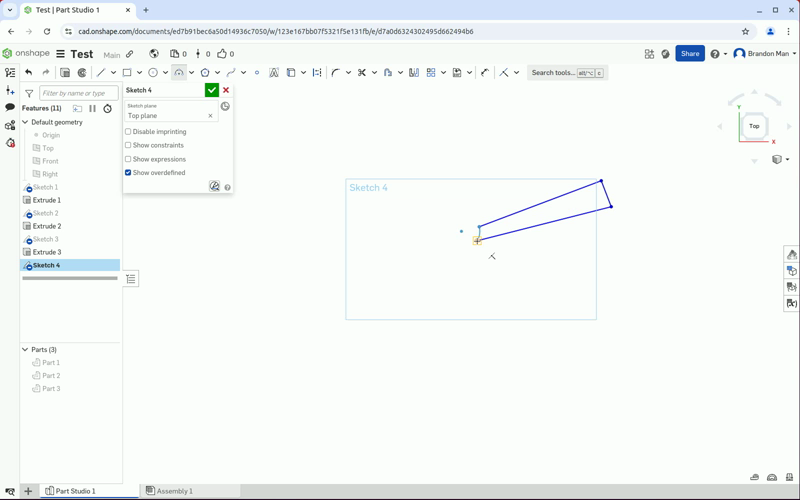
scroll(6)
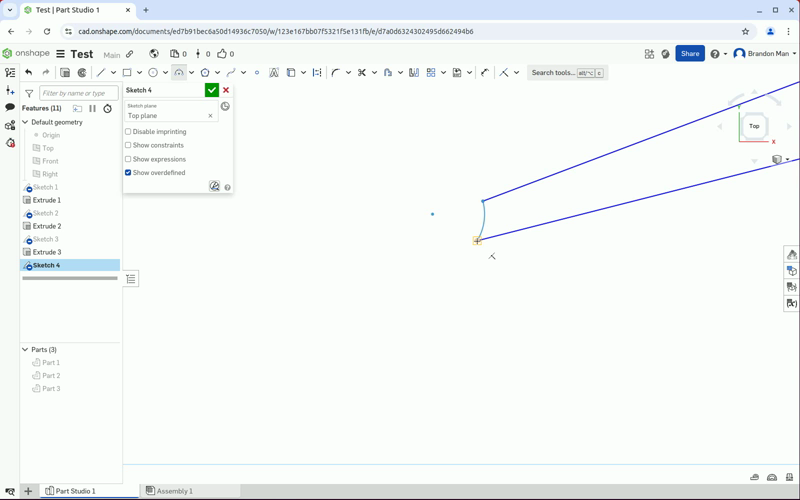
click(477, 240)
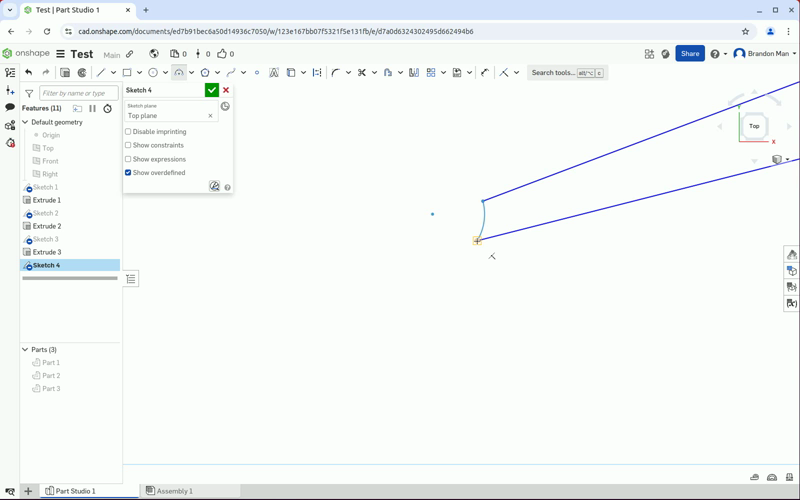
scroll(-6)
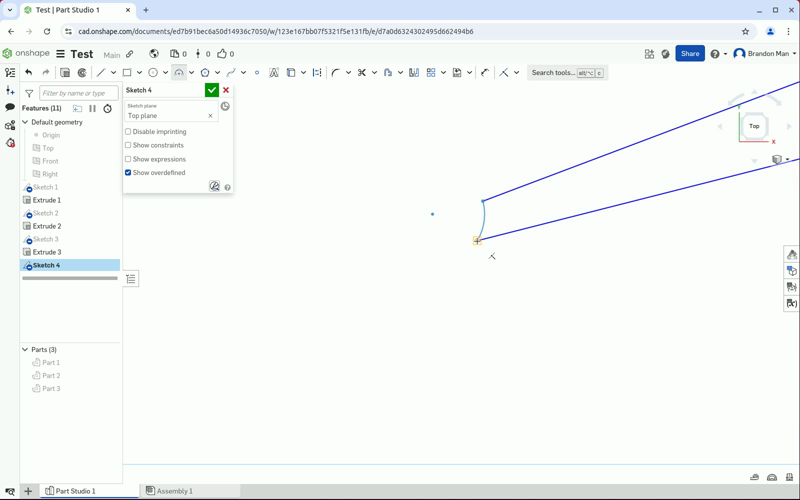
scroll(-6)
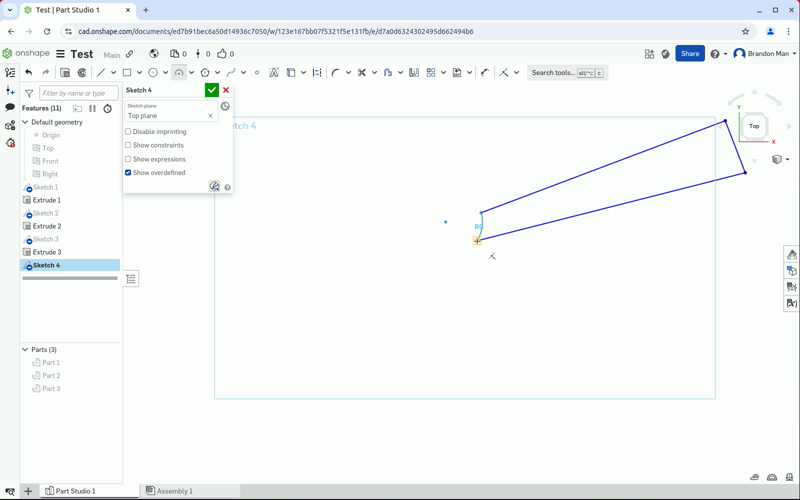
scroll(-6)
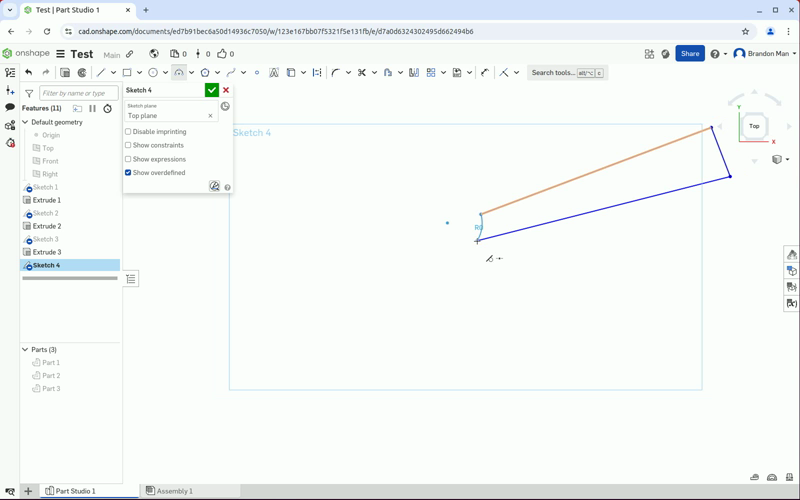
scroll(-6)
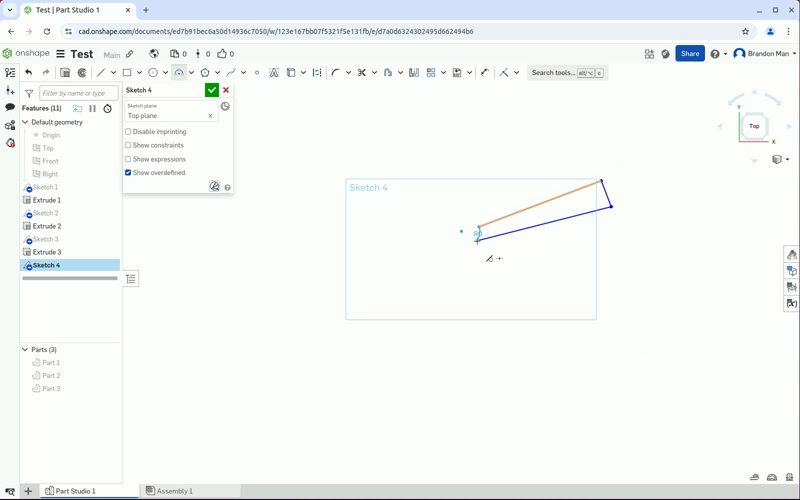
scroll(-6)
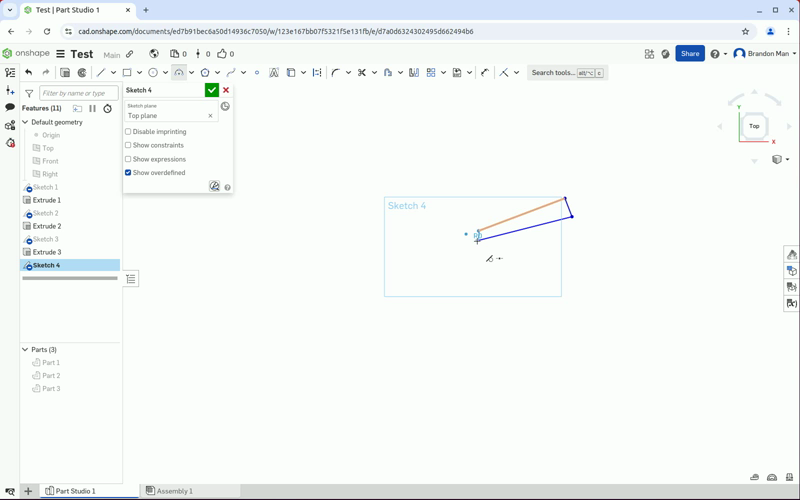
scroll(-6)
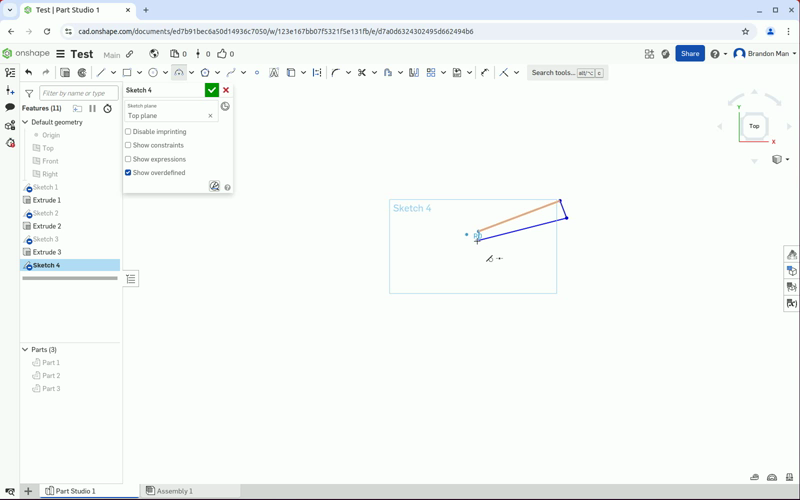
scroll(-6)
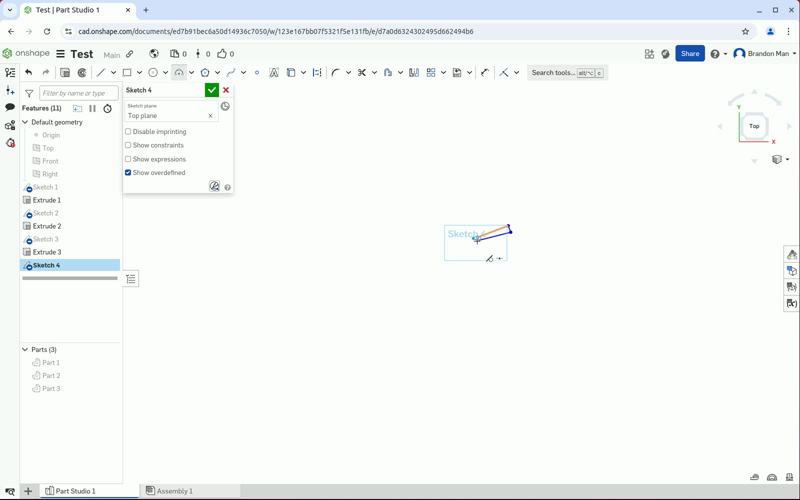
key_down(shift)
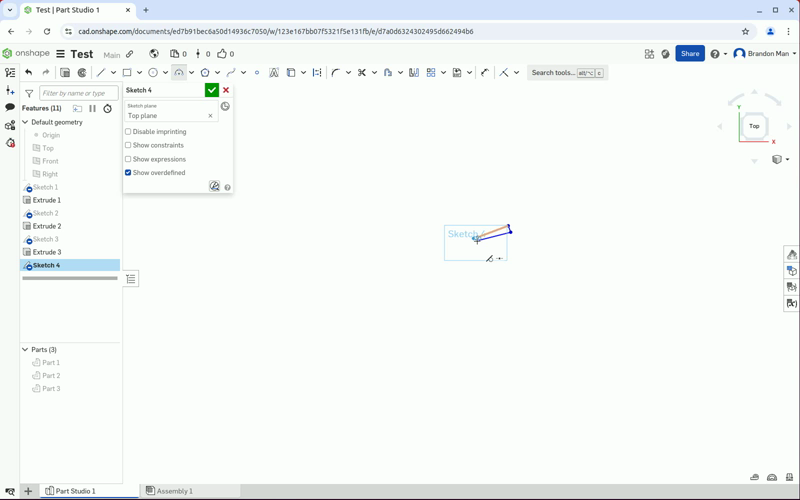
mouse_move(477, 238)
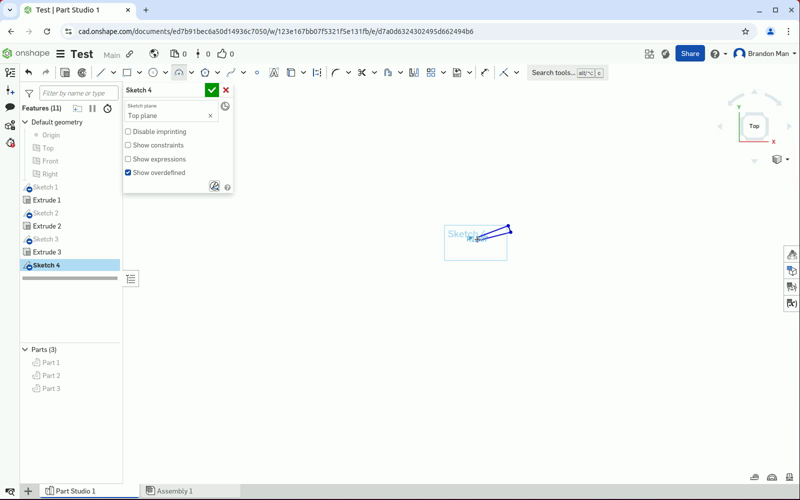
scroll(6)
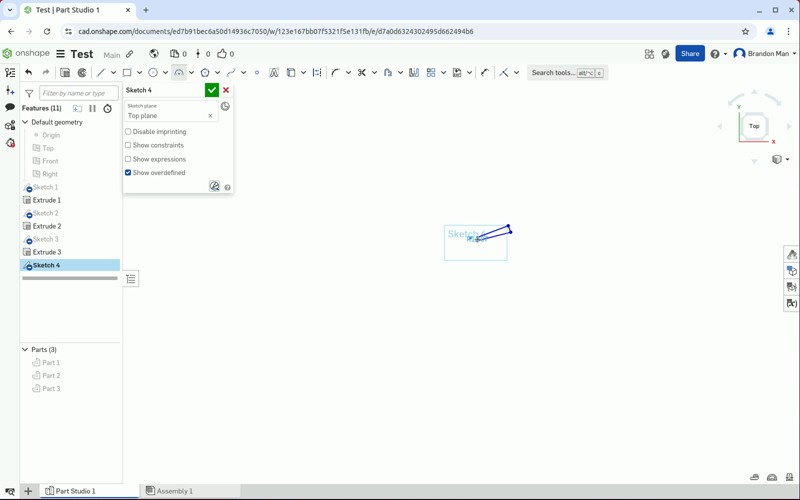
scroll(6)
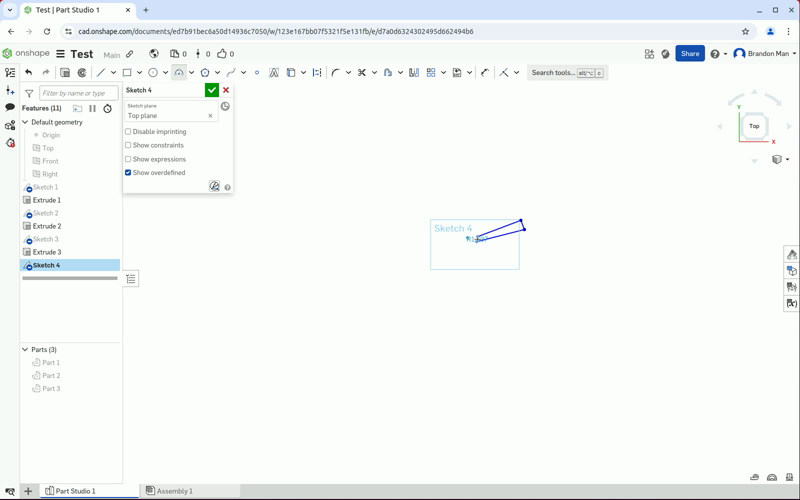
scroll(6)
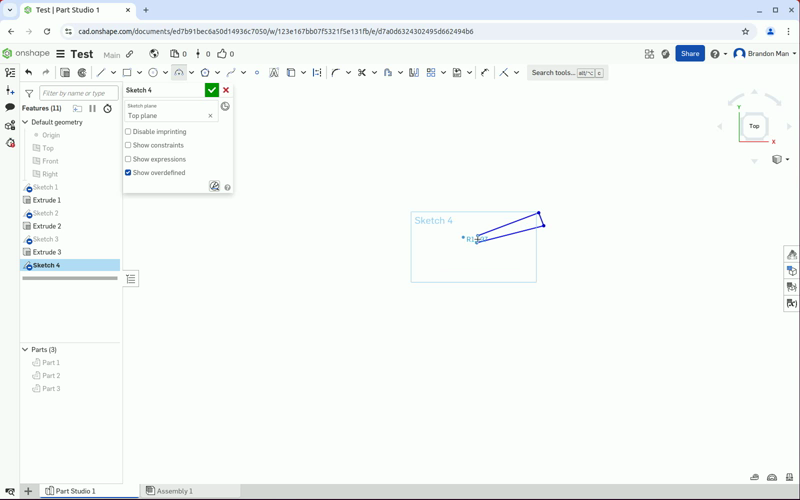
scroll(6)
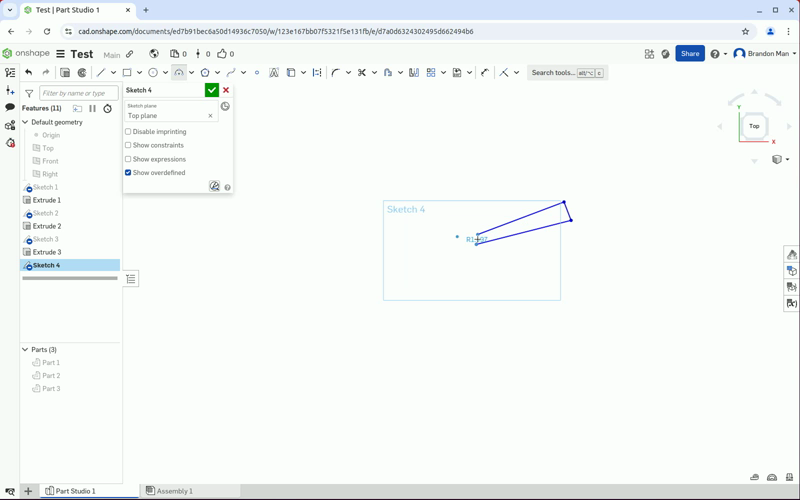
scroll(6)
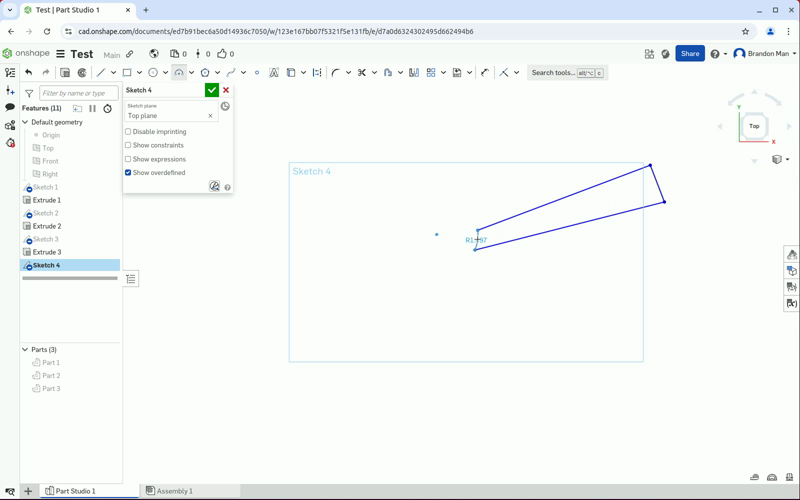
scroll(6)
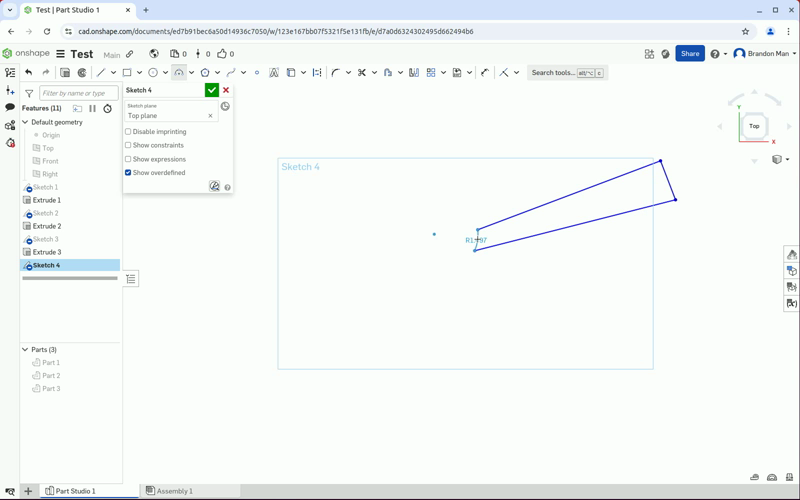
scroll(6)
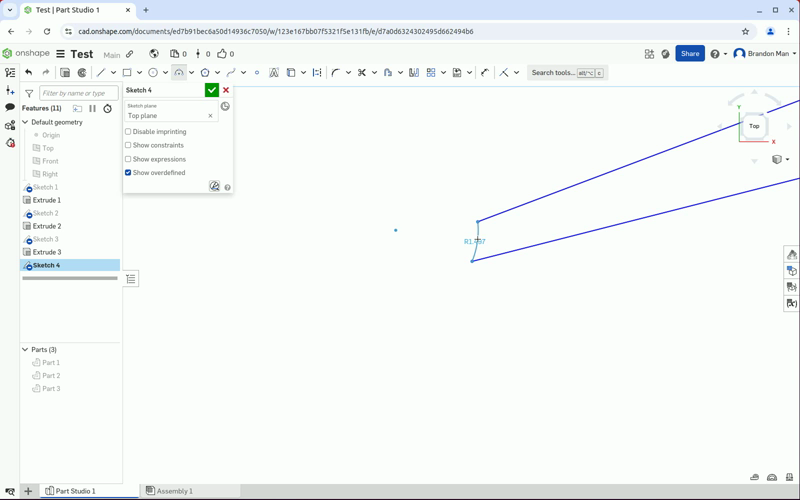
click(477, 238)
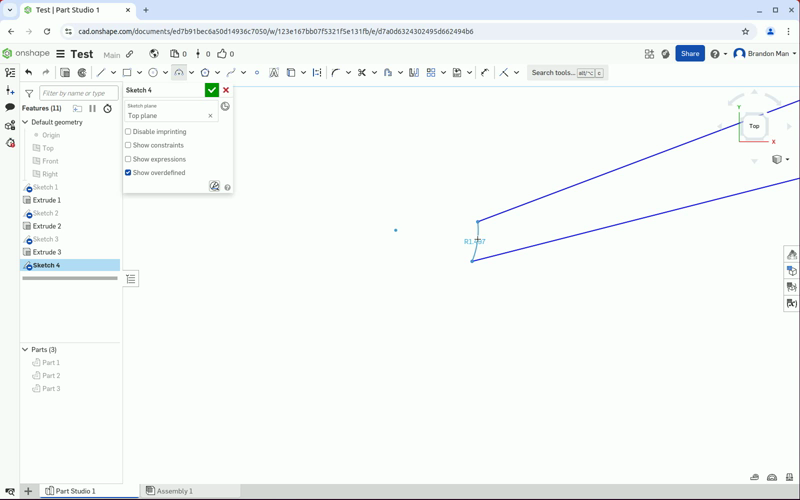
scroll(-6)
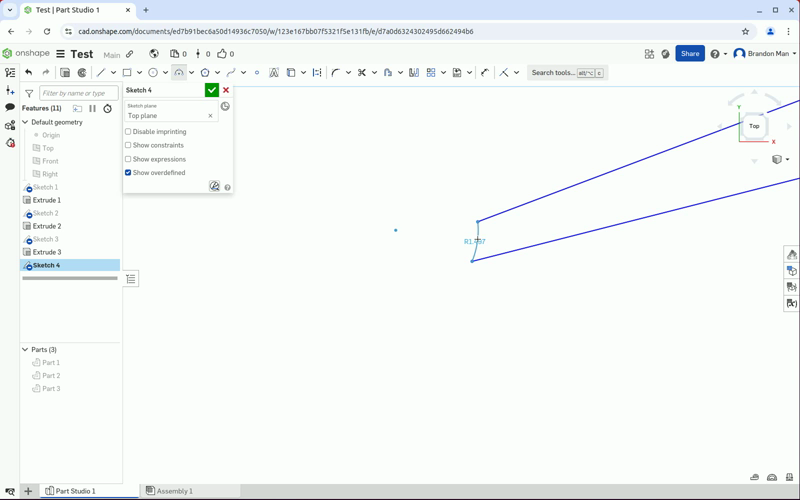
scroll(-6)
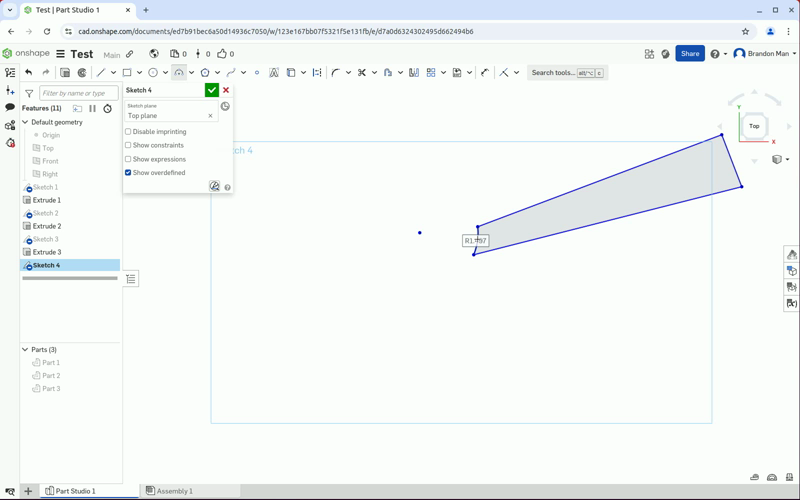
scroll(-6)
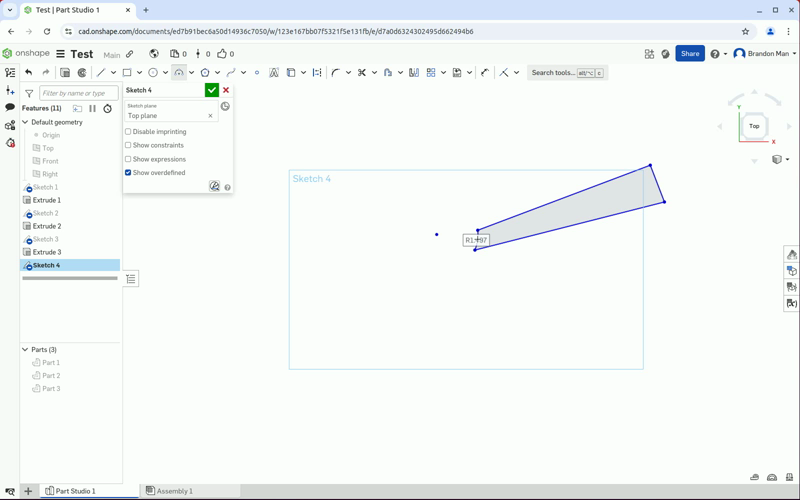
scroll(-6)
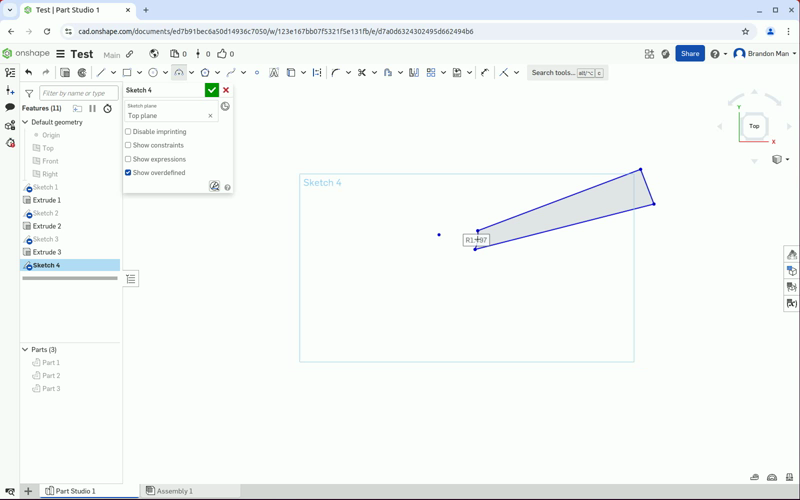
scroll(-6)
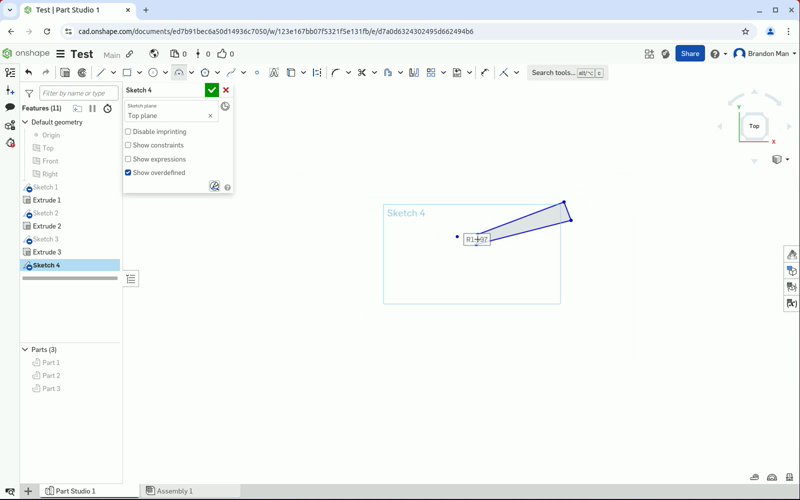
scroll(-6)
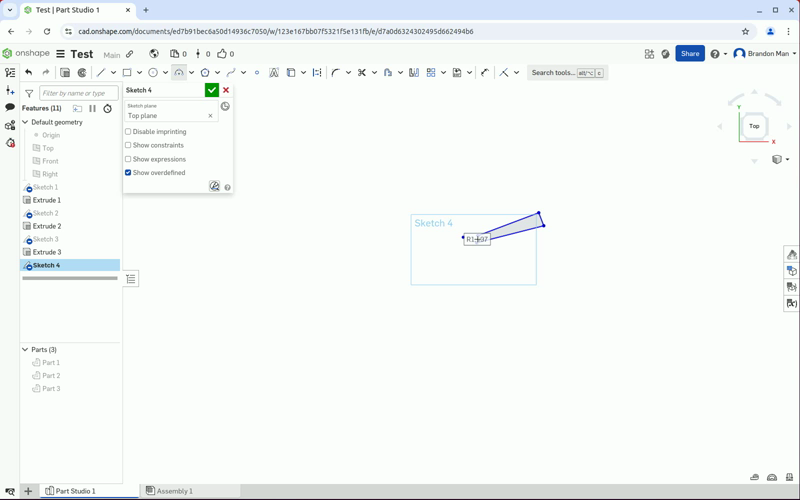
scroll(-6)
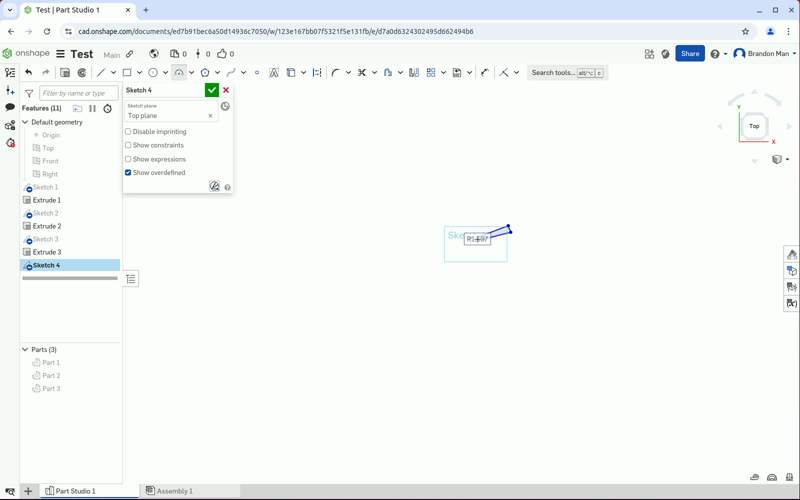
key_up(shift)
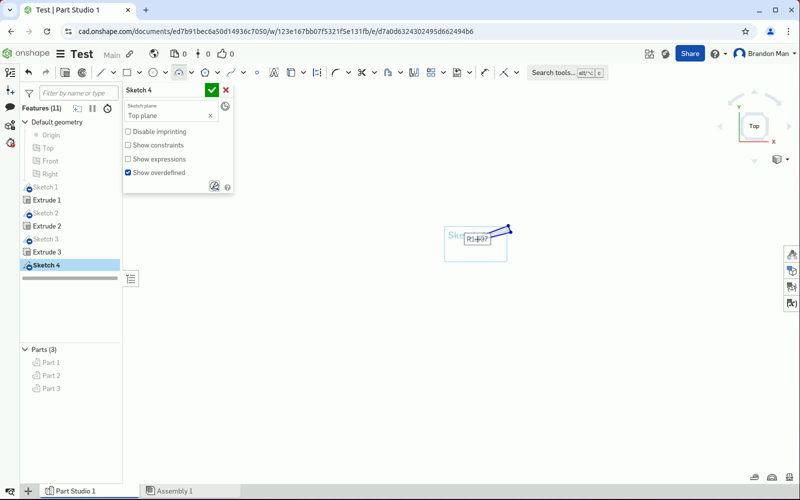
key(esc)
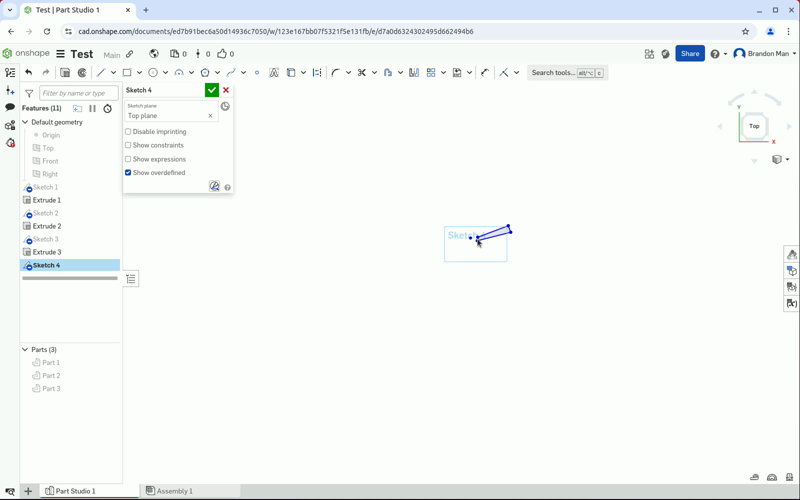
mouse_move(487, 236)
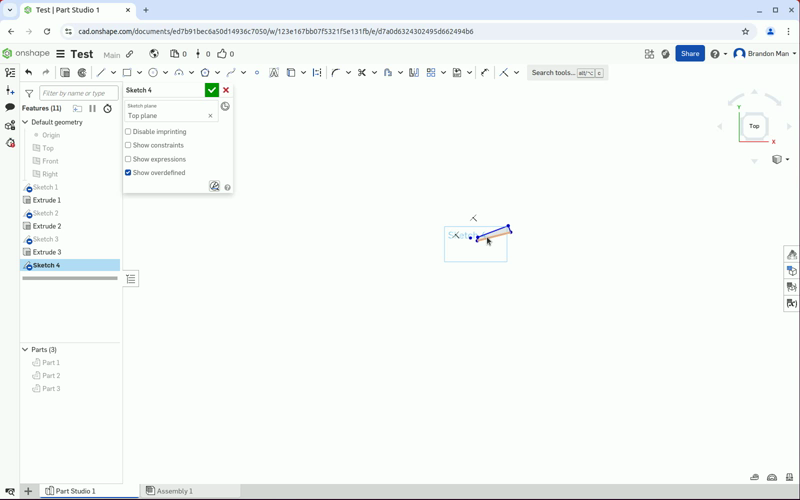
scroll(6)
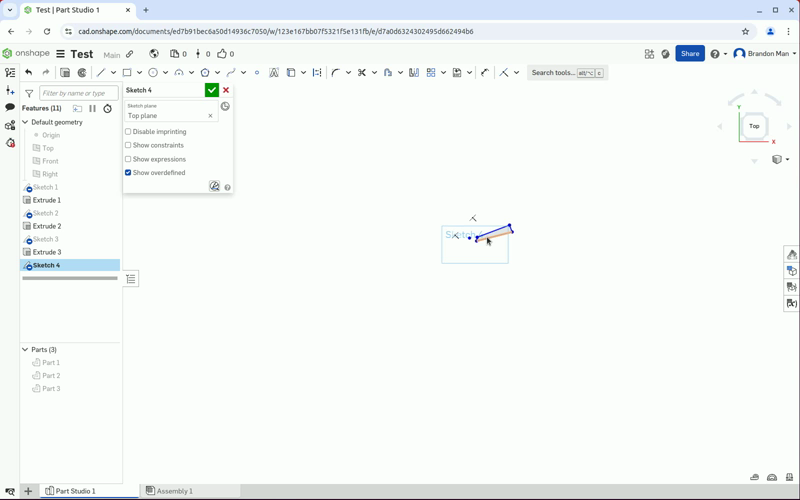
scroll(6)
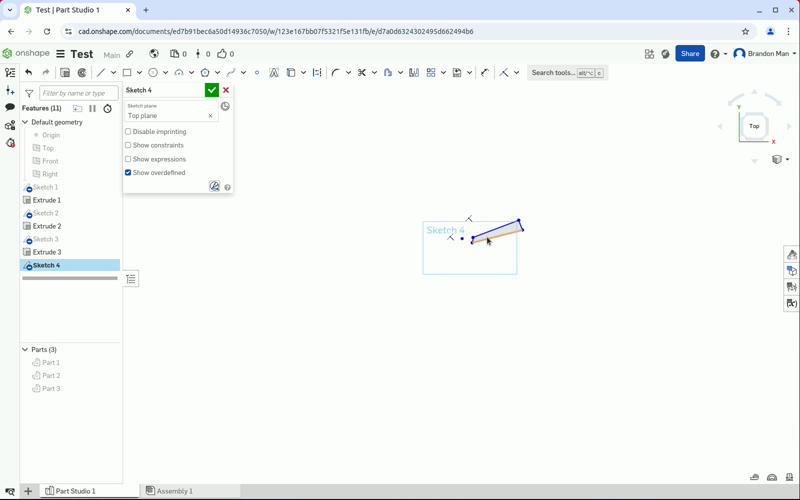
scroll(6)
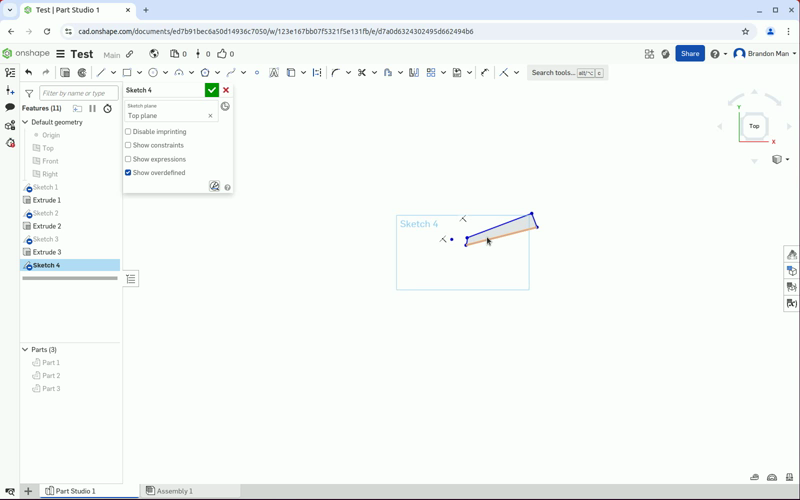
scroll(6)
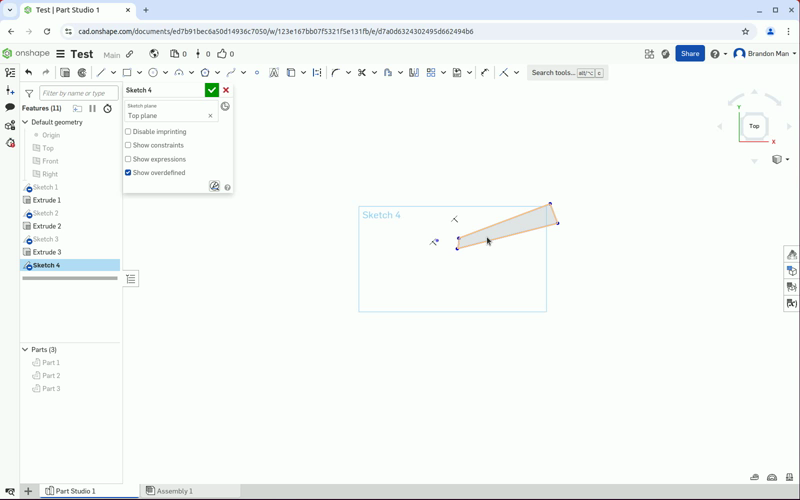
scroll(6)
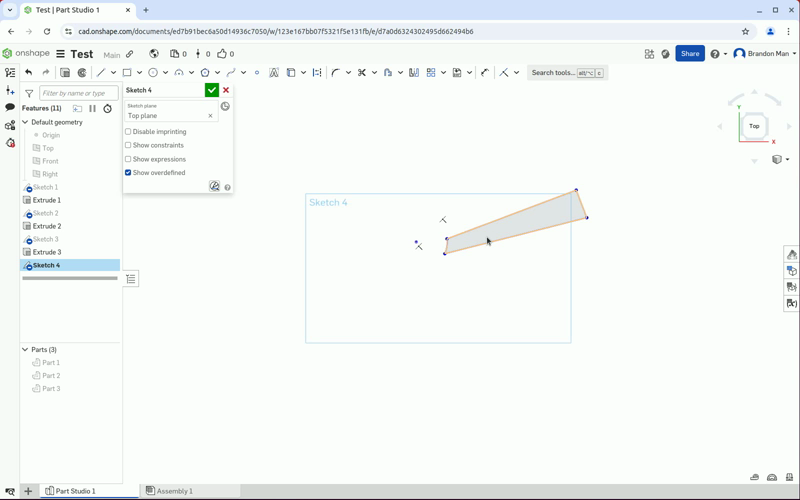
scroll(6)
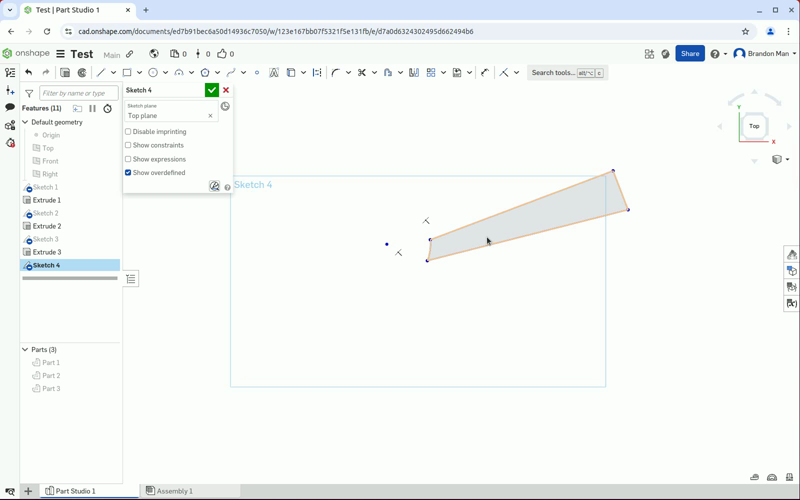
scroll(6)
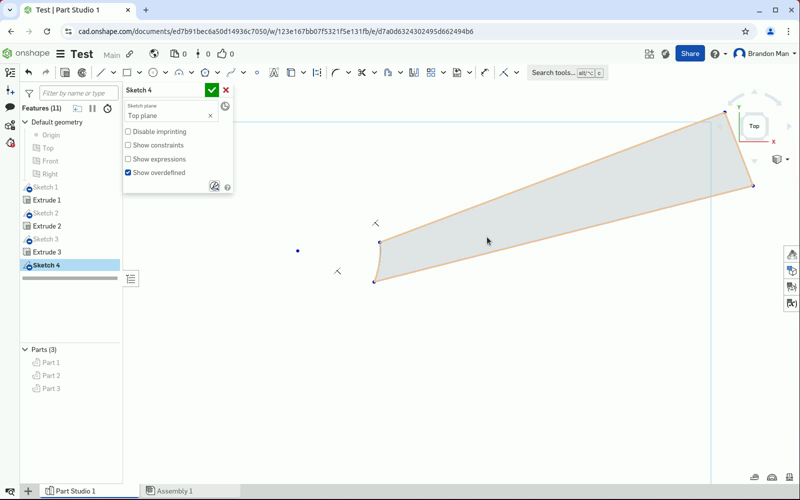
click(487, 236)
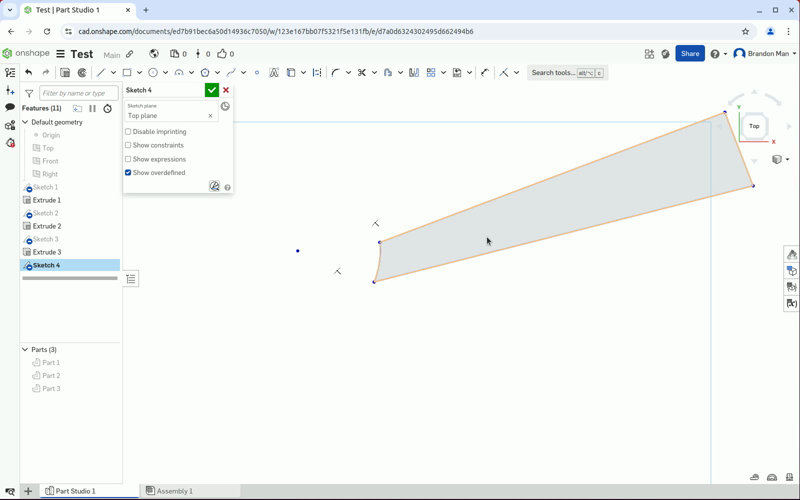
scroll(-6)
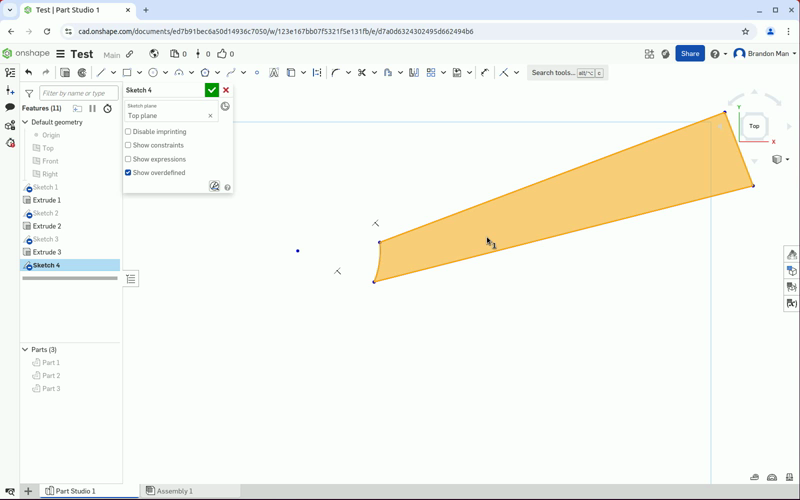
scroll(-6)
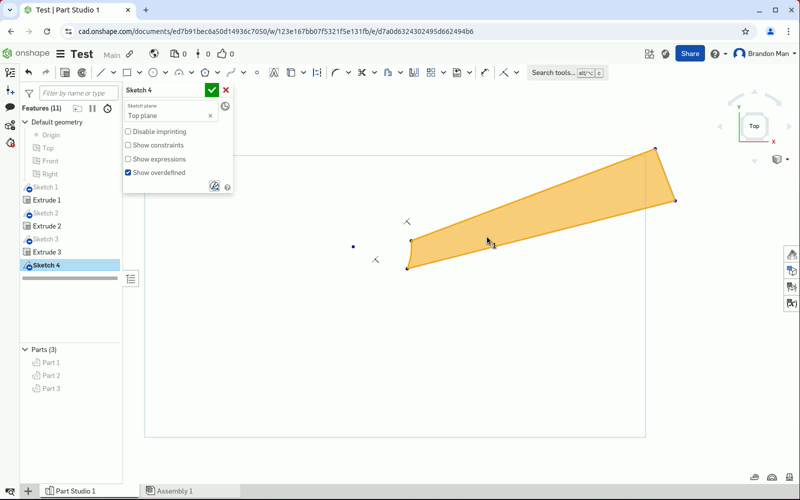
scroll(-6)
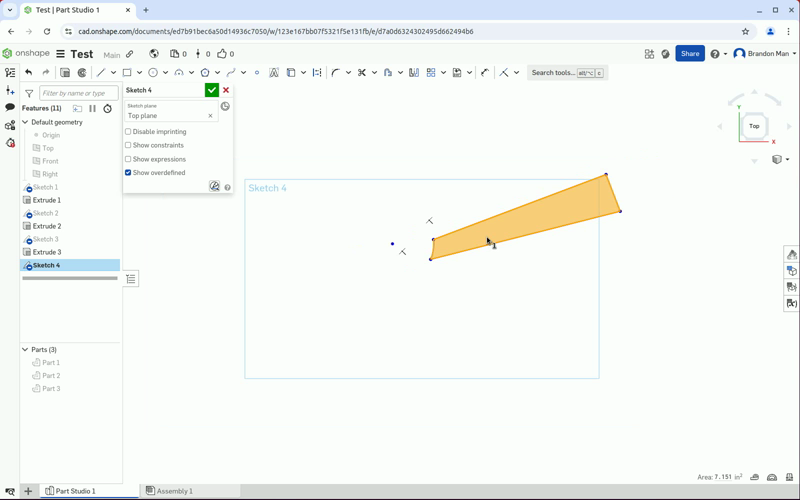
scroll(-6)
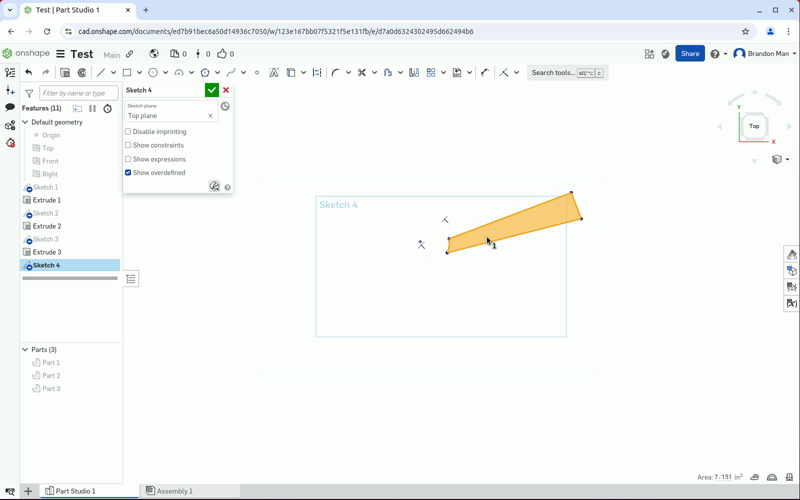
scroll(-6)
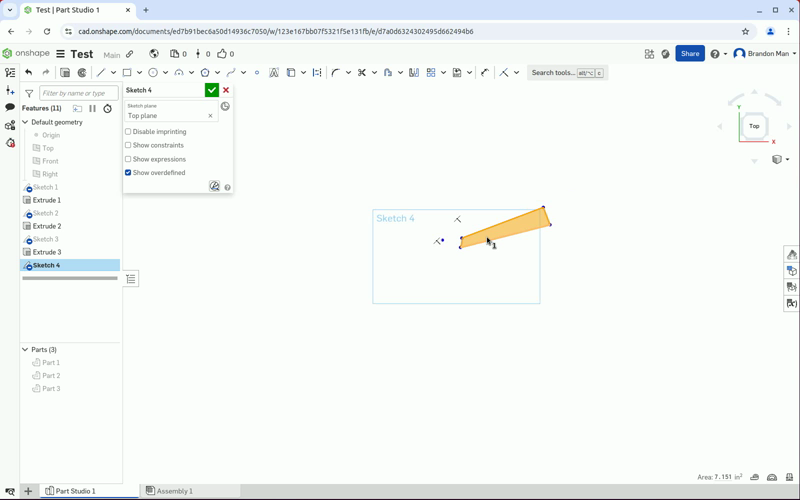
scroll(-6)
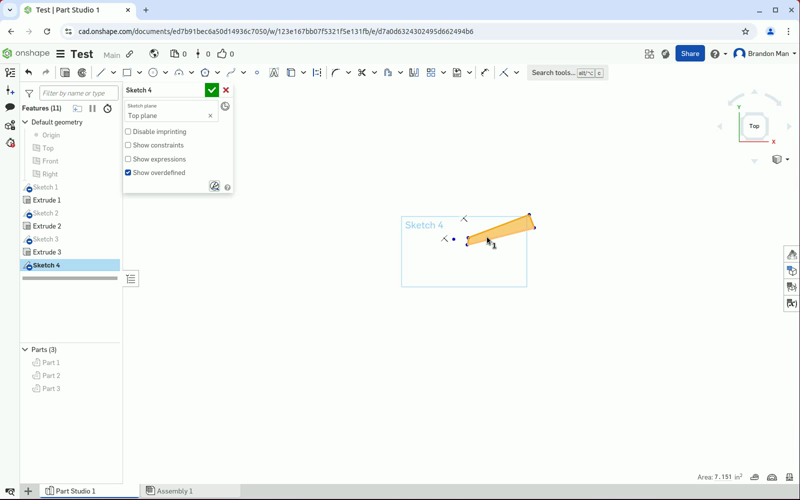
scroll(-6)
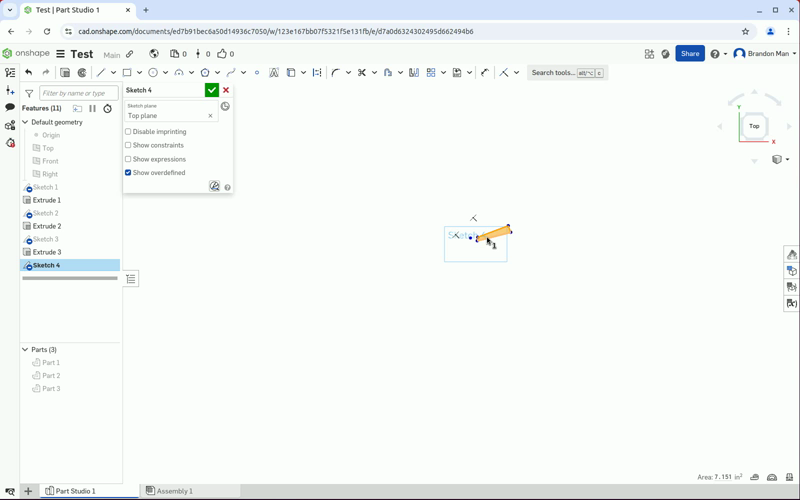
mouse_move(73, 352)
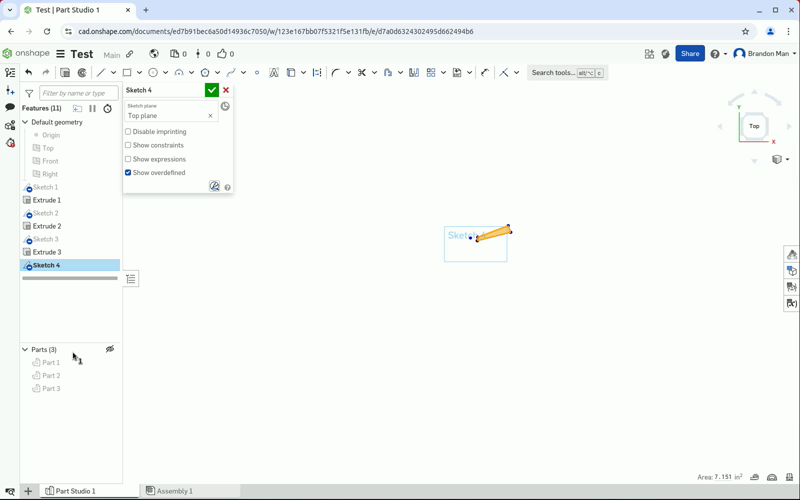
key(shift+y)
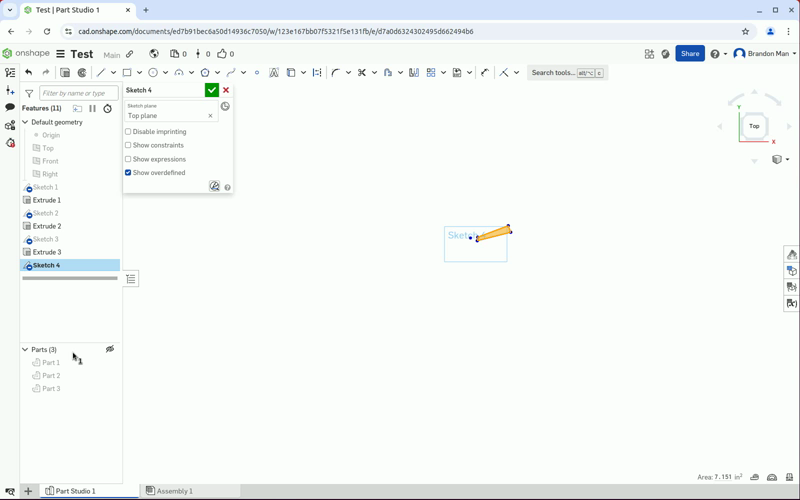
key(shift+e)
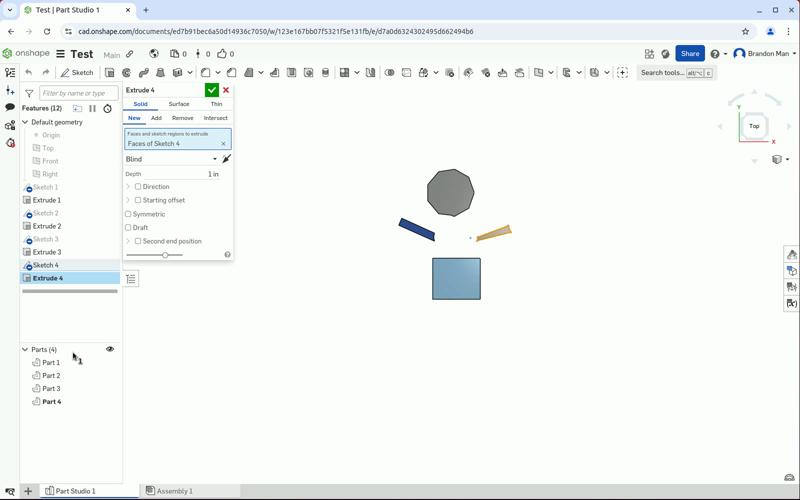
mouse_move(143, 106)
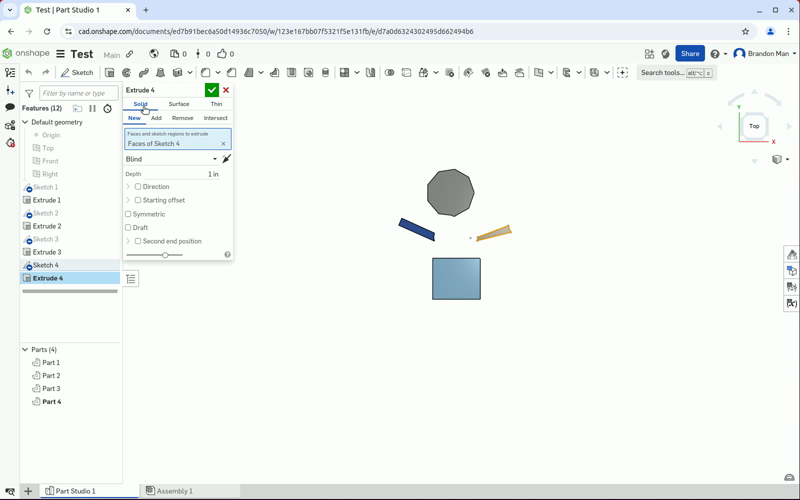
click(143, 106)
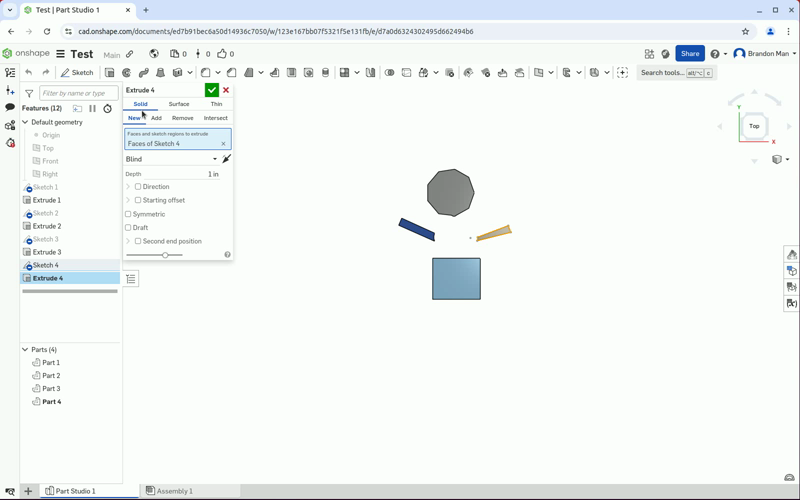
mouse_move(137, 120)
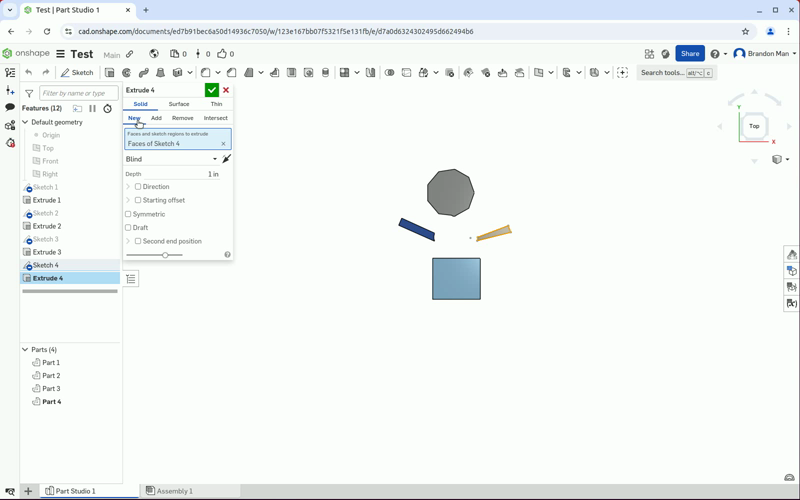
click(137, 120)
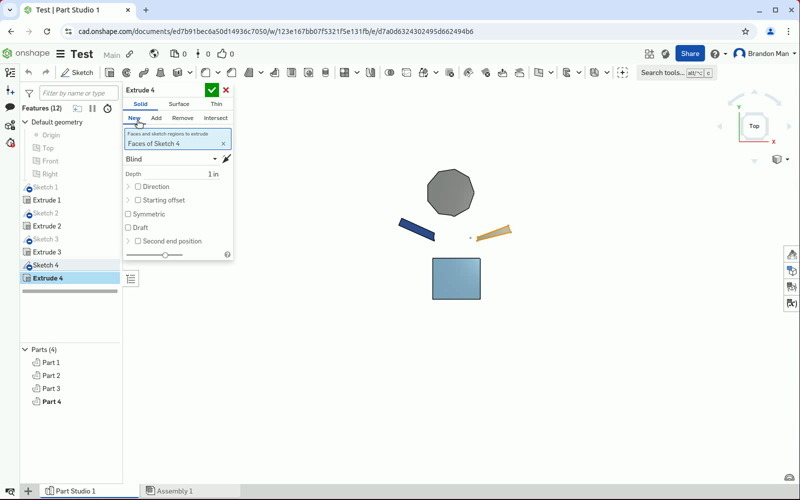
key(tab, 4)
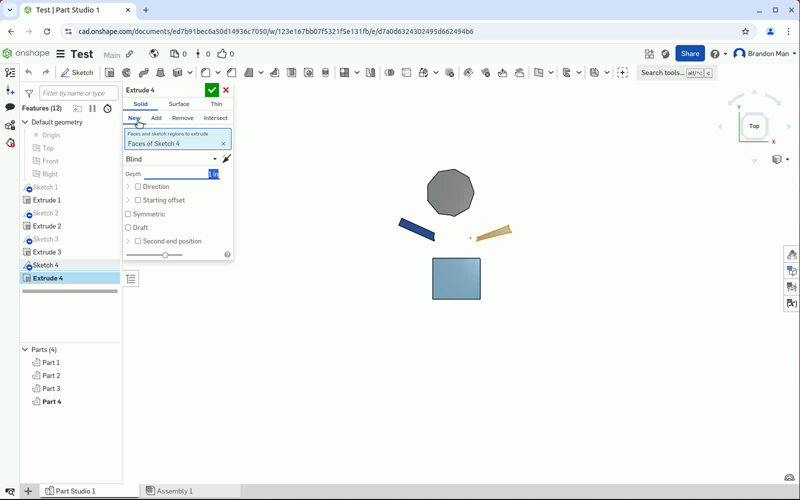
text(10.591)
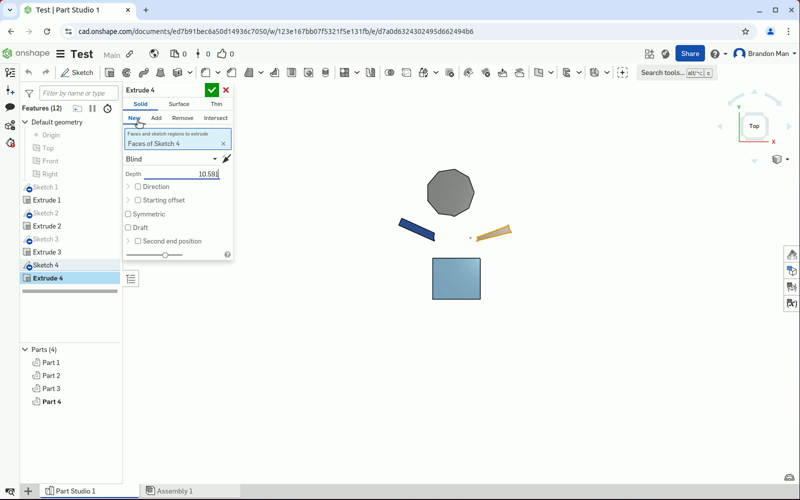
key(enter)
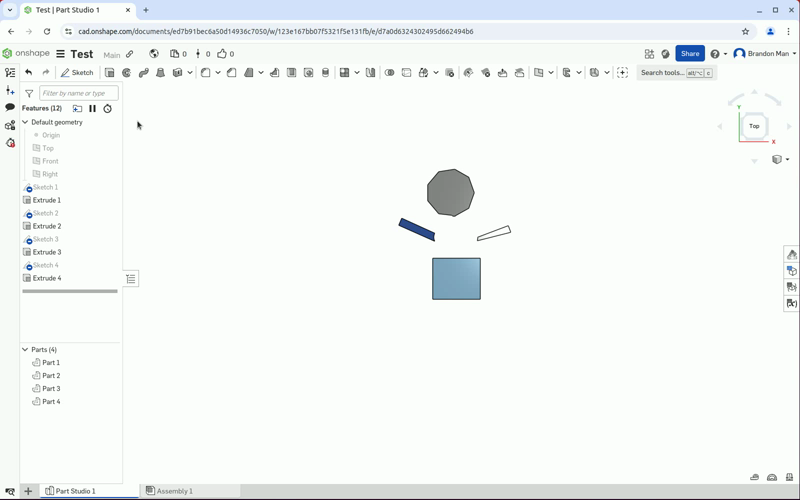
key(shift+h)
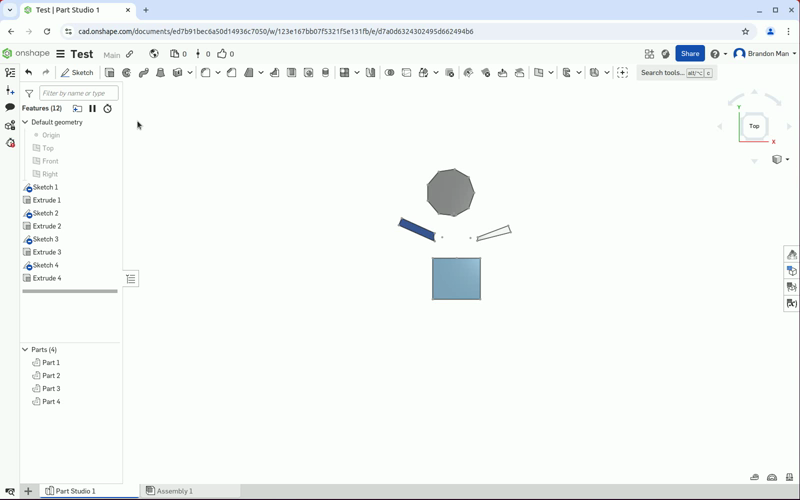
key(shift+h)
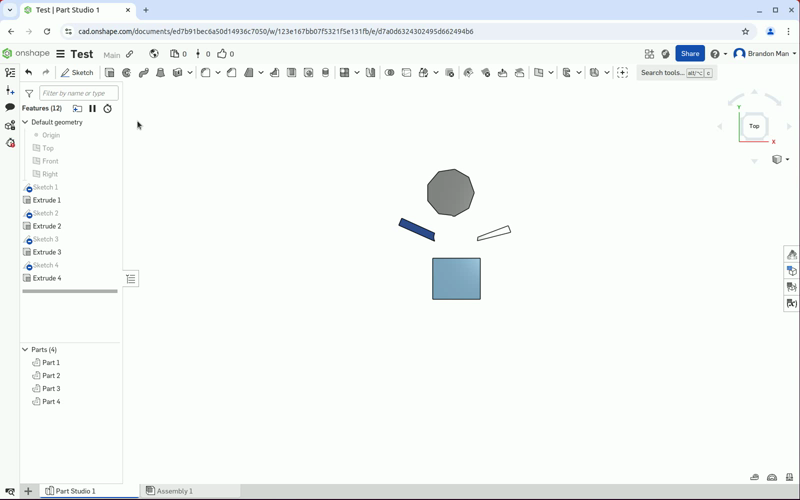
mouse_move(73, 189)
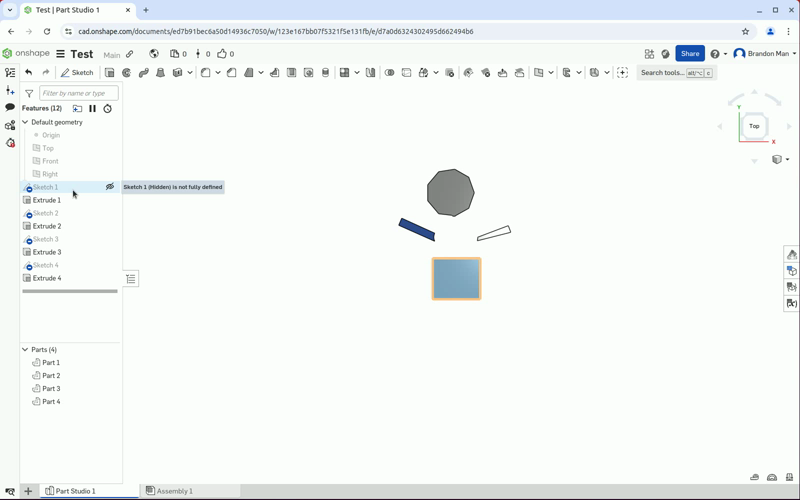
click(73, 189)
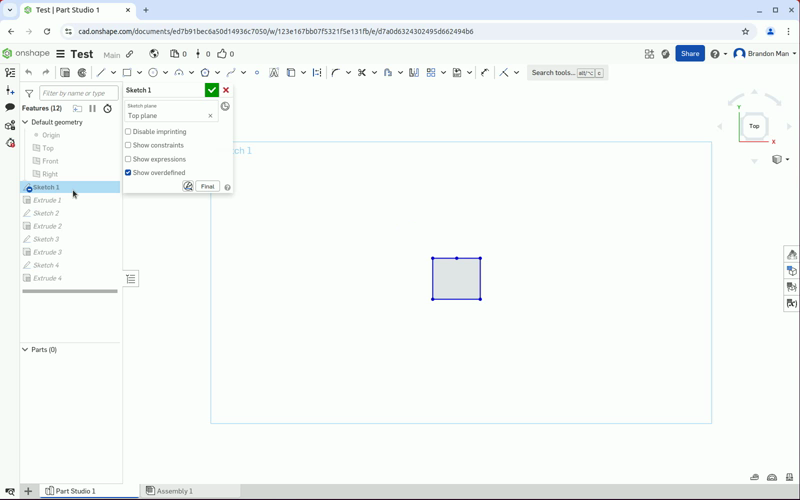
mouse_move(229, 92)
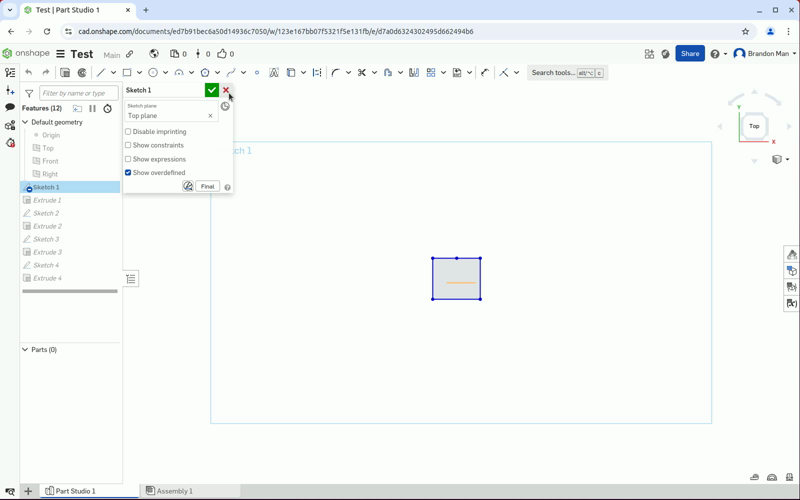
click(229, 92)
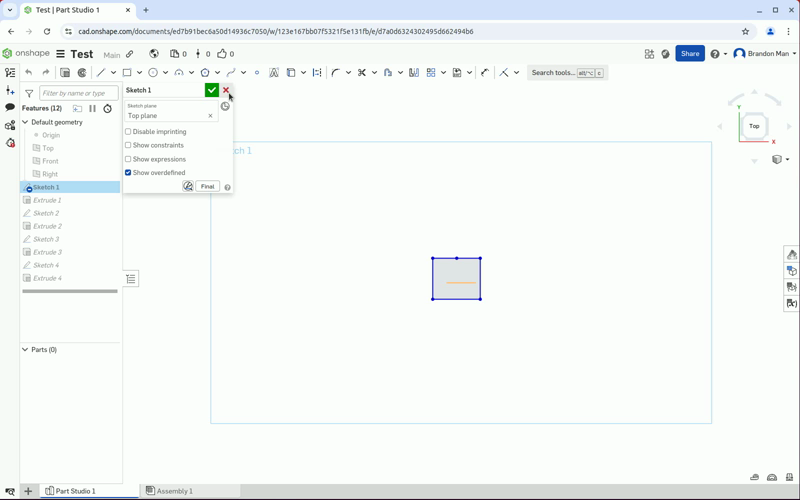
key(shift+s)
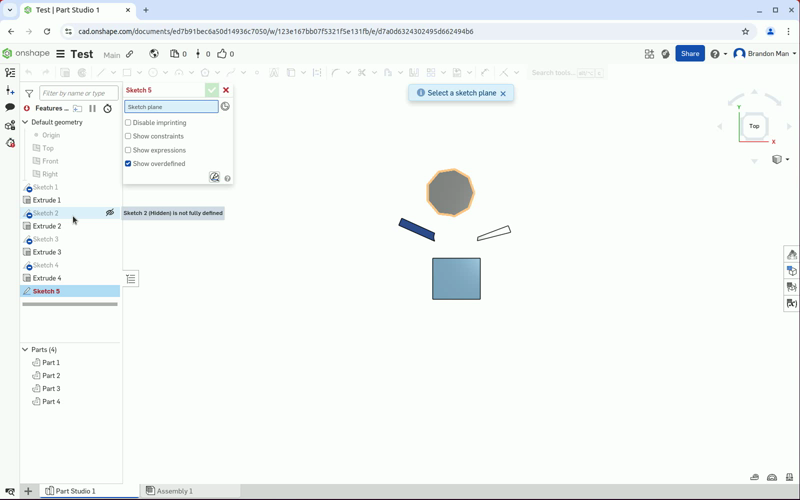
scroll(3)
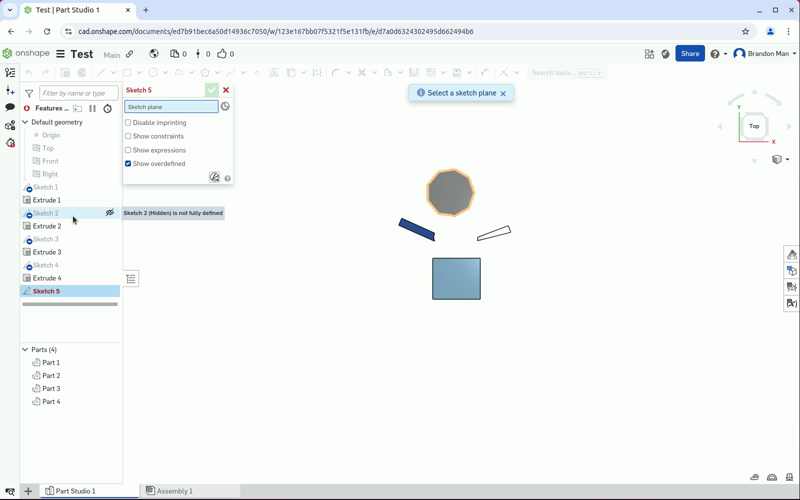
mouse_move(73, 150)
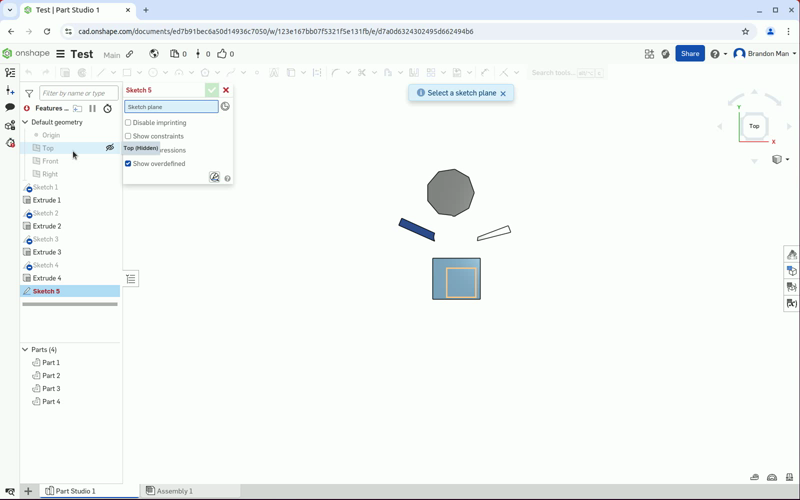
click(73, 150)
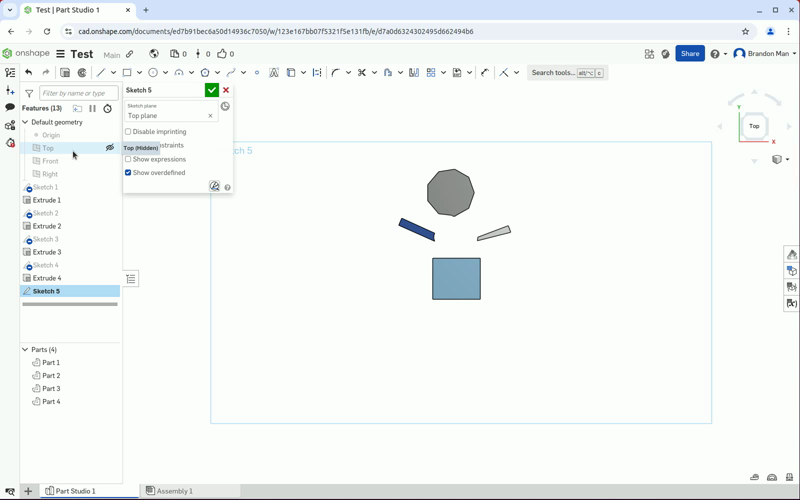
mouse_move(73, 352)
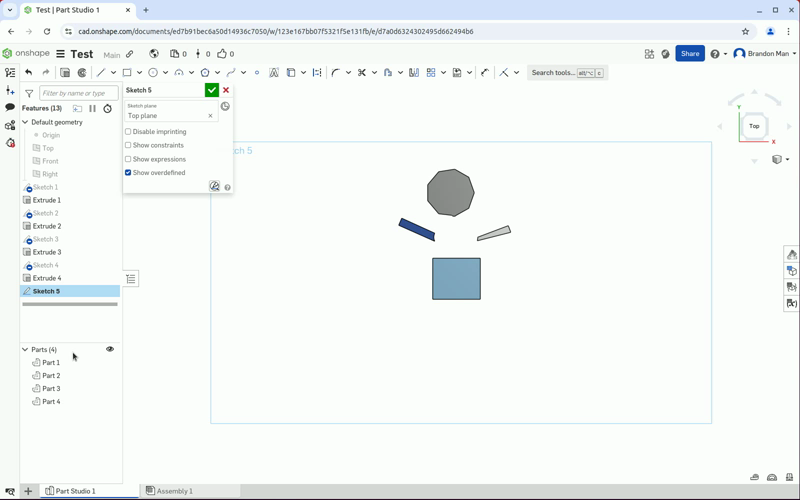
key(y)
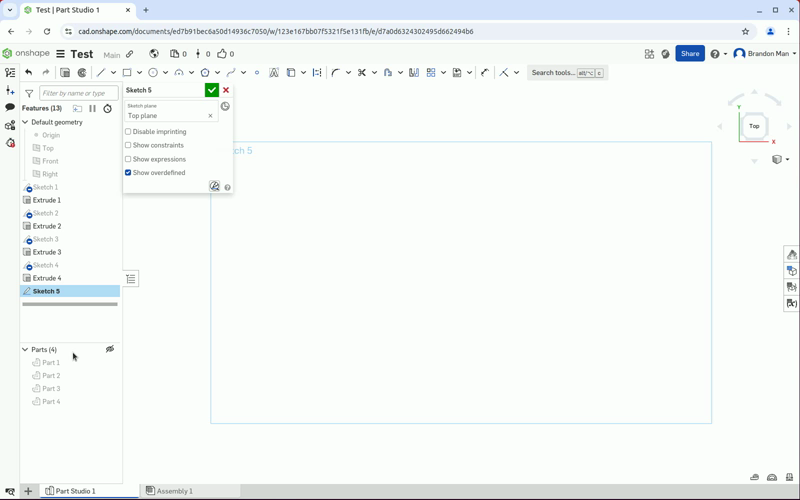
key(l)
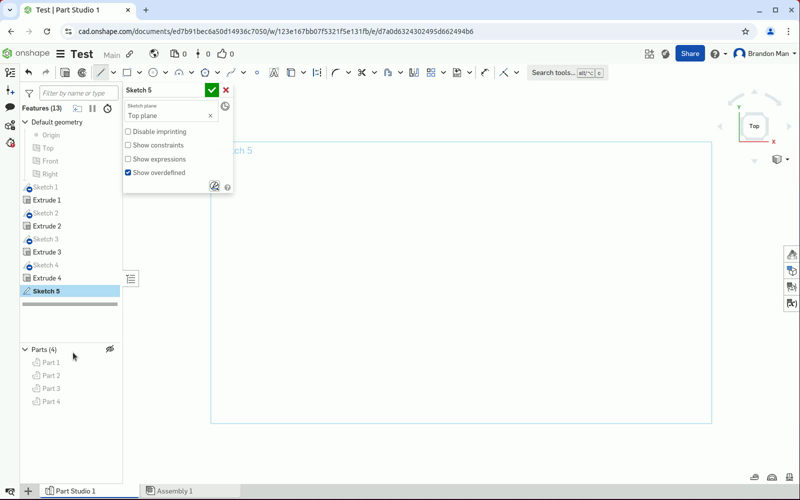
key_down(shift)
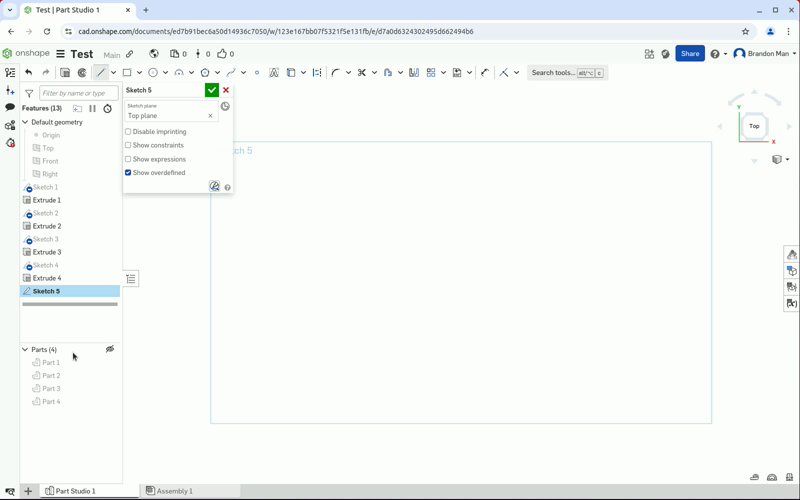
mouse_move(451, 216)
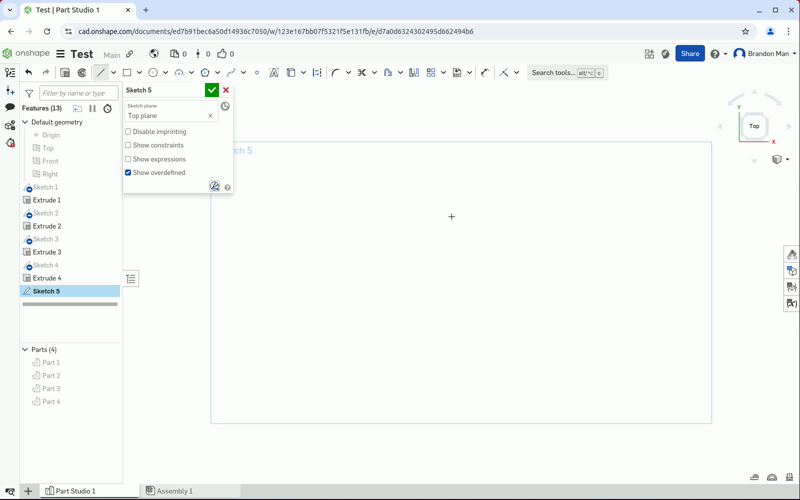
click(451, 216)
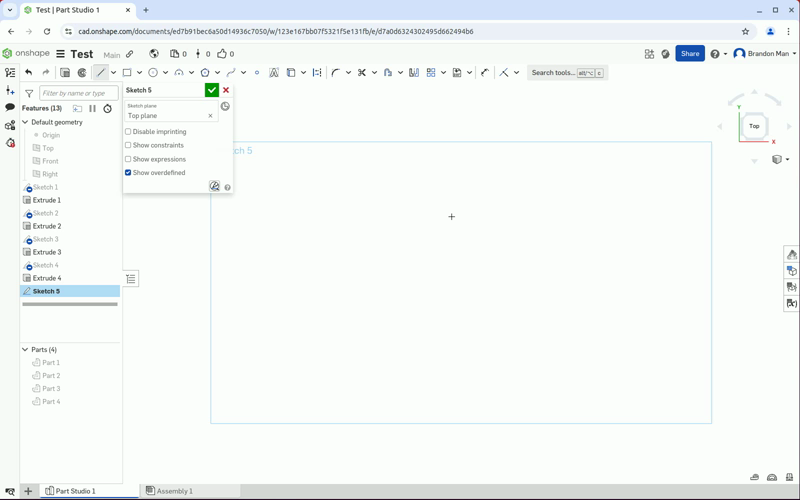
key_up(shift)
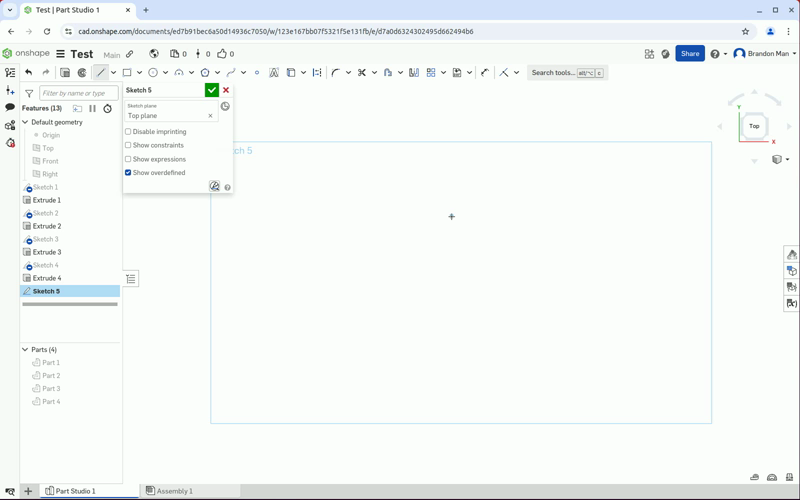
key_down(shift)
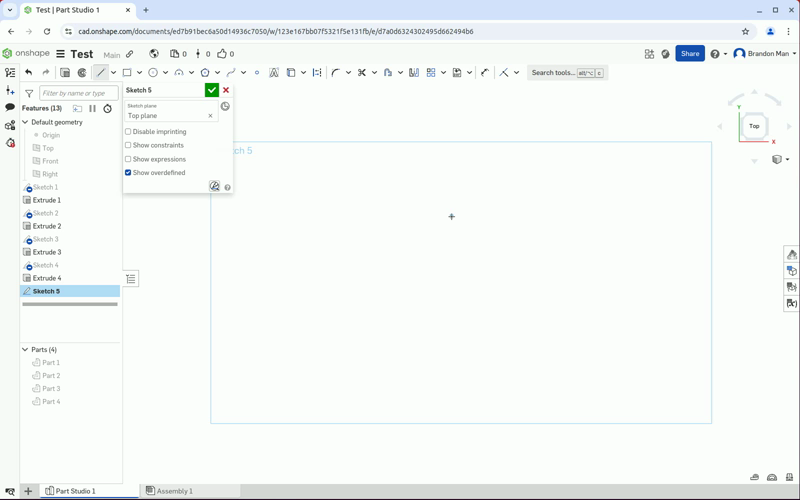
mouse_move(481, 216)
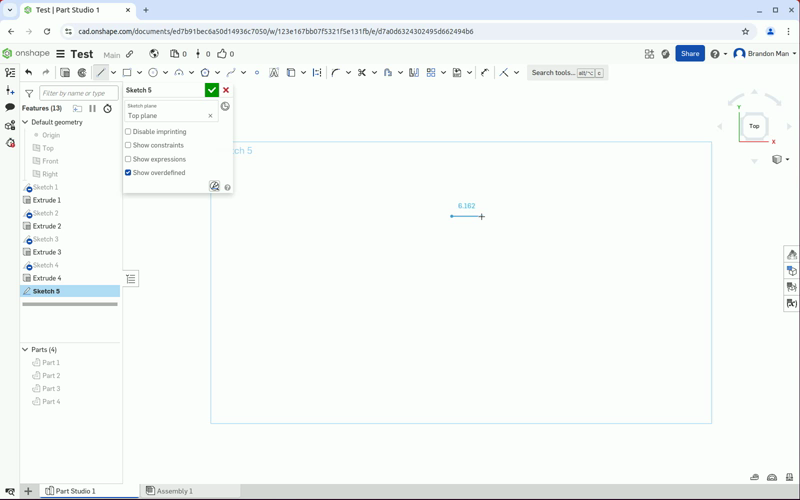
mouse_move(455, 216)
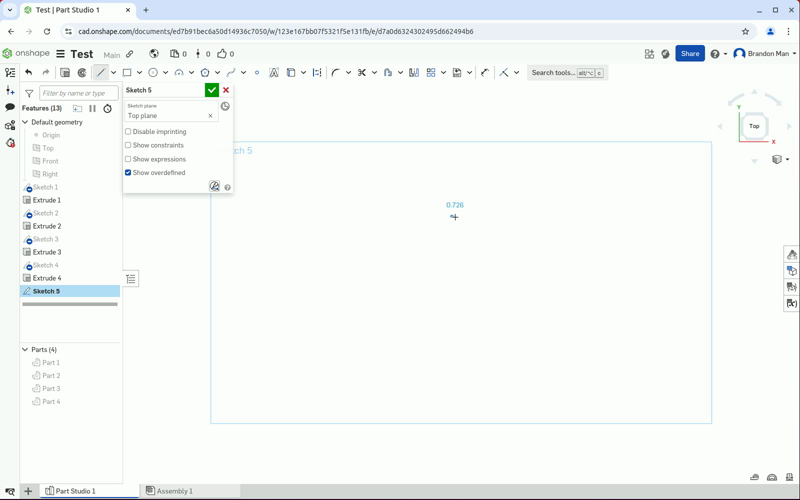
scroll(6)
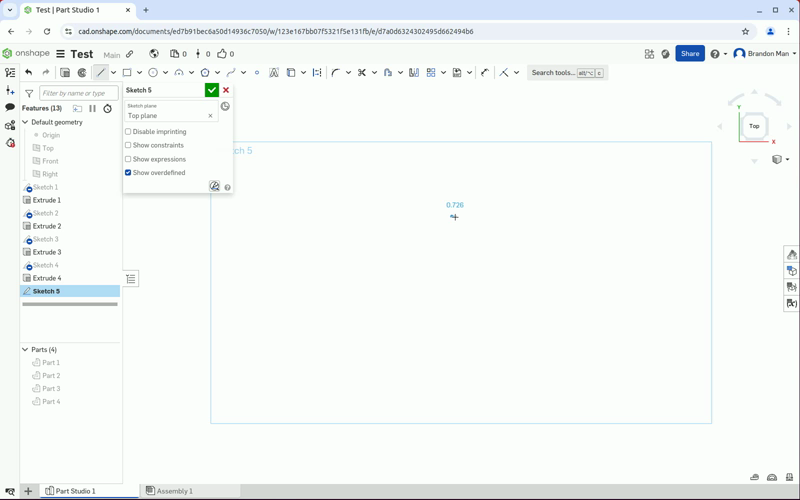
scroll(6)
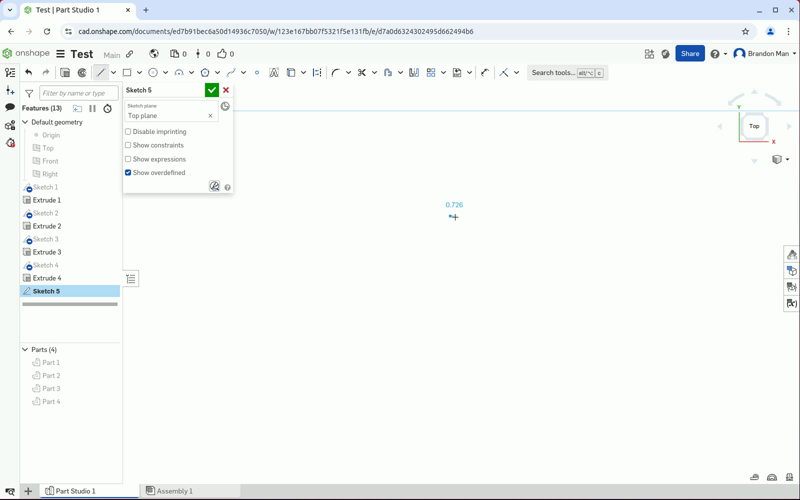
scroll(6)
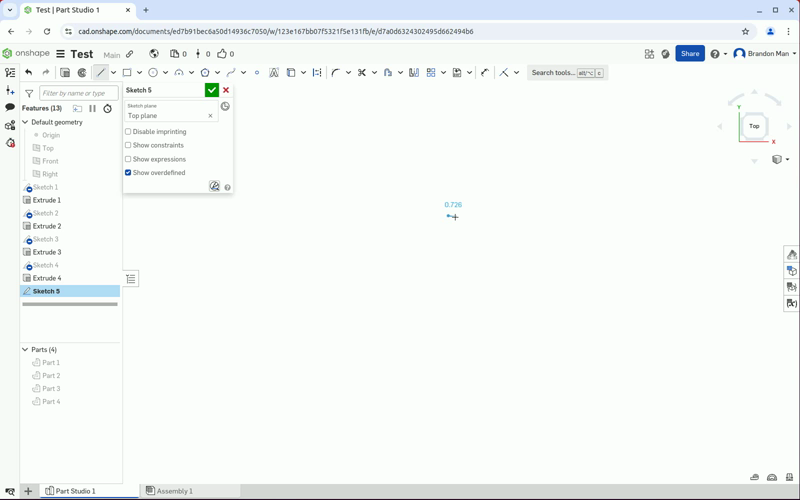
scroll(6)
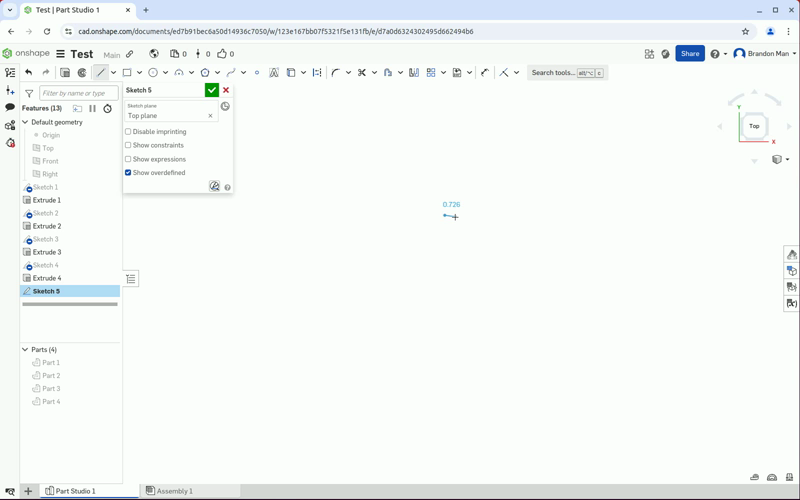
scroll(6)
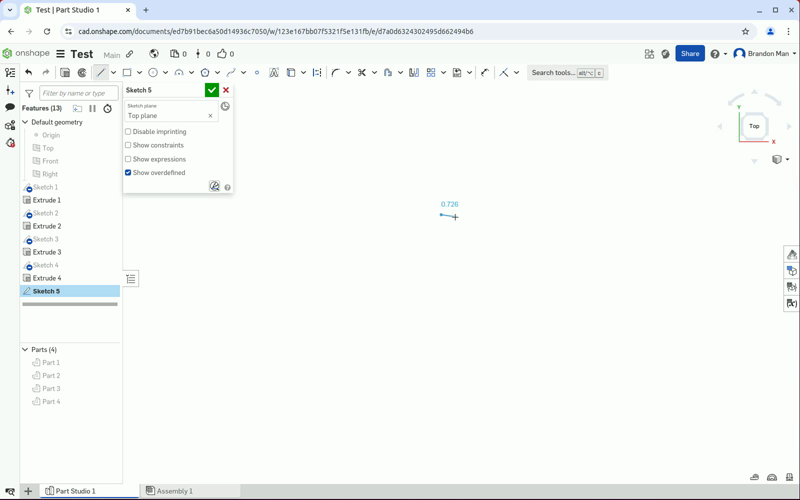
scroll(6)
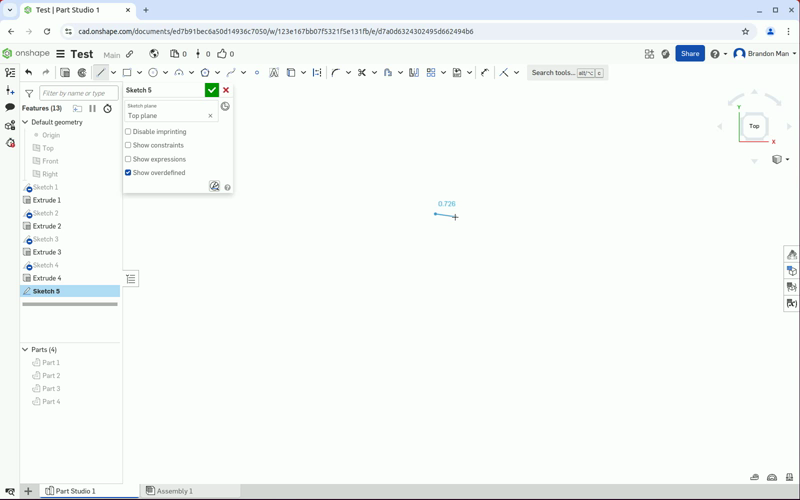
scroll(6)
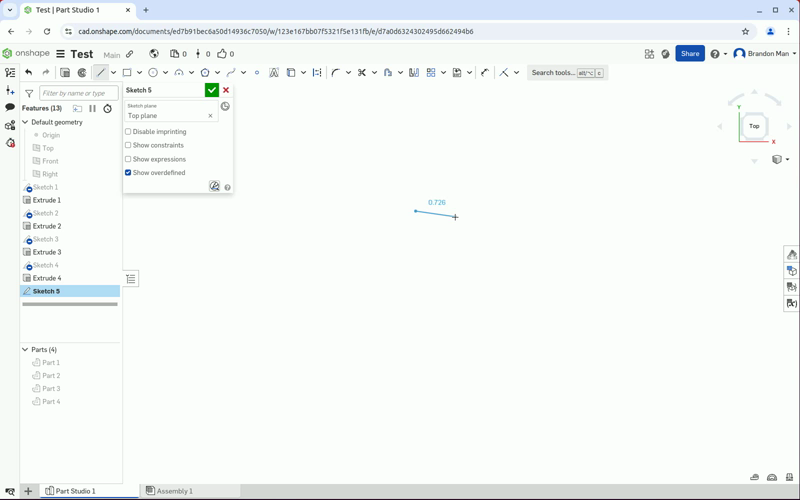
click(455, 216)
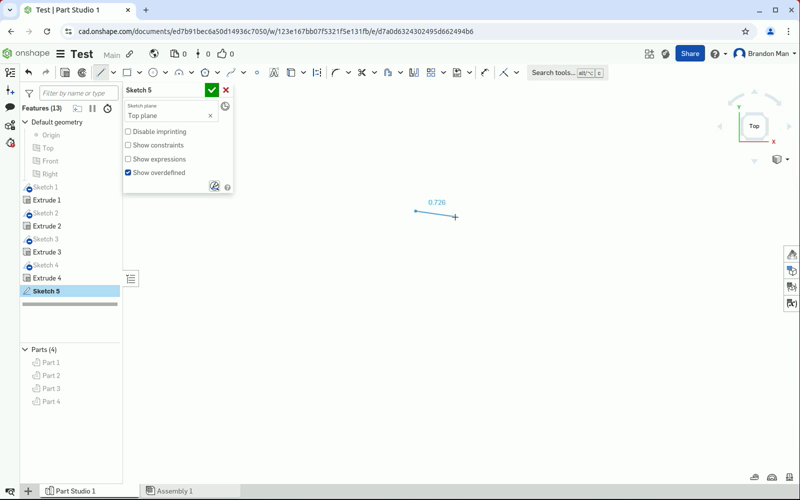
scroll(-6)
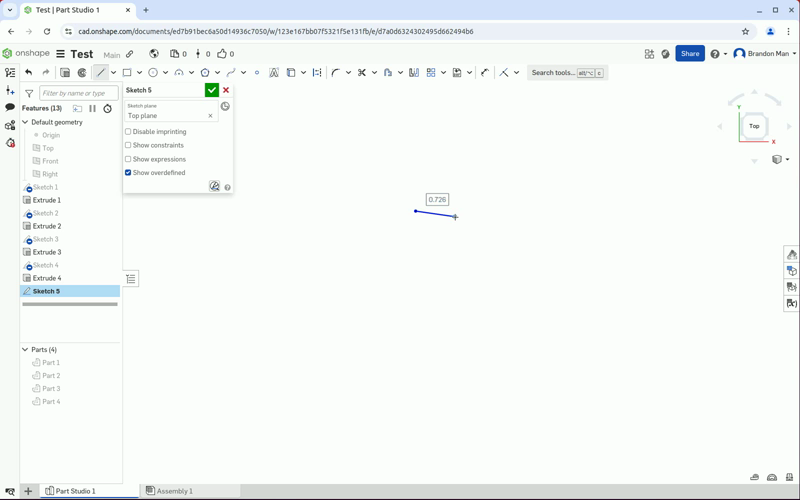
scroll(-6)
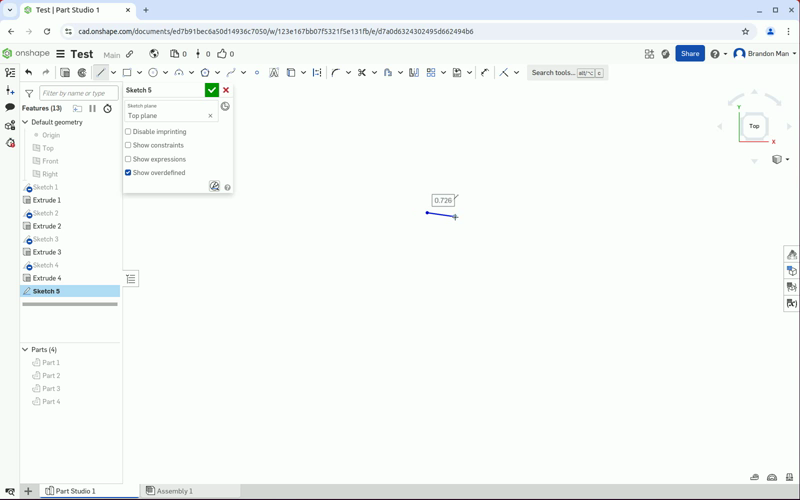
scroll(-6)
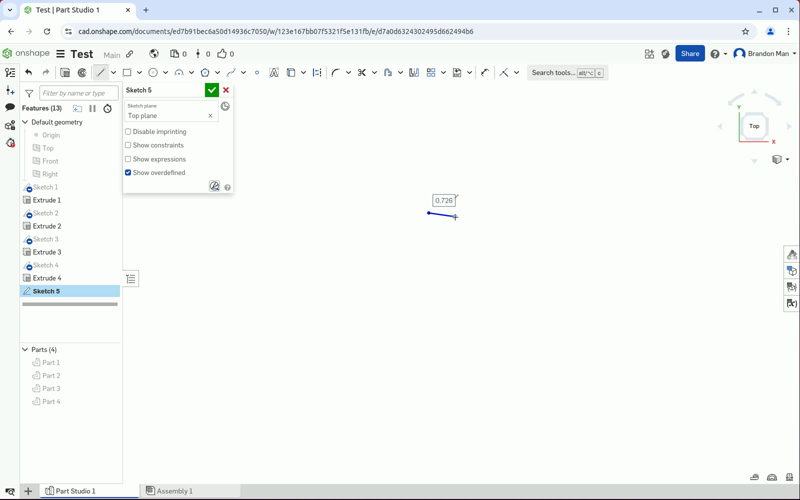
scroll(-6)
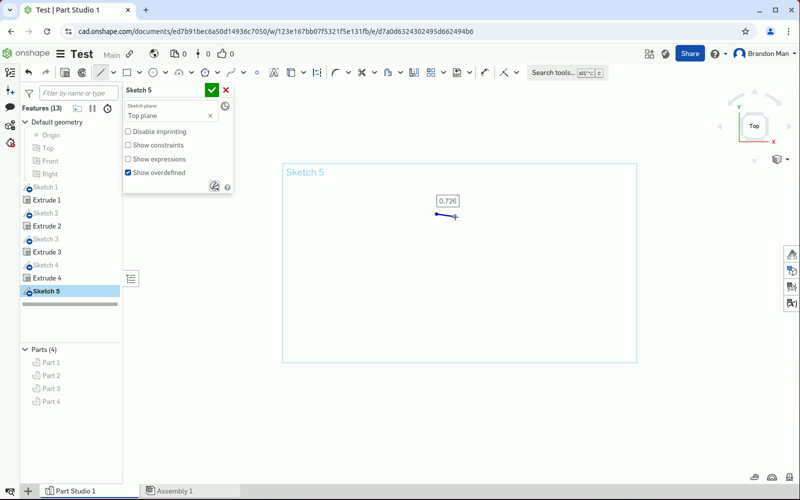
scroll(-6)
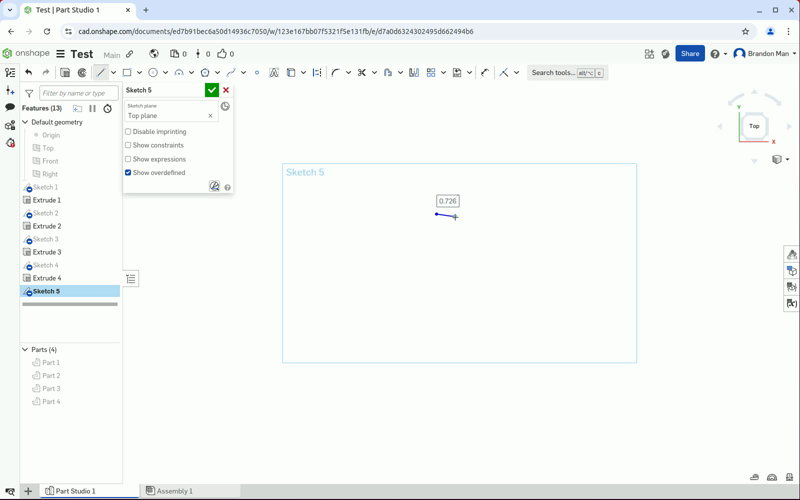
scroll(-6)
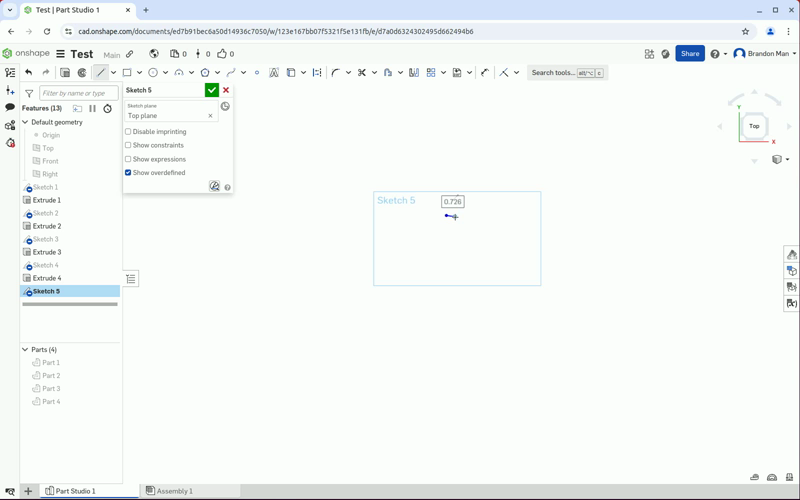
scroll(-6)
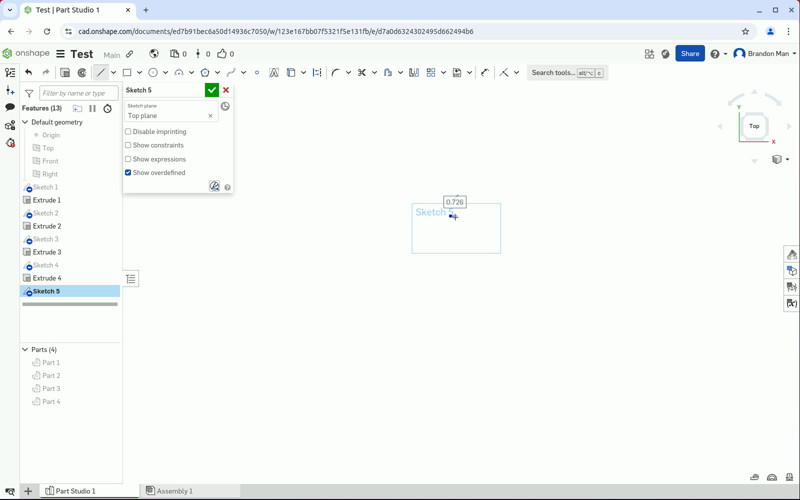
key_up(shift)
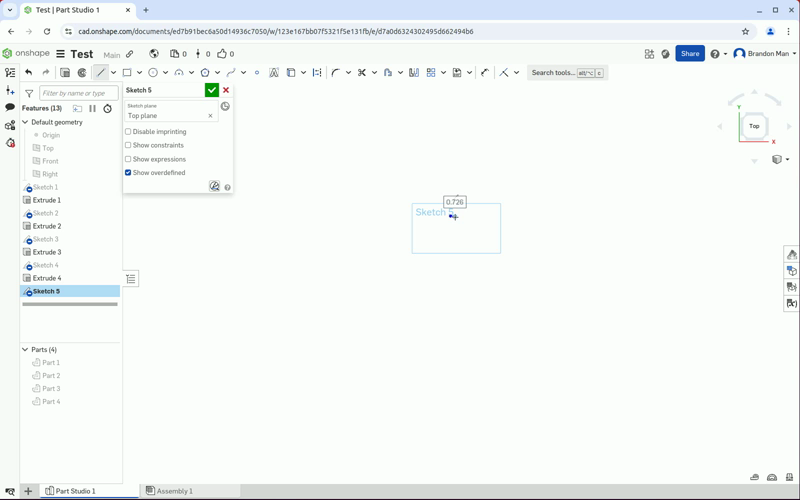
key_down(shift)
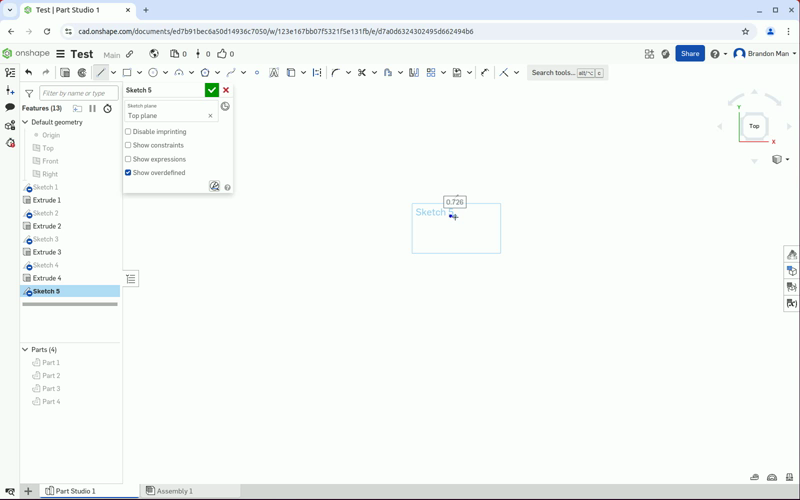
mouse_move(485, 216)
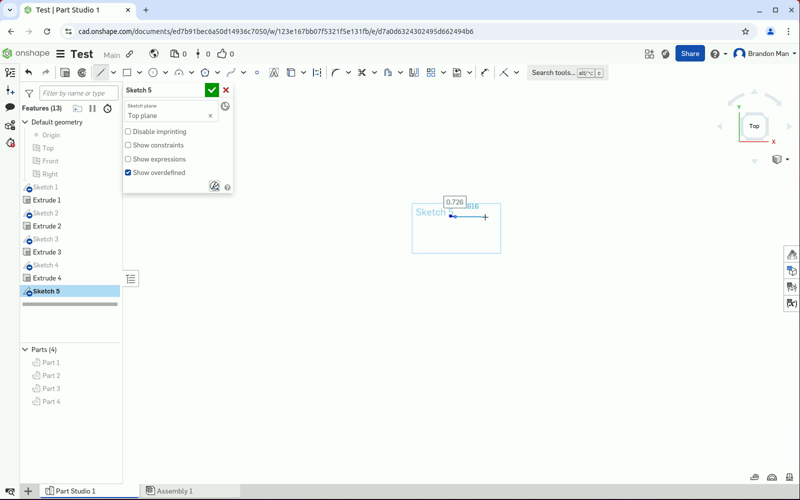
mouse_move(457, 215)
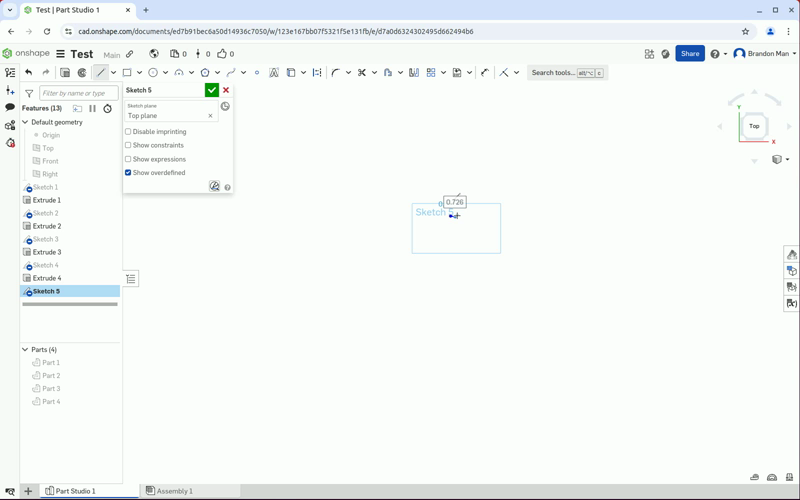
scroll(6)
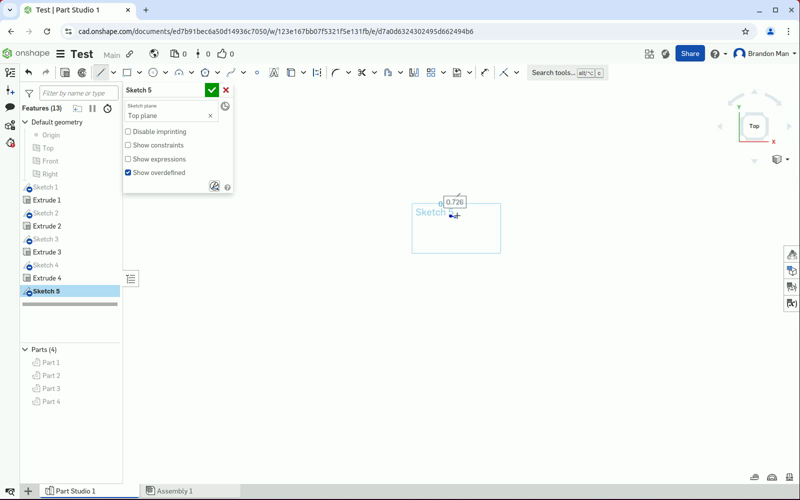
scroll(6)
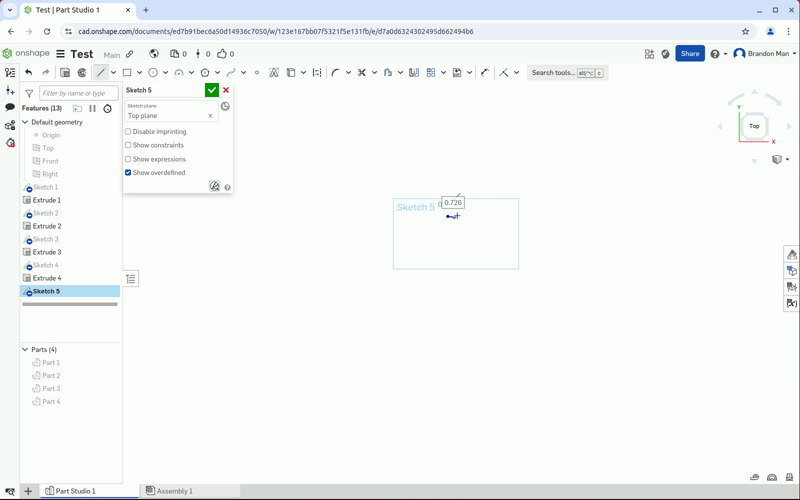
scroll(6)
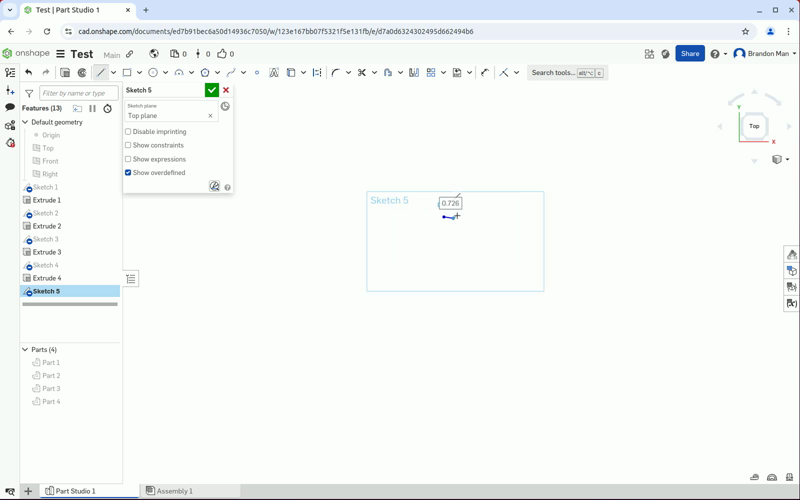
scroll(6)
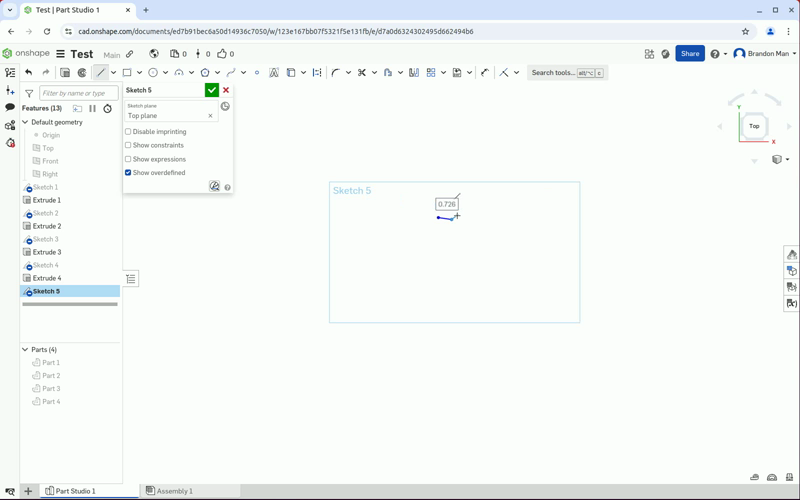
scroll(6)
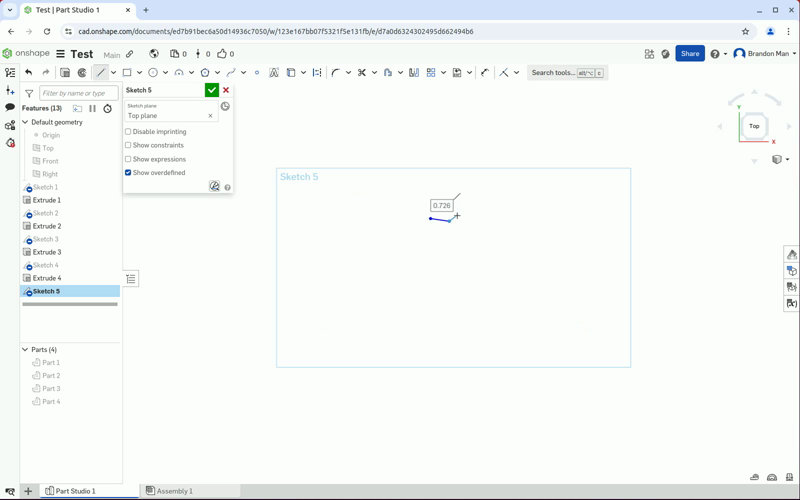
scroll(6)
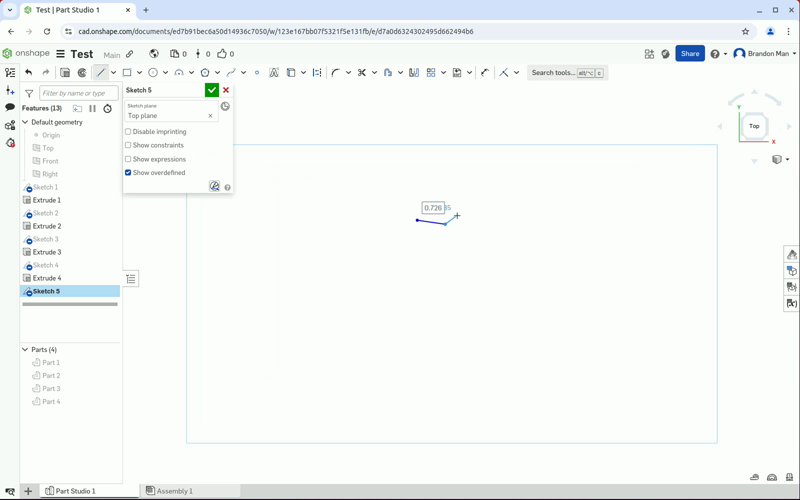
scroll(6)
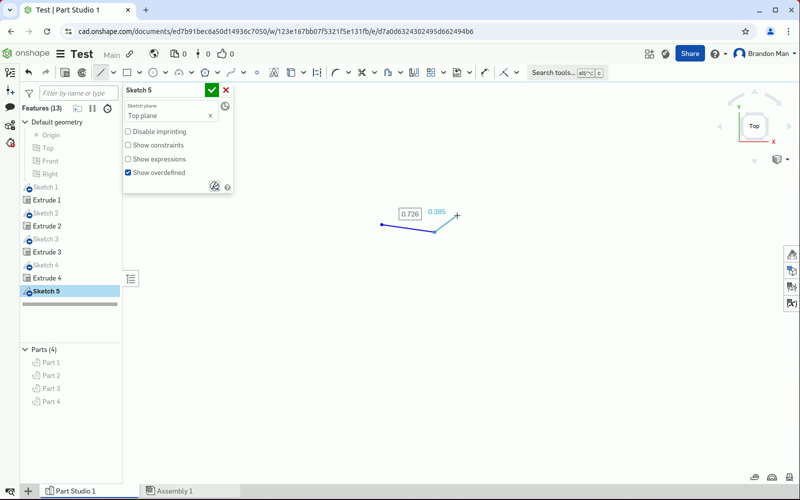
click(457, 215)
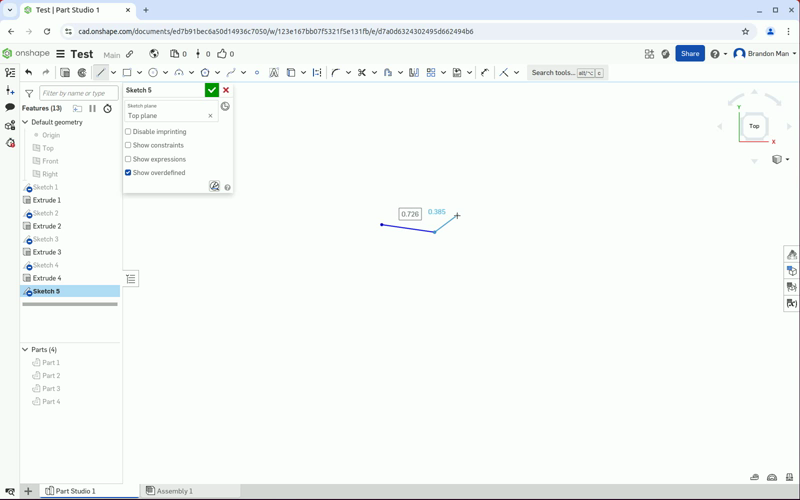
scroll(-6)
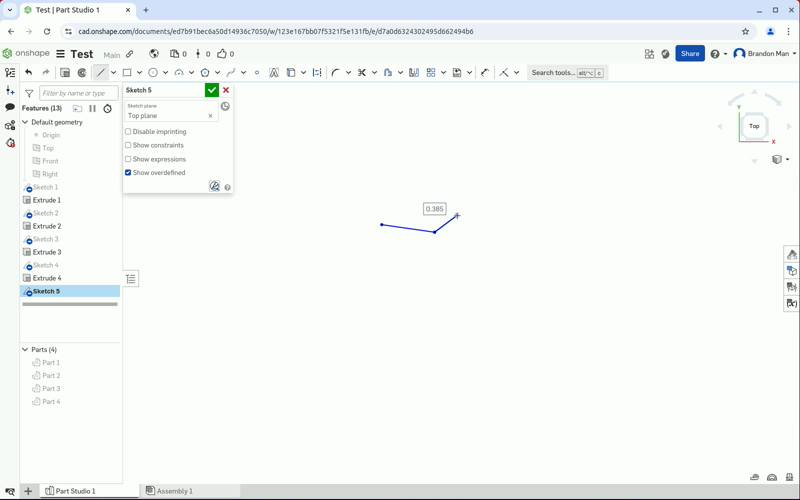
scroll(-6)
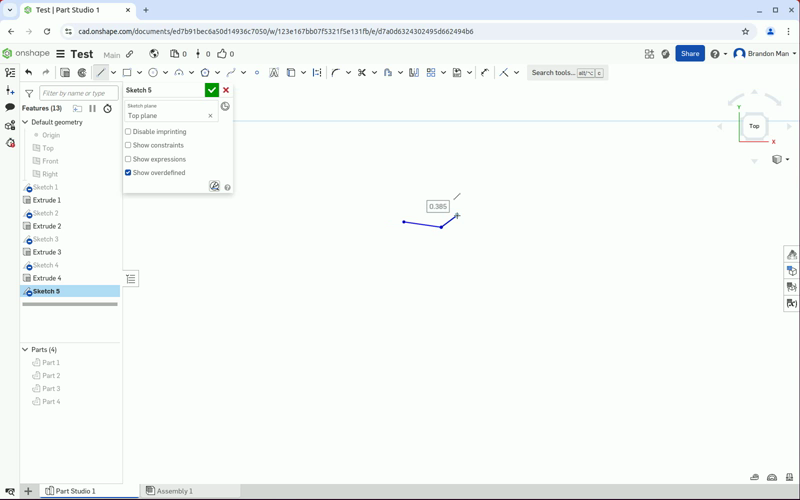
scroll(-6)
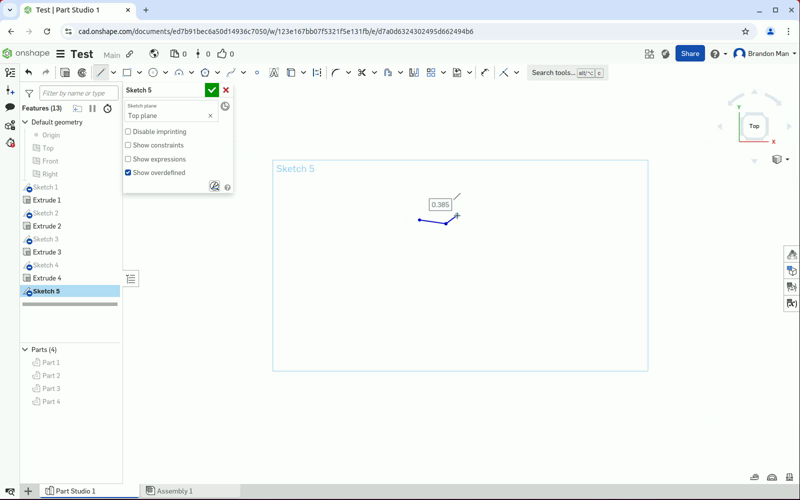
scroll(-6)
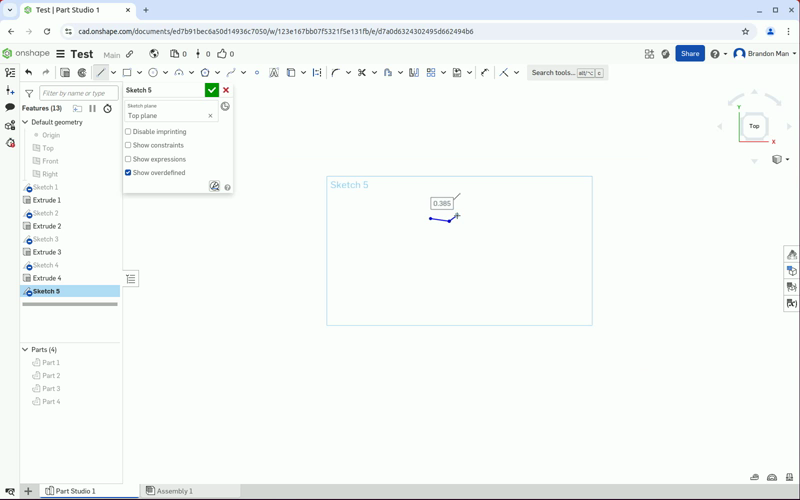
scroll(-6)
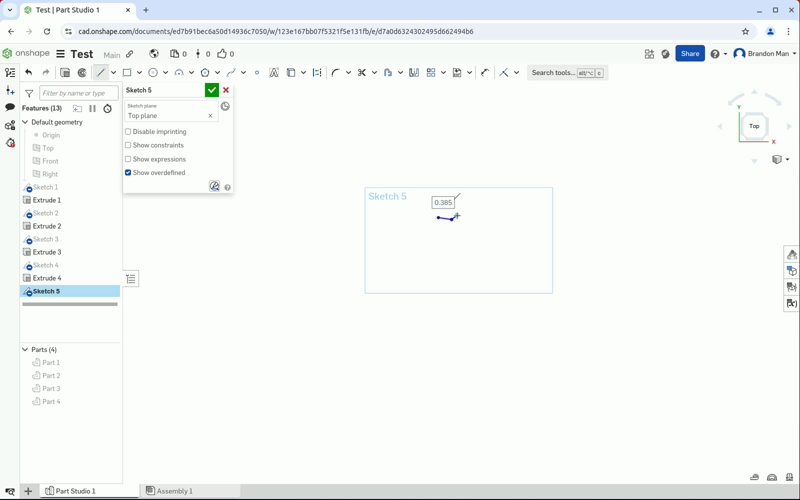
scroll(-6)
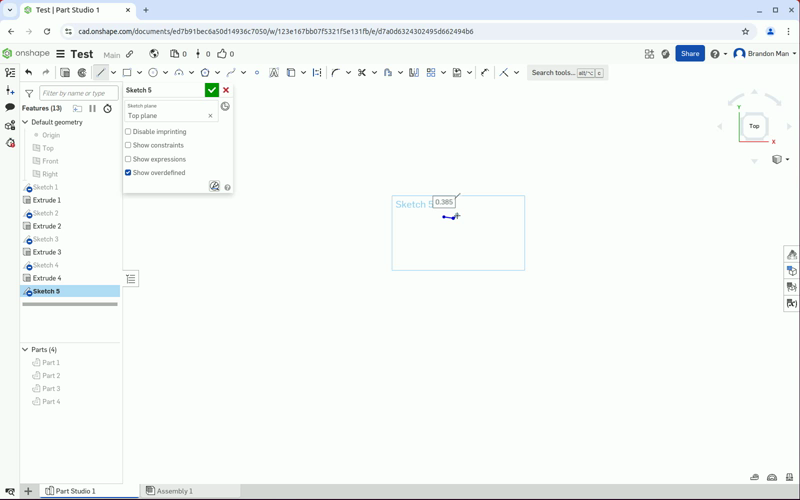
scroll(-6)
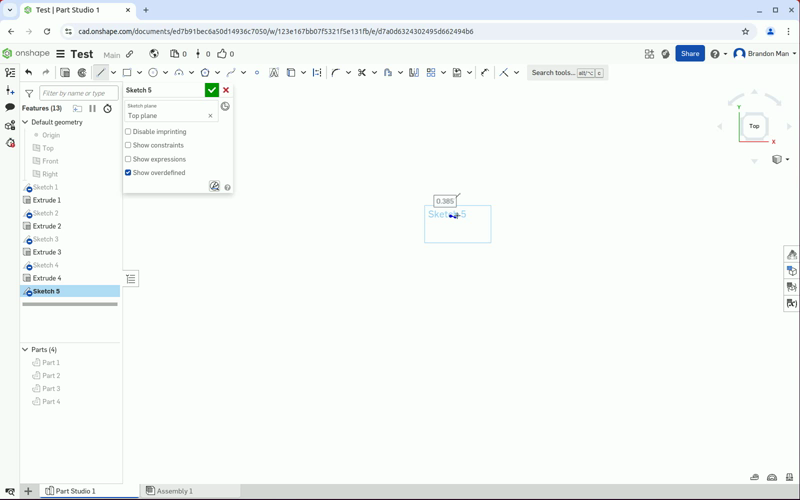
key_up(shift)
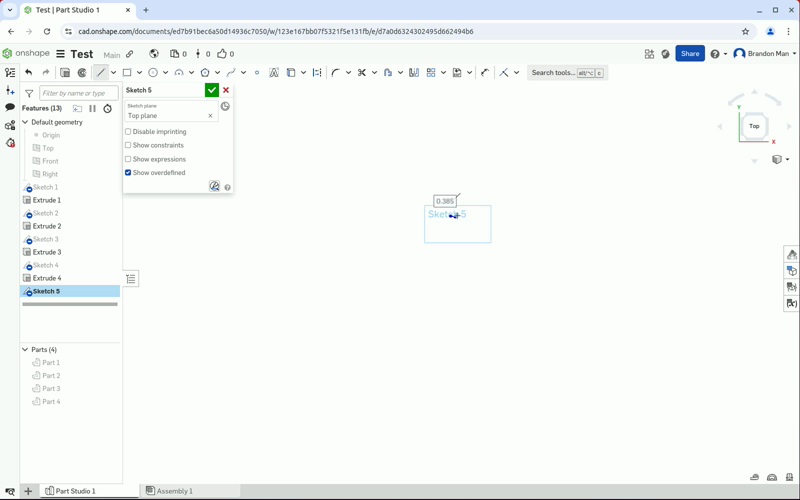
key(esc)
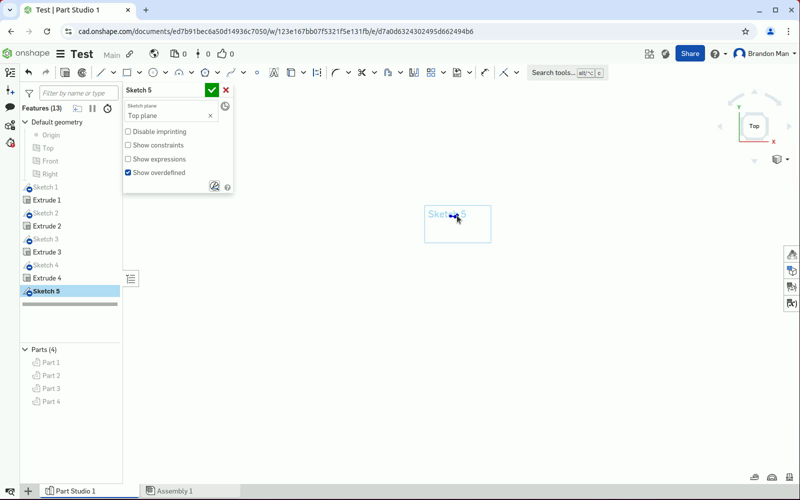
key(a)
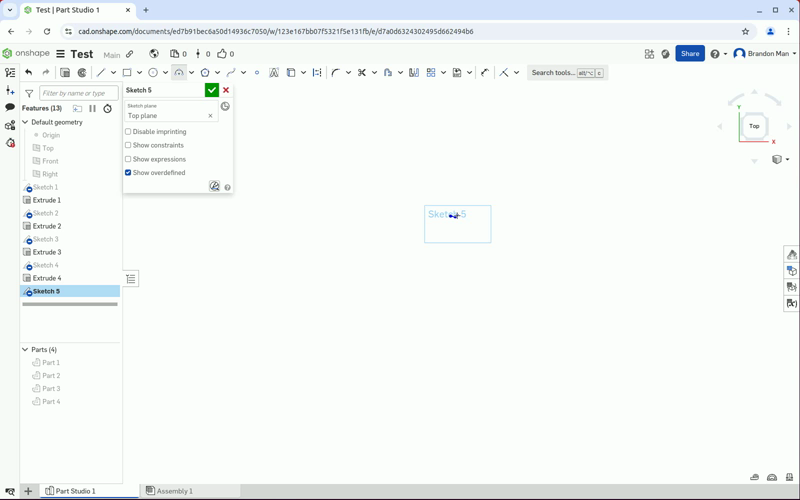
mouse_move(457, 215)
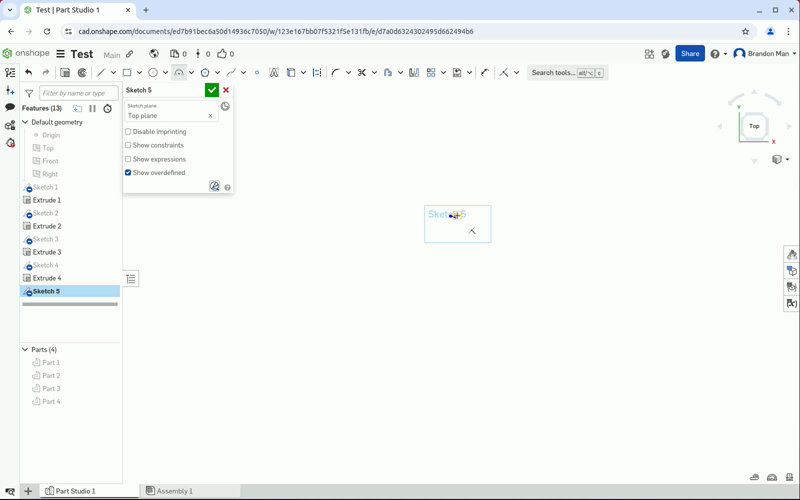
scroll(6)
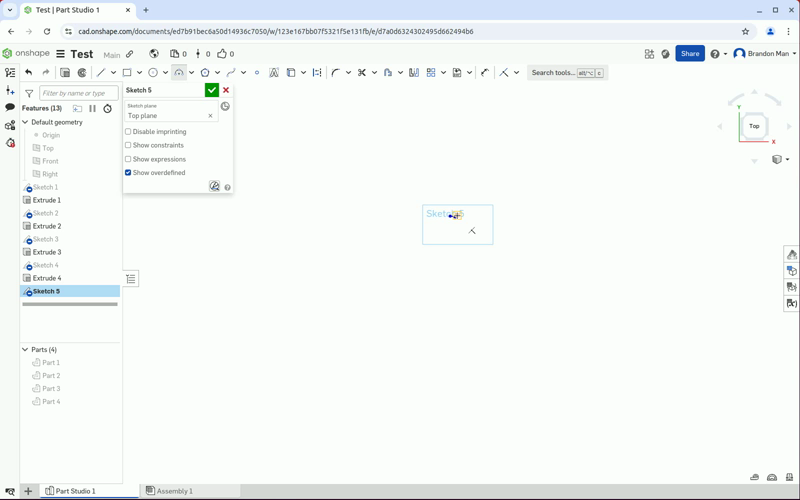
scroll(6)
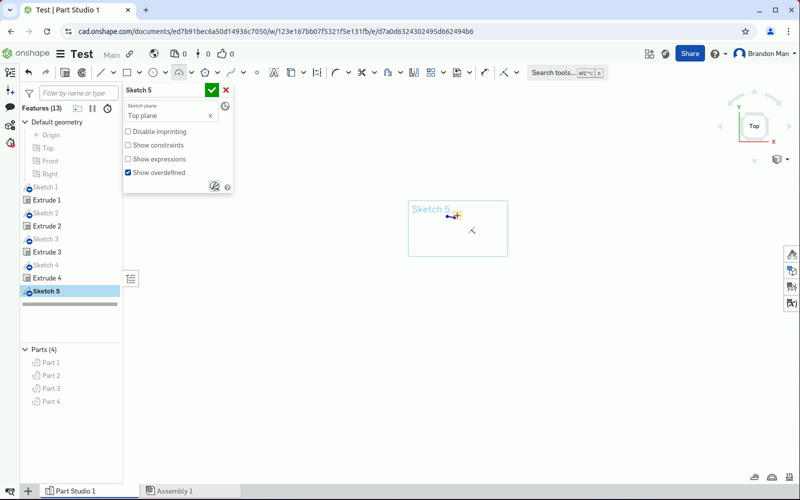
scroll(6)
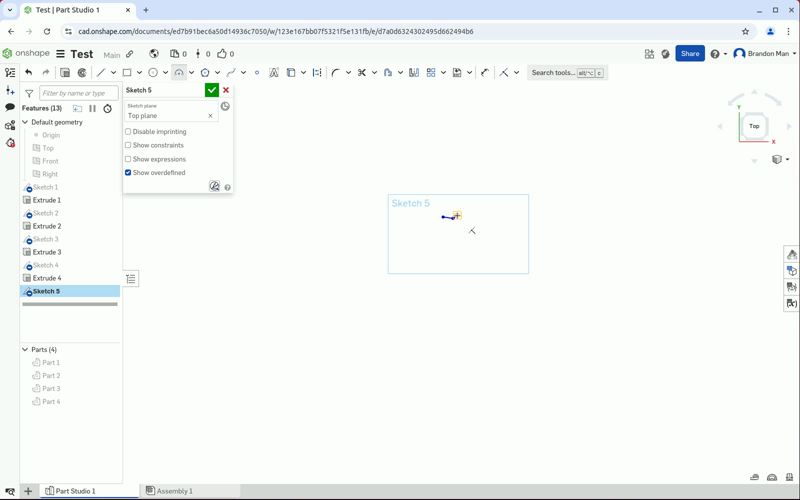
scroll(6)
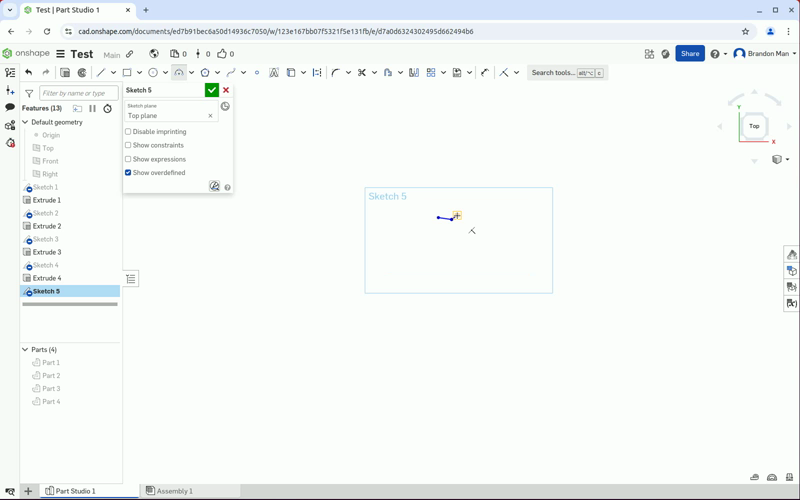
scroll(6)
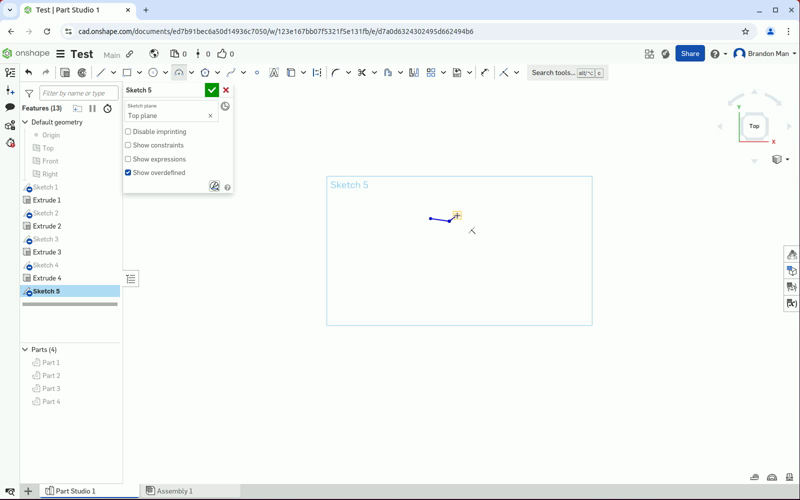
scroll(6)
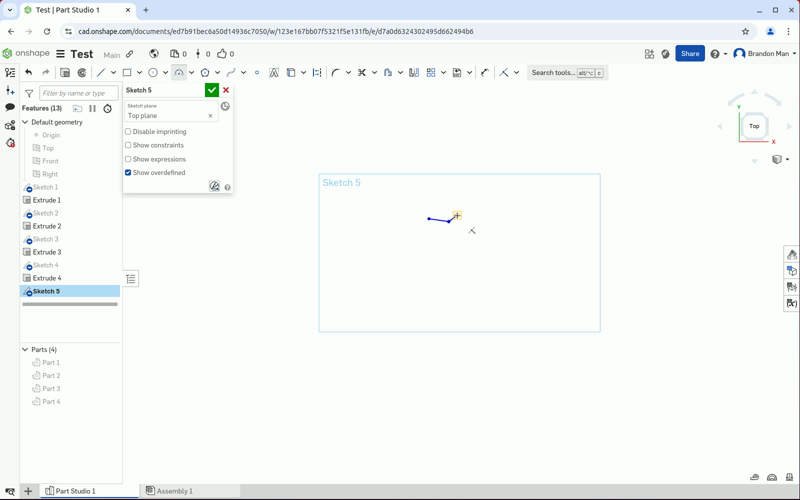
scroll(6)
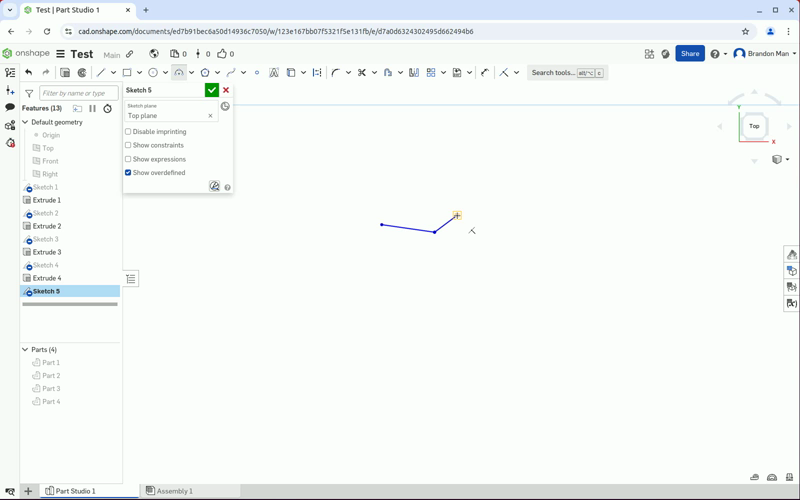
click(457, 215)
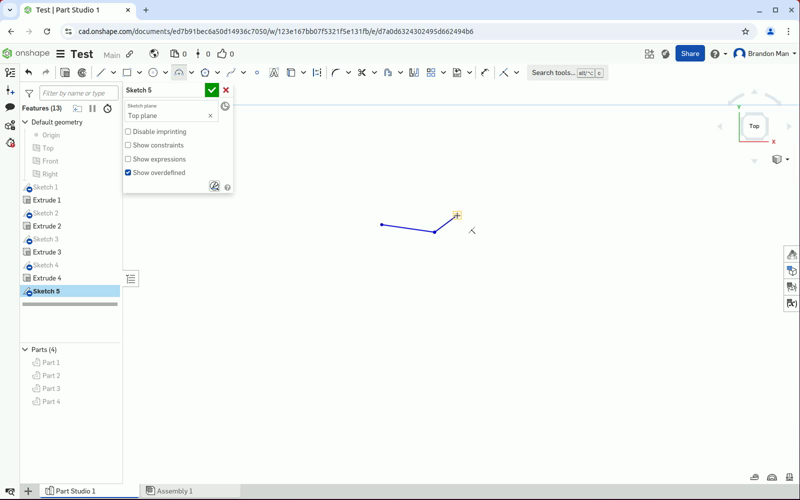
scroll(-6)
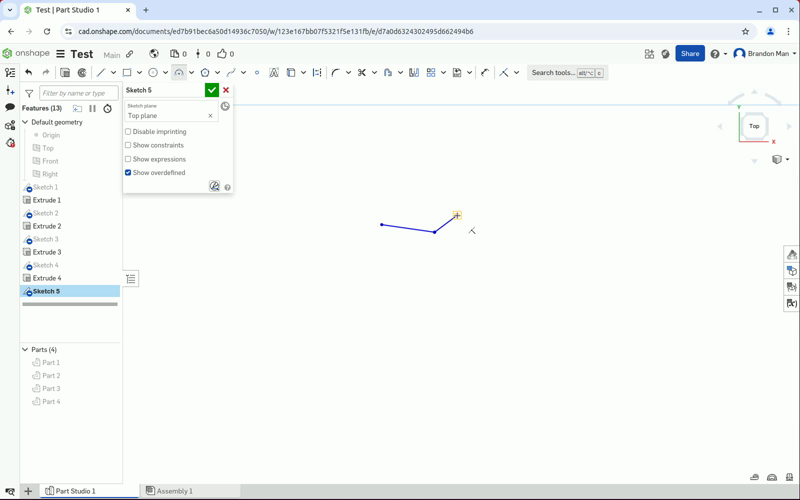
scroll(-6)
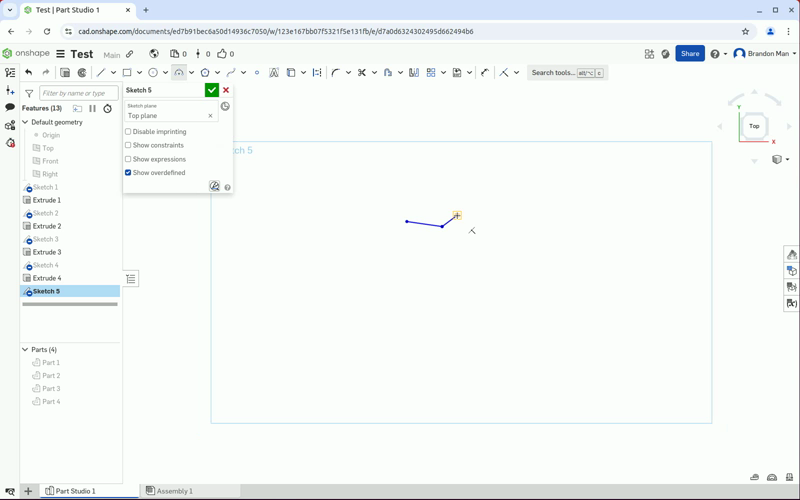
scroll(-6)
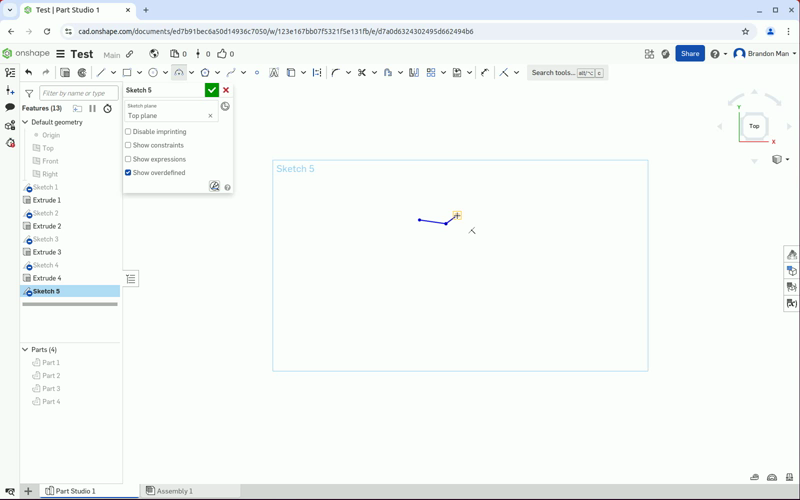
scroll(-6)
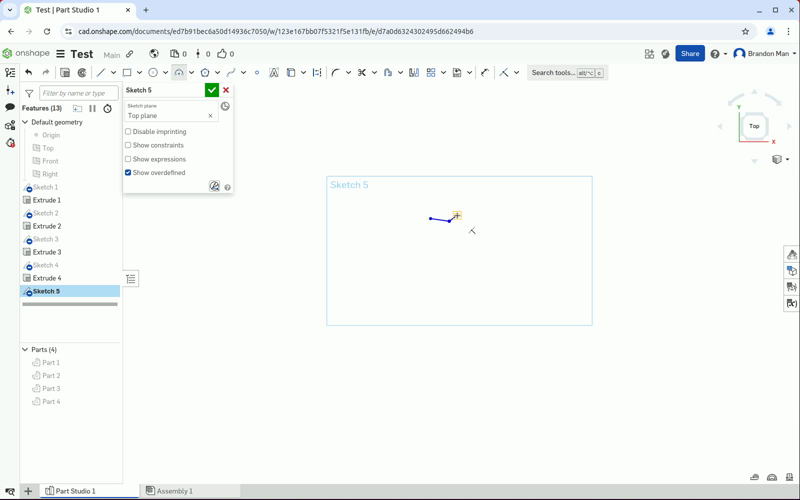
scroll(-6)
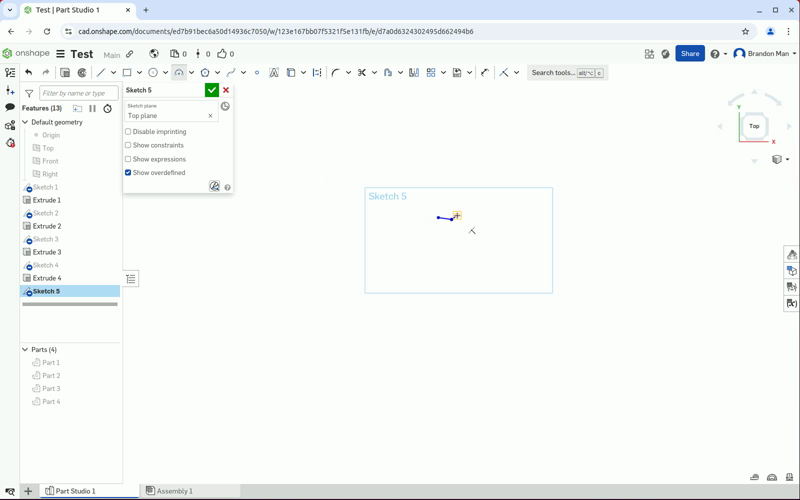
scroll(-6)
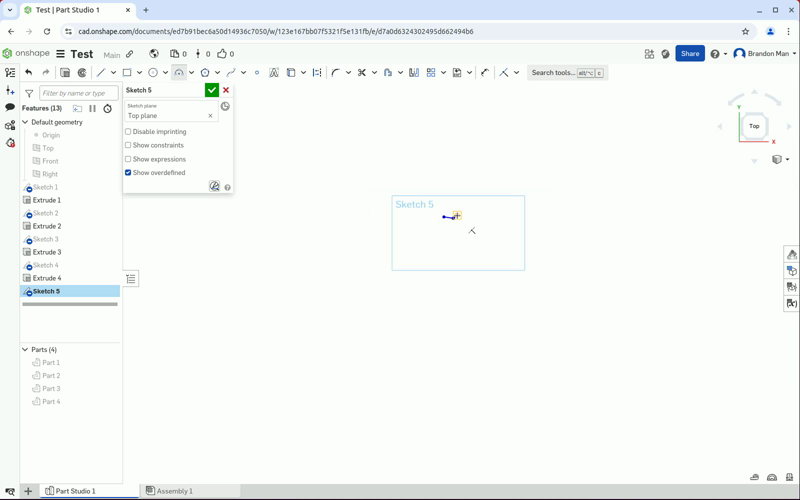
scroll(-6)
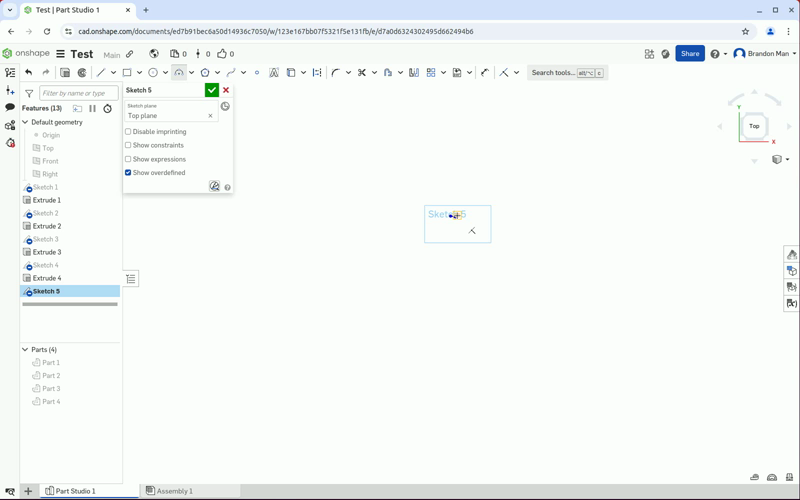
mouse_move(451, 216)
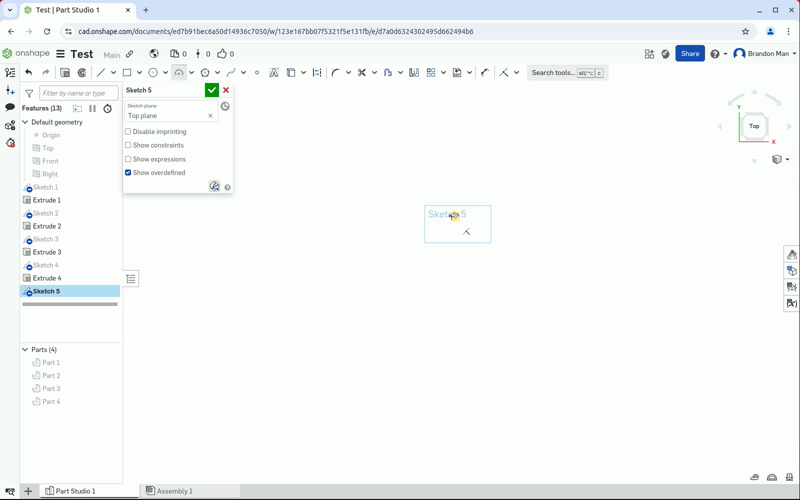
scroll(6)
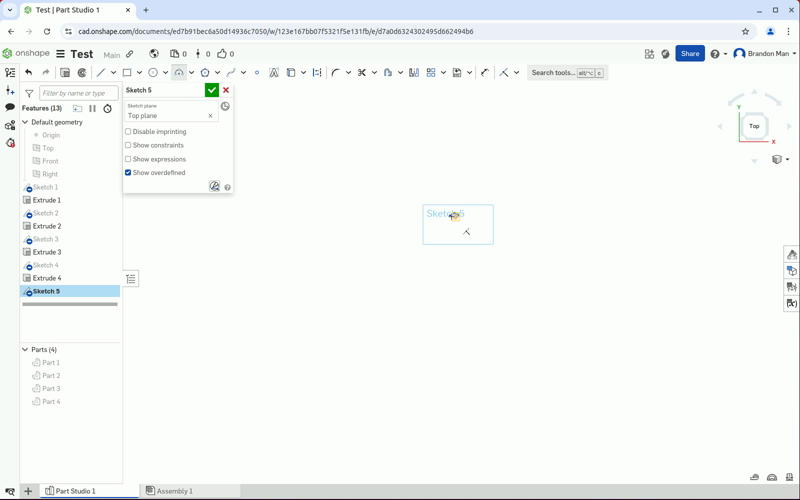
scroll(6)
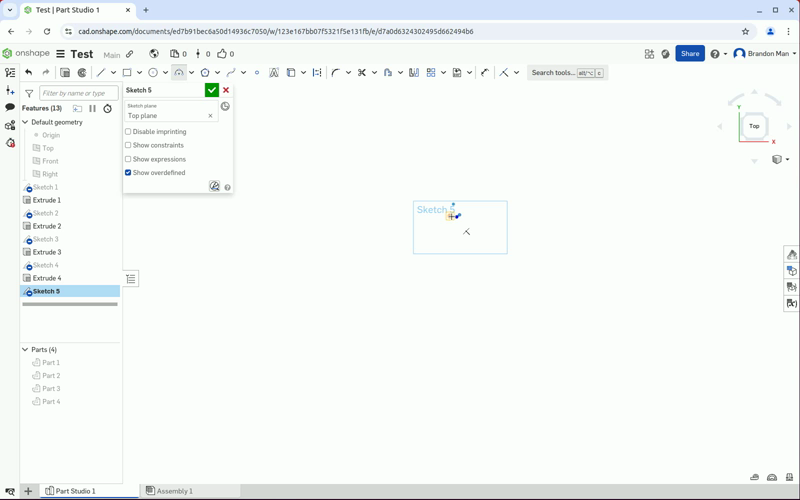
scroll(6)
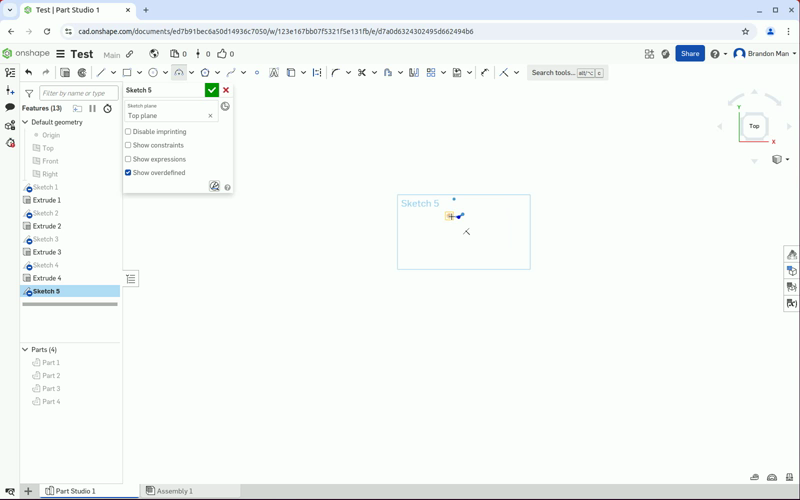
scroll(6)
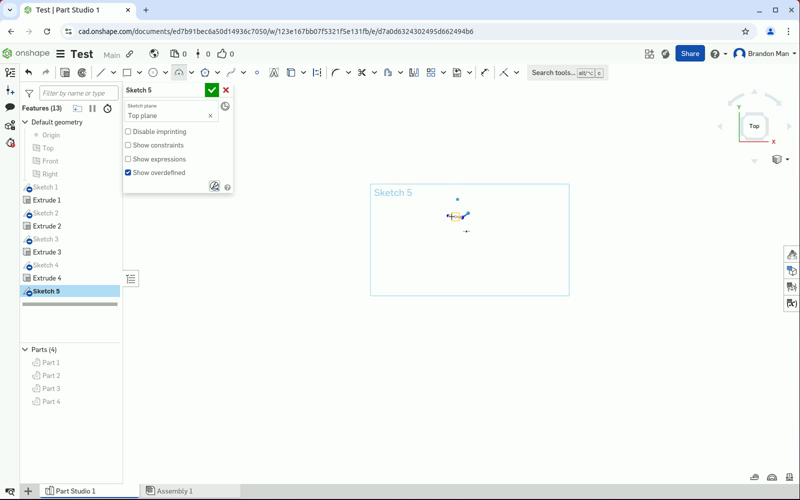
scroll(6)
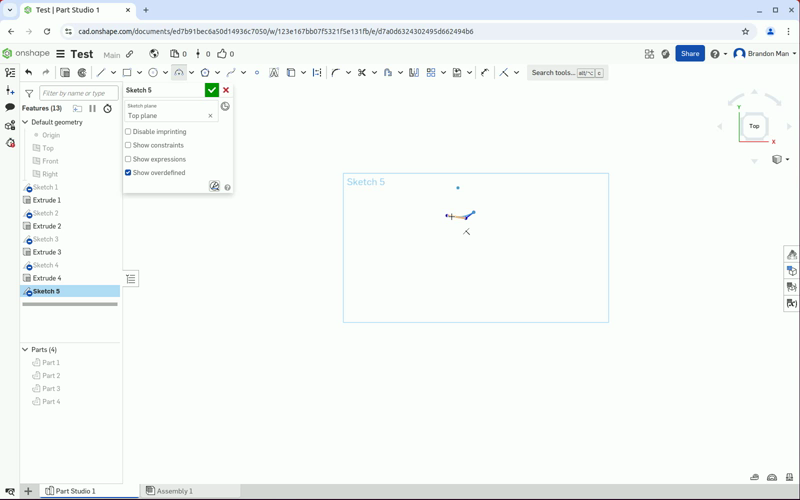
scroll(6)
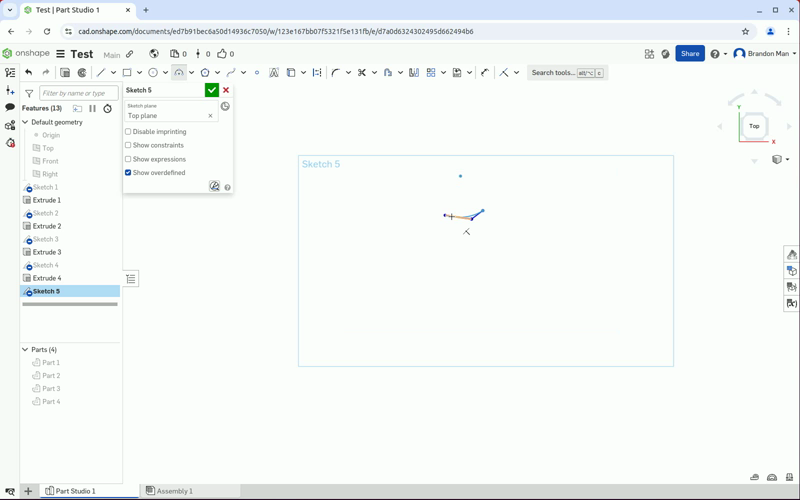
scroll(6)
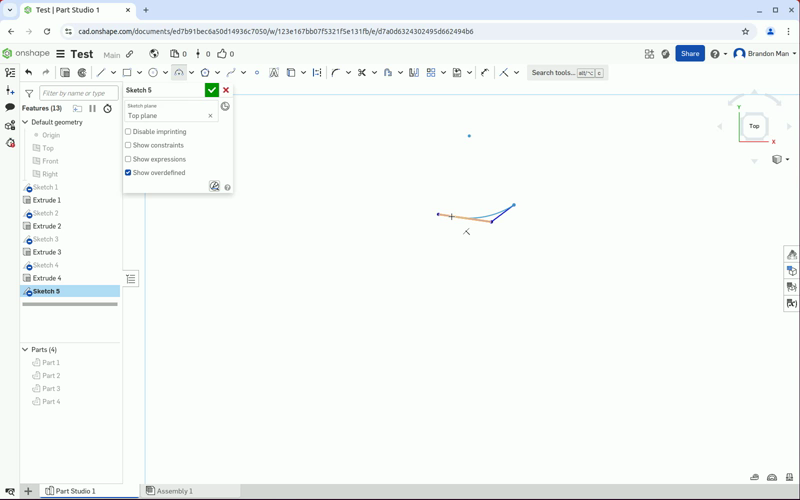
click(451, 216)
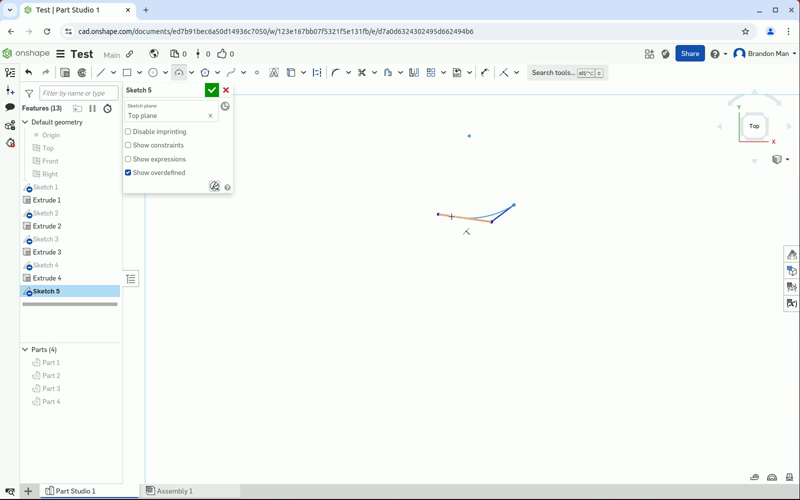
scroll(-6)
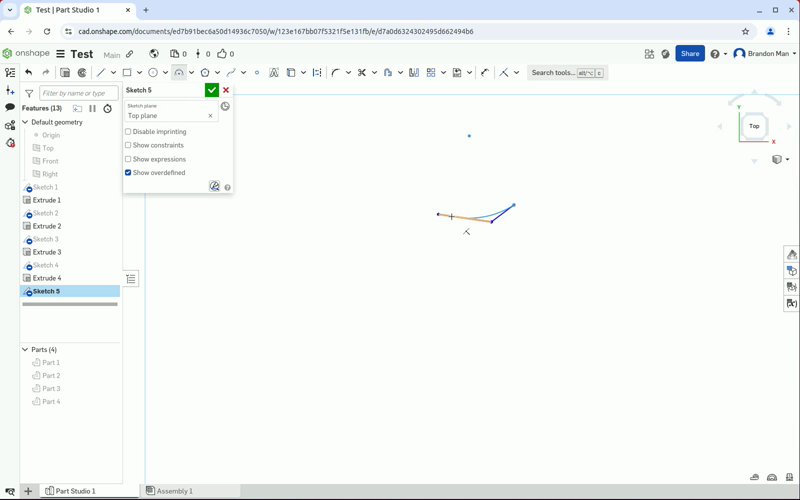
scroll(-6)
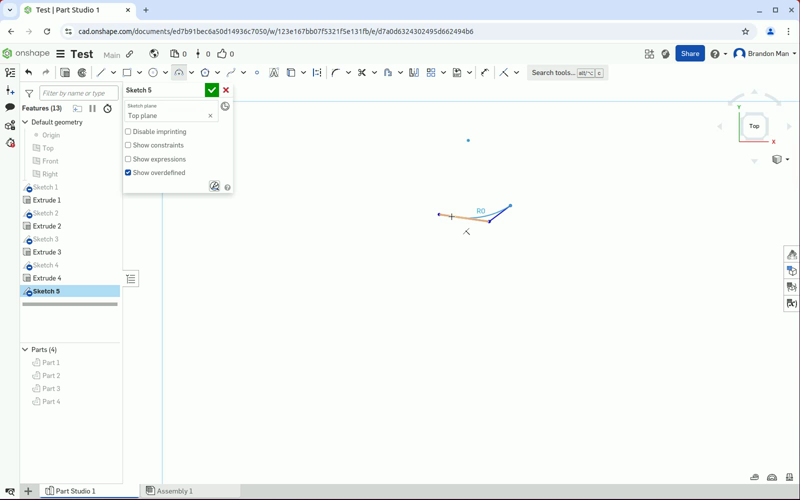
scroll(-6)
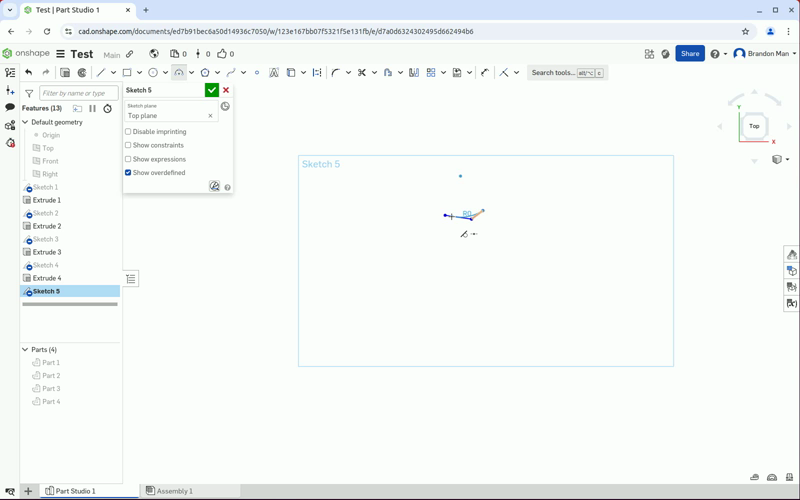
scroll(-6)
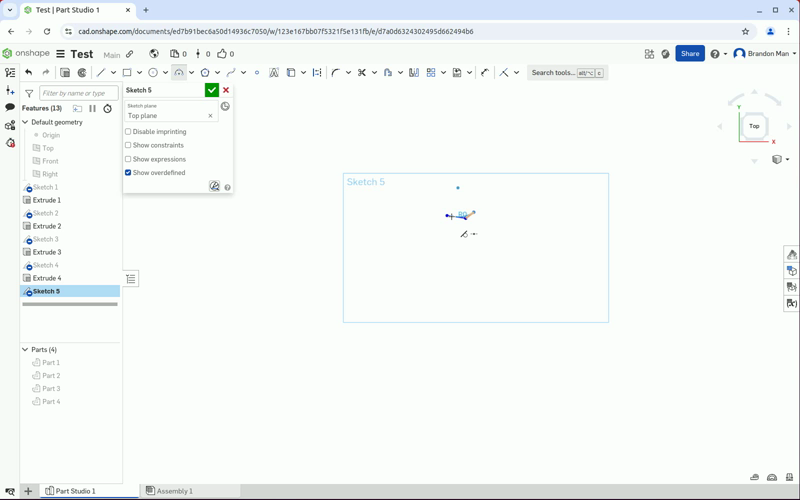
scroll(-6)
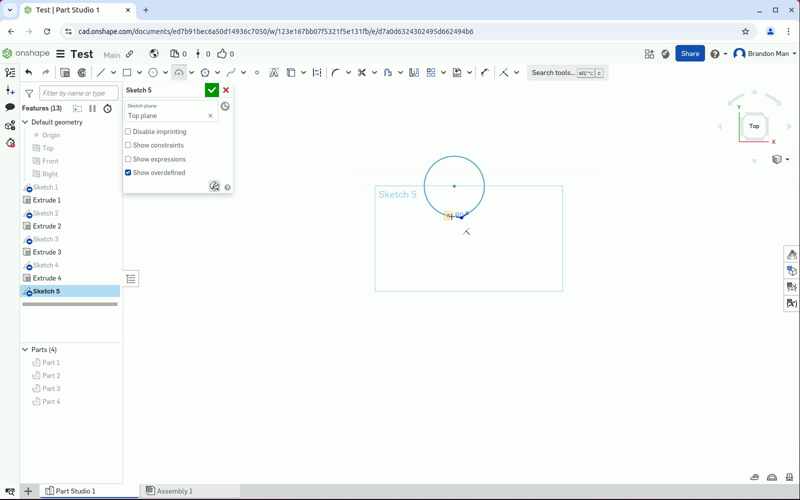
scroll(-6)
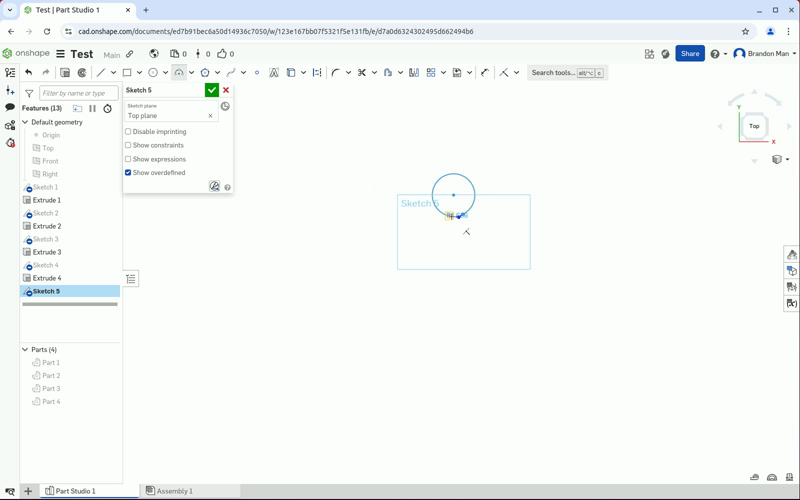
scroll(-6)
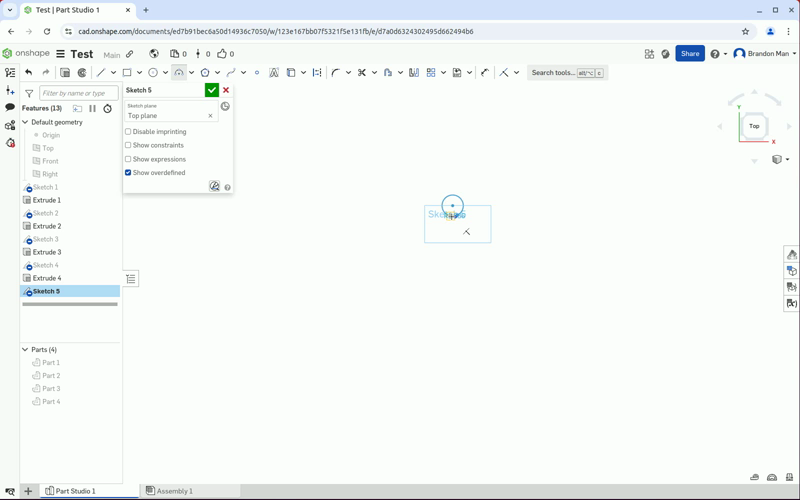
key_down(shift)
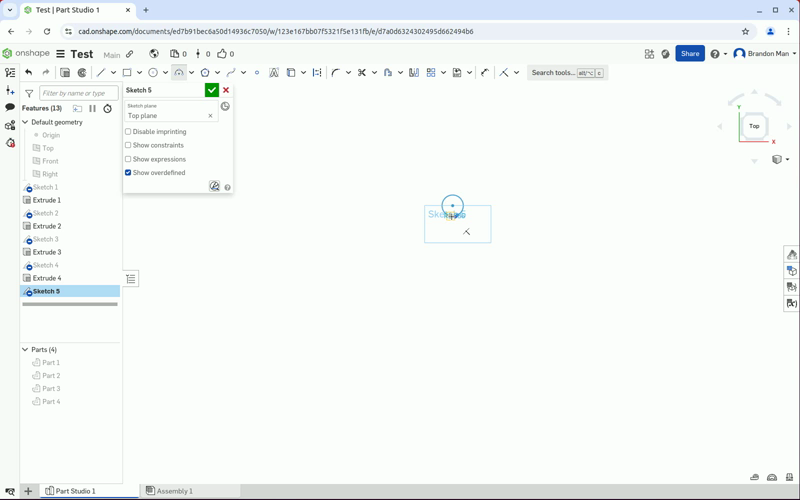
mouse_move(454, 215)
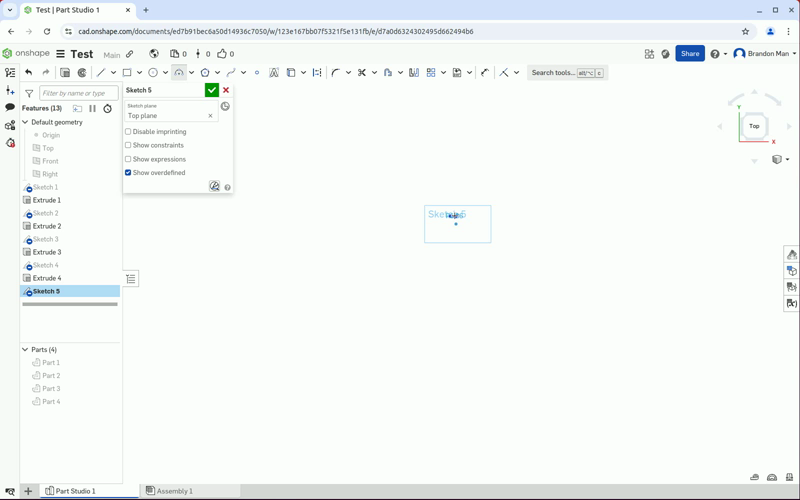
scroll(6)
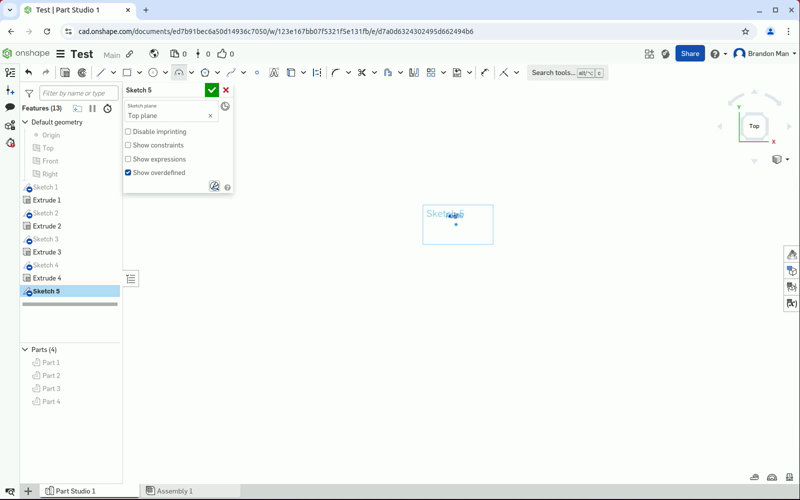
scroll(6)
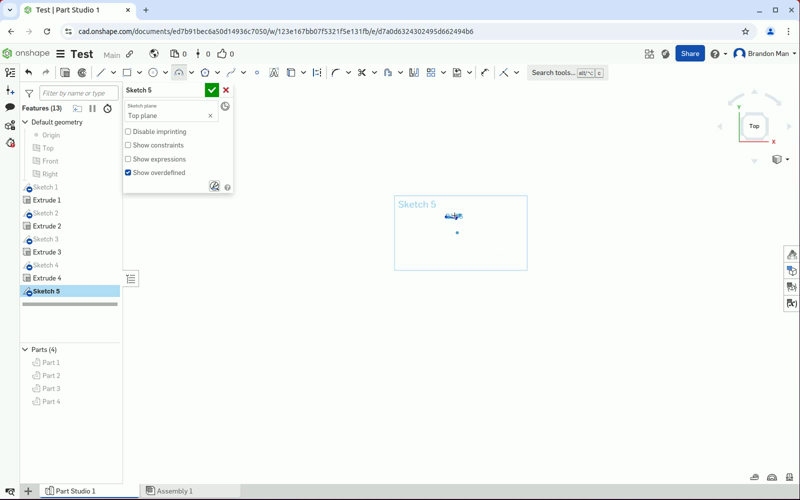
scroll(6)
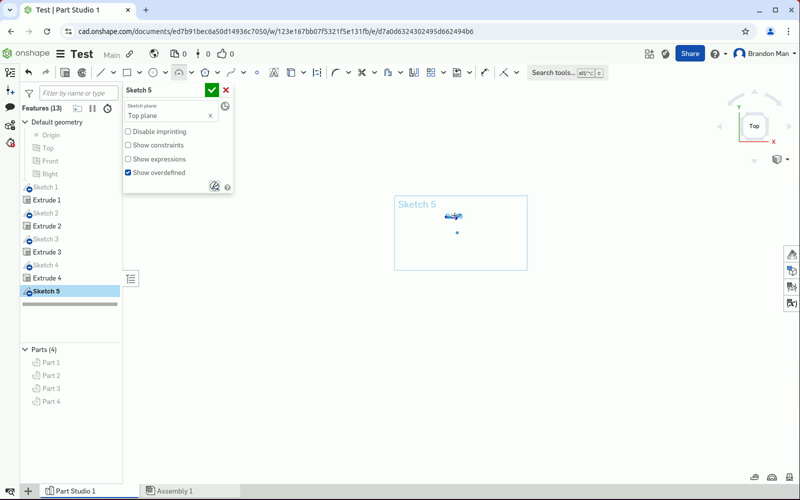
scroll(6)
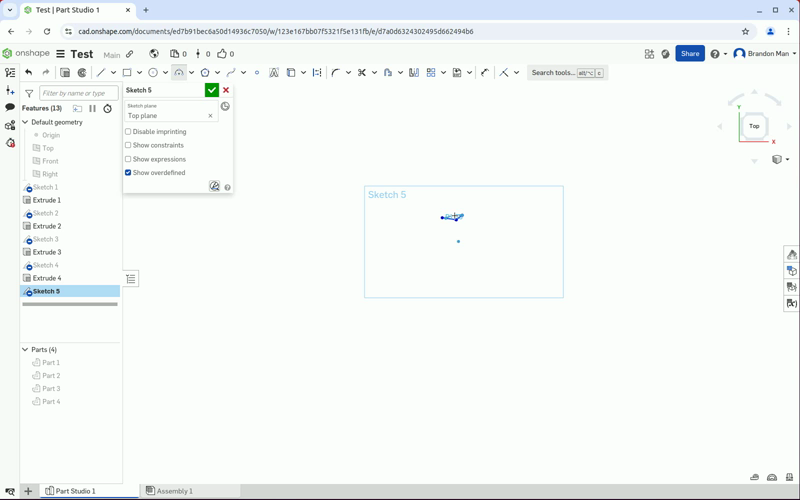
scroll(6)
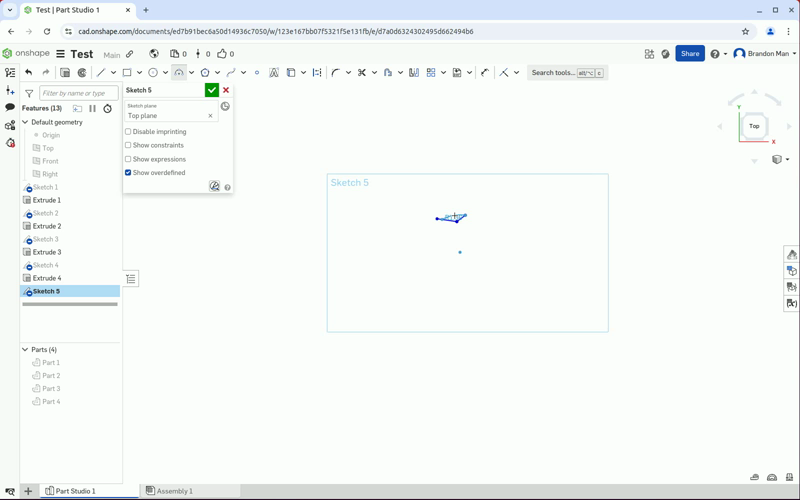
scroll(6)
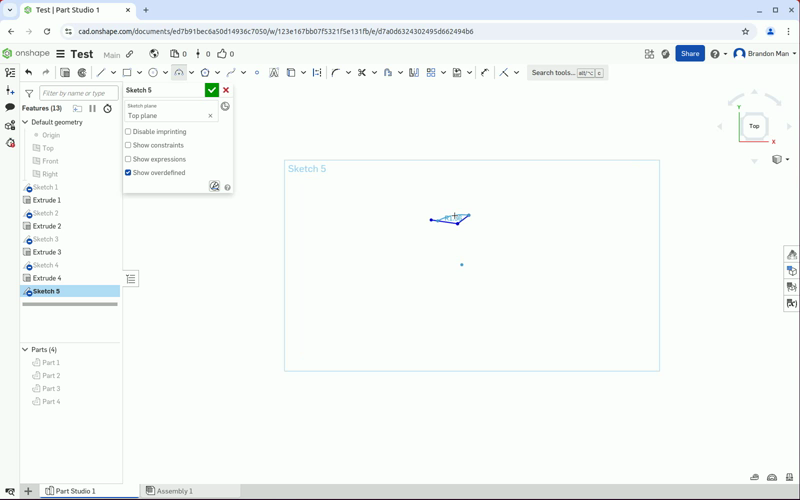
scroll(6)
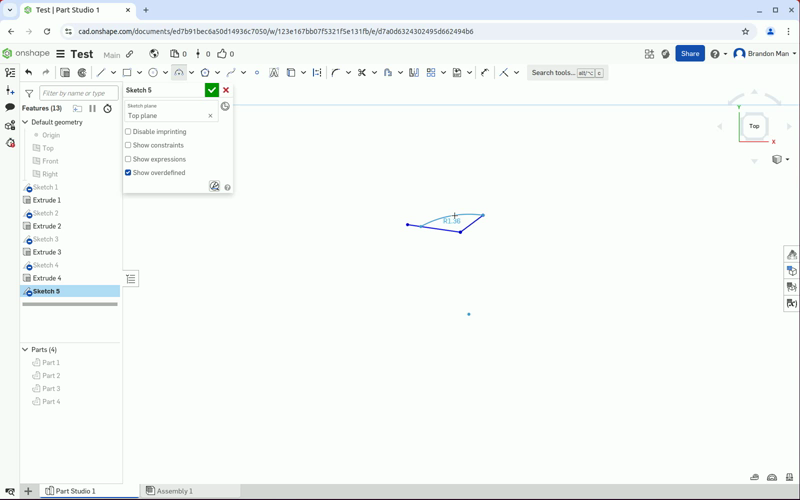
click(454, 215)
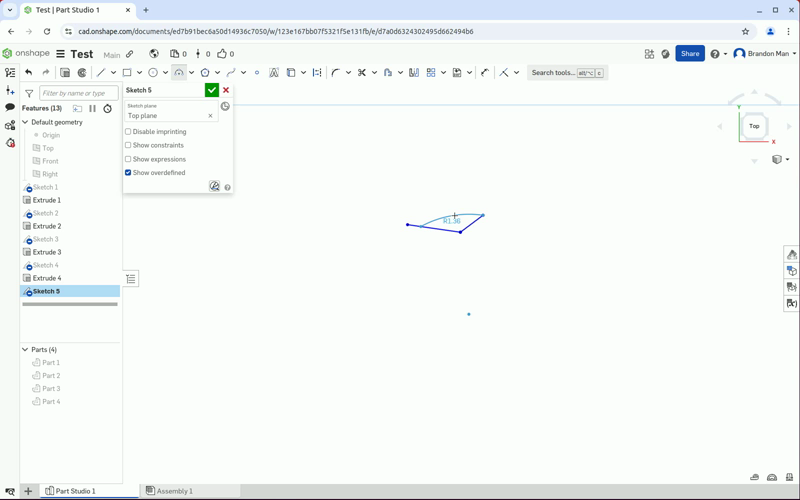
scroll(-6)
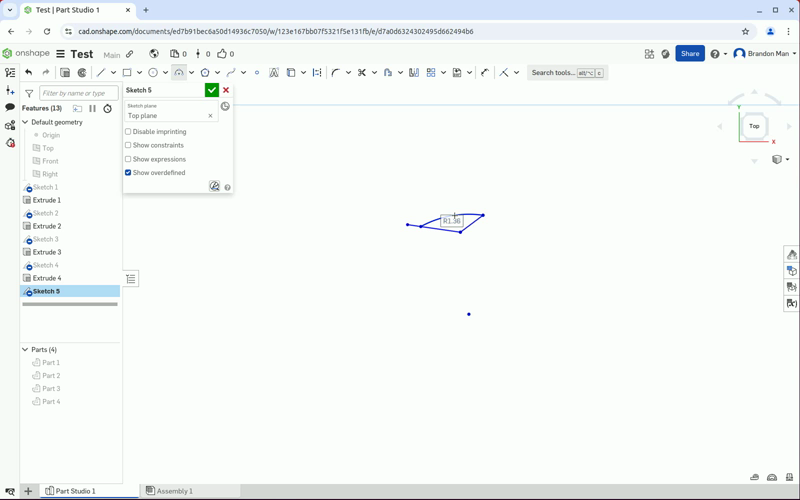
scroll(-6)
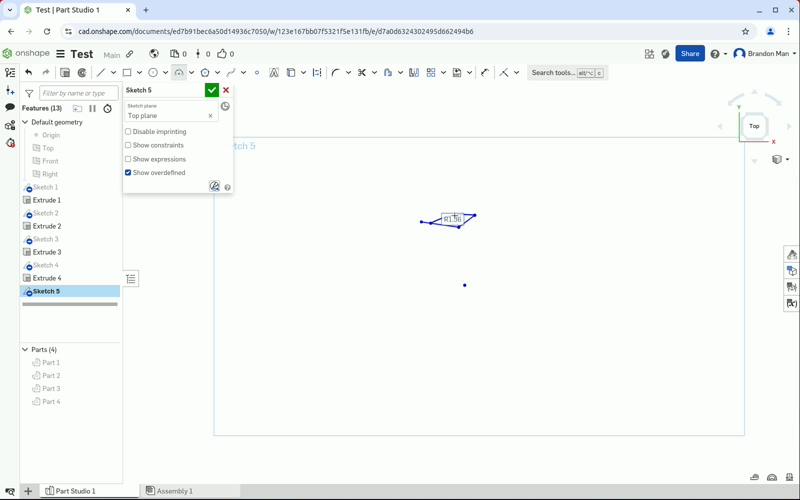
scroll(-6)
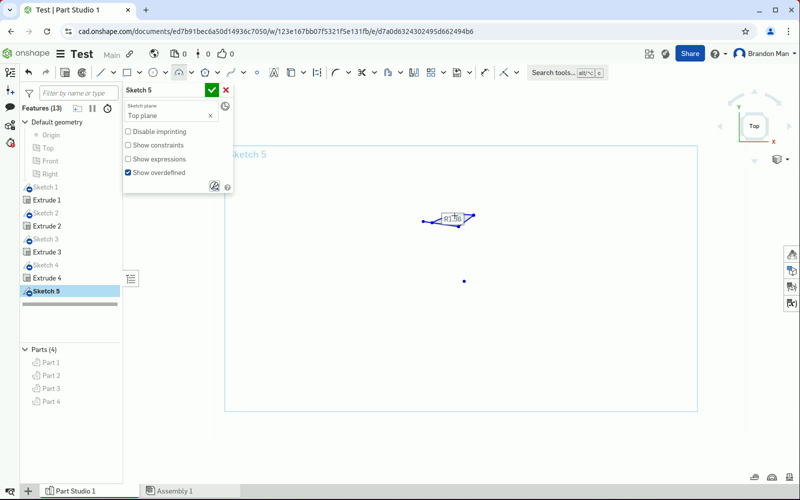
scroll(-6)
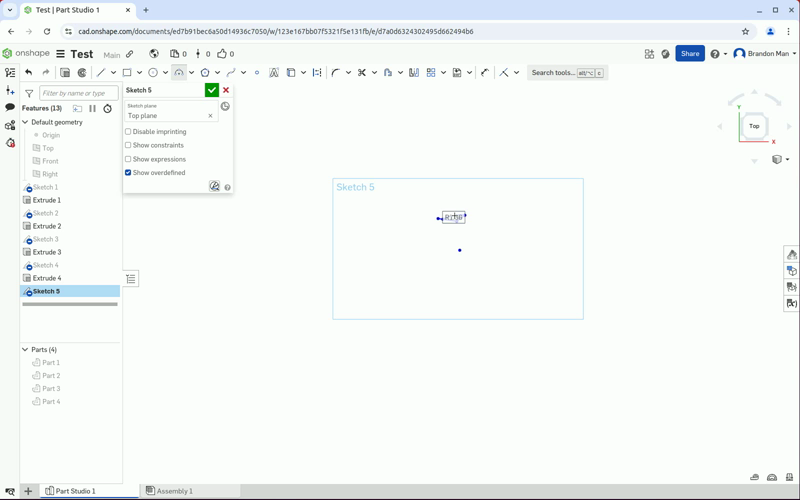
scroll(-6)
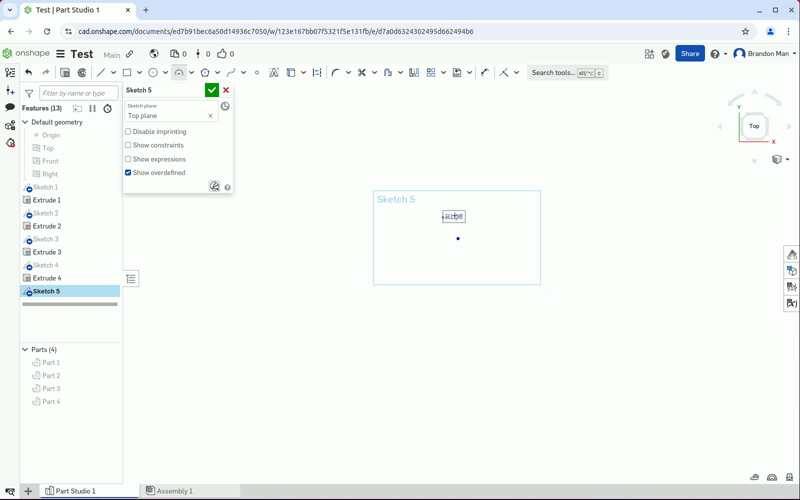
scroll(-6)
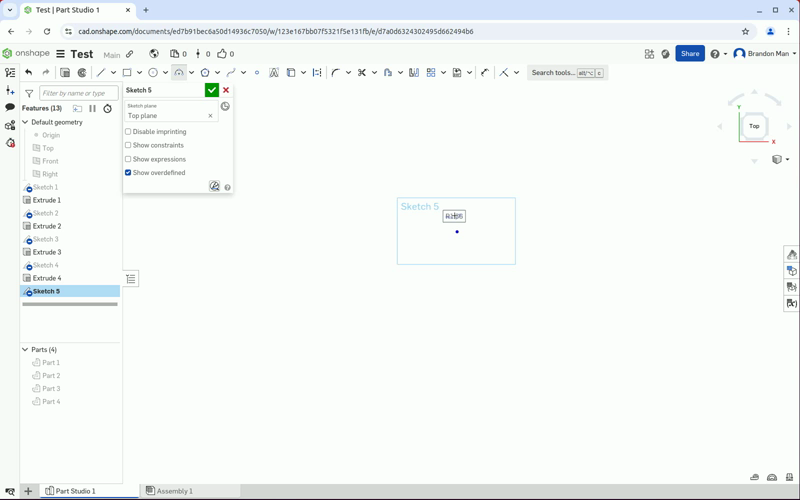
scroll(-6)
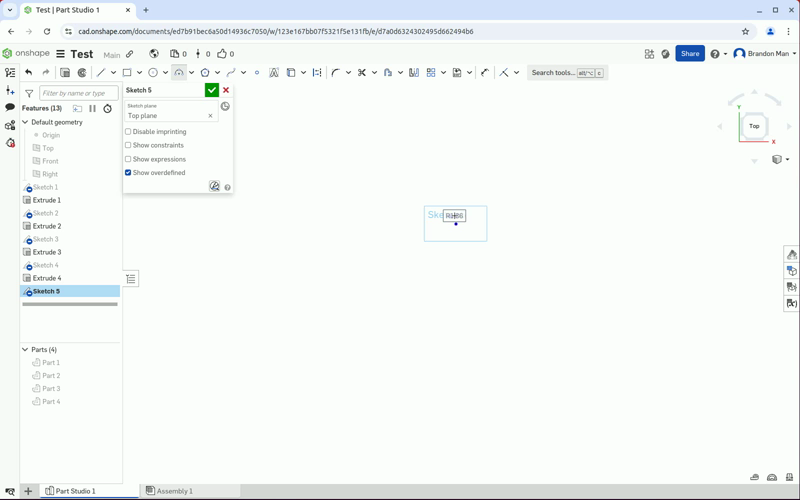
key_up(shift)
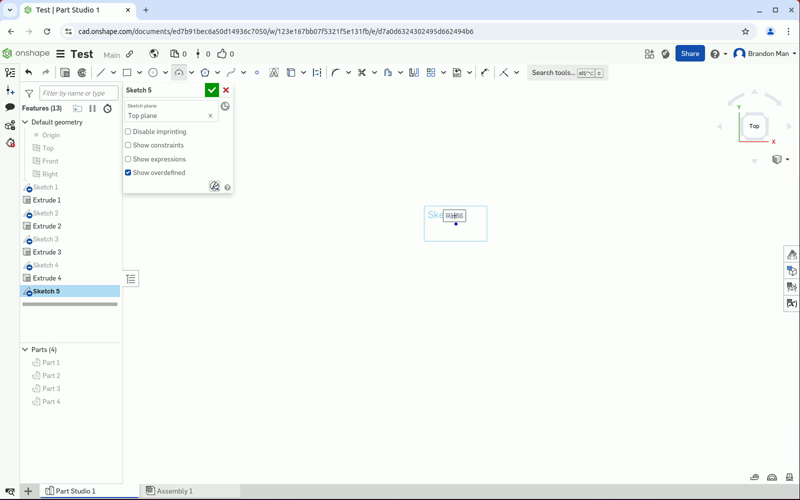
key(esc)
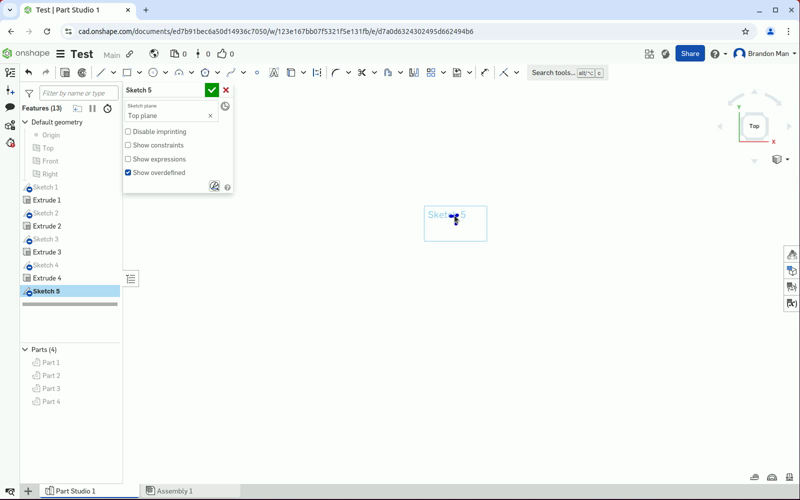
mouse_move(453, 216)
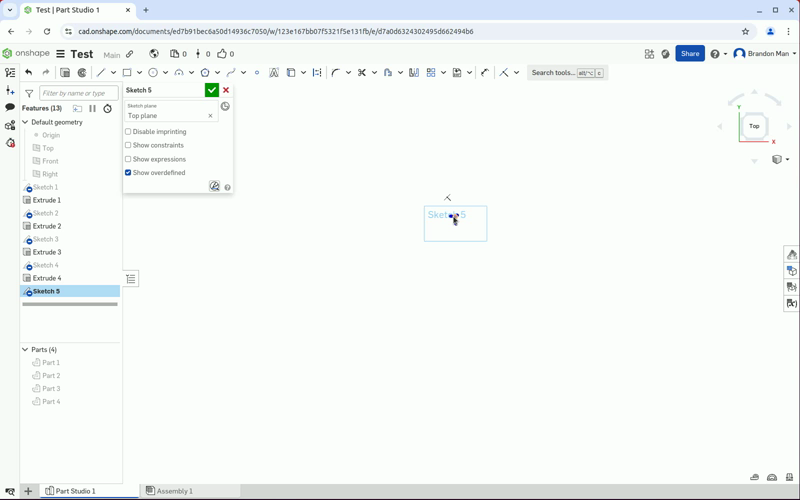
scroll(6)
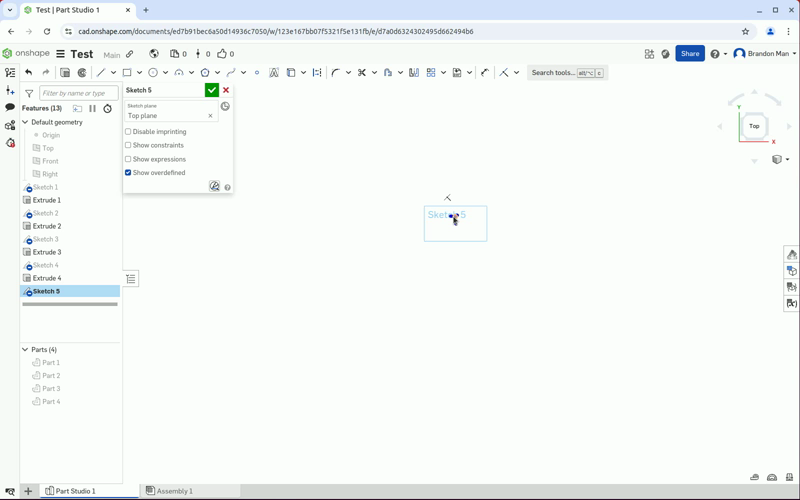
scroll(6)
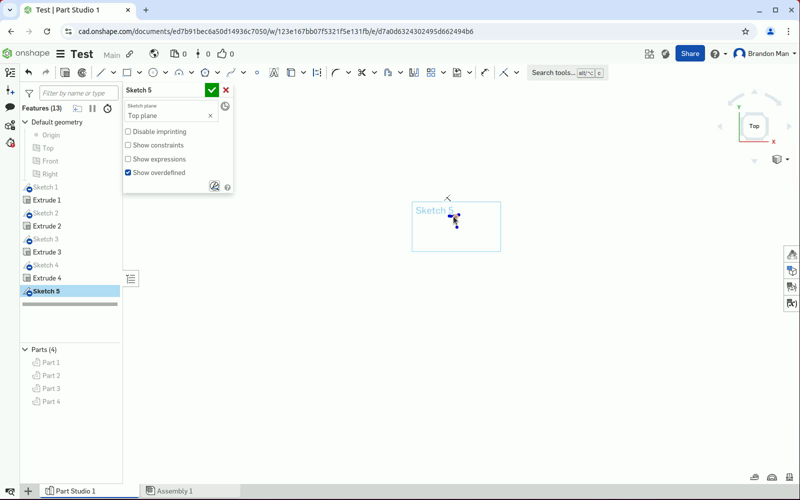
scroll(6)
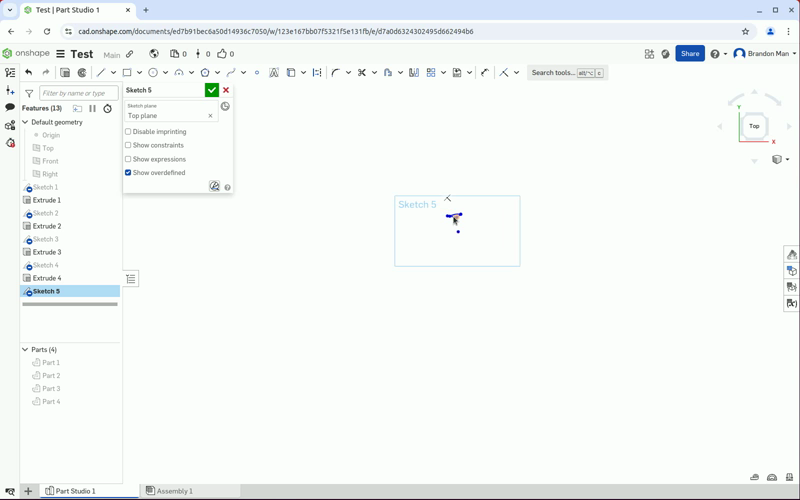
scroll(6)
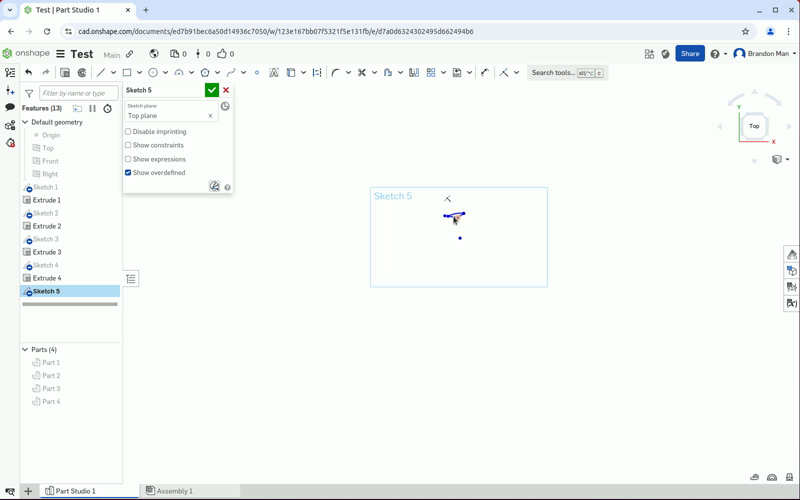
scroll(6)
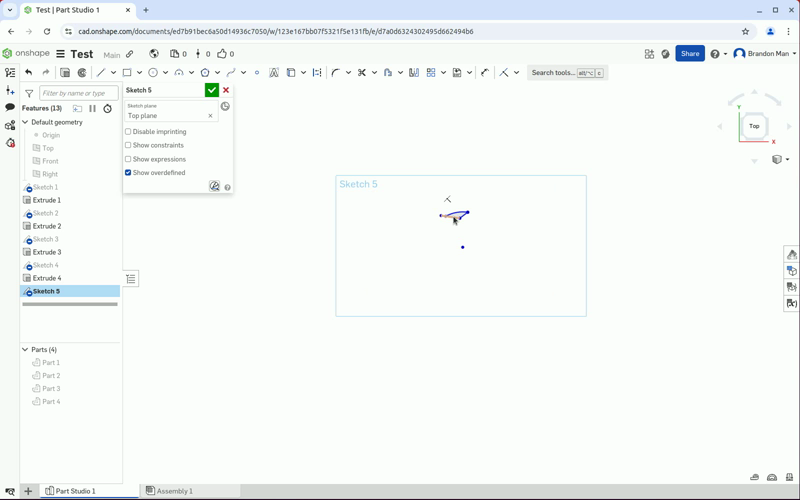
scroll(6)
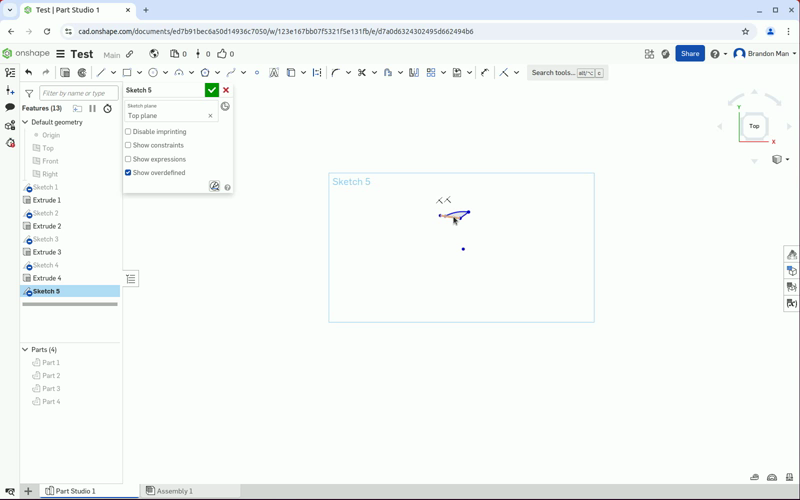
scroll(6)
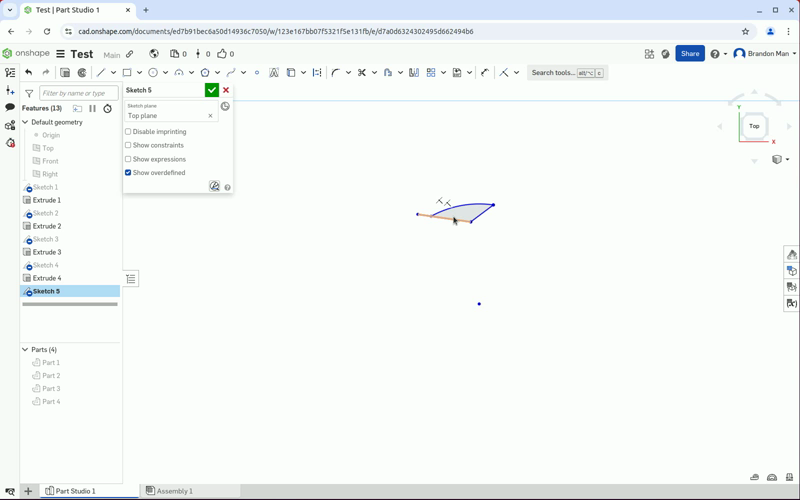
click(453, 216)
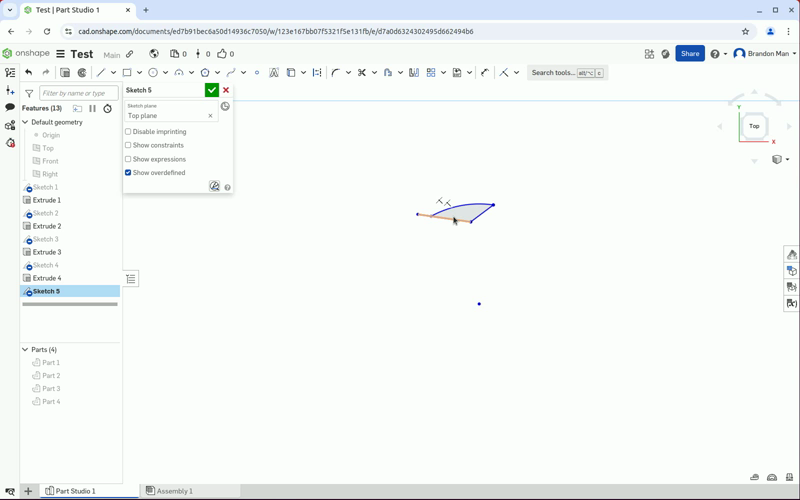
scroll(-6)
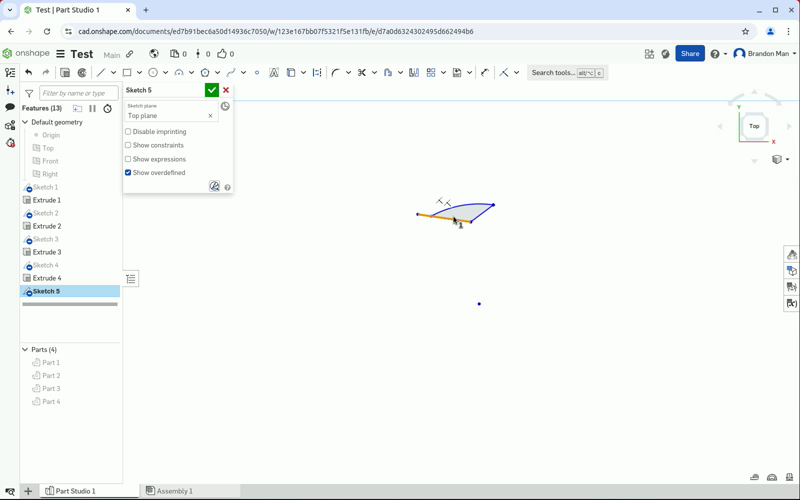
scroll(-6)
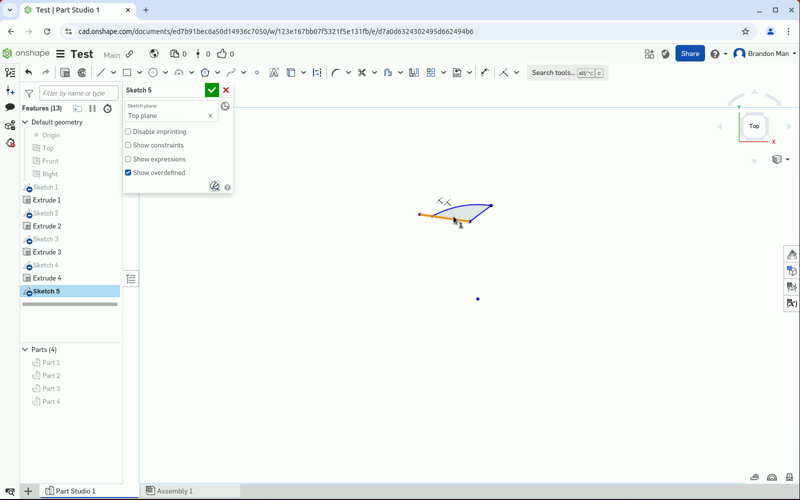
scroll(-6)
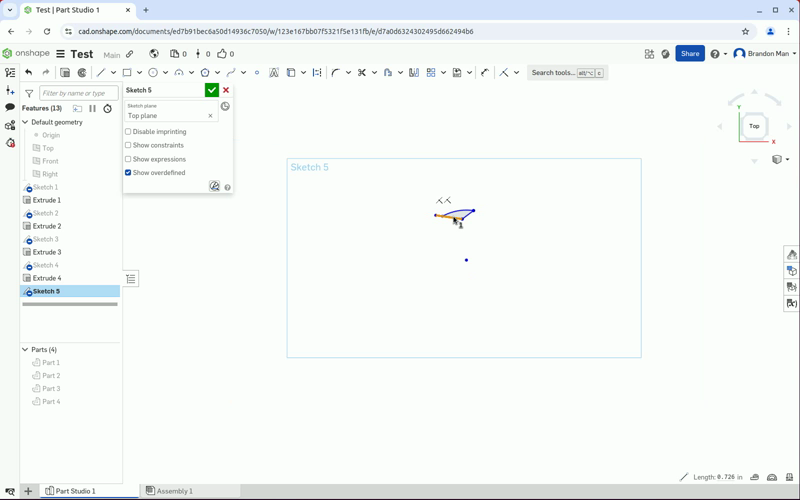
scroll(-6)
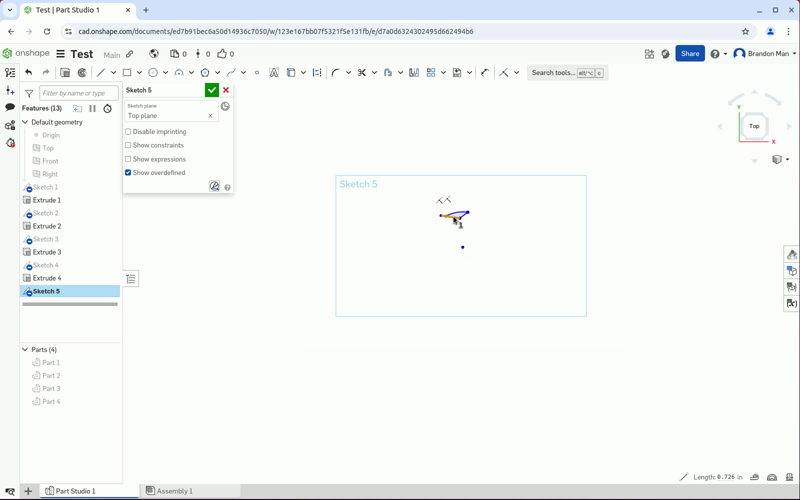
scroll(-6)
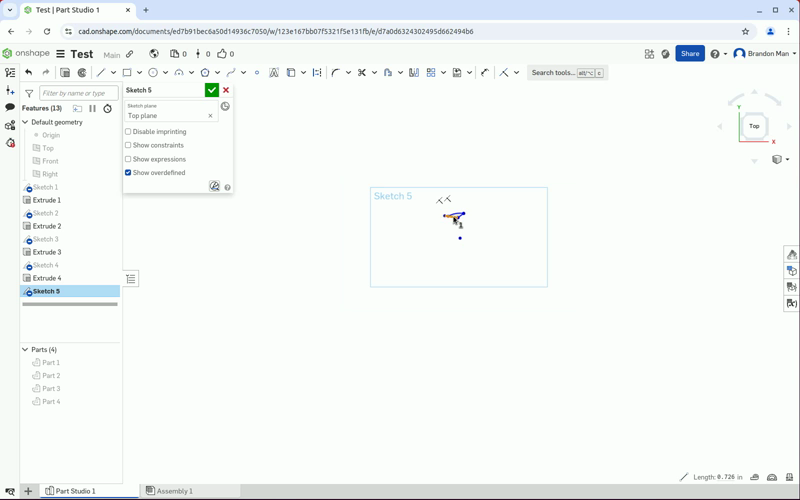
scroll(-6)
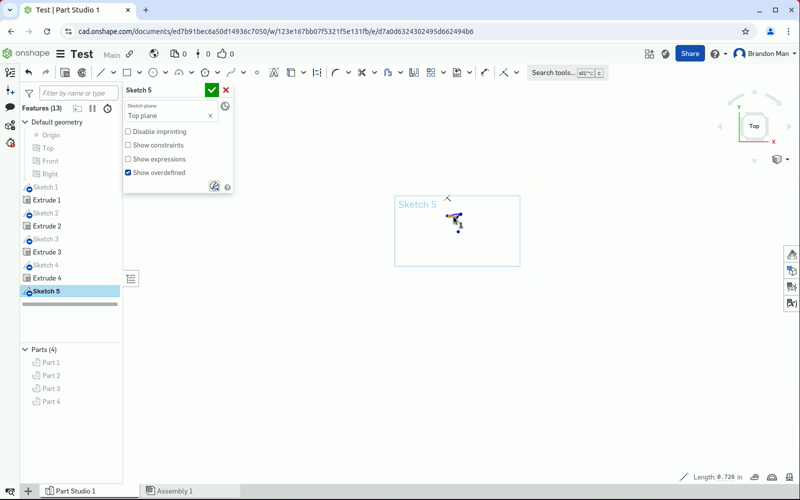
scroll(-6)
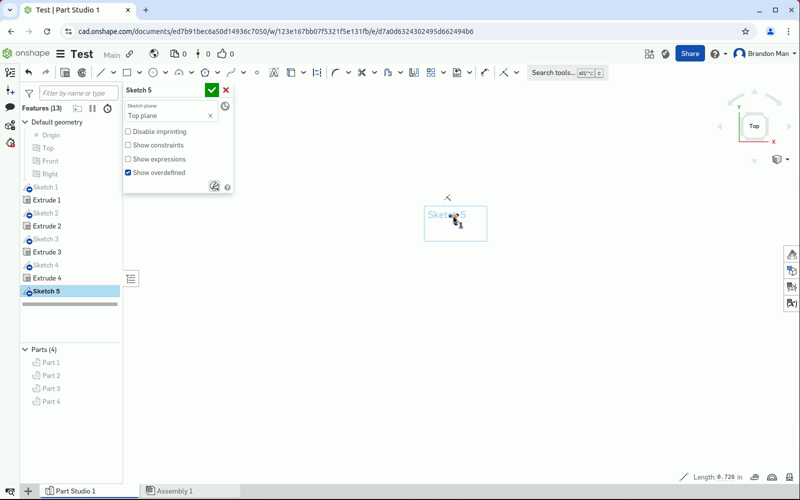
mouse_move(73, 352)
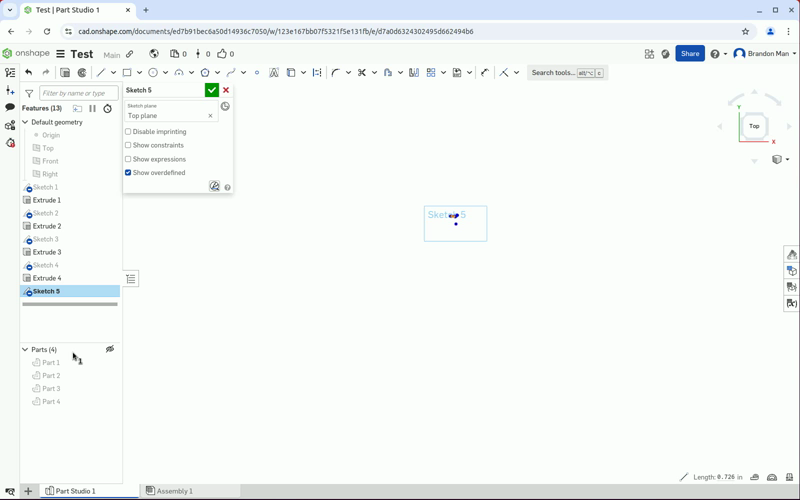
key(shift+y)
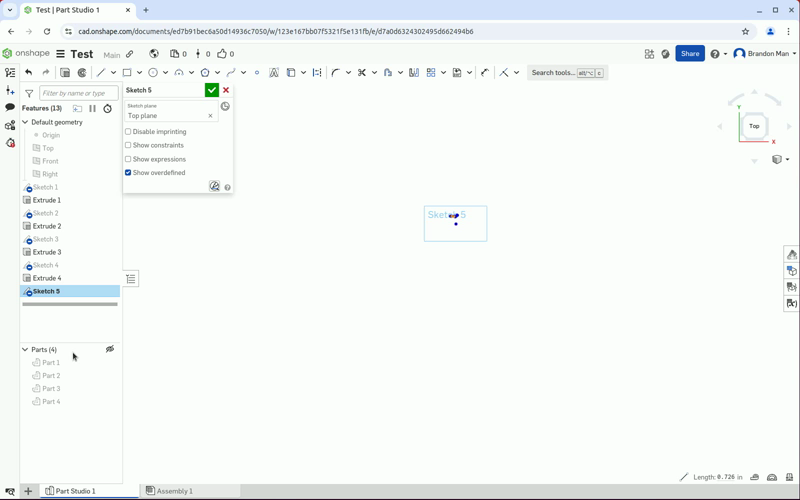
key(shift+e)
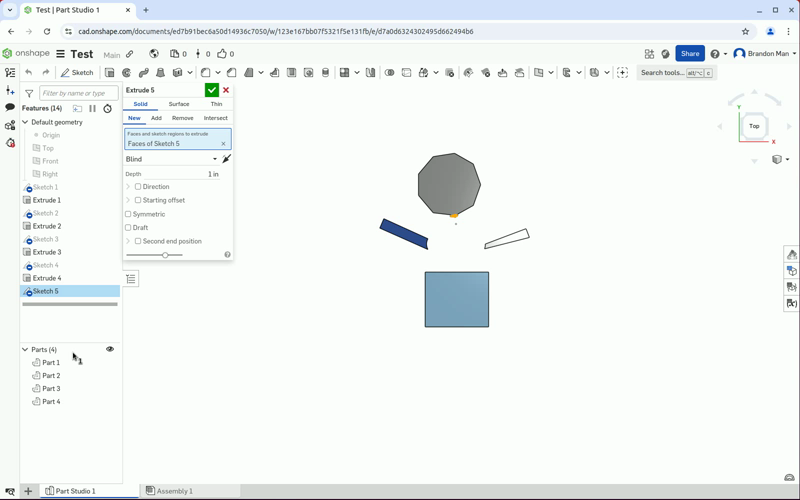
mouse_move(143, 106)
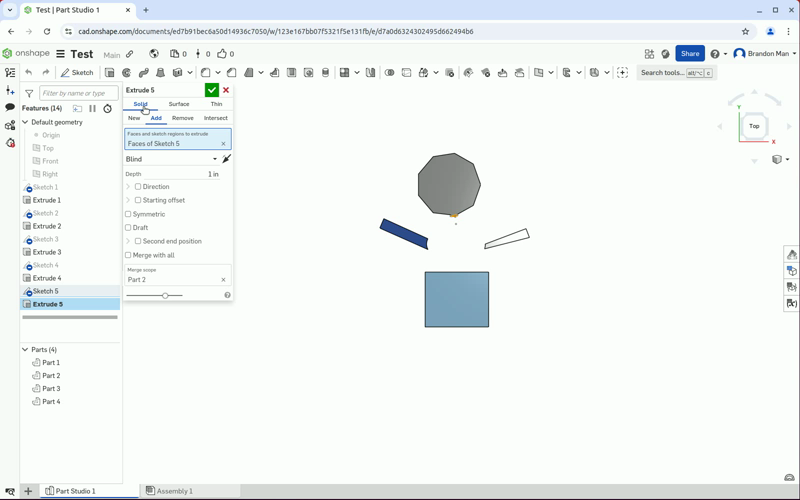
click(143, 106)
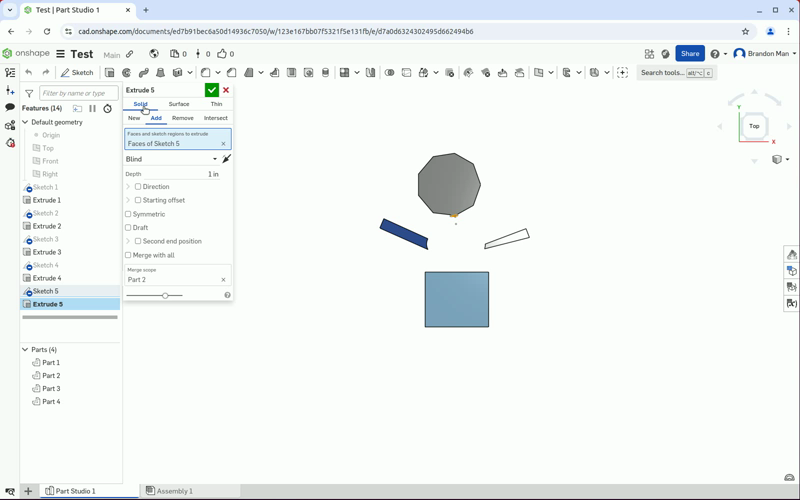
mouse_move(137, 120)
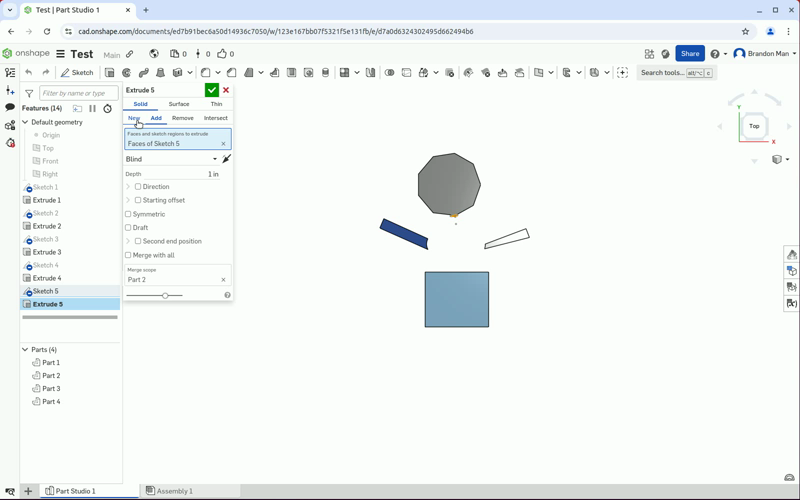
click(137, 120)
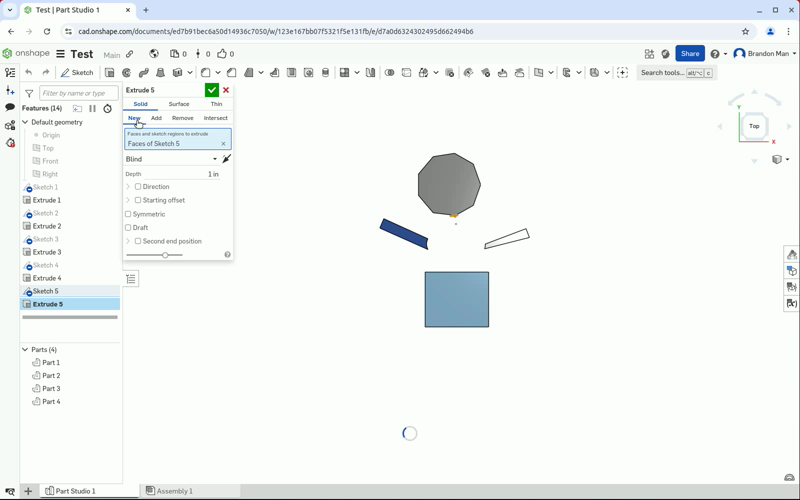
key(tab, 4)
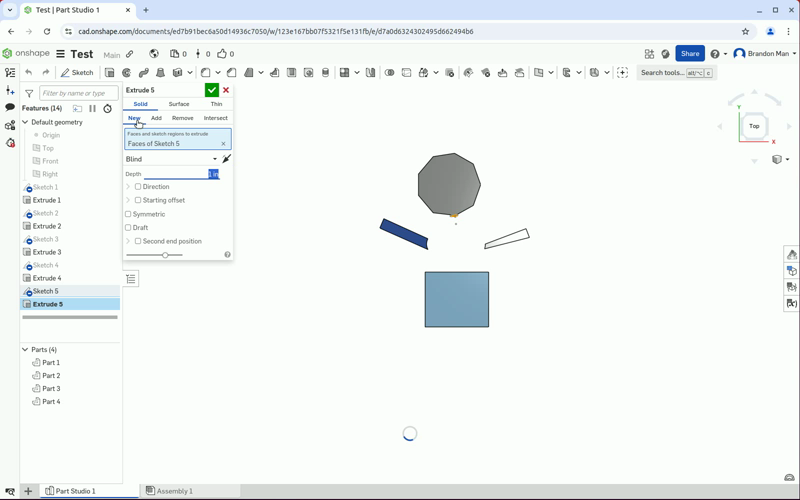
text(10.591)
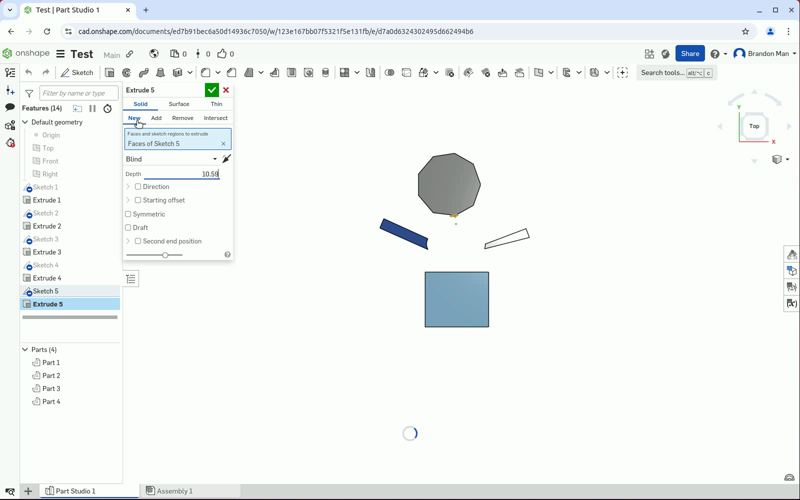
key(enter)
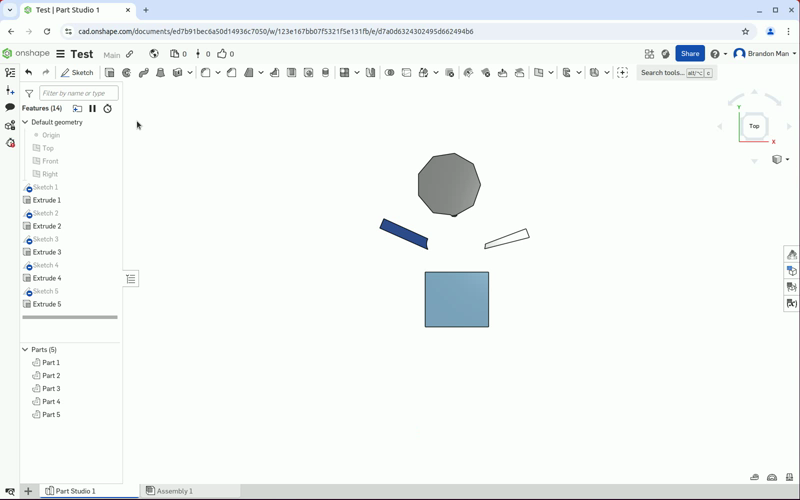
key(shift+h)
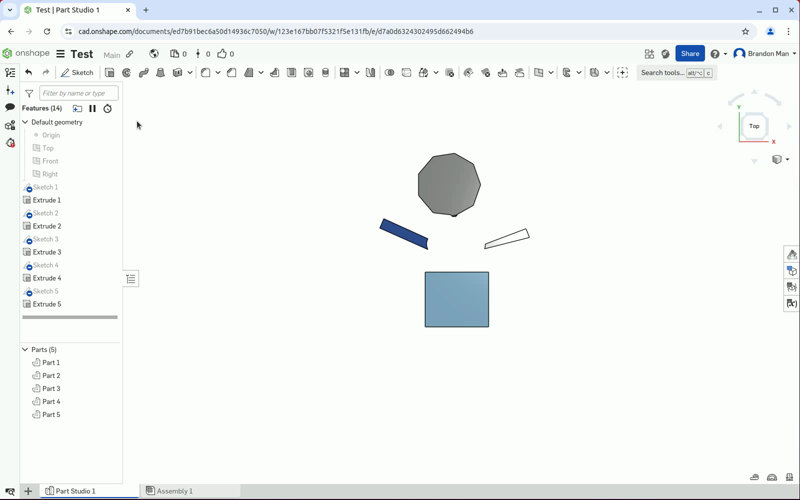
key(shift+h)
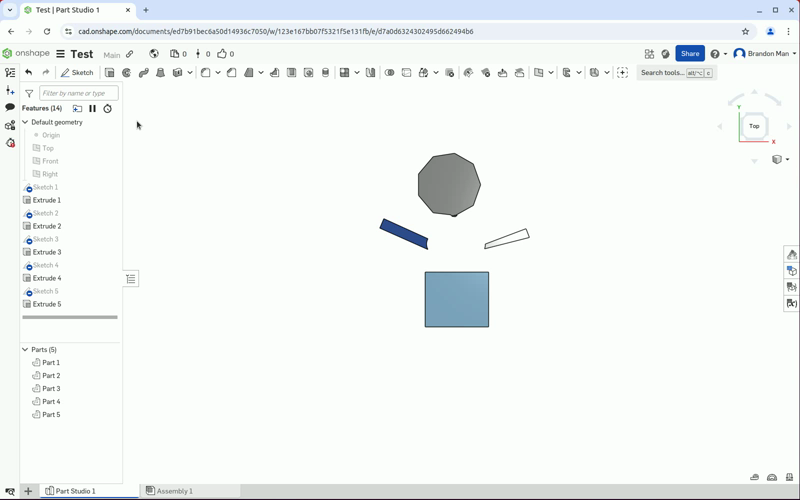
mouse_move(73, 189)
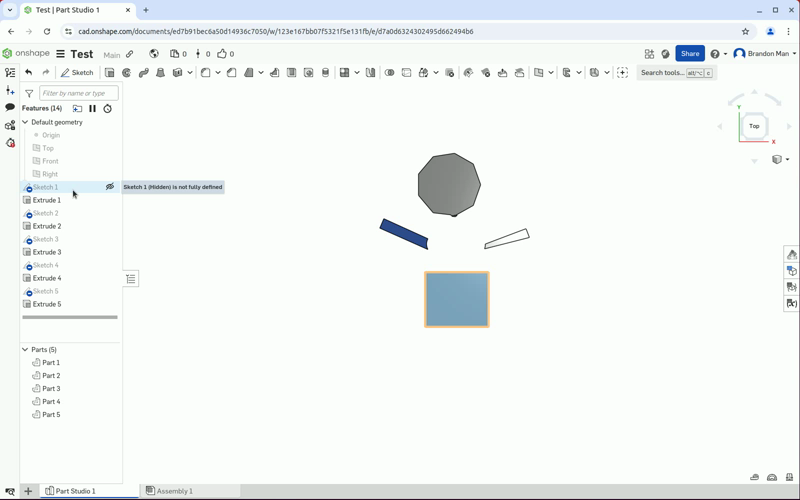
click(73, 189)
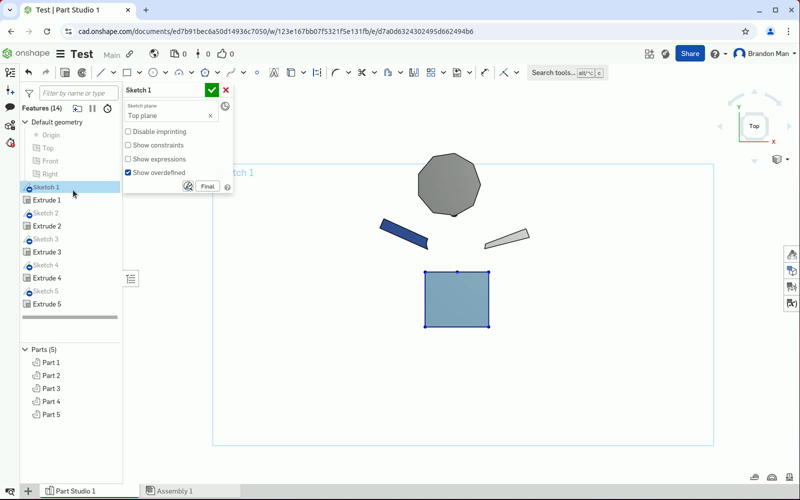
mouse_move(229, 92)
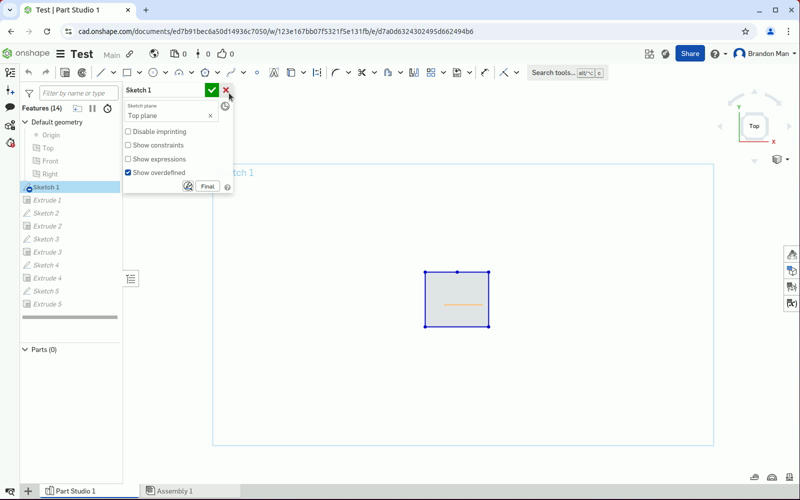
click(229, 92)
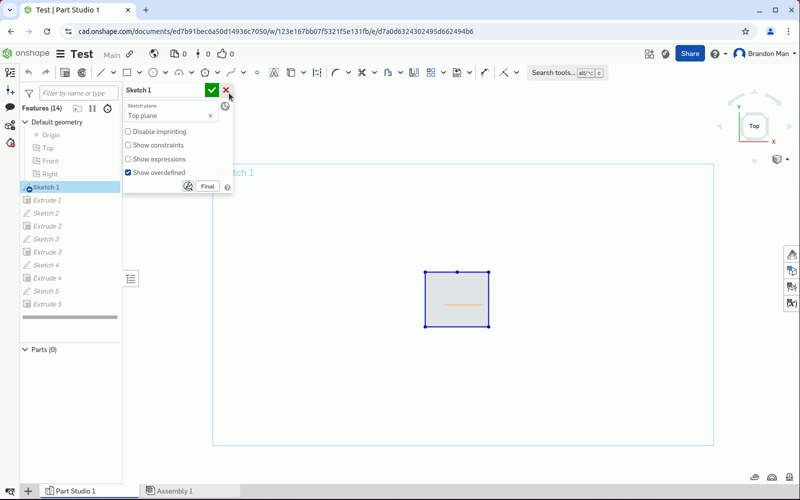
key(shift+s)
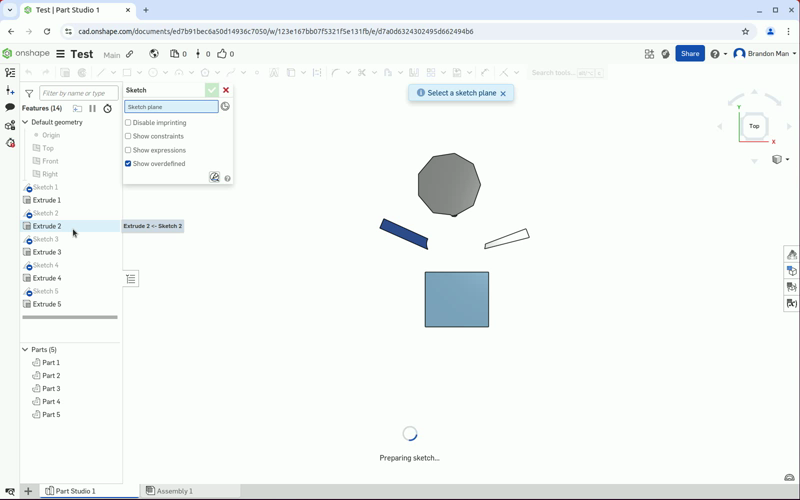
scroll(3)
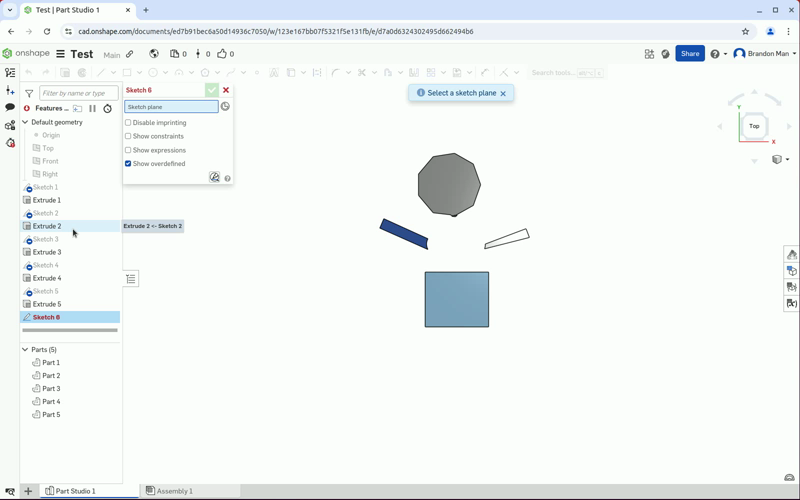
mouse_move(73, 150)
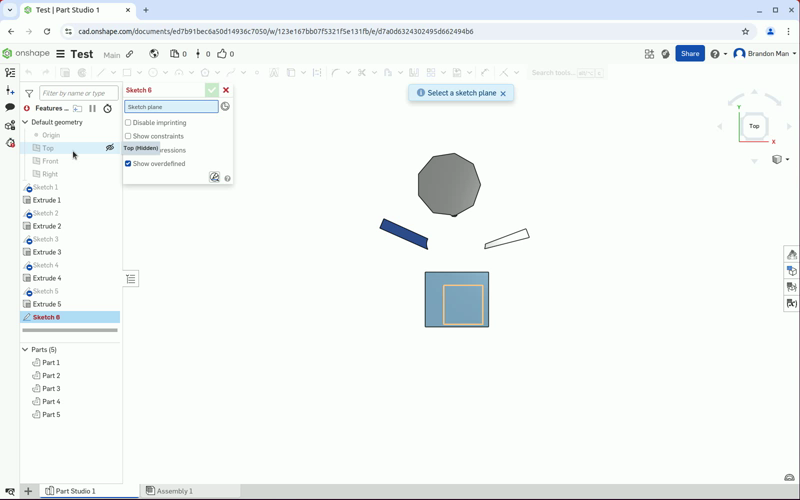
click(73, 150)
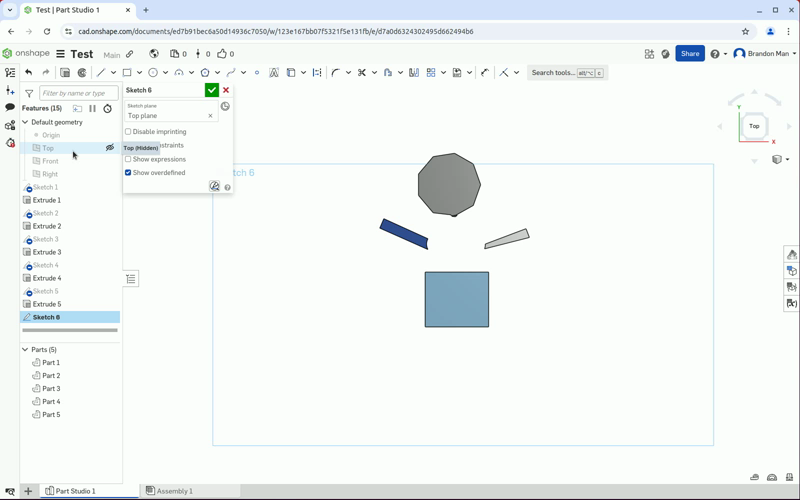
mouse_move(73, 352)
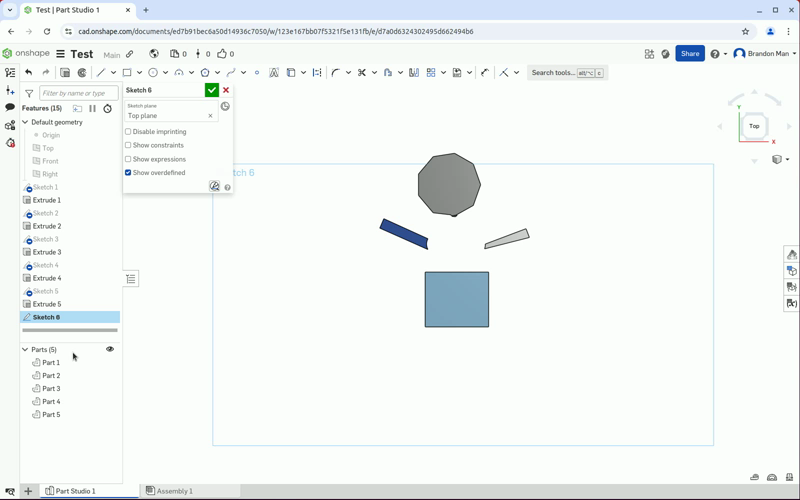
key(y)
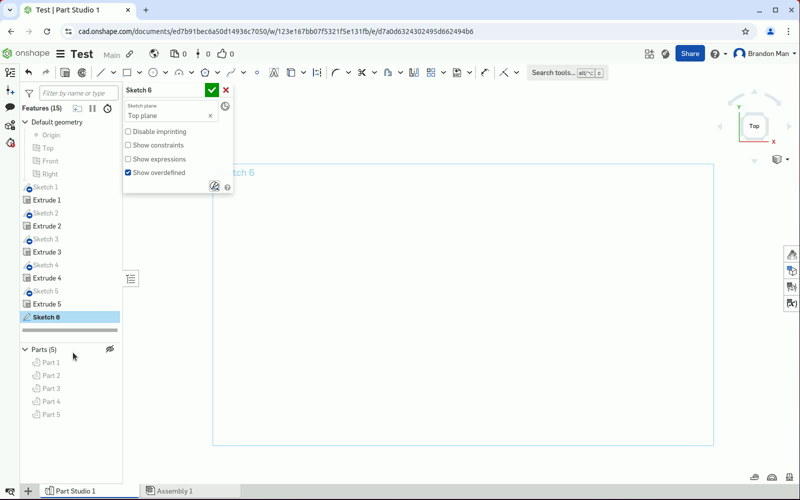
key(a)
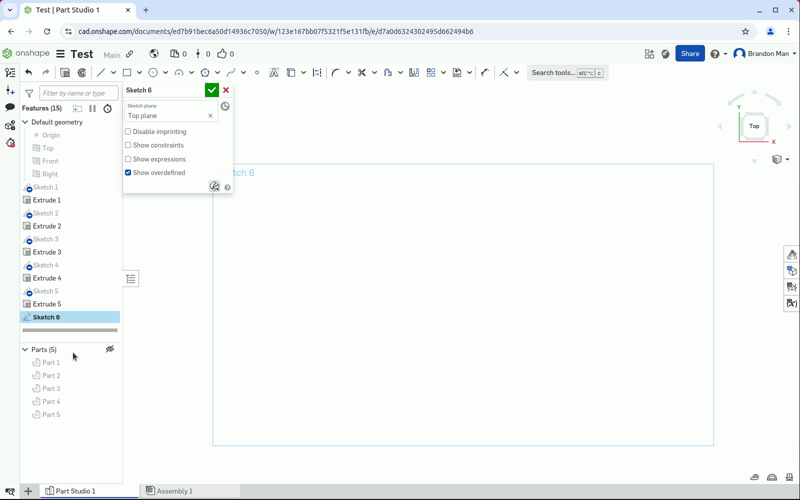
key_down(shift)
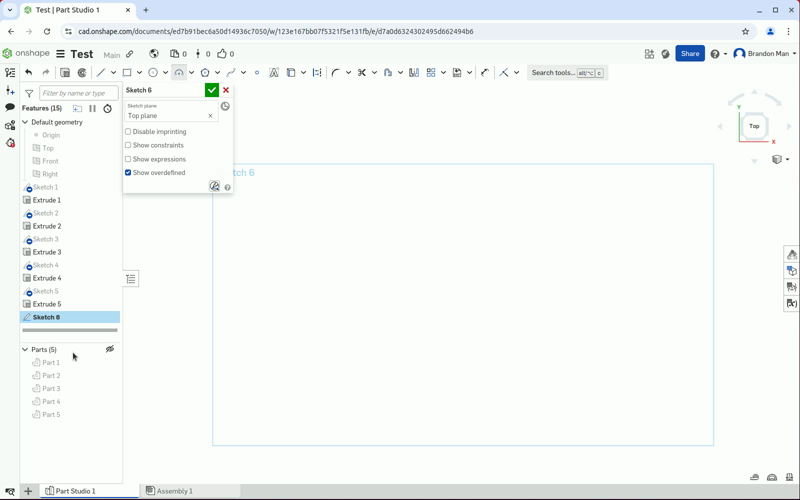
mouse_move(451, 216)
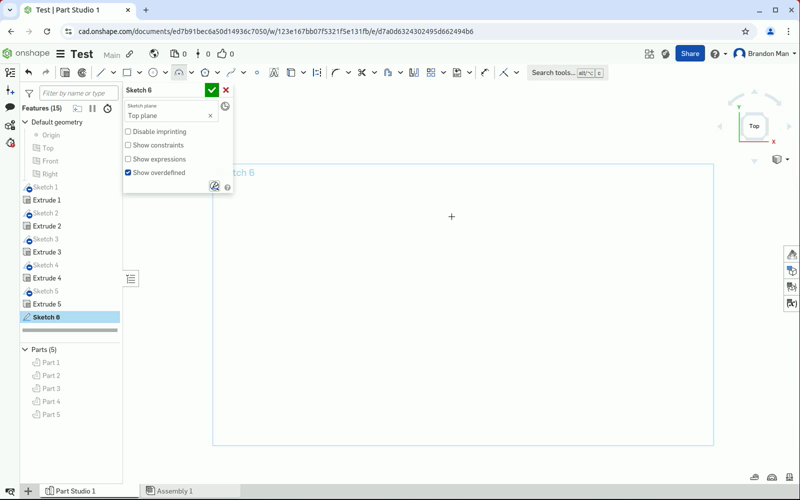
click(451, 216)
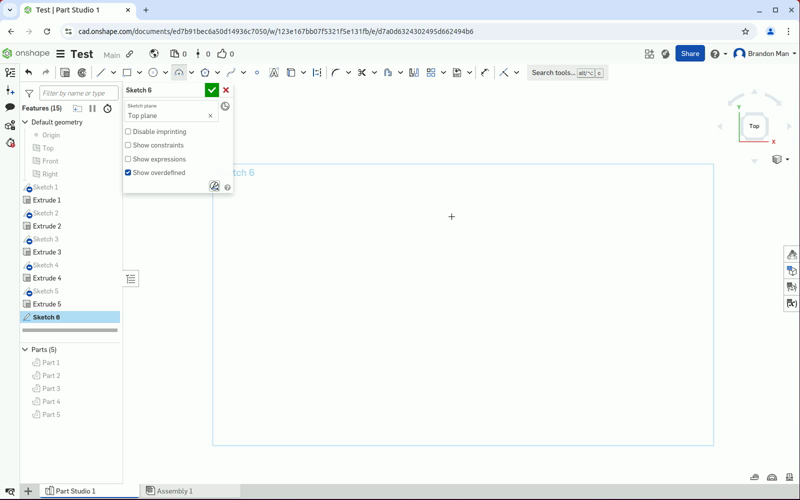
key_up(shift)
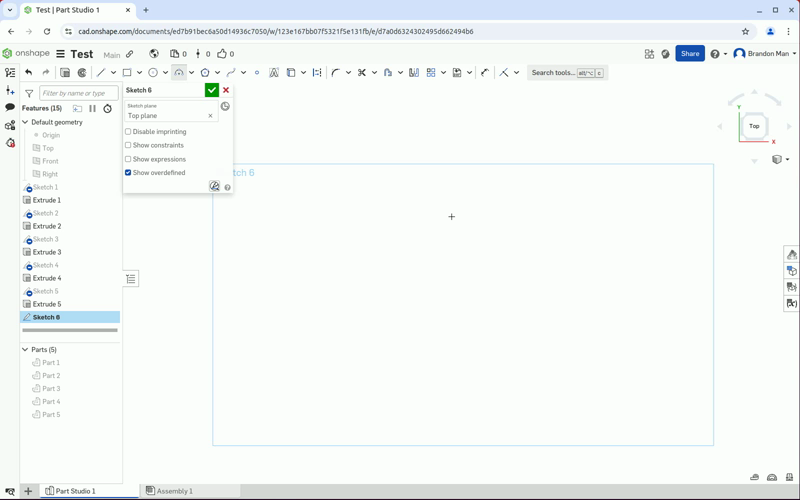
key_down(shift)
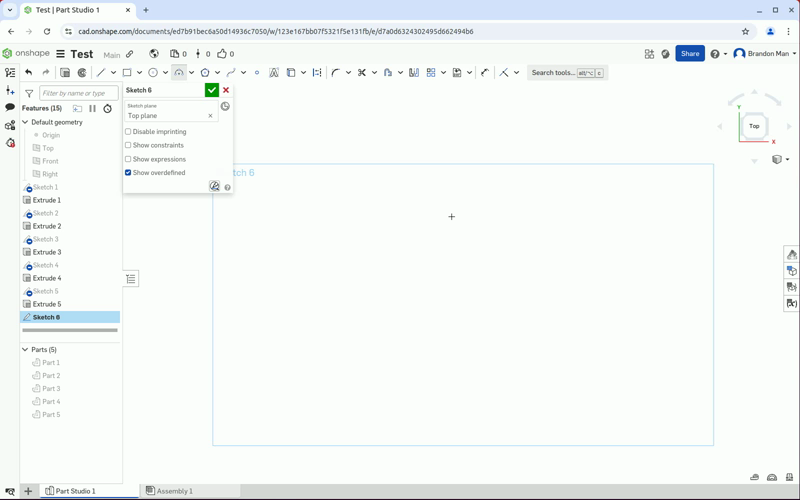
mouse_move(456, 215)
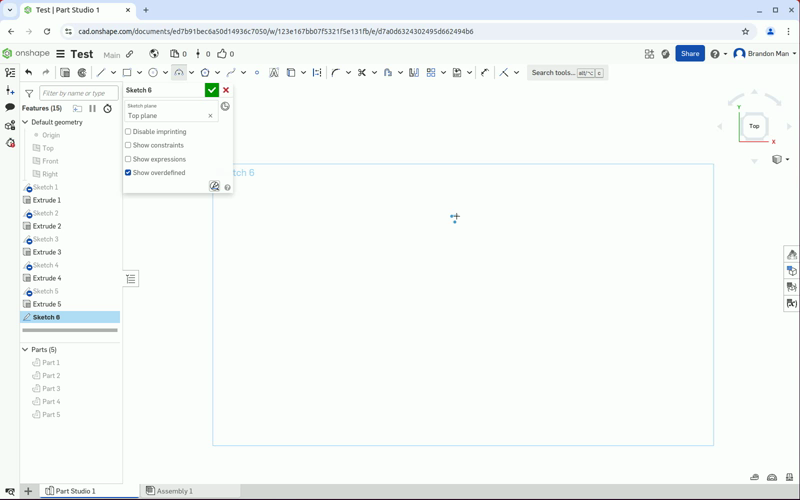
scroll(6)
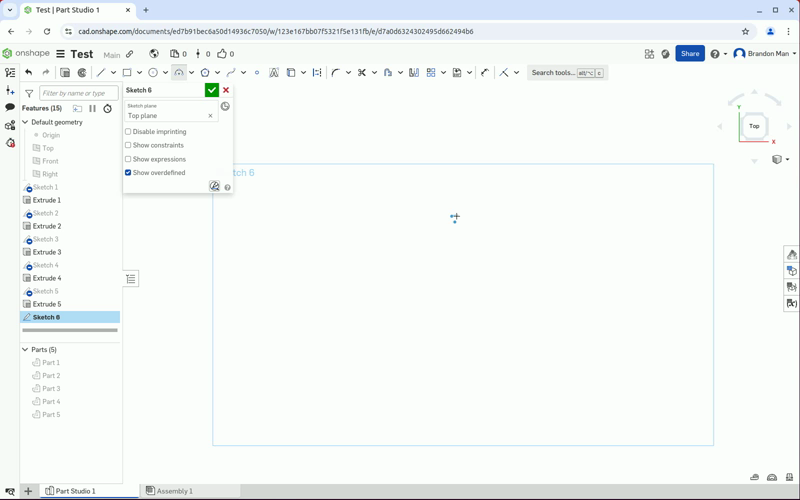
scroll(6)
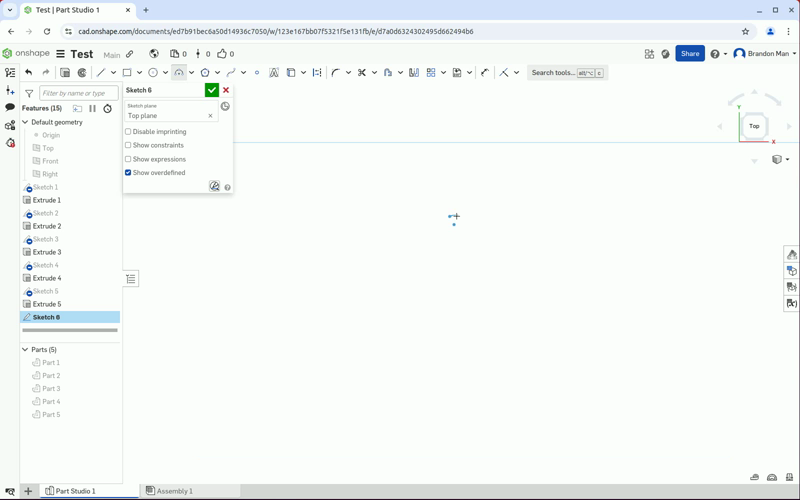
scroll(6)
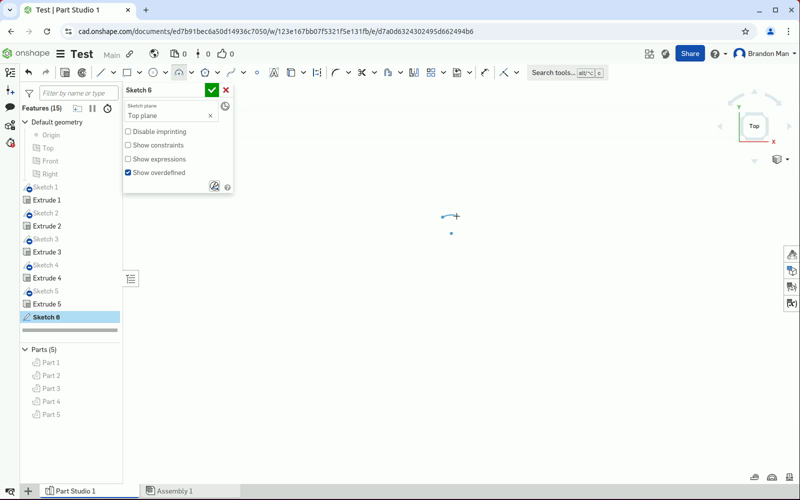
scroll(6)
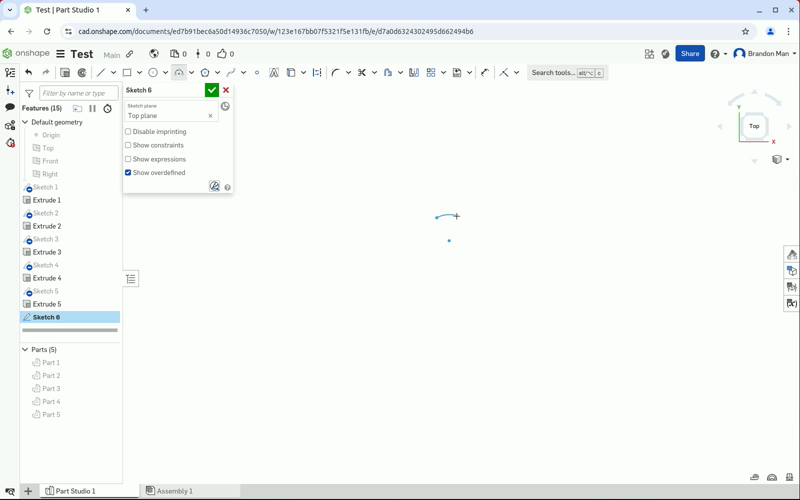
scroll(6)
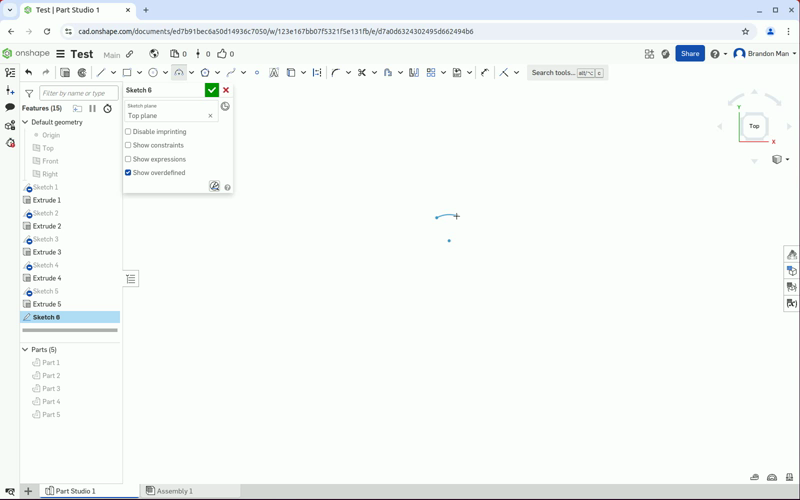
scroll(6)
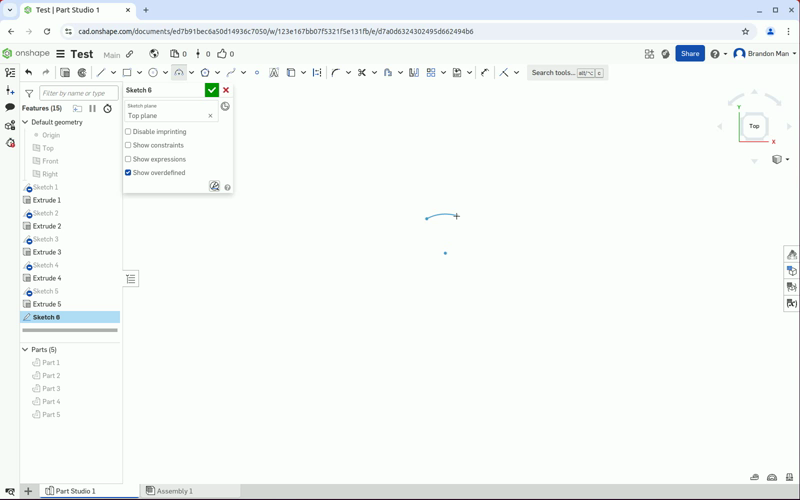
scroll(6)
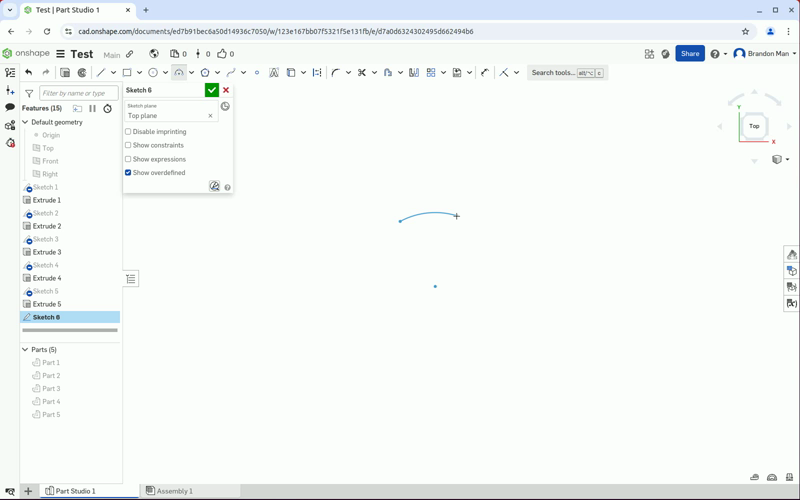
click(456, 215)
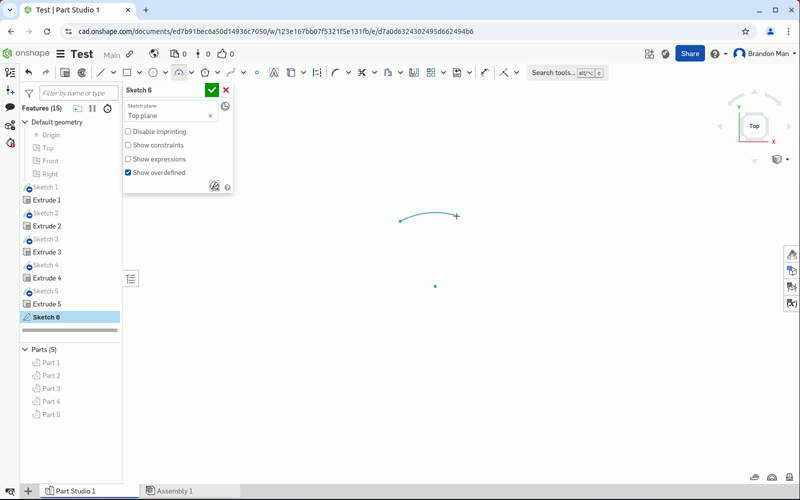
scroll(-6)
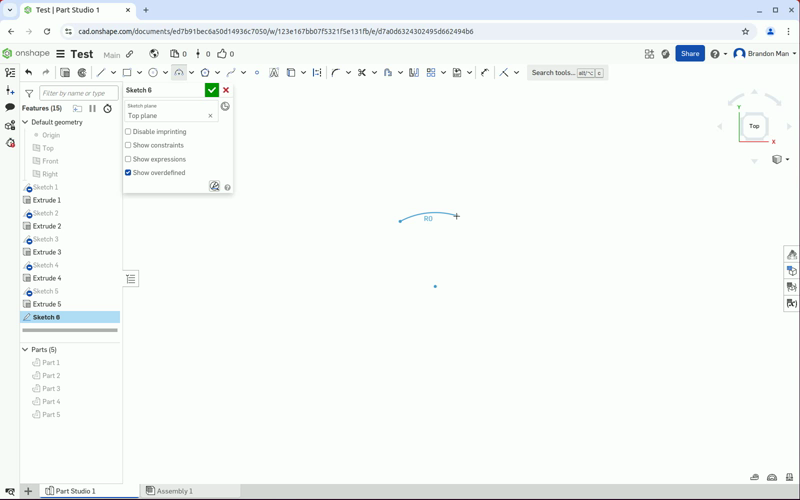
scroll(-6)
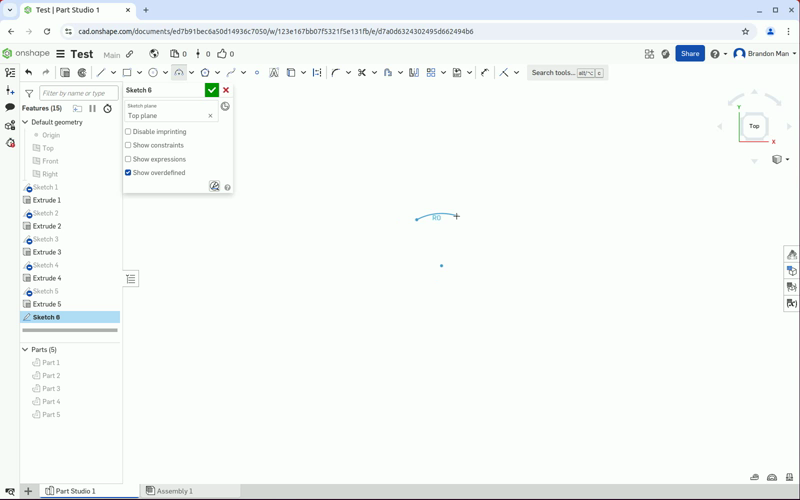
scroll(-6)
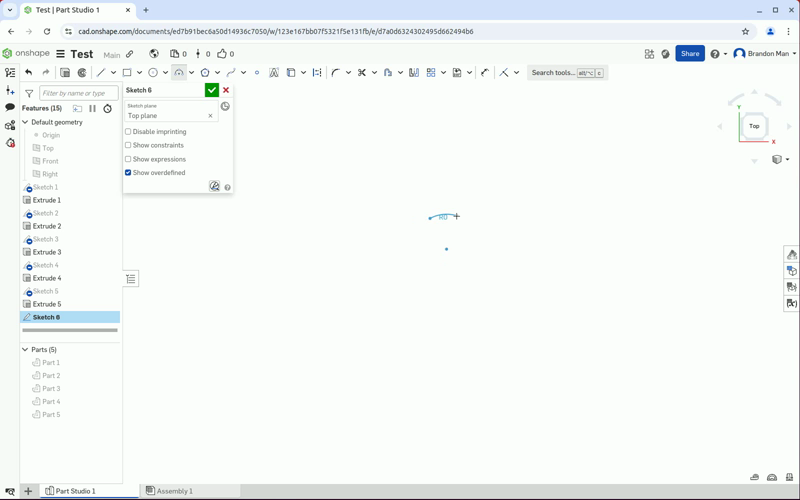
scroll(-6)
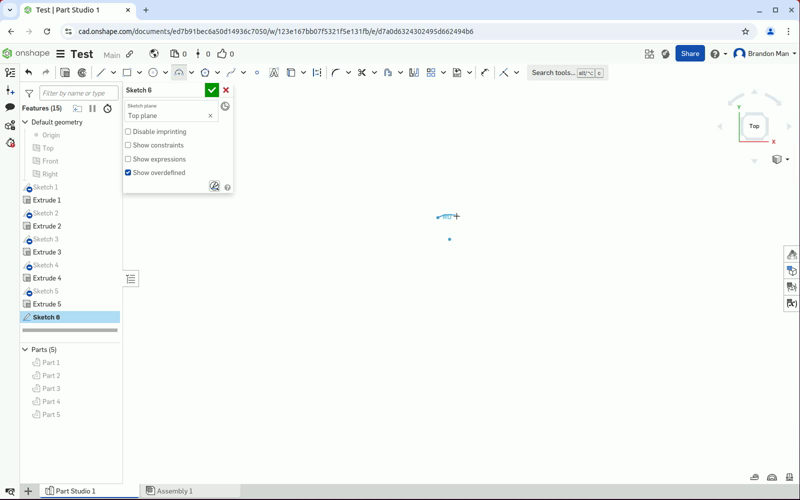
scroll(-6)
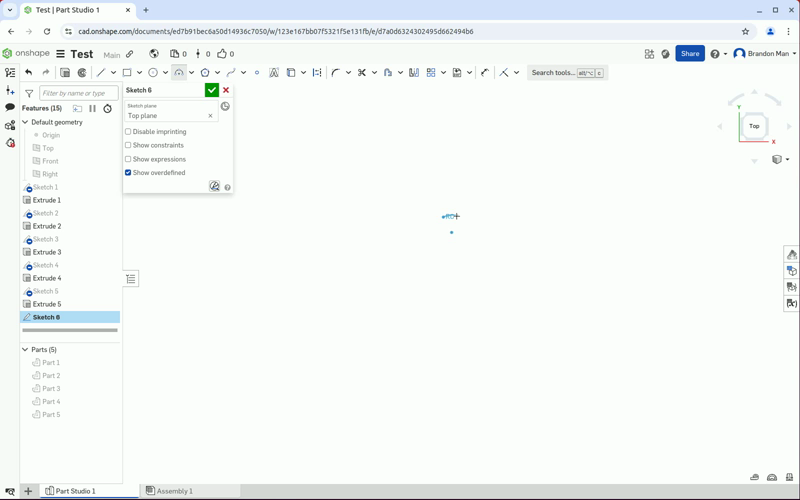
scroll(-6)
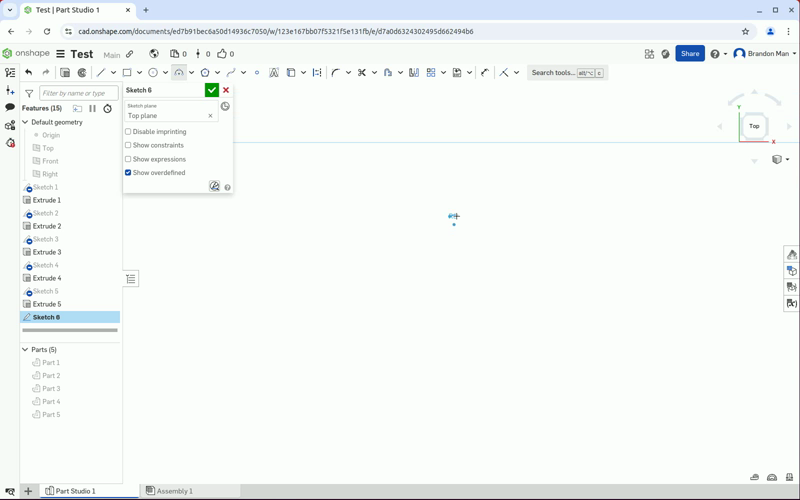
scroll(-6)
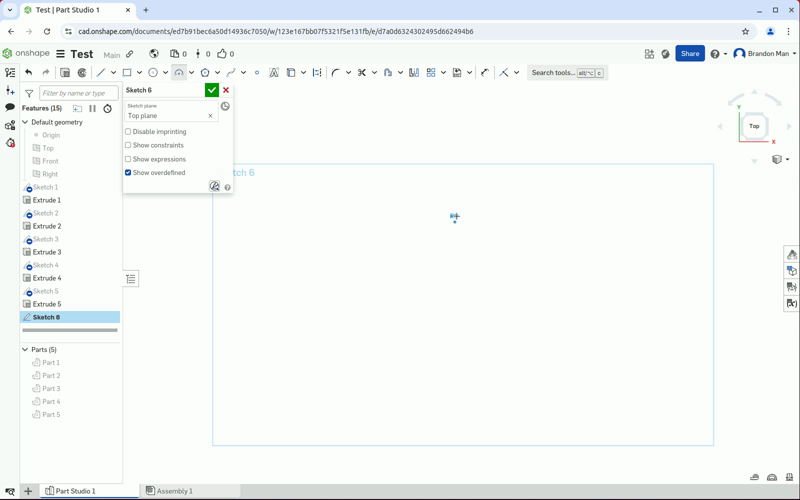
mouse_move(458, 262)
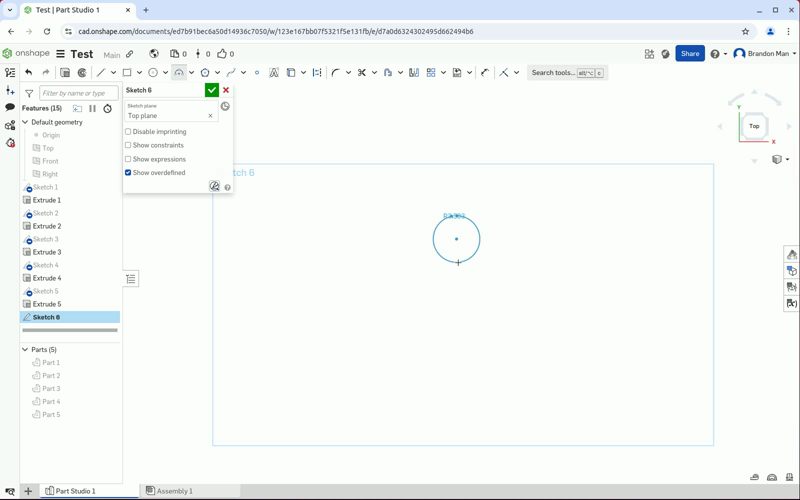
scroll(6)
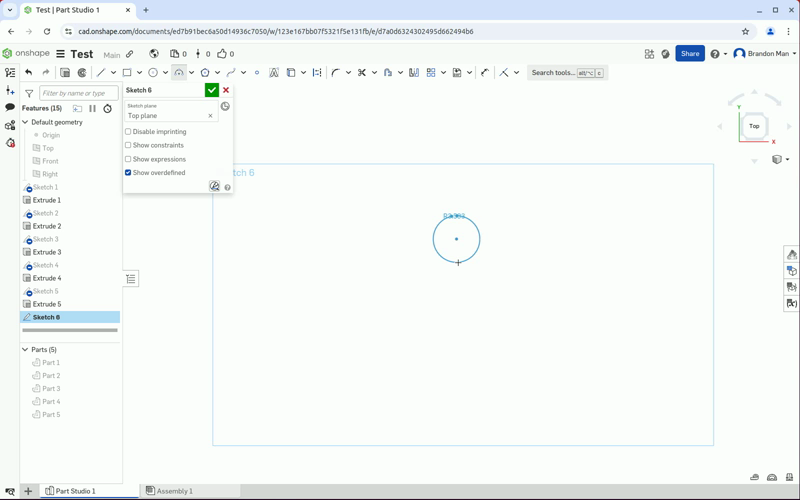
scroll(6)
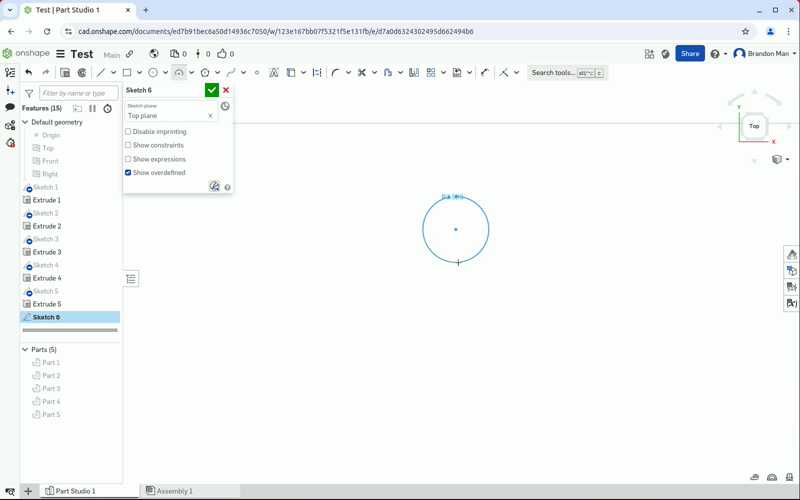
scroll(6)
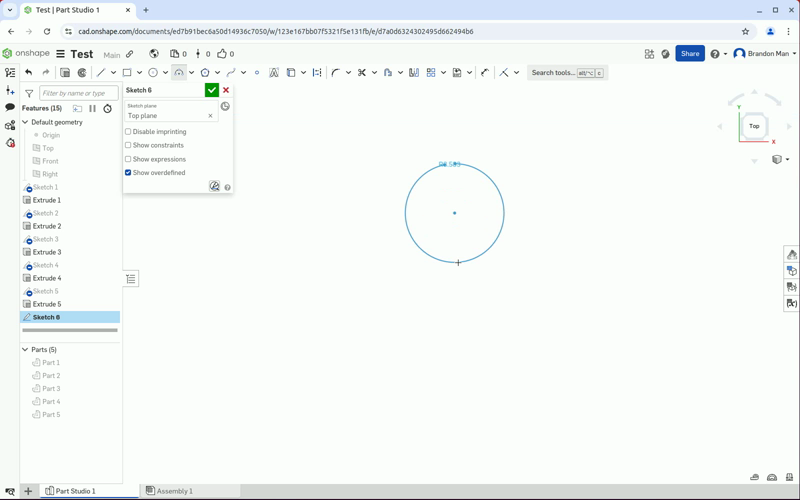
scroll(6)
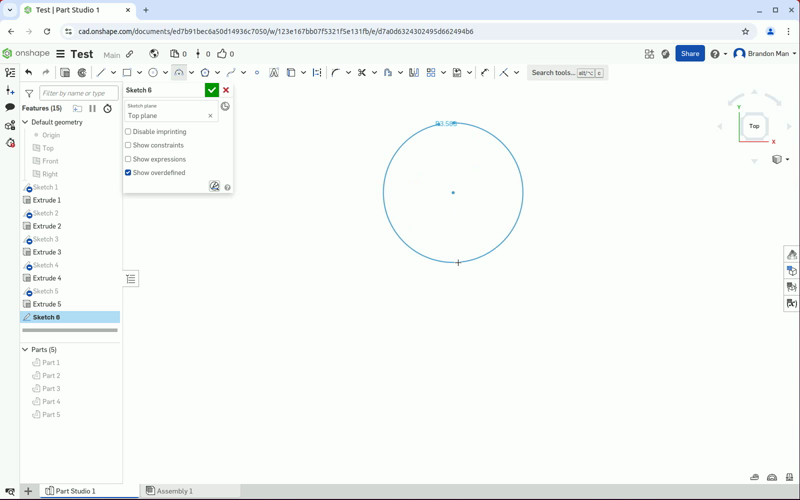
scroll(6)
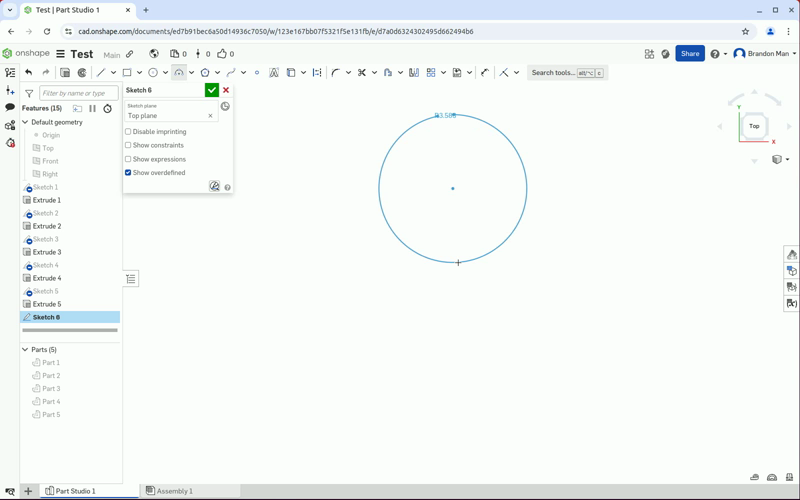
scroll(6)
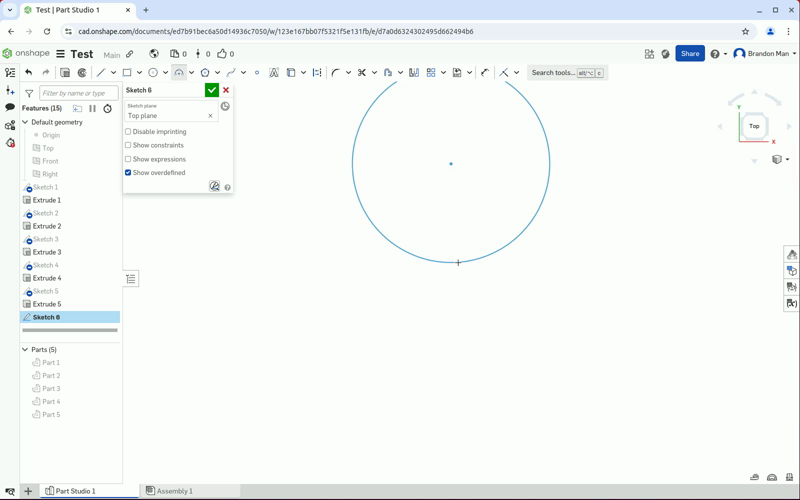
scroll(6)
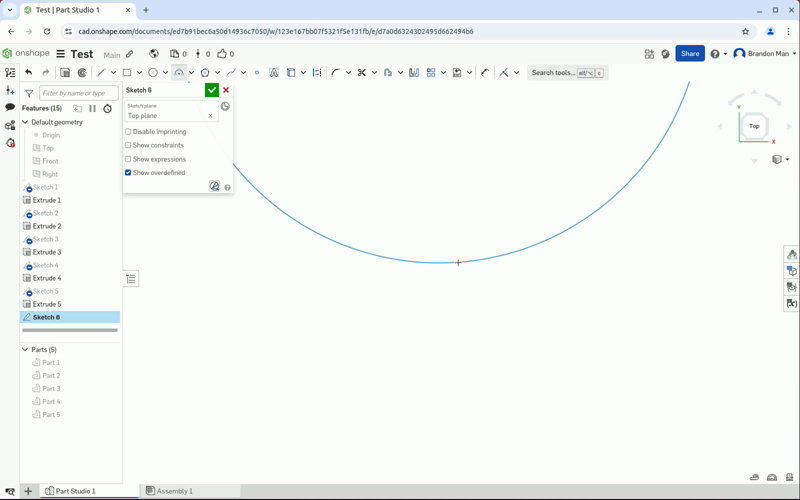
click(458, 262)
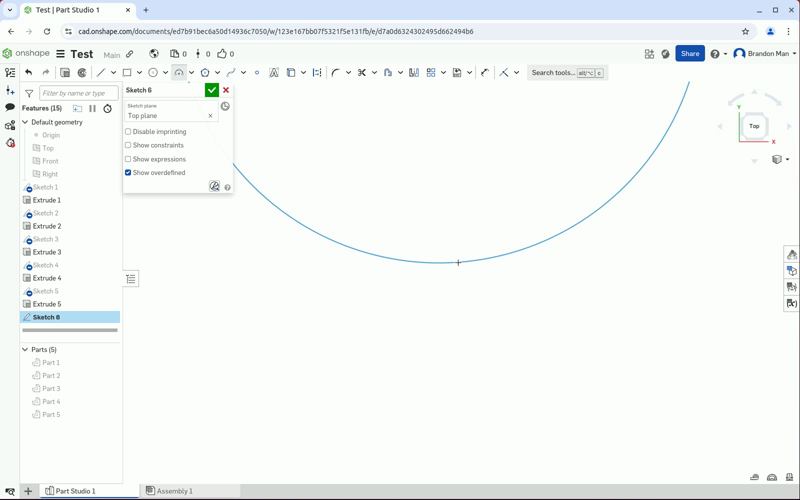
scroll(-6)
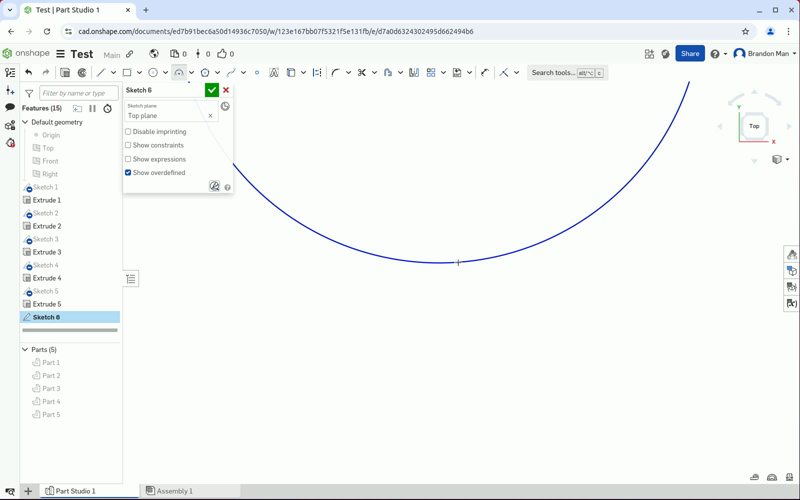
scroll(-6)
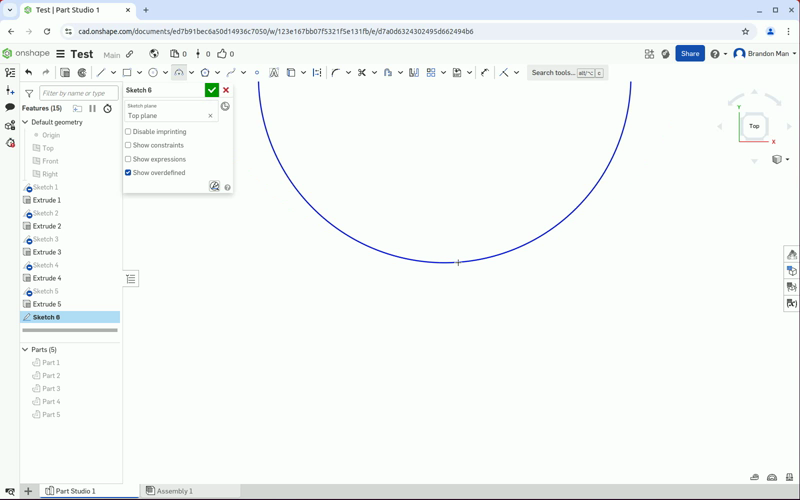
scroll(-6)
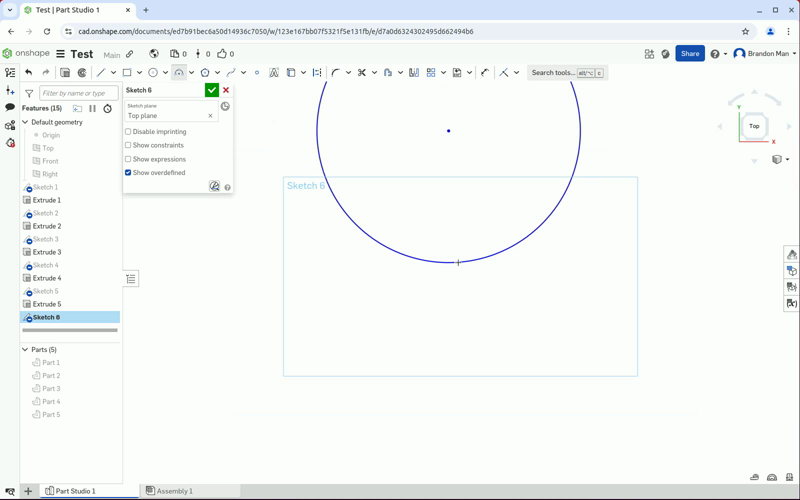
scroll(-6)
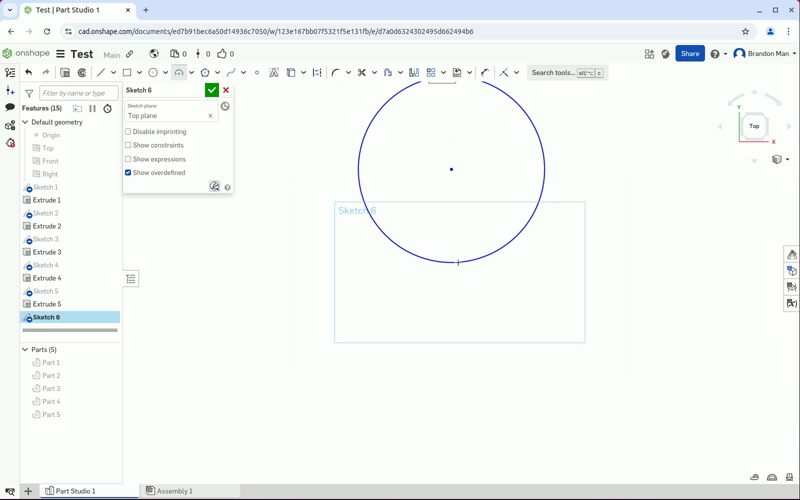
scroll(-6)
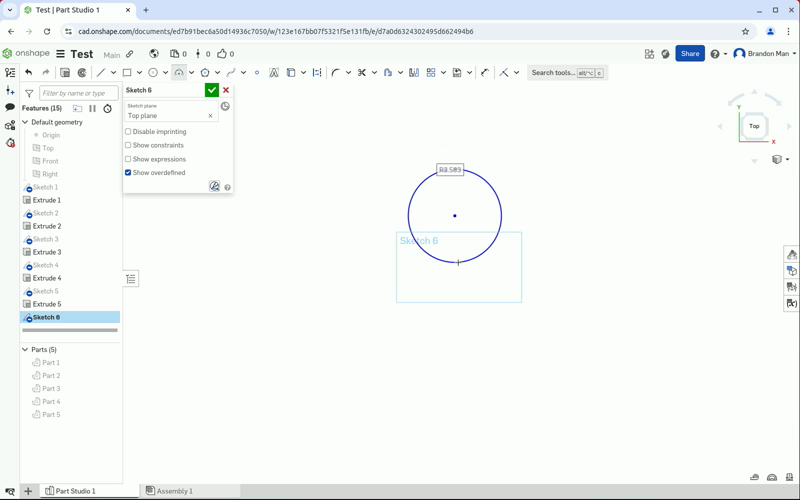
scroll(-6)
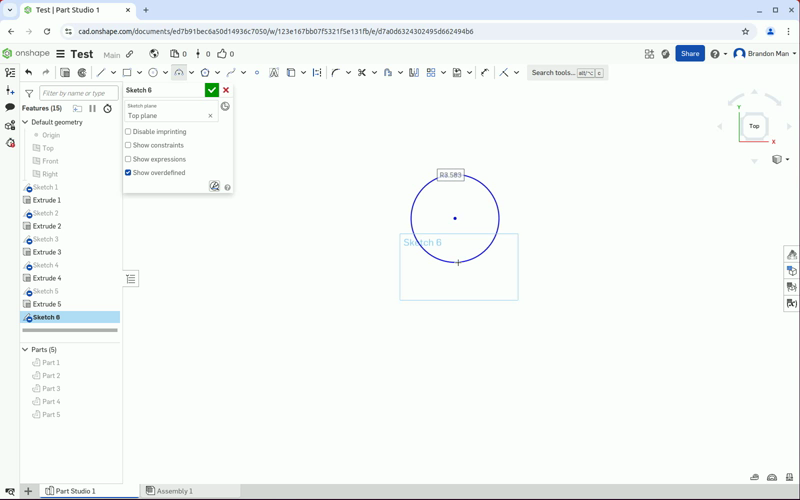
scroll(-6)
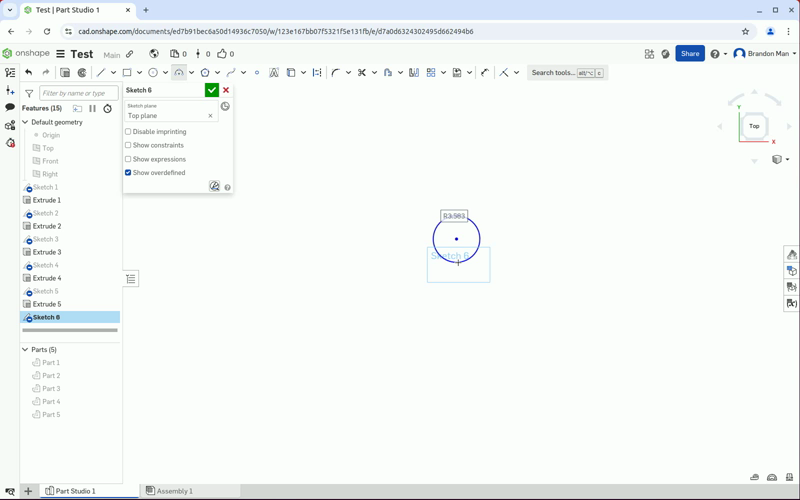
key_up(shift)
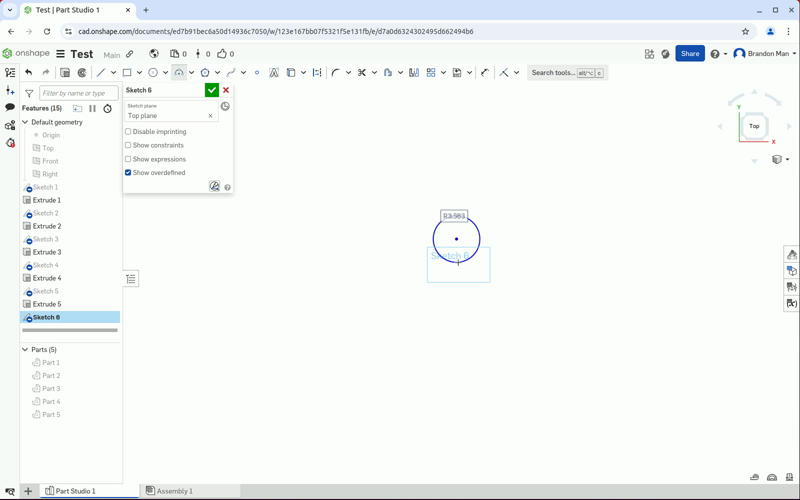
key(esc)
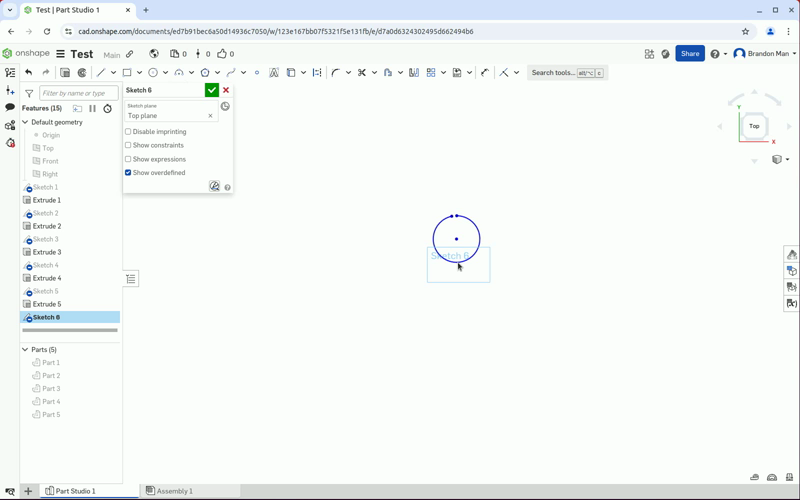
key(l)
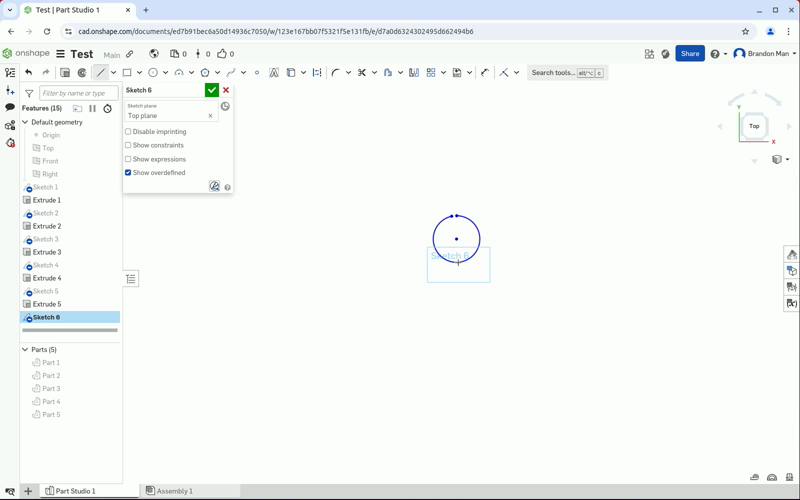
mouse_move(456, 215)
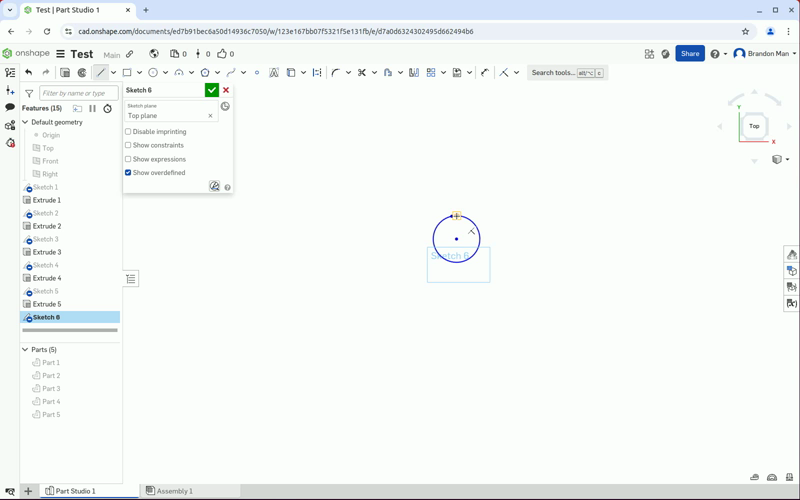
click(456, 215)
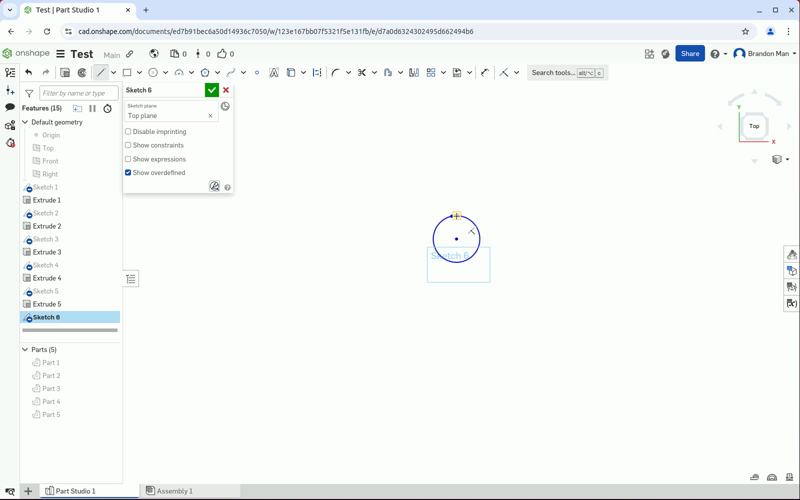
key_down(shift)
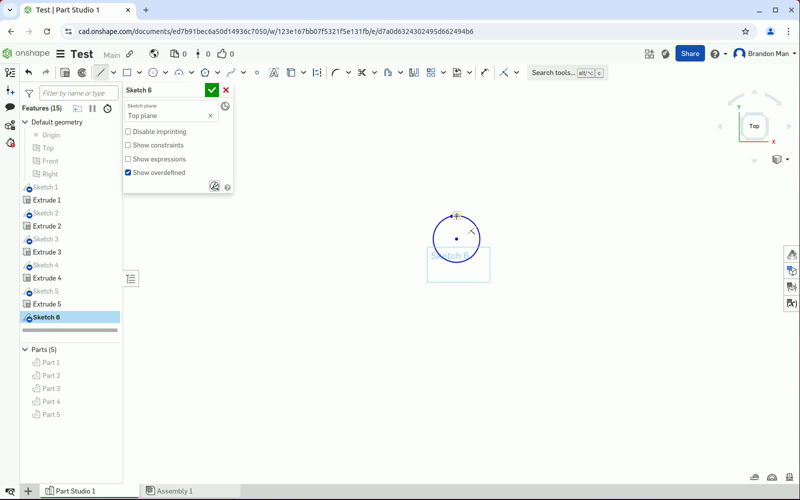
mouse_move(486, 215)
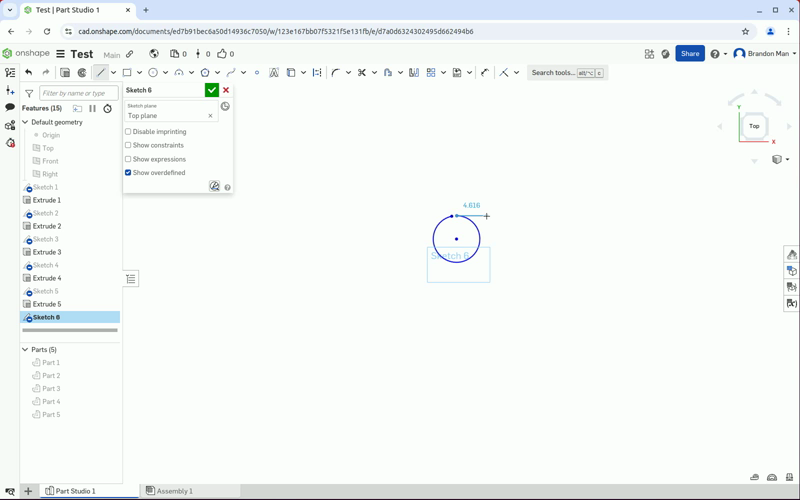
mouse_move(454, 216)
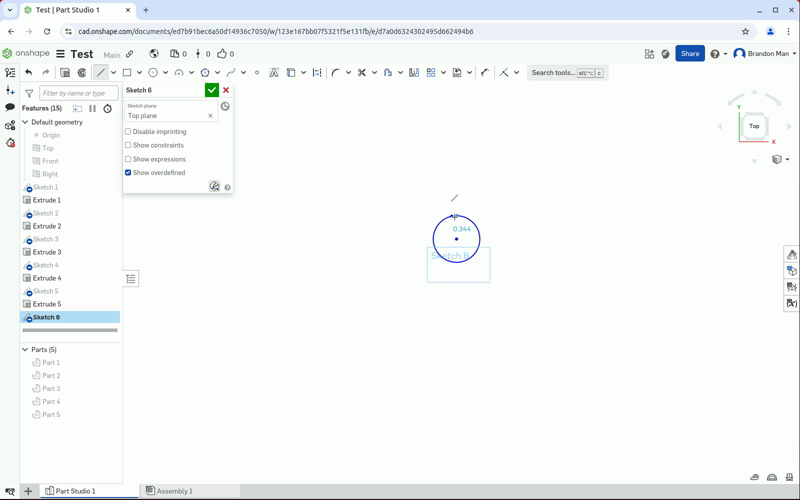
scroll(6)
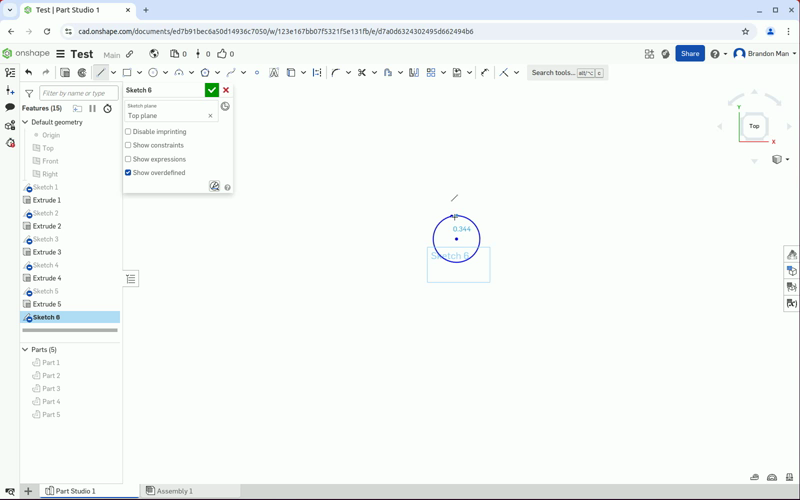
scroll(6)
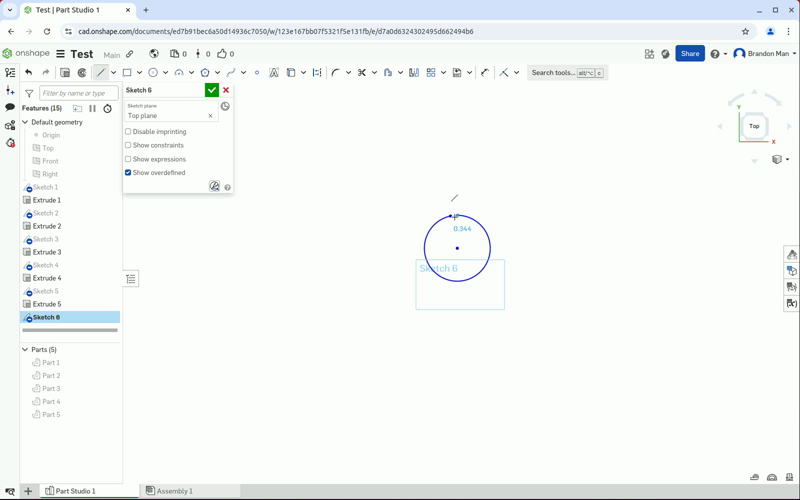
scroll(6)
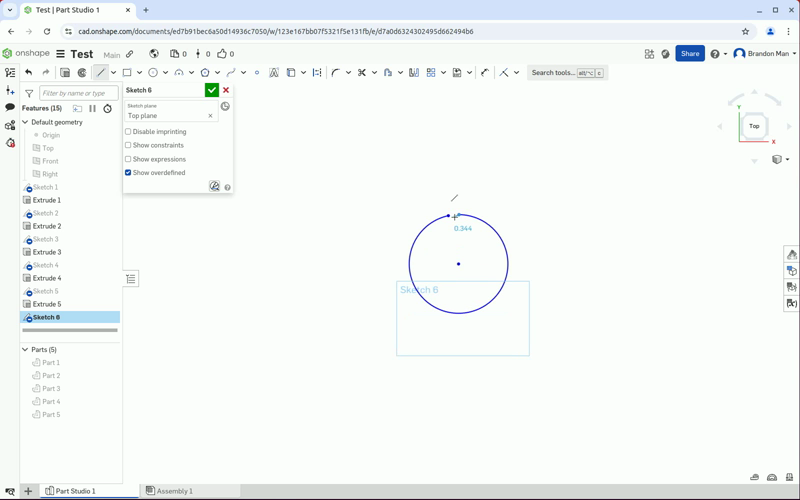
scroll(6)
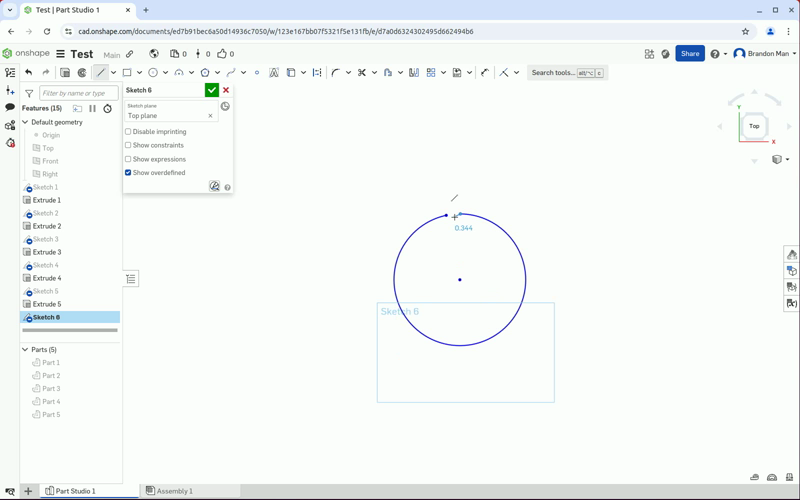
scroll(6)
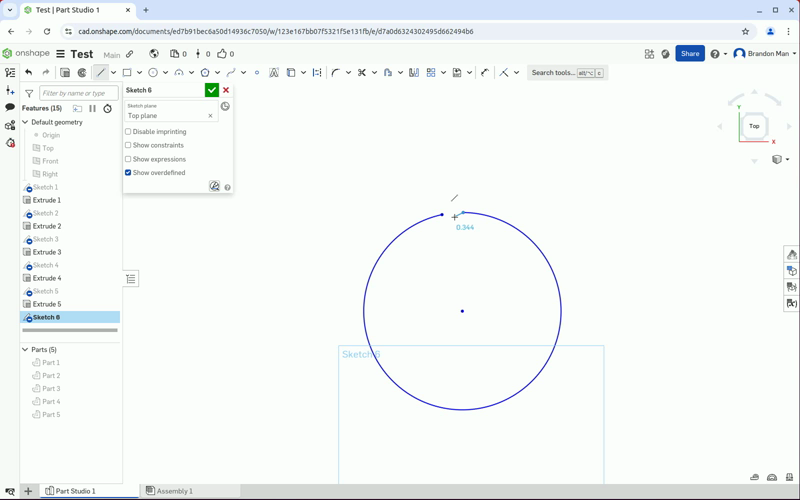
scroll(6)
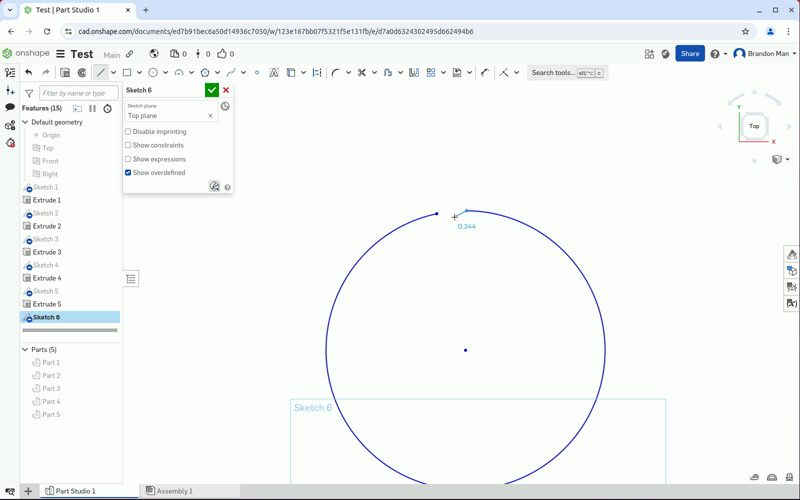
scroll(6)
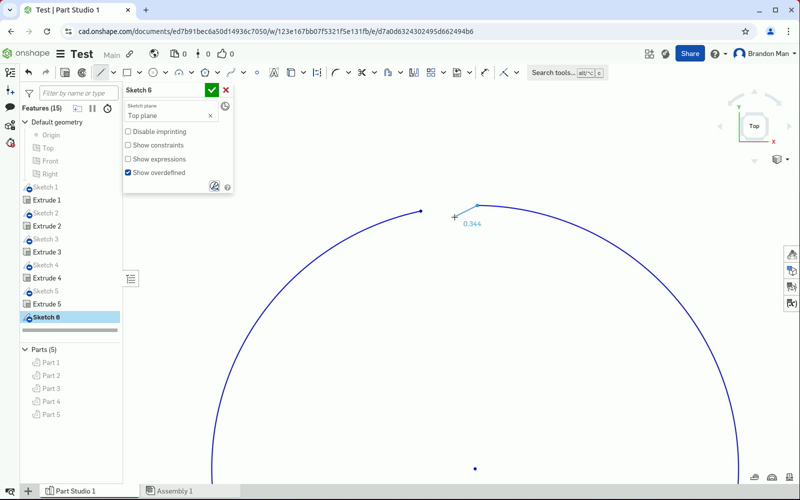
click(454, 216)
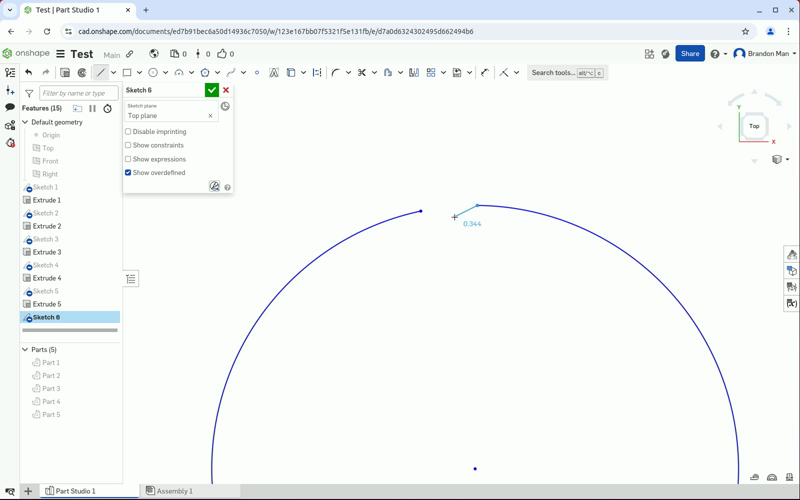
scroll(-6)
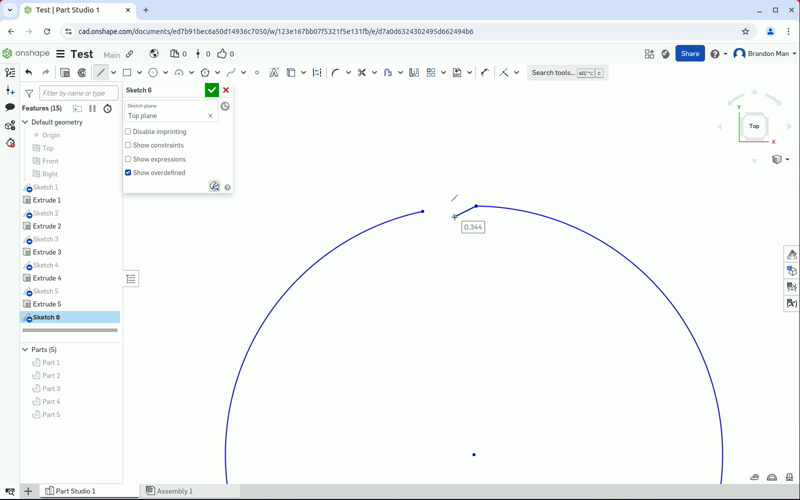
scroll(-6)
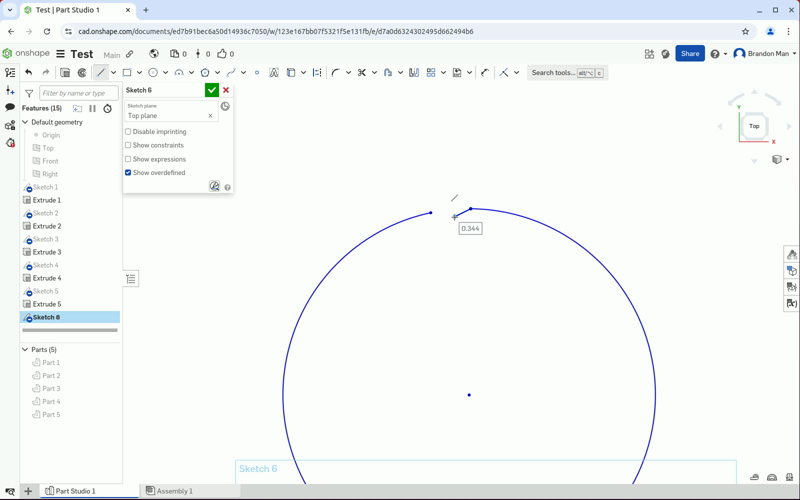
scroll(-6)
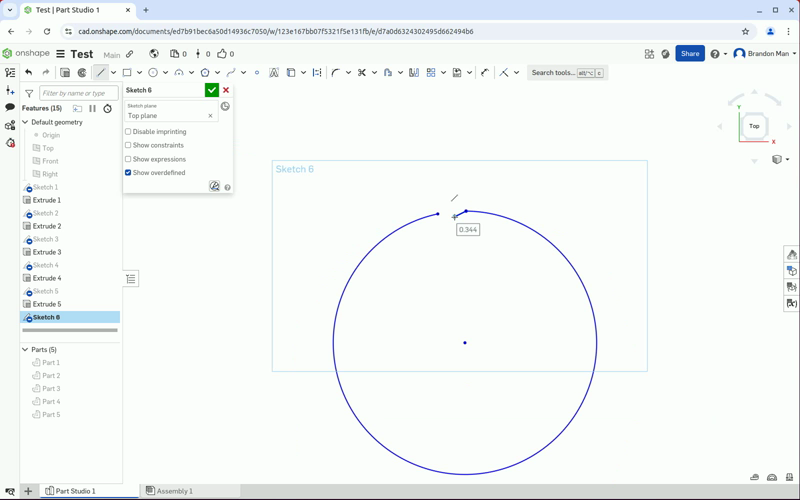
scroll(-6)
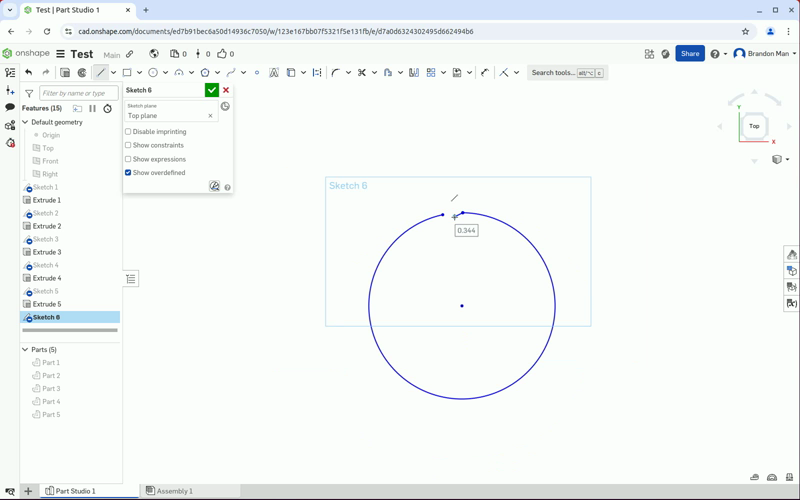
scroll(-6)
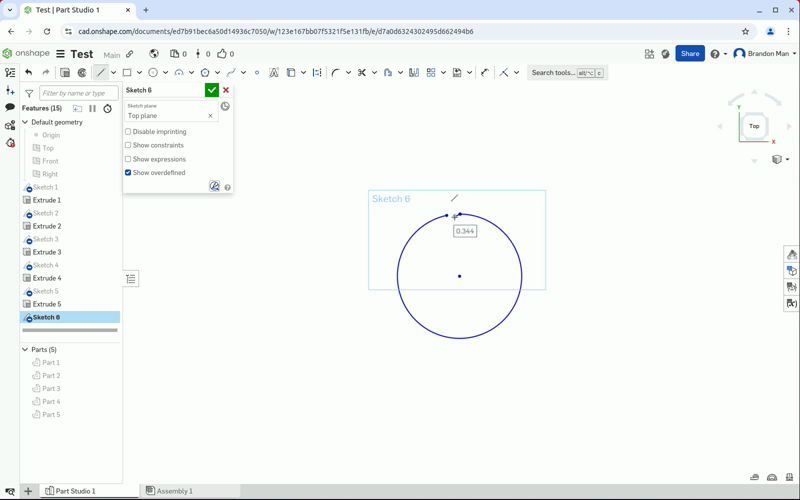
scroll(-6)
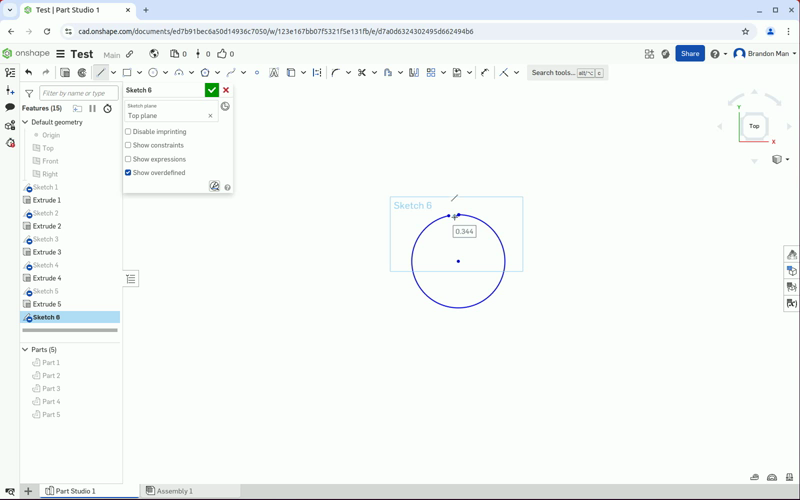
scroll(-6)
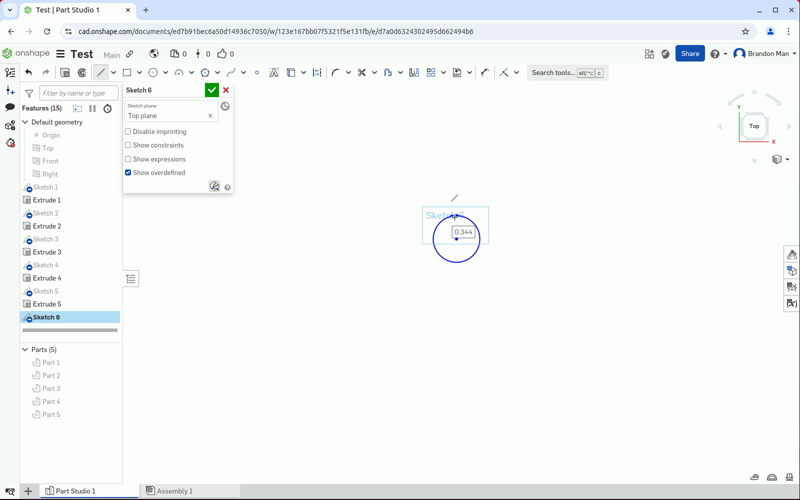
key_up(shift)
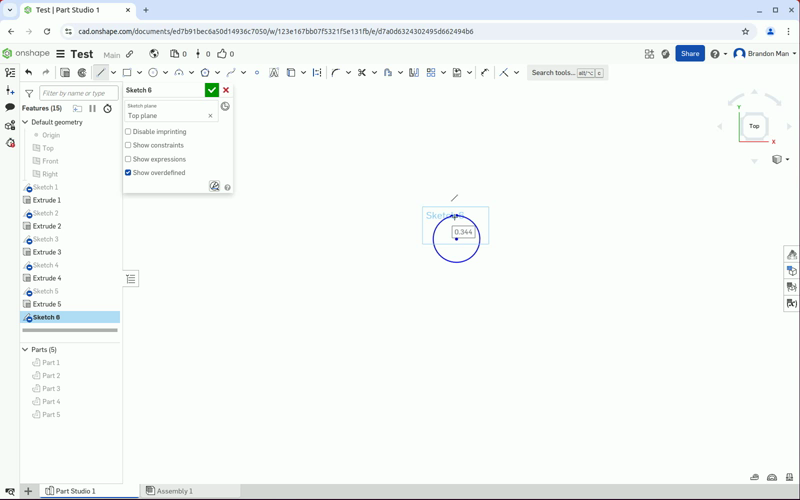
mouse_move(484, 216)
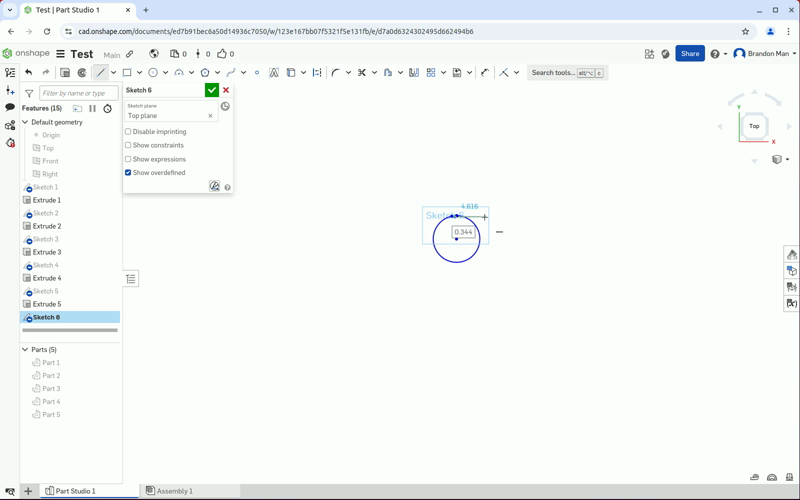
key_down(shift)
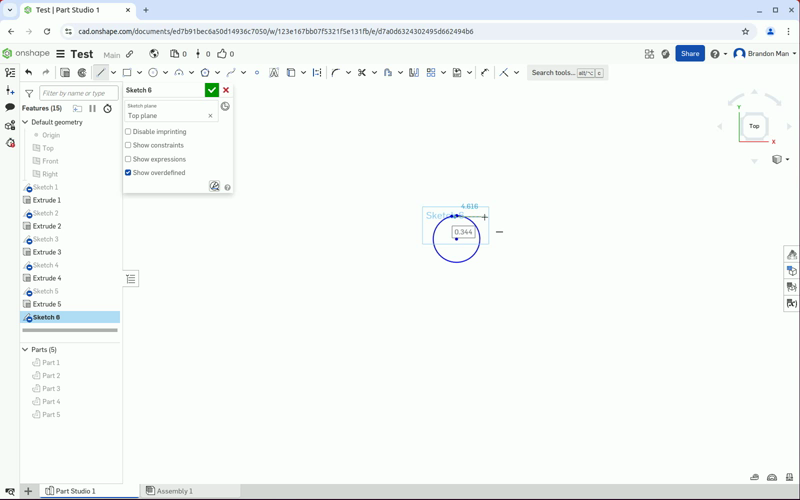
mouse_move(451, 216)
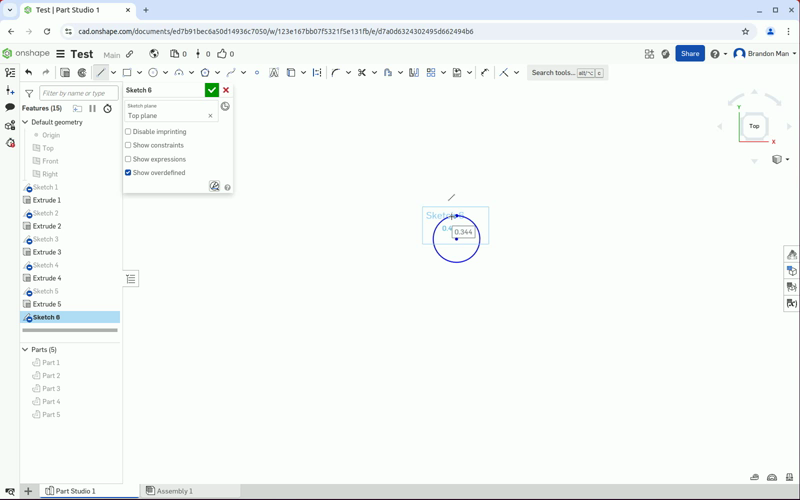
scroll(6)
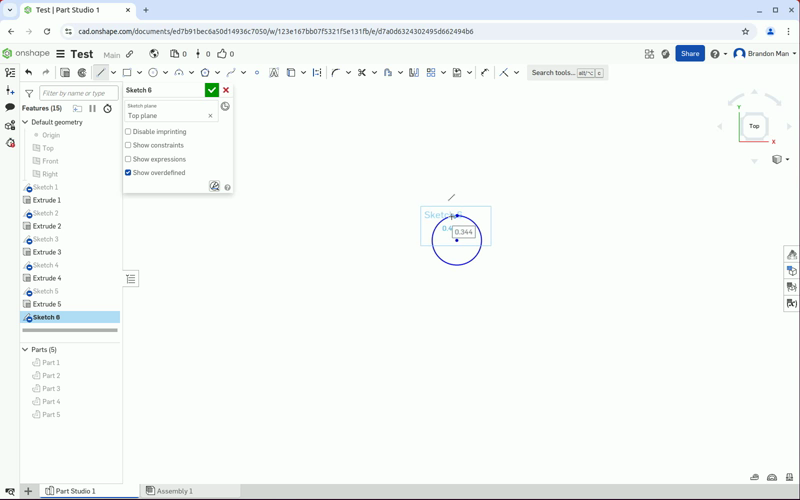
scroll(6)
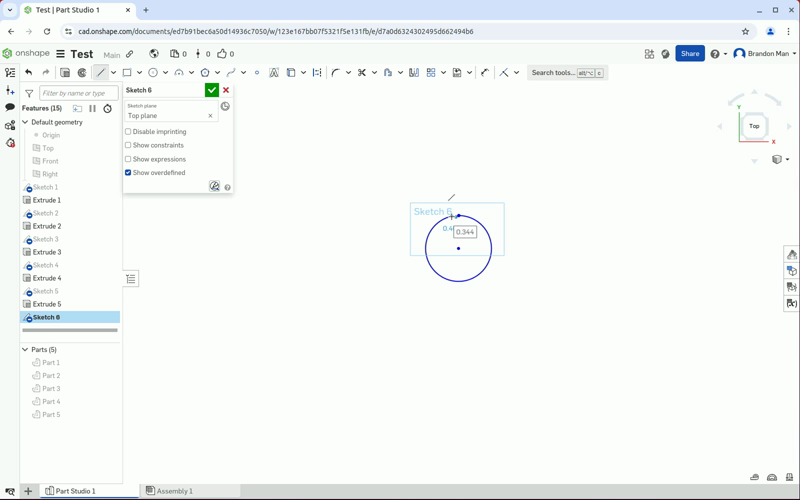
scroll(6)
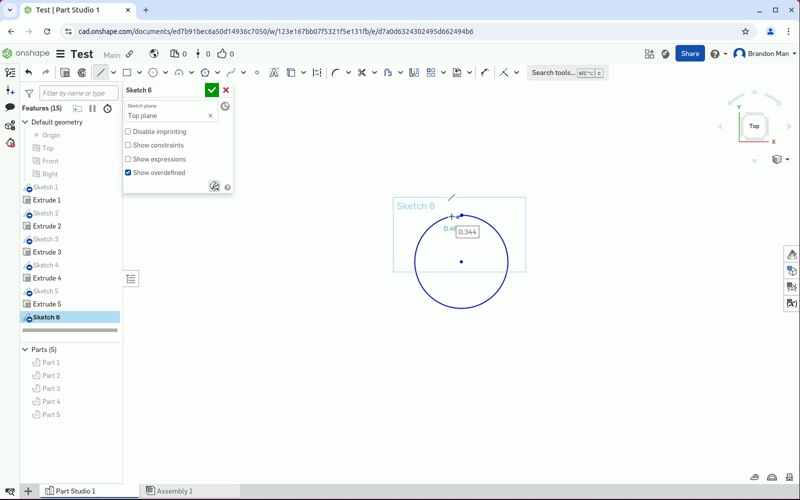
scroll(6)
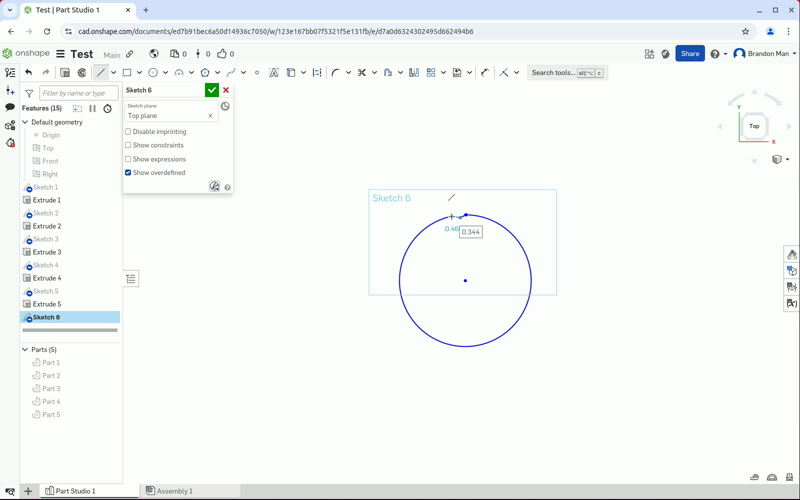
scroll(6)
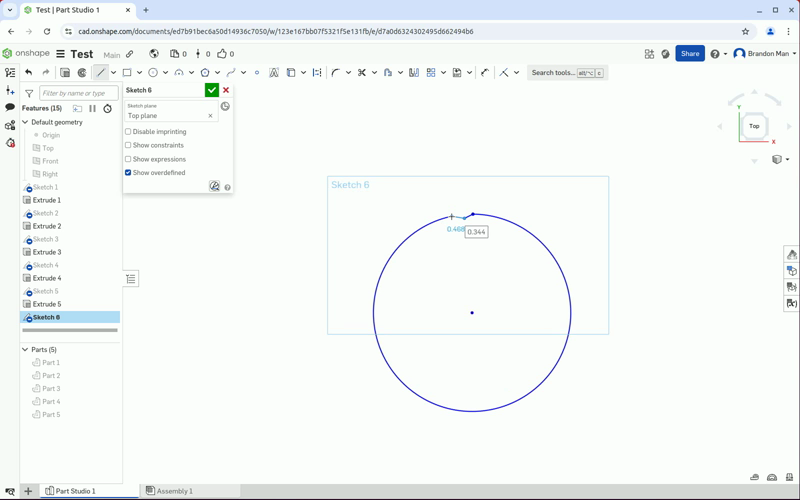
scroll(6)
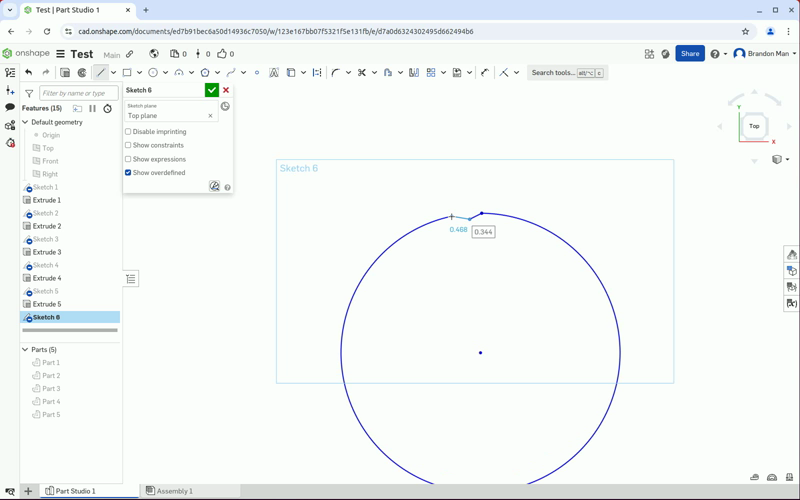
scroll(6)
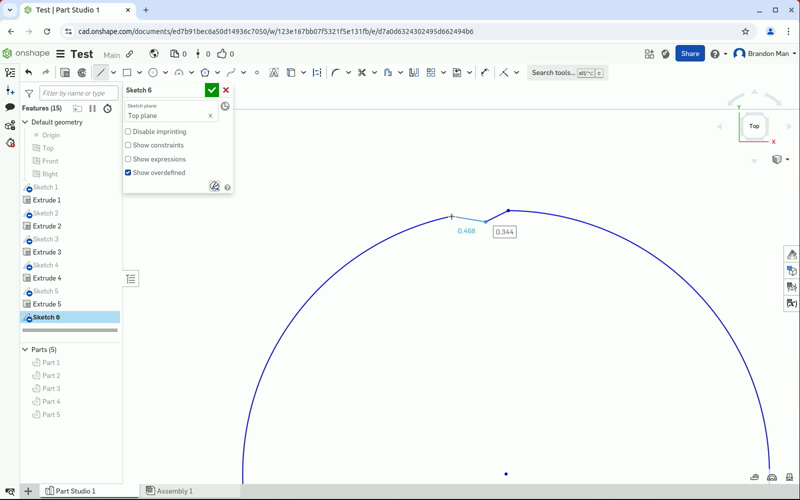
key_up(shift)
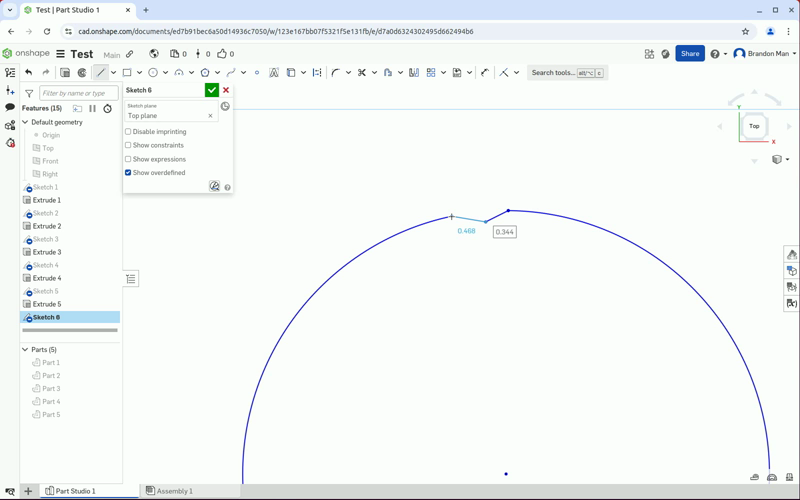
click(451, 216)
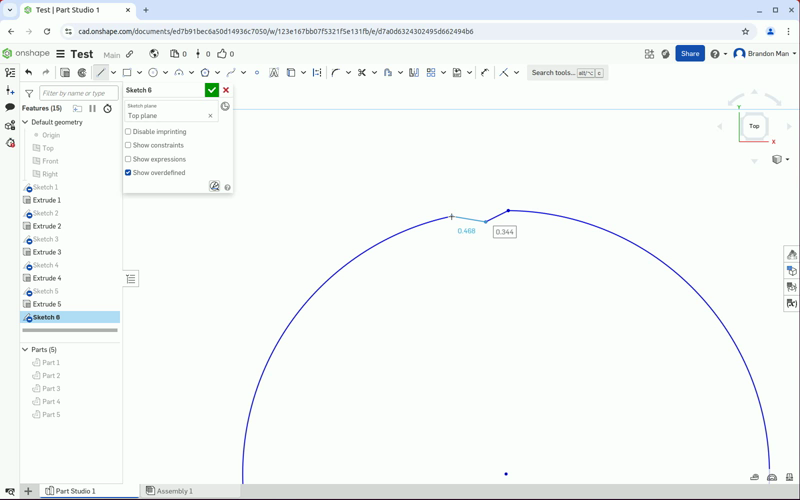
scroll(-6)
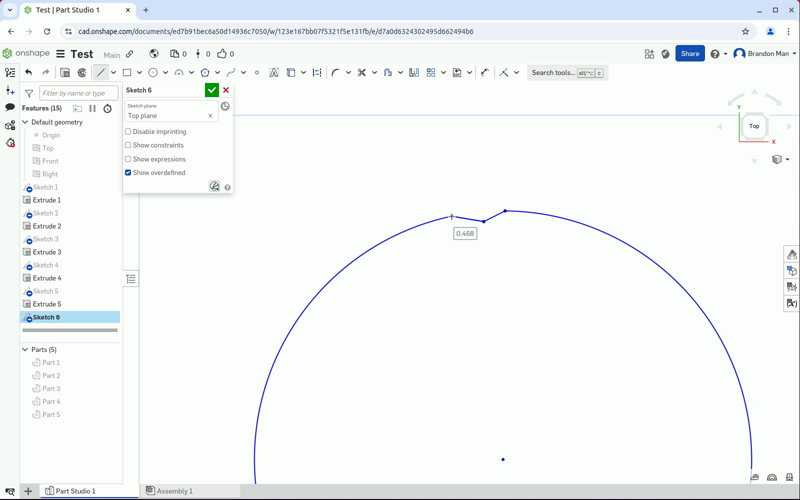
scroll(-6)
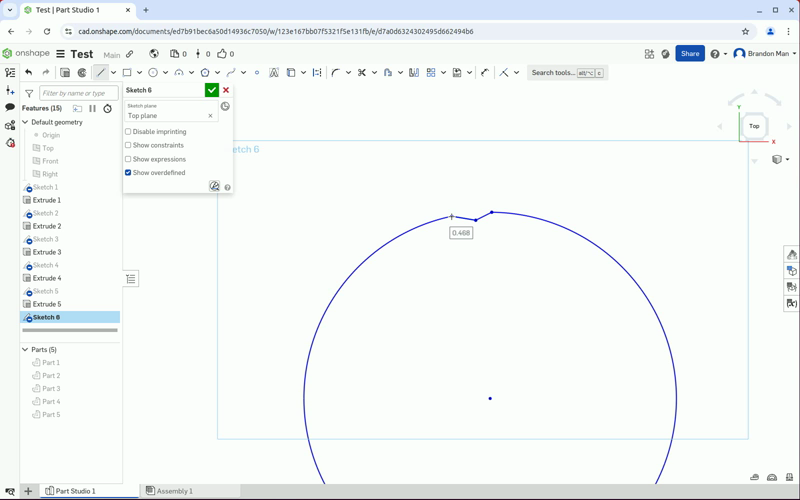
scroll(-6)
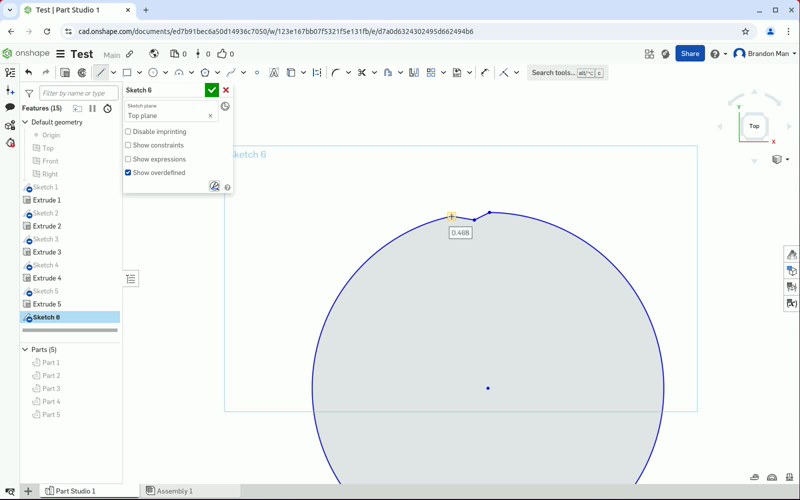
scroll(-6)
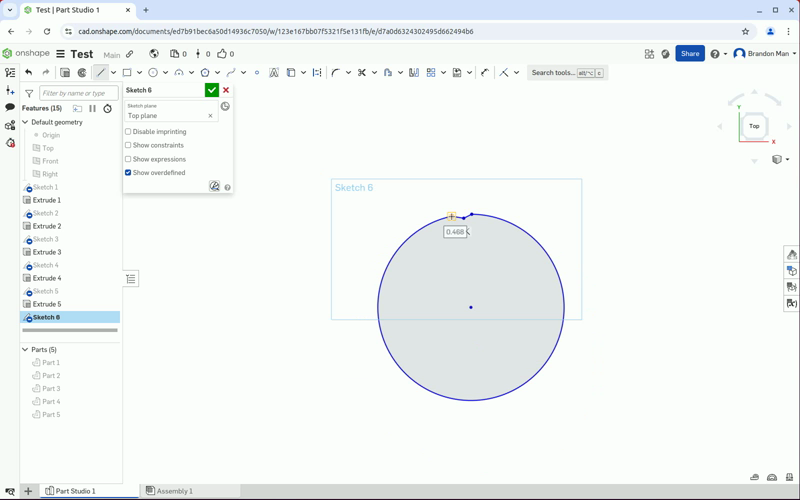
scroll(-6)
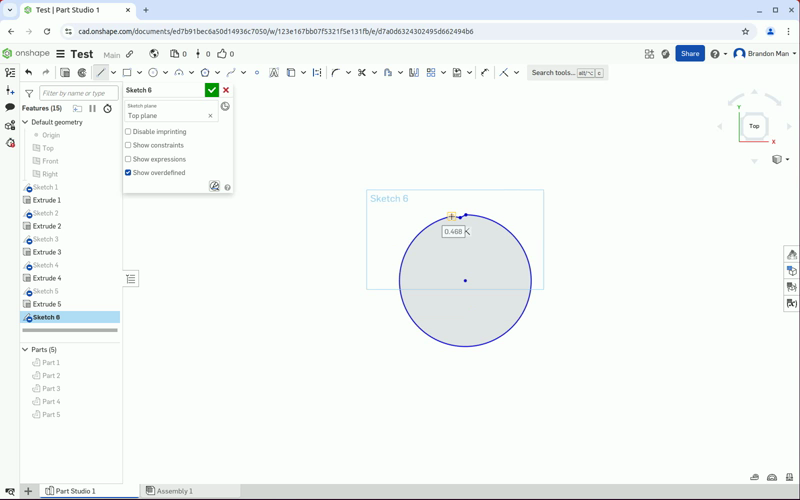
scroll(-6)
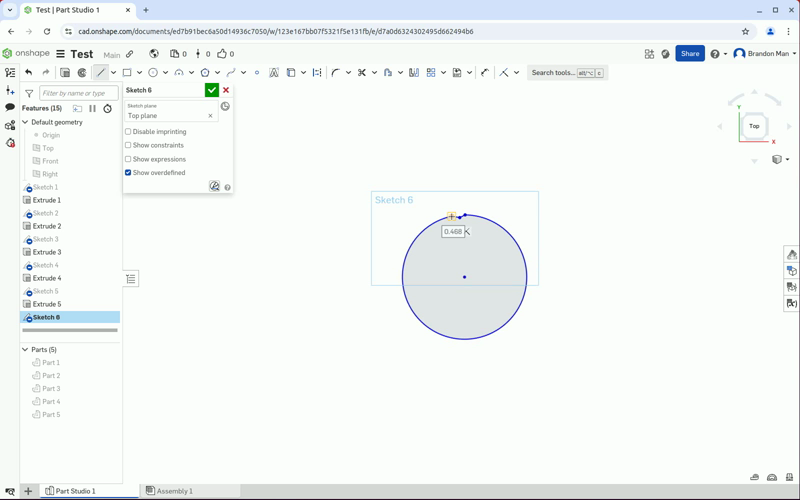
scroll(-6)
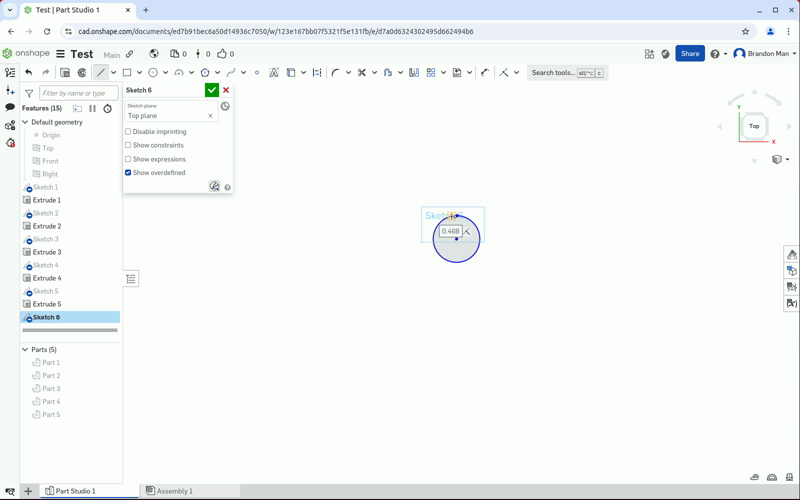
key(esc)
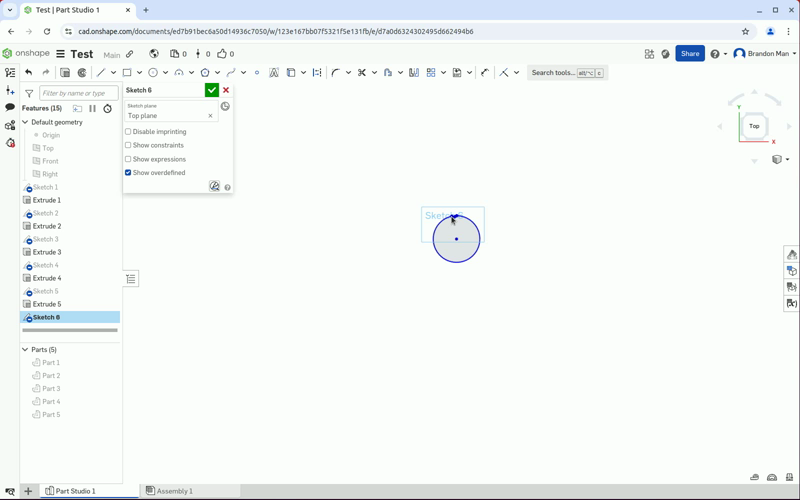
mouse_move(467, 244)
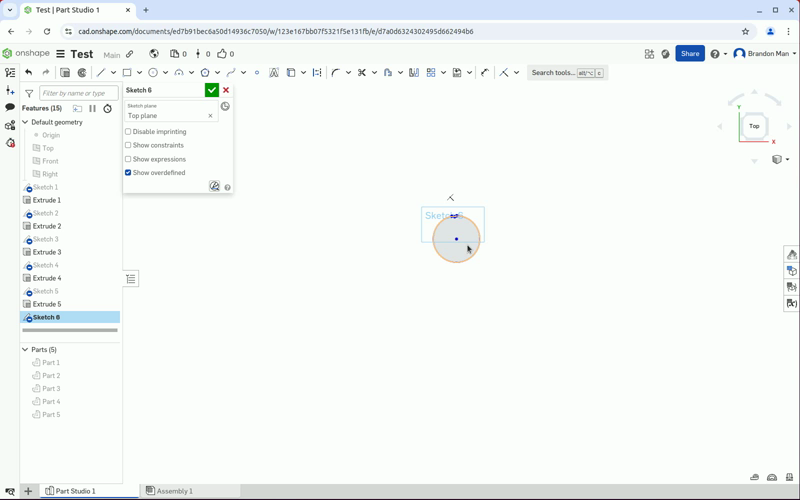
scroll(6)
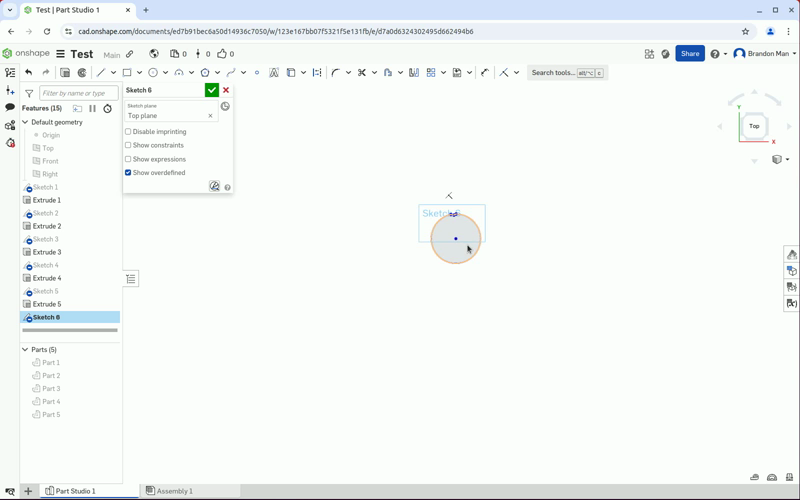
scroll(6)
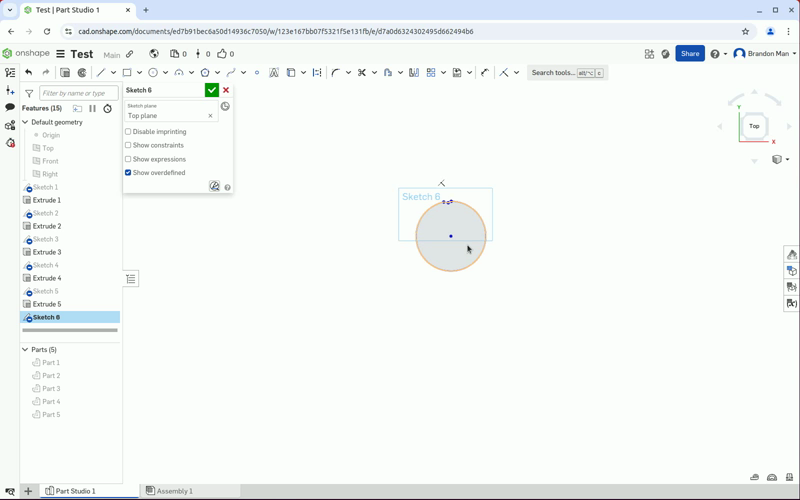
scroll(6)
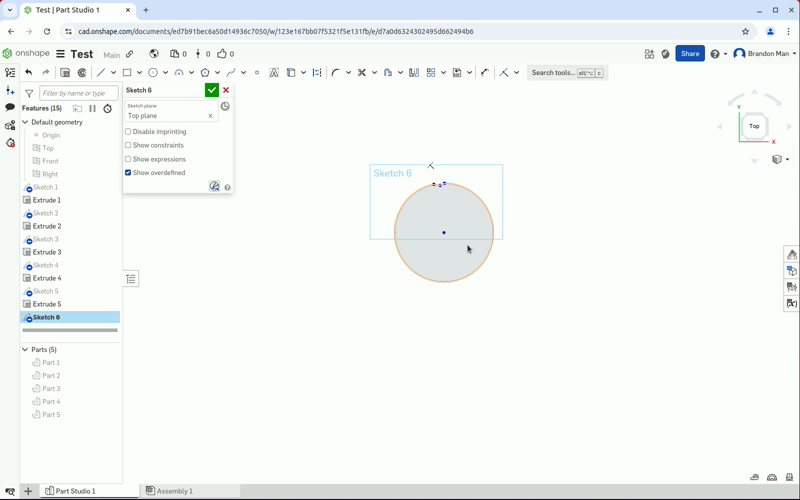
scroll(6)
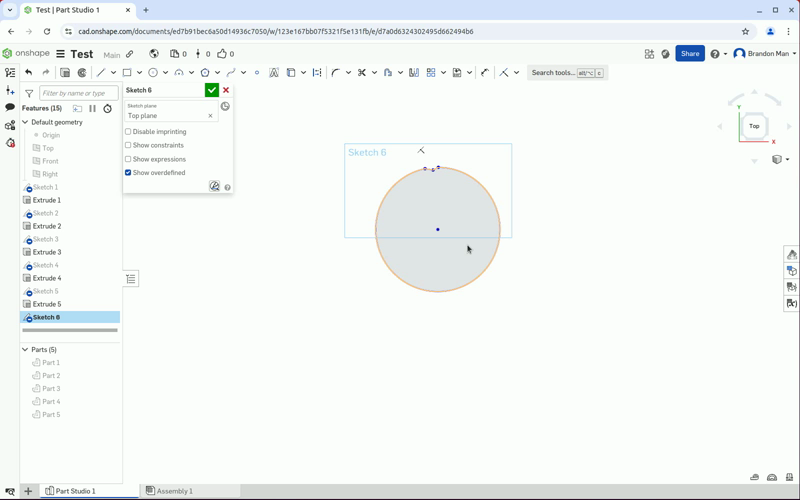
scroll(6)
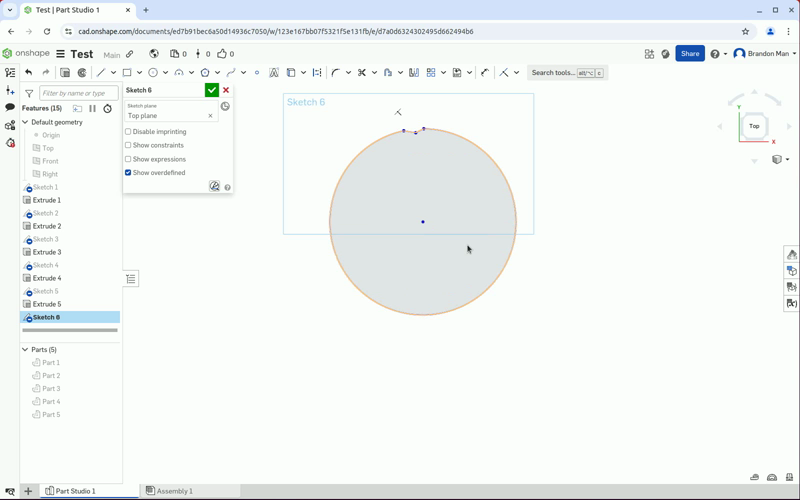
scroll(6)
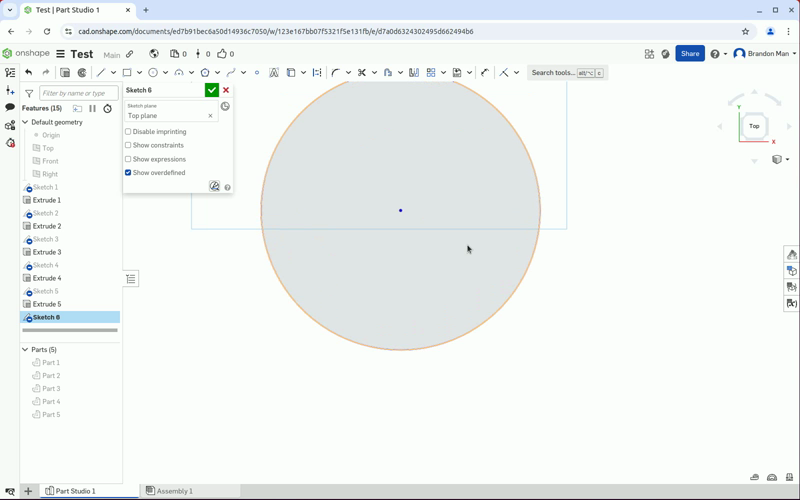
scroll(6)
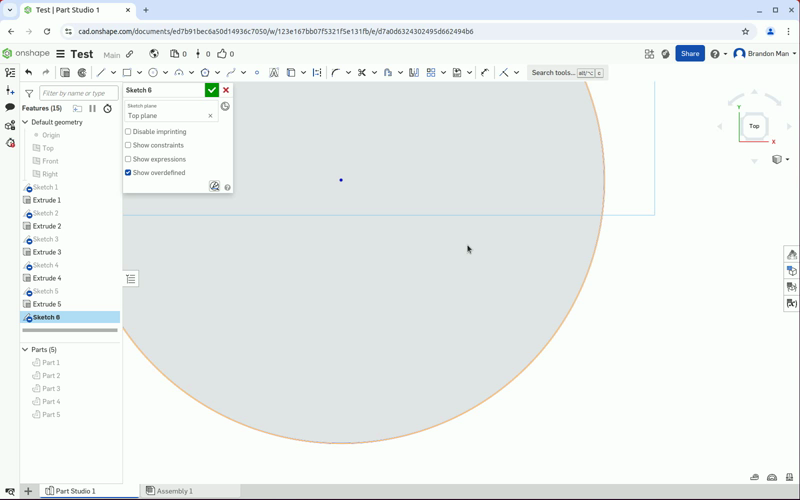
click(467, 244)
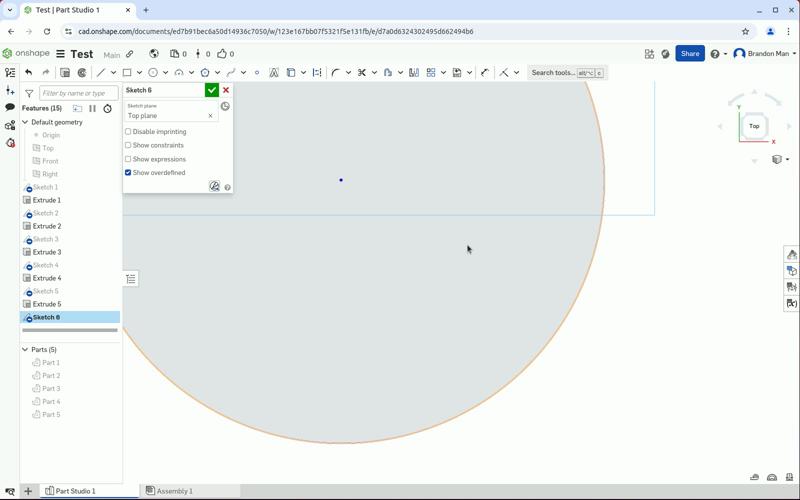
scroll(-6)
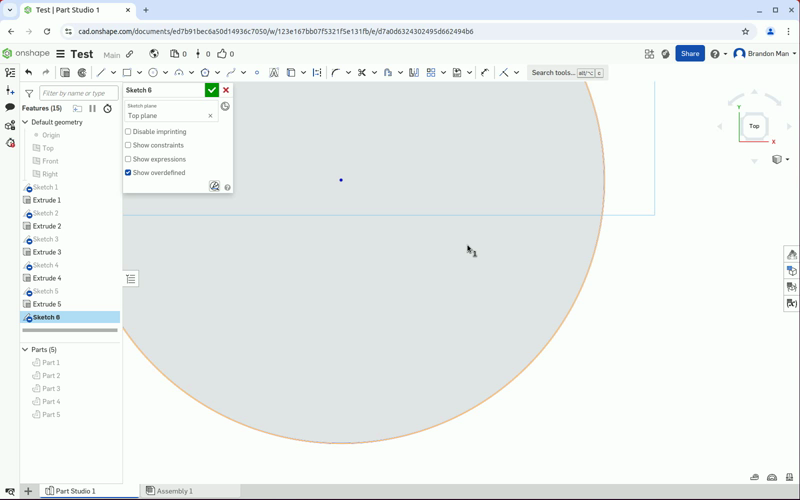
scroll(-6)
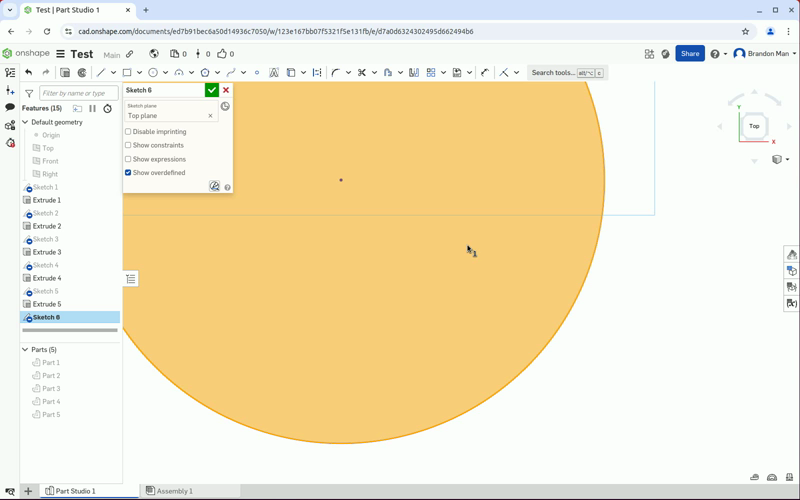
scroll(-6)
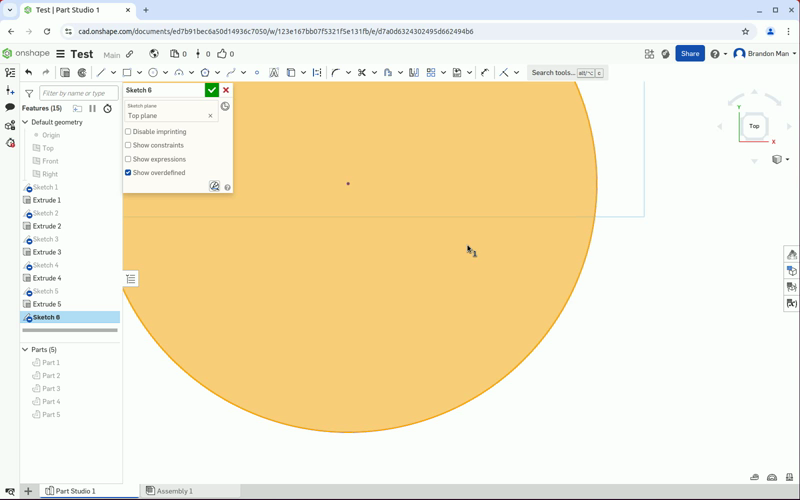
scroll(-6)
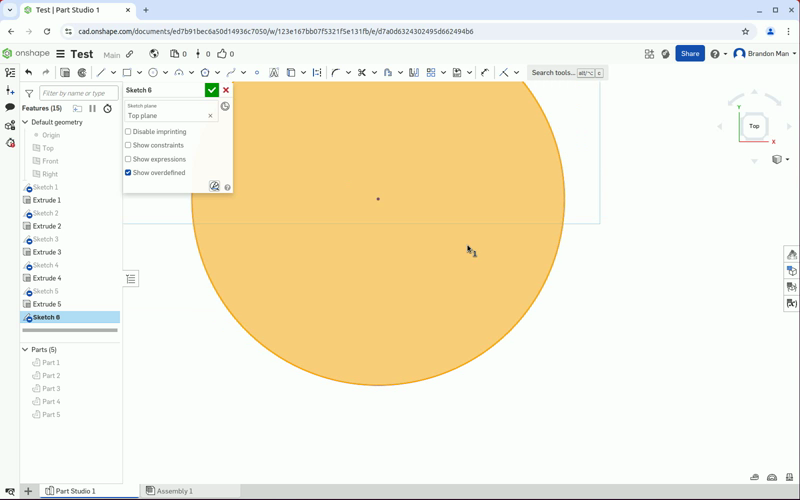
scroll(-6)
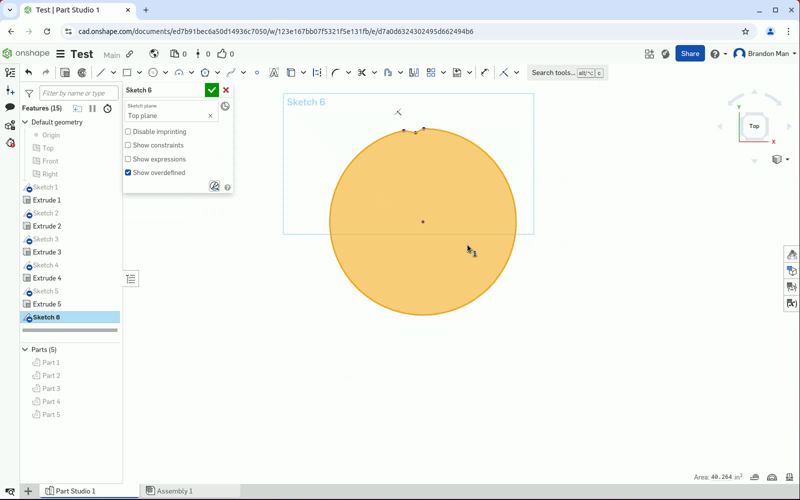
scroll(-6)
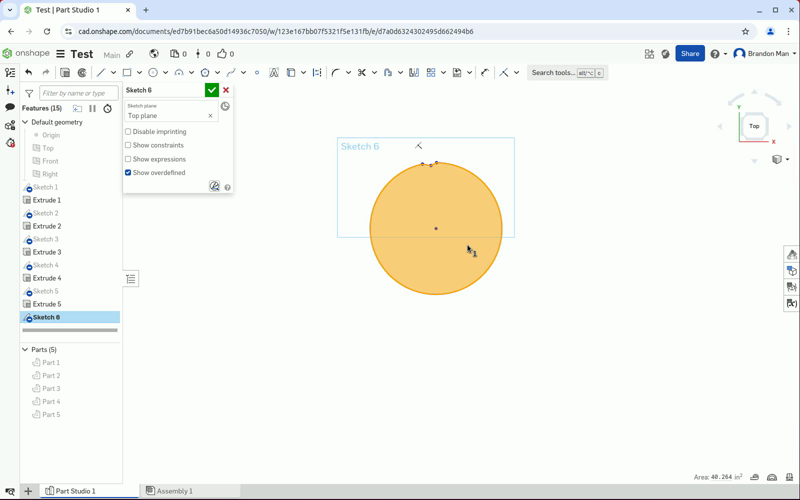
scroll(-6)
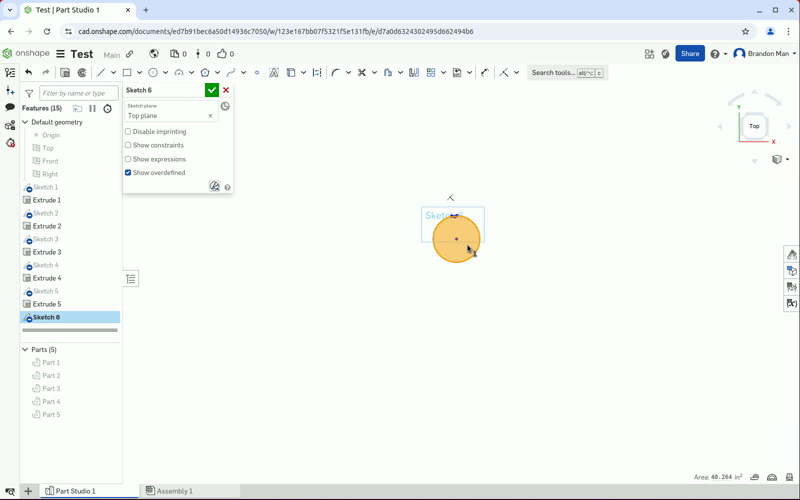
mouse_move(73, 352)
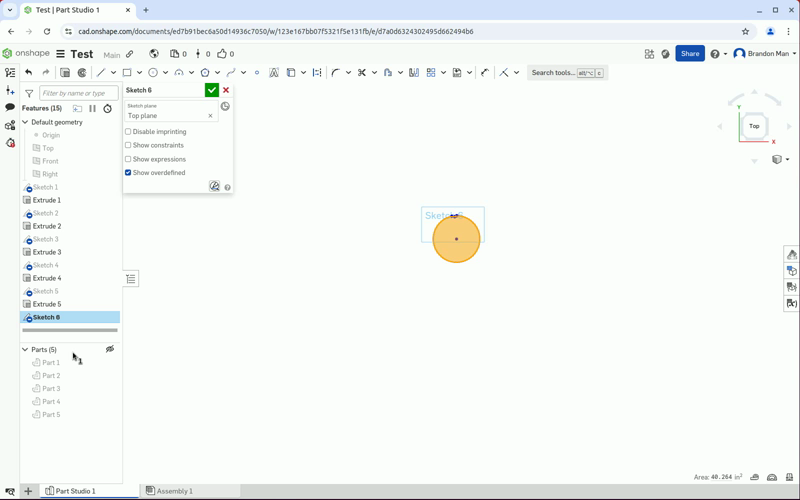
key(shift+y)
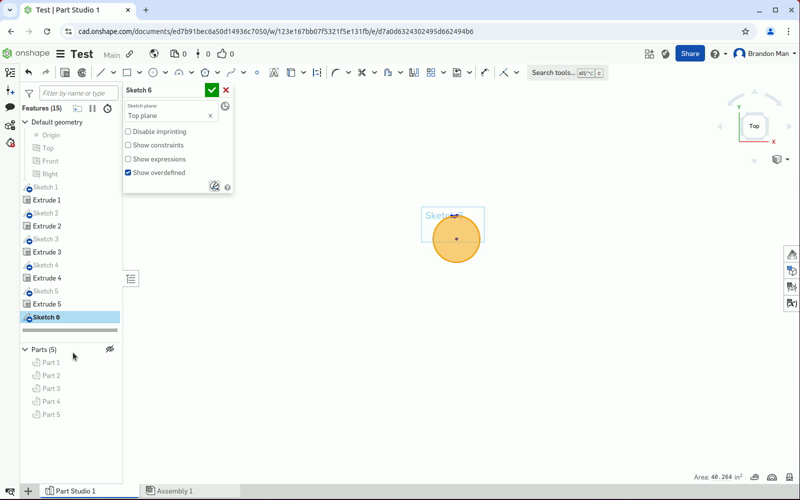
key(shift+e)
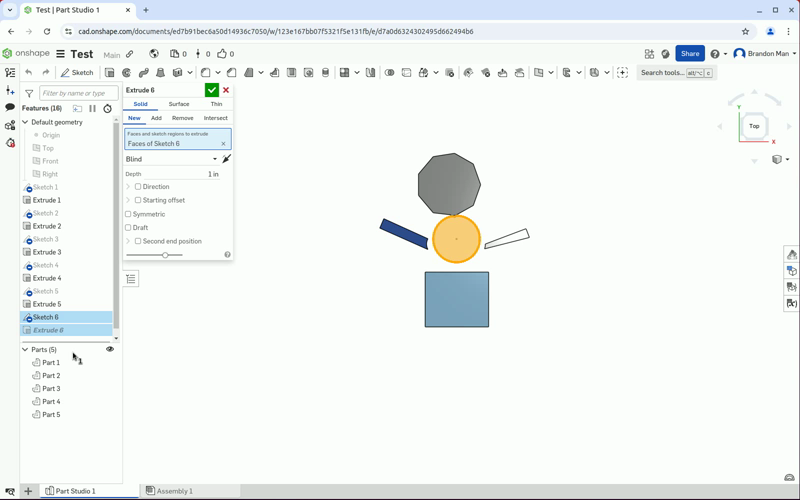
mouse_move(143, 106)
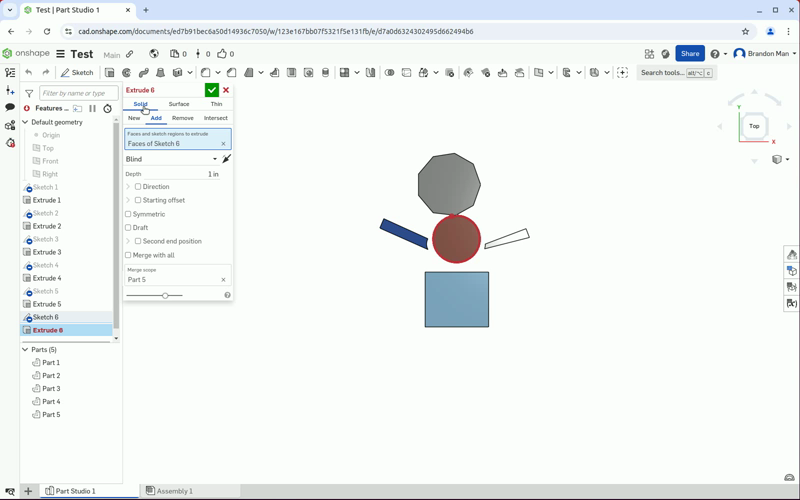
click(143, 106)
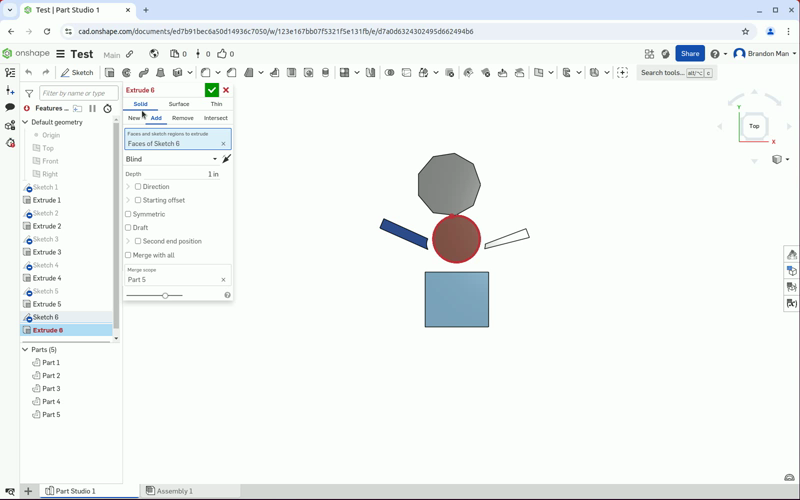
mouse_move(137, 120)
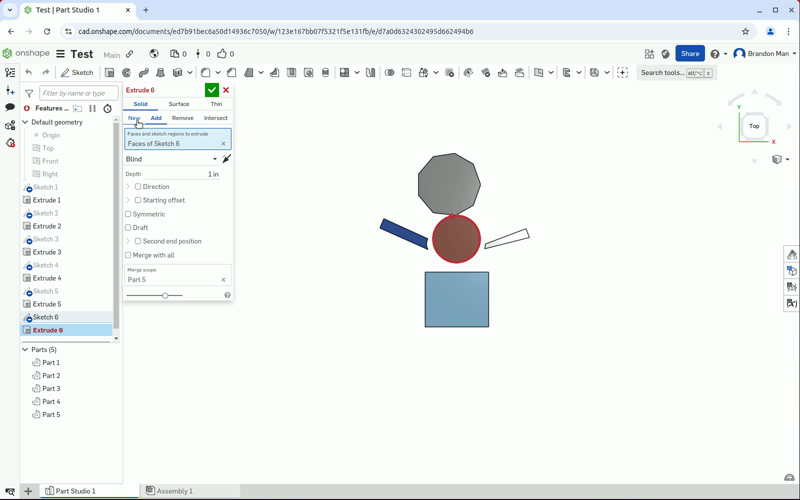
click(137, 120)
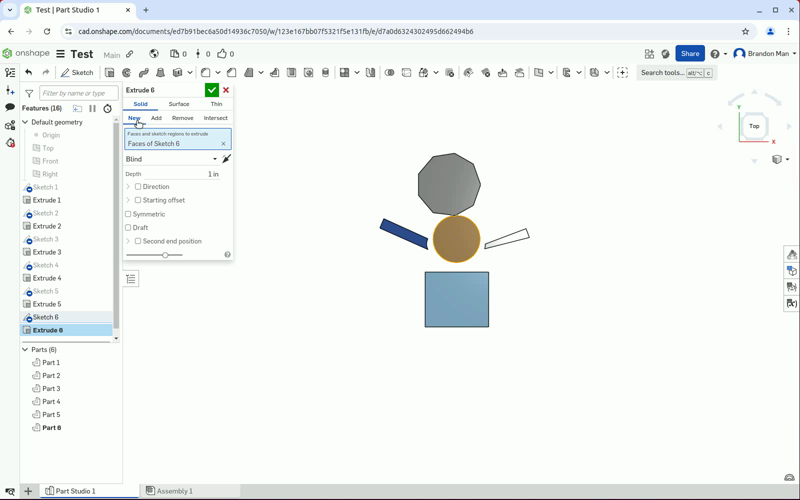
key(tab, 4)
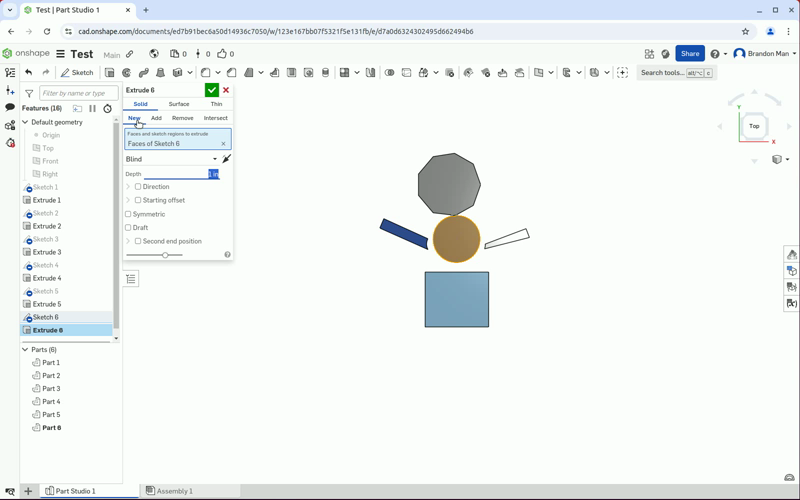
text(10.591)
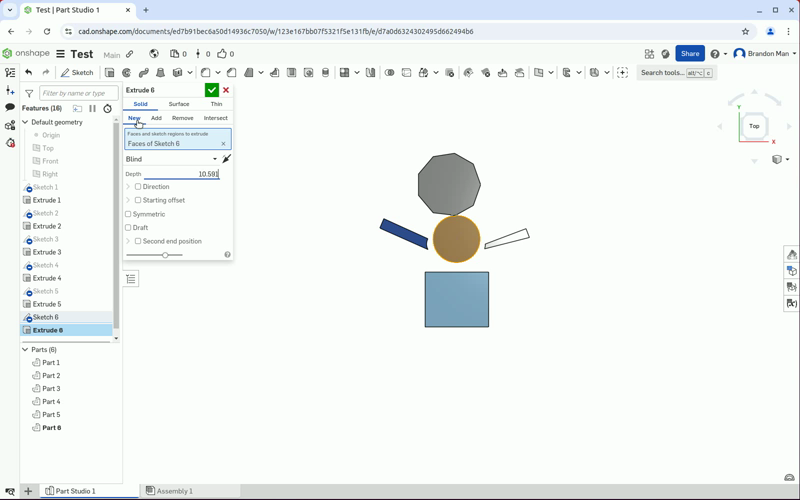
key(enter)
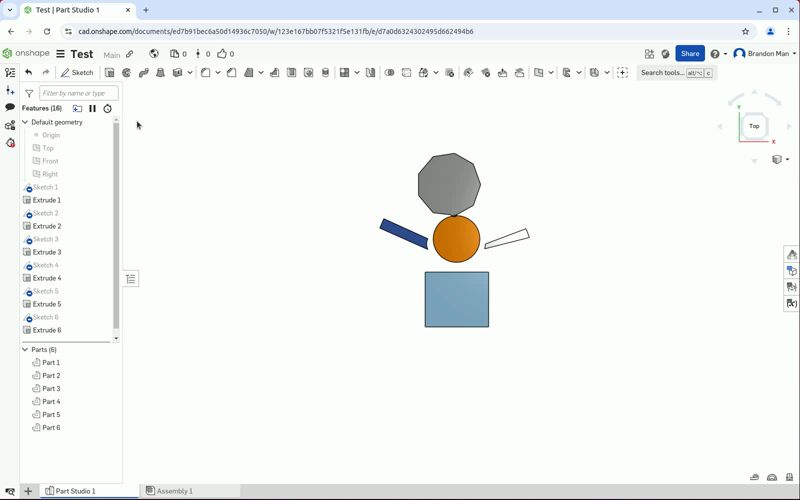
key(shift+h)
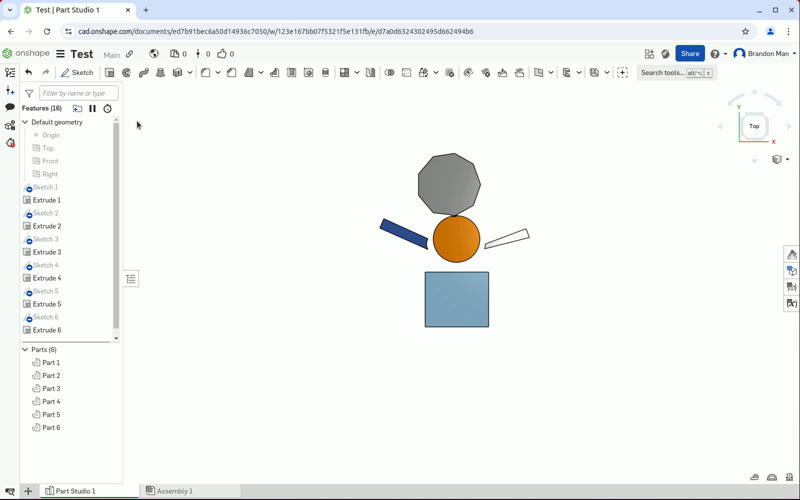
key(shift+h)
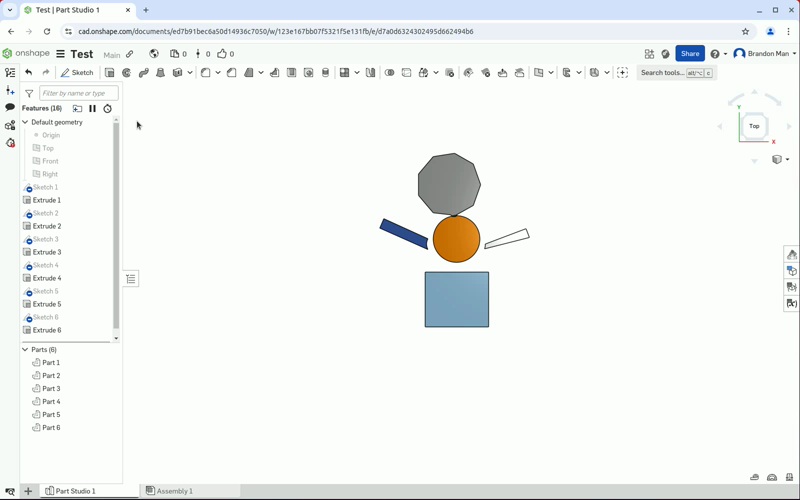
mouse_move(69, 189)
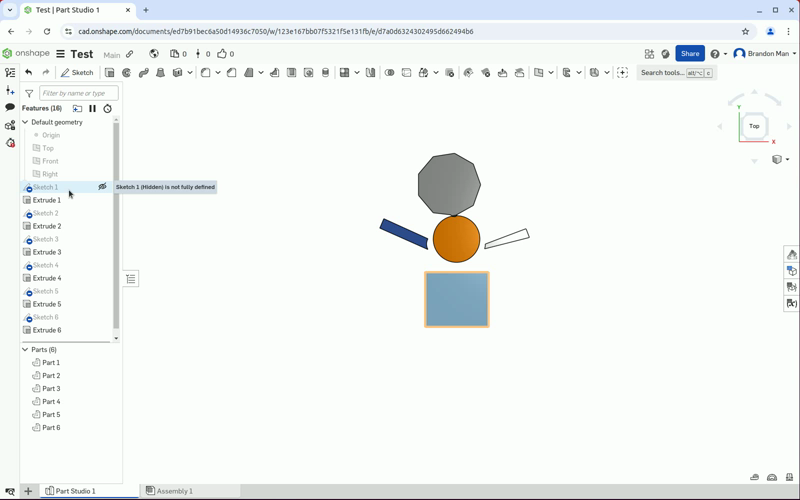
click(69, 189)
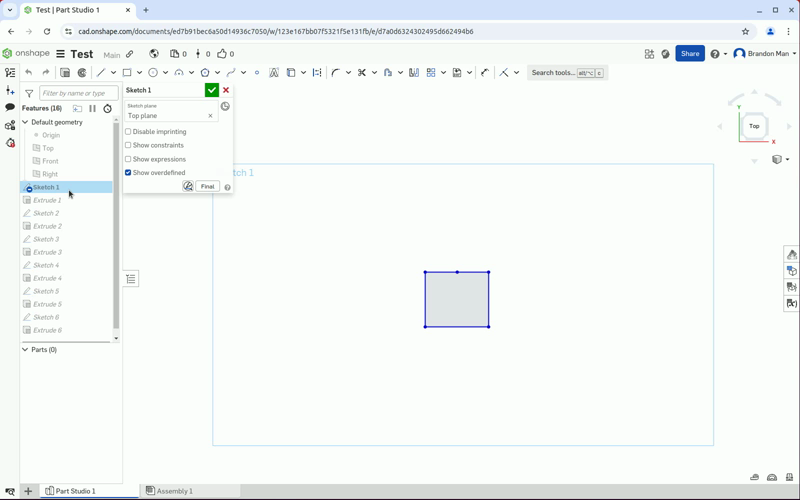
mouse_move(229, 92)
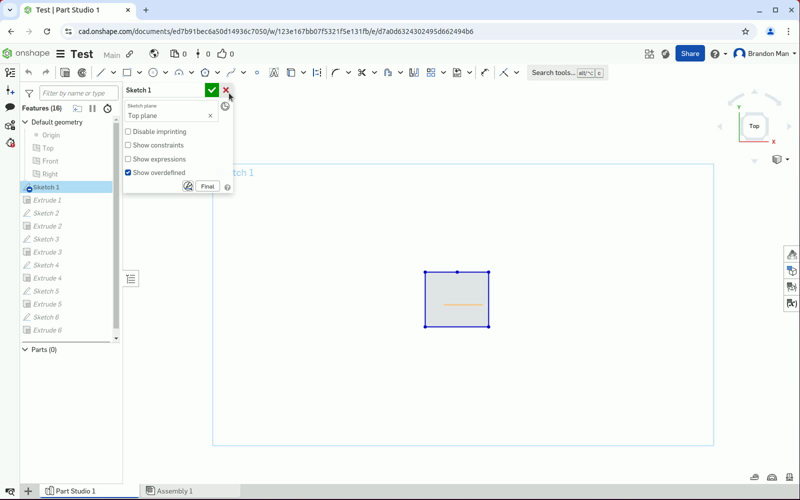
click(229, 92)
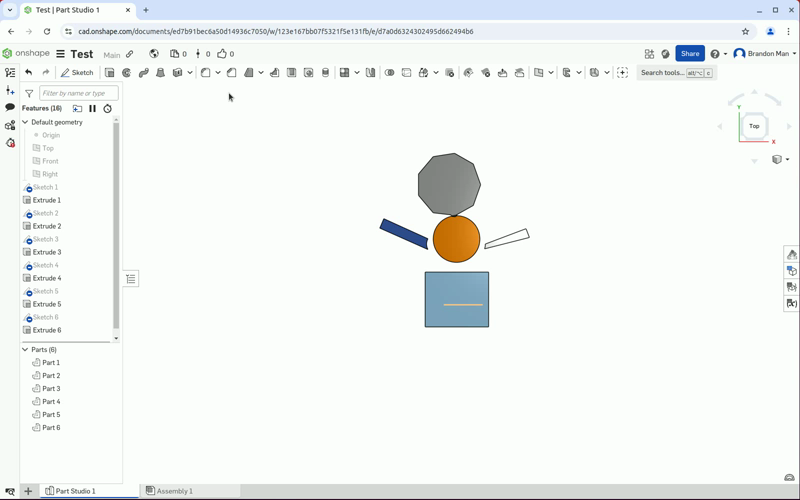
mouse_move(73, 352)
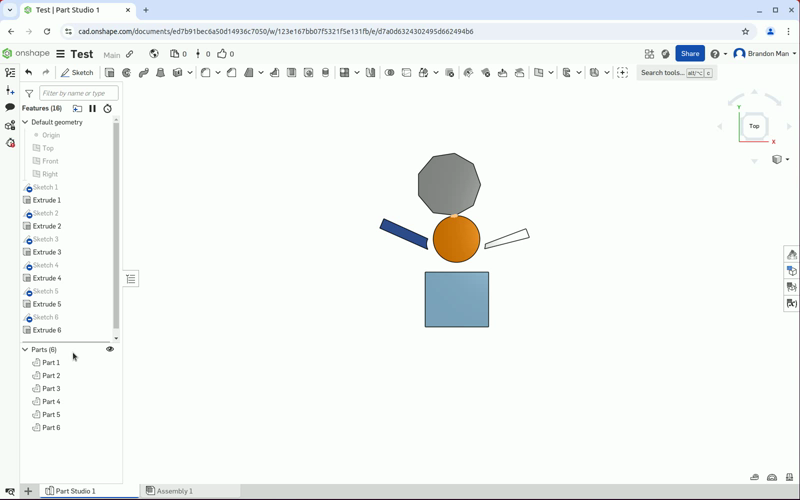
key(y)
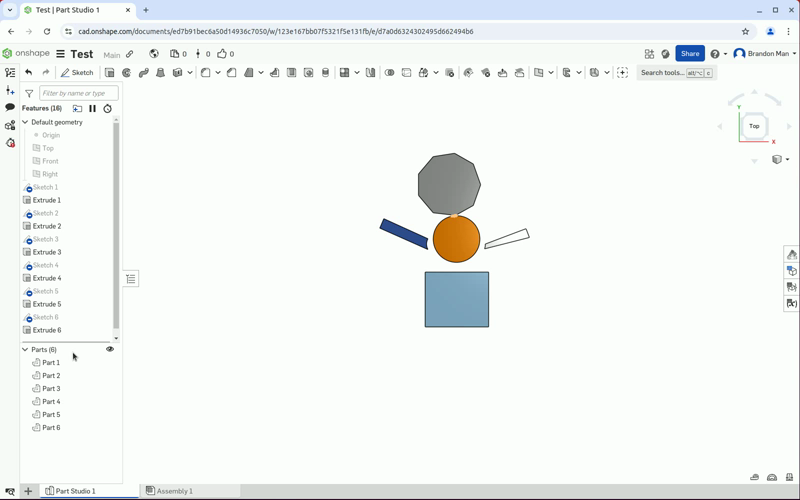
key(shift+p)
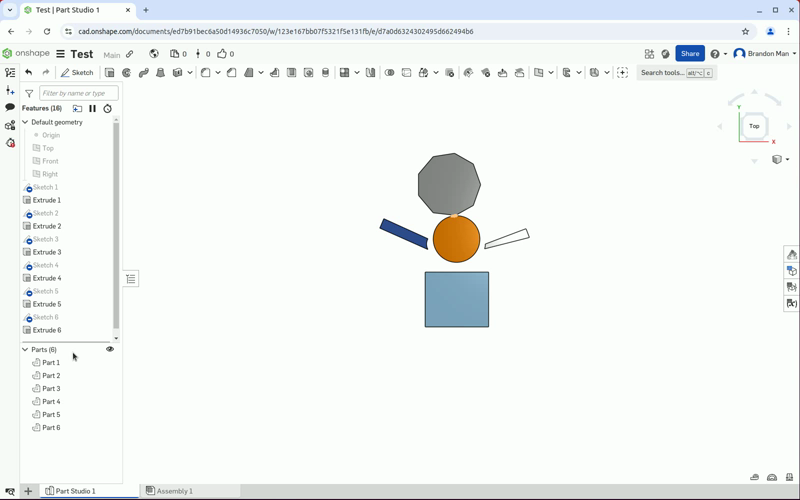
key(space)
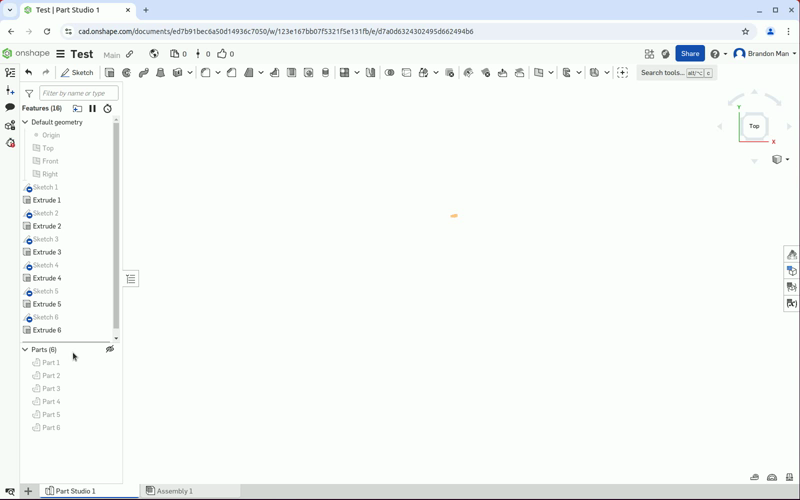
key_down(shift)
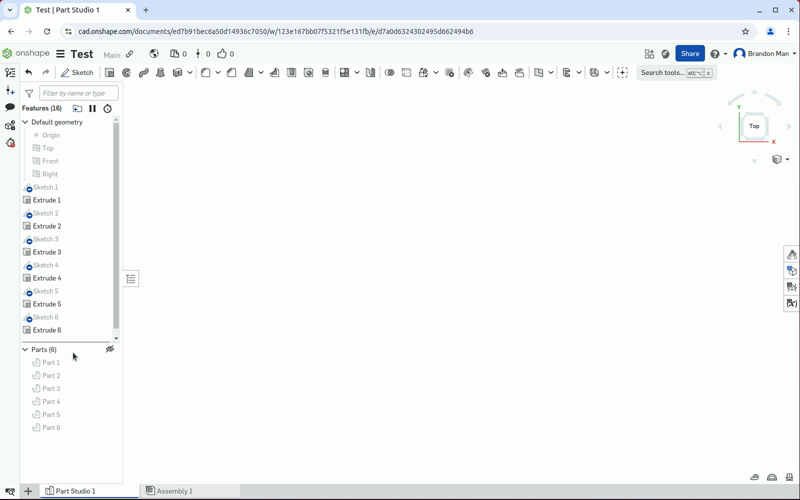
key(up)
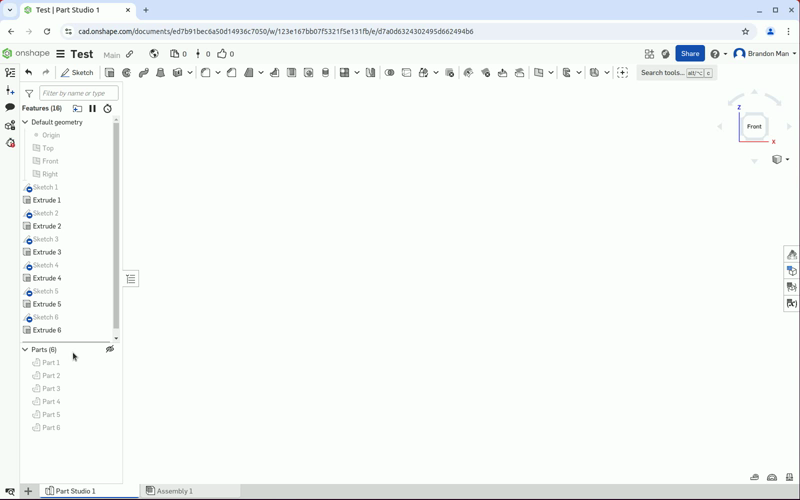
key_up(shift)
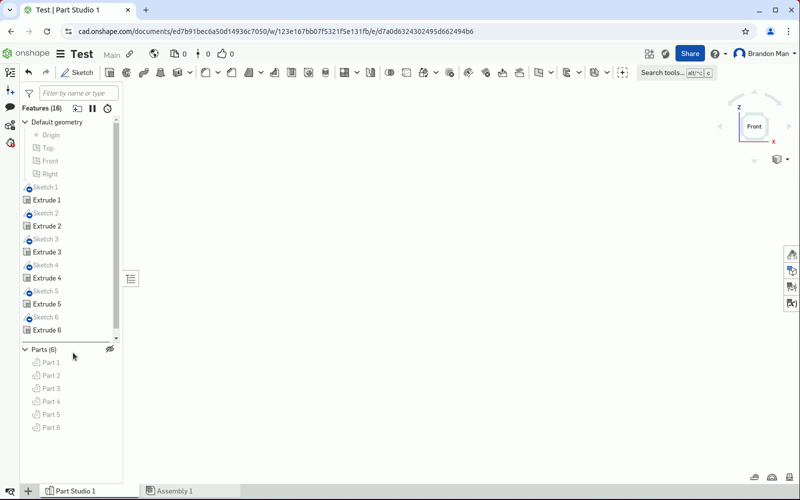
key(space)
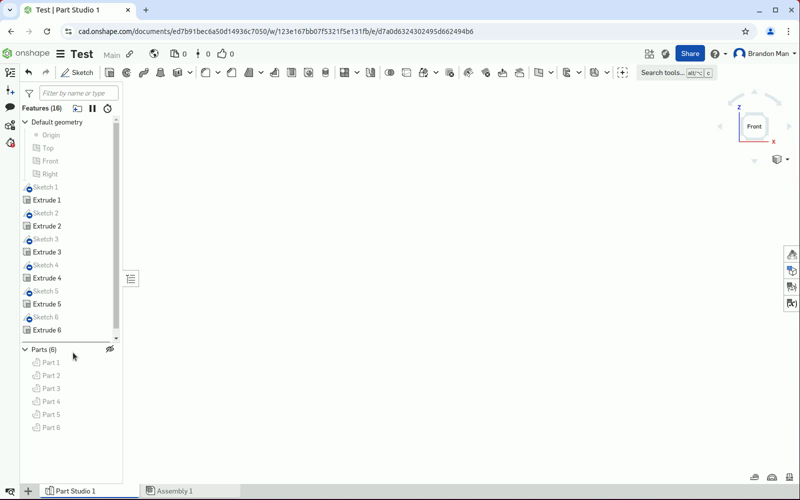
key_down(shift)
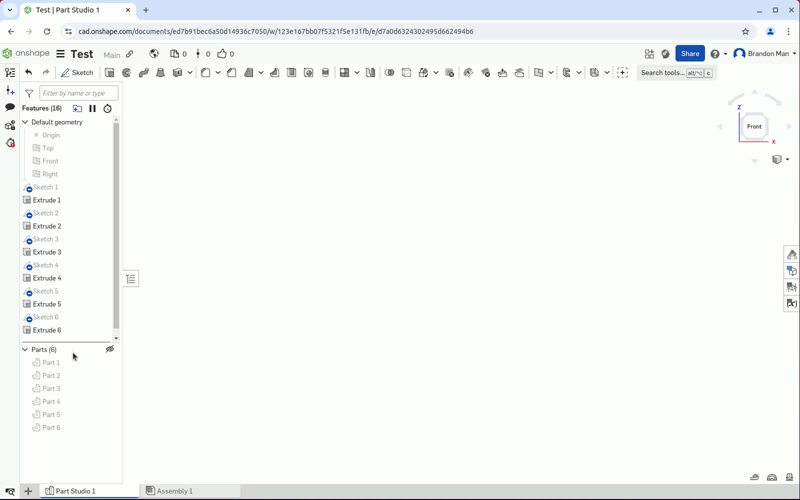
key(left)
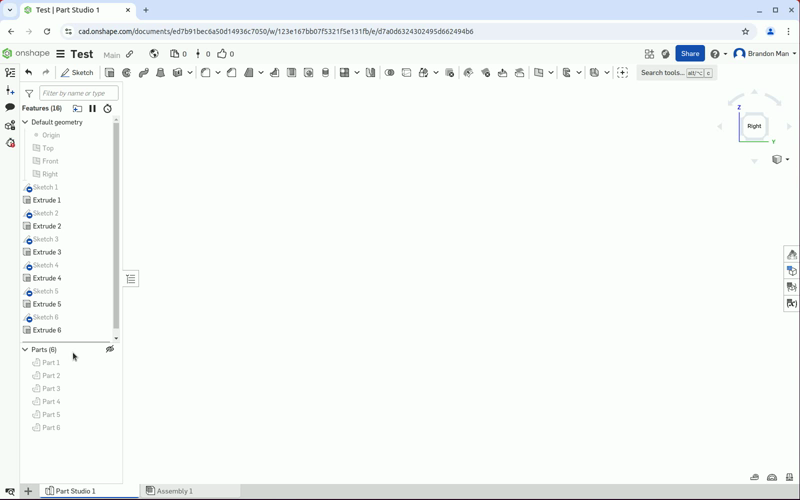
key_up(shift)
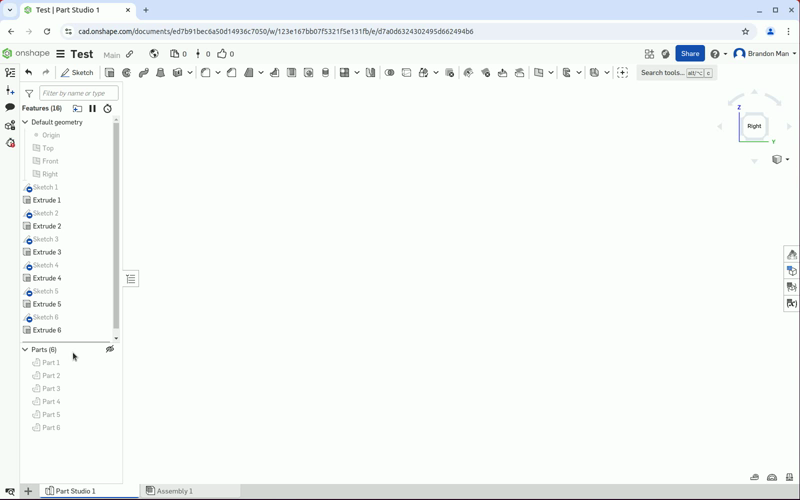
mouse_move(73, 352)
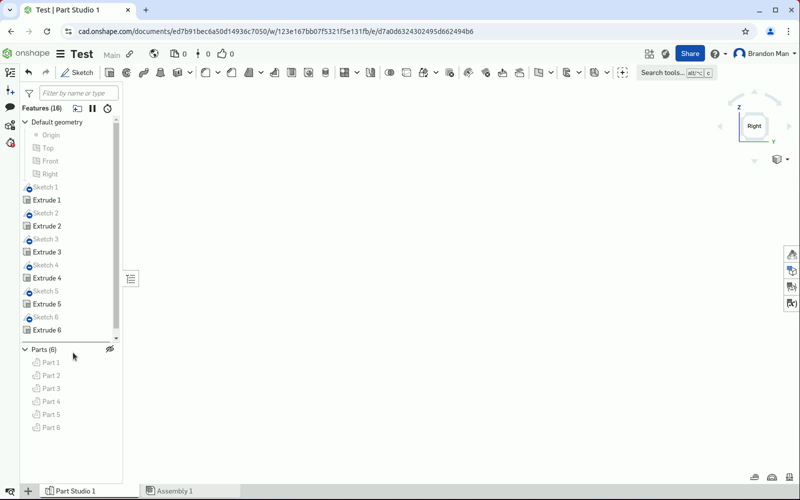
key(shift+y)
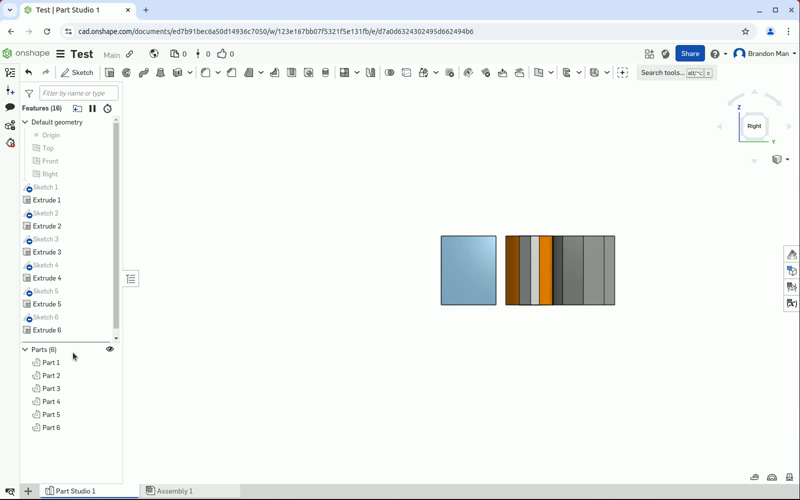
mouse_move(541, 75)
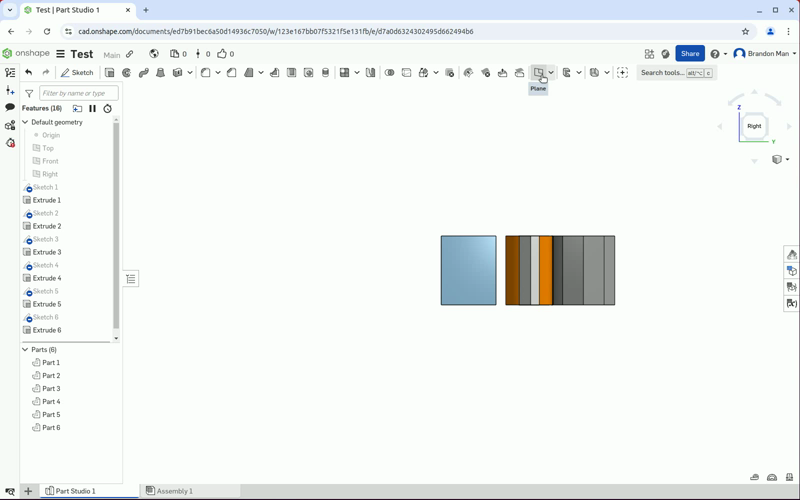
click(541, 75)
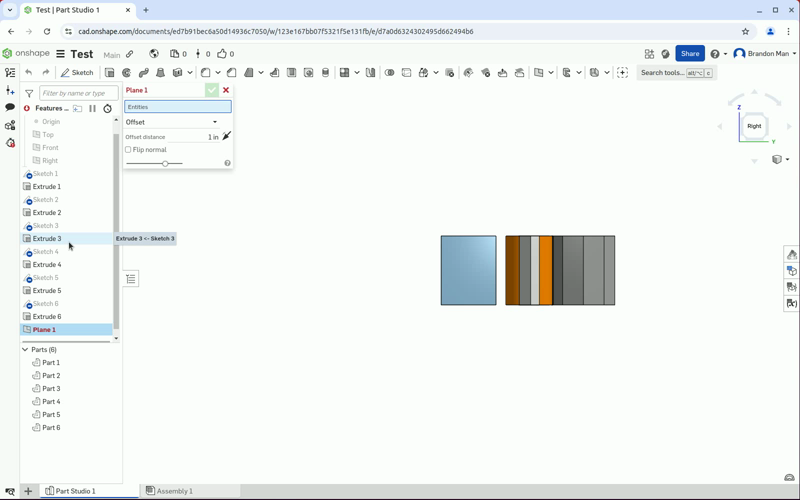
scroll(3)
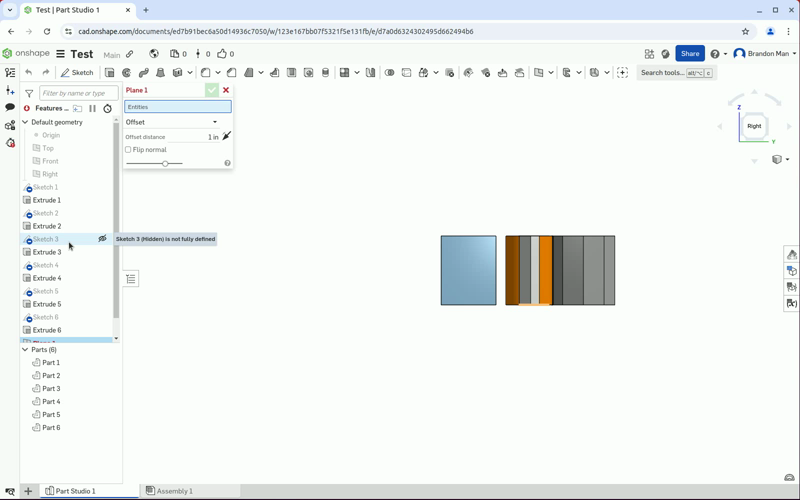
mouse_move(69, 176)
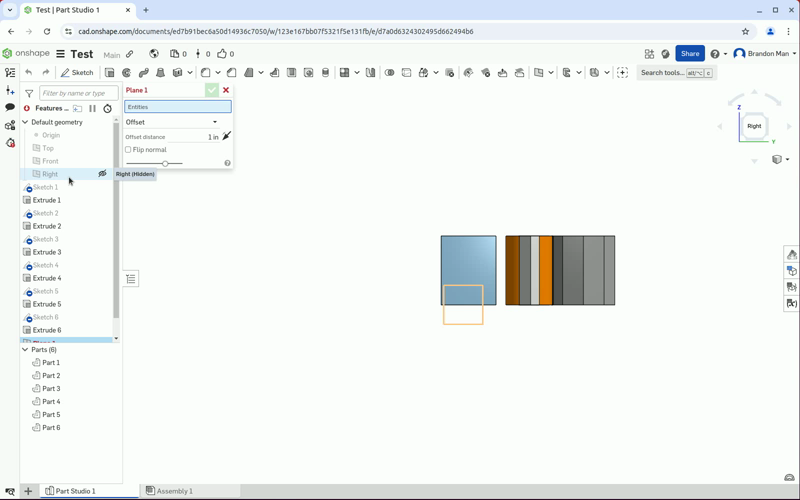
click(69, 176)
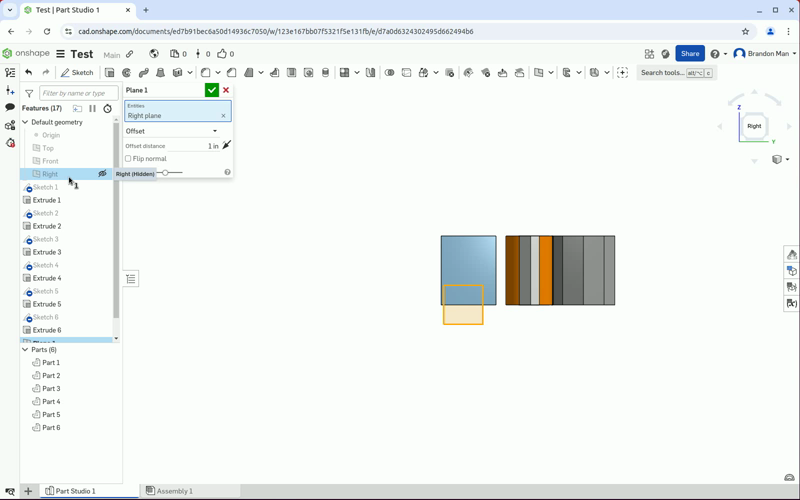
key(tab, 2)
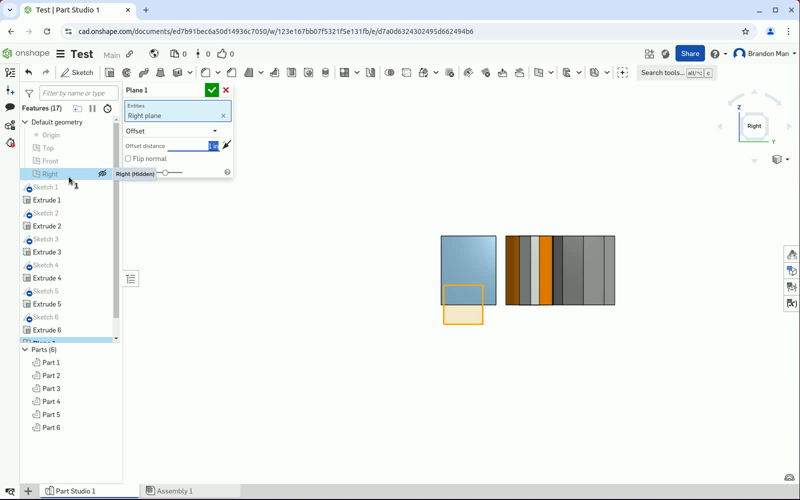
text(3.851)
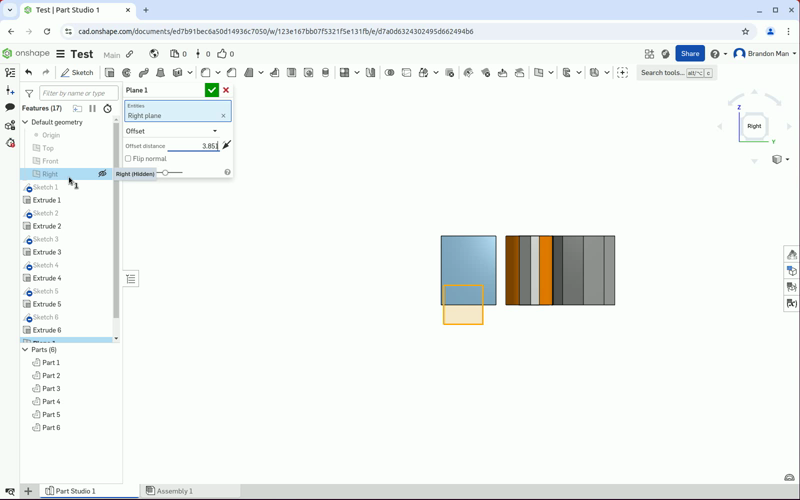
key(enter, 2)
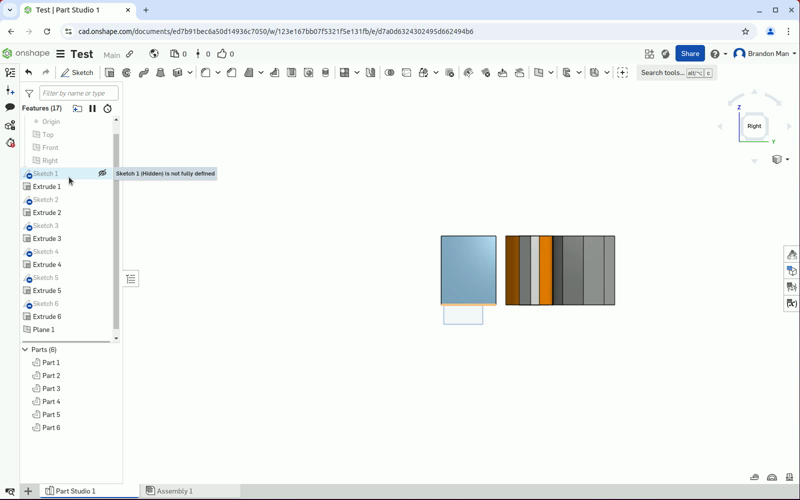
key(shift+s)
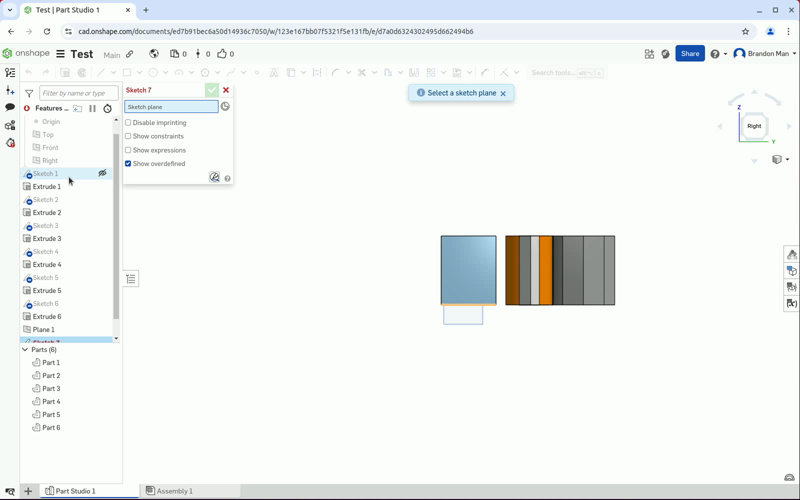
mouse_move(69, 319)
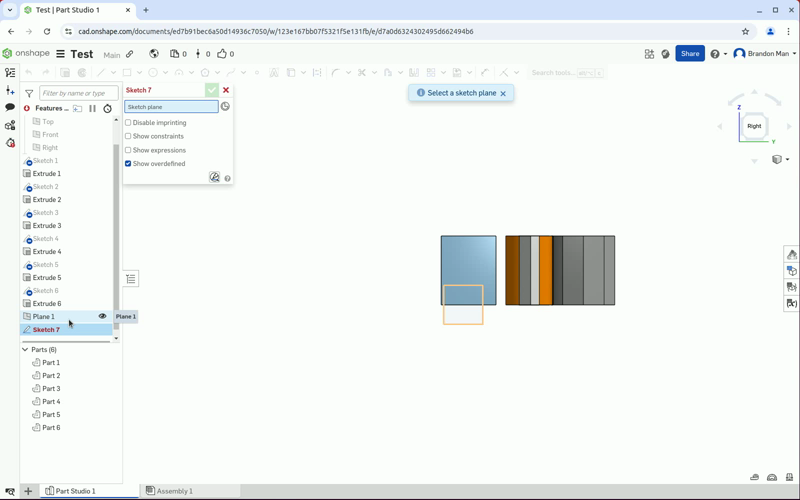
click(69, 319)
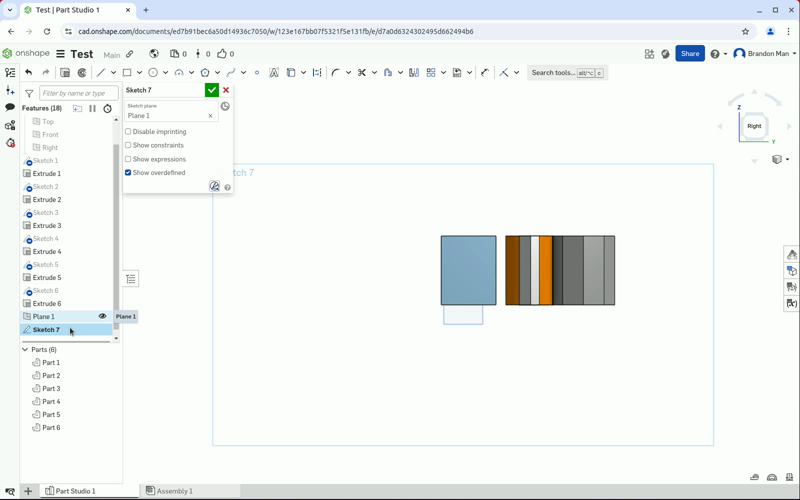
mouse_move(73, 352)
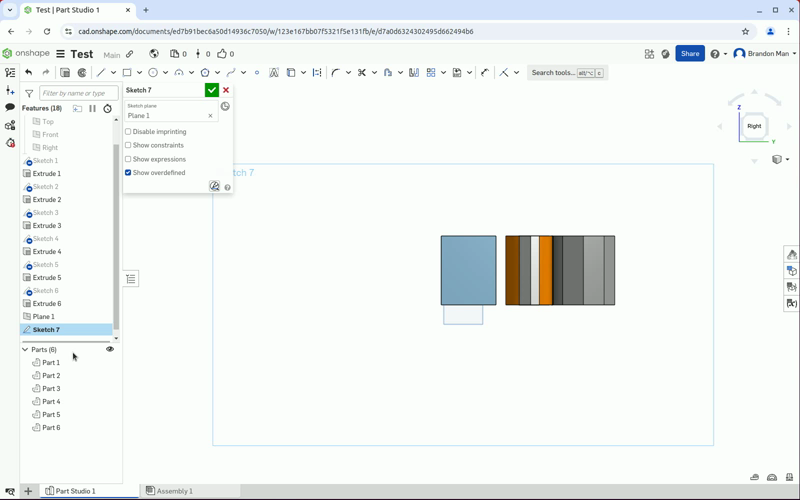
key(y)
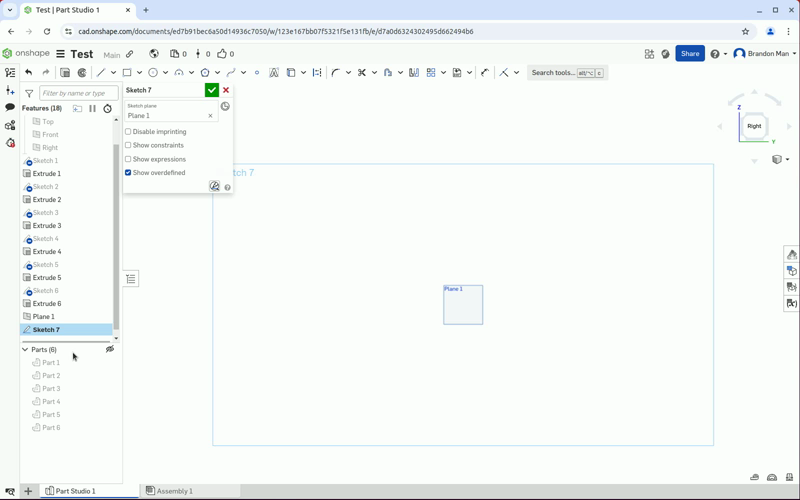
key(c)
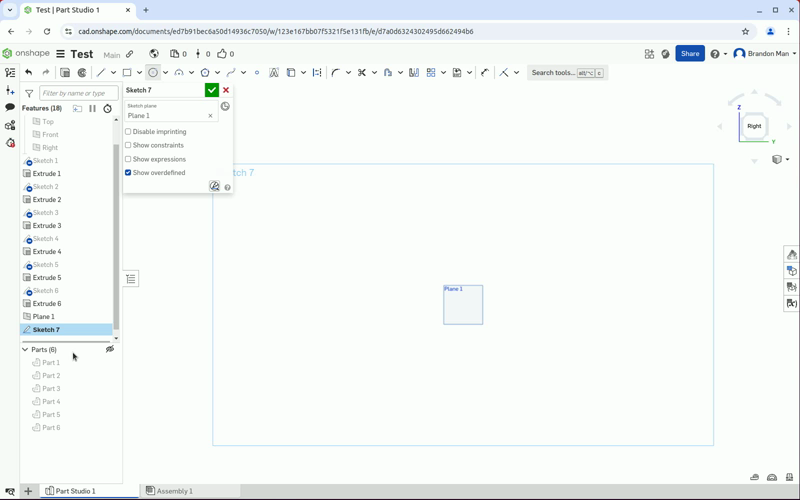
key_down(shift)
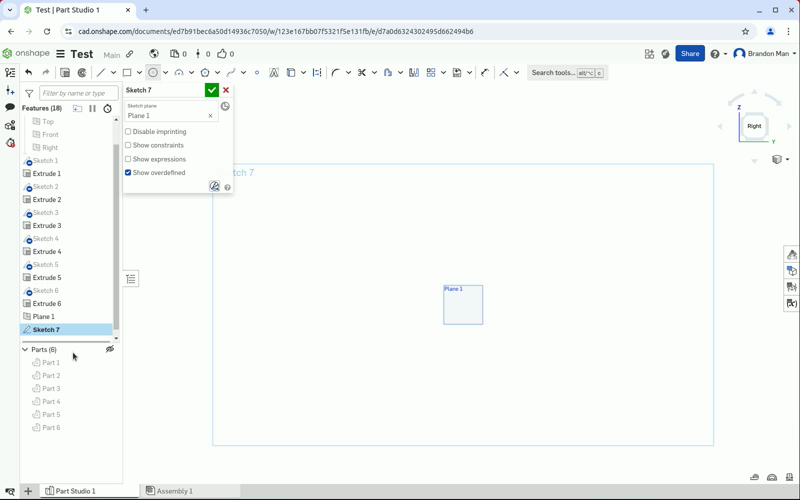
mouse_move(461, 252)
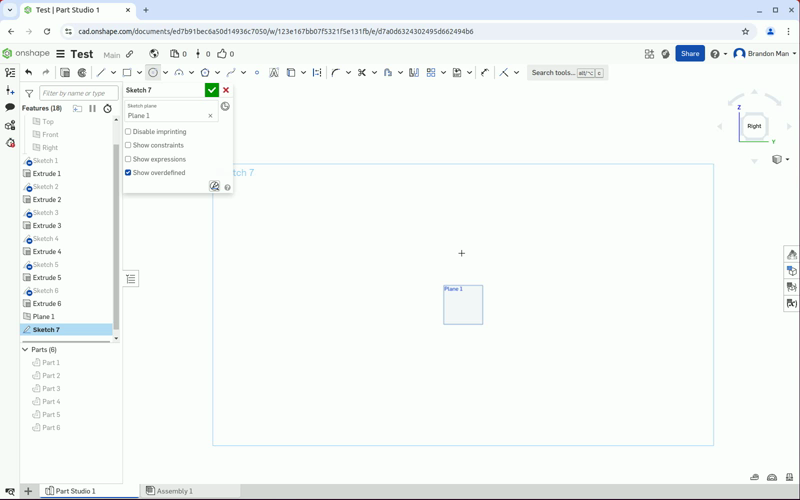
click(461, 252)
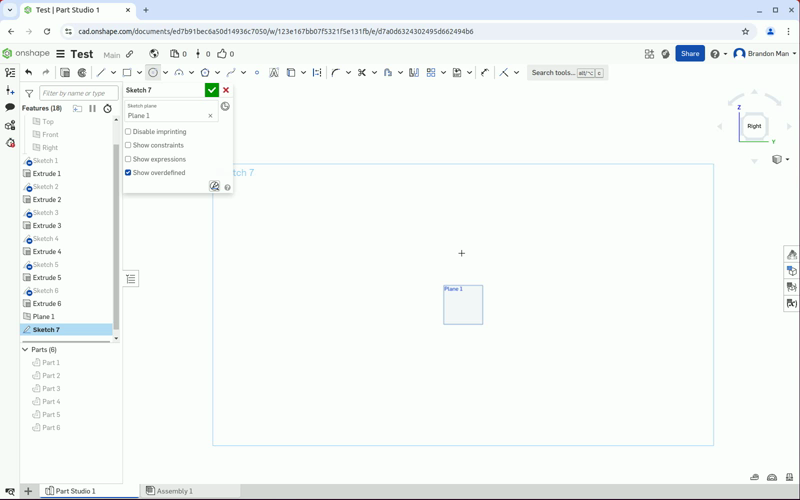
key_up(shift)
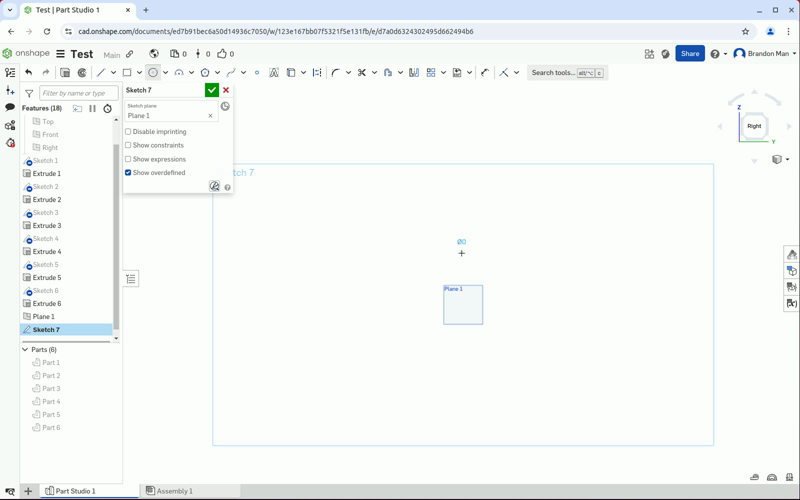
mouse_move(474, 252)
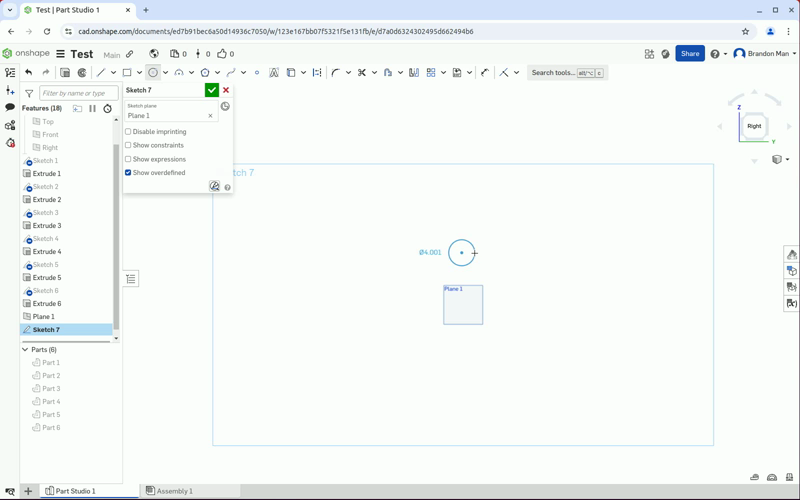
click(474, 252)
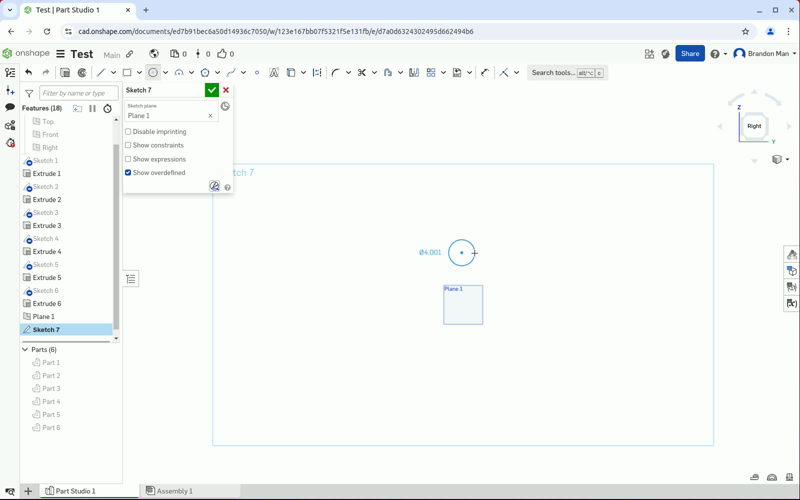
key(esc)
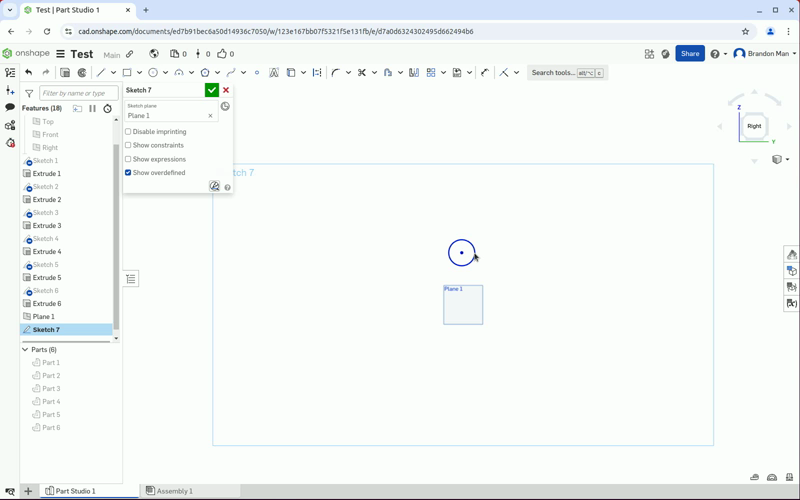
mouse_move(469, 242)
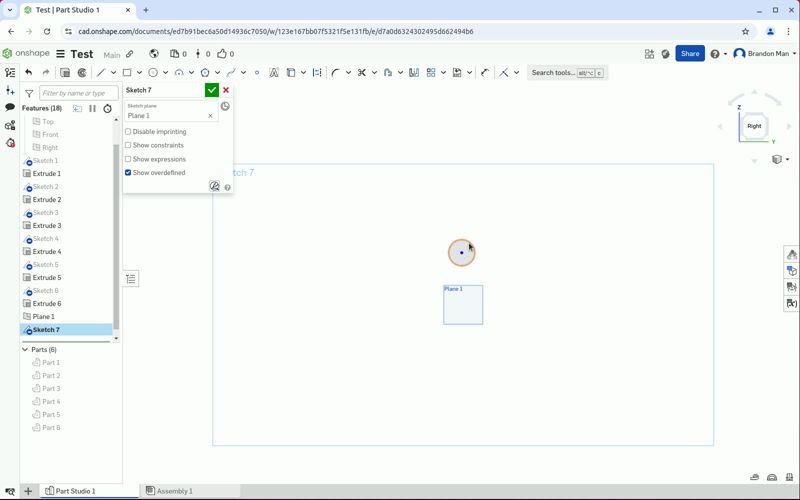
scroll(6)
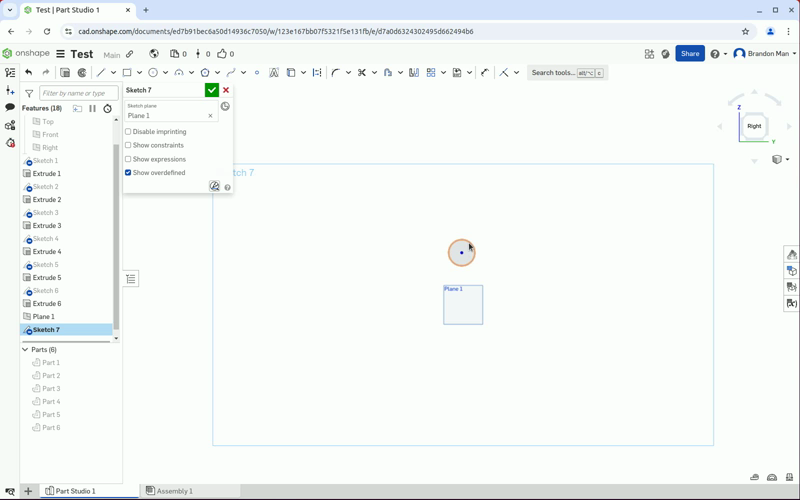
scroll(6)
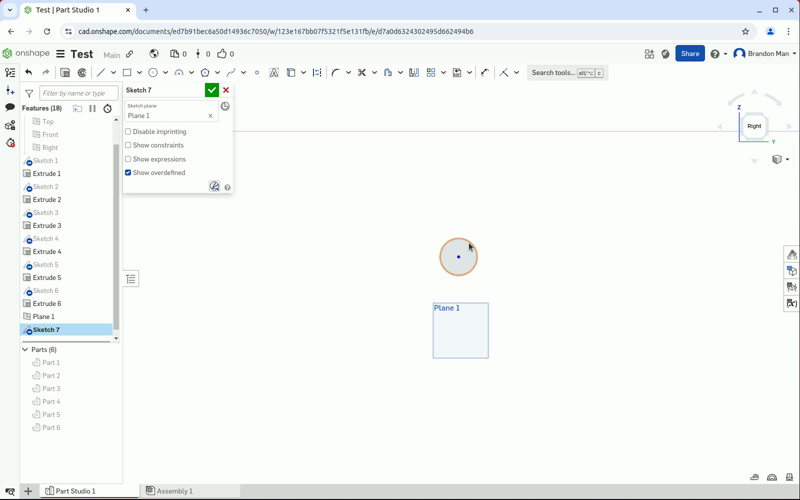
scroll(6)
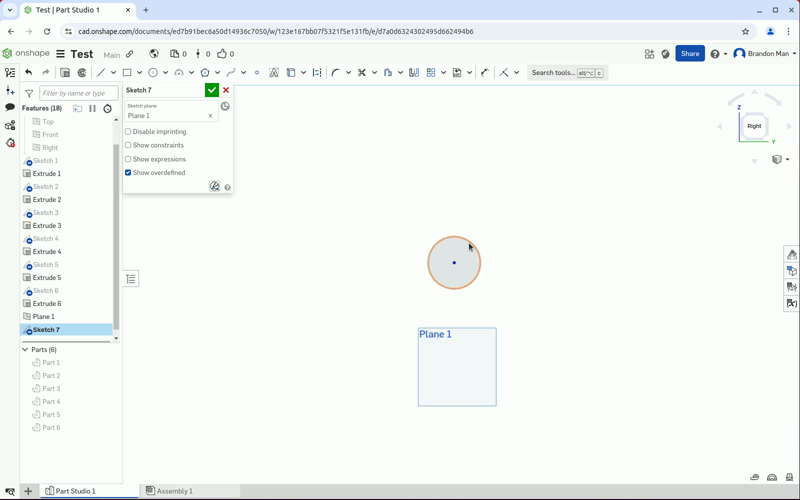
scroll(6)
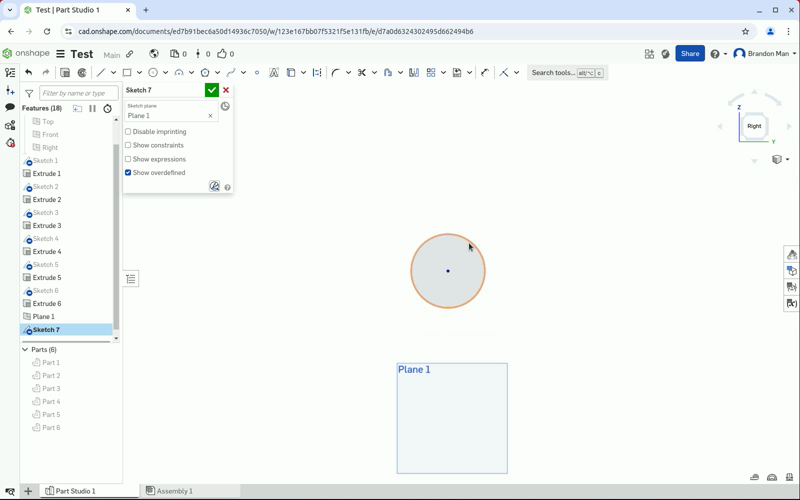
scroll(6)
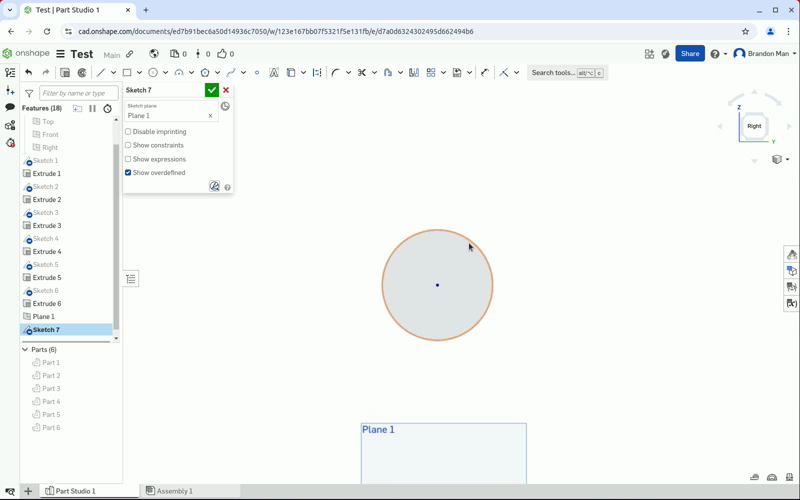
scroll(6)
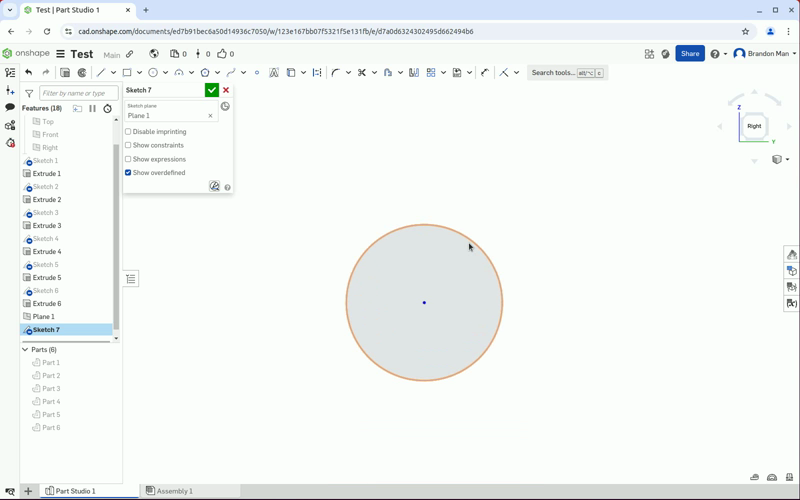
scroll(6)
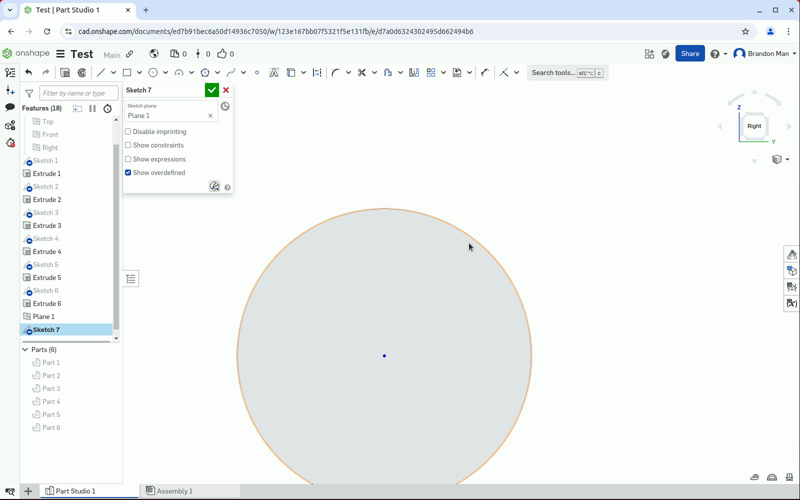
click(469, 242)
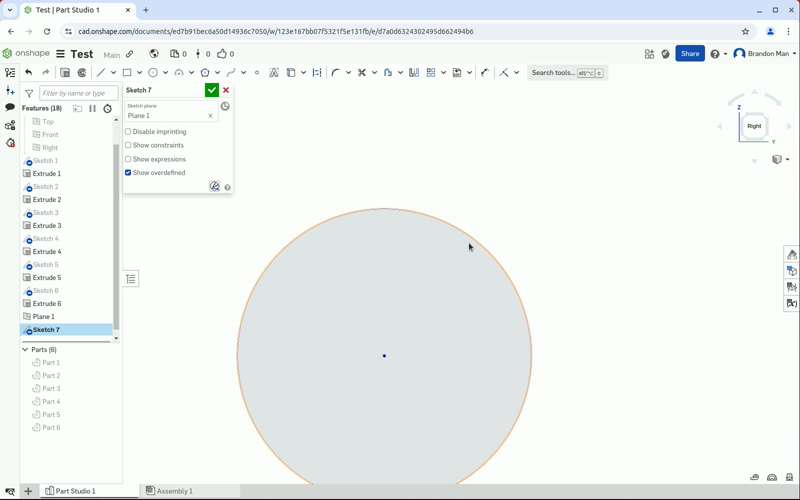
scroll(-6)
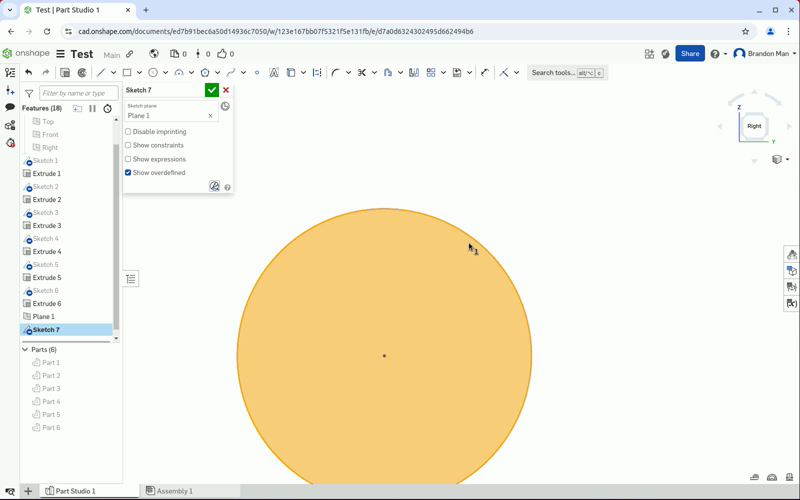
scroll(-6)
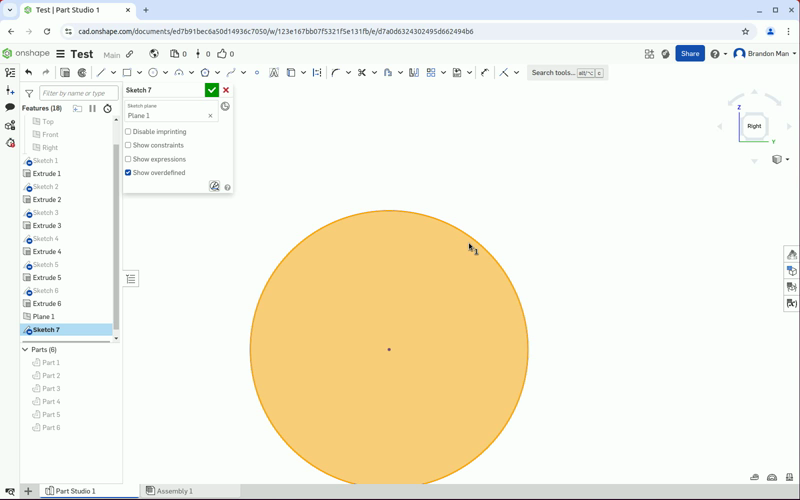
scroll(-6)
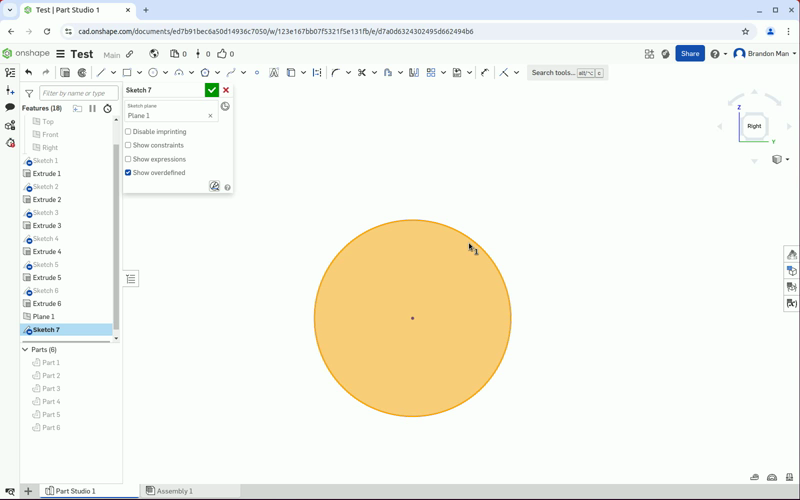
scroll(-6)
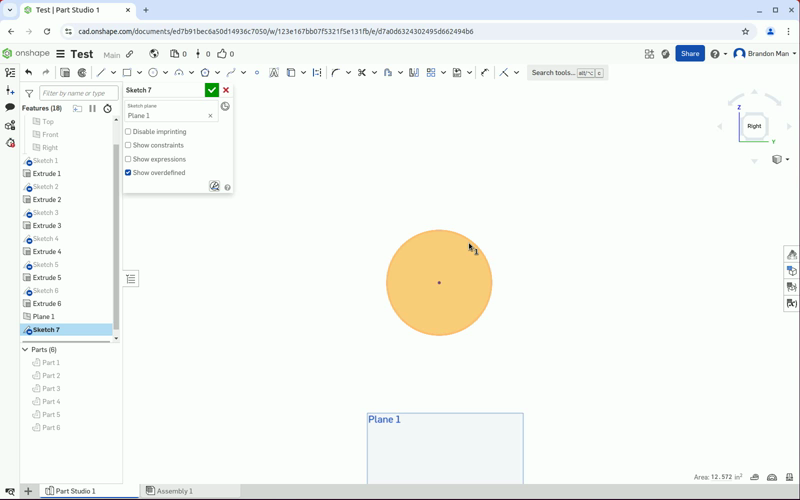
scroll(-6)
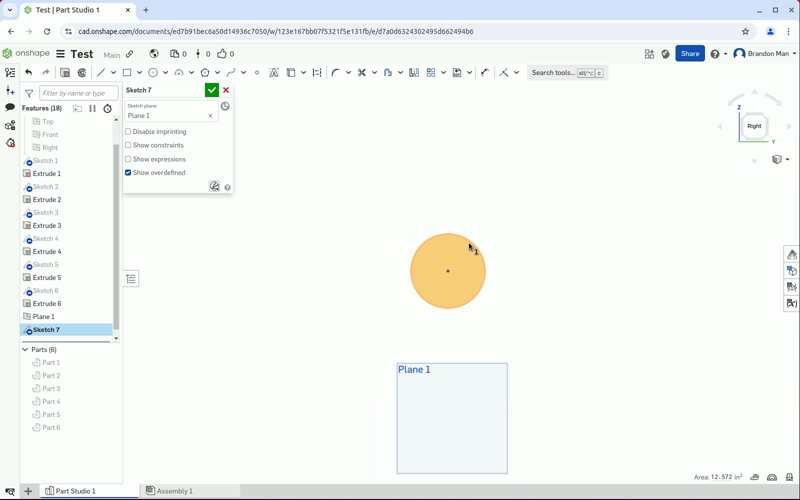
scroll(-6)
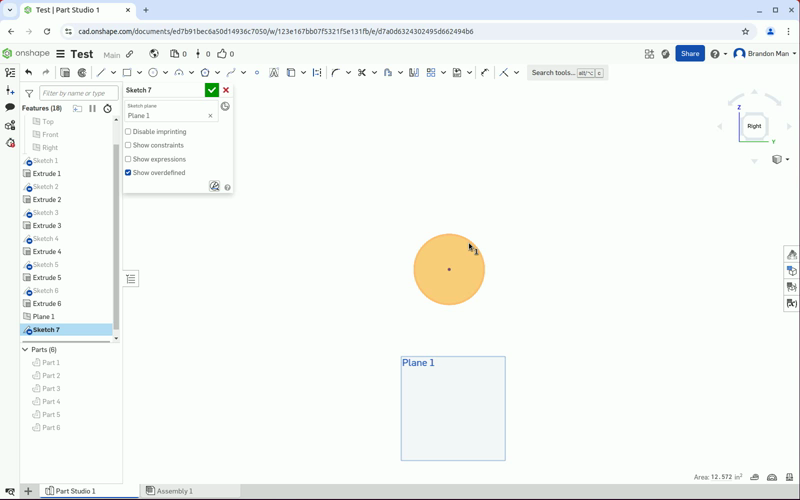
scroll(-6)
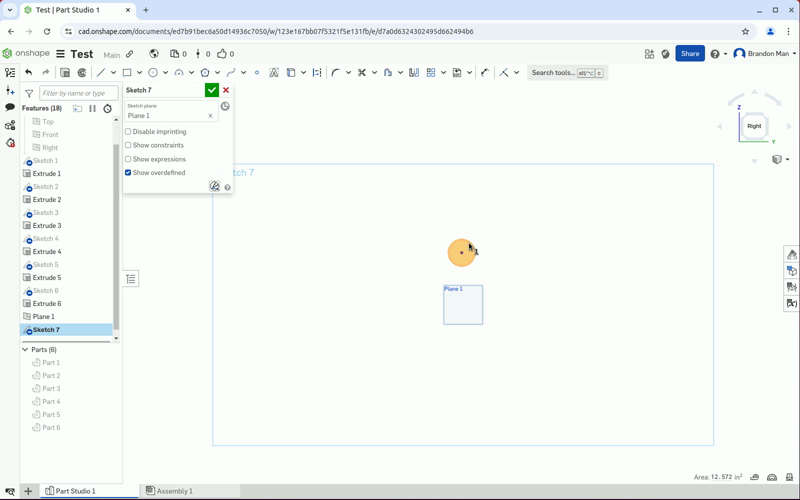
mouse_move(73, 352)
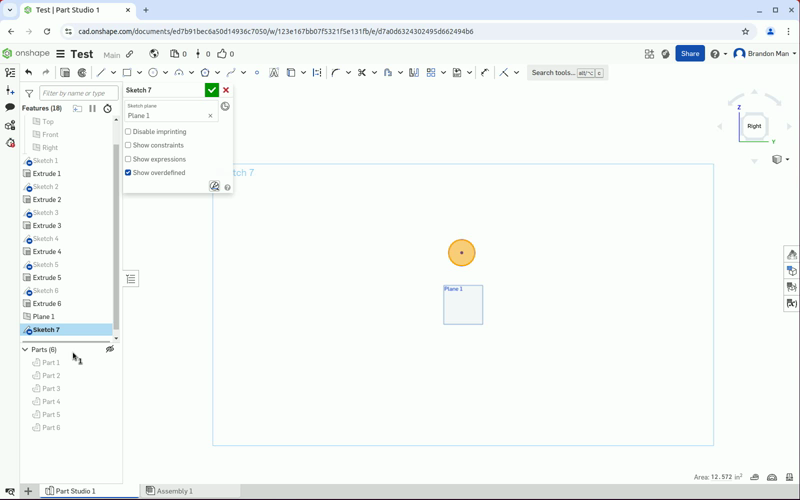
key(shift+y)
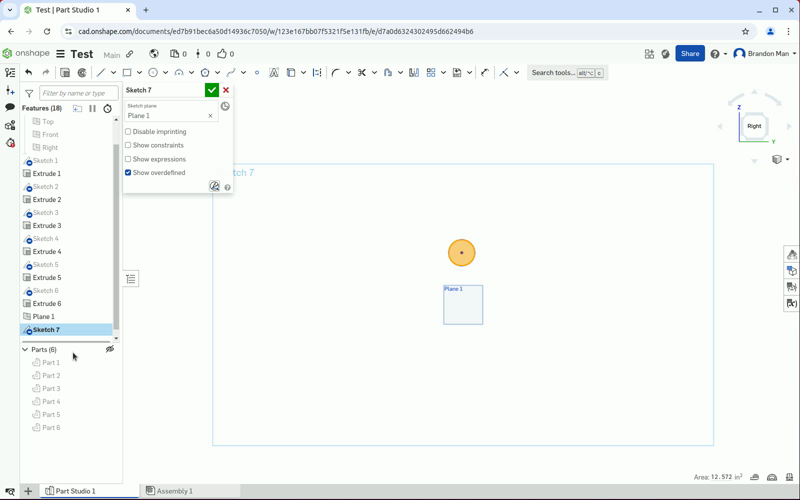
key(shift+e)
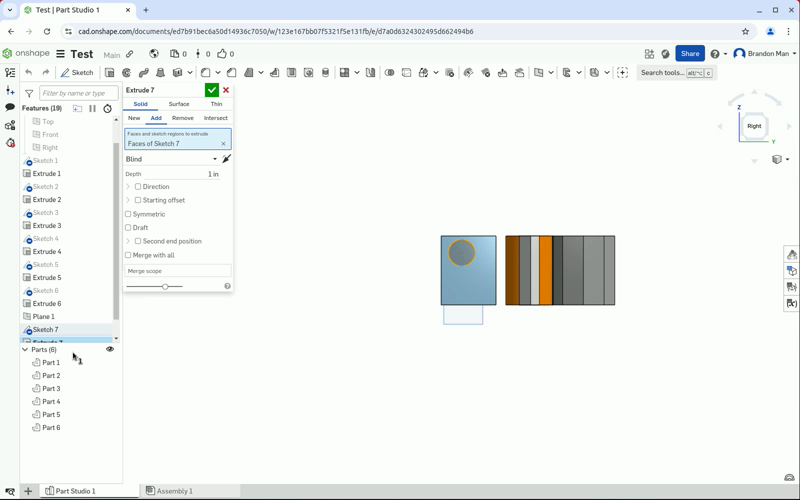
mouse_move(143, 106)
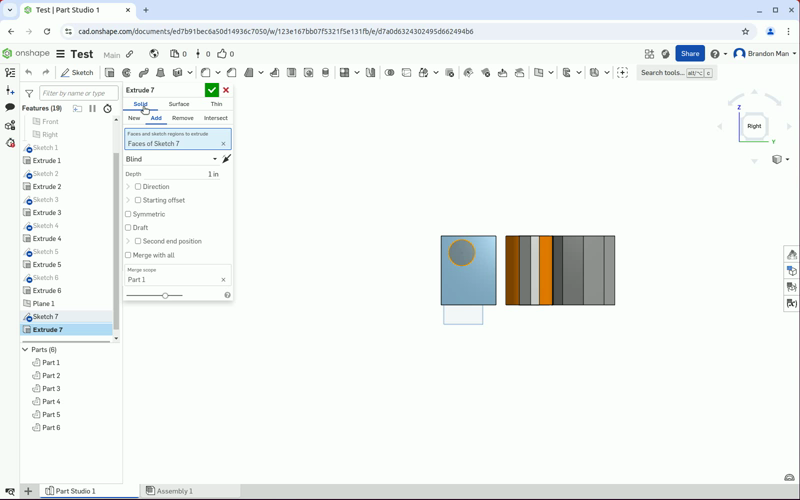
click(143, 106)
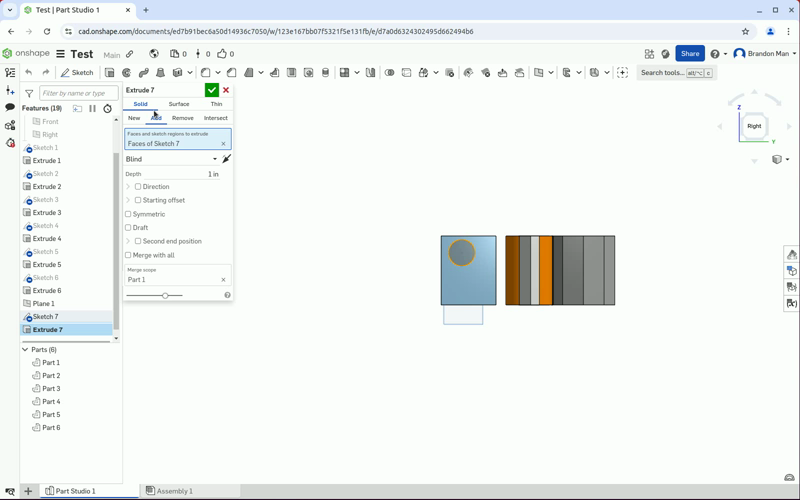
mouse_move(186, 120)
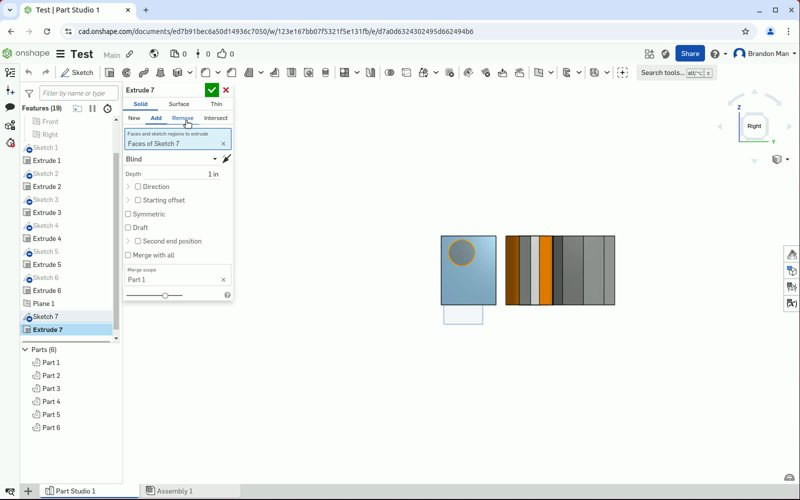
click(186, 120)
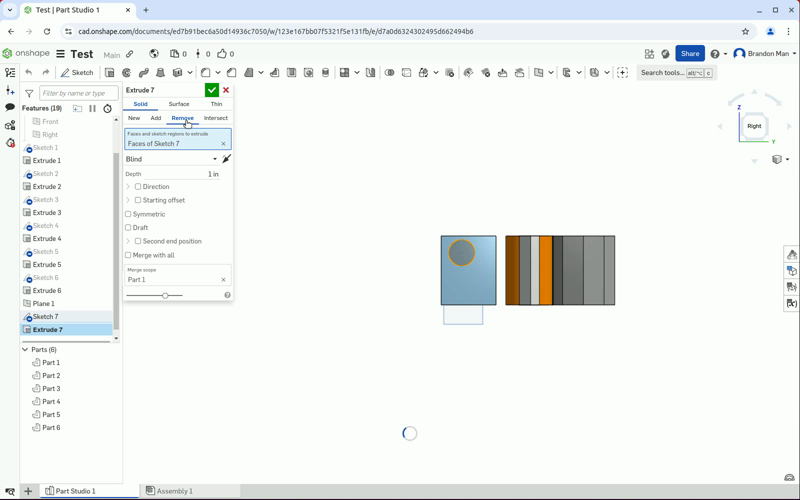
key(tab, 4)
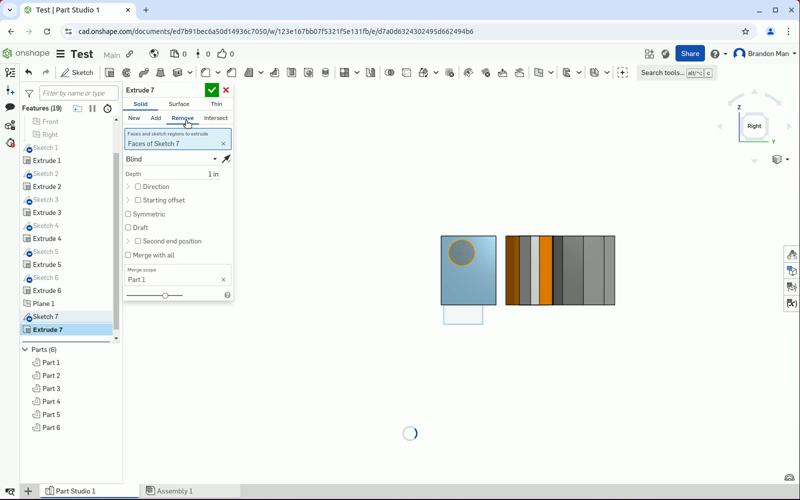
text(21.183)
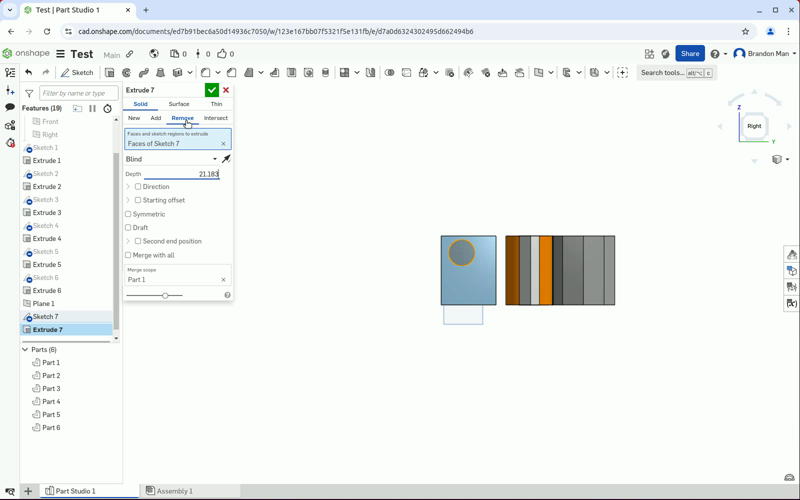
key(tab, 6)
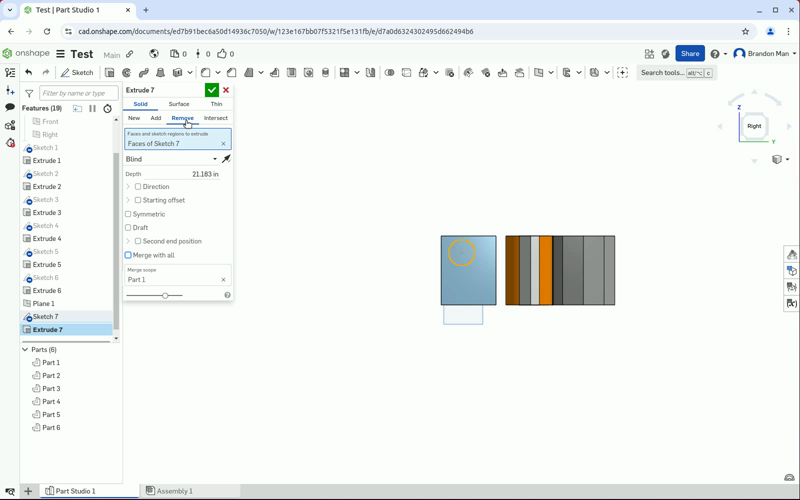
key(space)
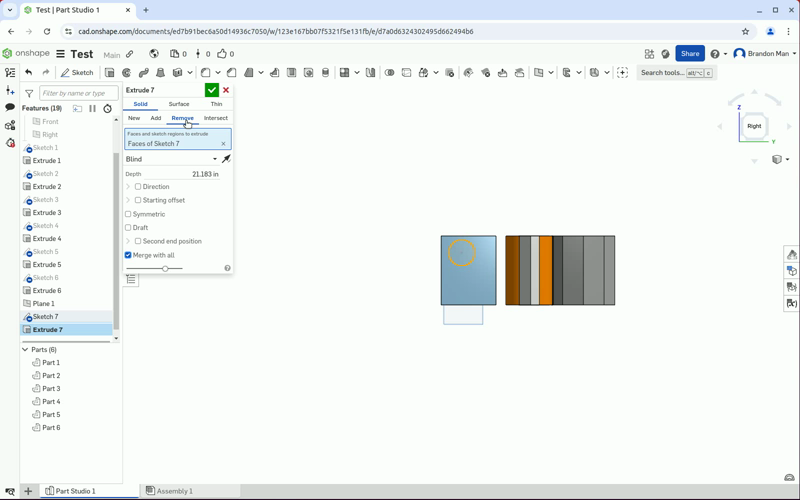
key(enter)
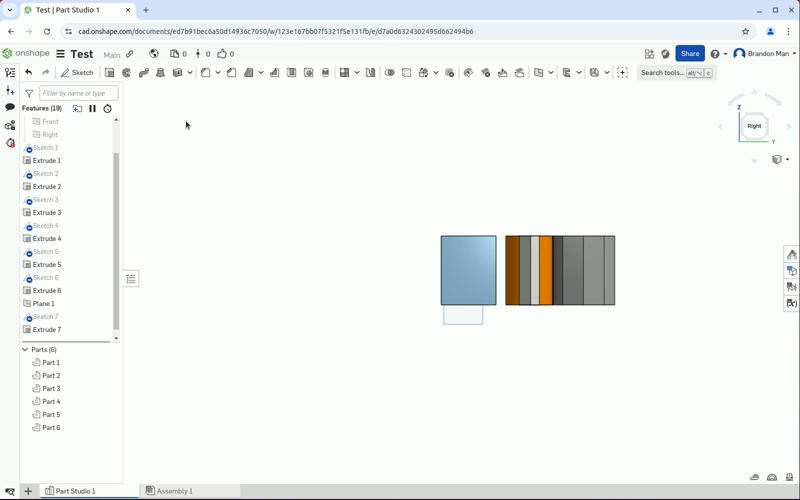
key(shift+h)
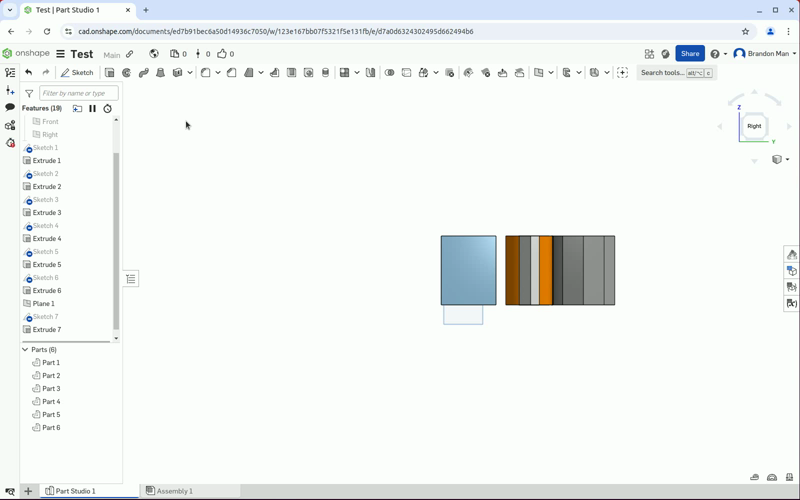
key(shift+h)
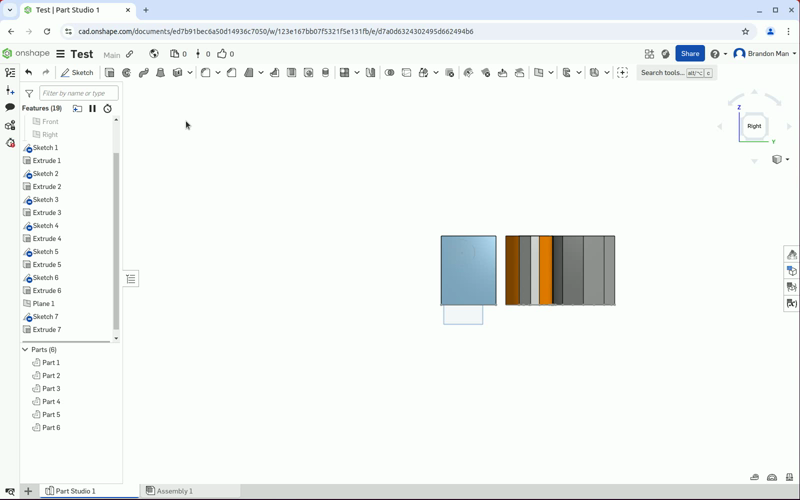
key(shift+7)
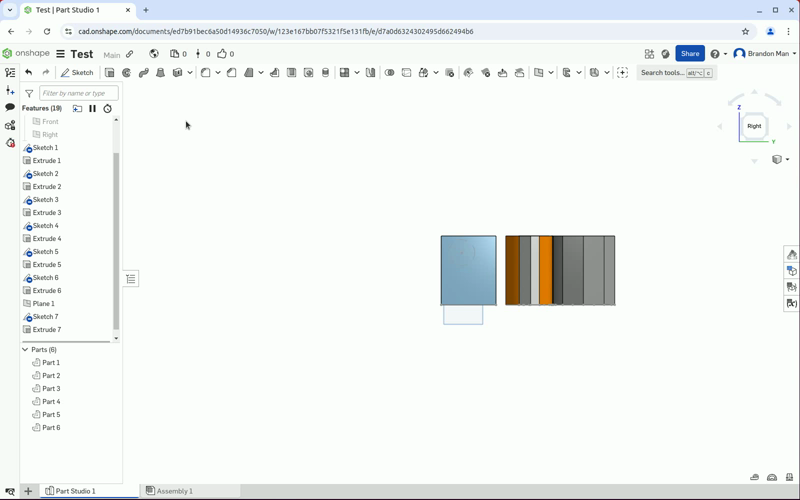
key(right, 2)
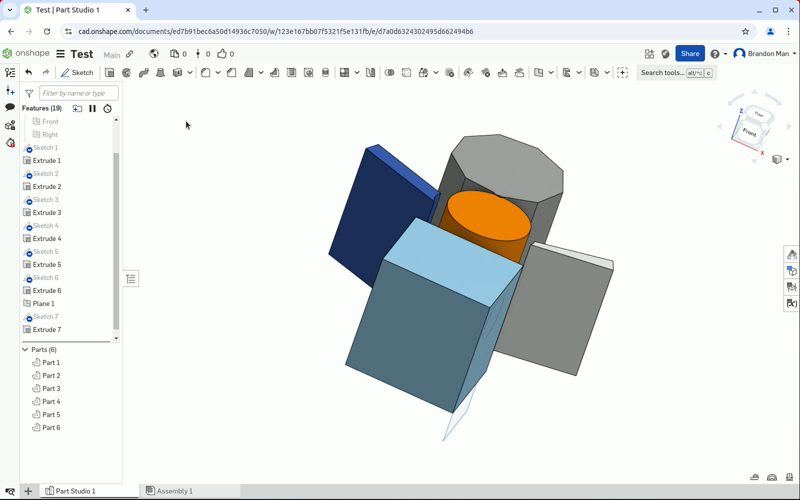
key(down, 2)
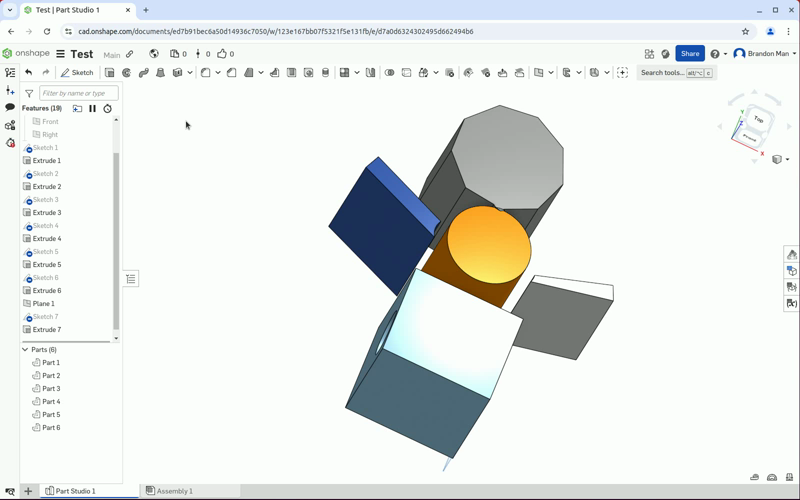
key(up, 2)
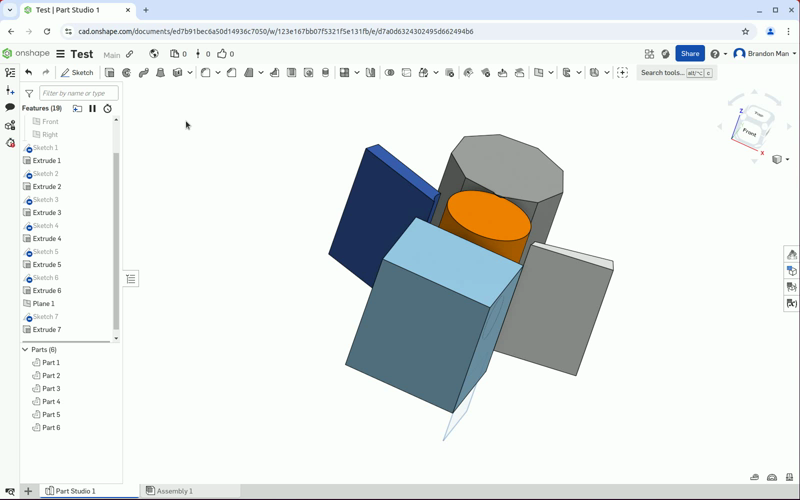
key(left, 2)
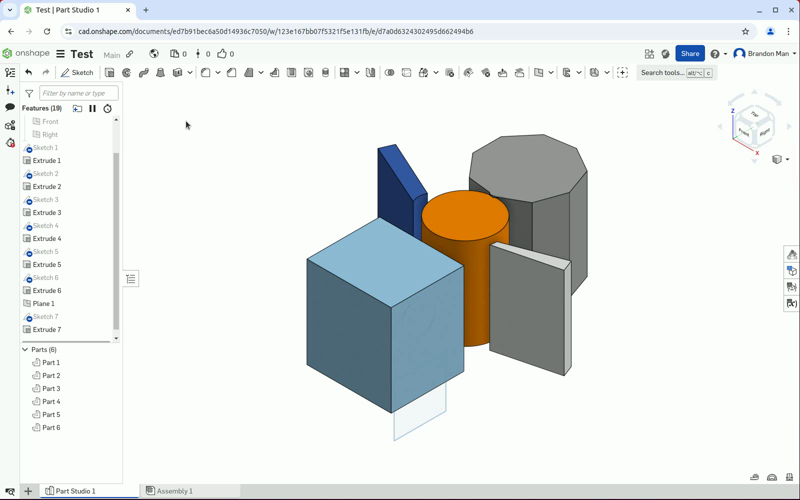
mouse_move(69, 150)
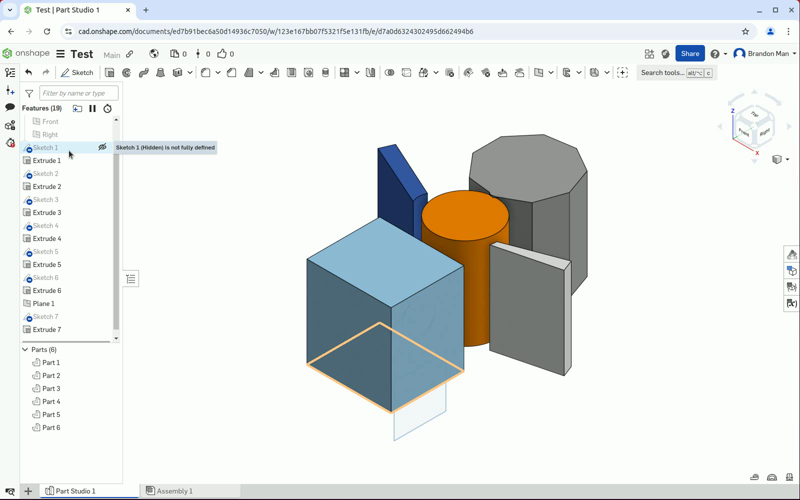
click(69, 150)